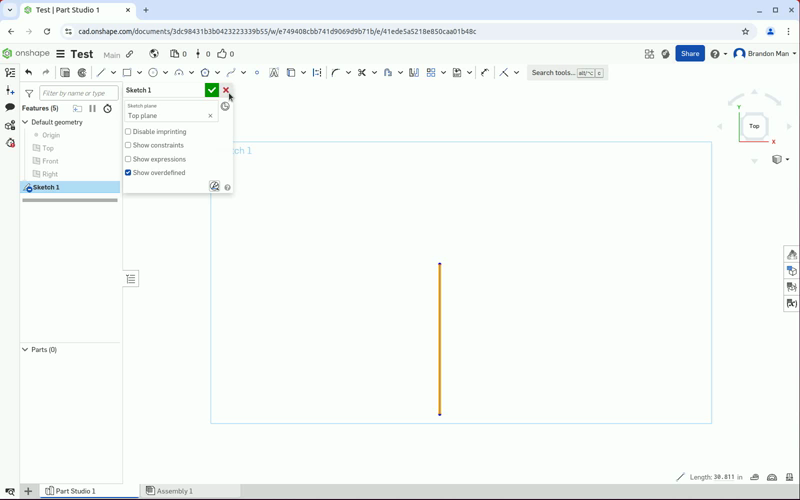
key(shift+h)
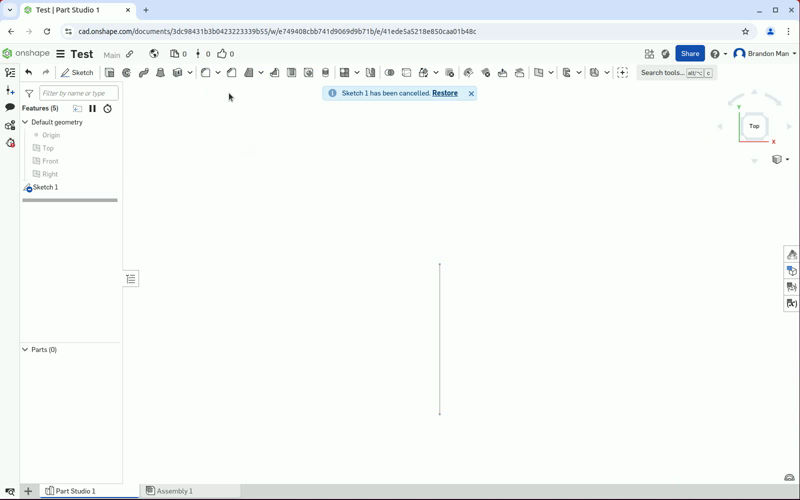
key(shift+s)
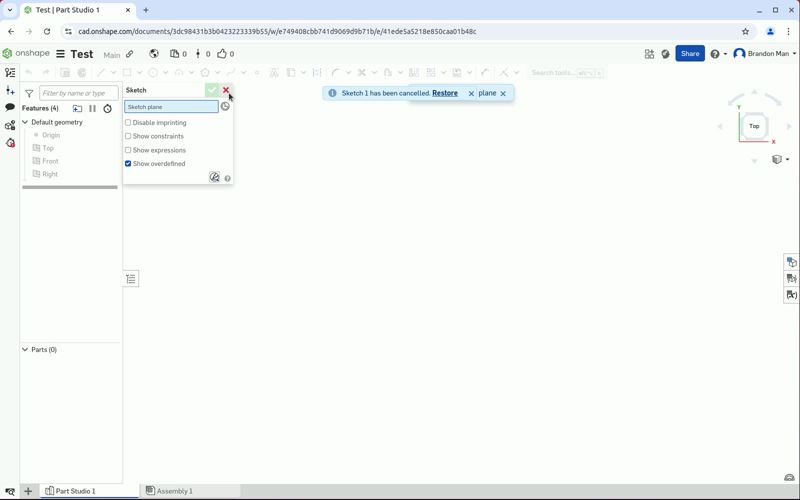
mouse_move(73, 150)
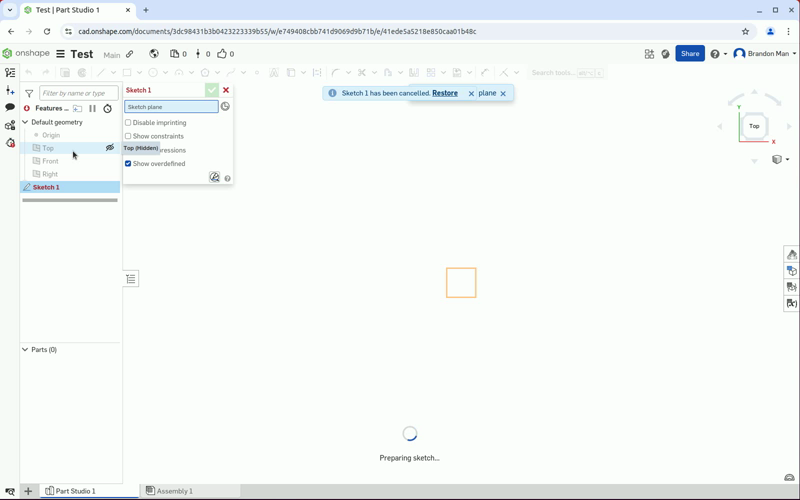
click(73, 150)
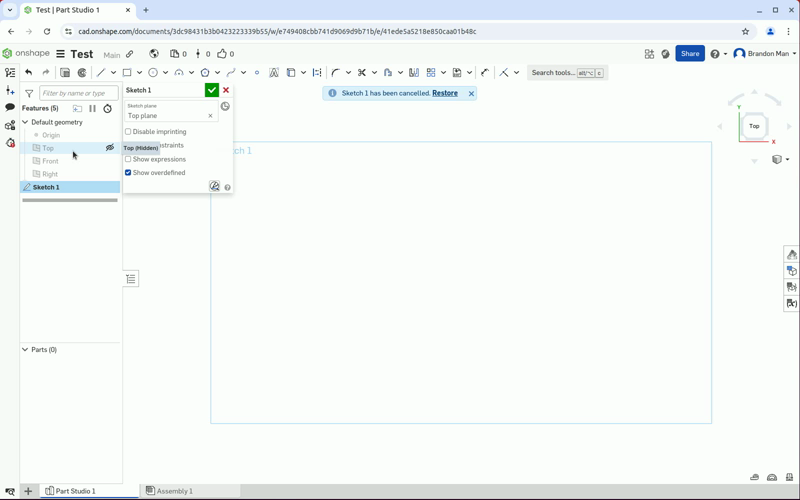
mouse_move(73, 352)
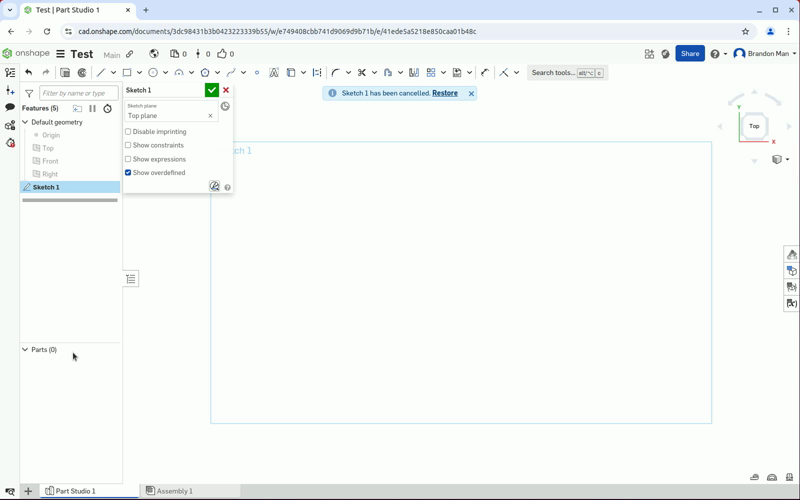
key(y)
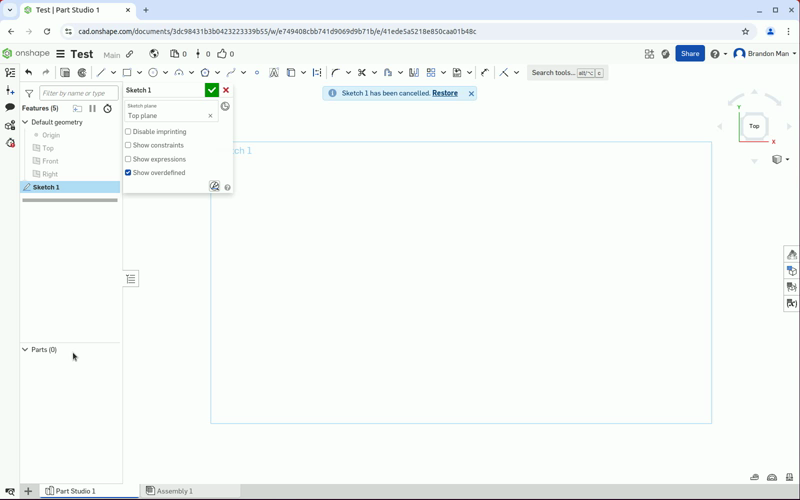
key(l)
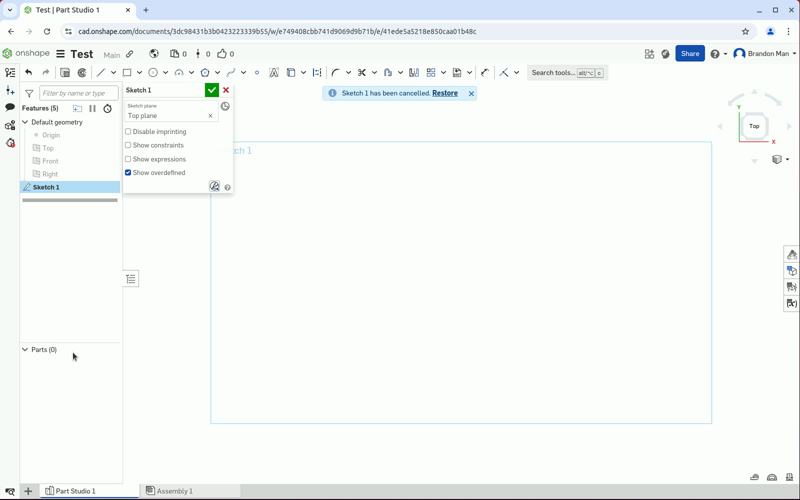
key_down(shift)
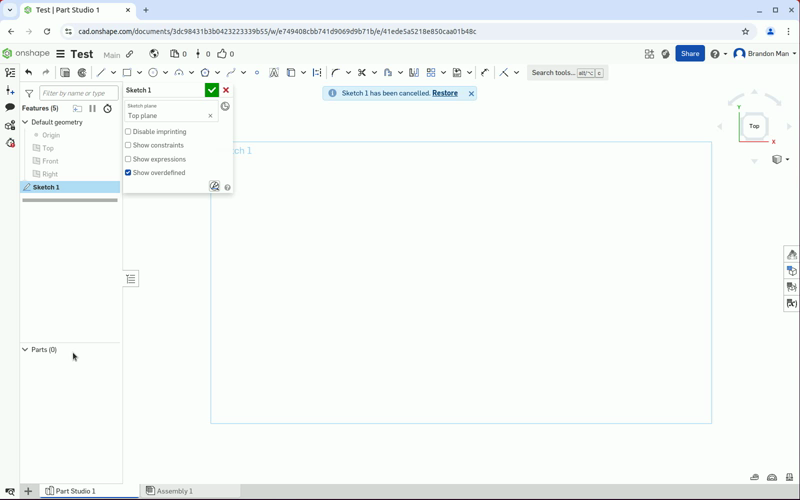
mouse_move(374, 391)
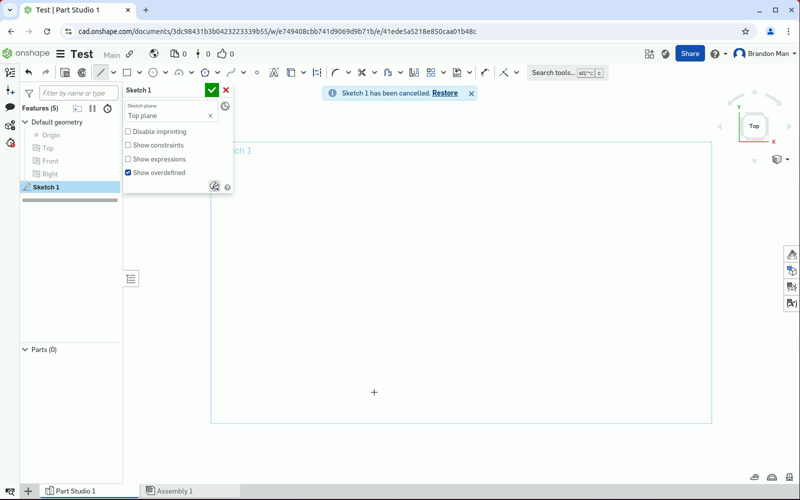
click(374, 391)
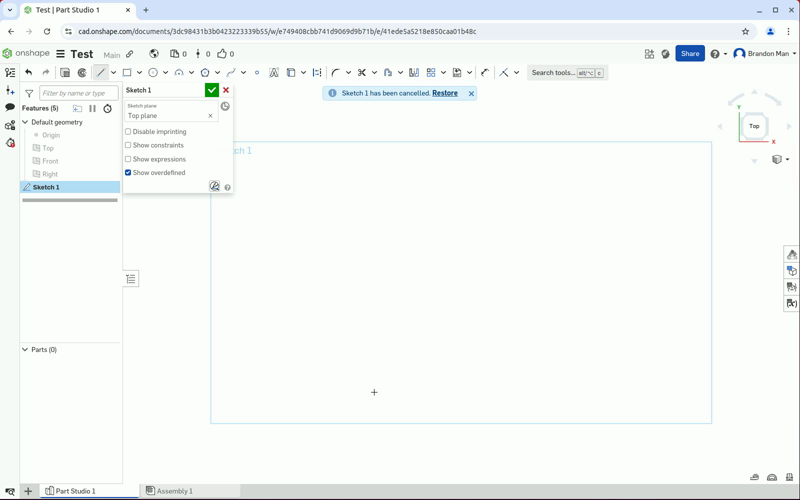
key_up(shift)
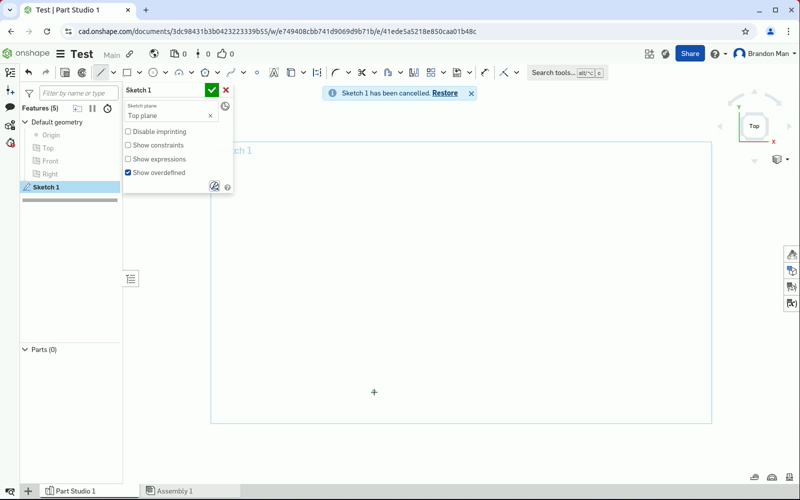
key_down(shift)
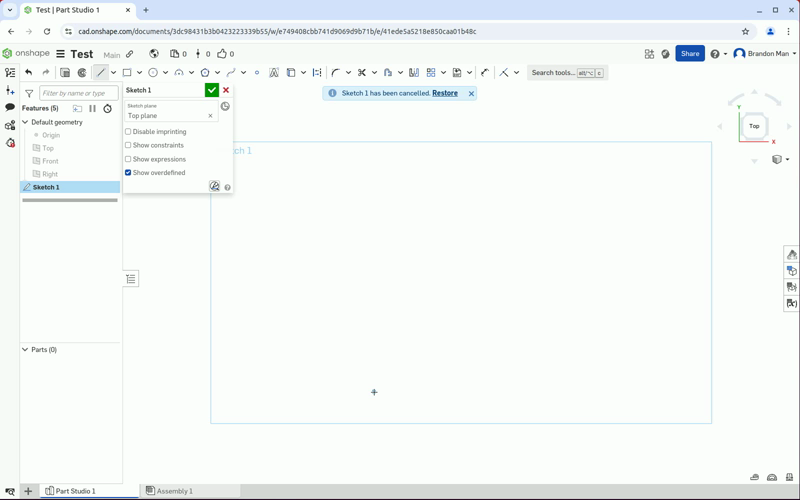
mouse_move(374, 180)
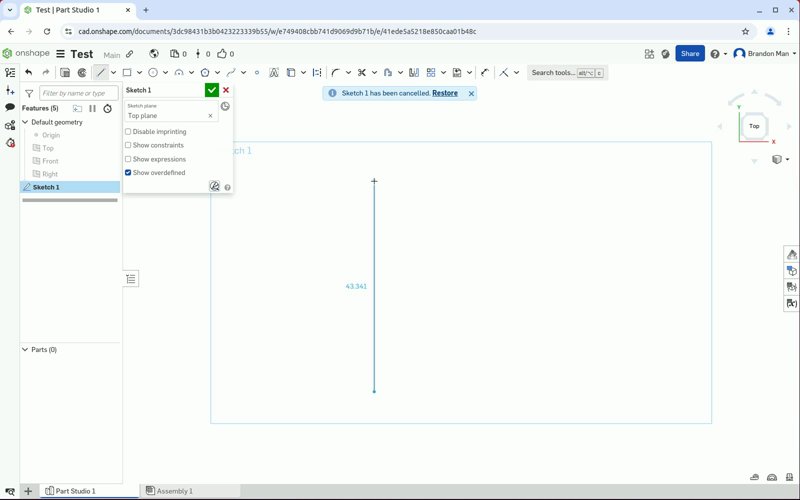
click(374, 180)
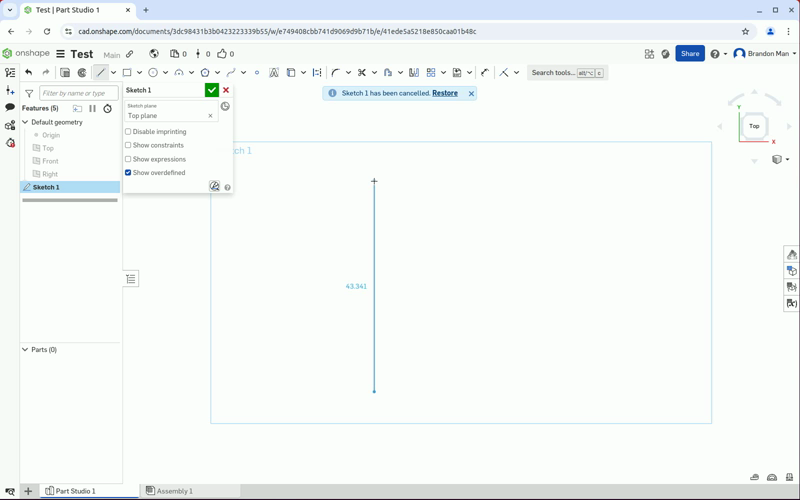
key_up(shift)
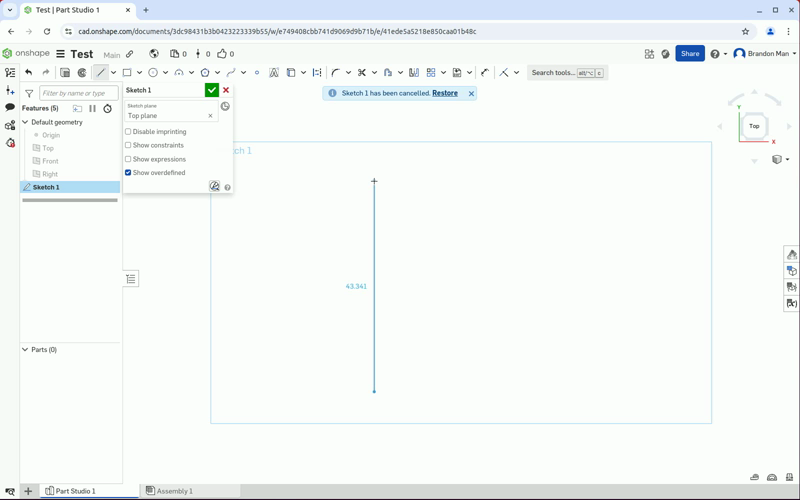
key(esc)
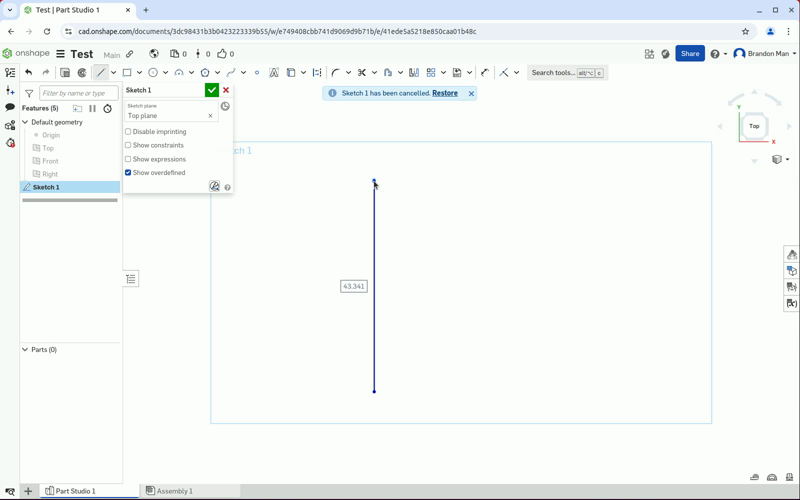
key(a)
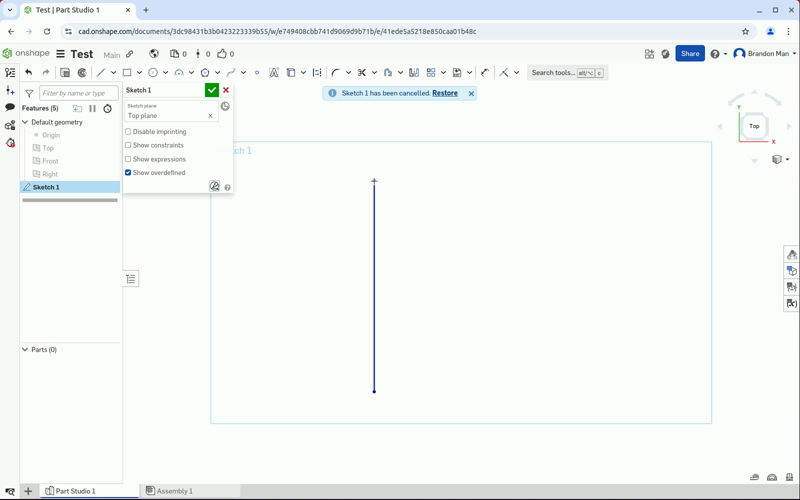
mouse_move(374, 180)
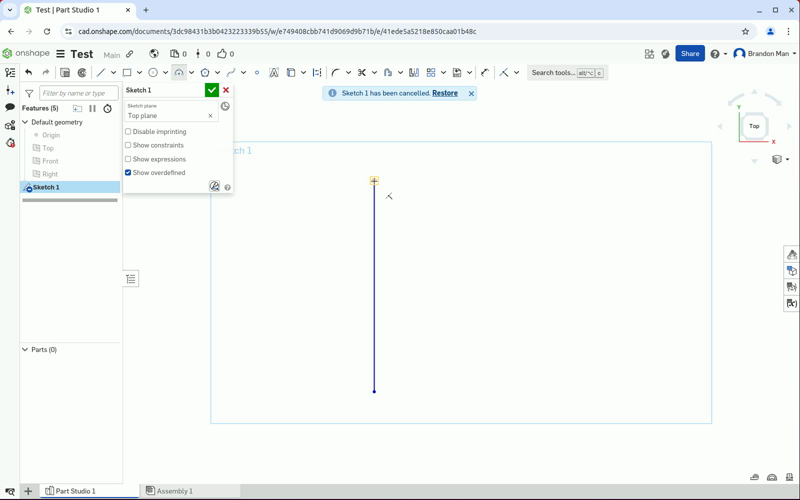
click(374, 180)
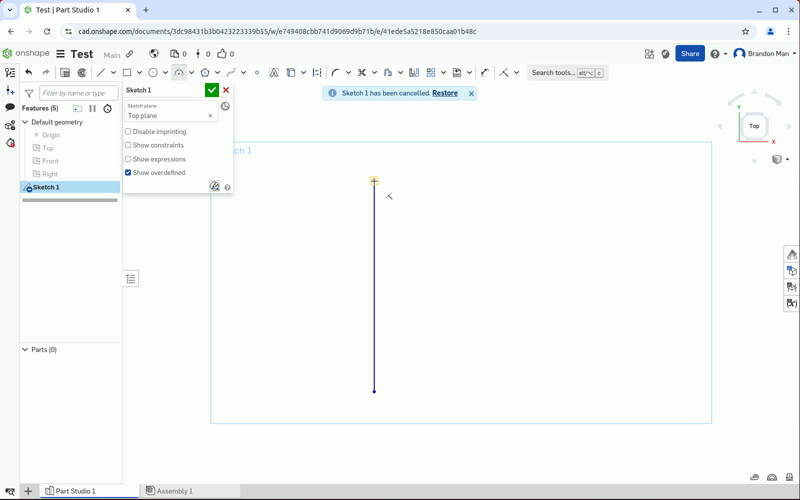
key_down(shift)
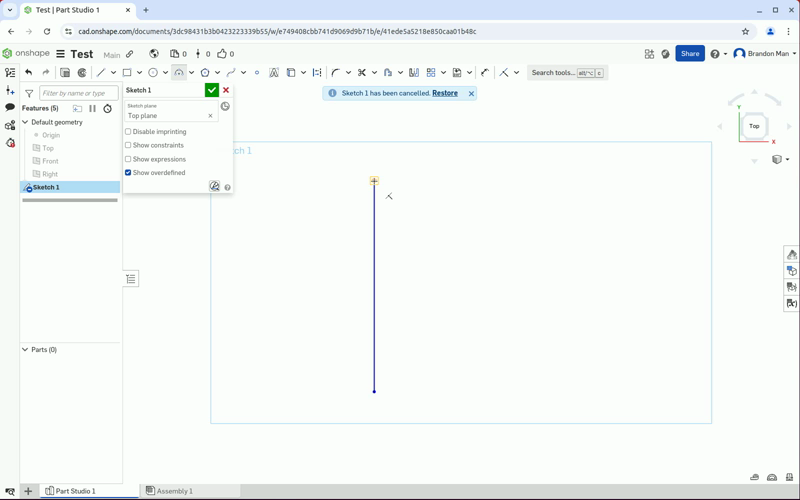
mouse_move(376, 178)
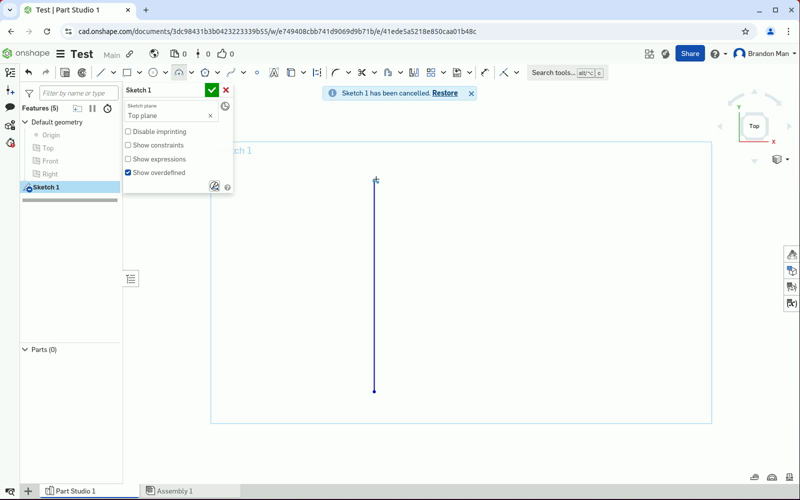
scroll(6)
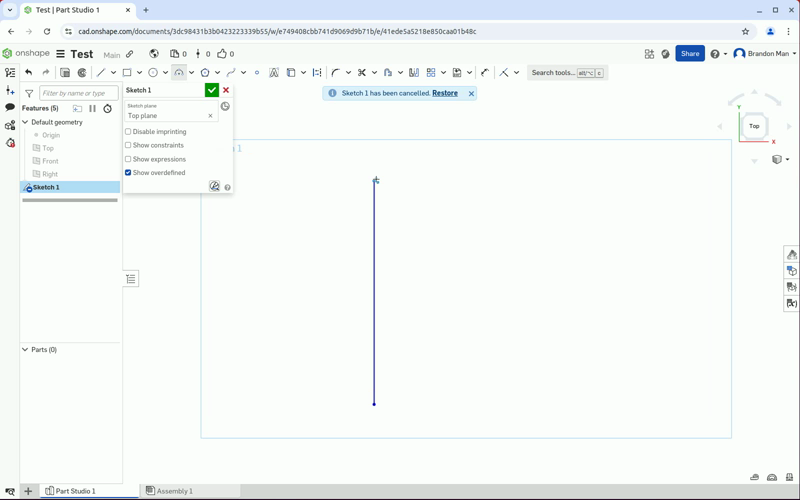
scroll(6)
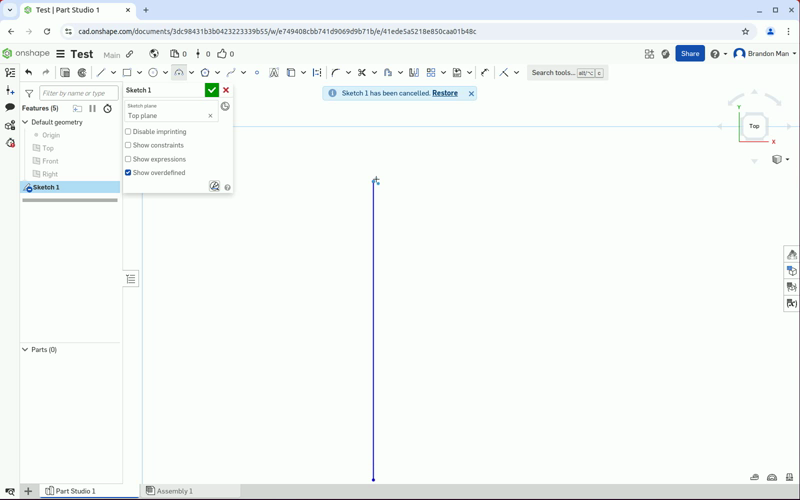
scroll(6)
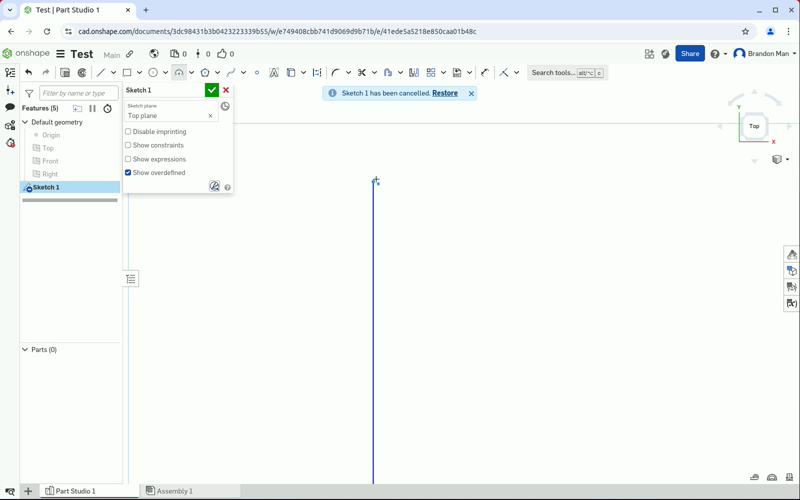
scroll(6)
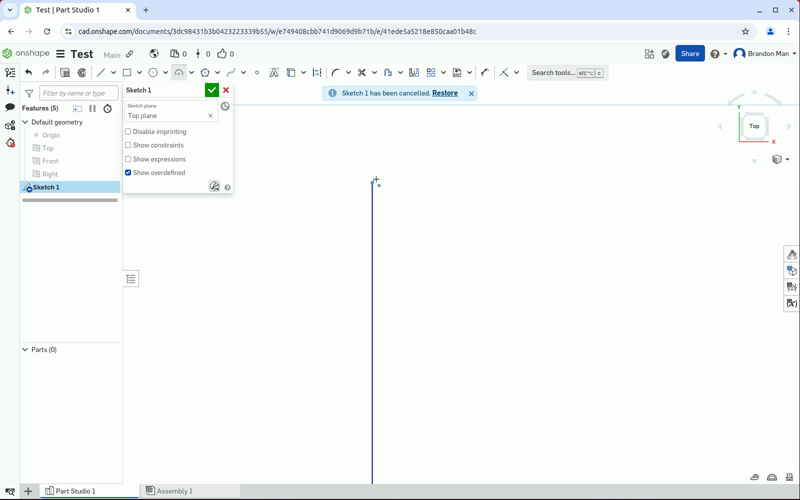
scroll(6)
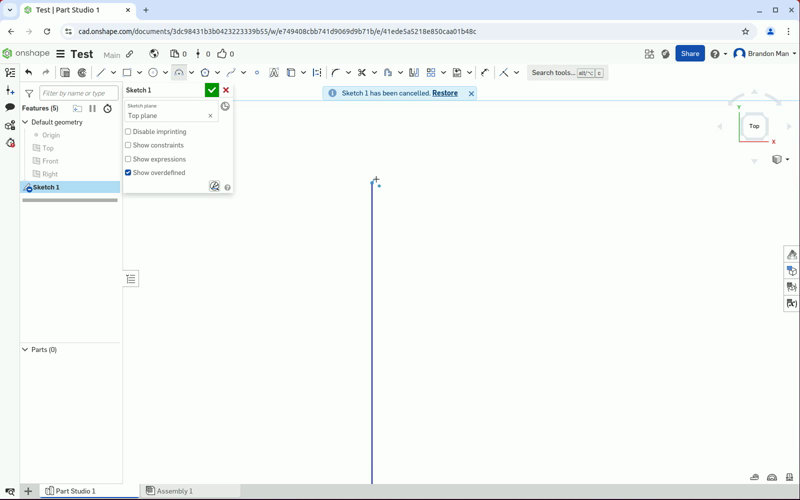
scroll(6)
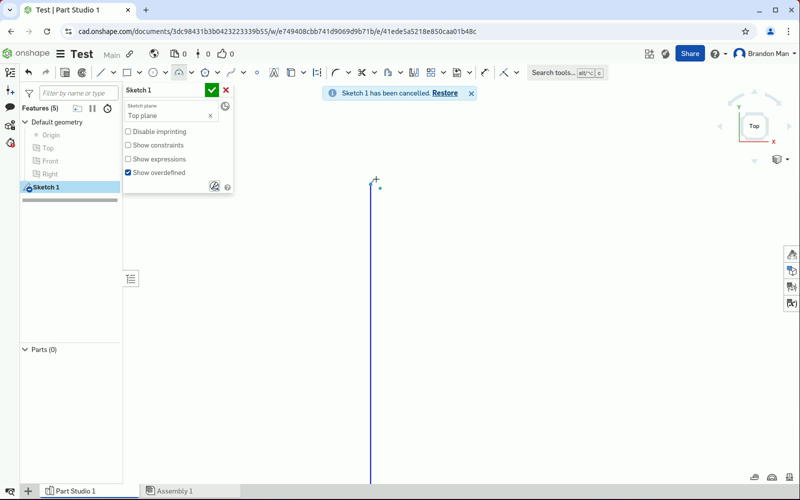
scroll(6)
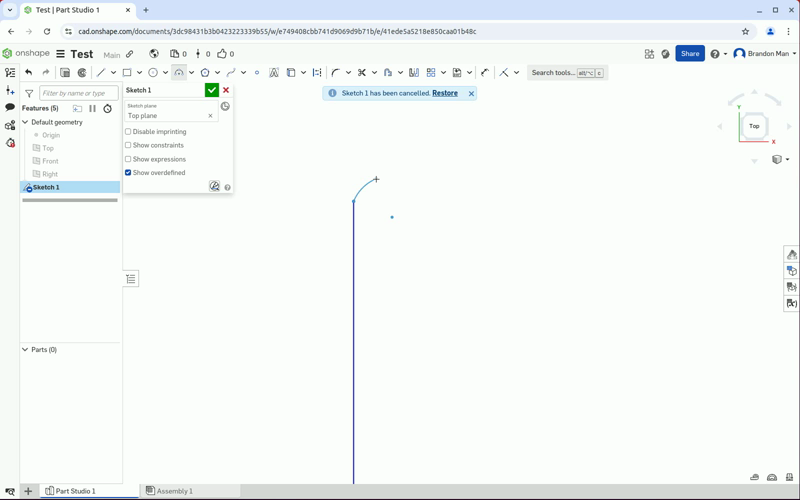
click(376, 178)
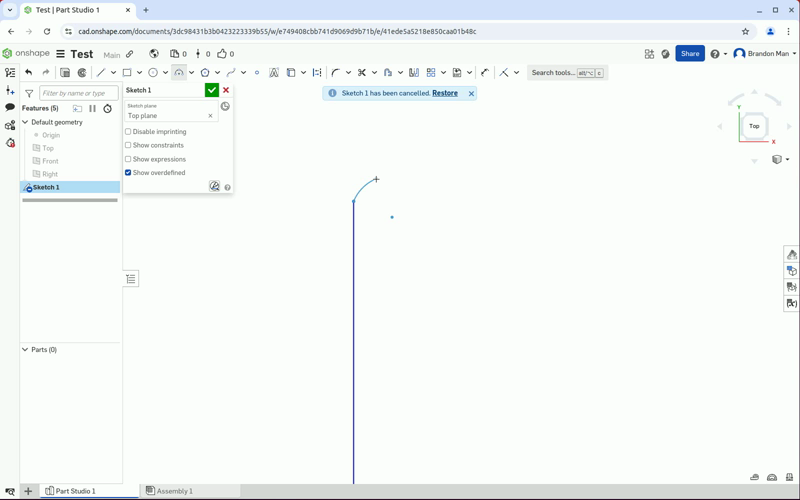
scroll(-6)
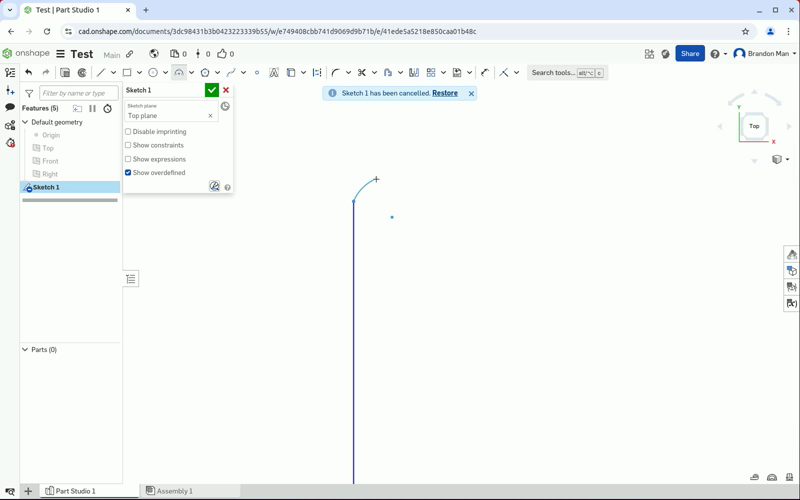
scroll(-6)
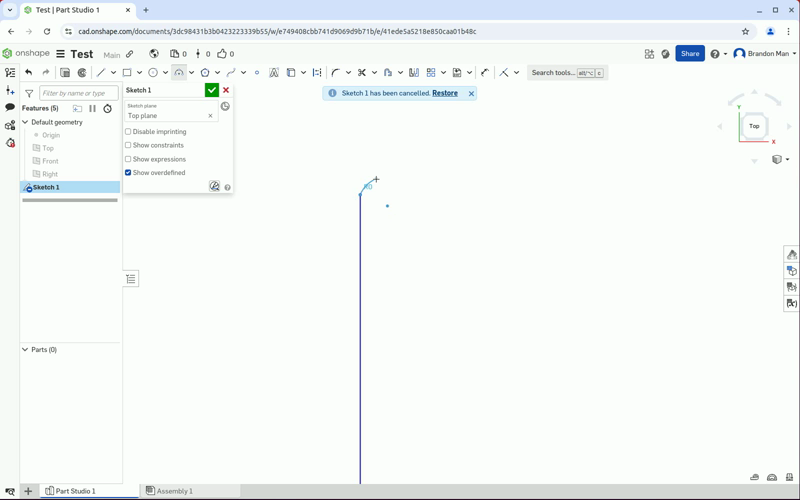
scroll(-6)
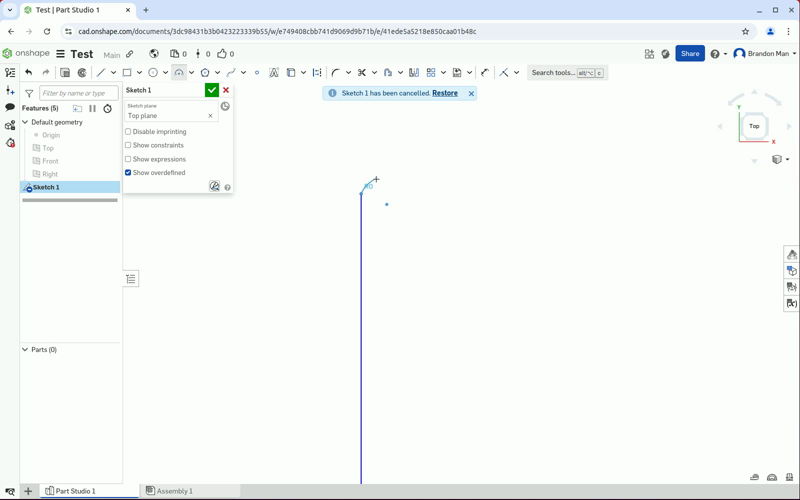
scroll(-6)
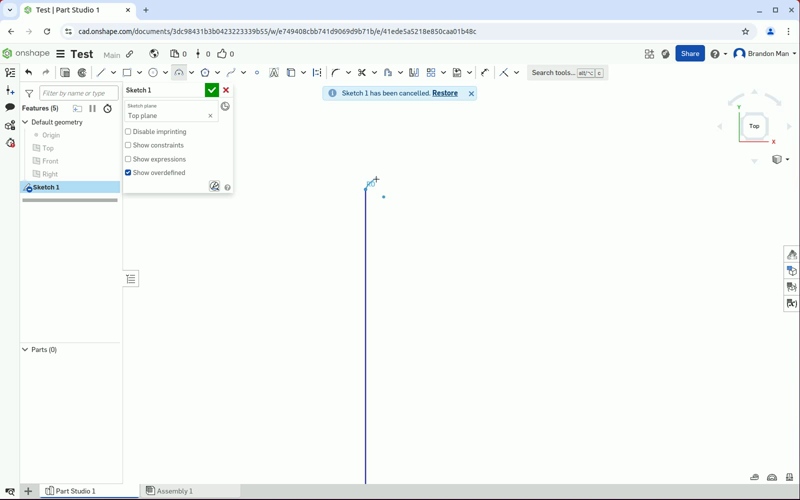
scroll(-6)
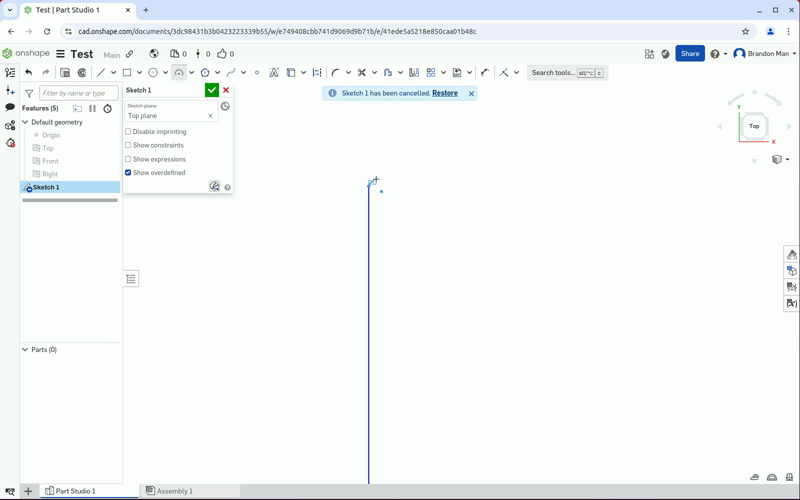
scroll(-6)
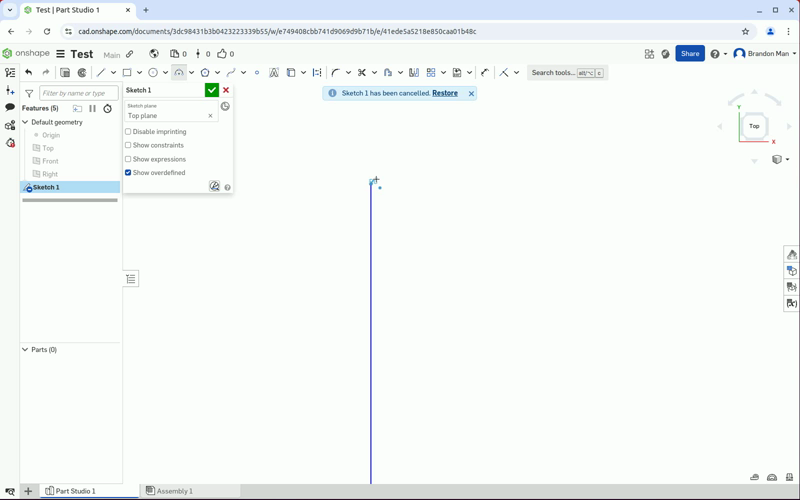
scroll(-6)
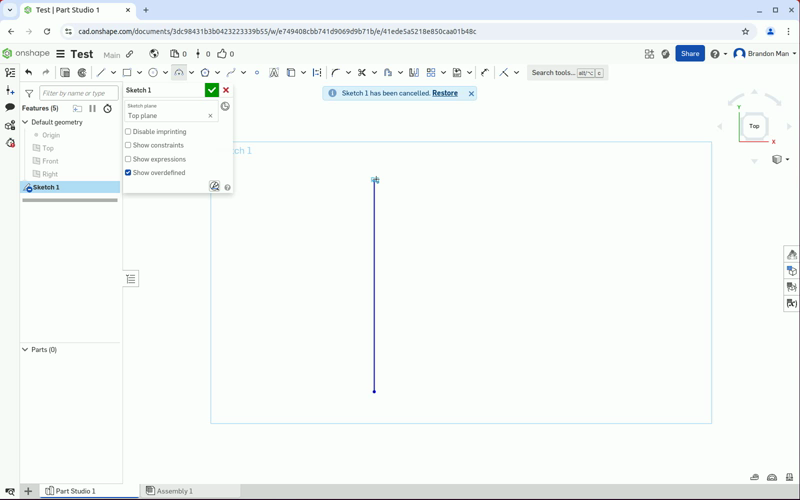
mouse_move(374, 179)
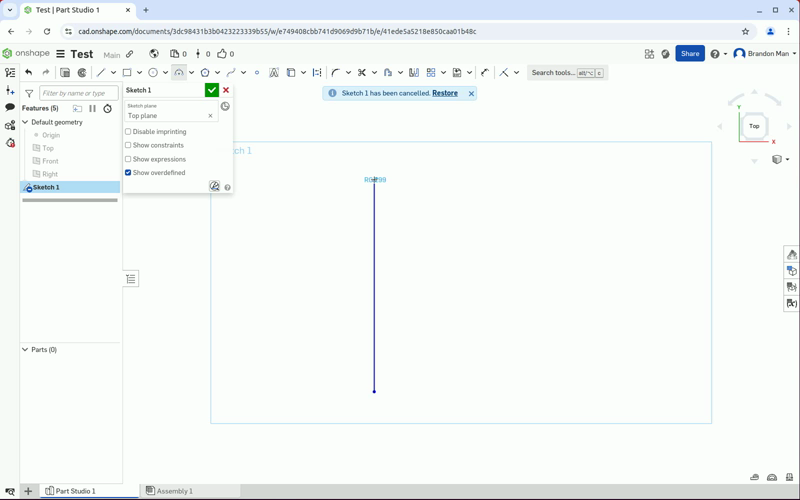
scroll(6)
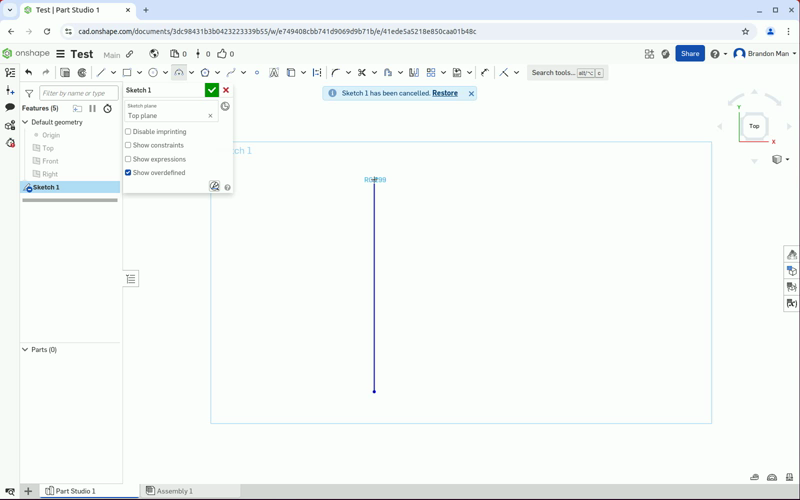
scroll(6)
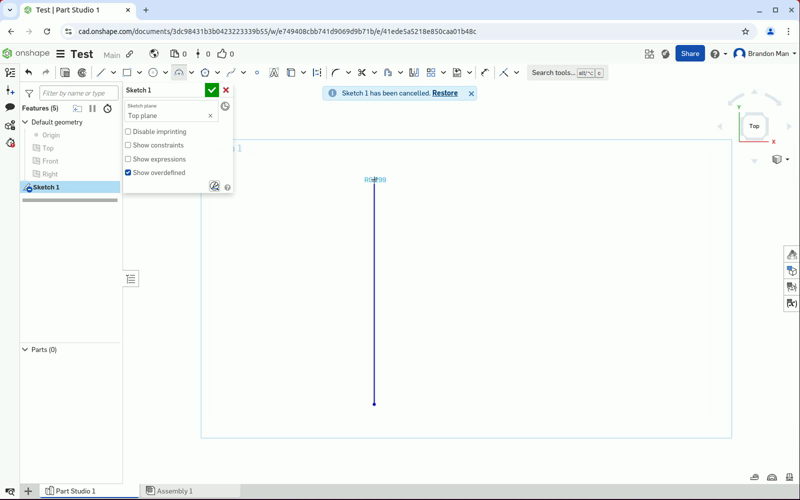
scroll(6)
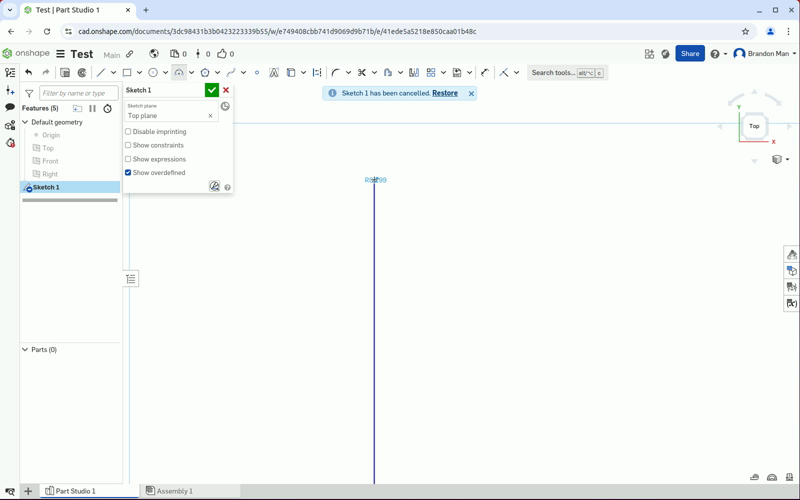
scroll(6)
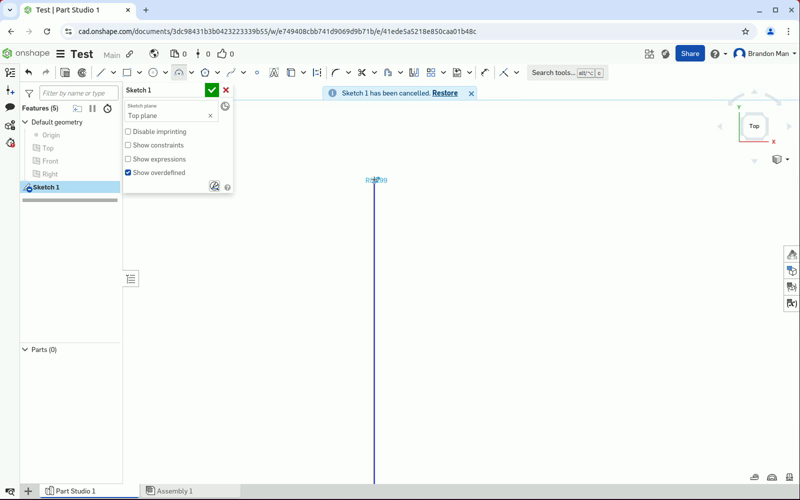
scroll(6)
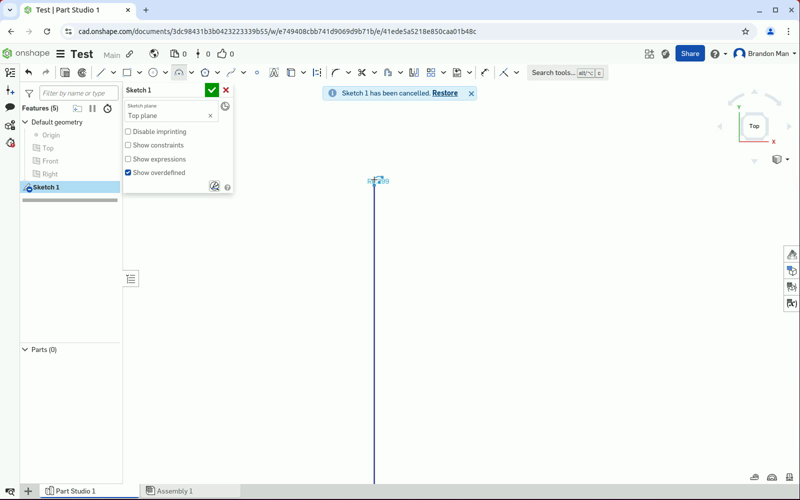
scroll(6)
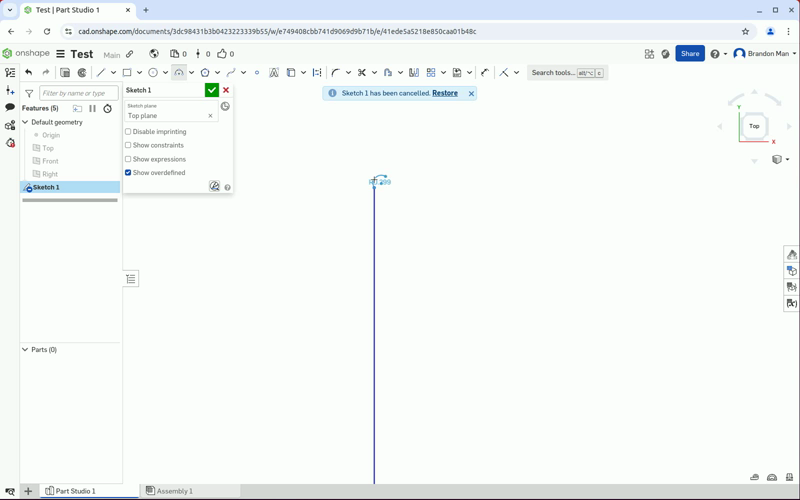
scroll(6)
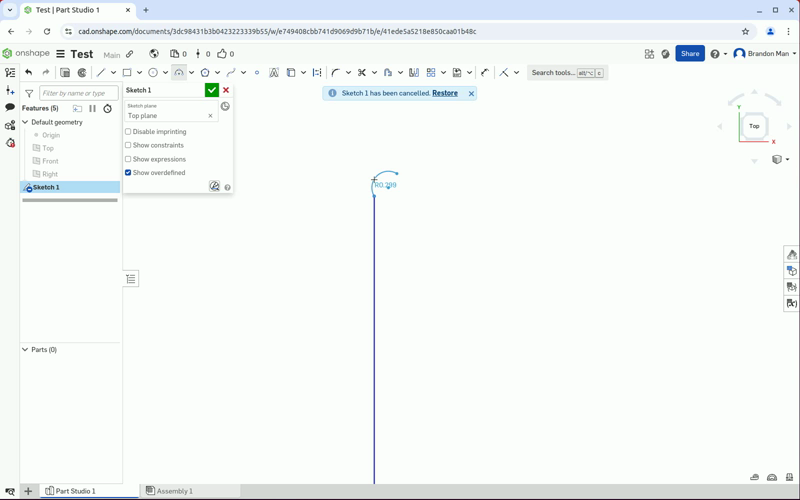
click(374, 179)
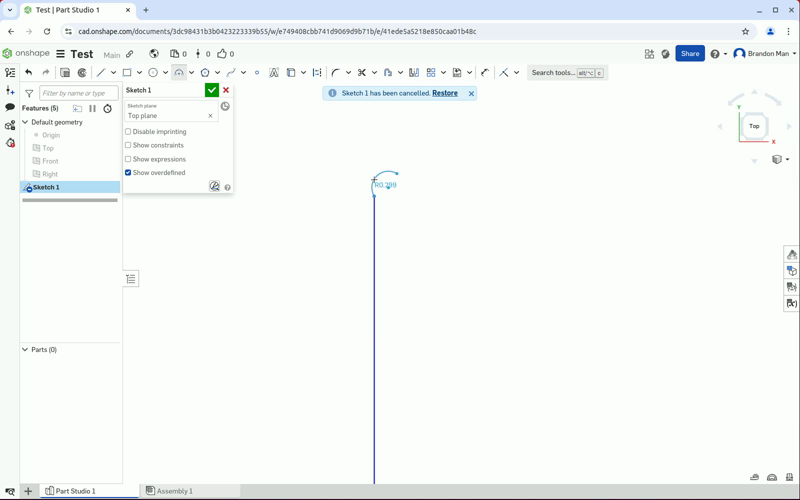
scroll(-6)
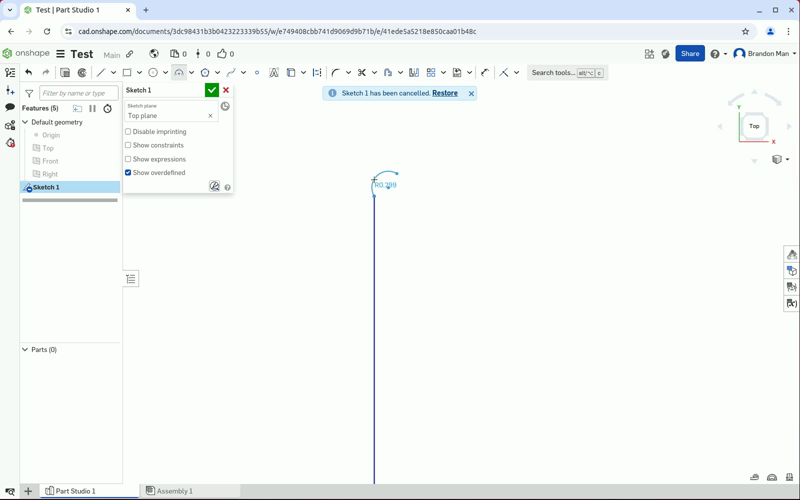
scroll(-6)
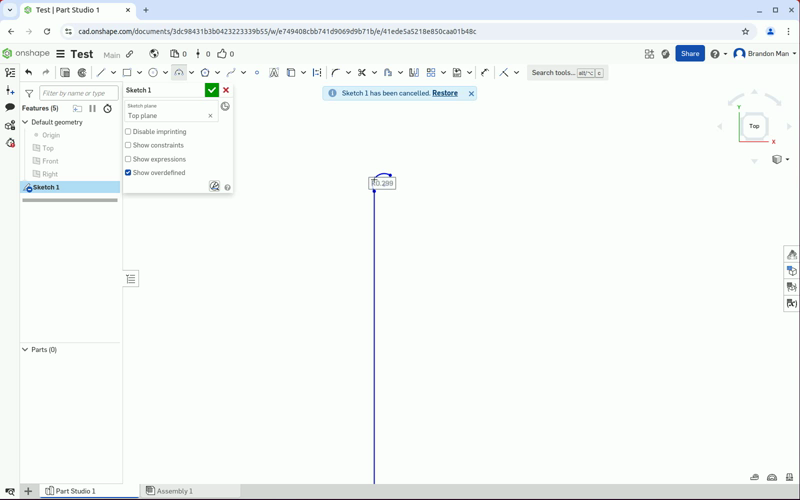
scroll(-6)
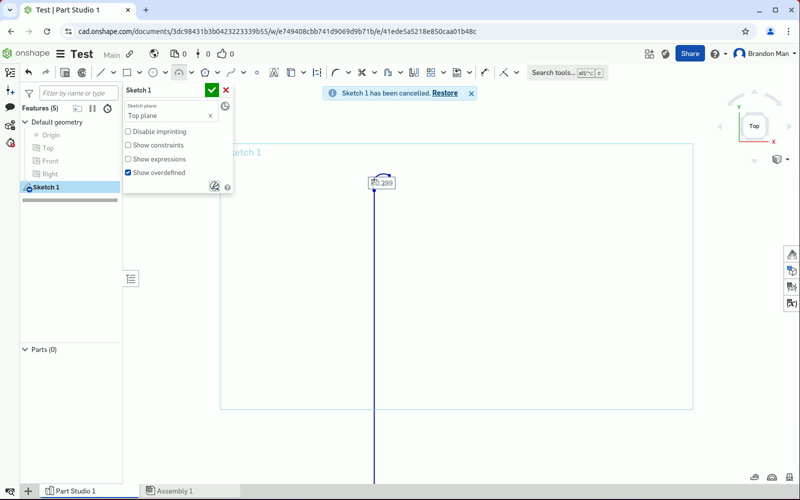
scroll(-6)
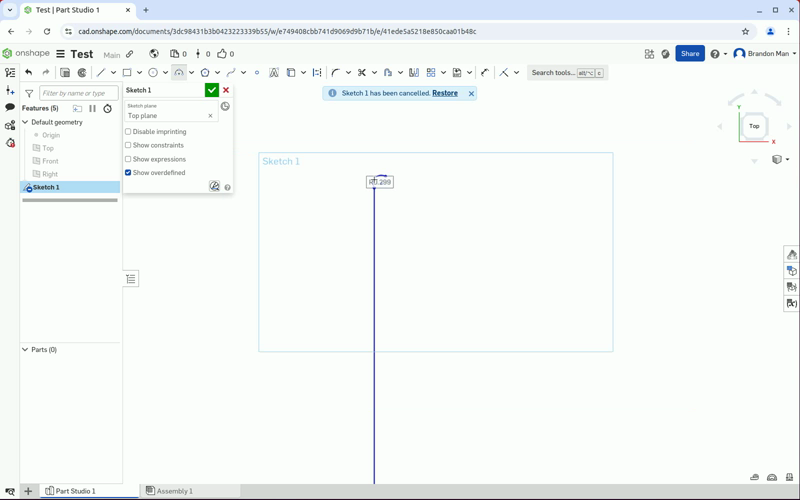
scroll(-6)
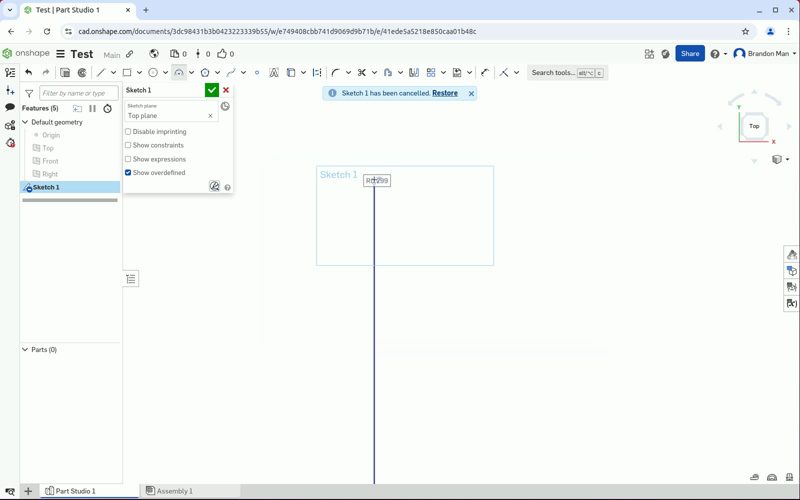
scroll(-6)
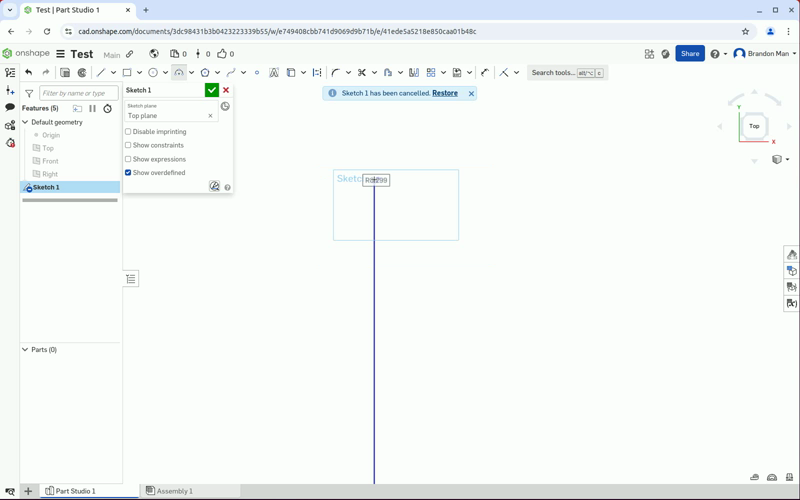
scroll(-6)
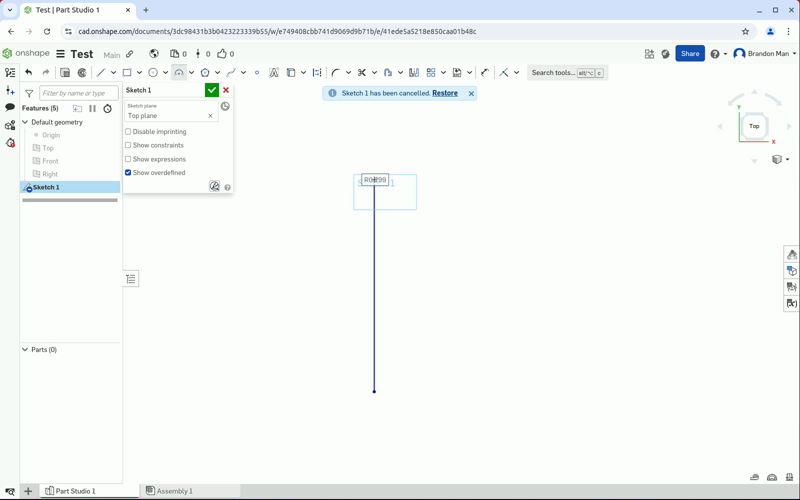
key_up(shift)
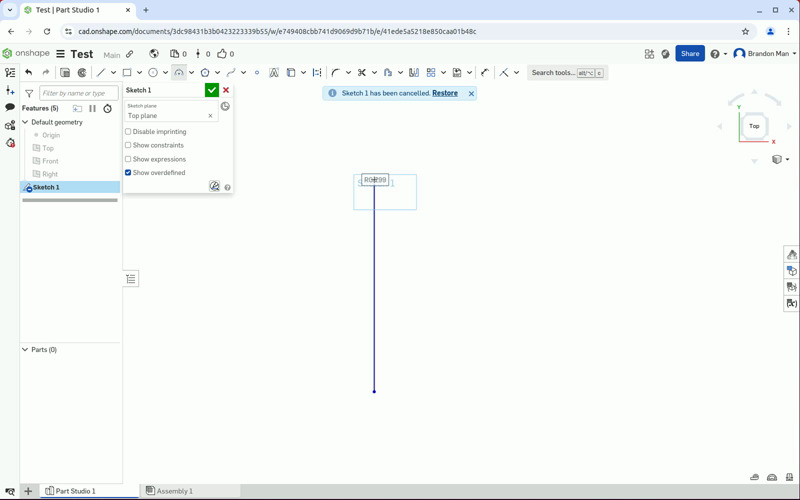
key(esc)
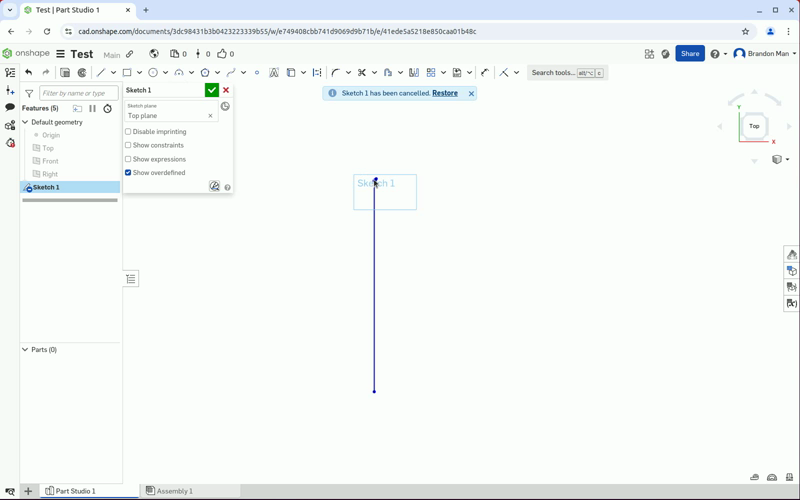
key(l)
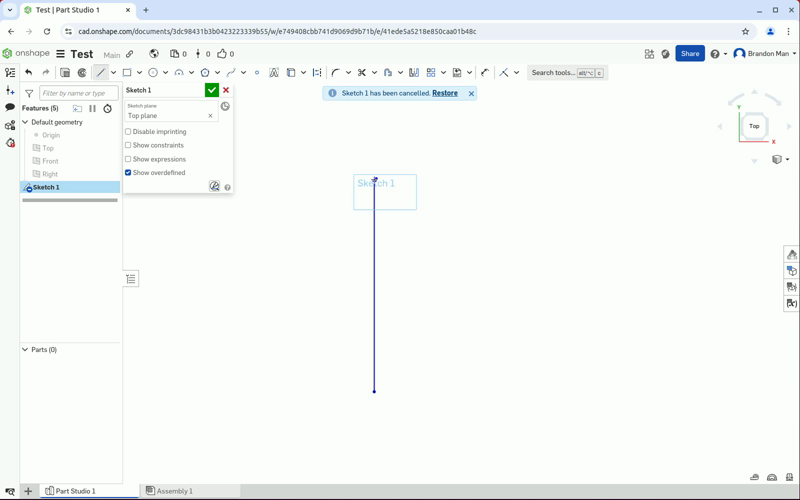
mouse_move(376, 178)
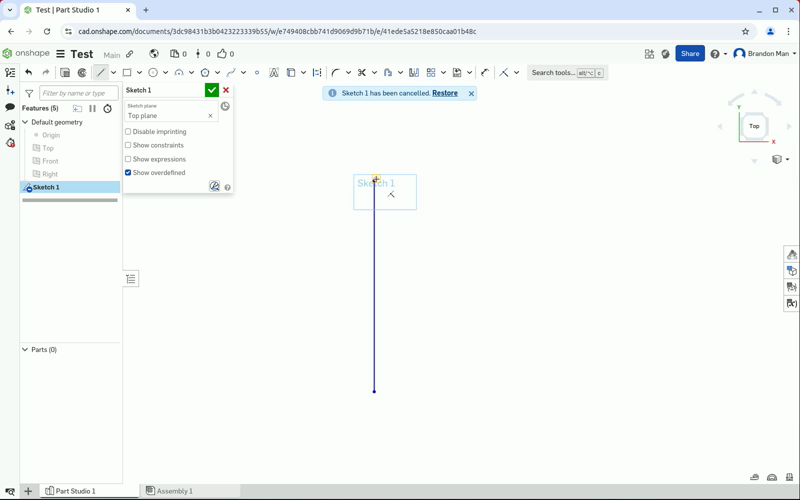
scroll(6)
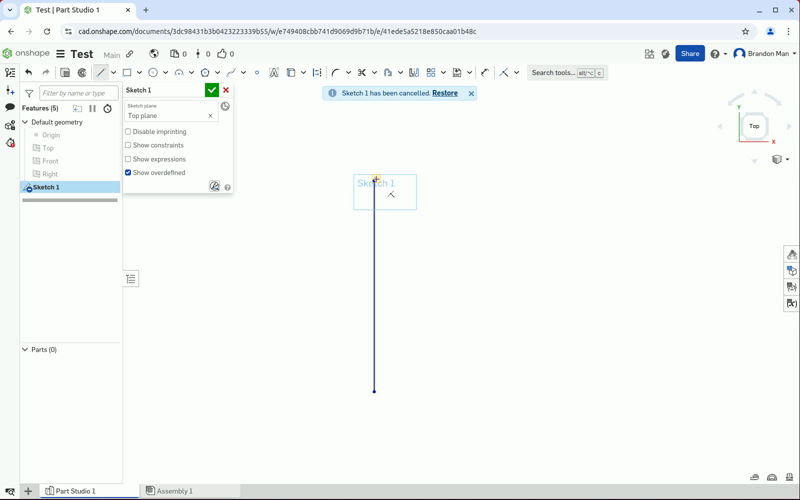
scroll(6)
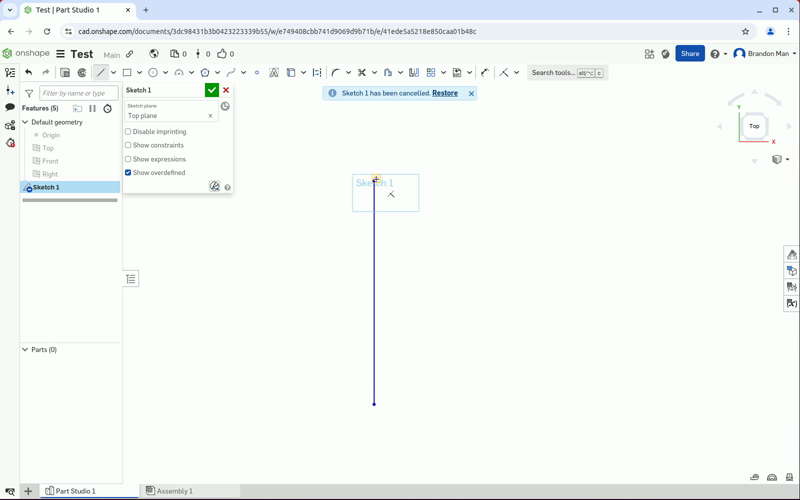
scroll(6)
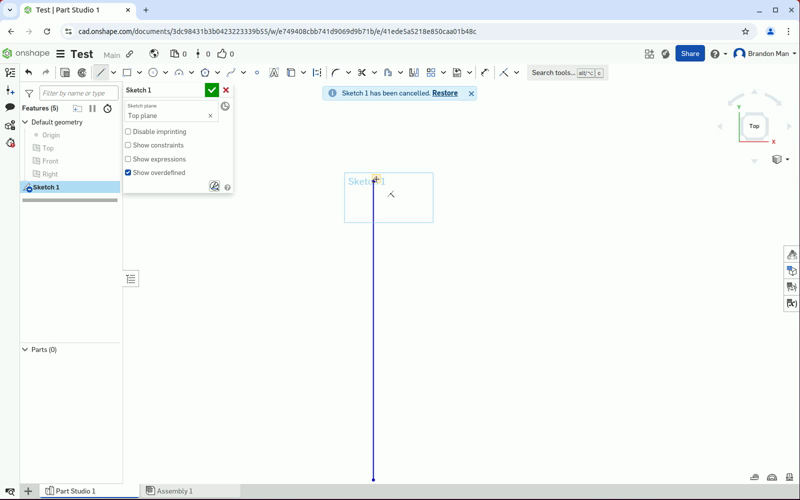
scroll(6)
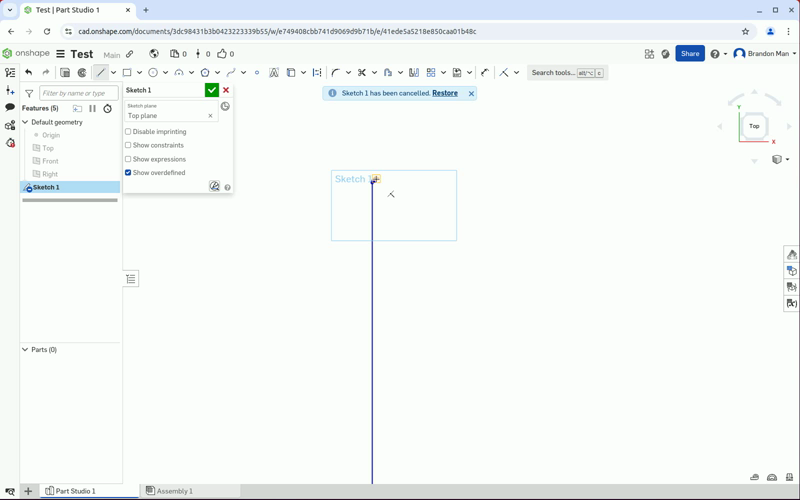
scroll(6)
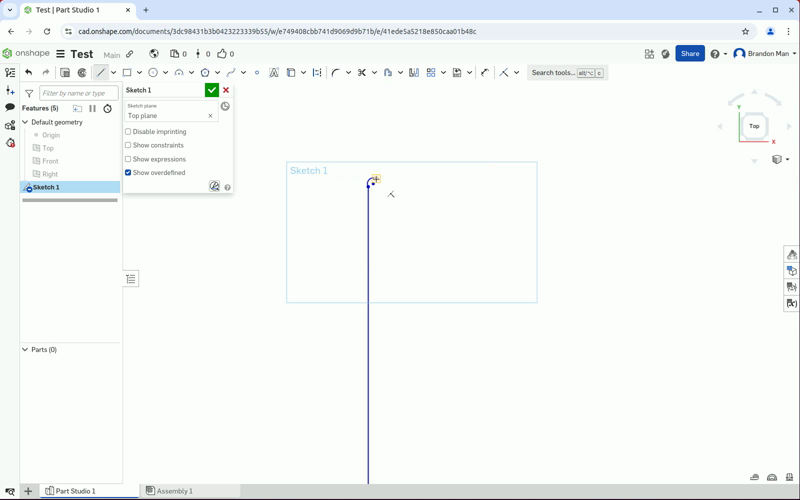
scroll(6)
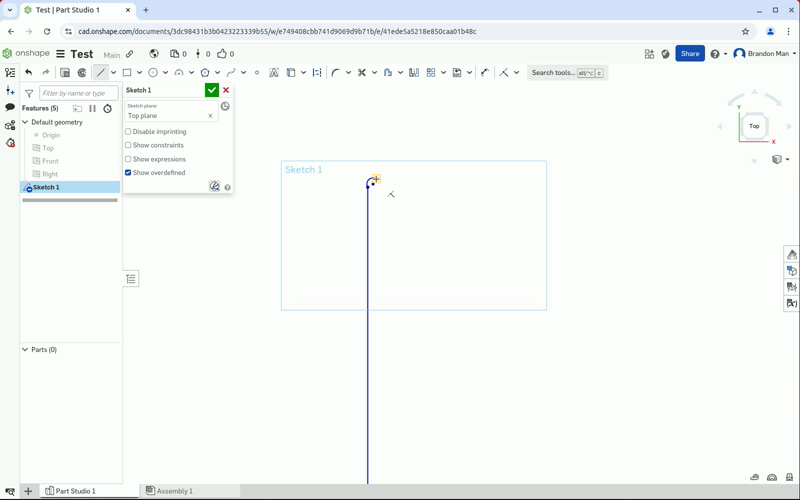
scroll(6)
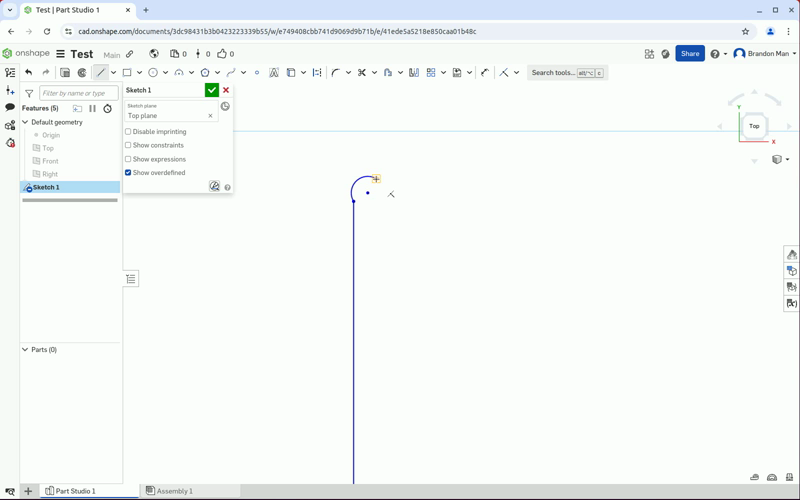
click(376, 178)
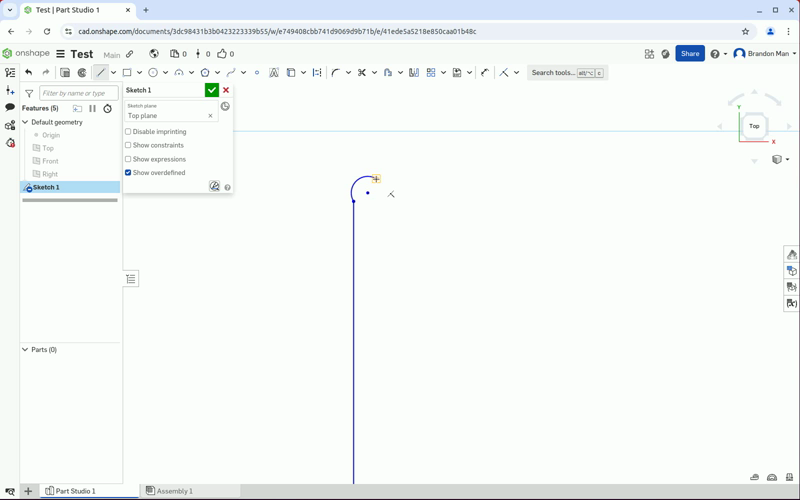
scroll(-6)
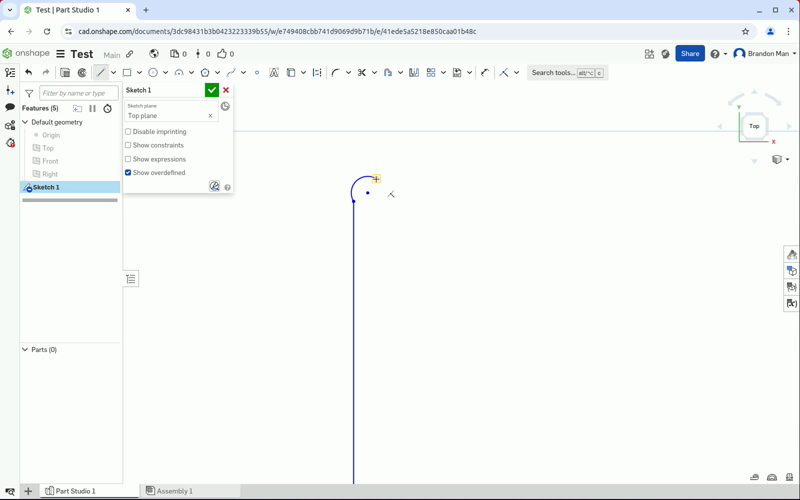
scroll(-6)
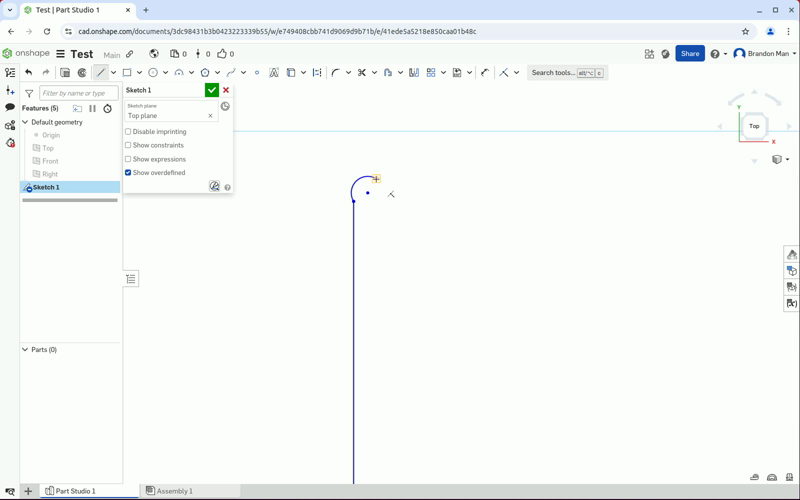
scroll(-6)
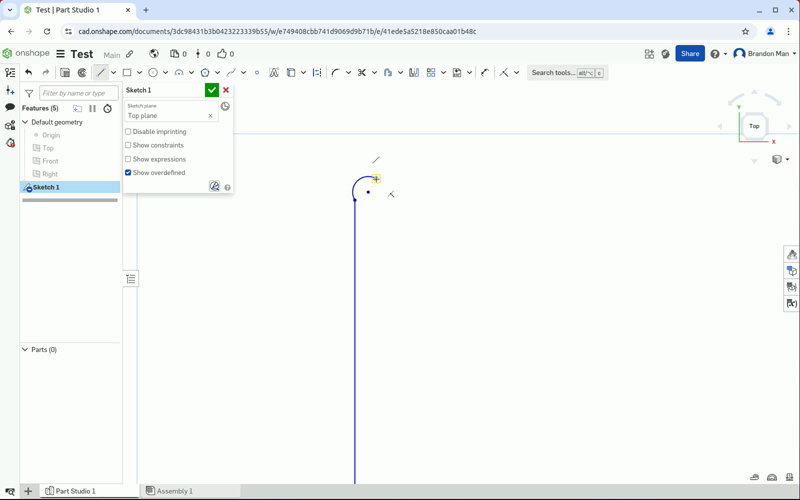
scroll(-6)
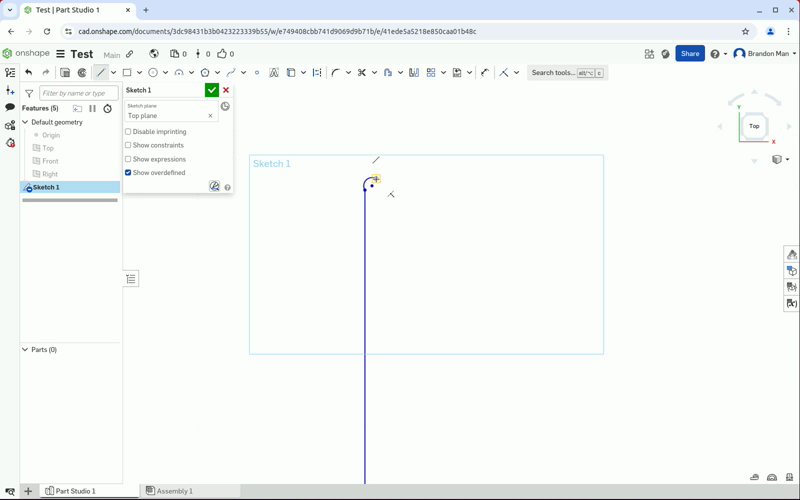
scroll(-6)
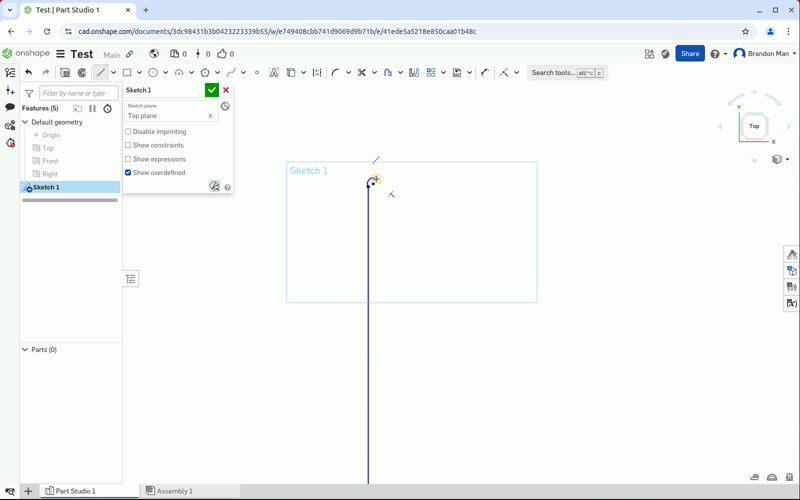
scroll(-6)
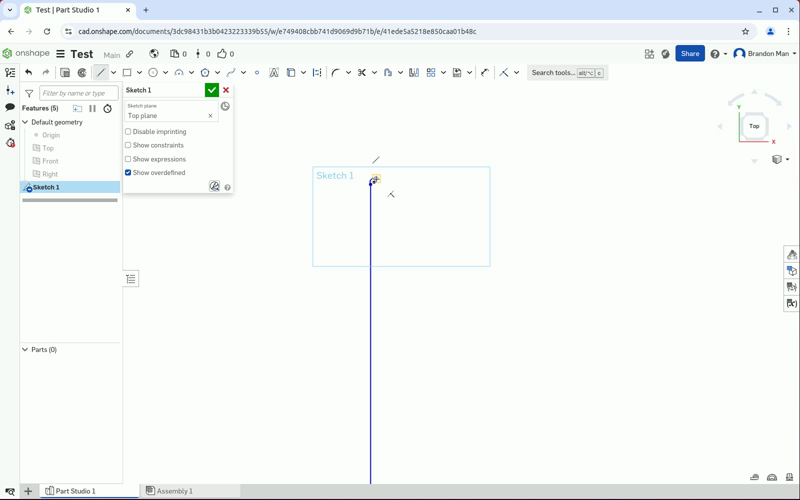
scroll(-6)
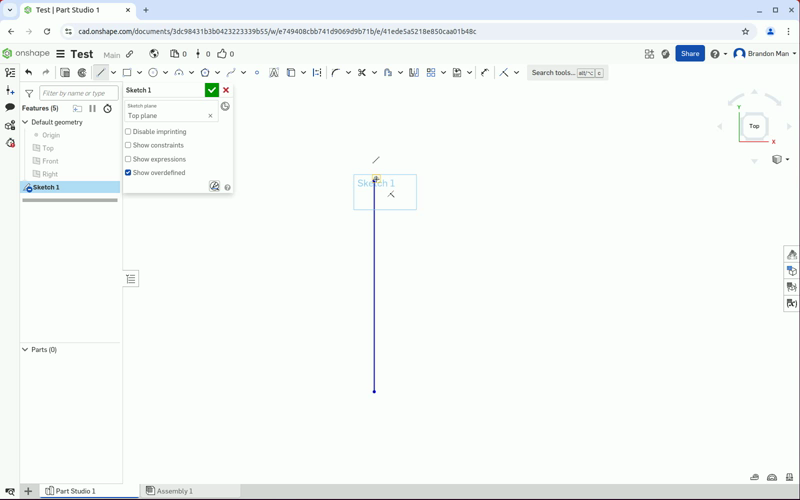
key_down(shift)
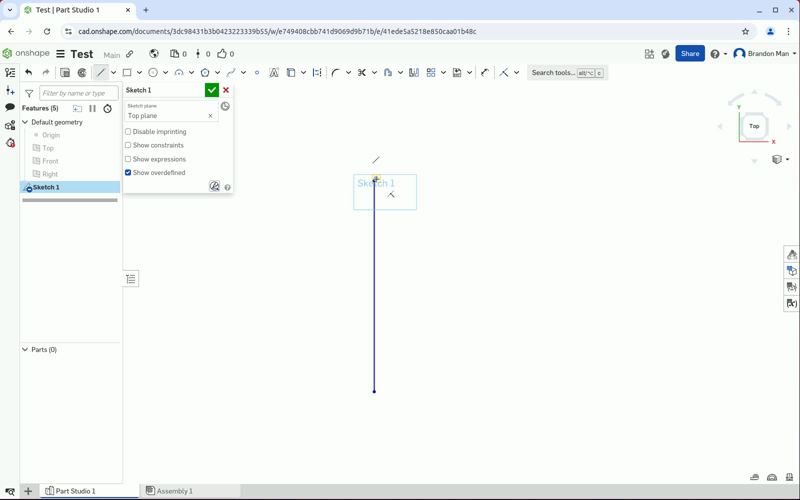
mouse_move(540, 178)
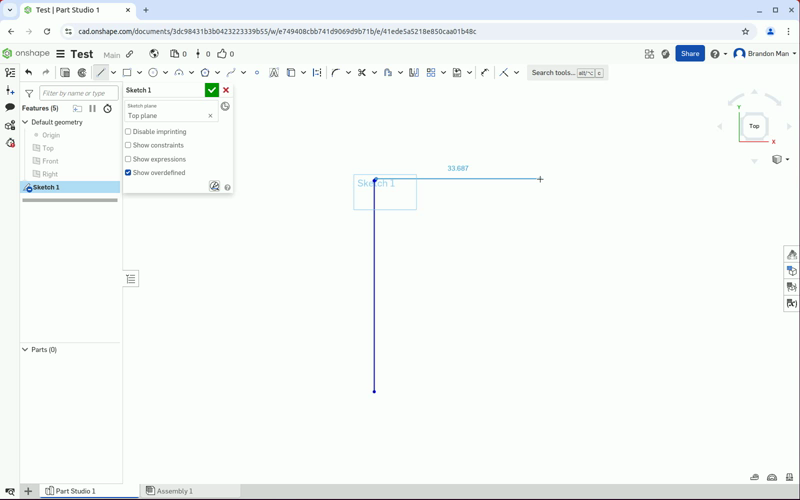
click(540, 178)
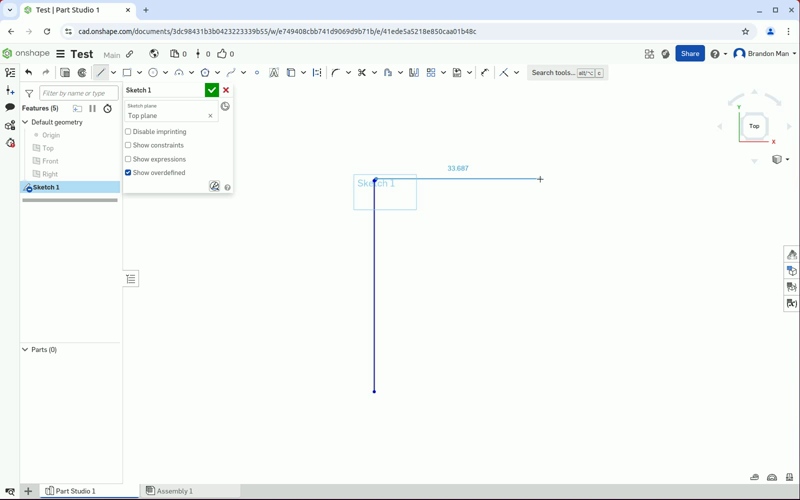
key_up(shift)
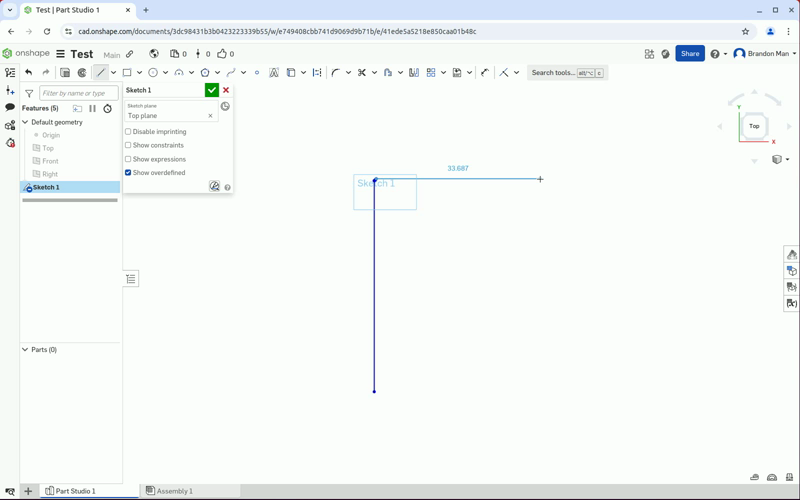
key(esc)
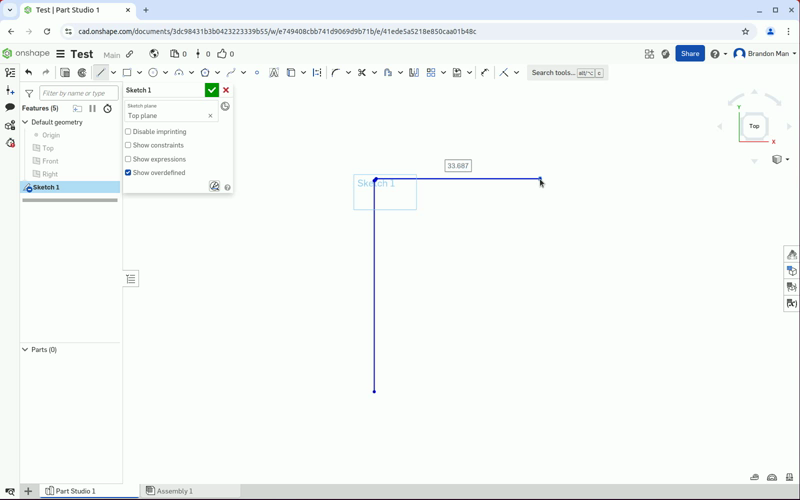
key(a)
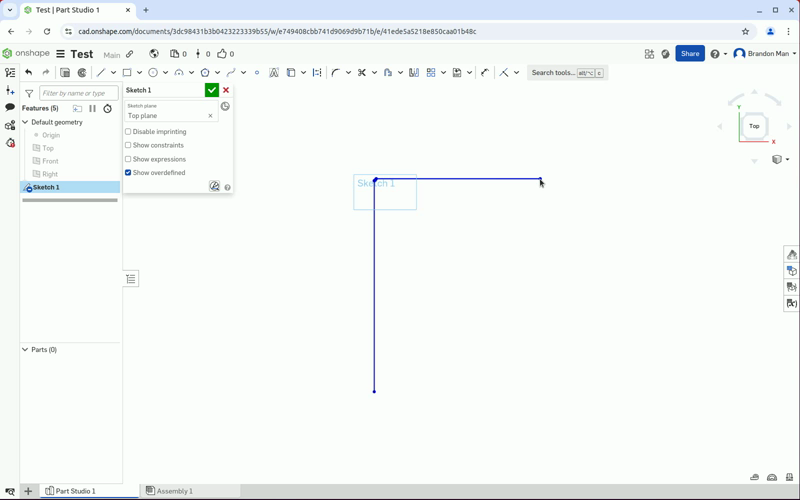
mouse_move(540, 178)
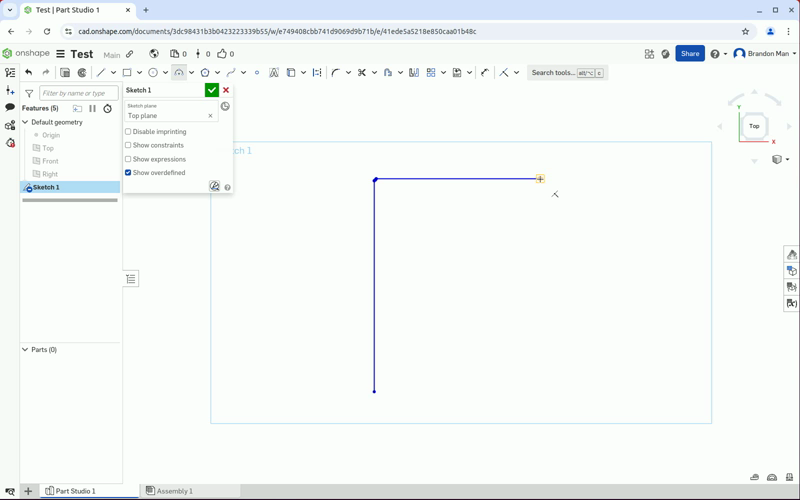
click(540, 178)
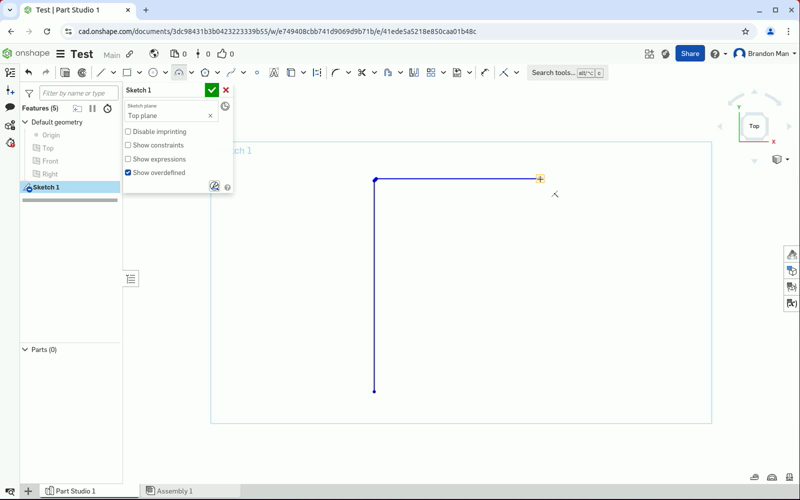
key_down(shift)
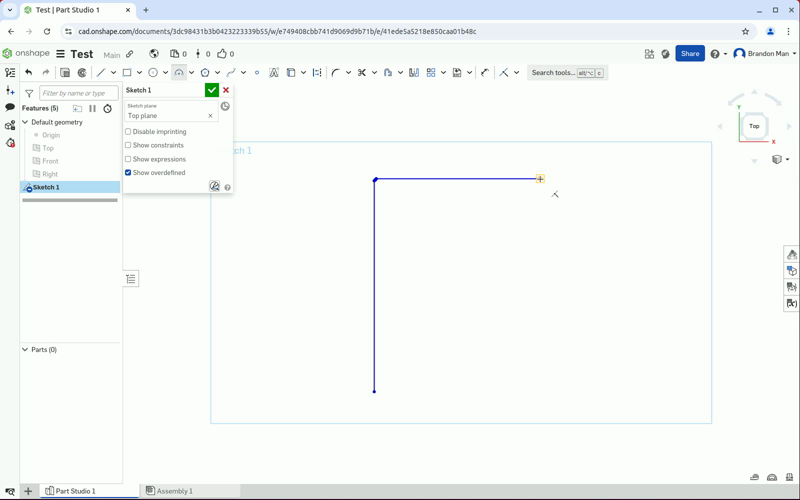
mouse_move(542, 180)
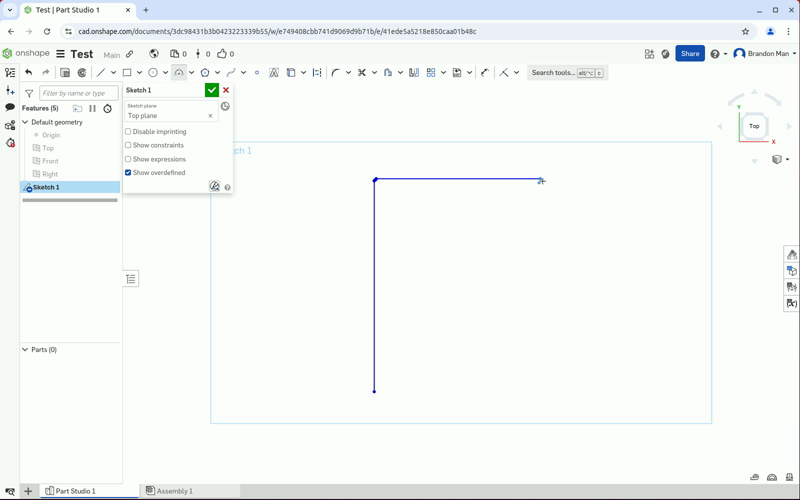
scroll(6)
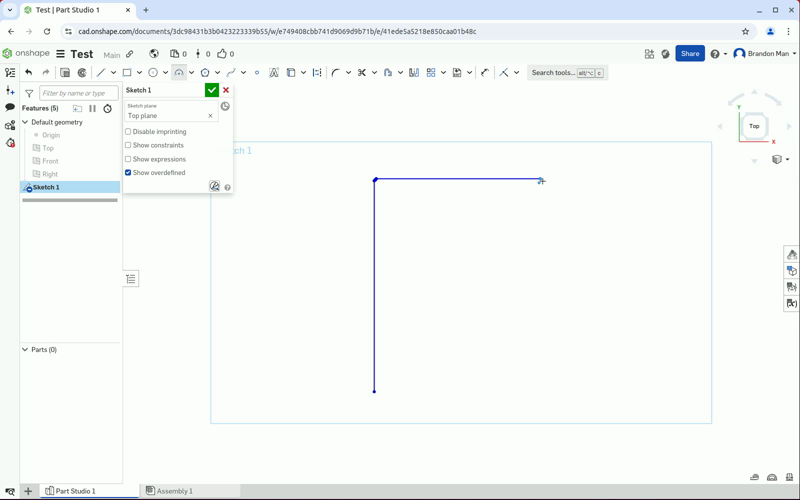
scroll(6)
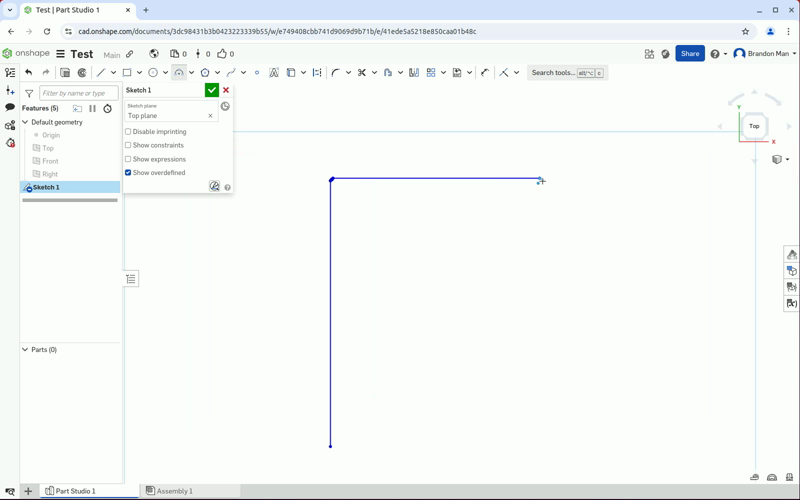
scroll(6)
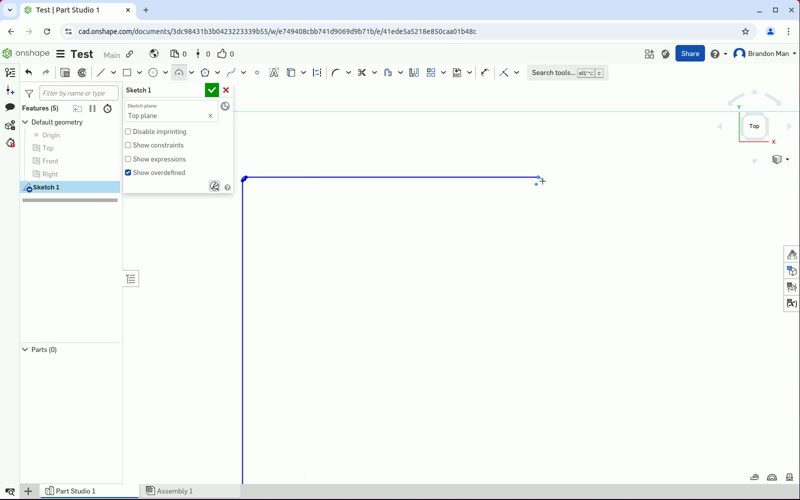
scroll(6)
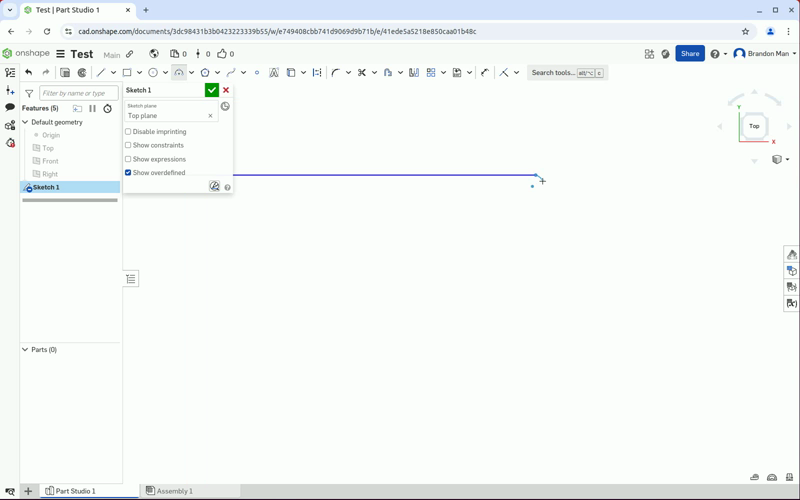
scroll(6)
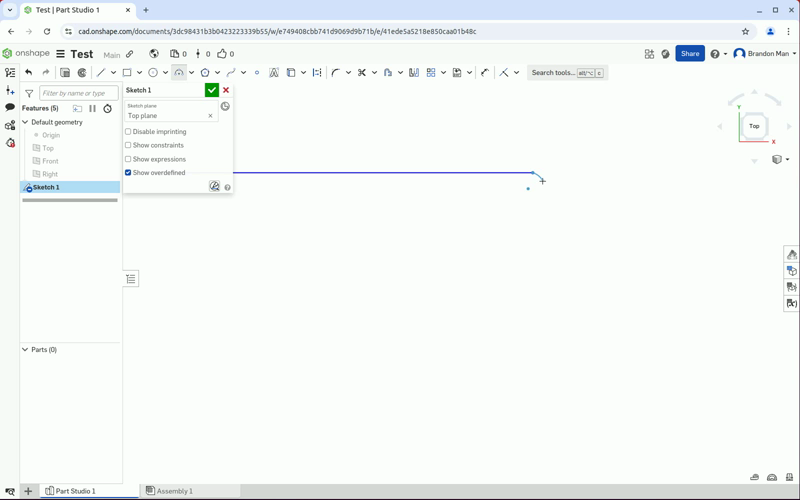
scroll(6)
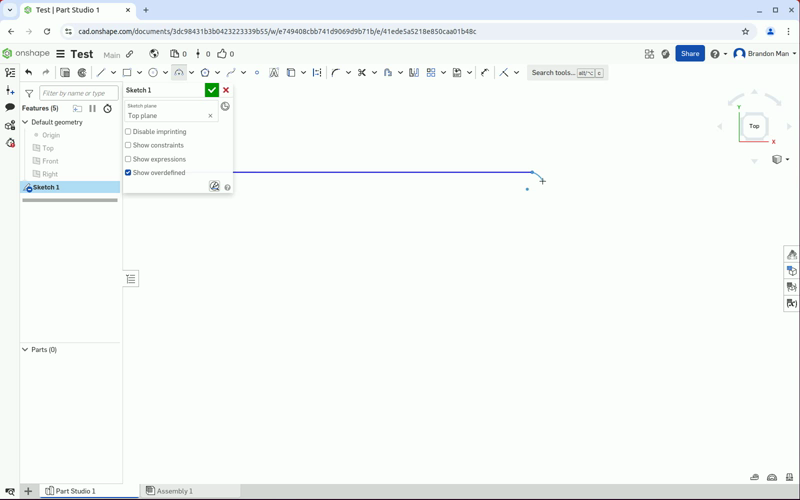
scroll(6)
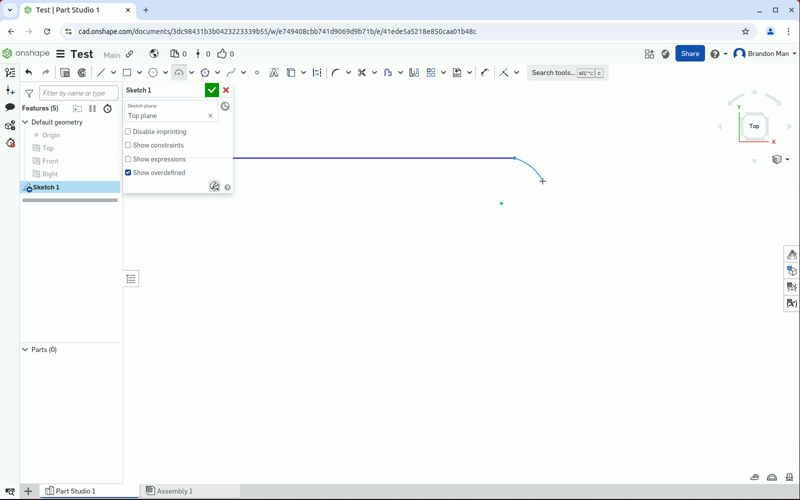
click(542, 180)
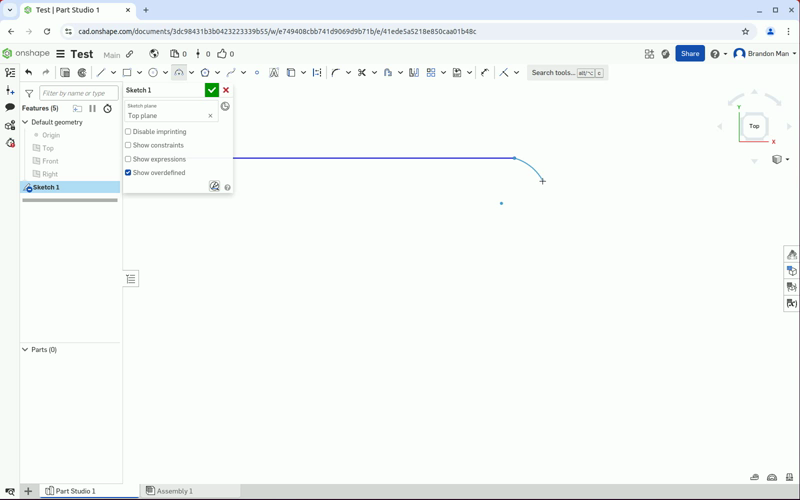
scroll(-6)
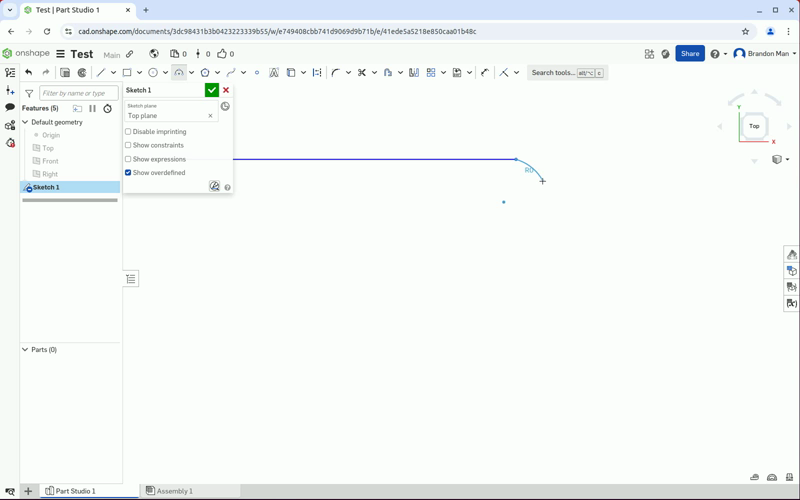
scroll(-6)
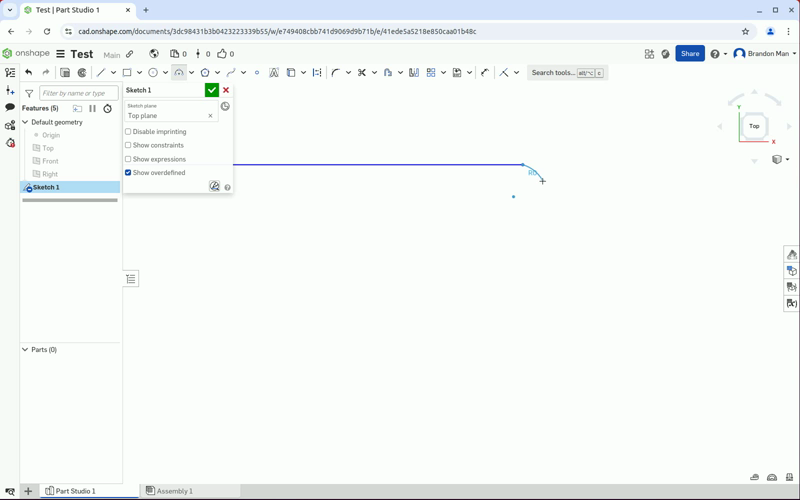
scroll(-6)
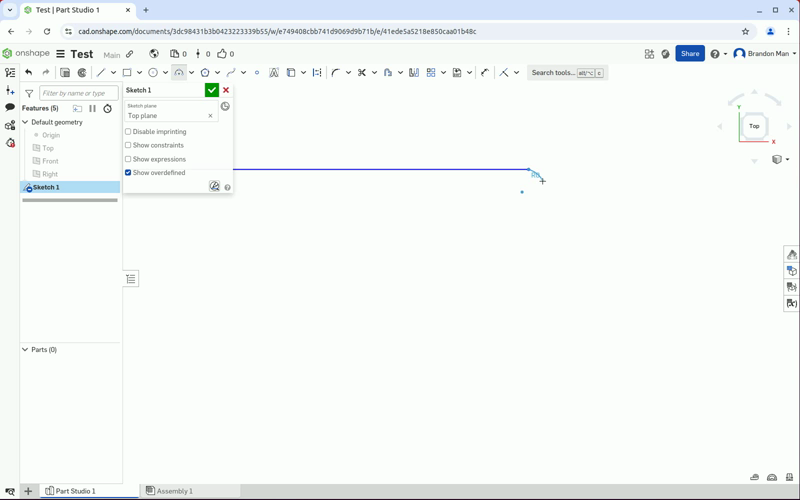
scroll(-6)
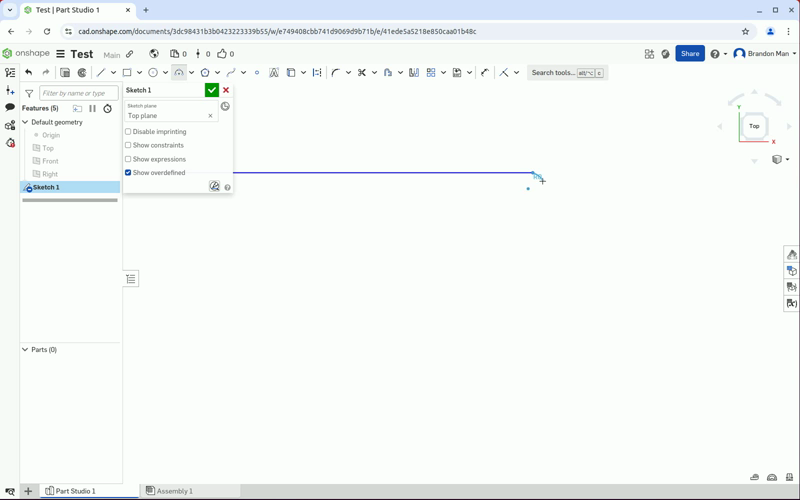
scroll(-6)
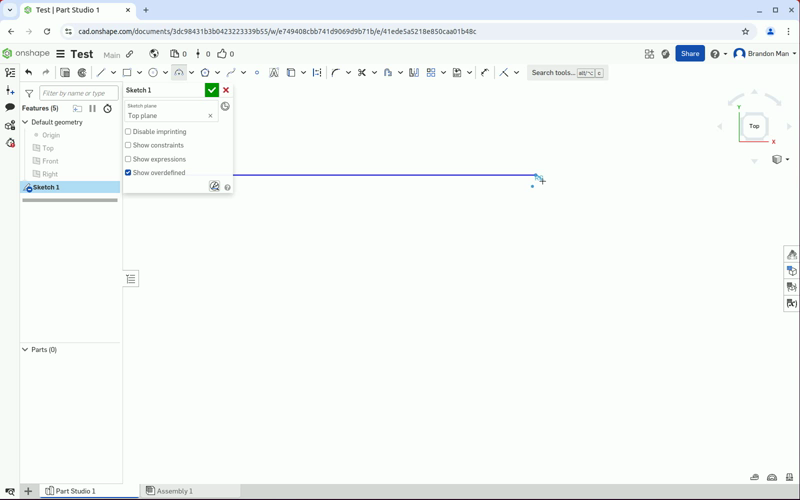
scroll(-6)
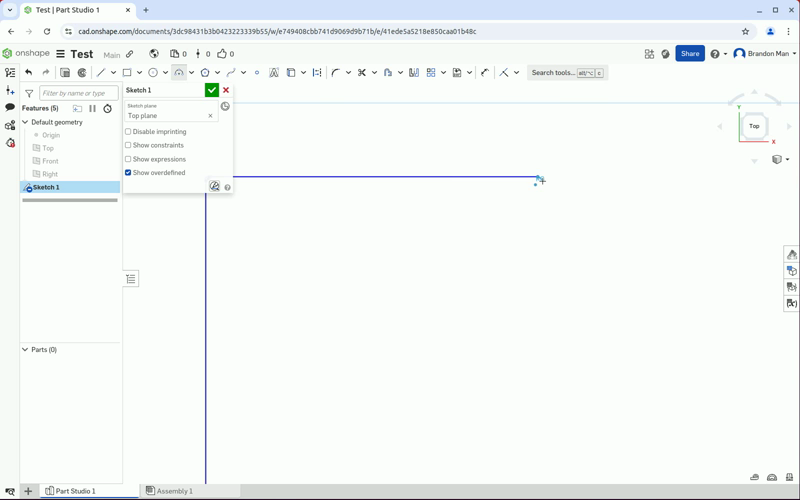
scroll(-6)
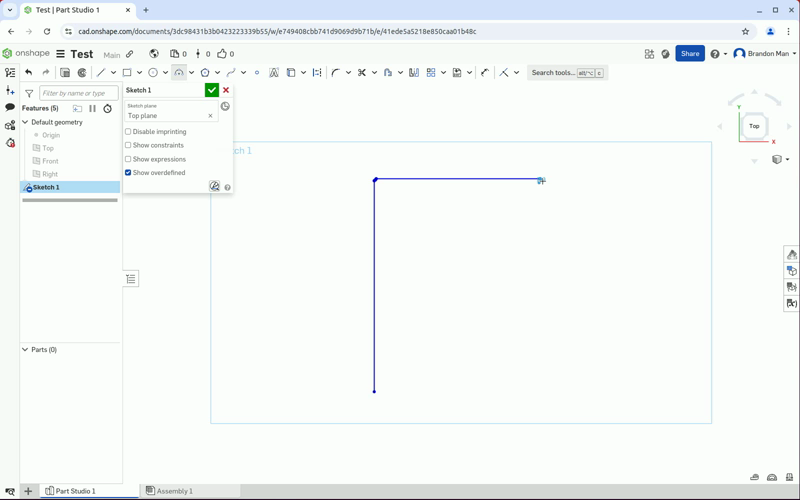
mouse_move(541, 179)
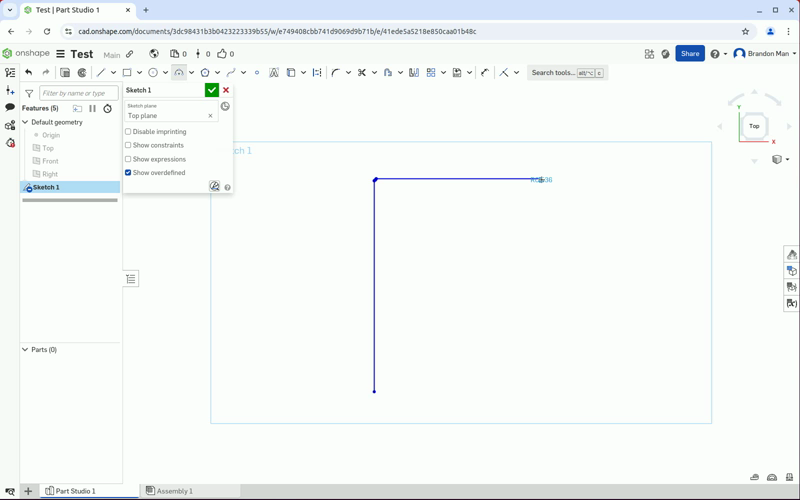
scroll(6)
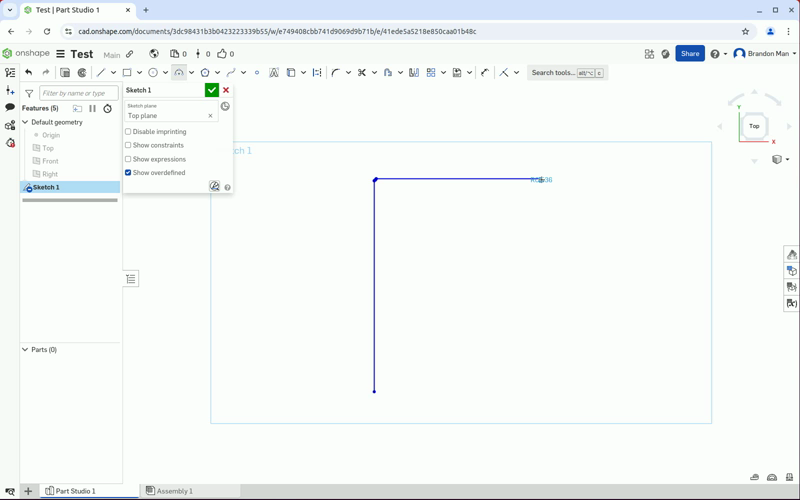
scroll(6)
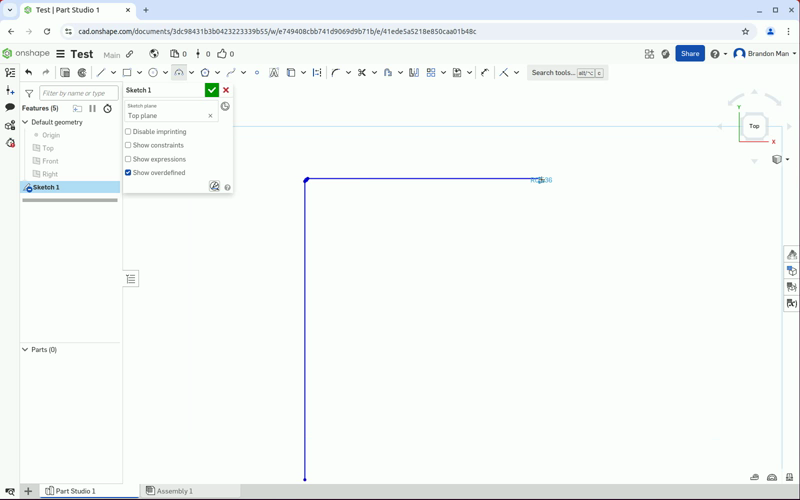
scroll(6)
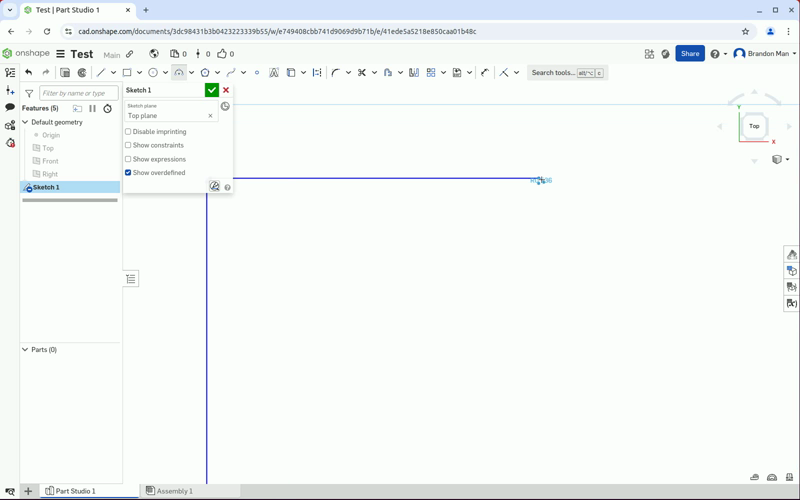
scroll(6)
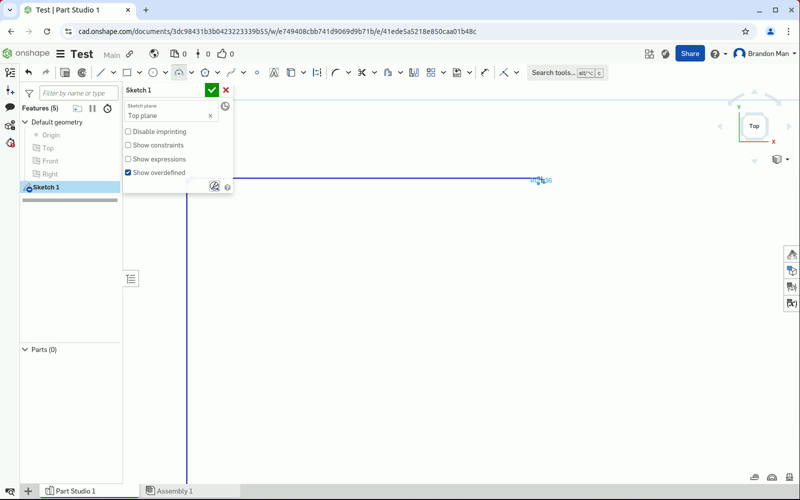
scroll(6)
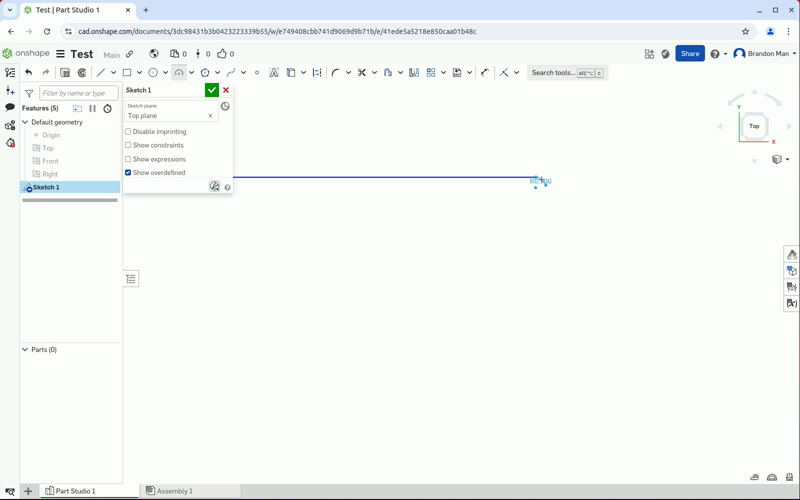
scroll(6)
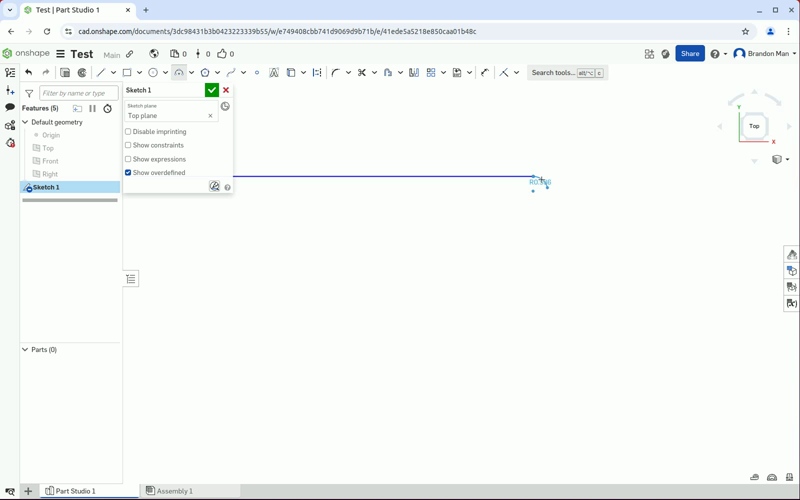
scroll(6)
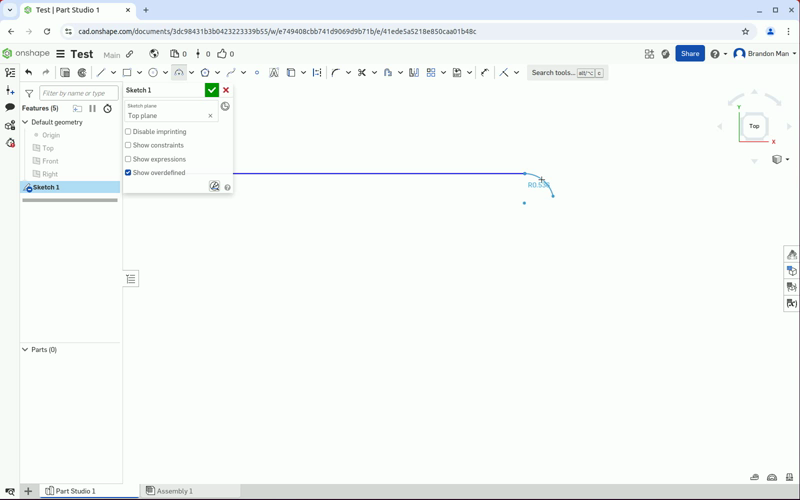
click(541, 179)
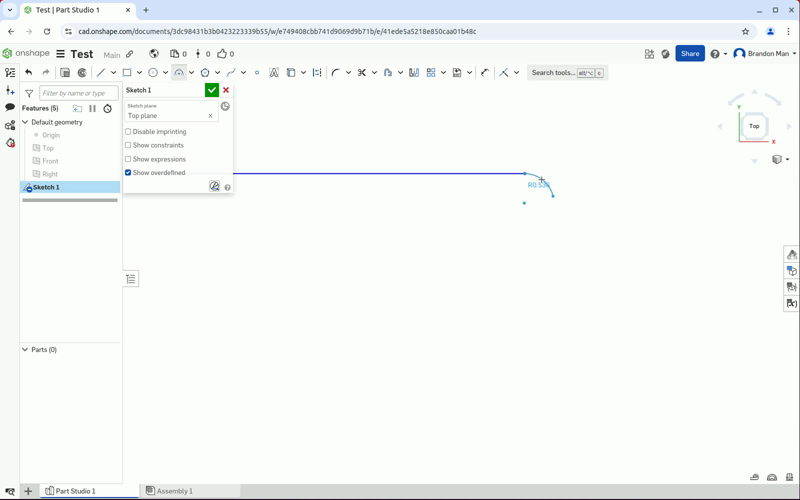
scroll(-6)
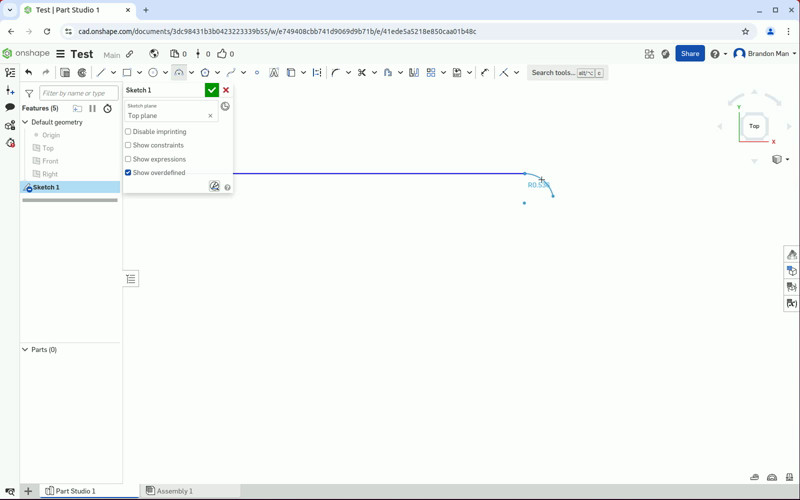
scroll(-6)
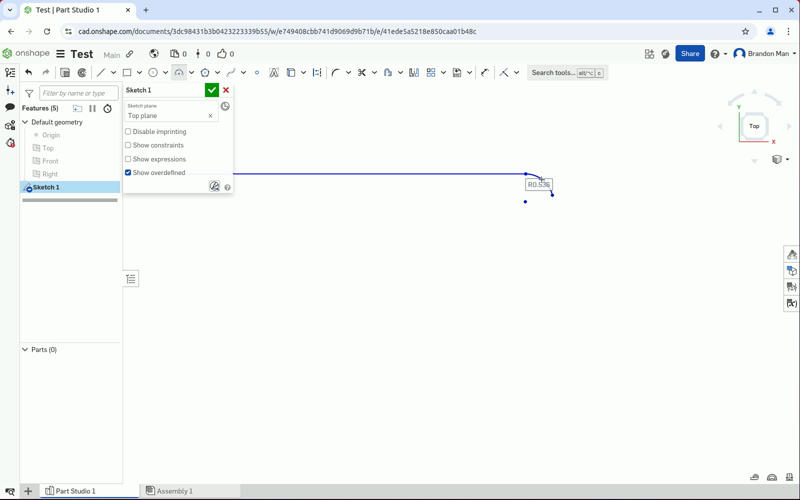
scroll(-6)
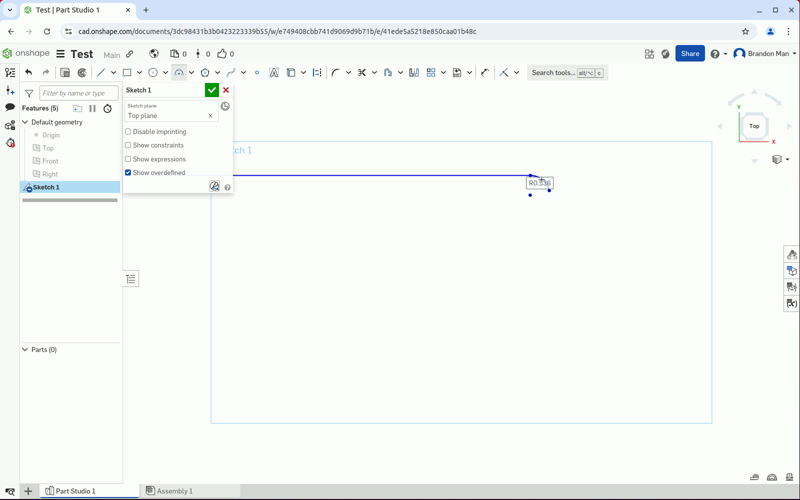
scroll(-6)
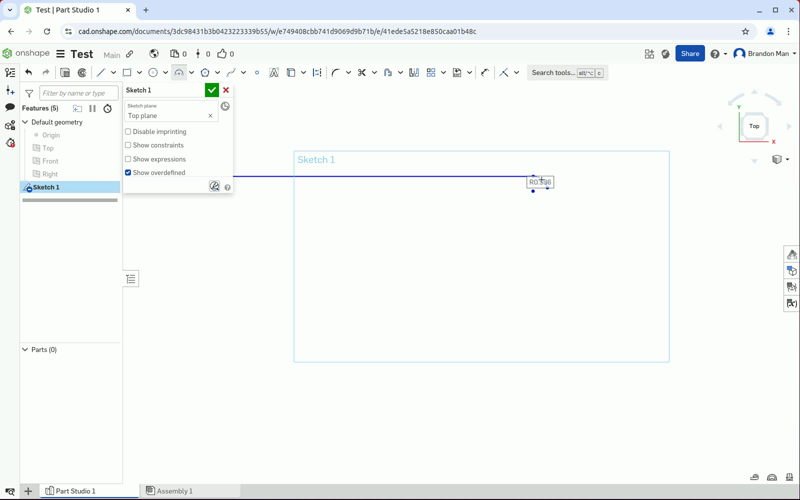
scroll(-6)
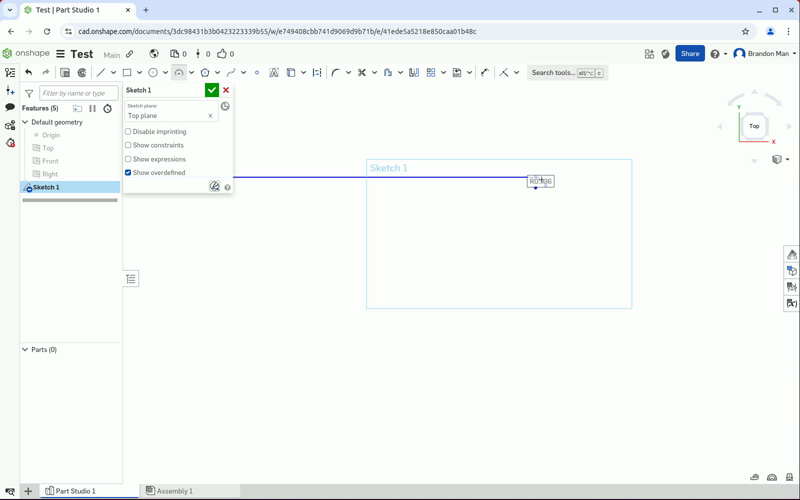
scroll(-6)
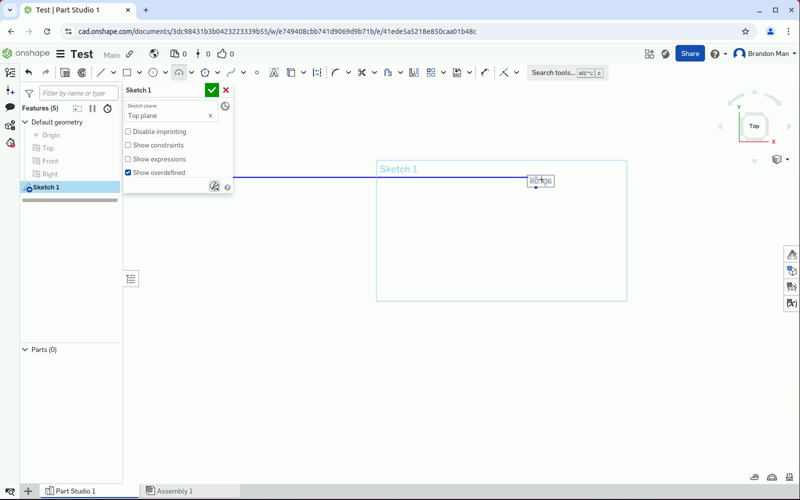
scroll(-6)
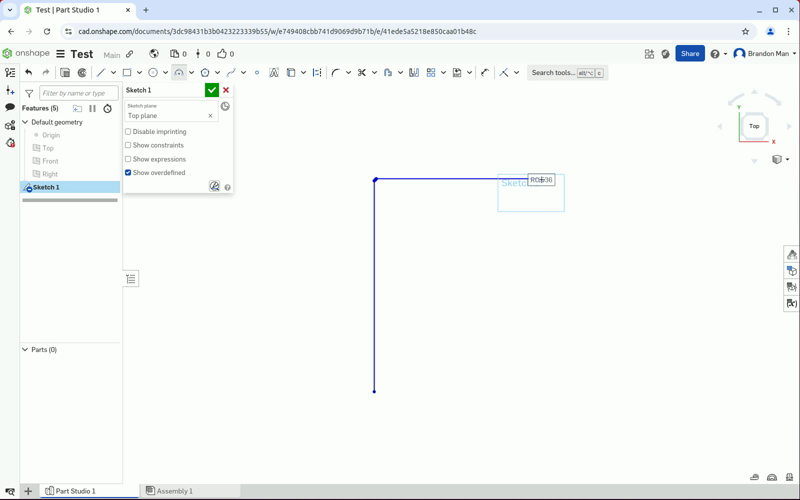
key_up(shift)
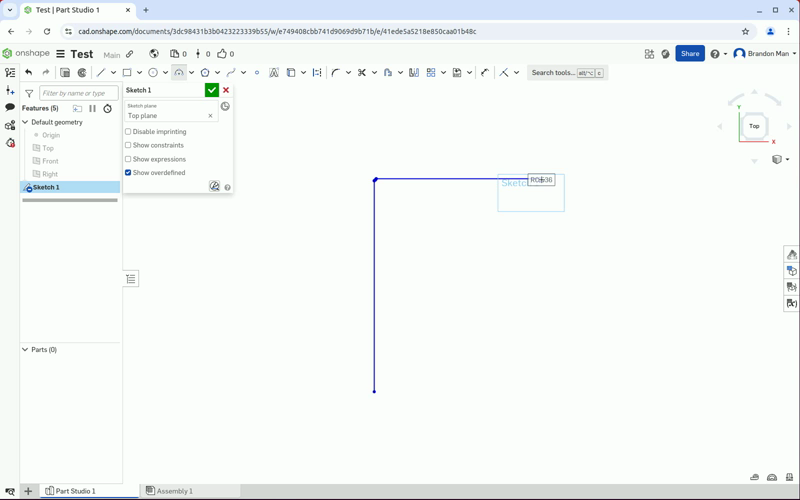
key(esc)
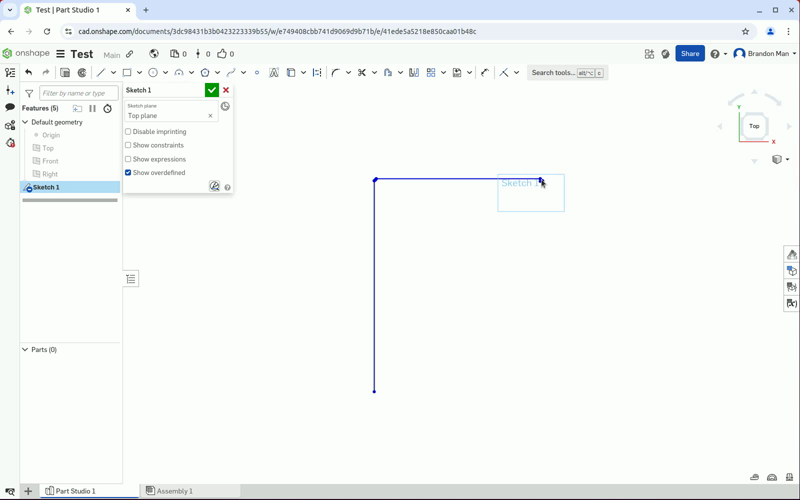
key(l)
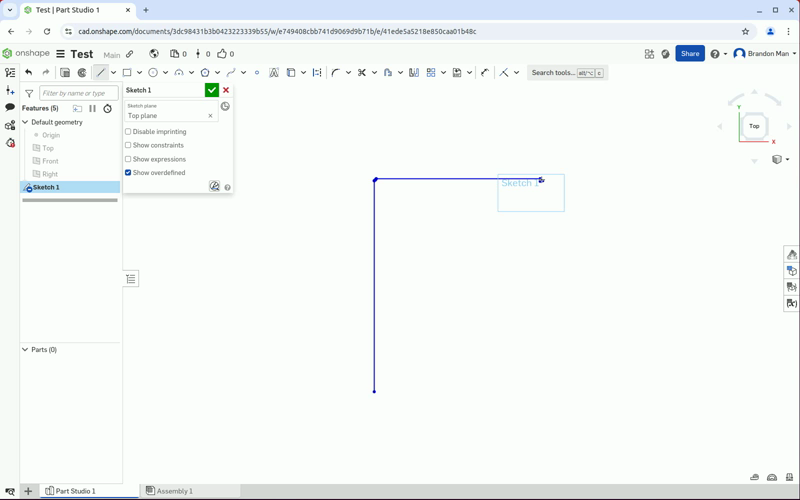
mouse_move(542, 180)
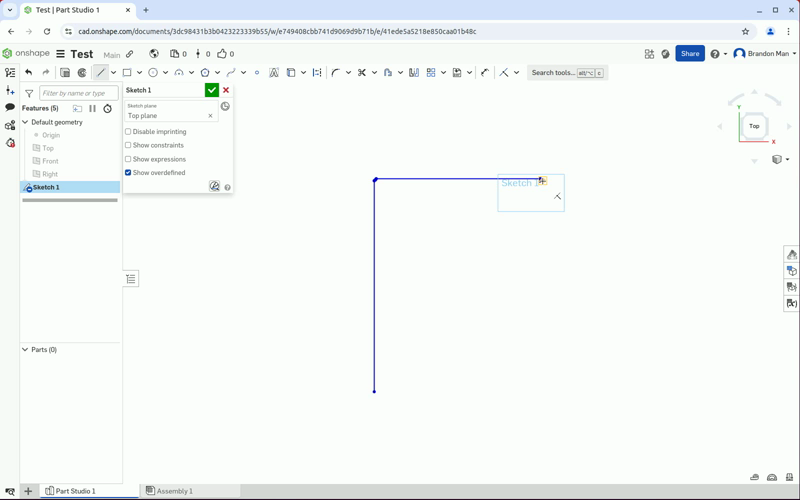
scroll(6)
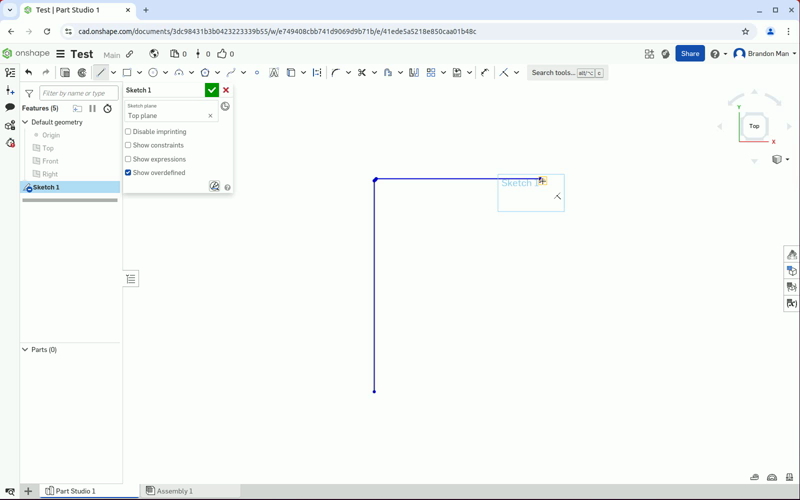
scroll(6)
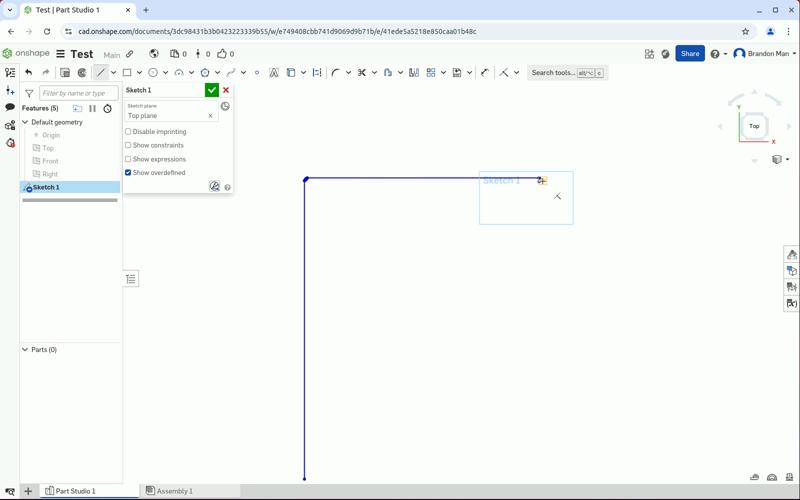
scroll(6)
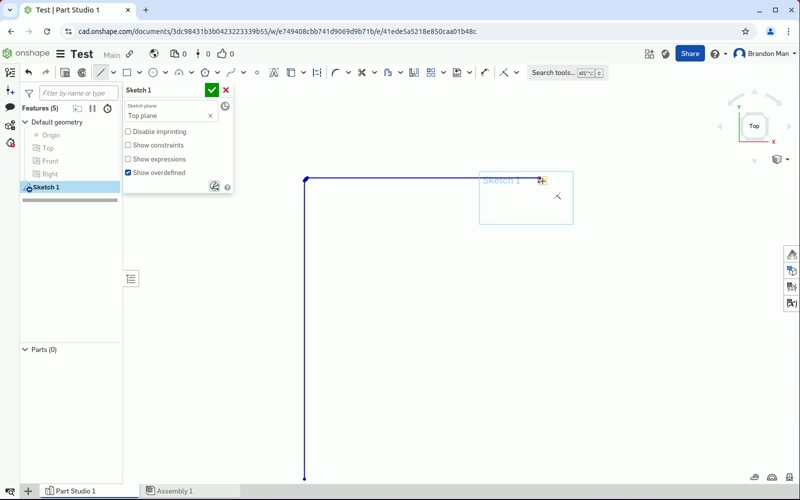
scroll(6)
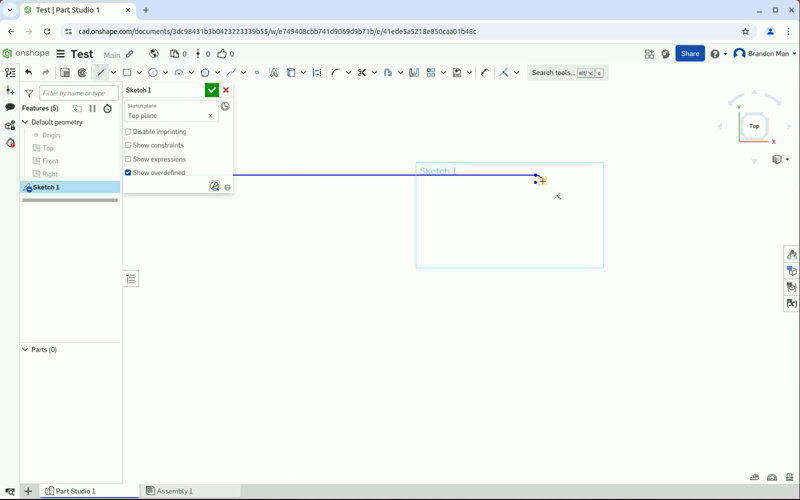
scroll(6)
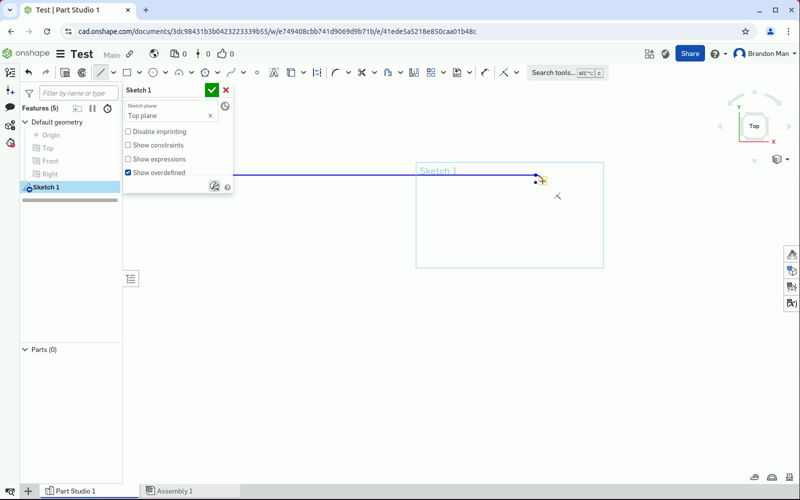
scroll(6)
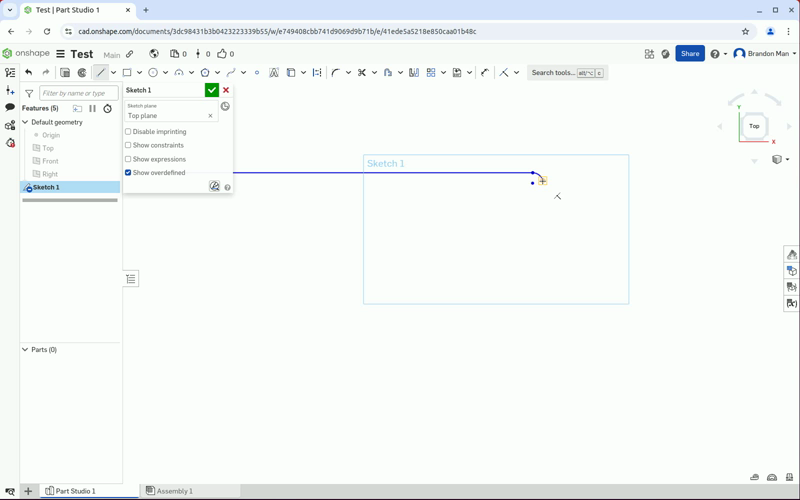
scroll(6)
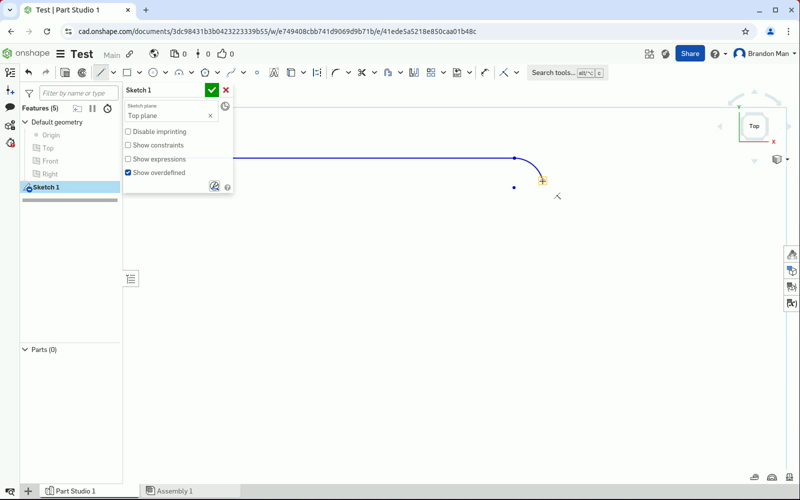
click(542, 180)
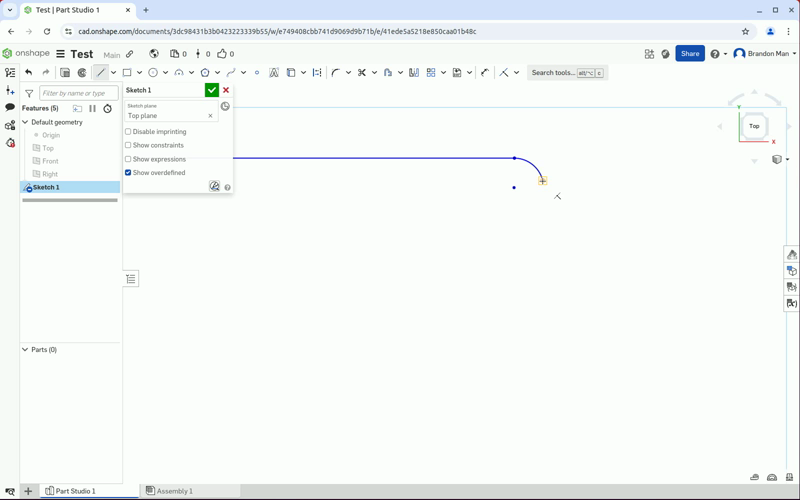
scroll(-6)
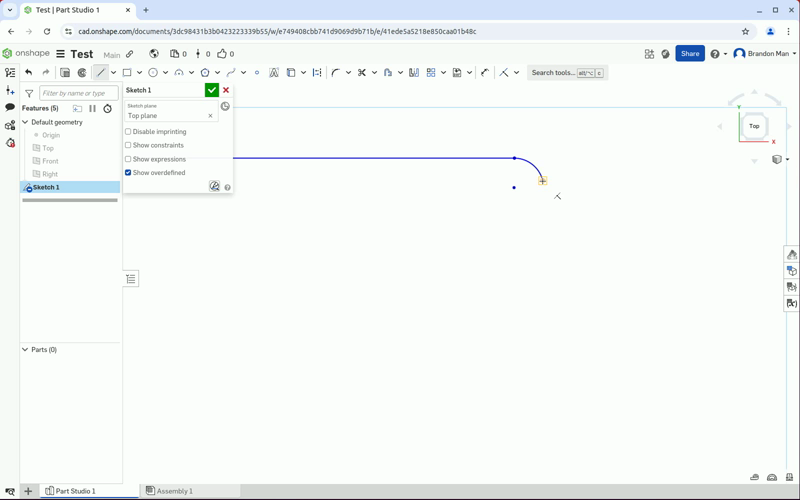
scroll(-6)
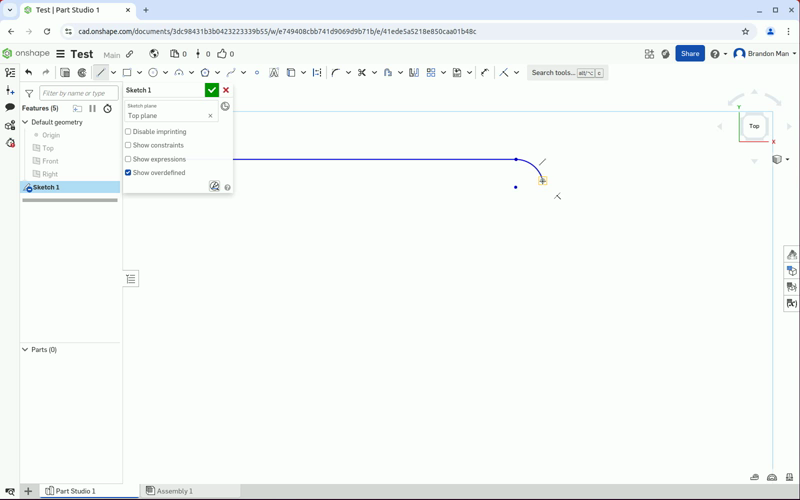
scroll(-6)
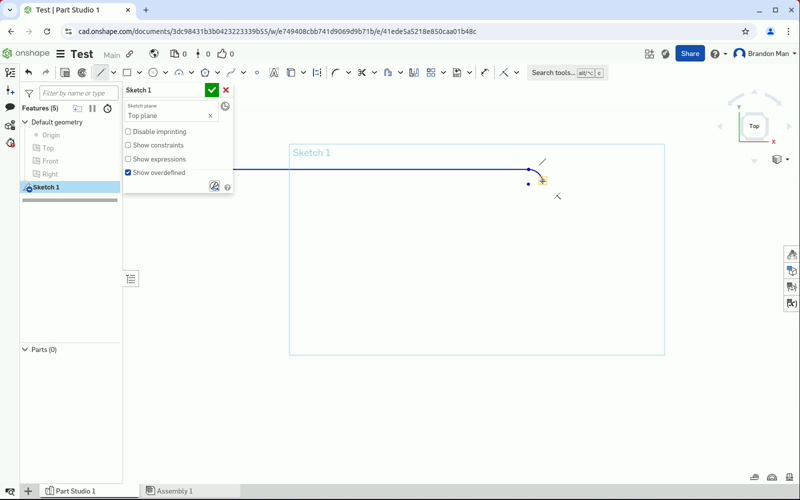
scroll(-6)
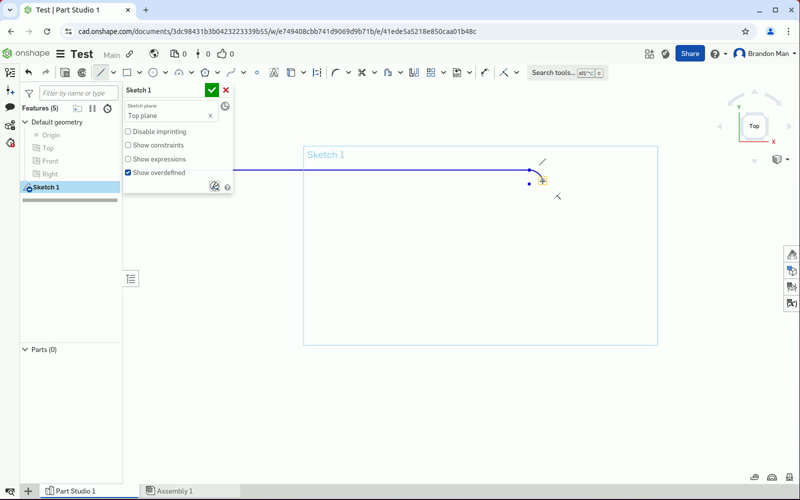
scroll(-6)
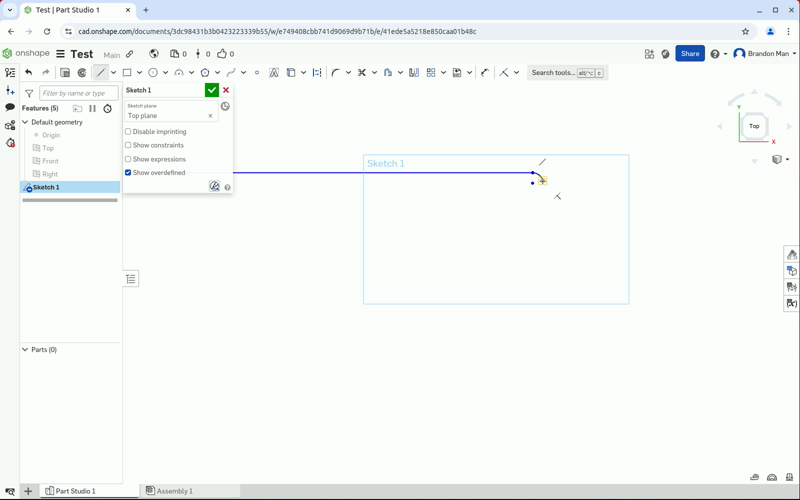
scroll(-6)
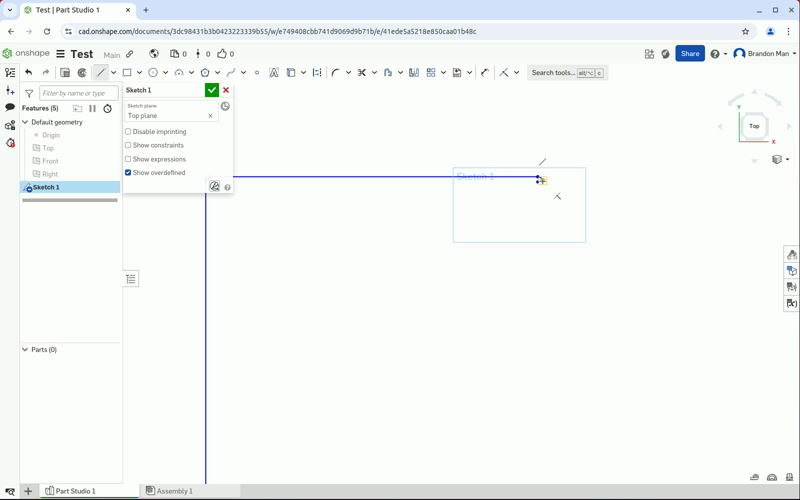
scroll(-6)
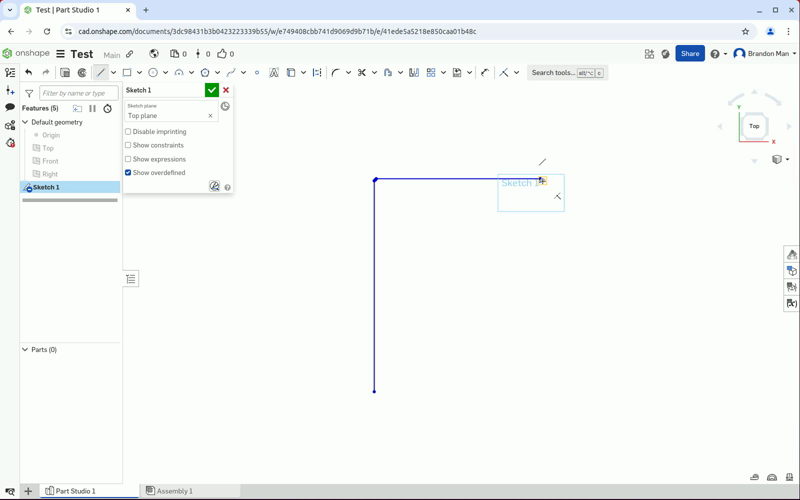
key_down(shift)
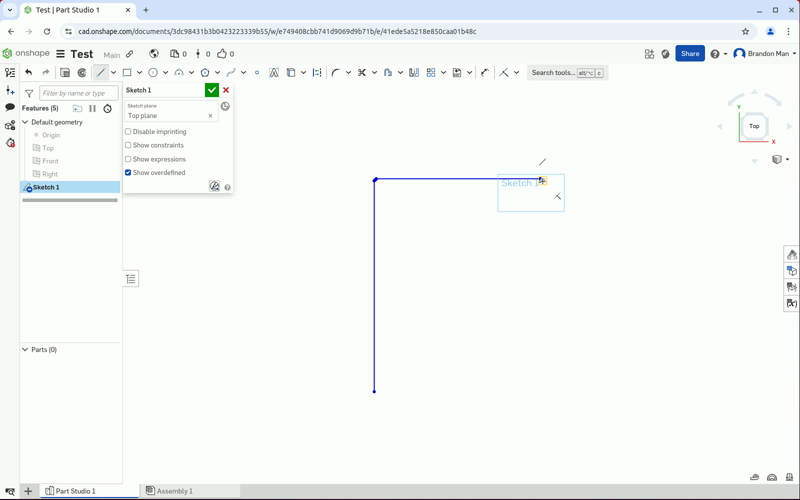
mouse_move(542, 391)
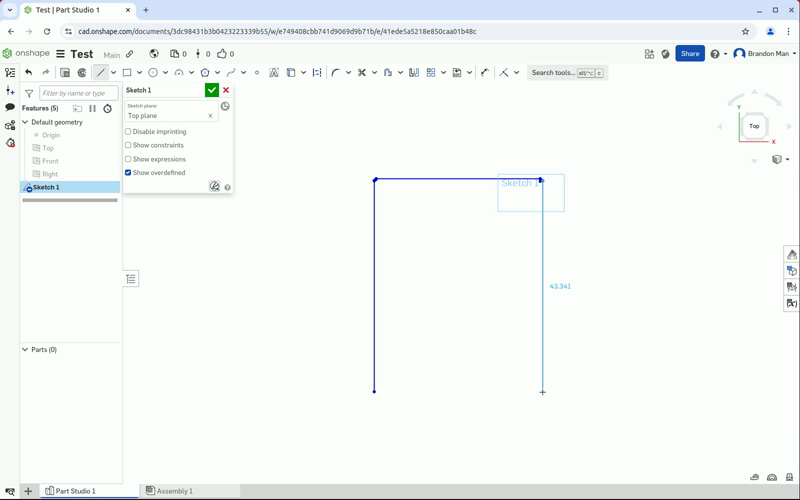
click(542, 391)
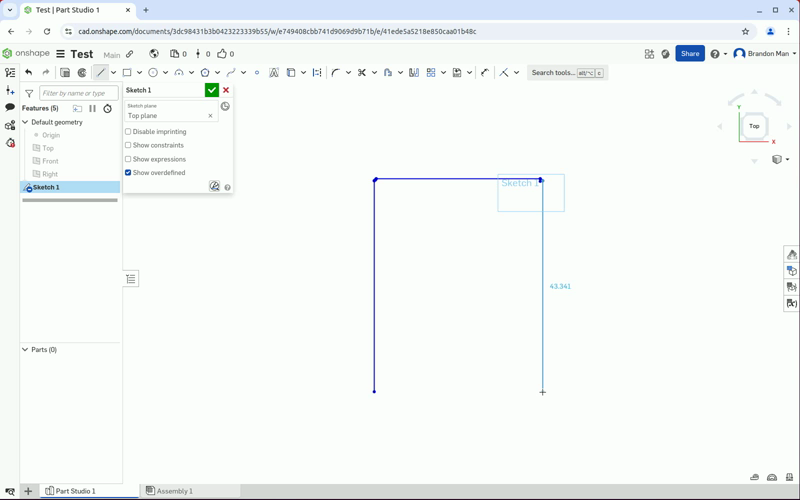
key_up(shift)
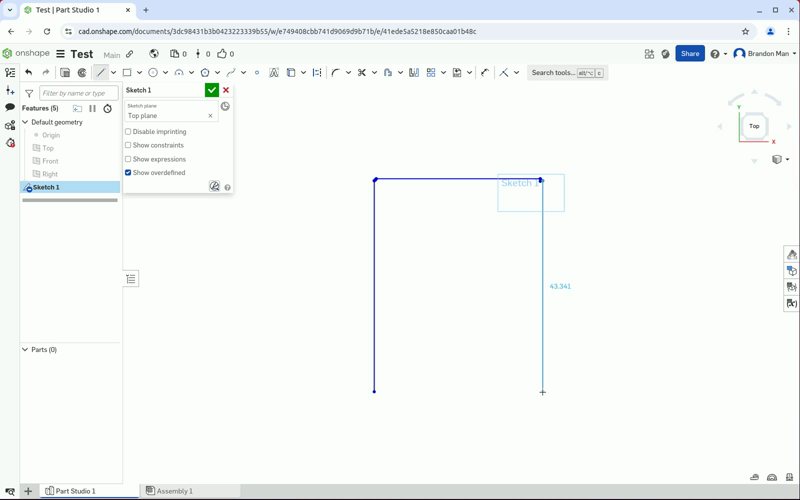
key(esc)
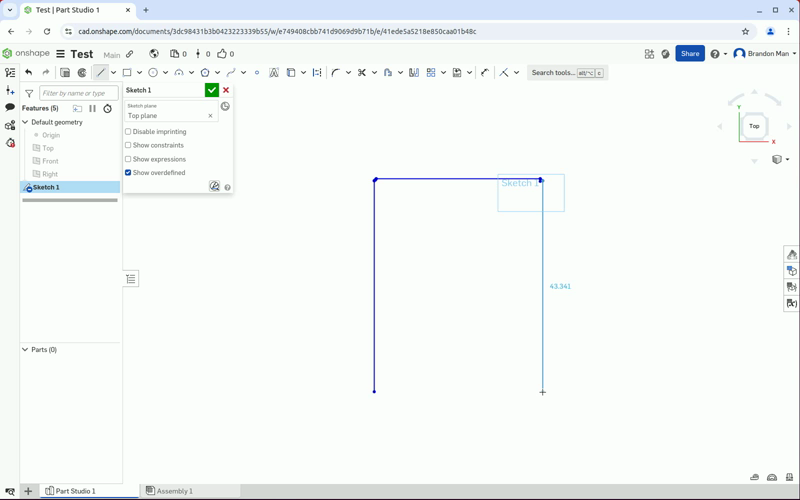
key(a)
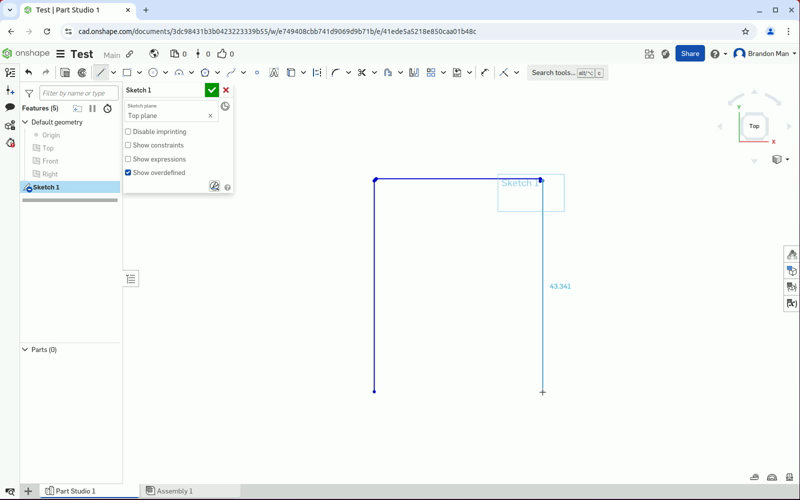
mouse_move(542, 391)
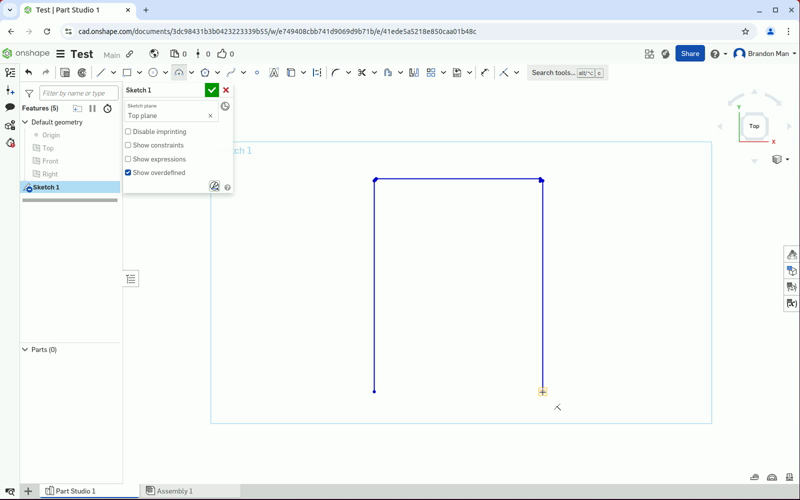
click(542, 391)
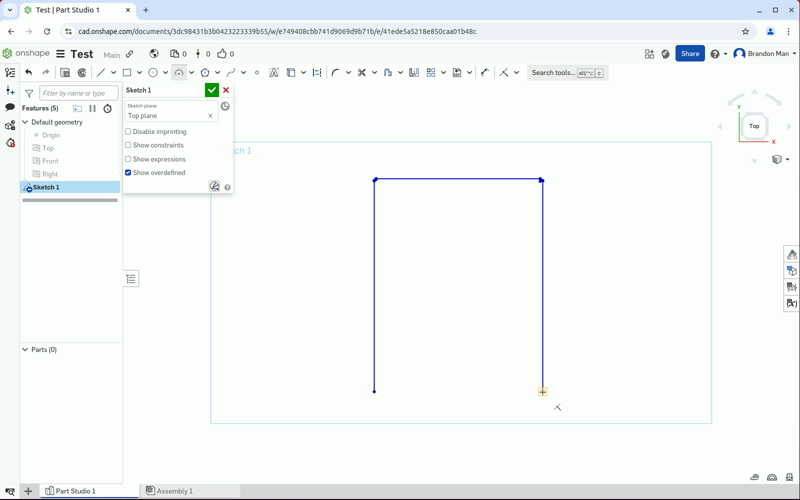
key_down(shift)
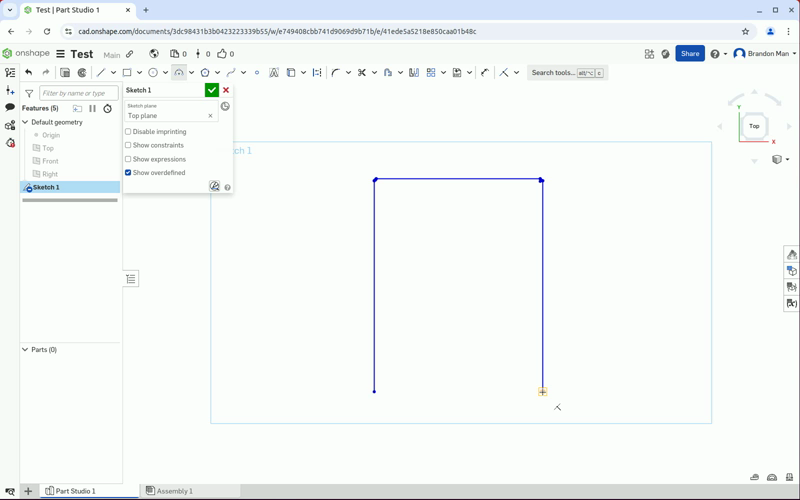
mouse_move(540, 394)
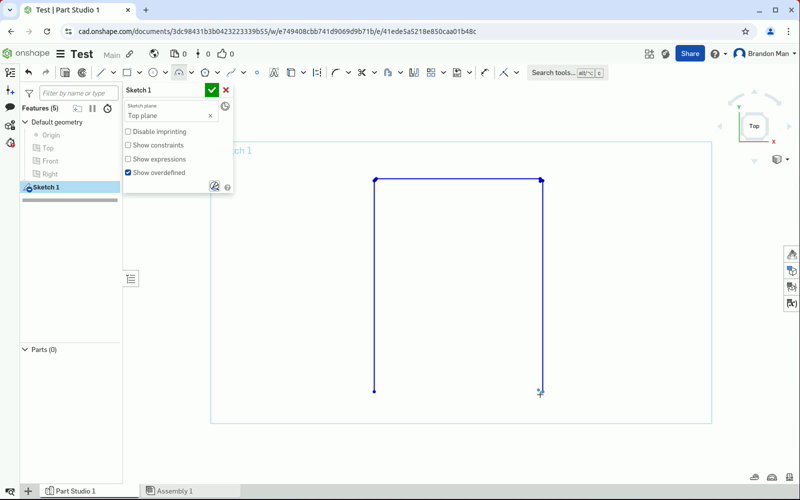
scroll(6)
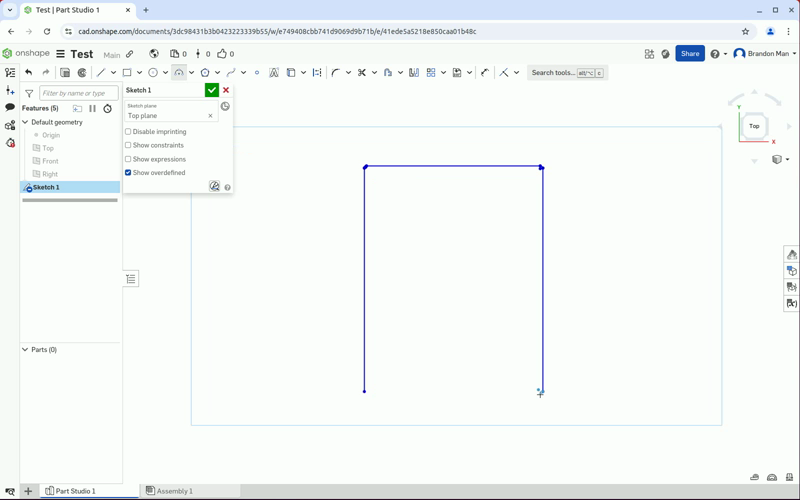
scroll(6)
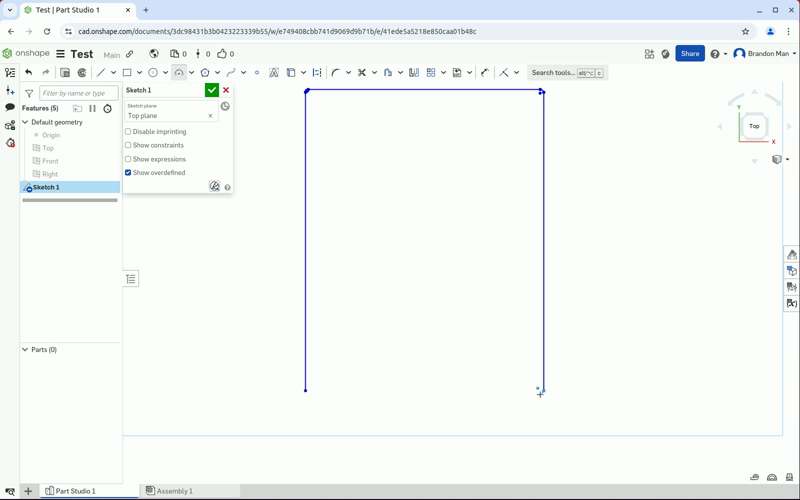
scroll(6)
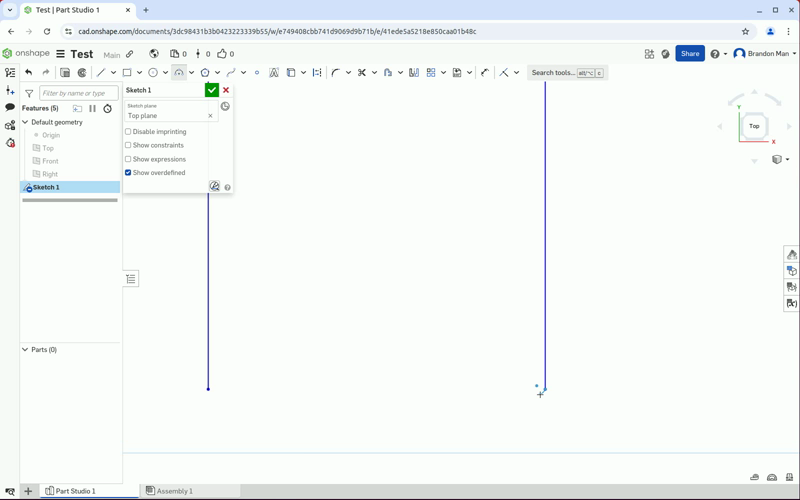
scroll(6)
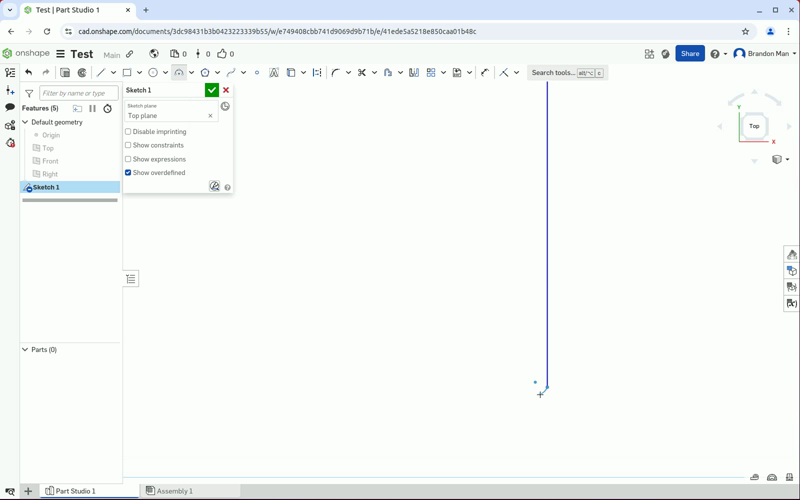
scroll(6)
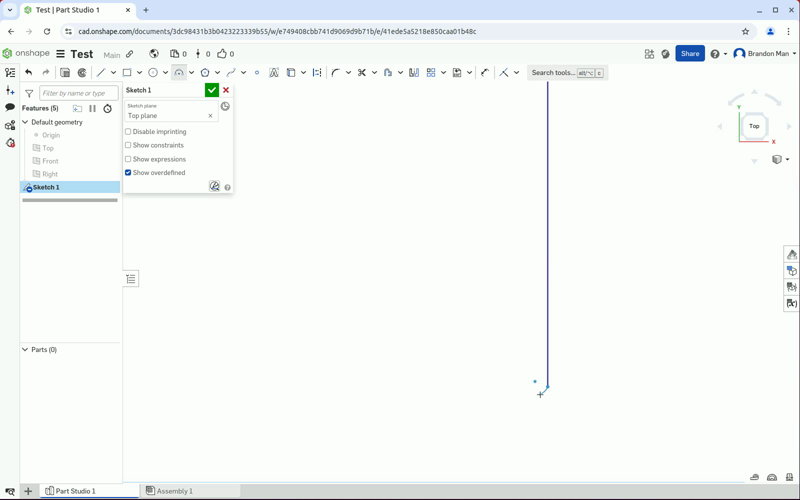
scroll(6)
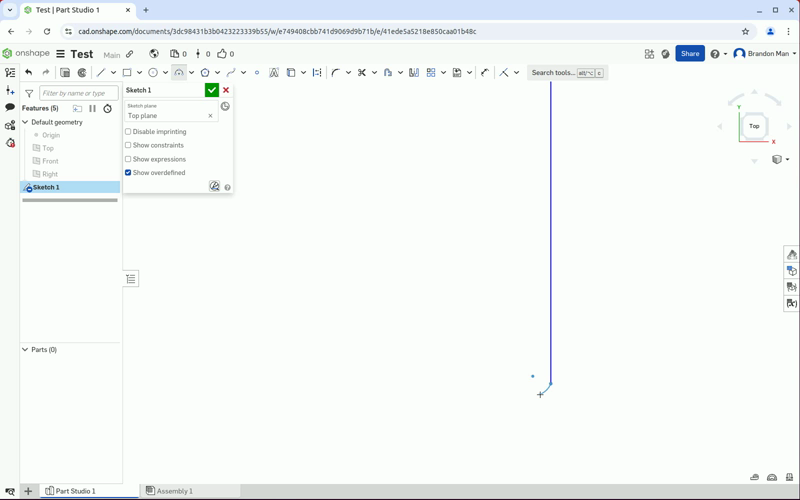
scroll(6)
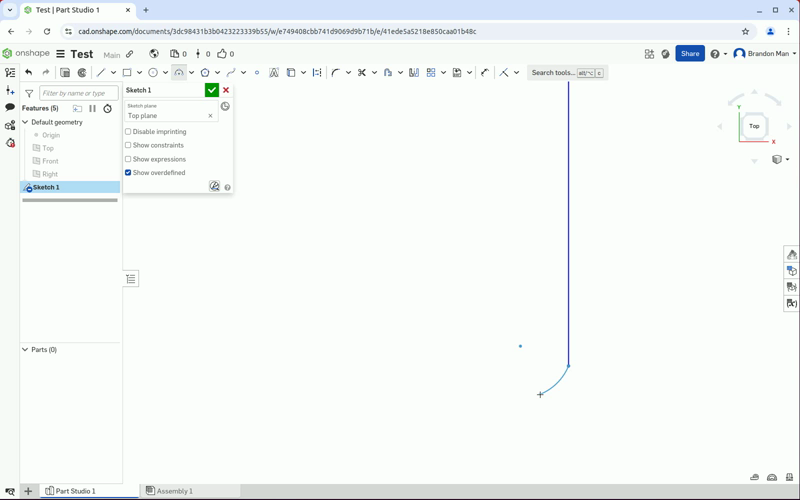
click(540, 394)
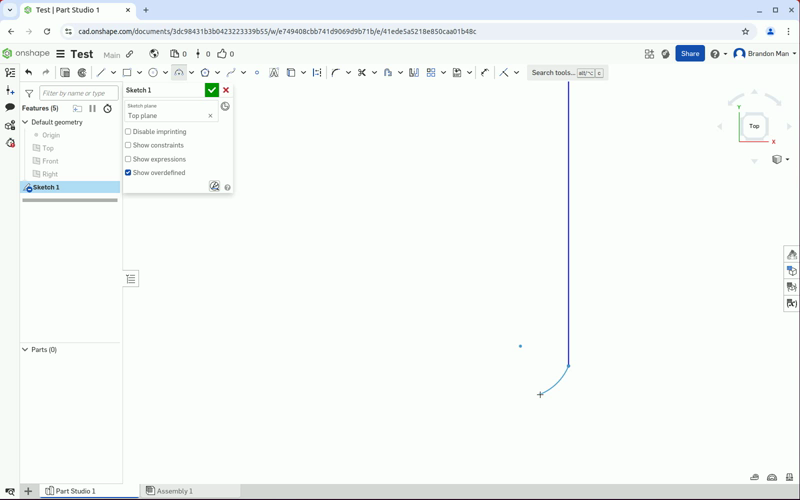
scroll(-6)
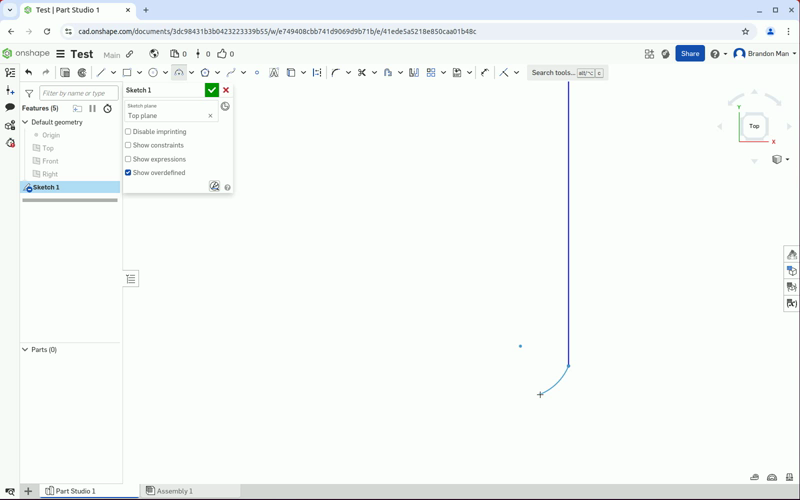
scroll(-6)
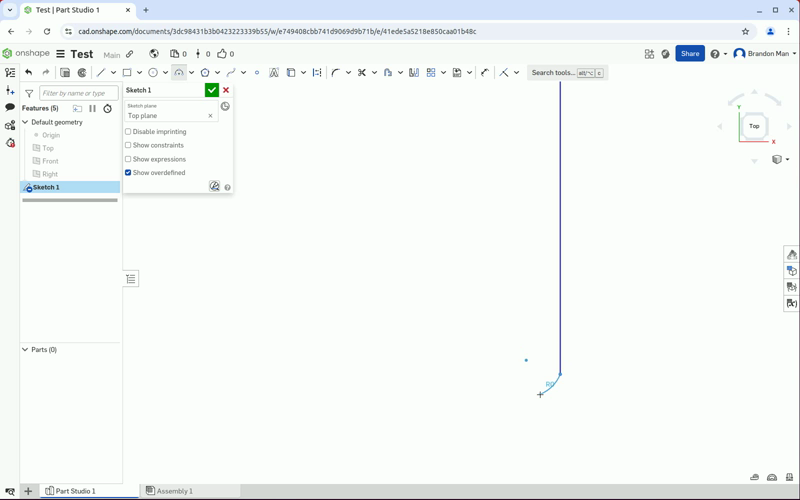
scroll(-6)
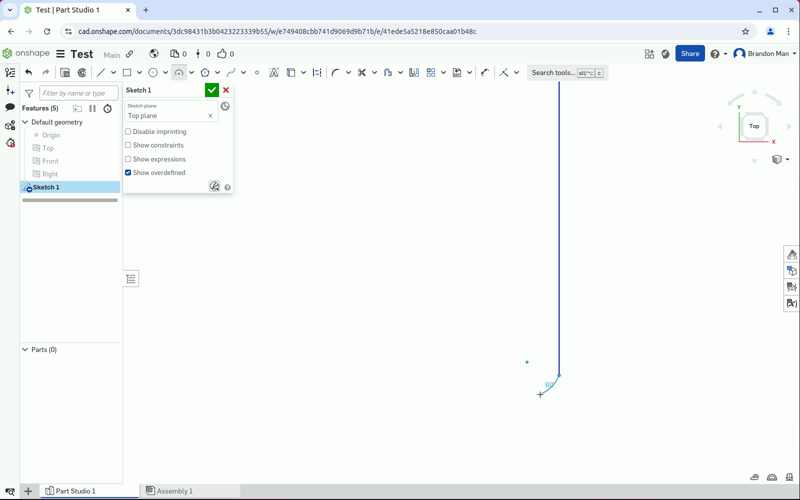
scroll(-6)
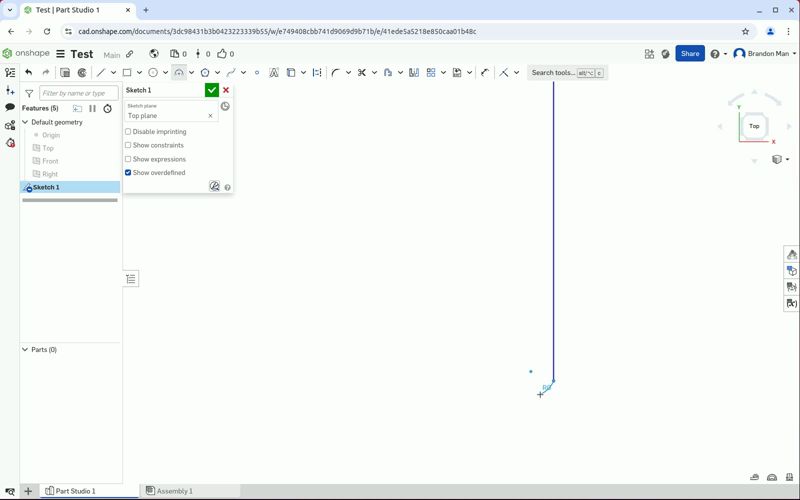
scroll(-6)
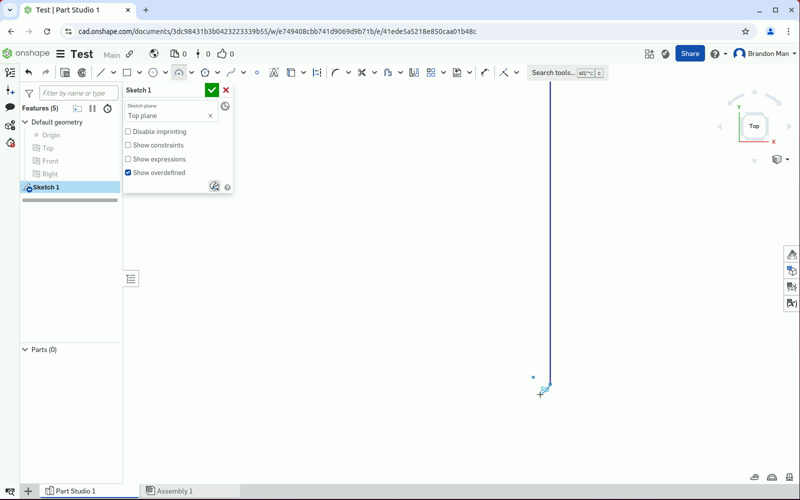
scroll(-6)
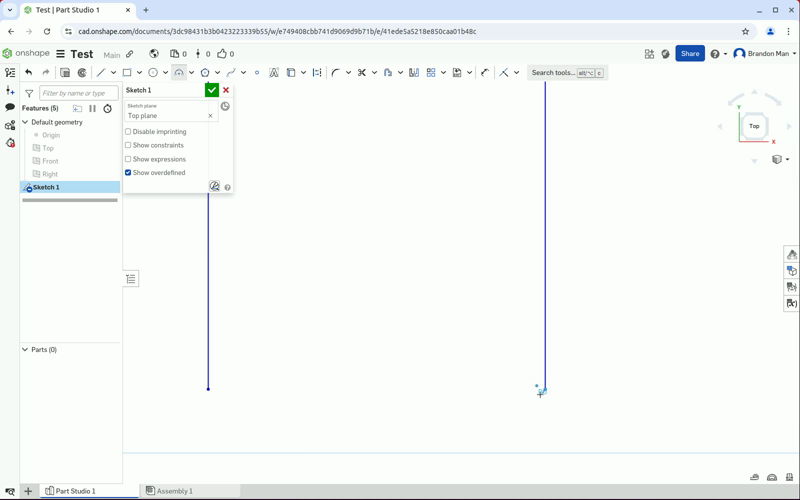
scroll(-6)
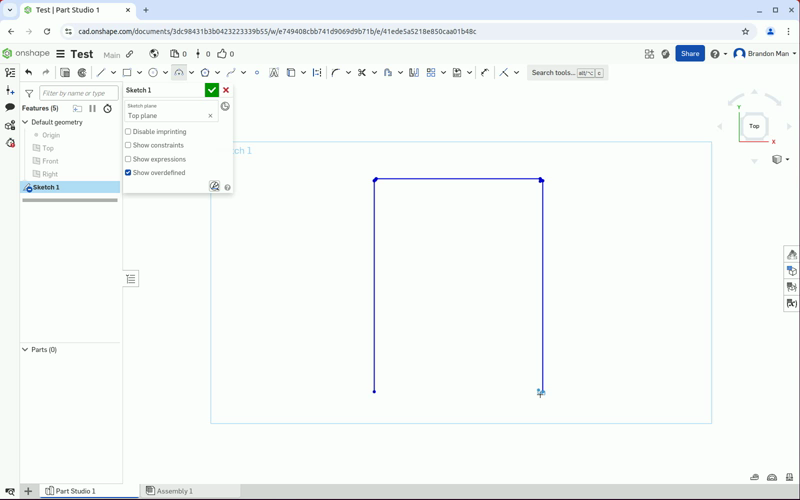
mouse_move(541, 393)
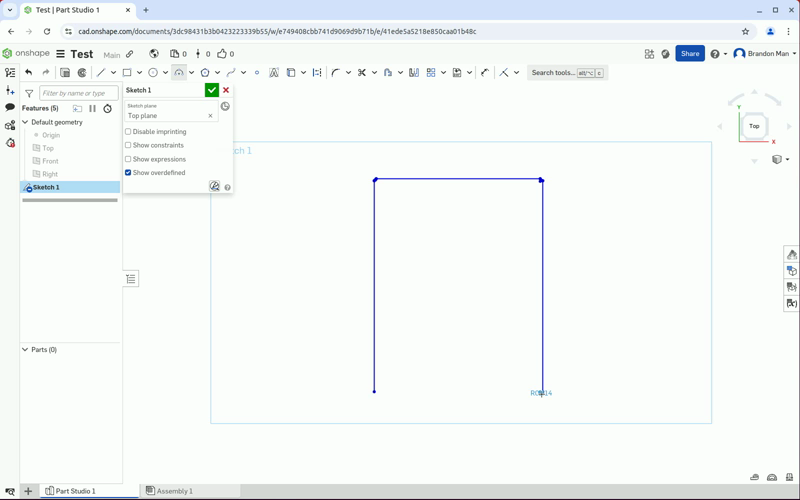
scroll(6)
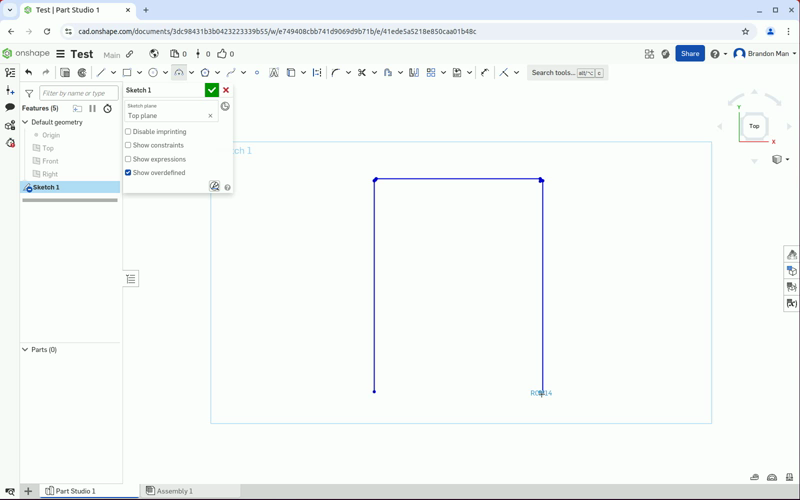
scroll(6)
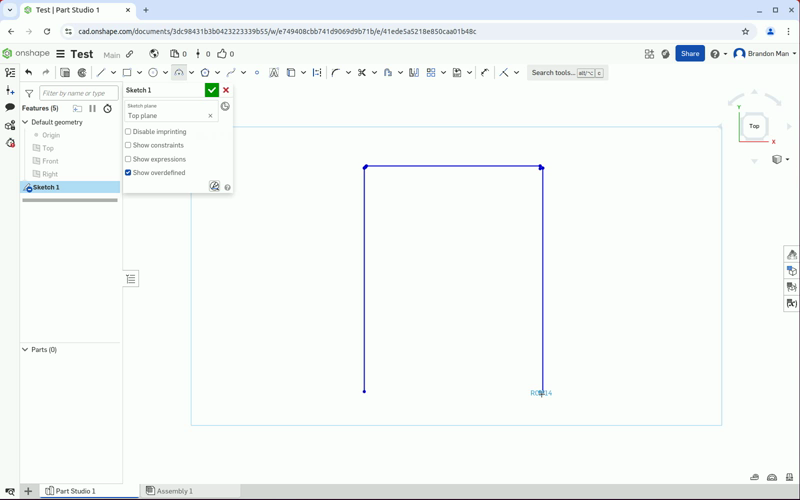
scroll(6)
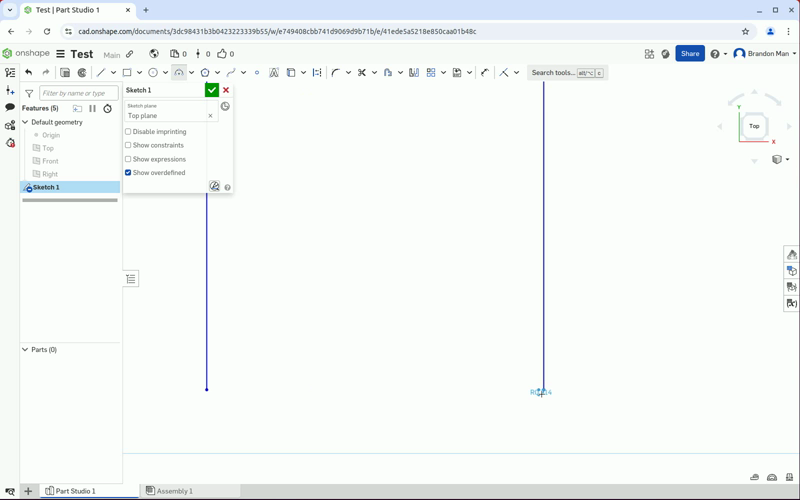
scroll(6)
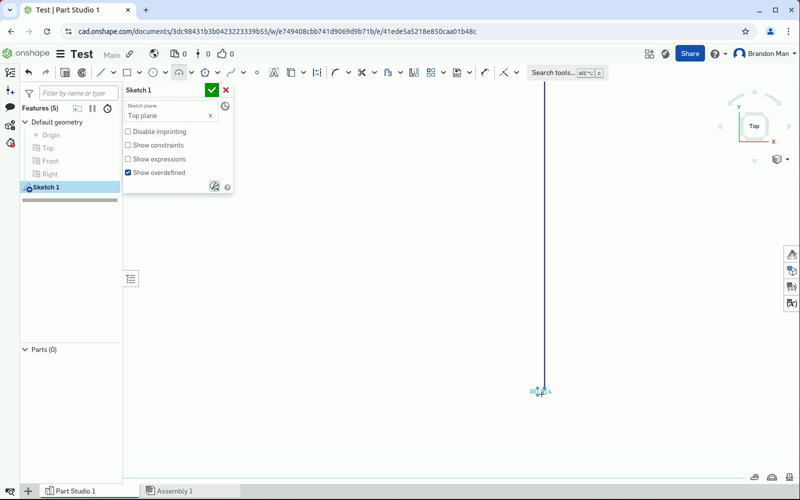
scroll(6)
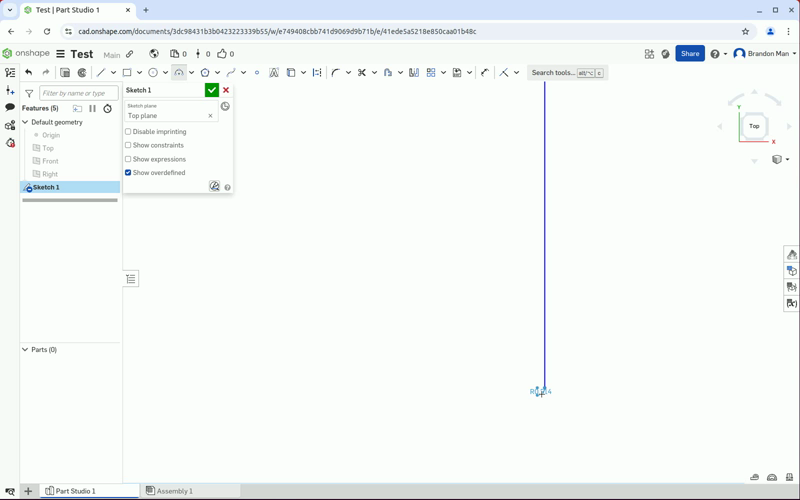
scroll(6)
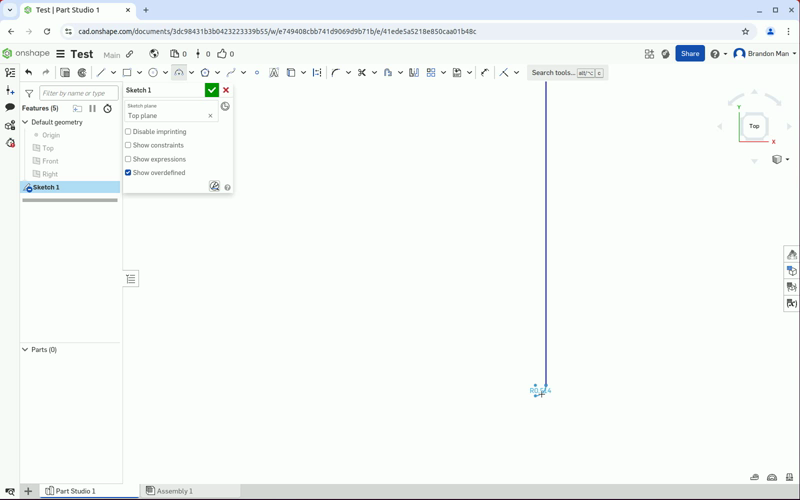
scroll(6)
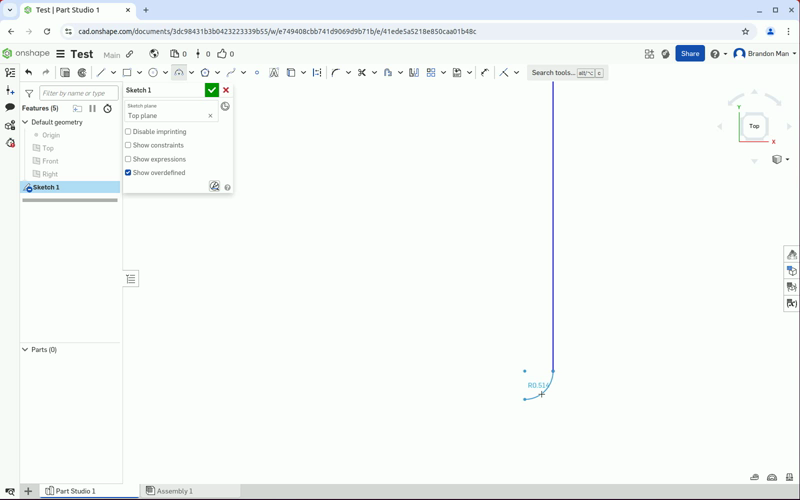
click(541, 393)
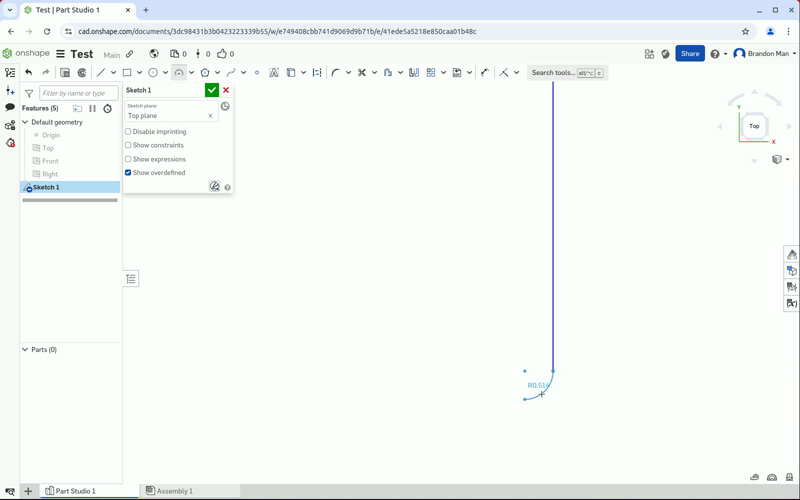
scroll(-6)
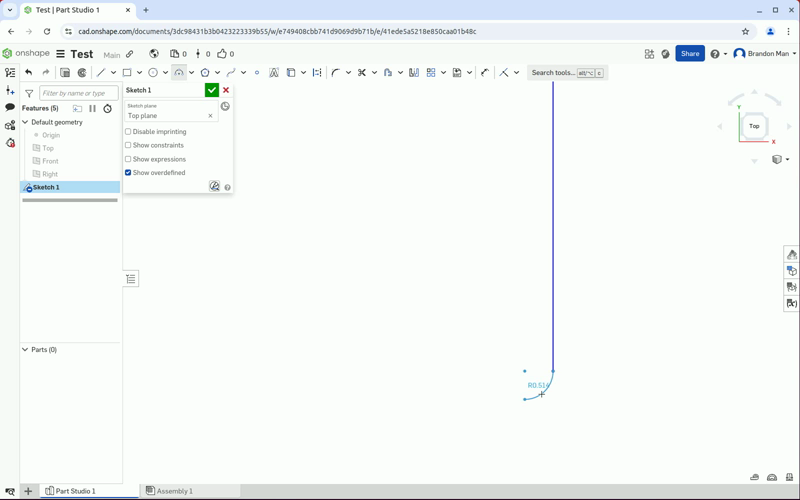
scroll(-6)
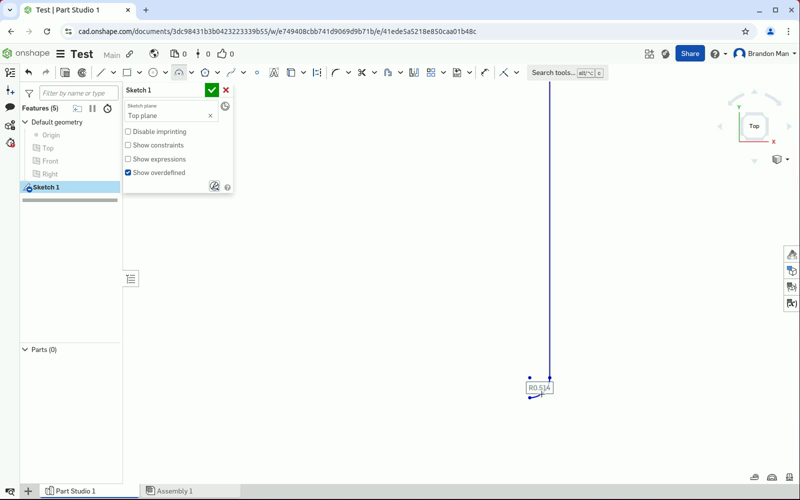
scroll(-6)
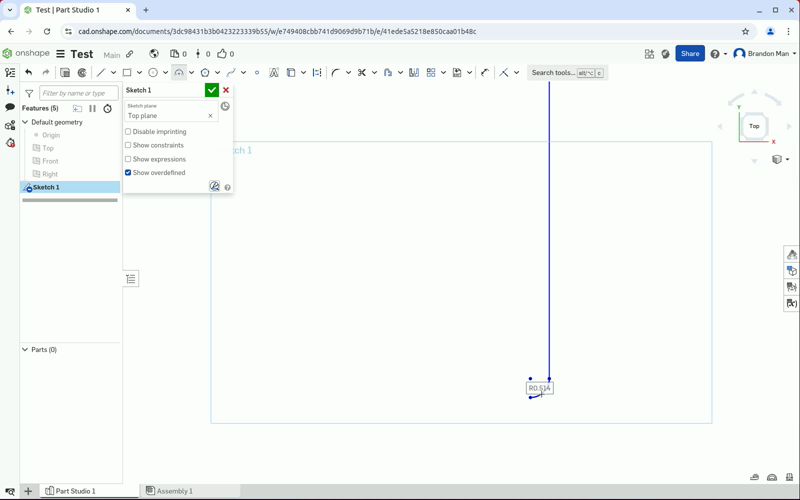
scroll(-6)
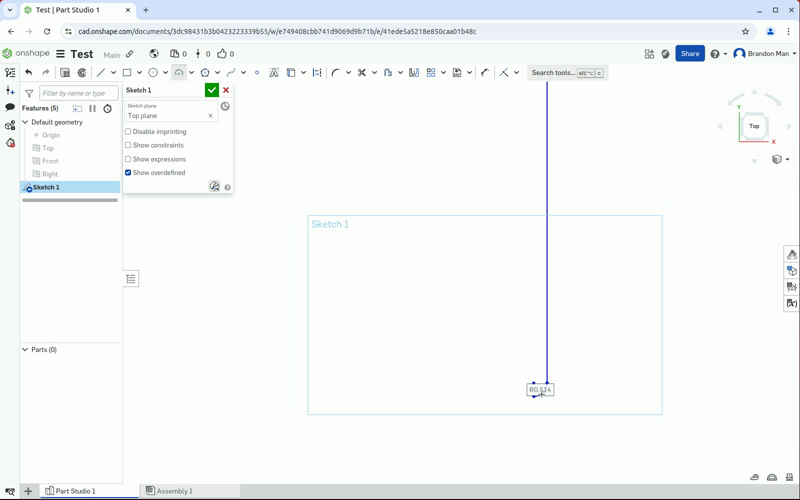
scroll(-6)
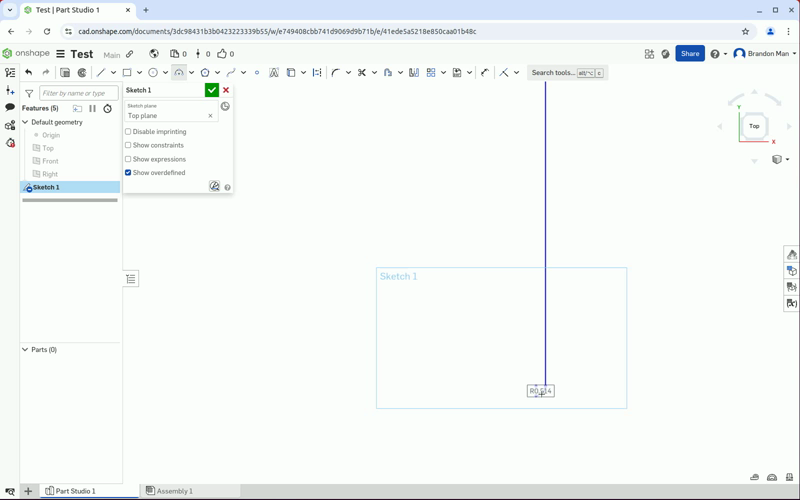
scroll(-6)
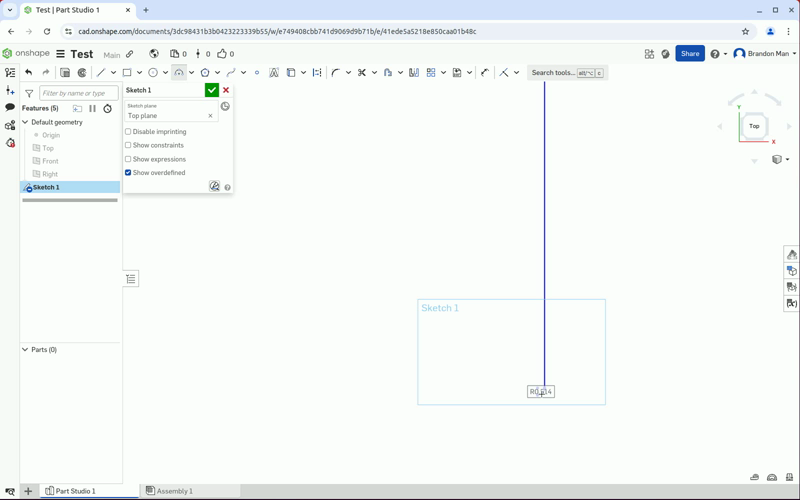
scroll(-6)
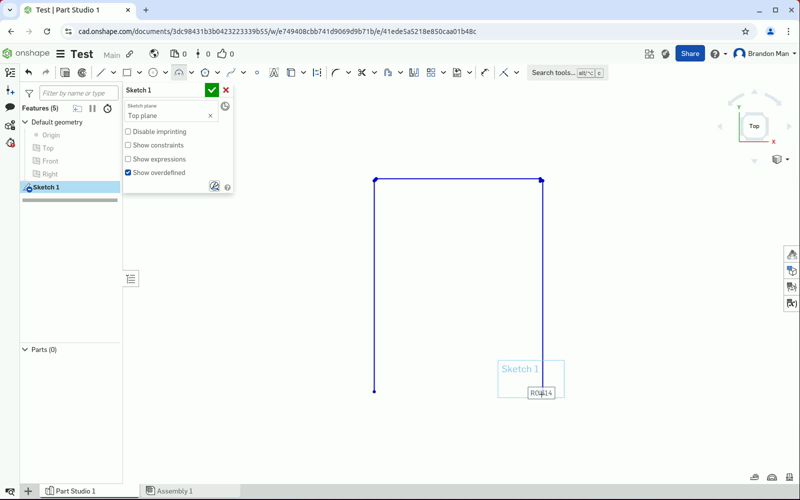
key_up(shift)
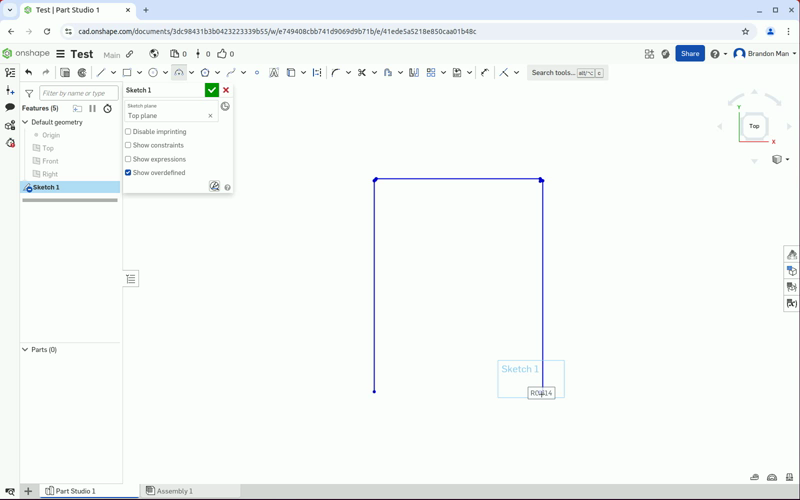
key(esc)
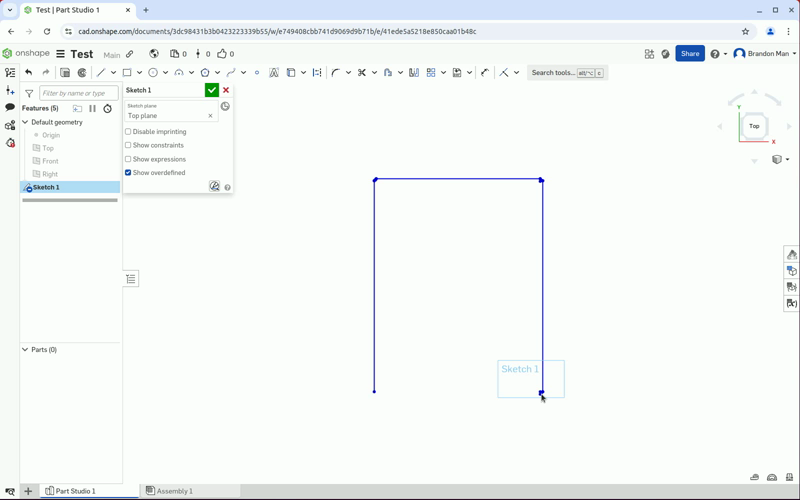
key(l)
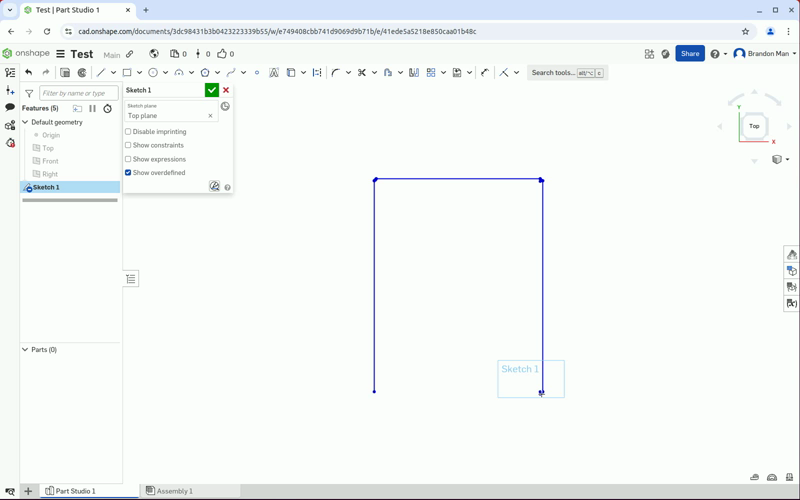
mouse_move(540, 394)
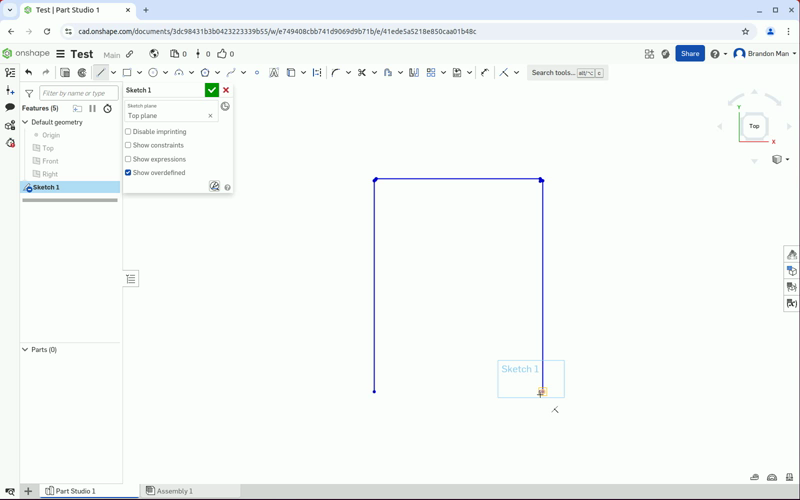
scroll(6)
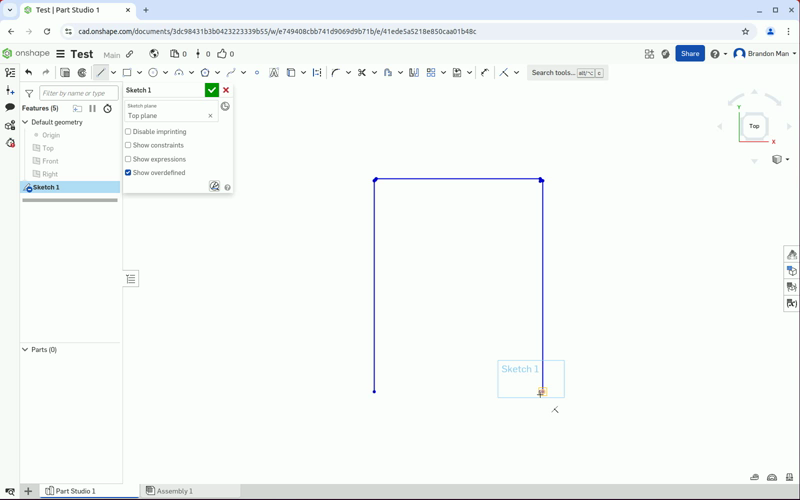
scroll(6)
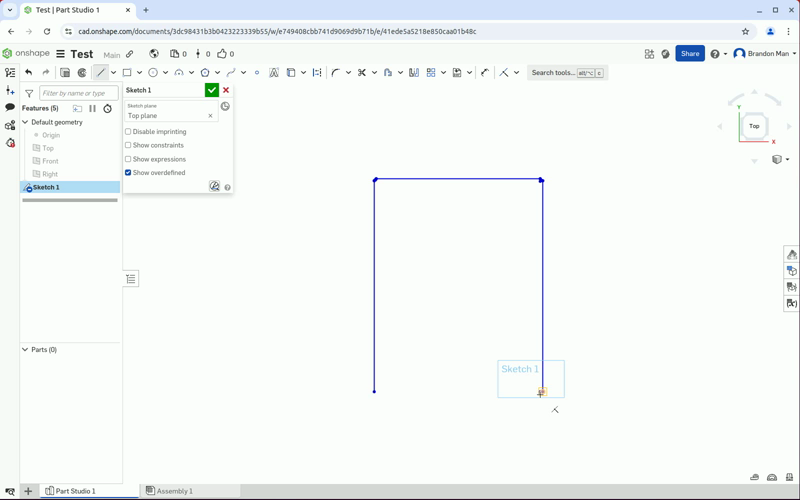
scroll(6)
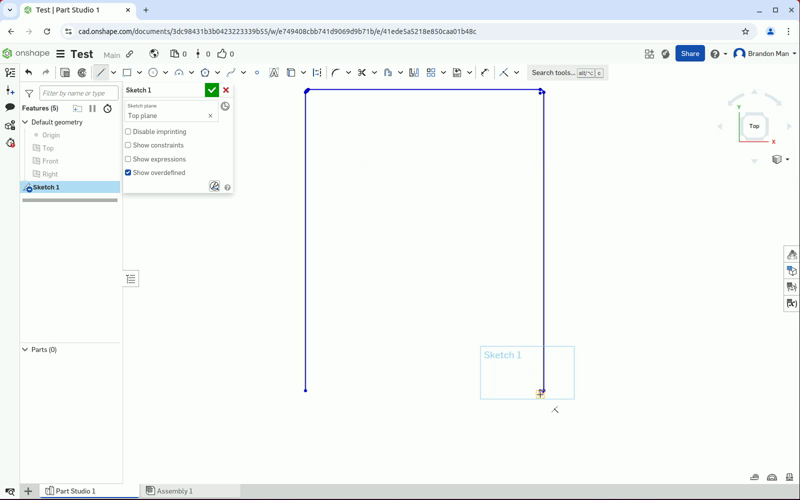
scroll(6)
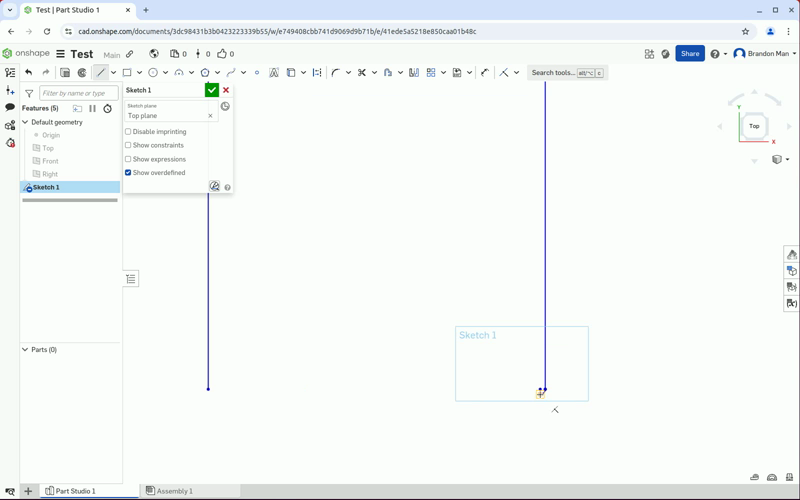
scroll(6)
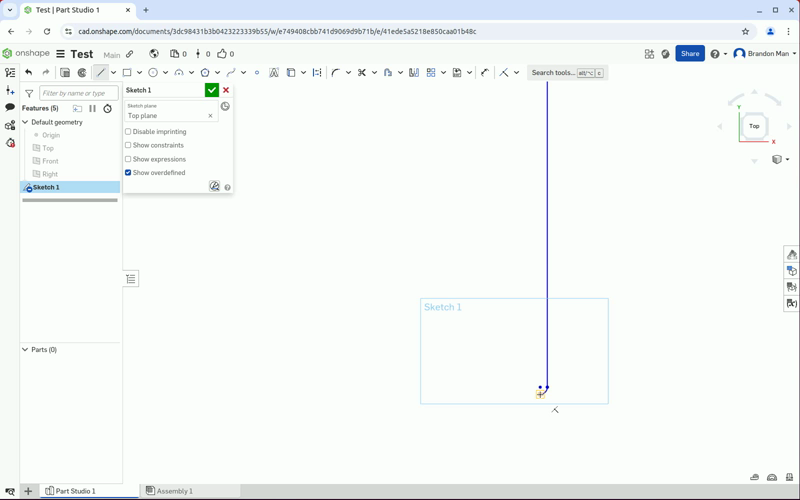
scroll(6)
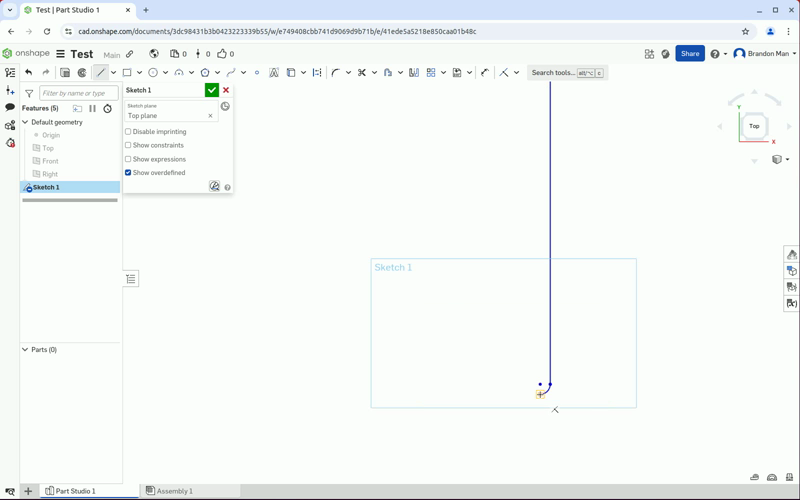
scroll(6)
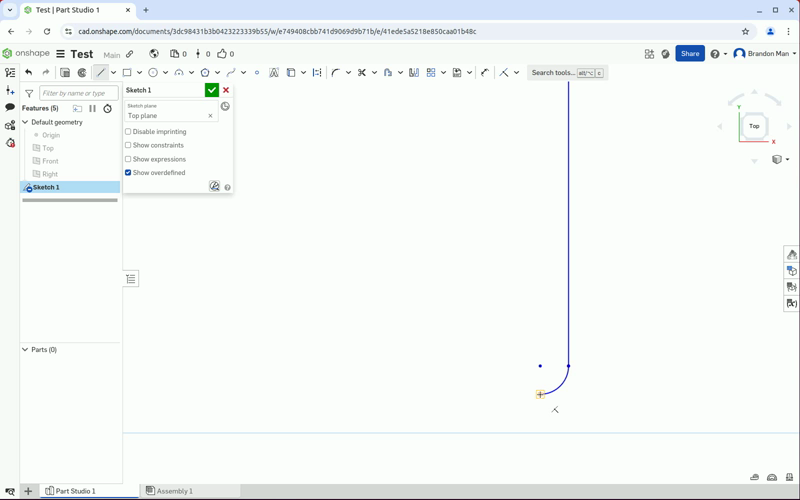
click(540, 394)
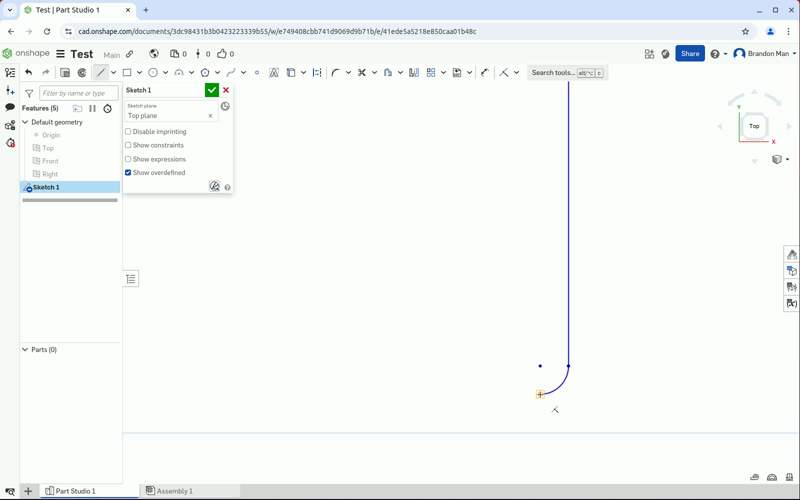
scroll(-6)
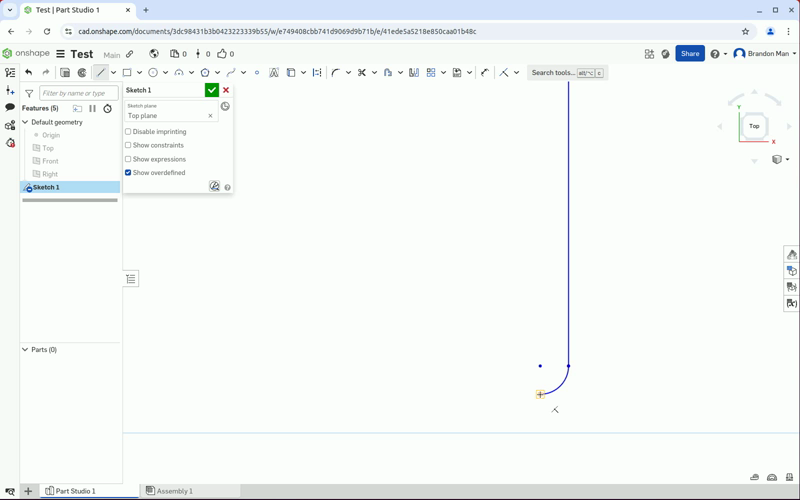
scroll(-6)
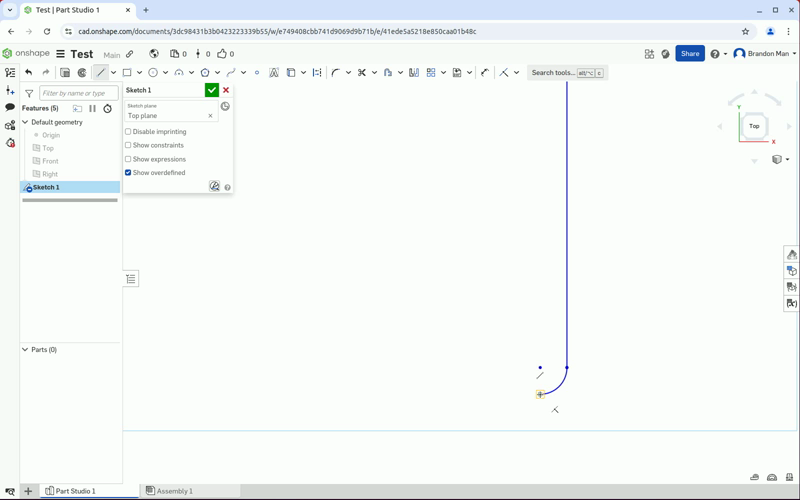
scroll(-6)
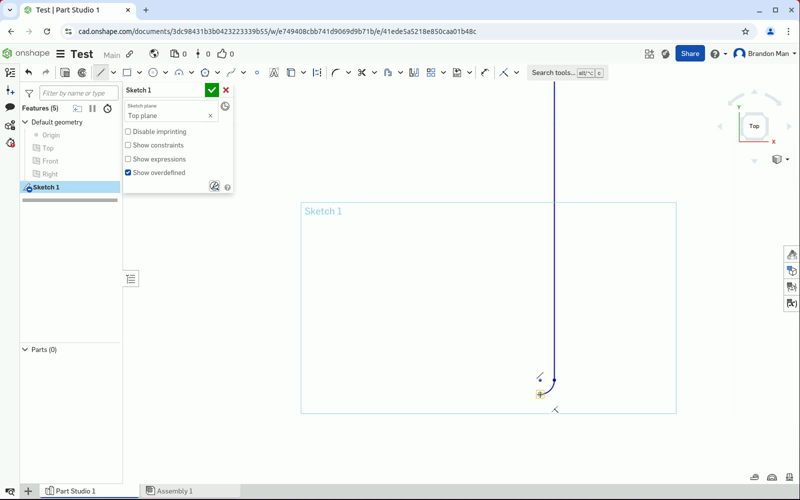
scroll(-6)
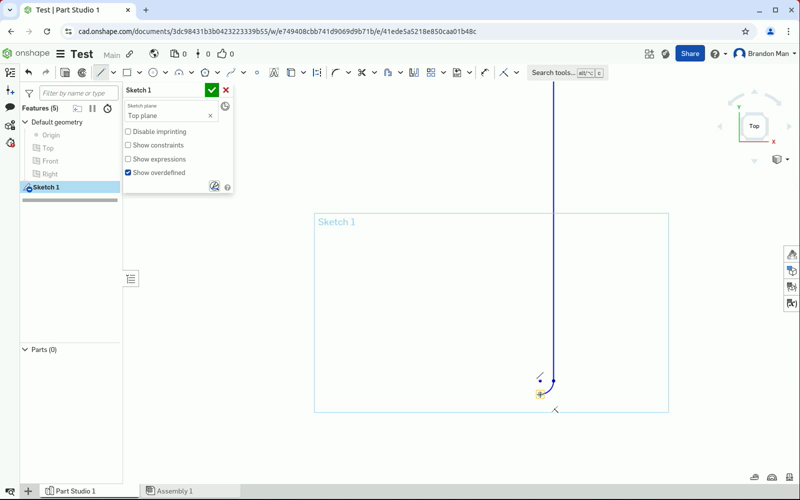
scroll(-6)
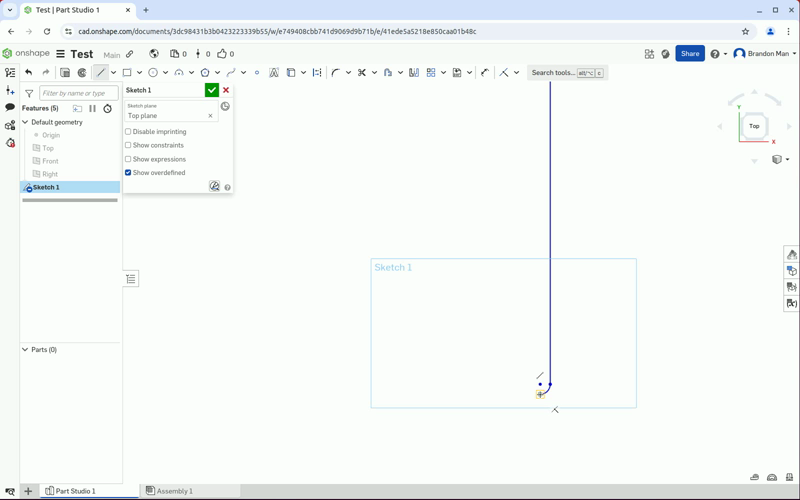
scroll(-6)
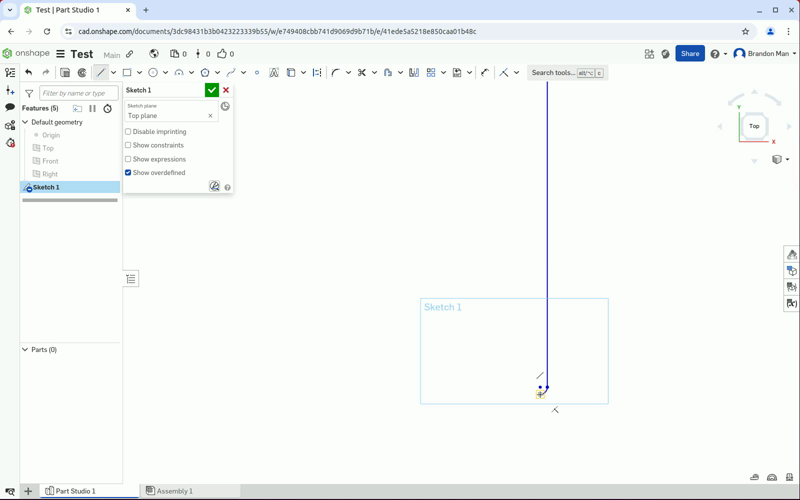
scroll(-6)
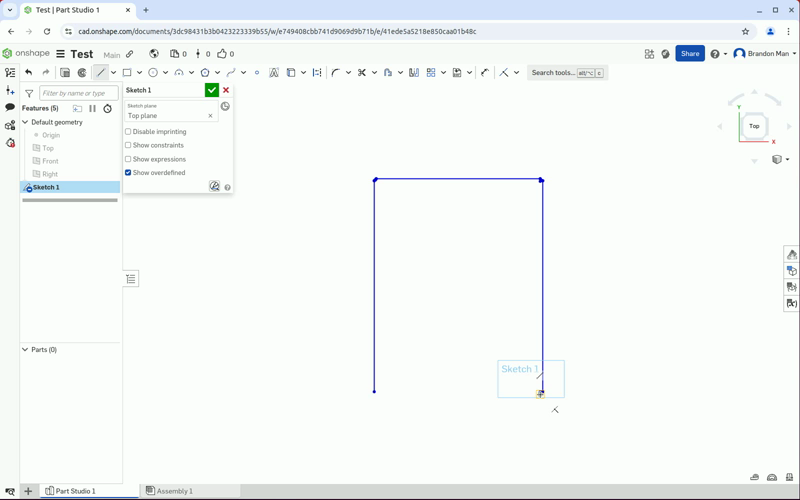
key_down(shift)
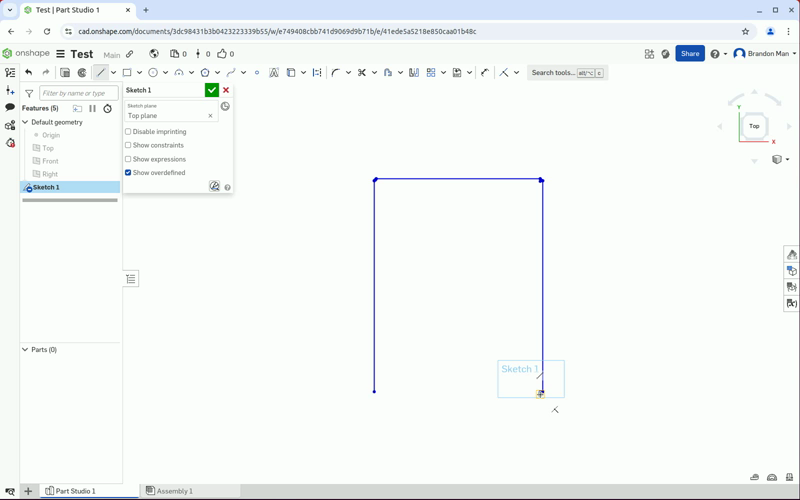
mouse_move(376, 394)
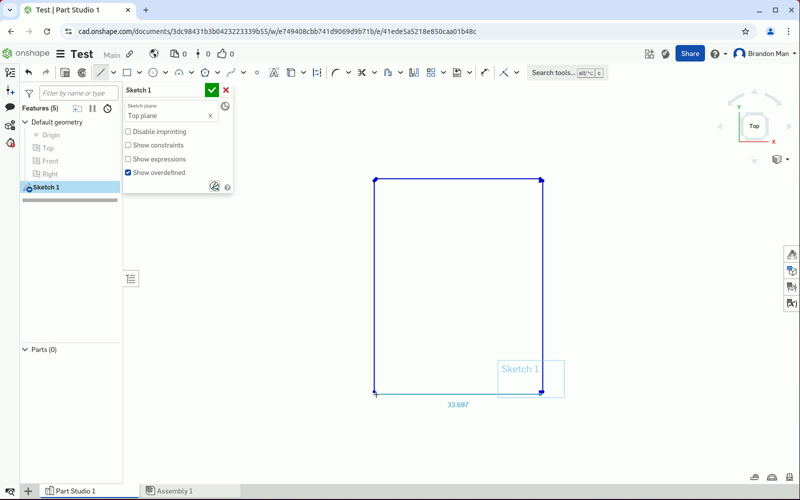
scroll(6)
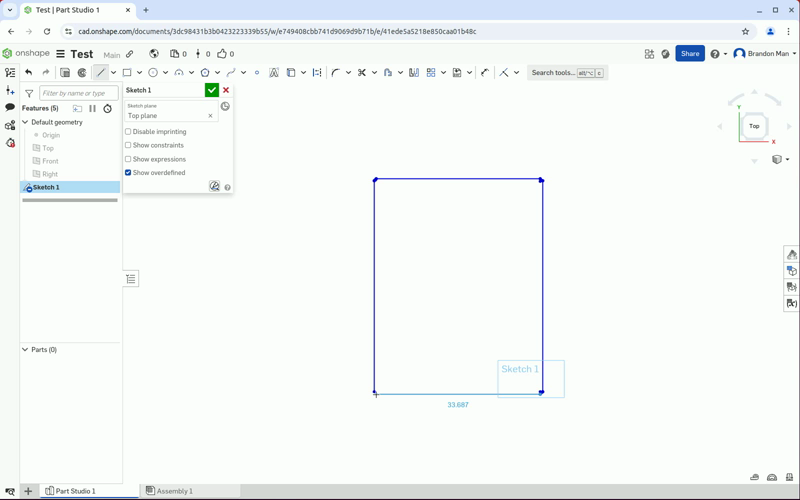
scroll(6)
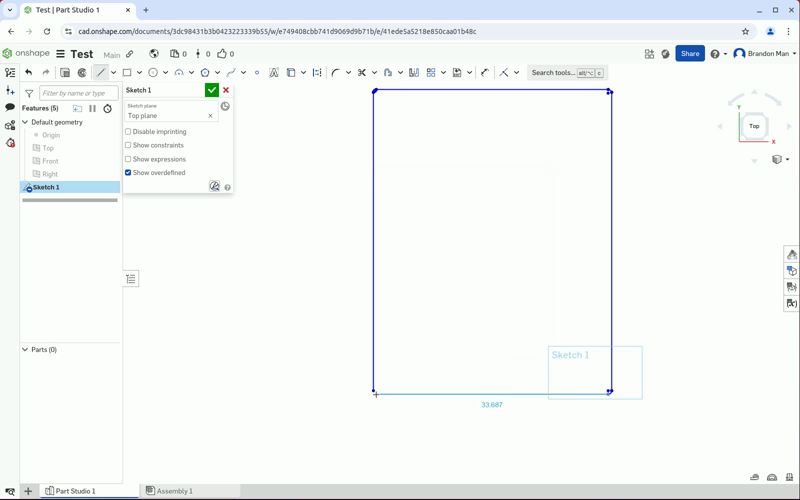
scroll(6)
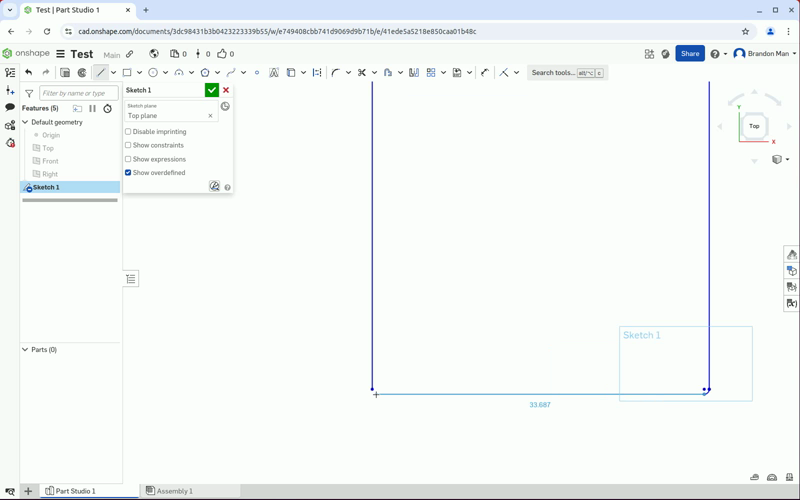
scroll(6)
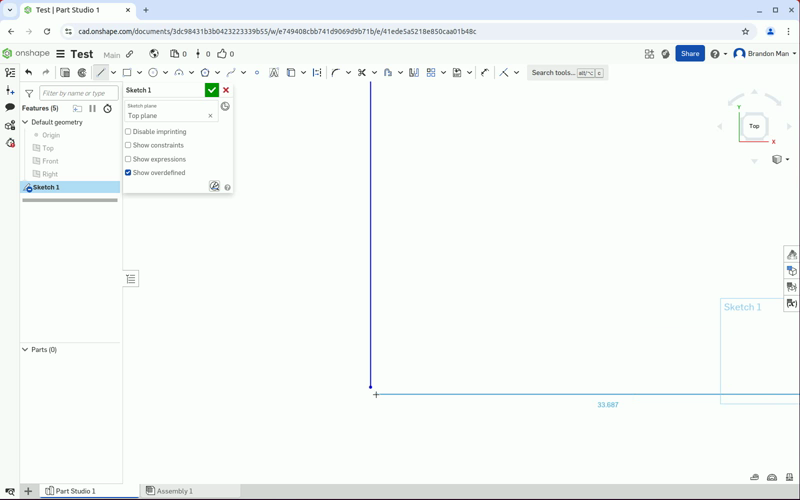
scroll(6)
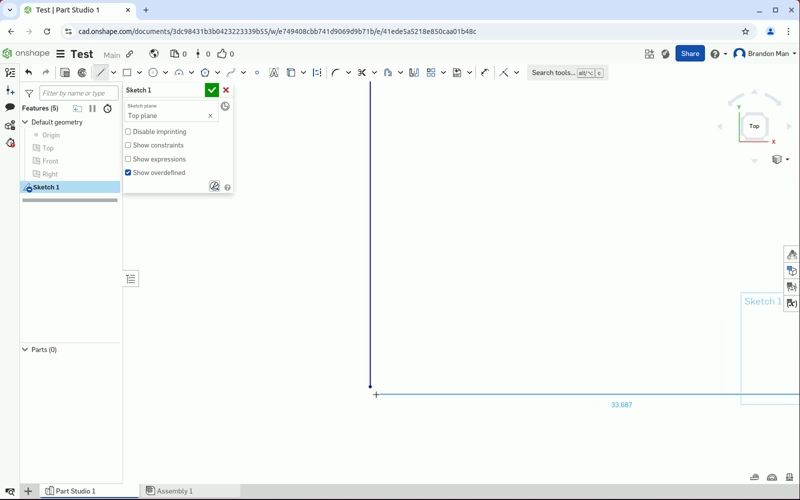
scroll(6)
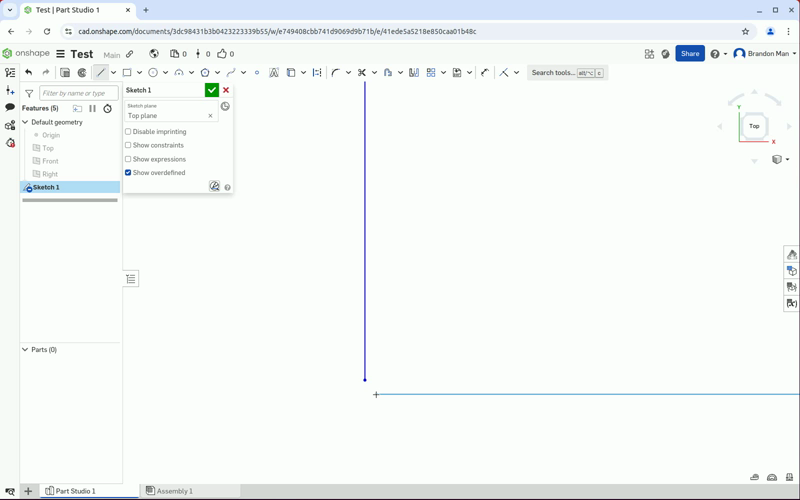
scroll(6)
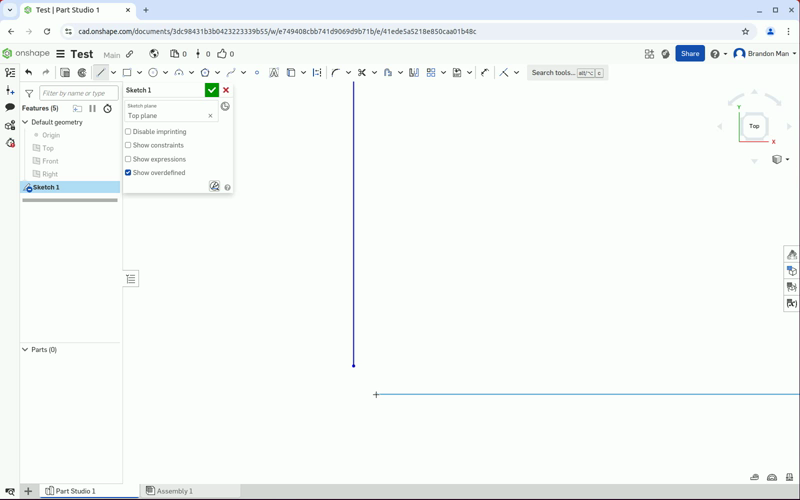
click(376, 394)
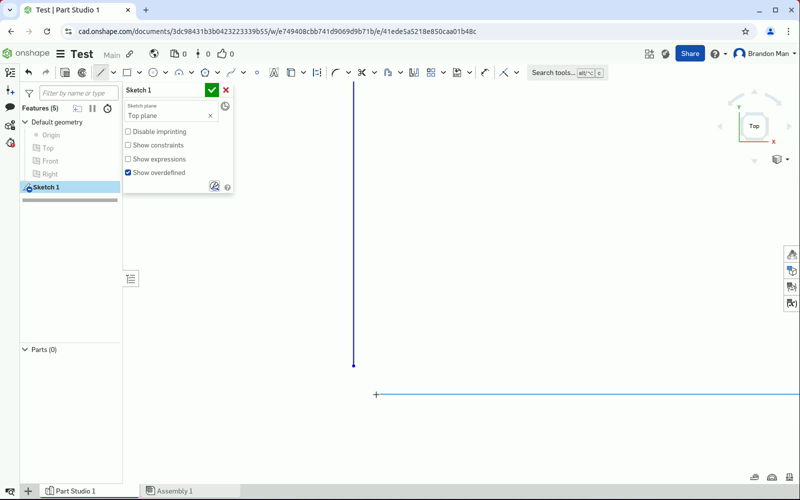
scroll(-6)
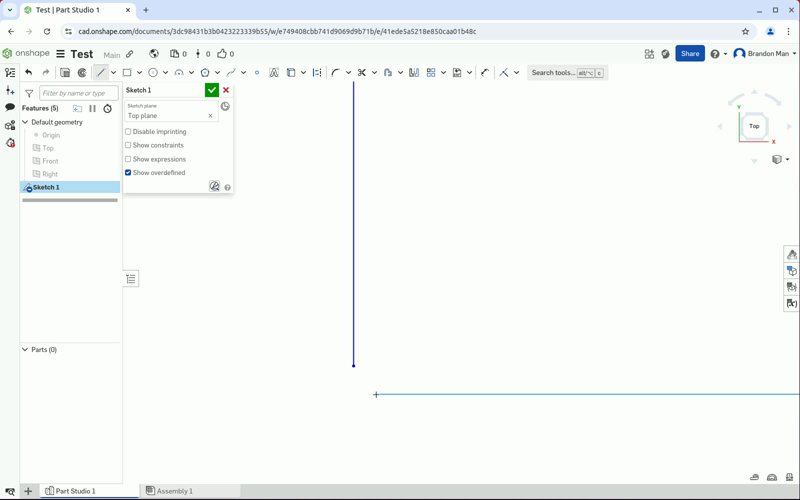
scroll(-6)
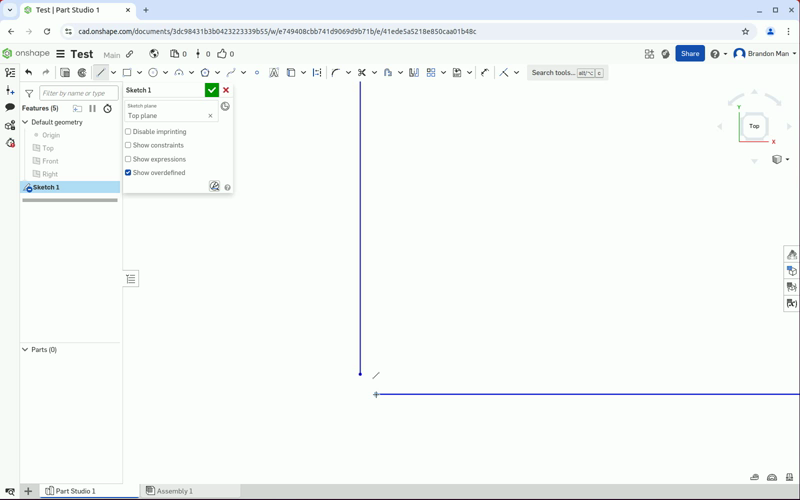
scroll(-6)
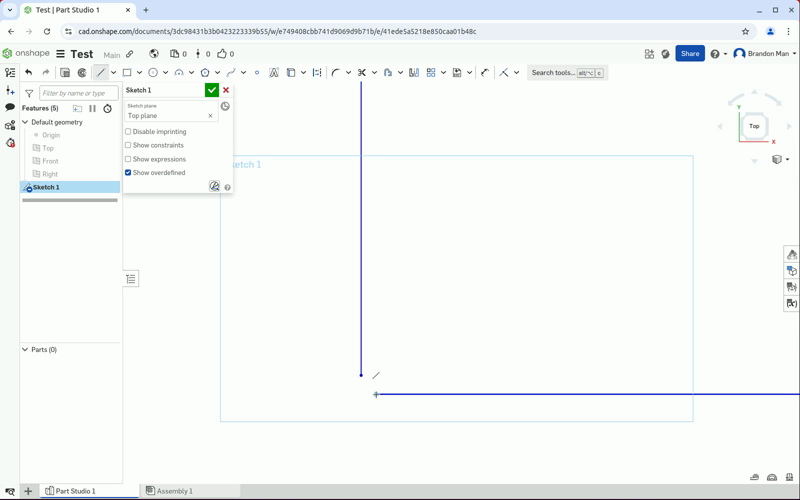
scroll(-6)
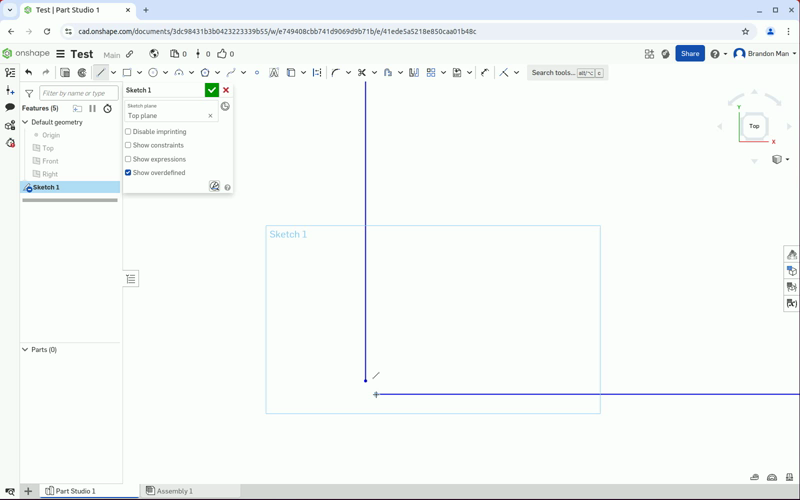
scroll(-6)
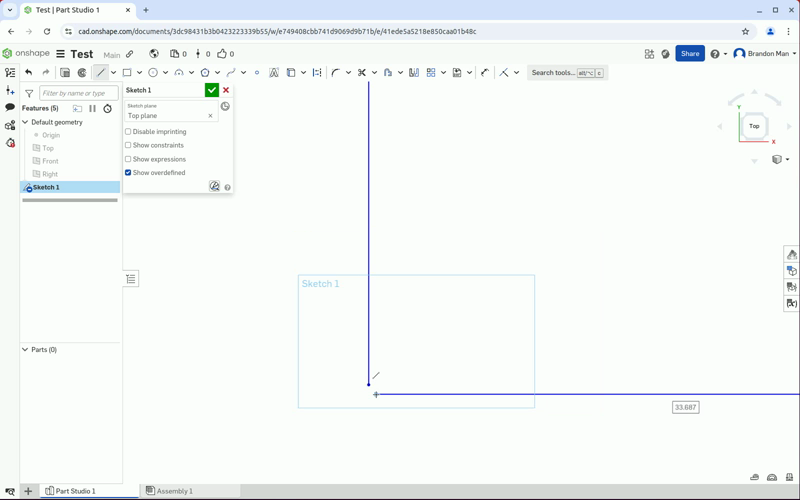
scroll(-6)
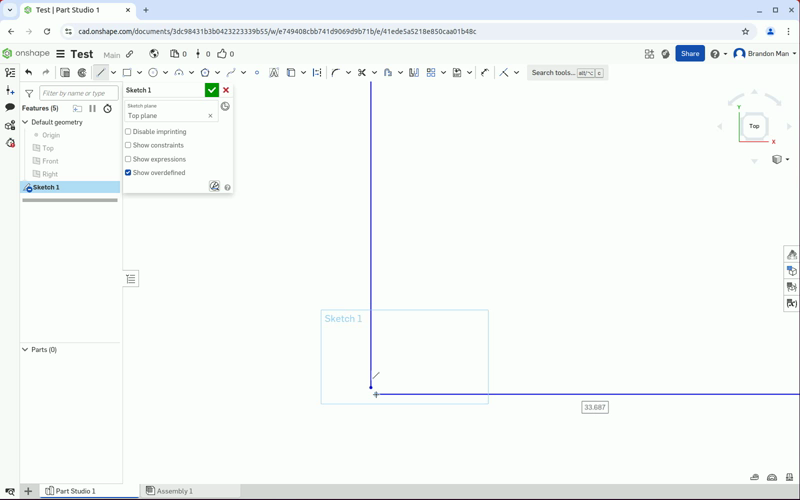
scroll(-6)
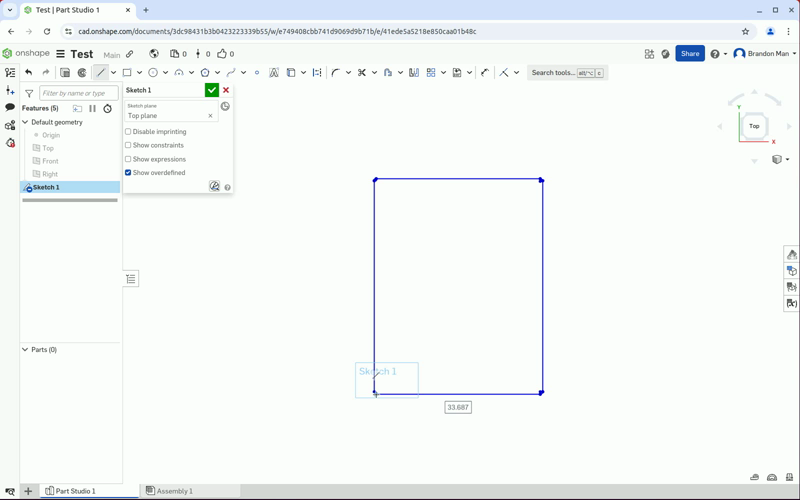
key_up(shift)
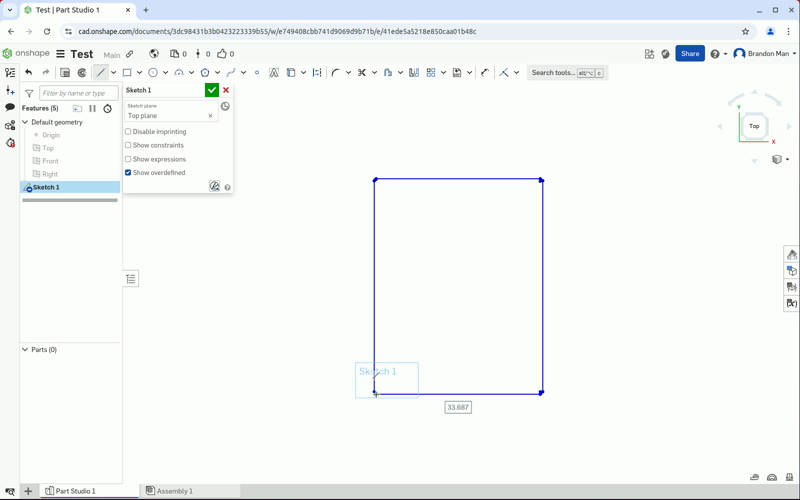
key(esc)
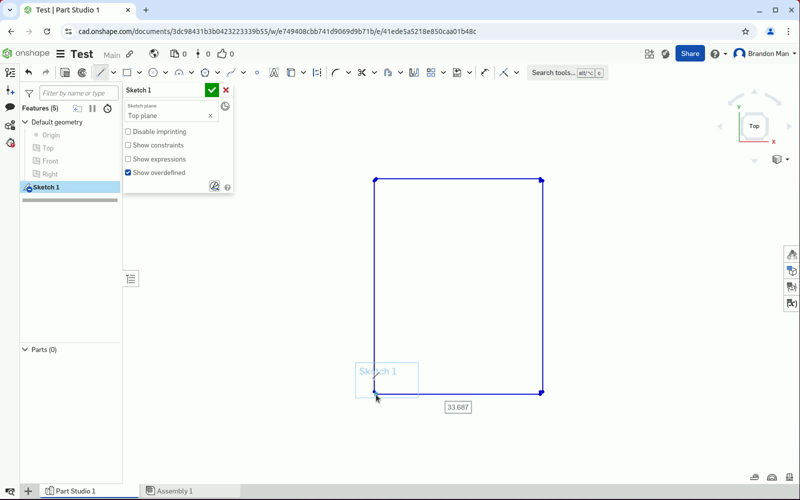
key(a)
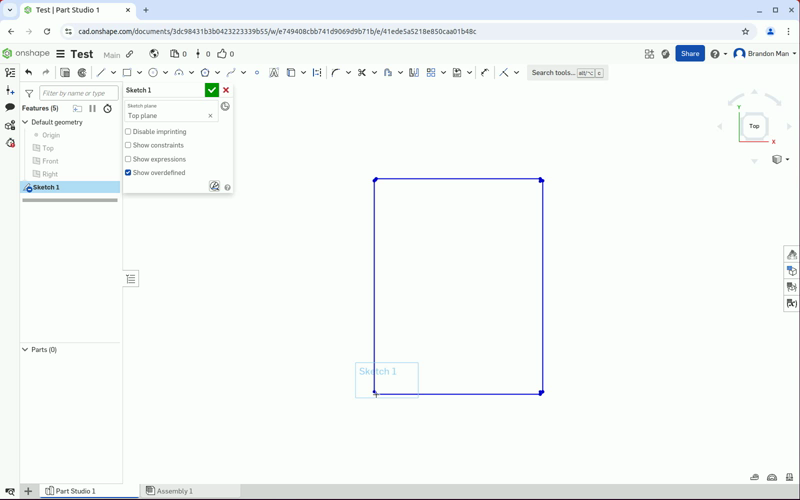
mouse_move(376, 394)
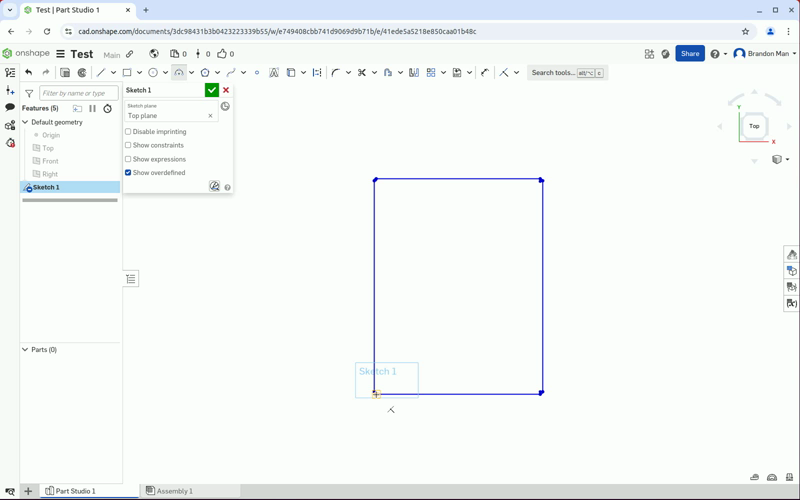
scroll(6)
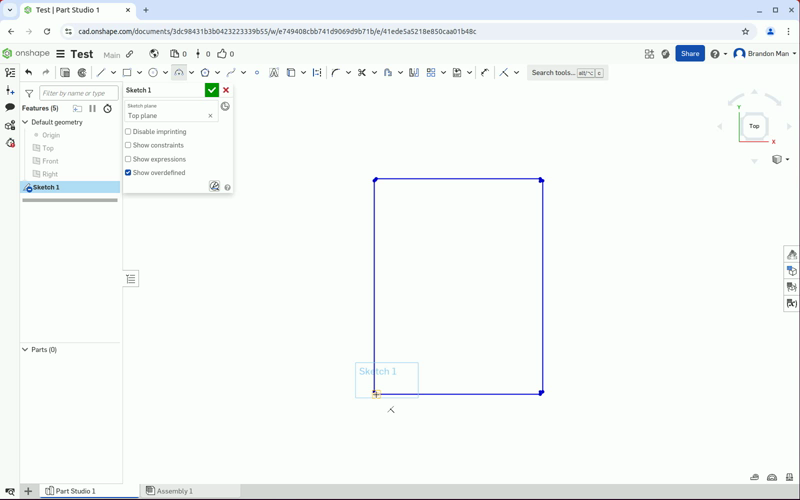
scroll(6)
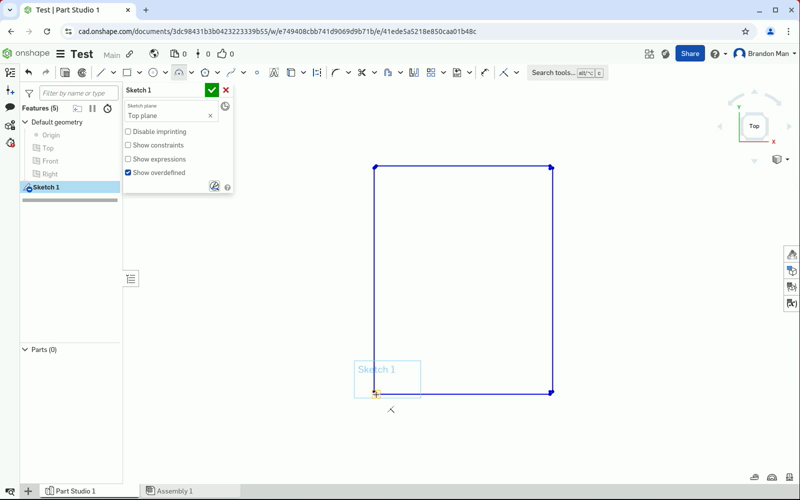
scroll(6)
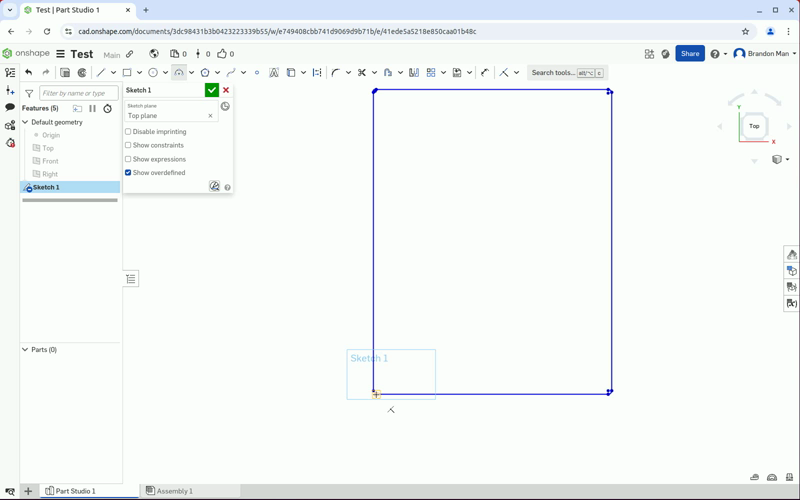
scroll(6)
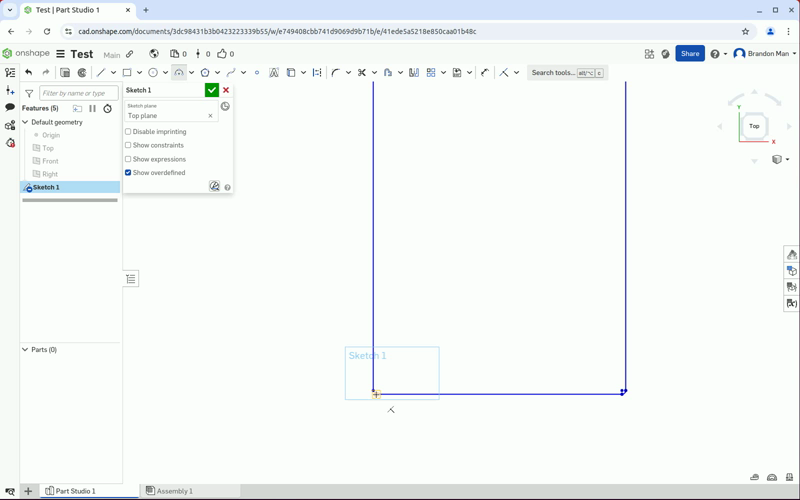
scroll(6)
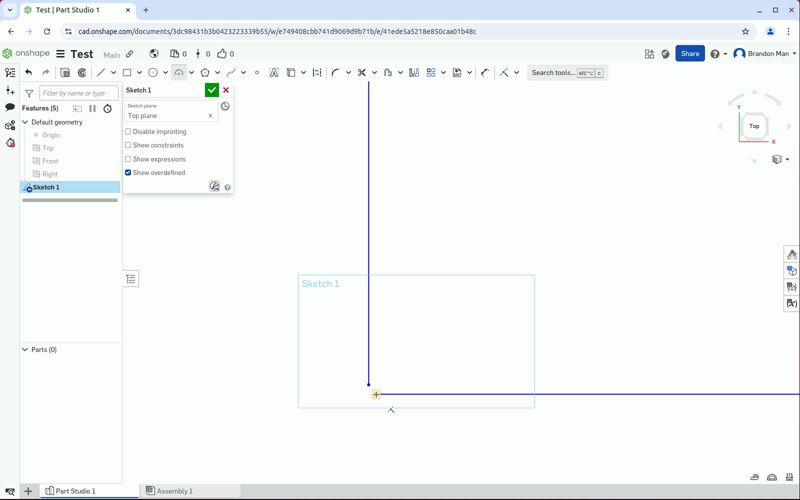
scroll(6)
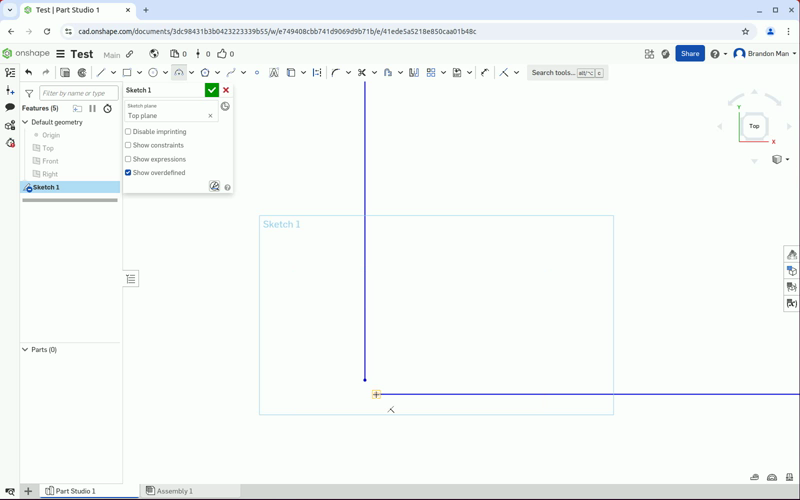
scroll(6)
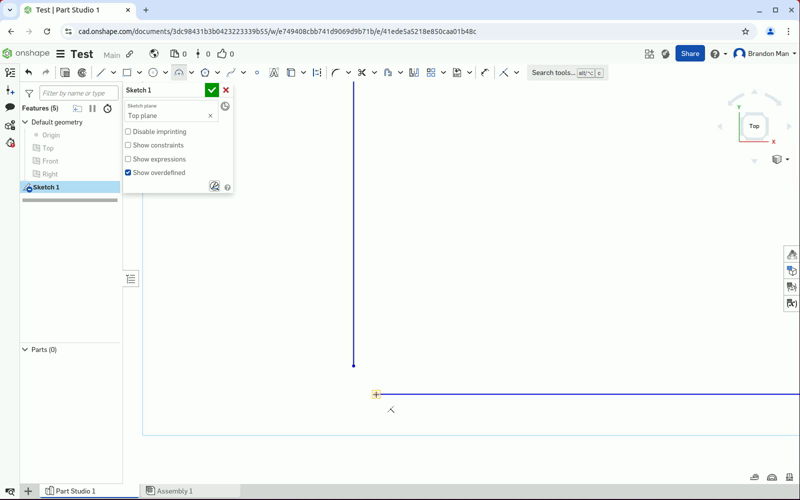
click(376, 394)
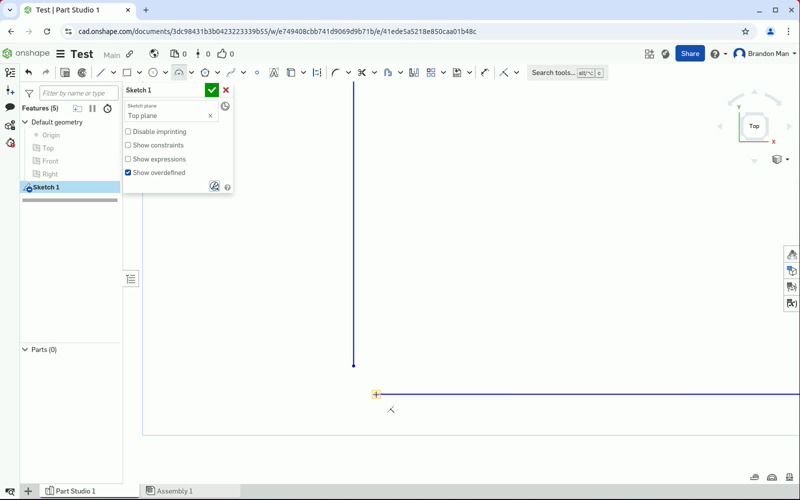
scroll(-6)
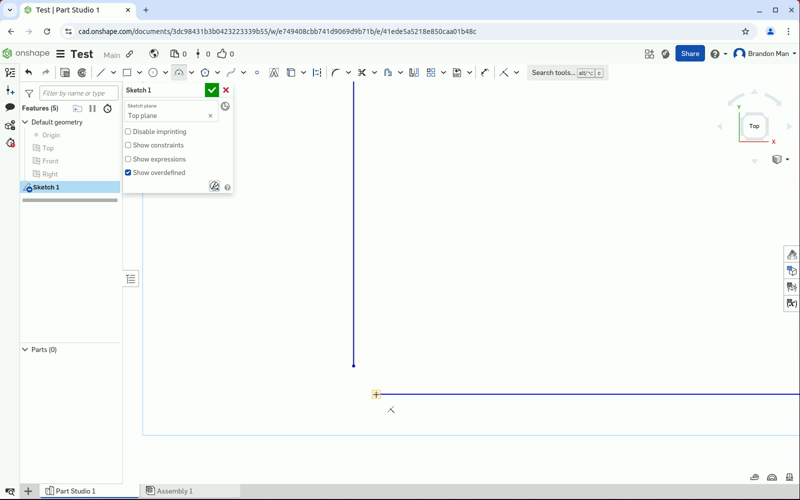
scroll(-6)
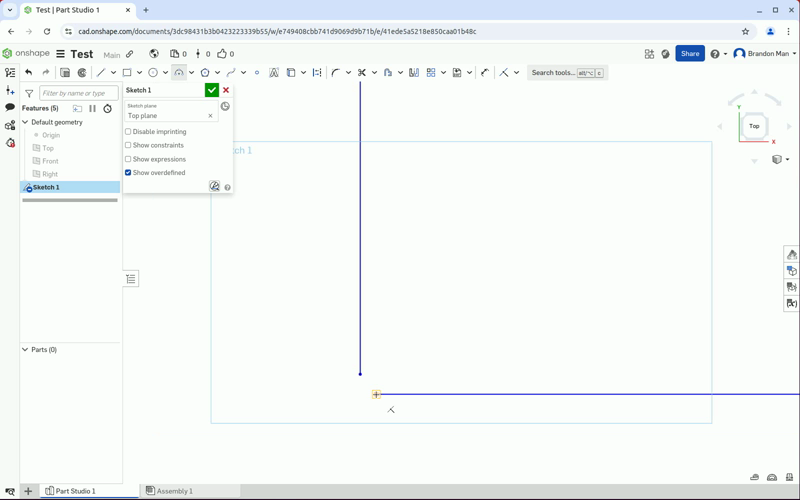
scroll(-6)
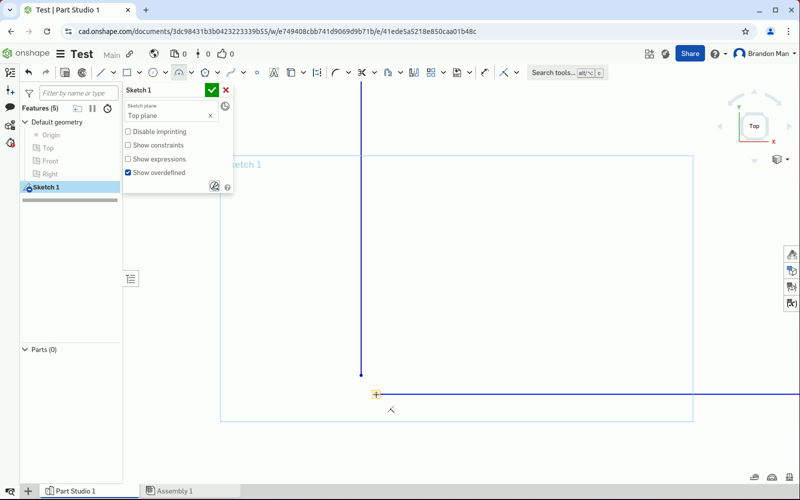
scroll(-6)
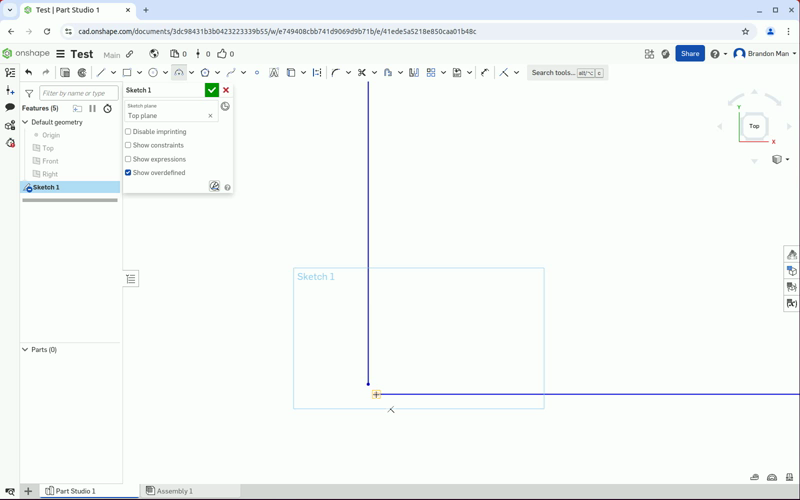
scroll(-6)
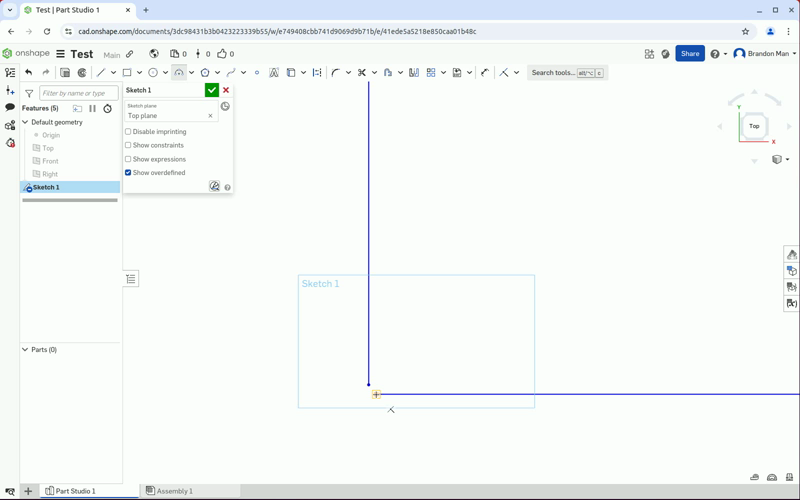
scroll(-6)
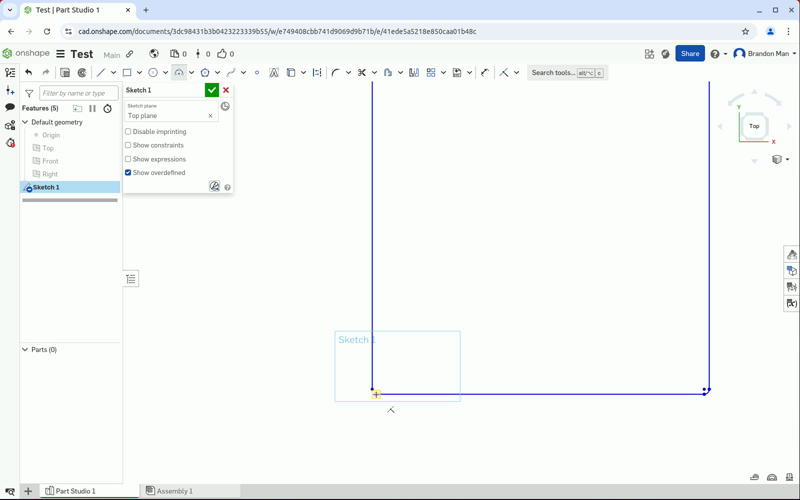
scroll(-6)
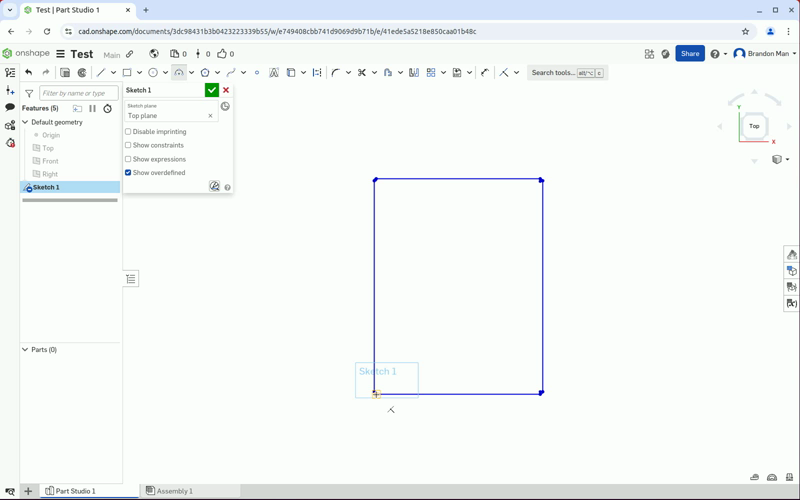
mouse_move(374, 391)
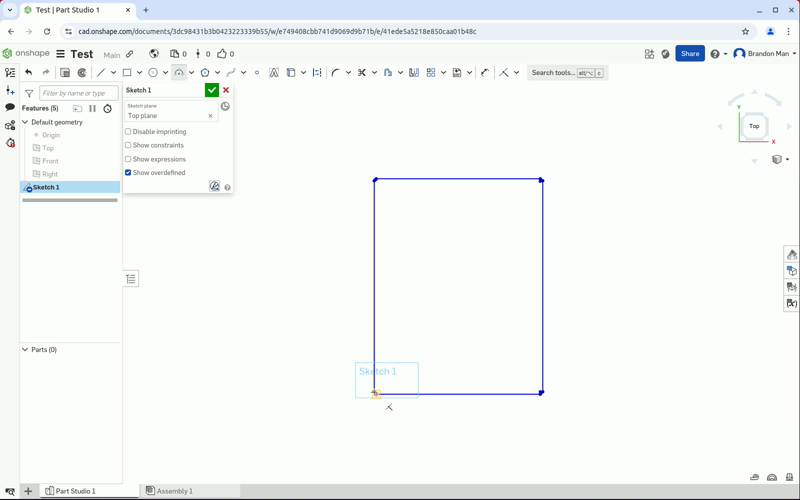
scroll(6)
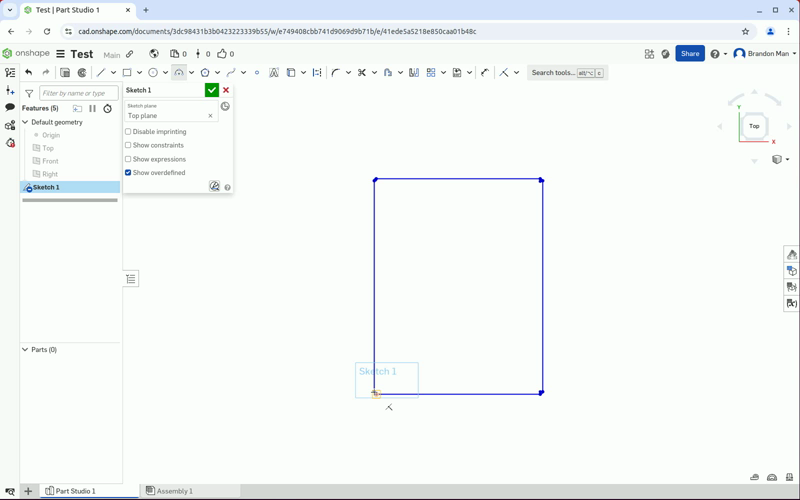
scroll(6)
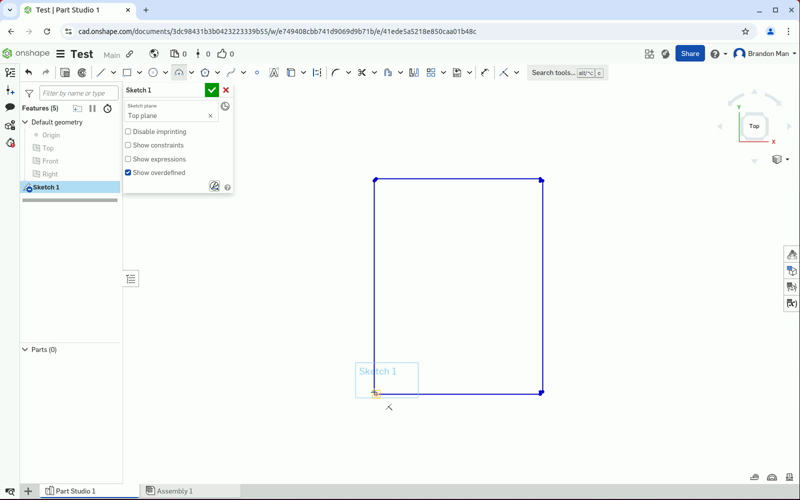
scroll(6)
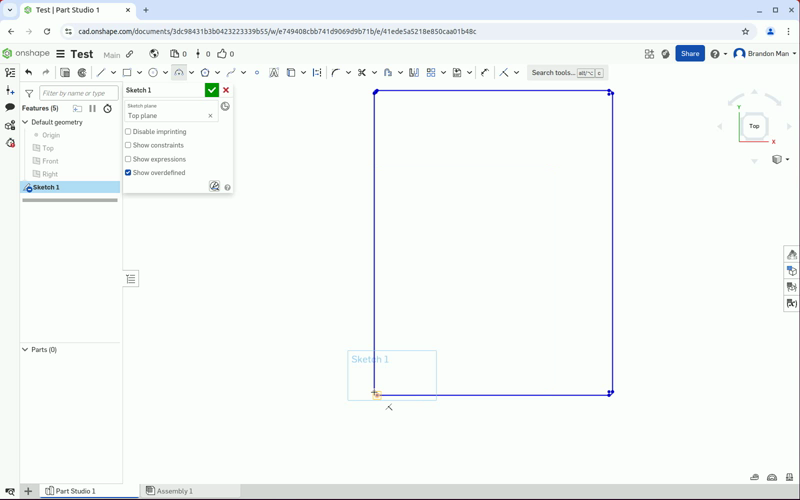
scroll(6)
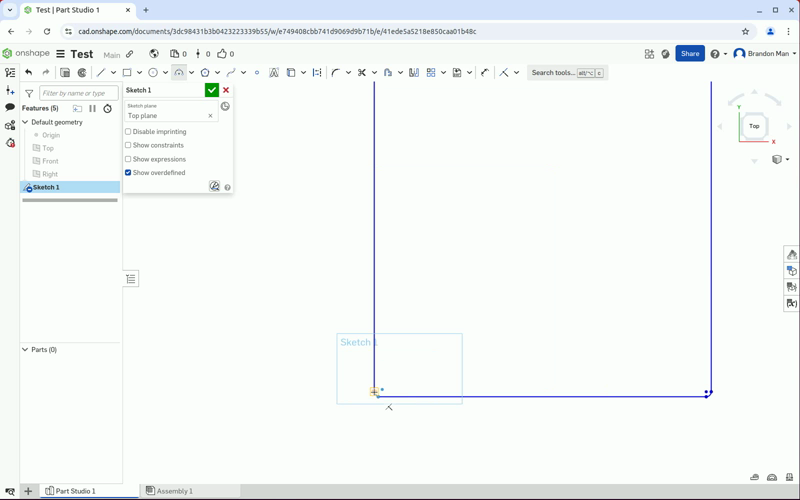
scroll(6)
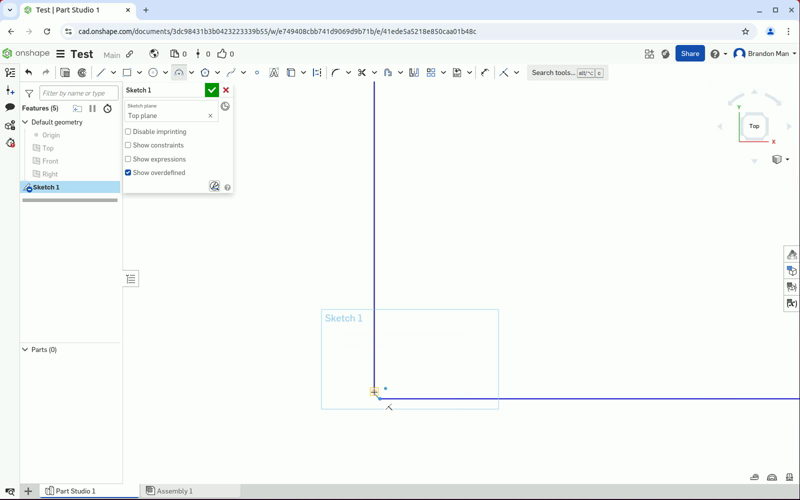
scroll(6)
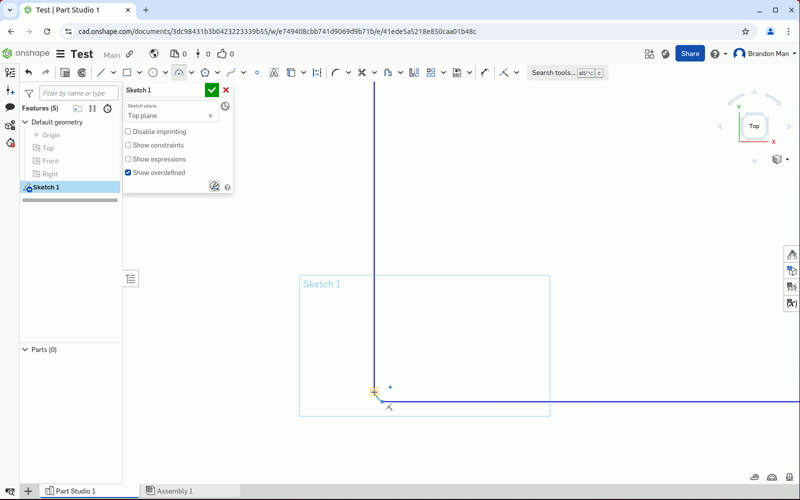
scroll(6)
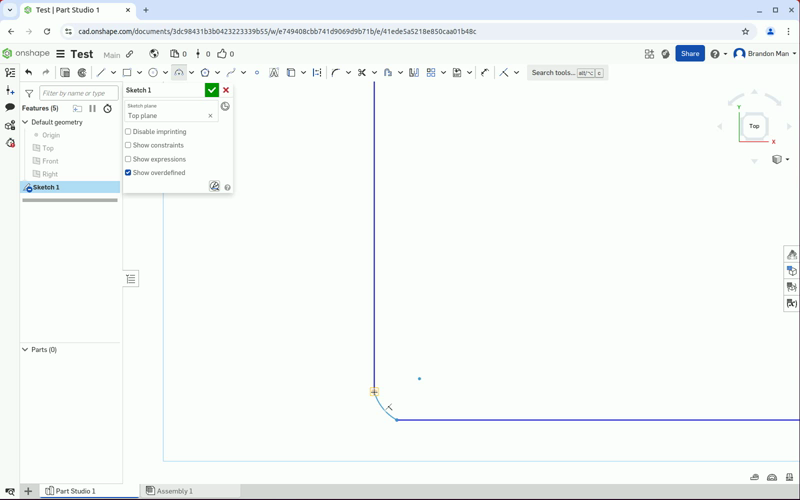
click(374, 391)
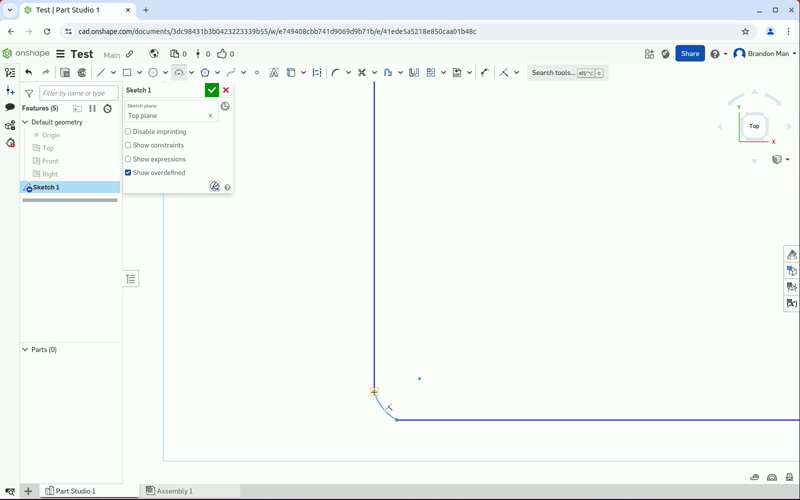
scroll(-6)
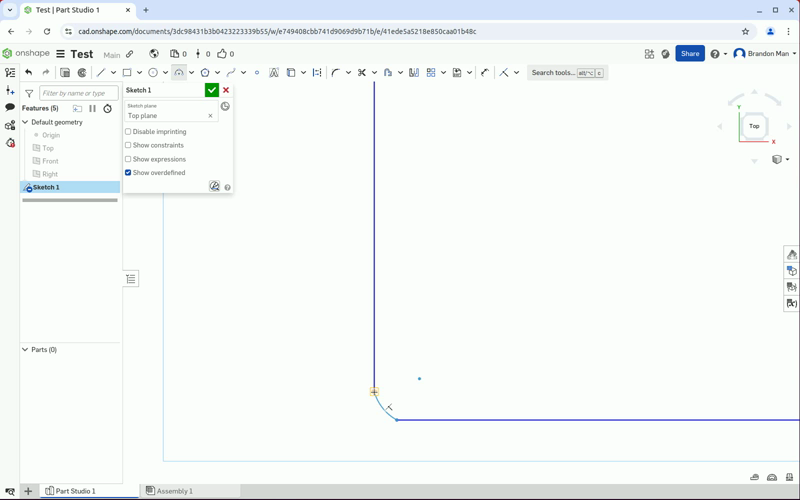
scroll(-6)
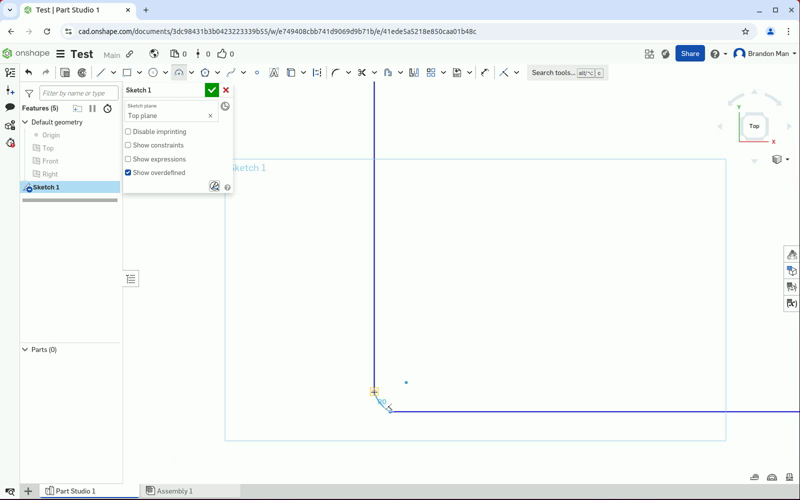
scroll(-6)
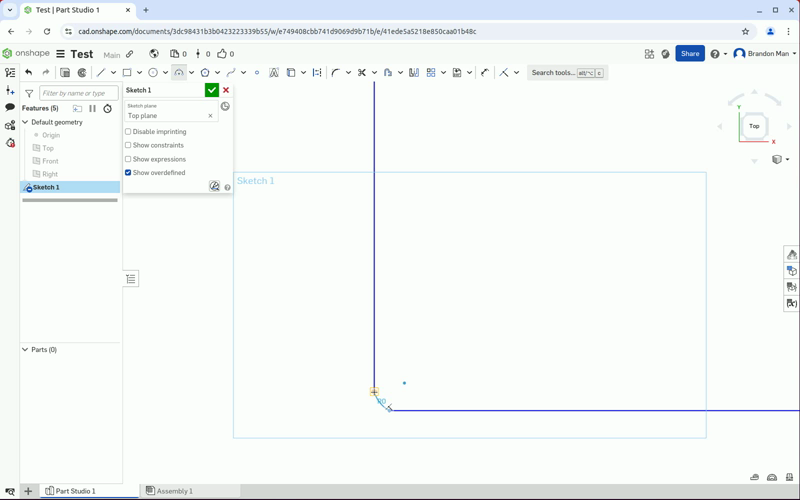
scroll(-6)
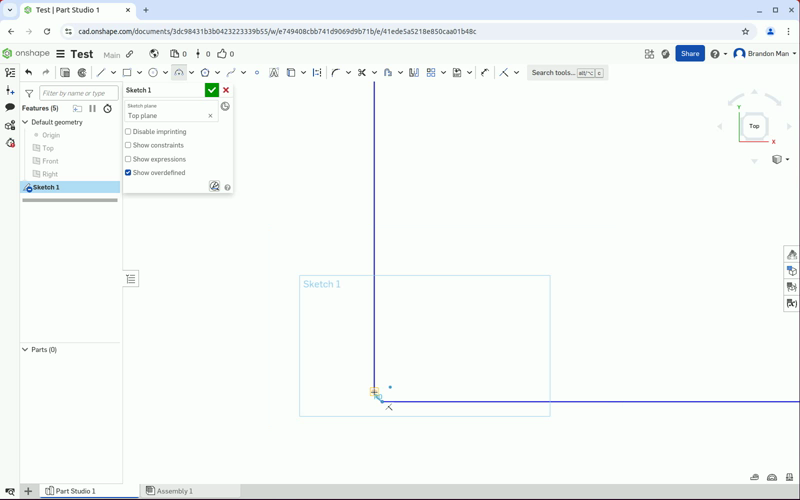
scroll(-6)
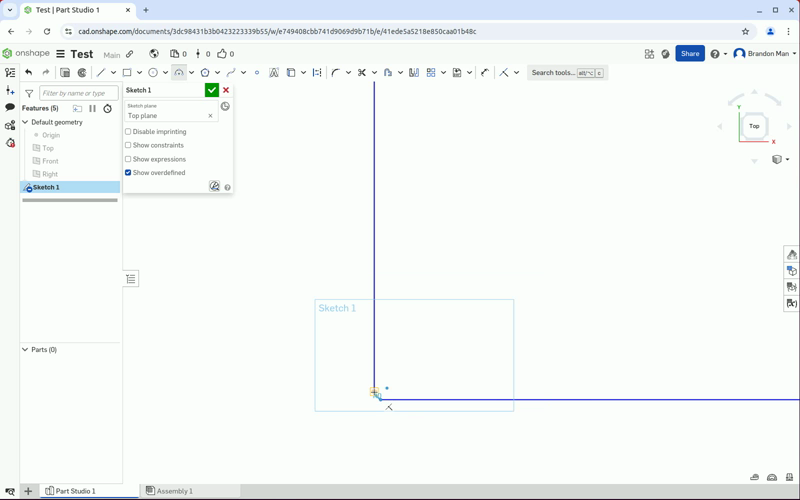
scroll(-6)
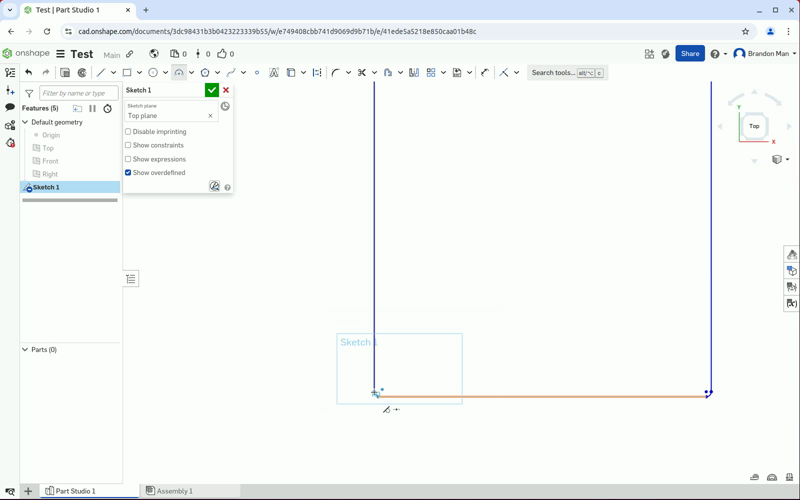
scroll(-6)
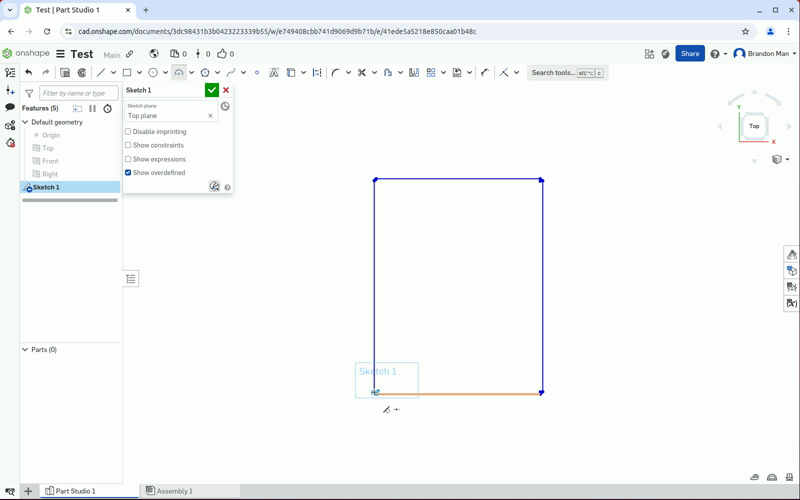
key_down(shift)
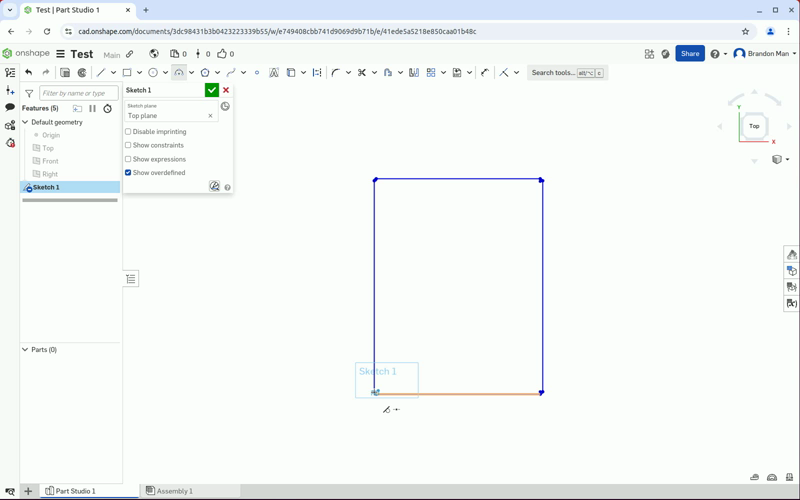
mouse_move(374, 393)
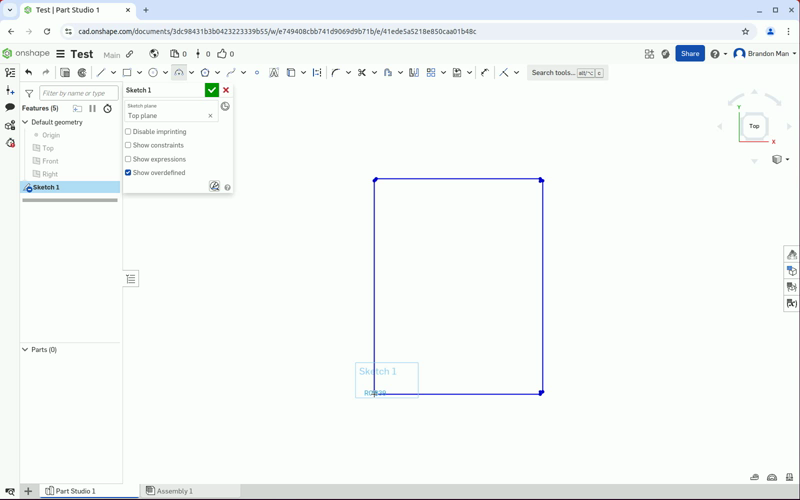
scroll(6)
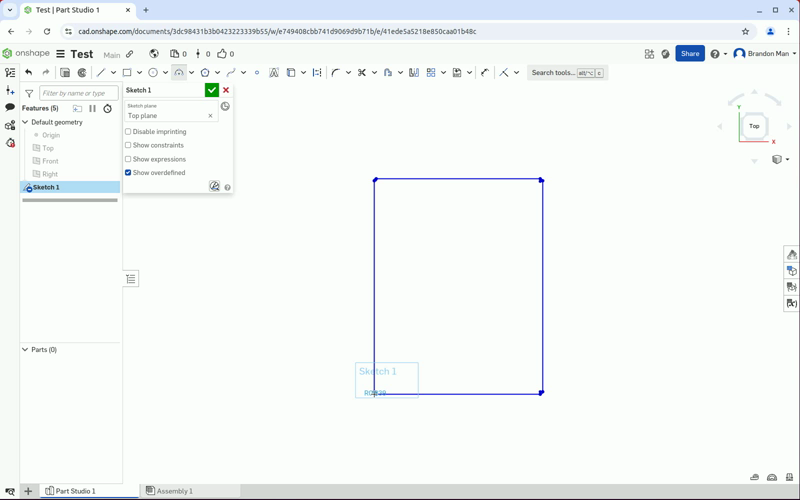
scroll(6)
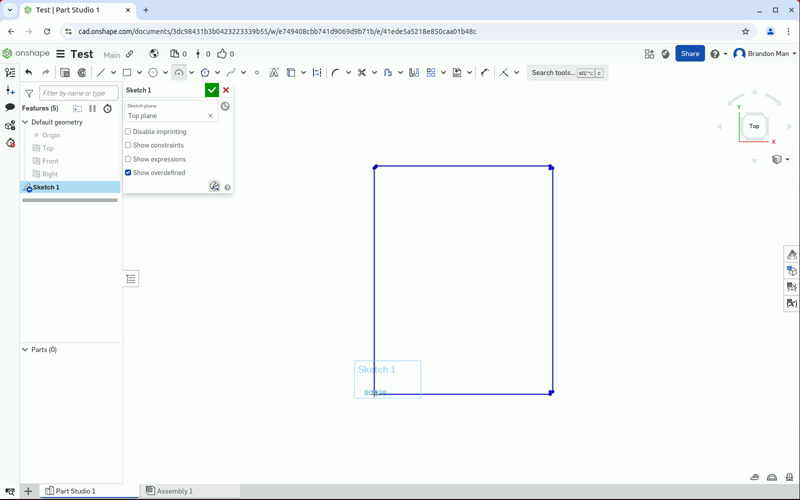
scroll(6)
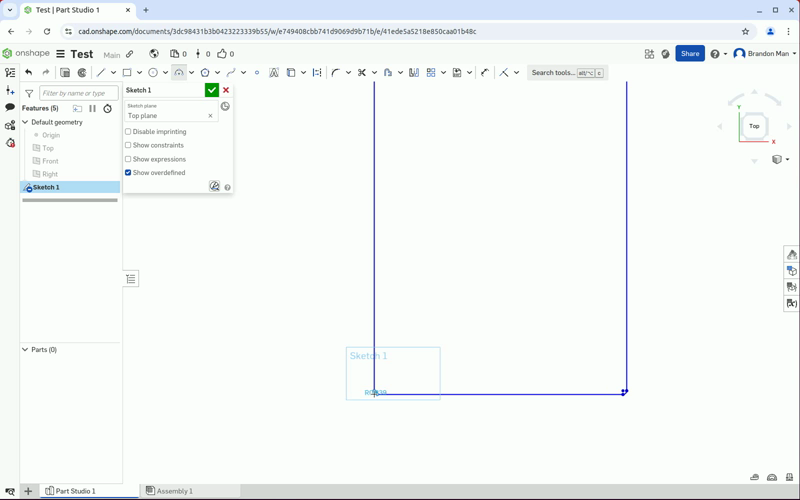
scroll(6)
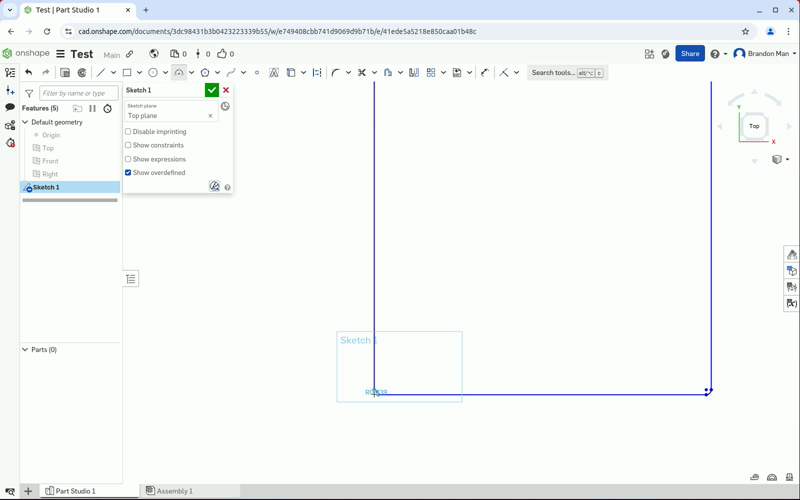
scroll(6)
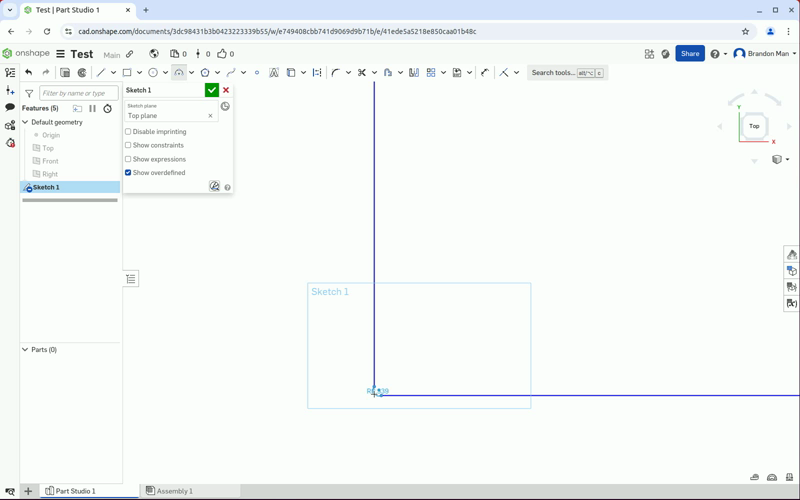
scroll(6)
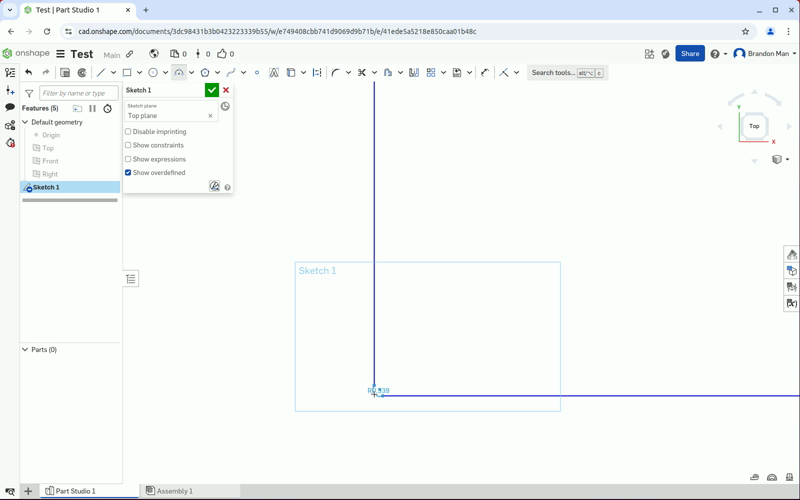
scroll(6)
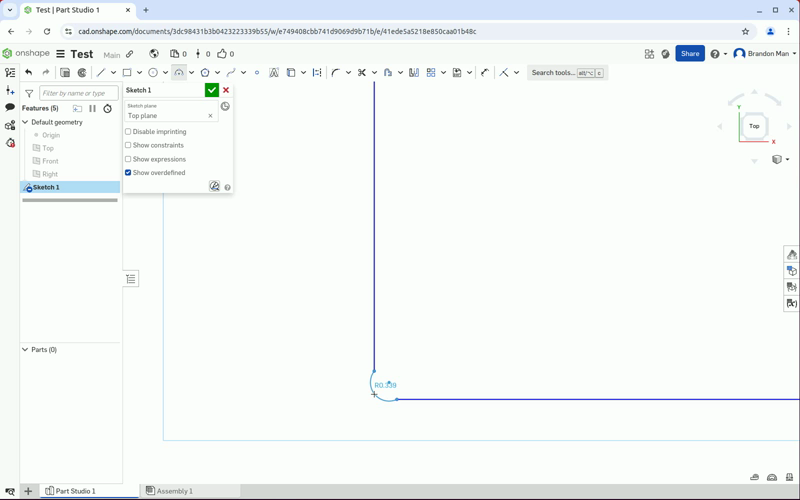
click(374, 393)
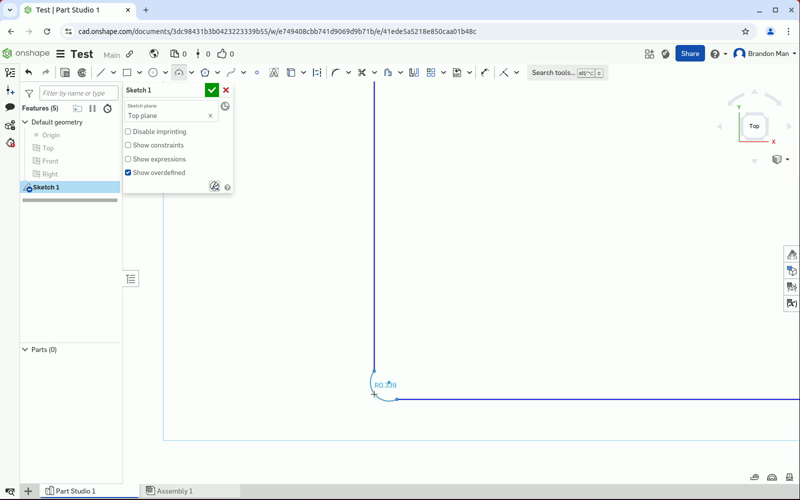
scroll(-6)
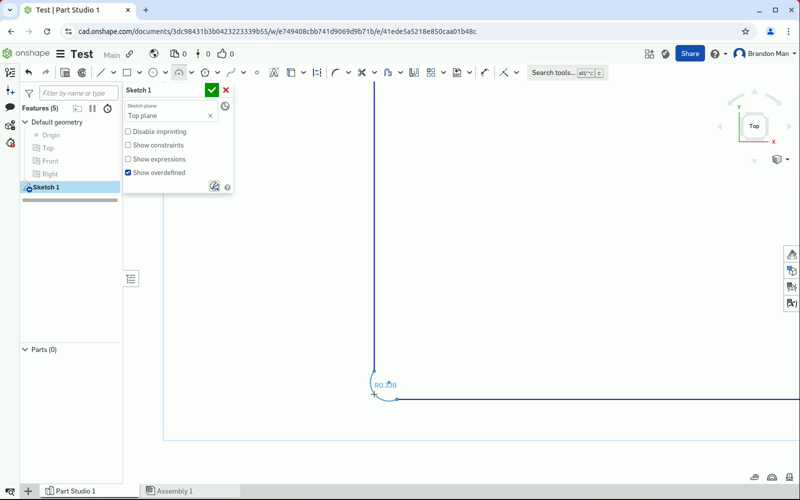
scroll(-6)
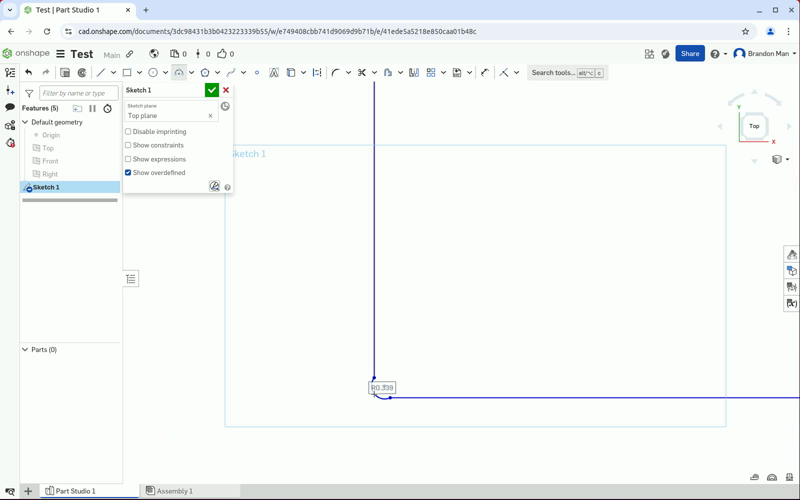
scroll(-6)
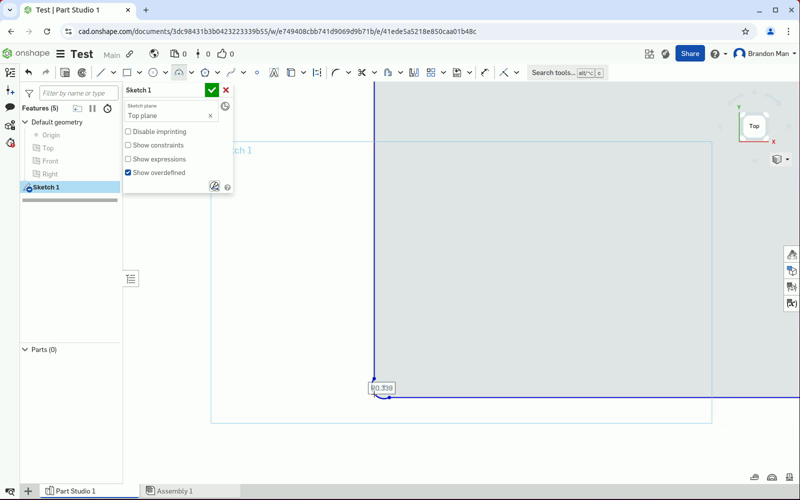
scroll(-6)
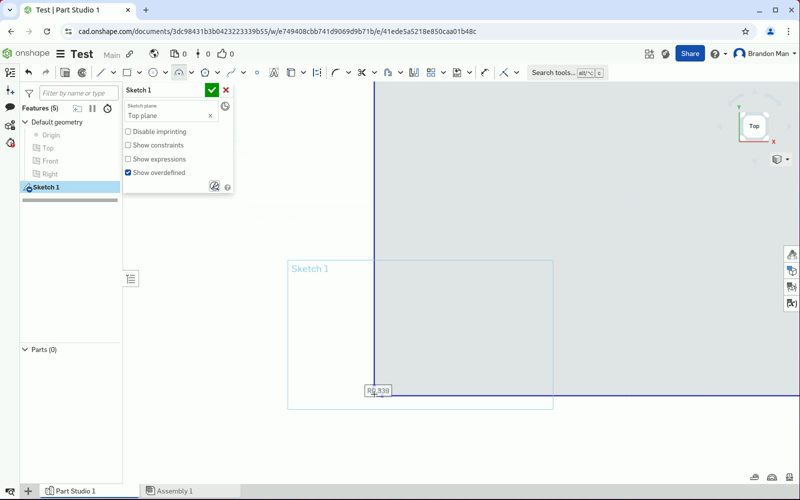
scroll(-6)
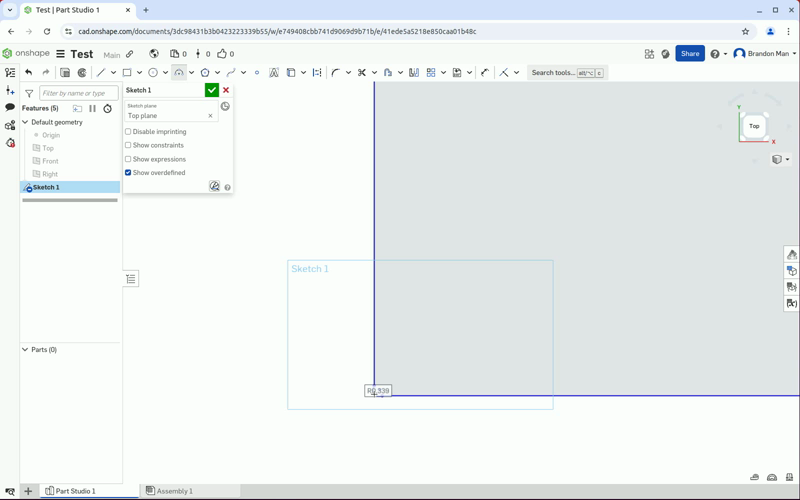
scroll(-6)
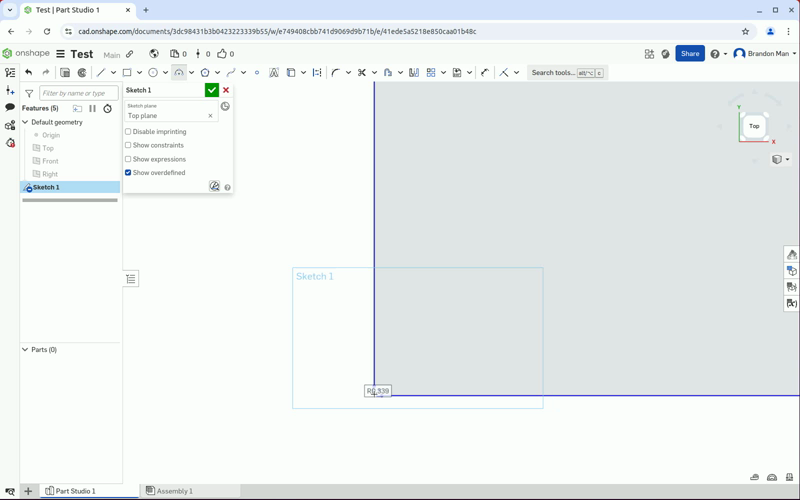
scroll(-6)
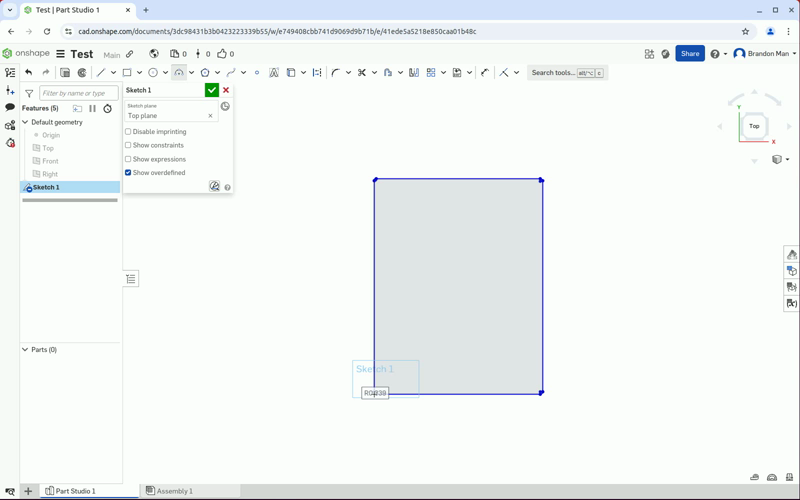
key_up(shift)
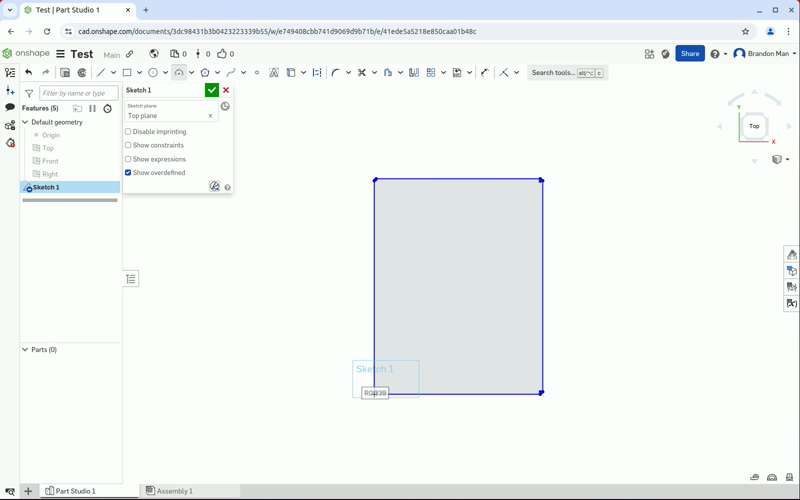
key(esc)
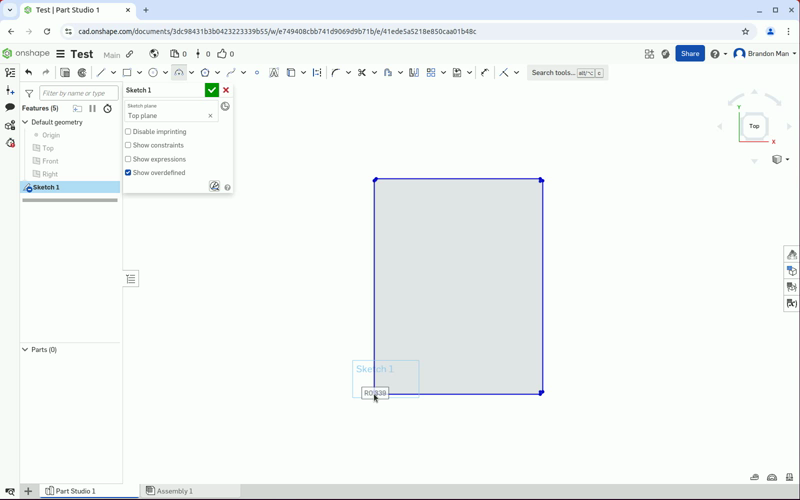
key(a)
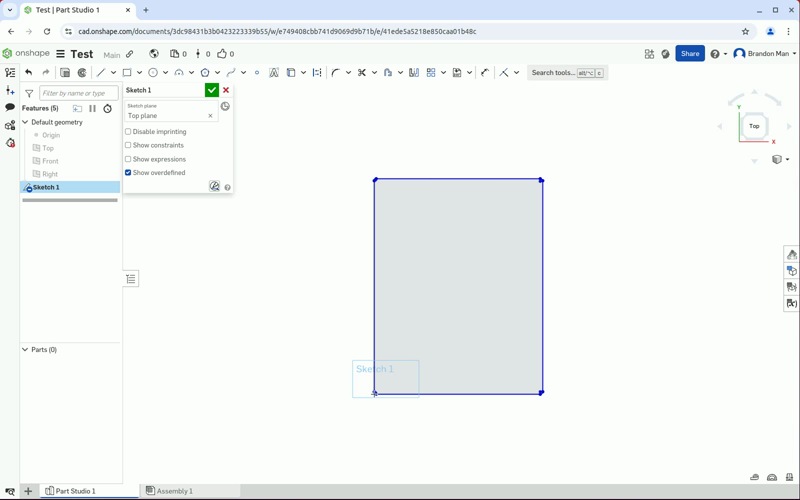
key_down(shift)
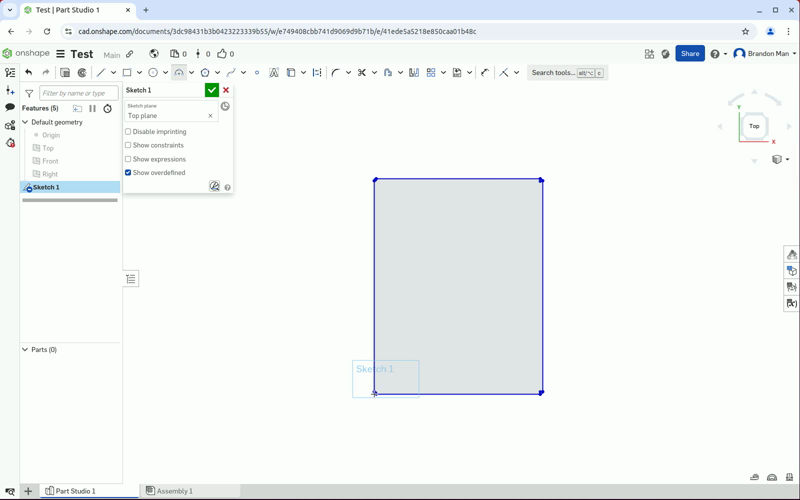
mouse_move(376, 389)
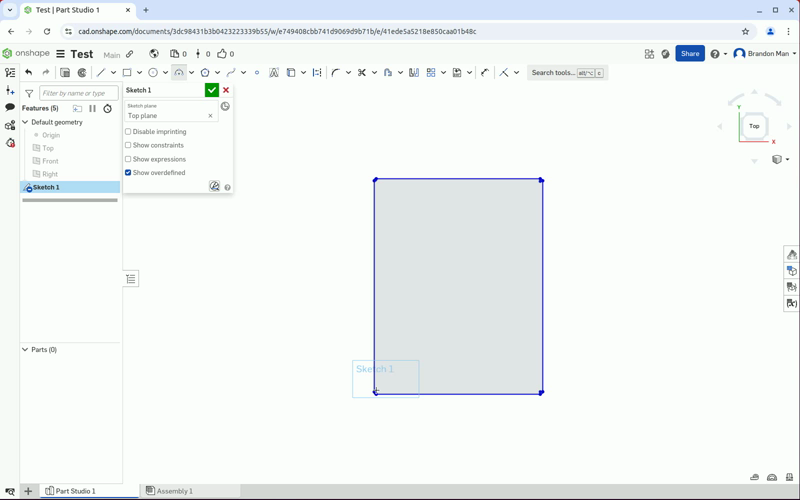
scroll(6)
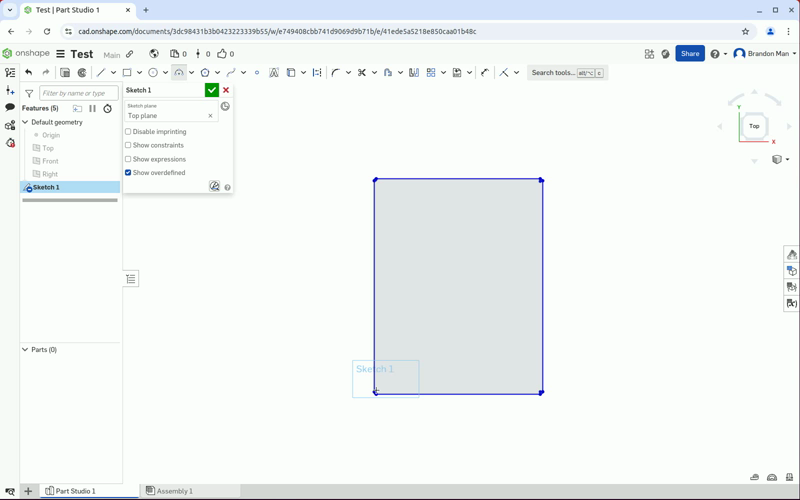
scroll(6)
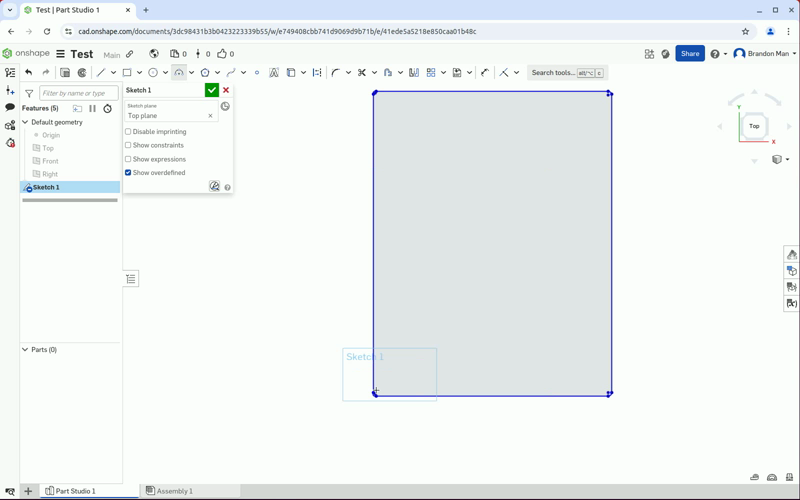
scroll(6)
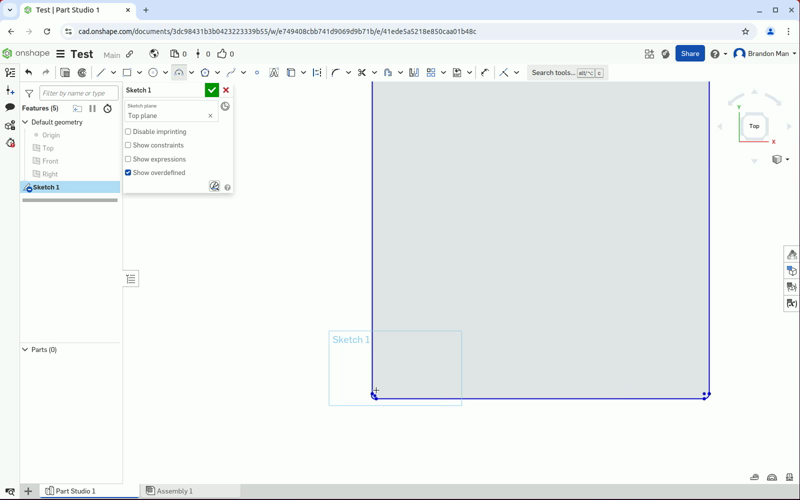
scroll(6)
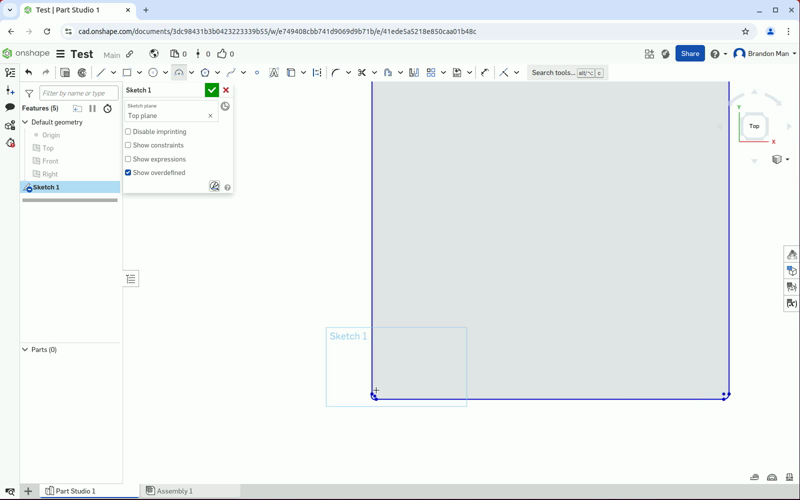
scroll(6)
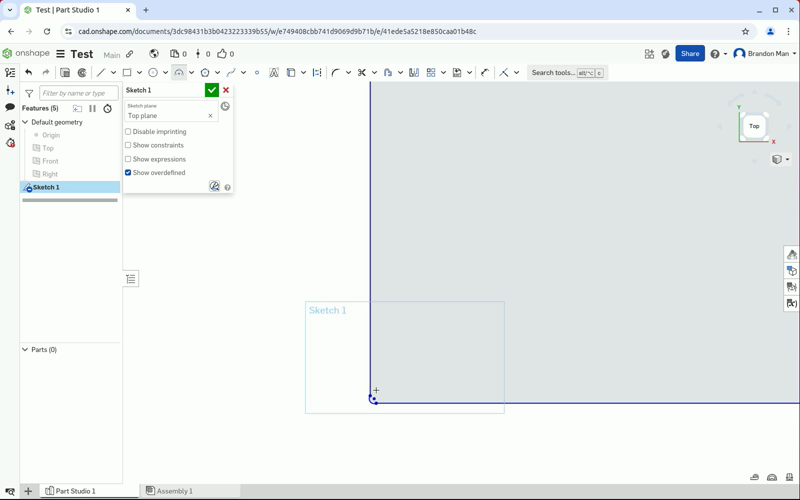
scroll(6)
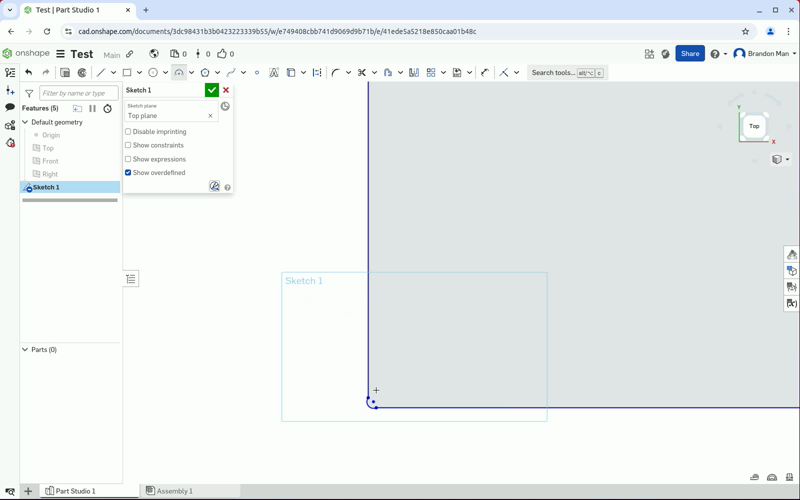
scroll(6)
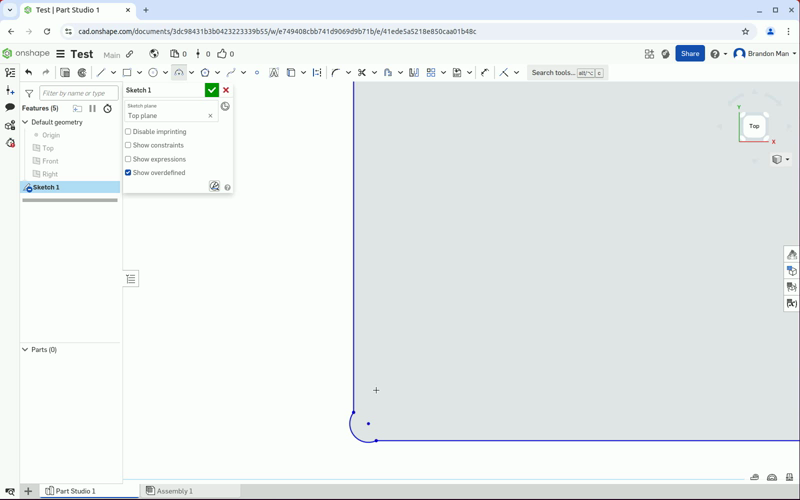
click(376, 389)
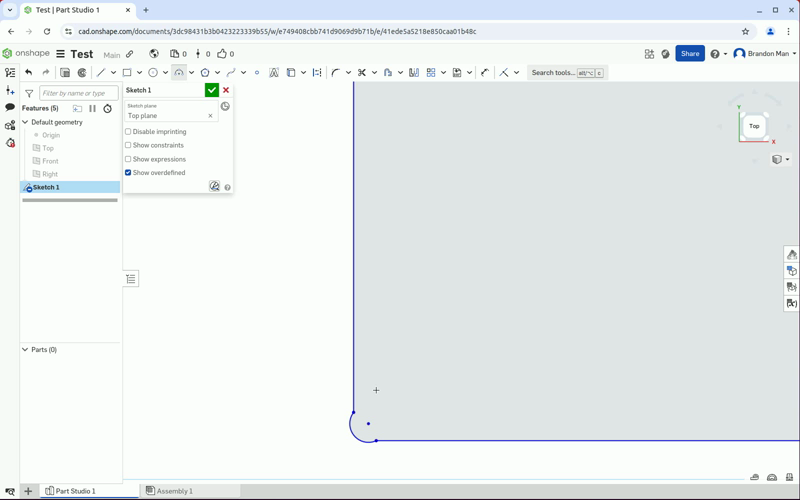
scroll(-6)
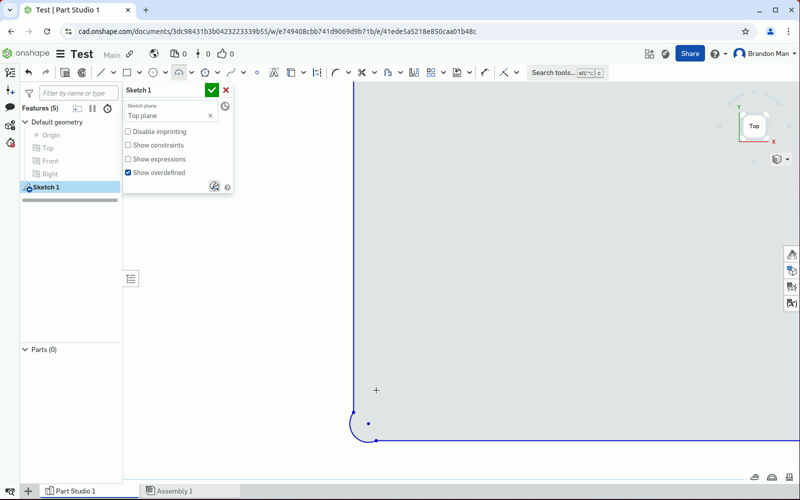
scroll(-6)
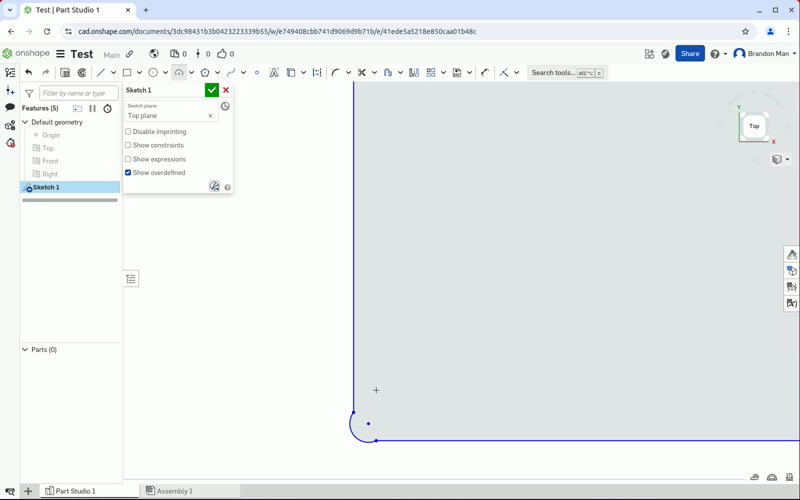
scroll(-6)
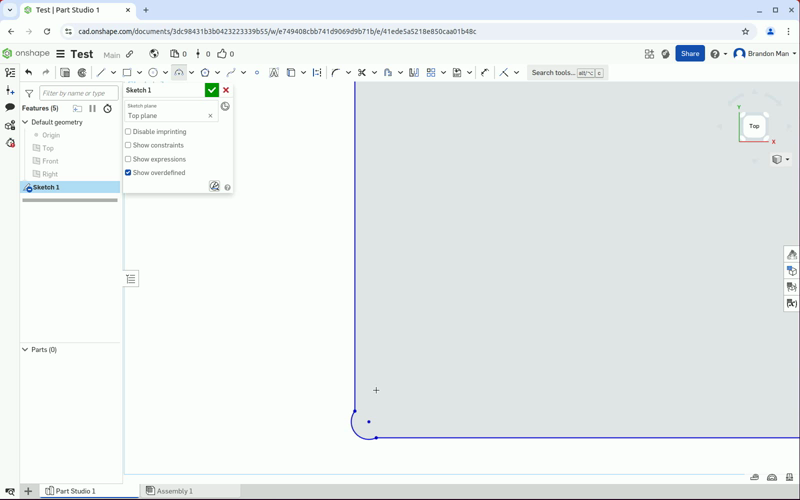
scroll(-6)
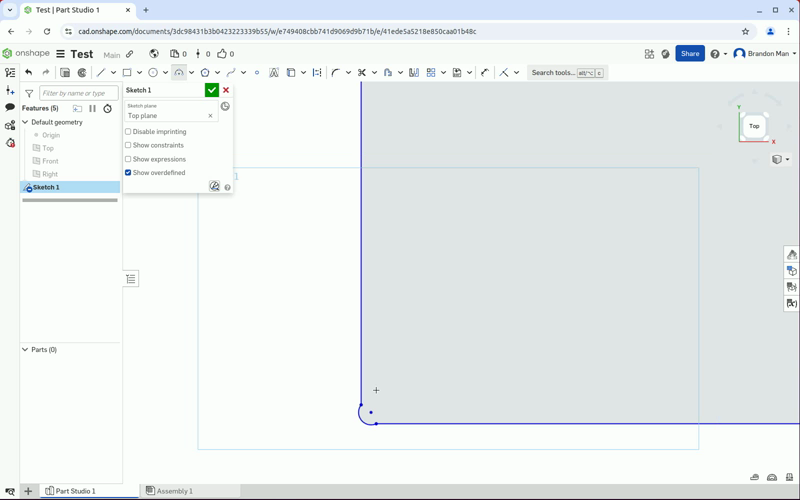
scroll(-6)
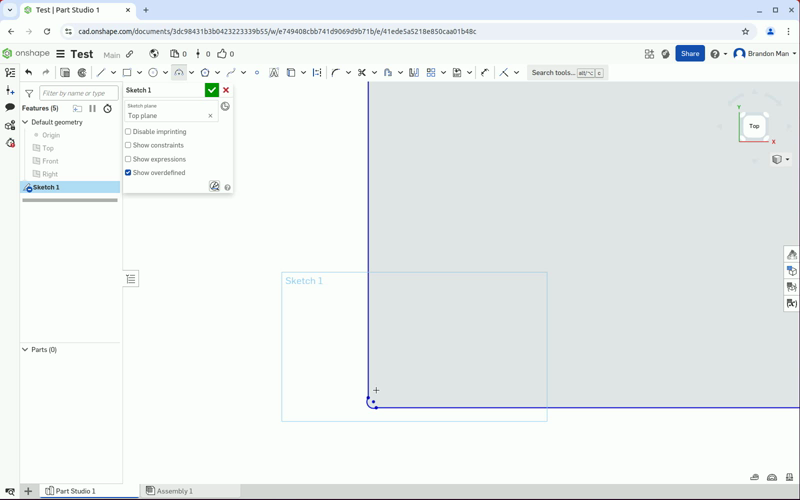
scroll(-6)
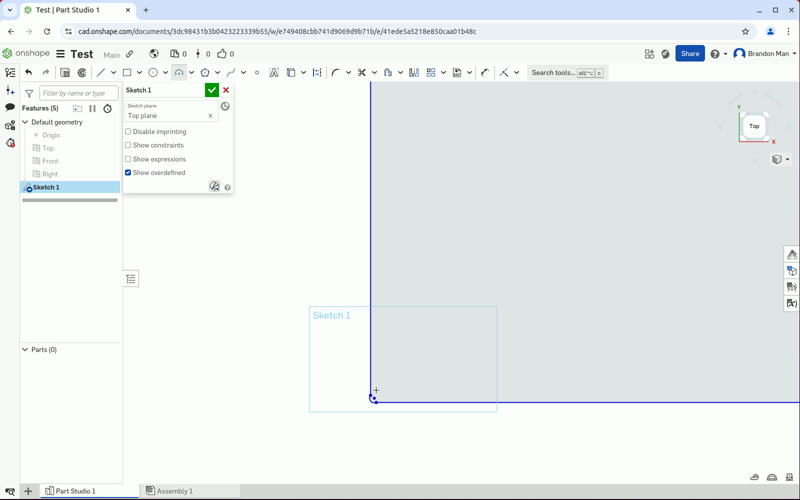
scroll(-6)
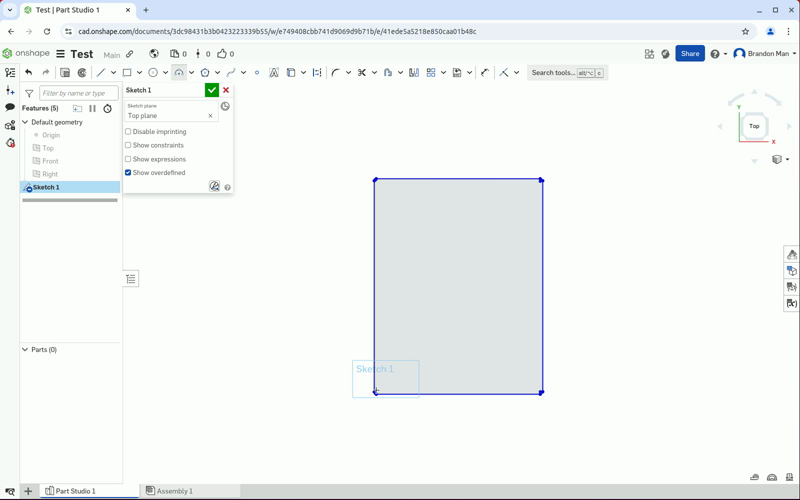
key_up(shift)
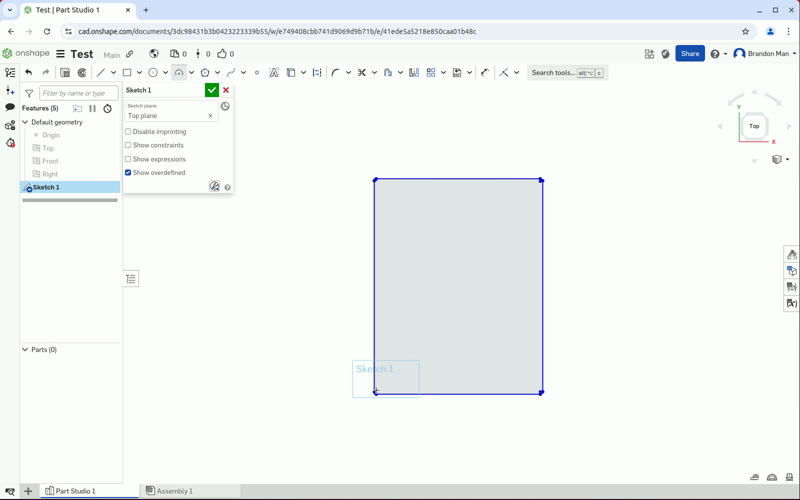
key_down(shift)
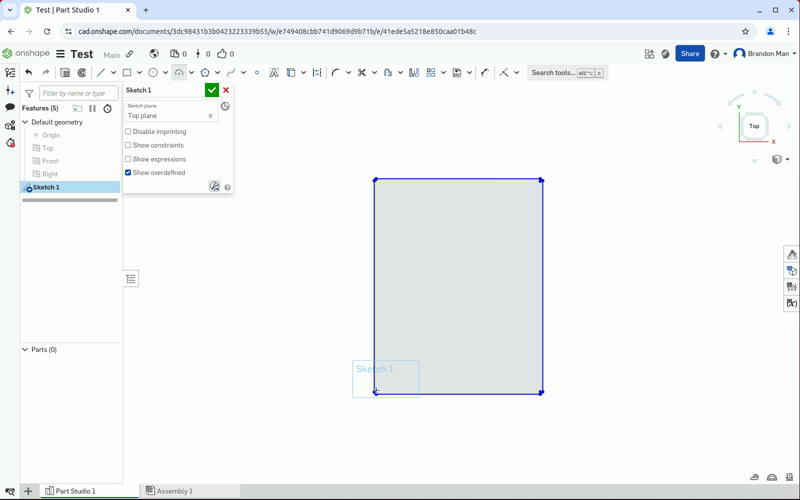
mouse_move(380, 391)
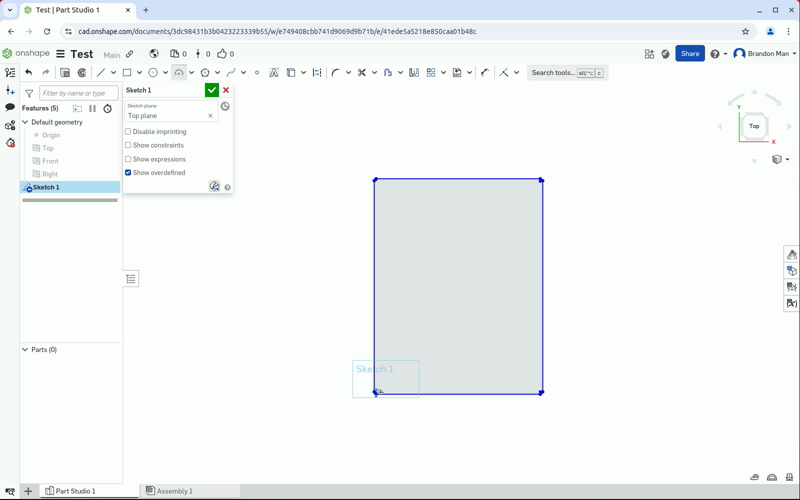
scroll(6)
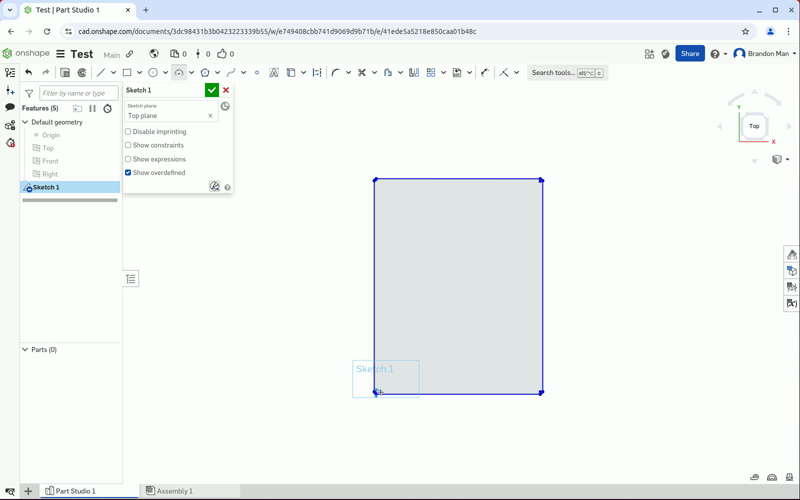
scroll(6)
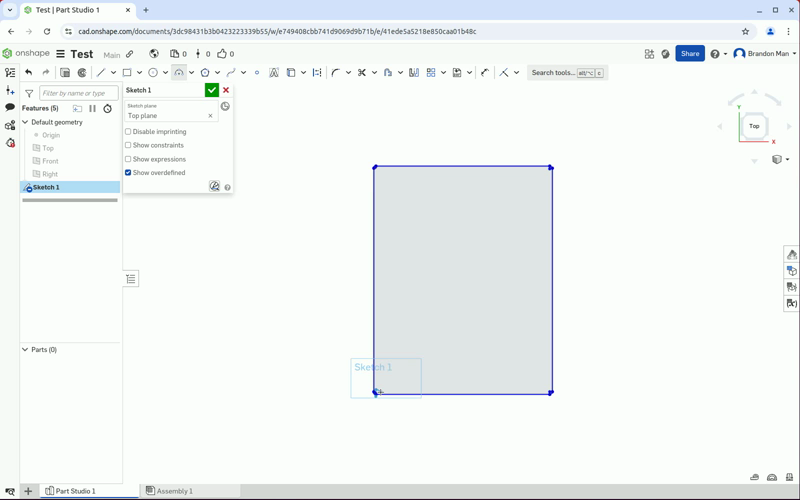
scroll(6)
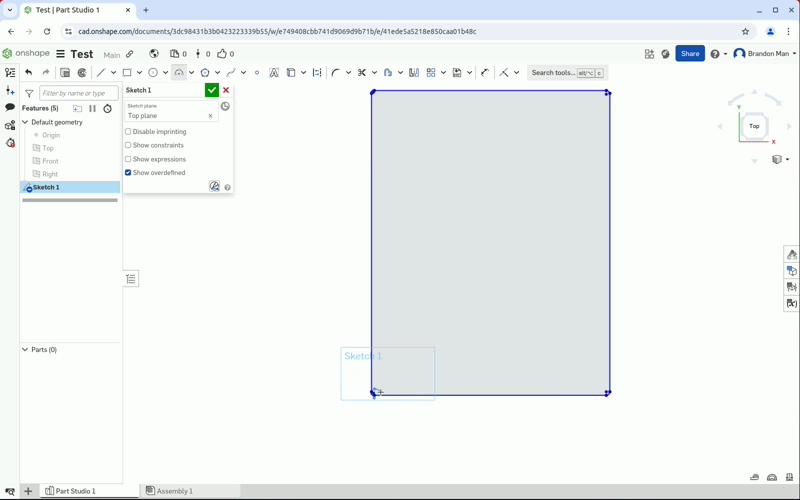
scroll(6)
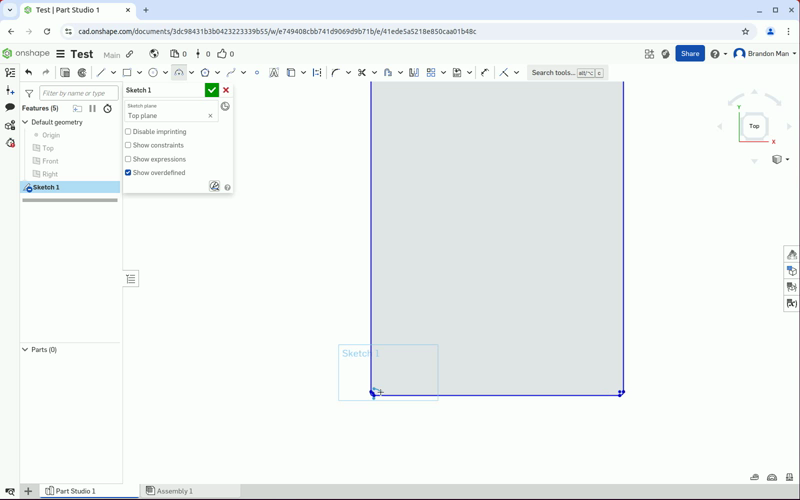
scroll(6)
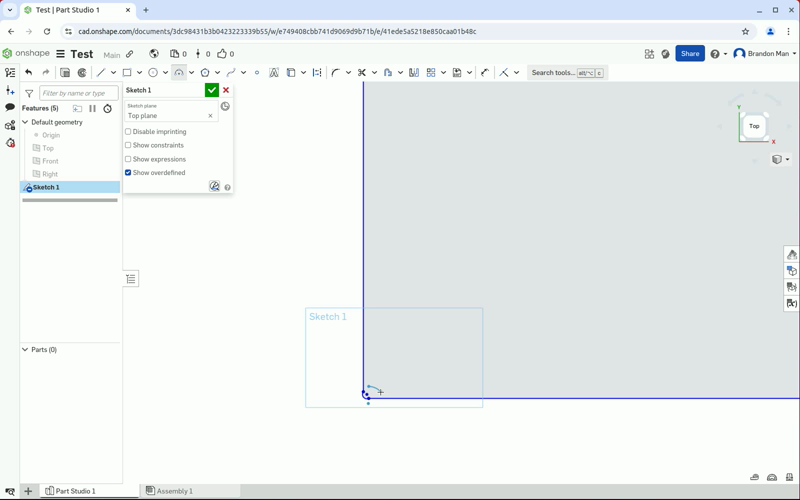
scroll(6)
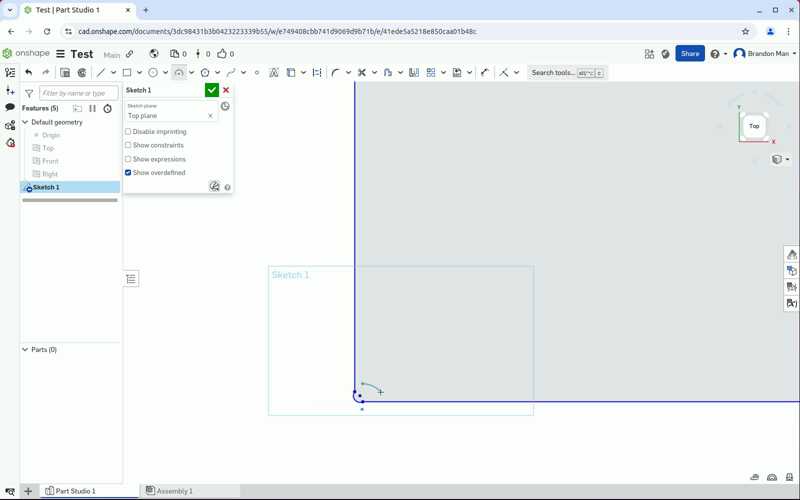
scroll(6)
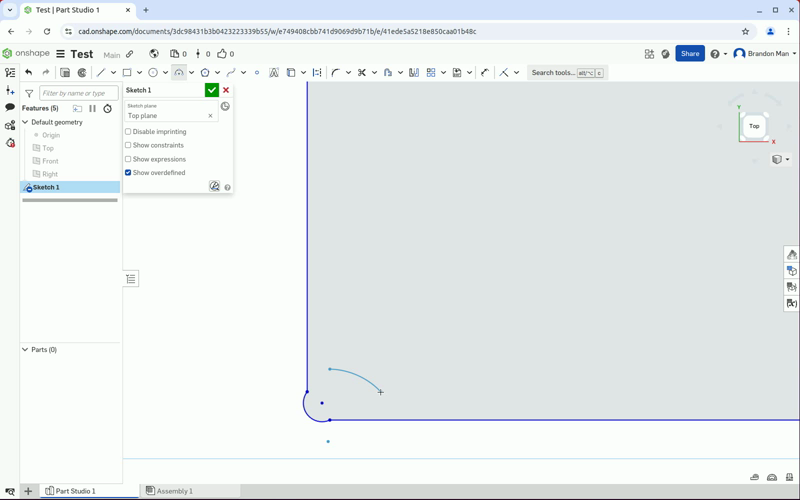
click(380, 391)
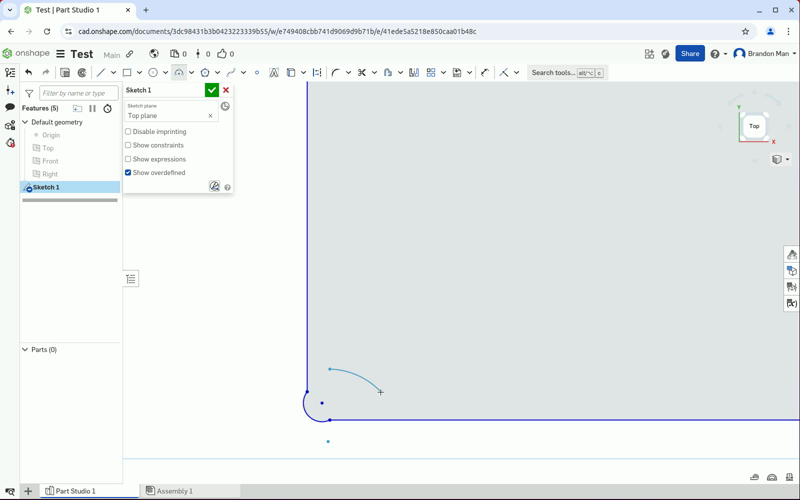
scroll(-6)
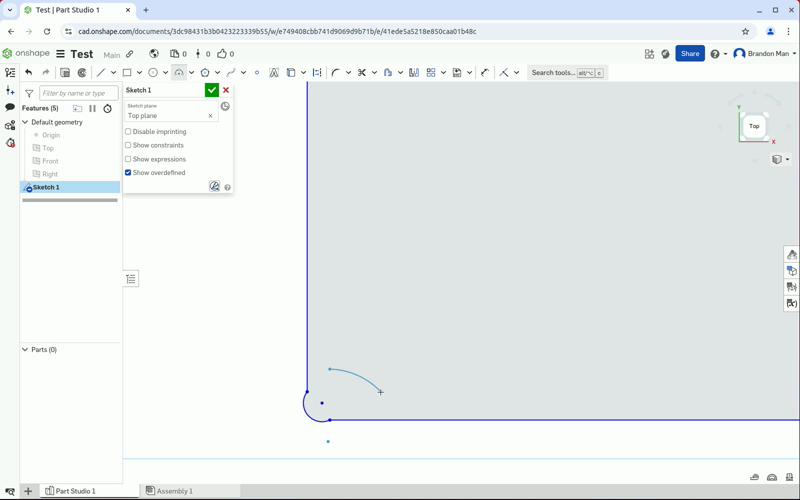
scroll(-6)
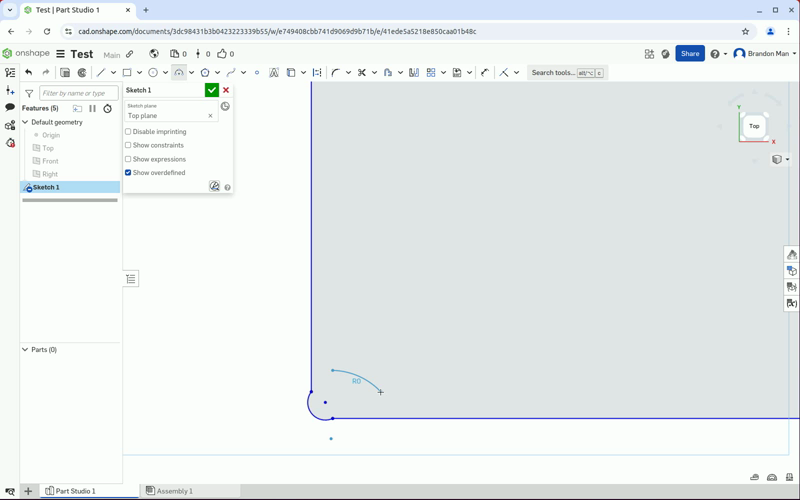
scroll(-6)
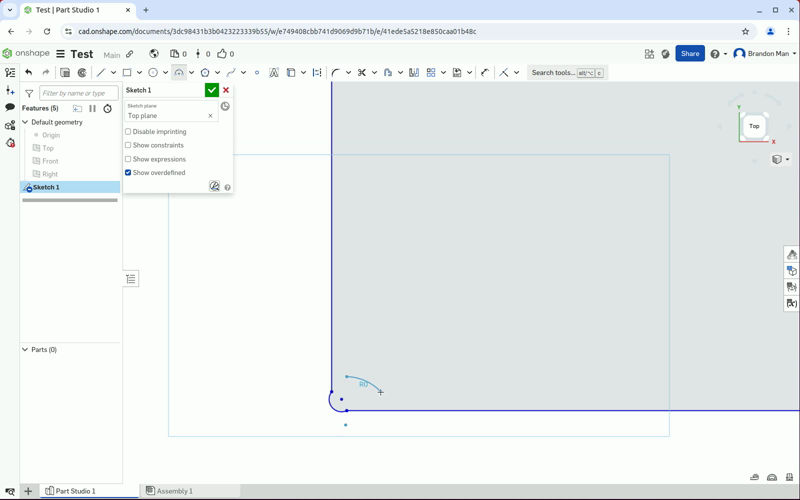
scroll(-6)
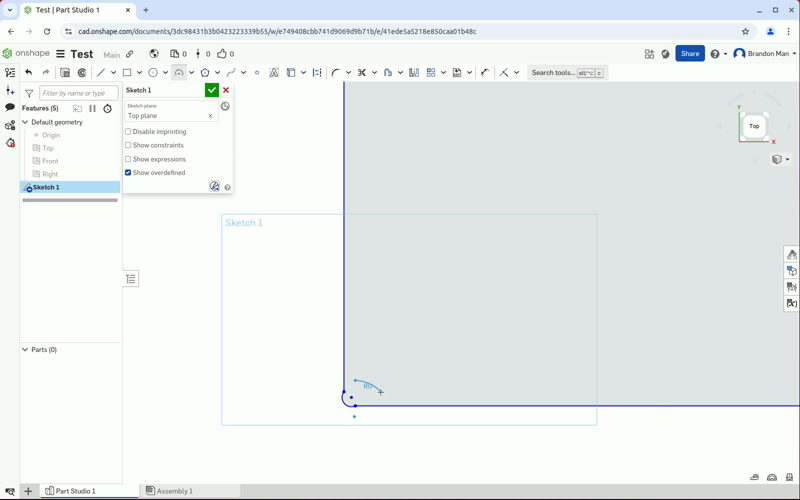
scroll(-6)
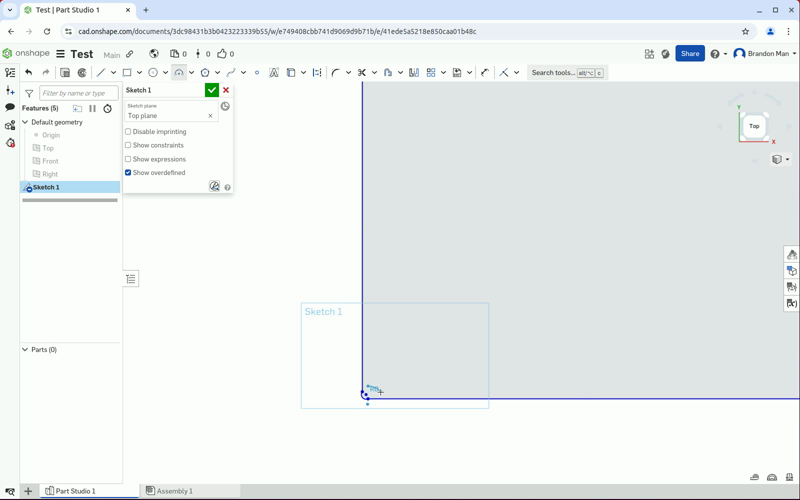
scroll(-6)
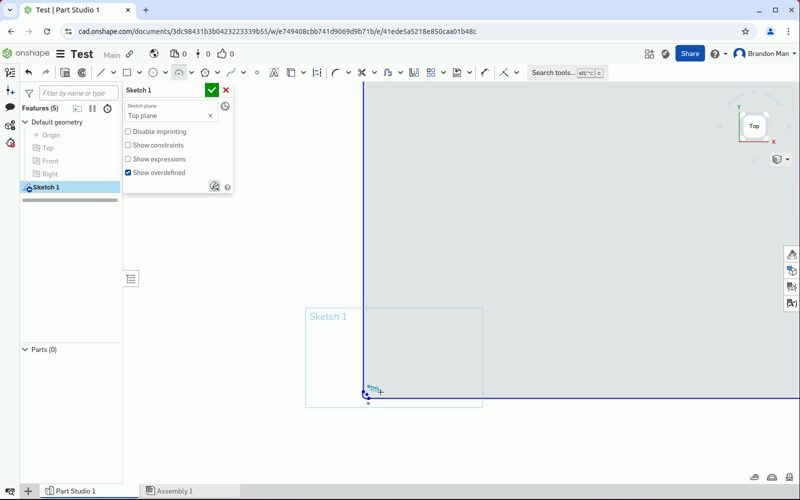
scroll(-6)
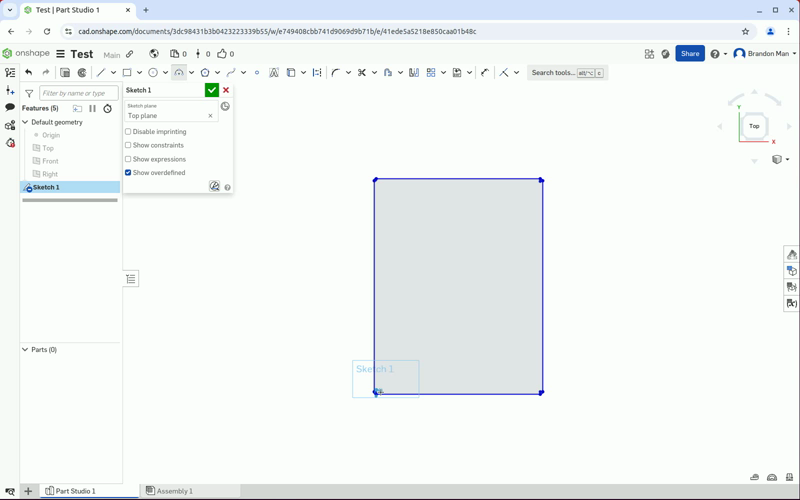
mouse_move(377, 392)
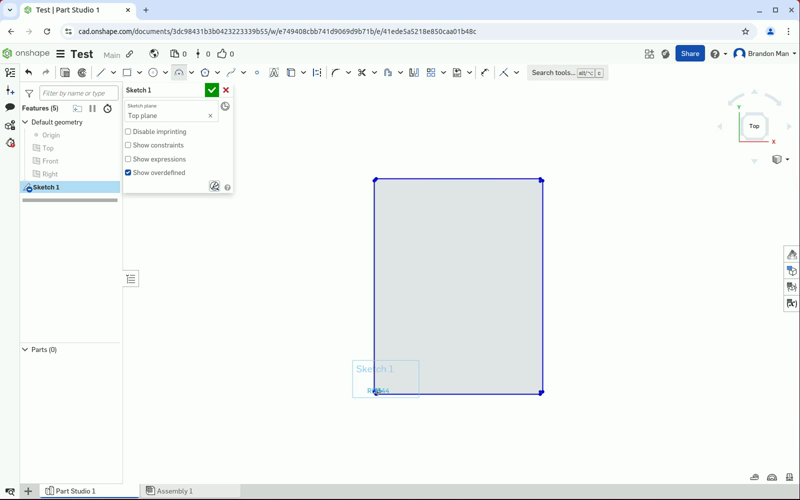
scroll(6)
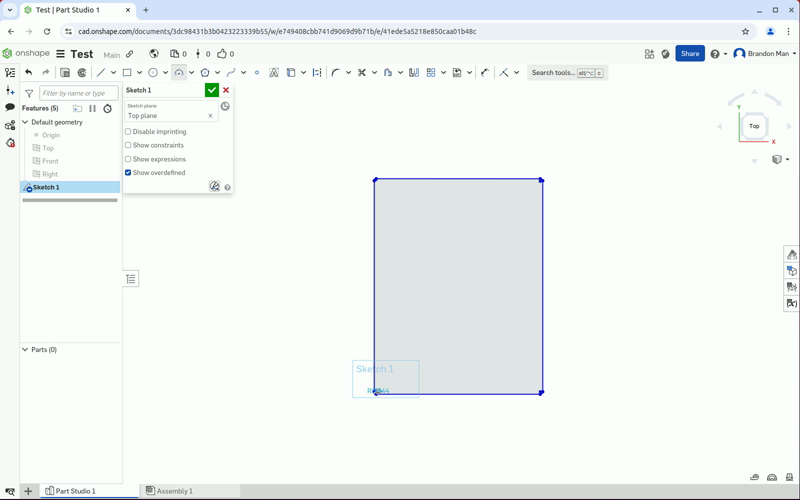
scroll(6)
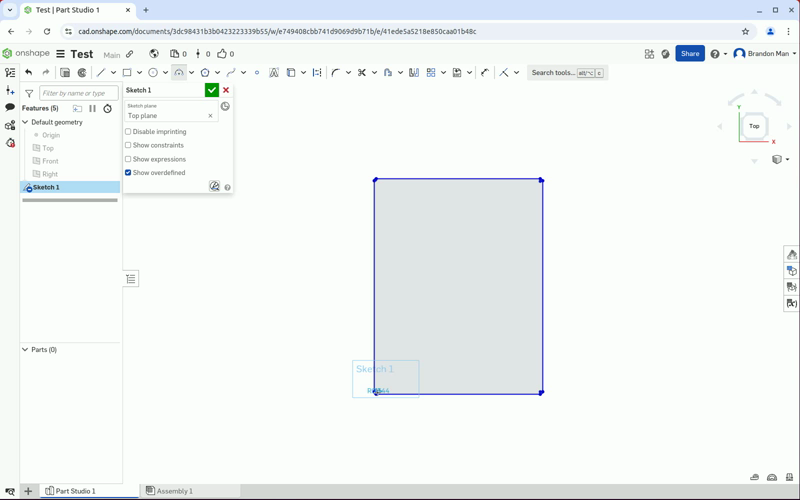
scroll(6)
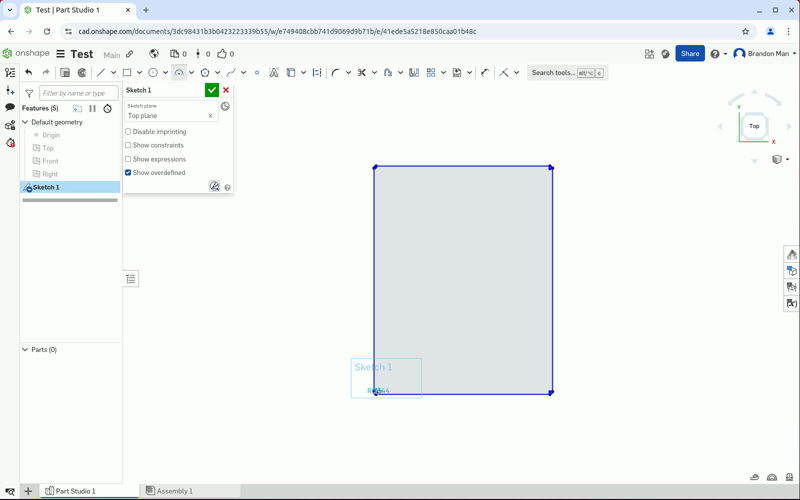
scroll(6)
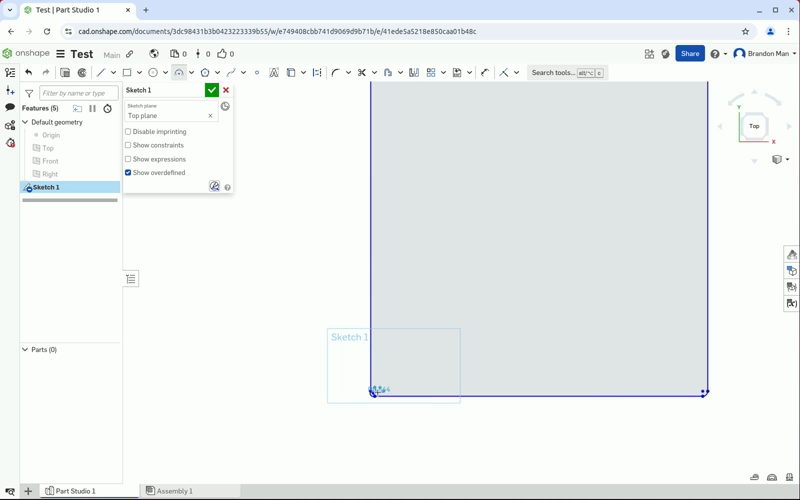
scroll(6)
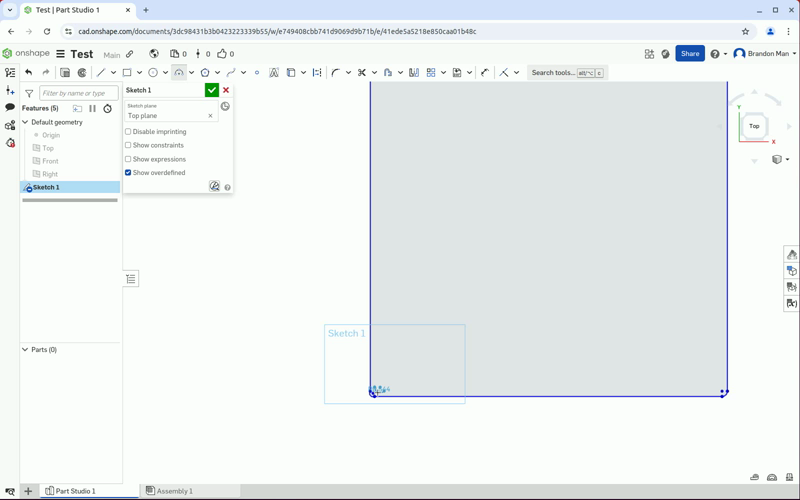
scroll(6)
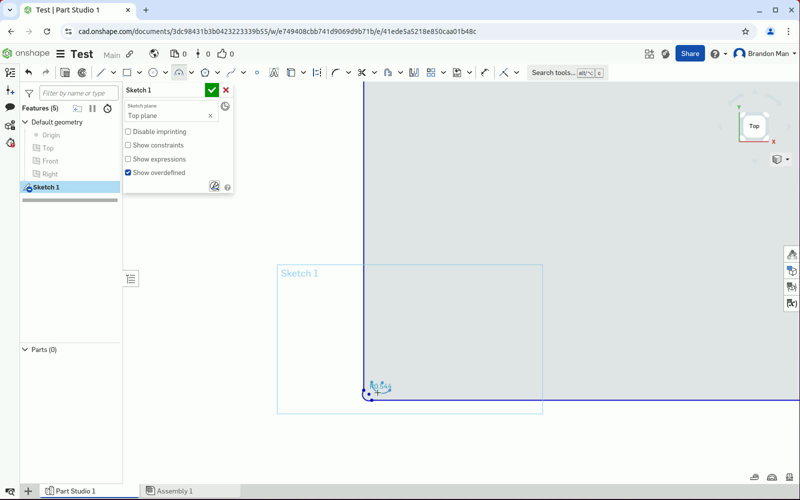
scroll(6)
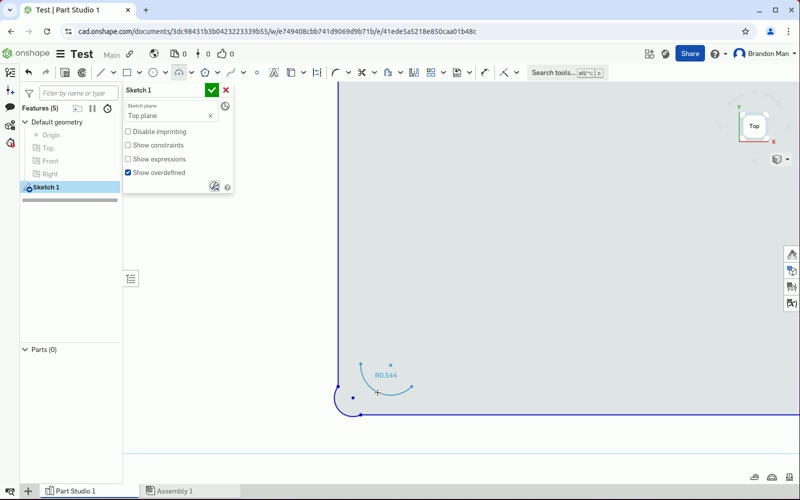
click(377, 392)
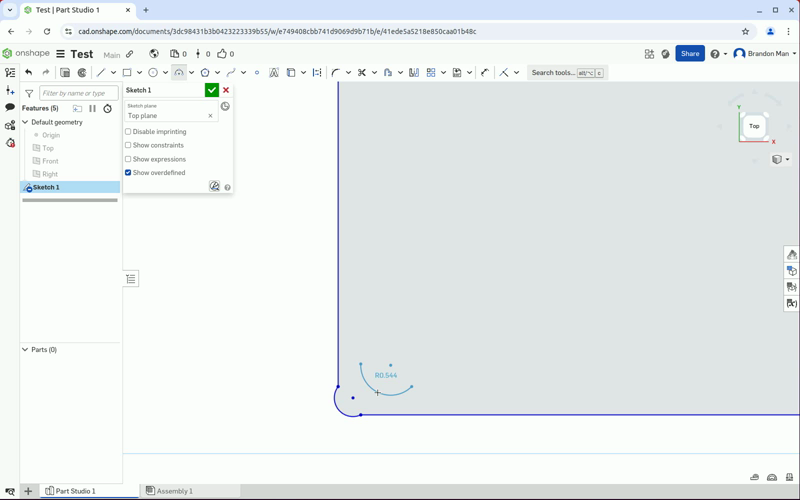
scroll(-6)
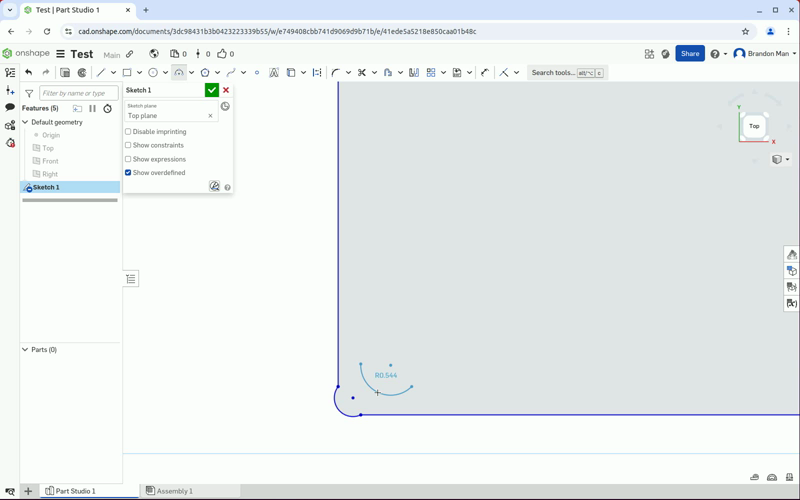
scroll(-6)
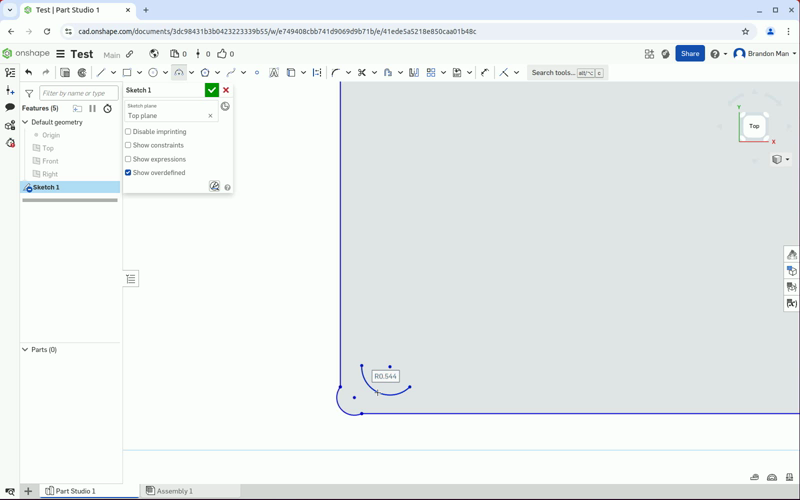
scroll(-6)
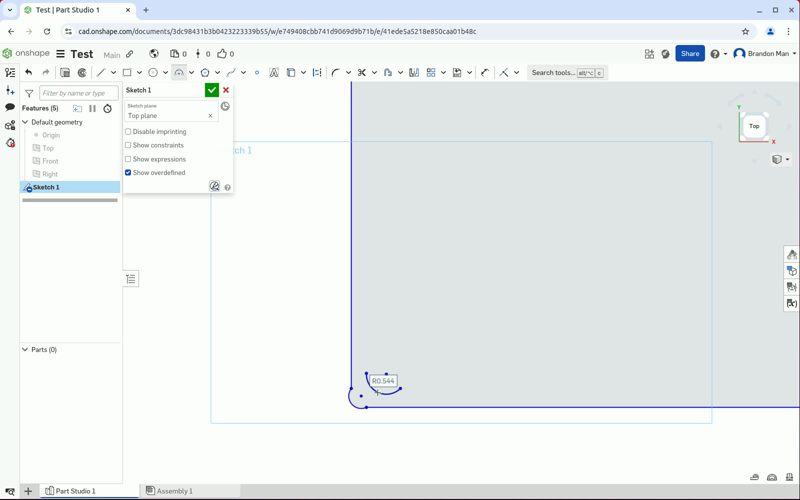
scroll(-6)
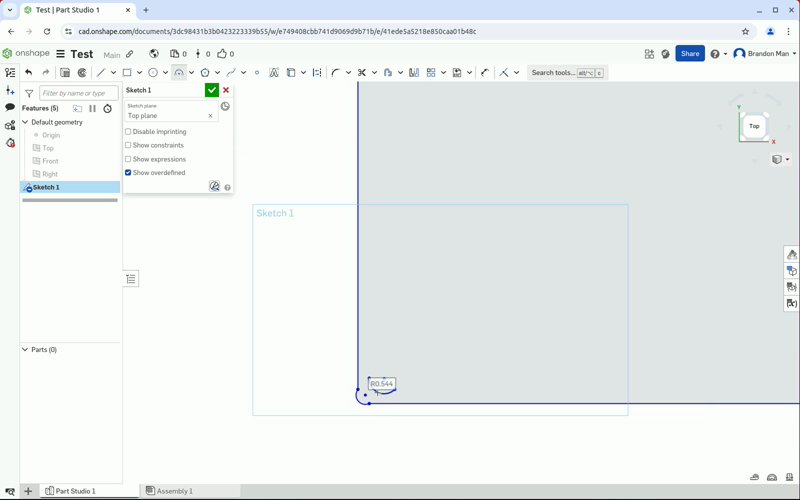
scroll(-6)
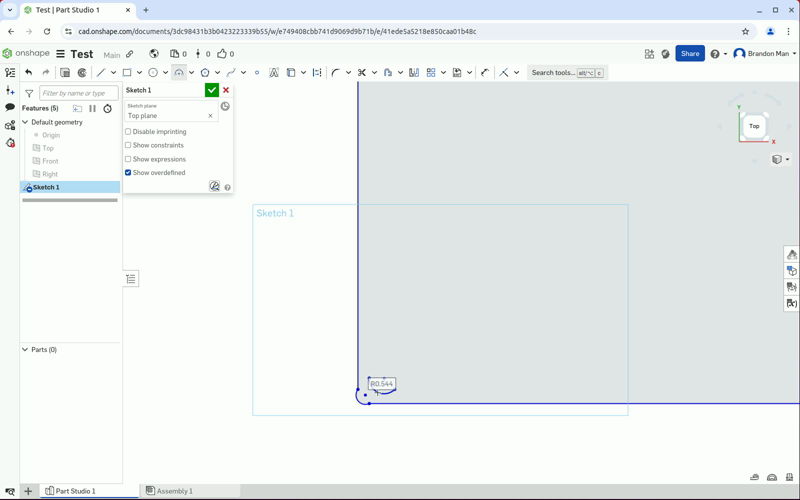
scroll(-6)
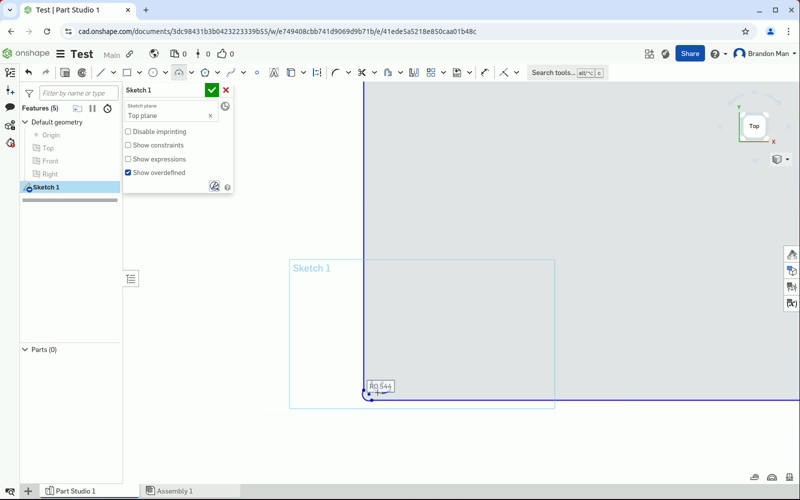
scroll(-6)
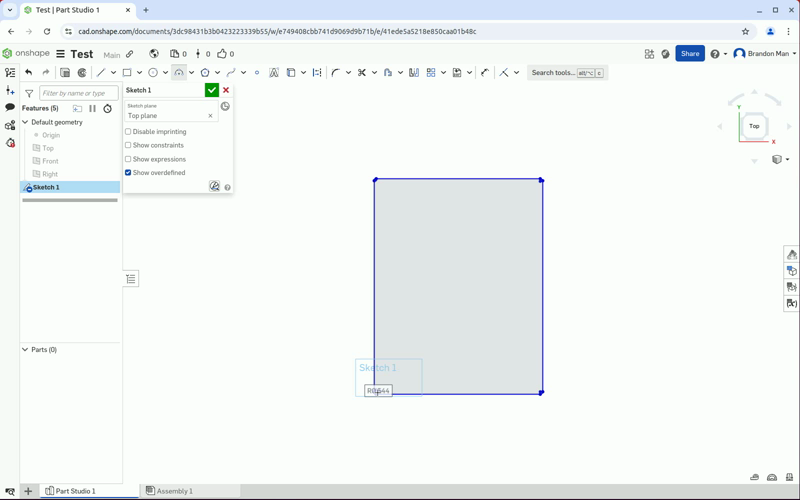
key_up(shift)
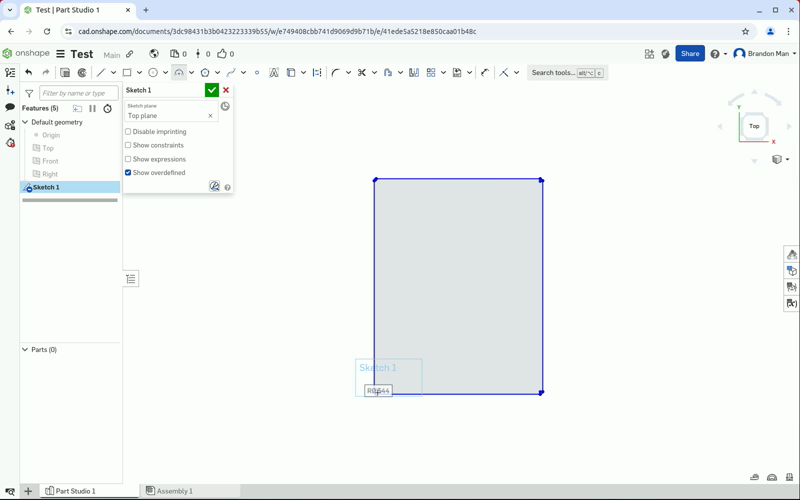
key(esc)
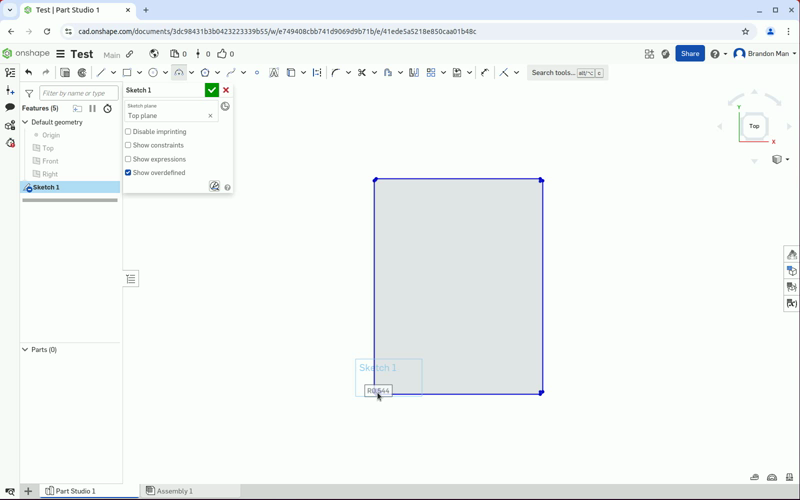
key(l)
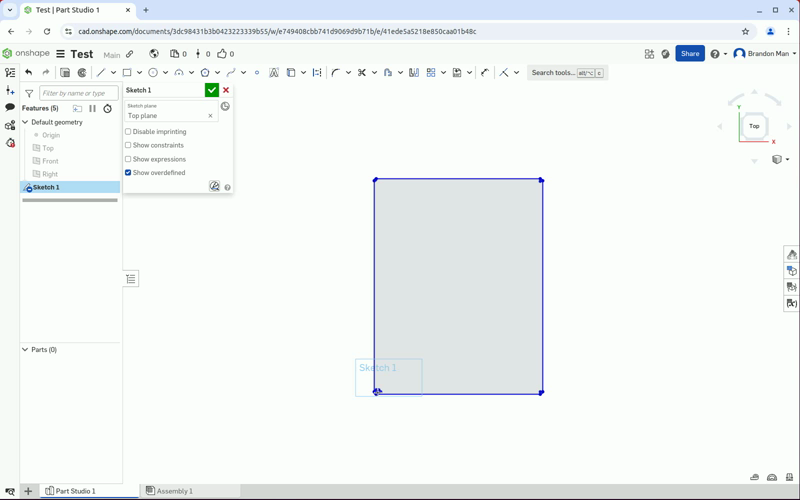
mouse_move(380, 391)
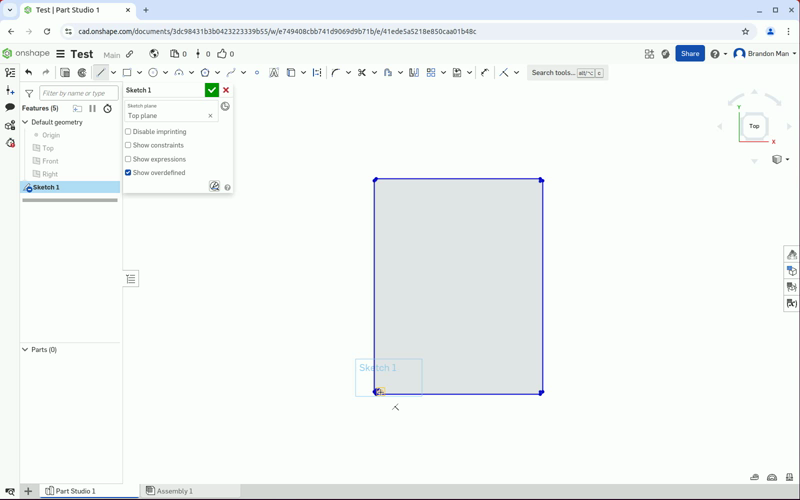
scroll(6)
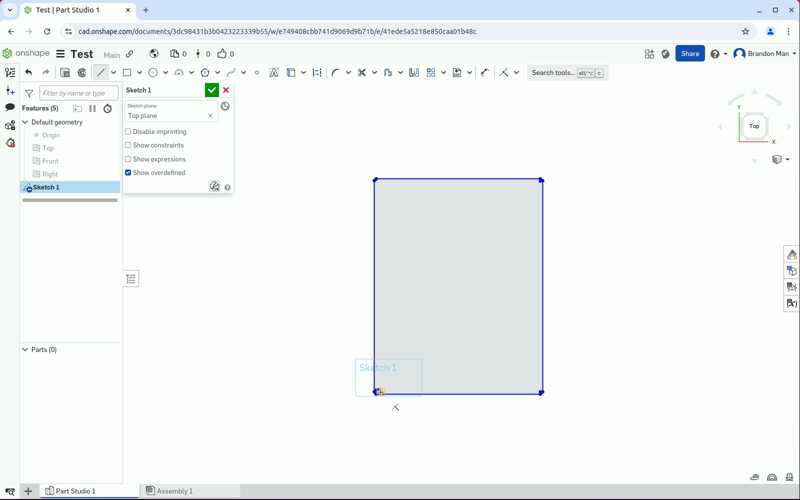
scroll(6)
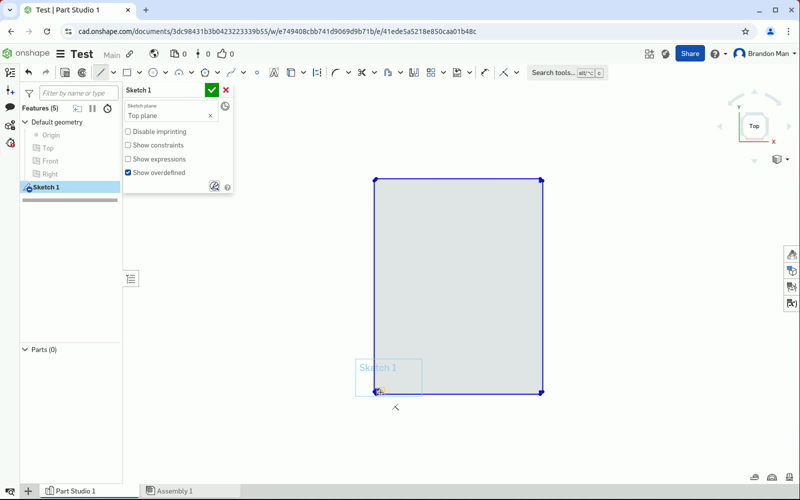
scroll(6)
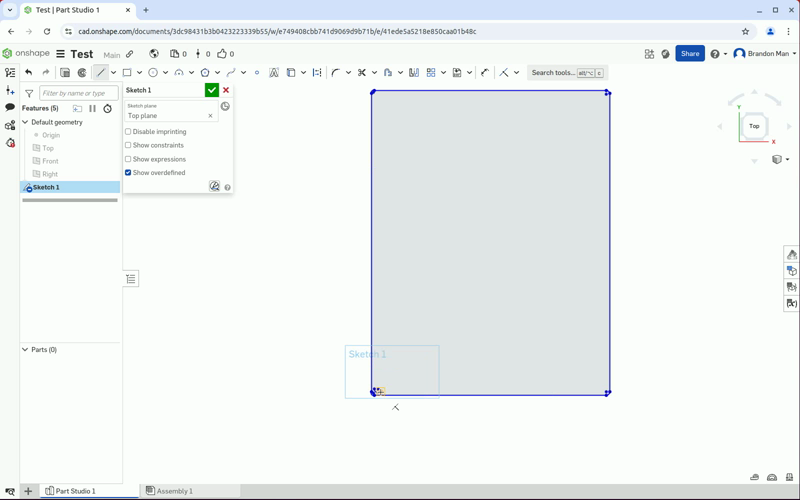
scroll(6)
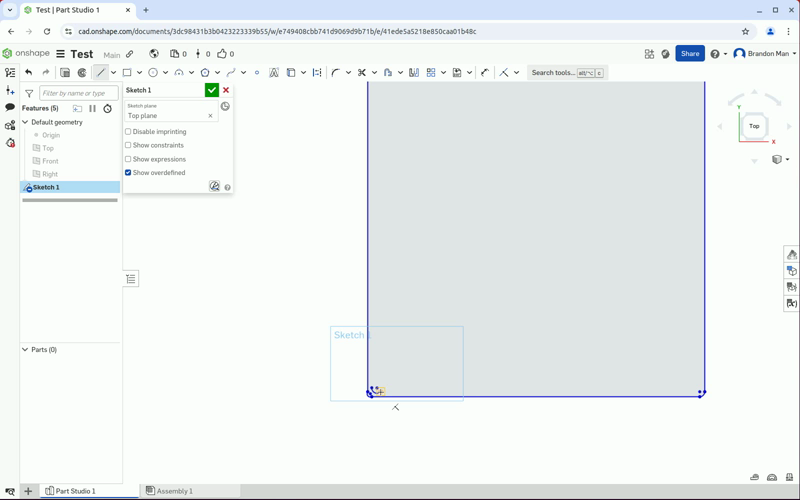
scroll(6)
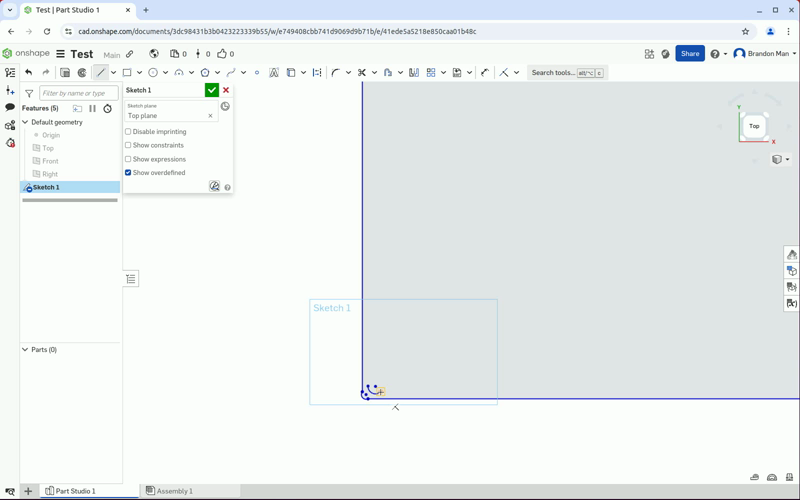
scroll(6)
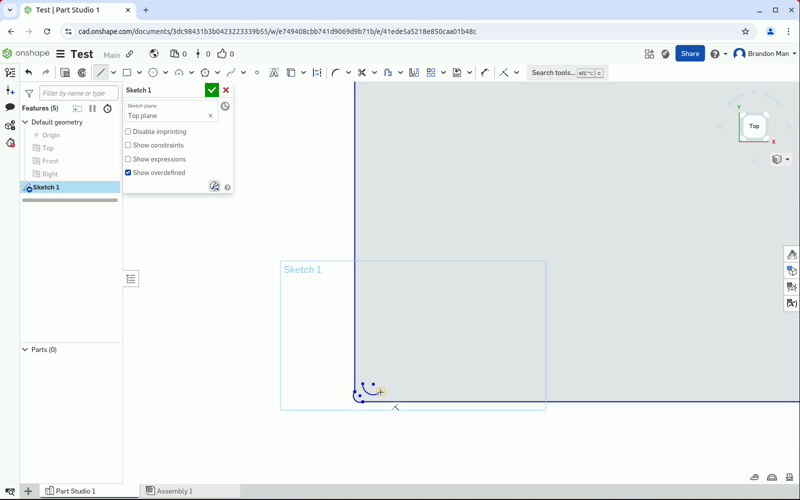
scroll(6)
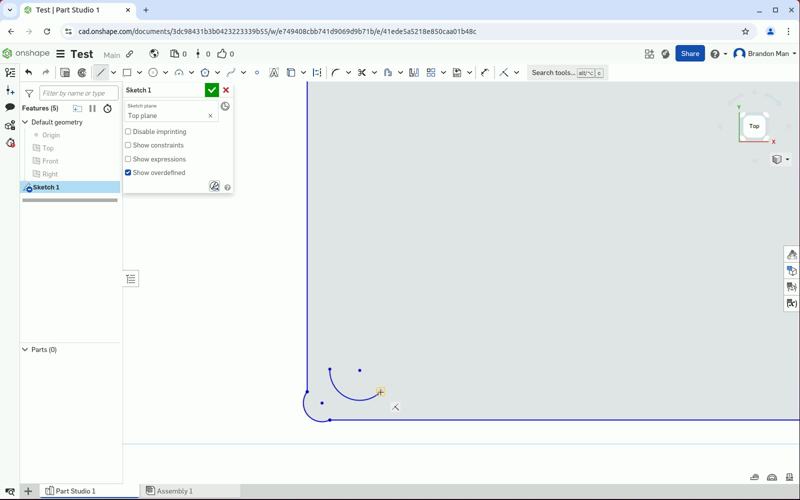
click(380, 391)
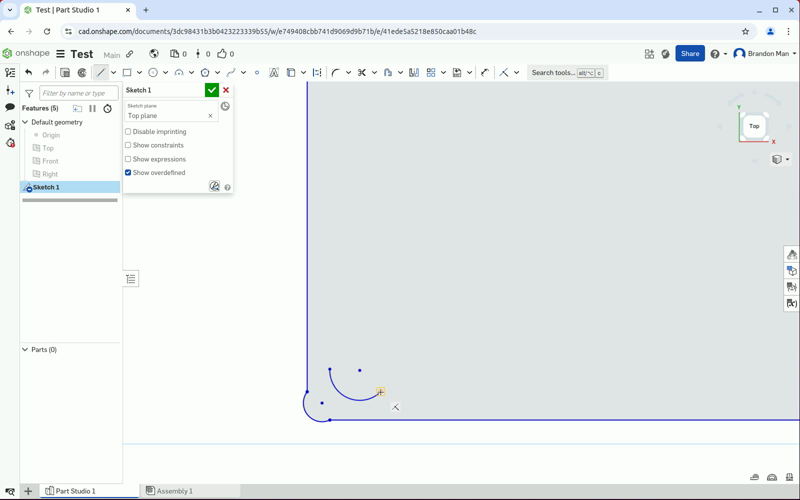
scroll(-6)
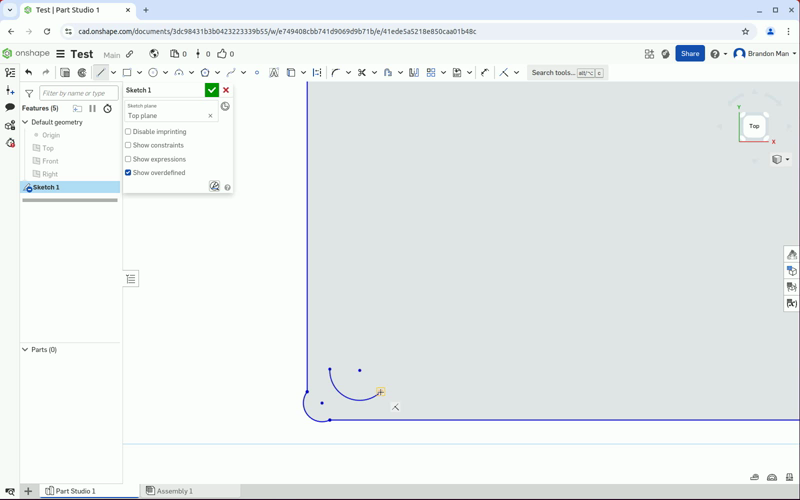
scroll(-6)
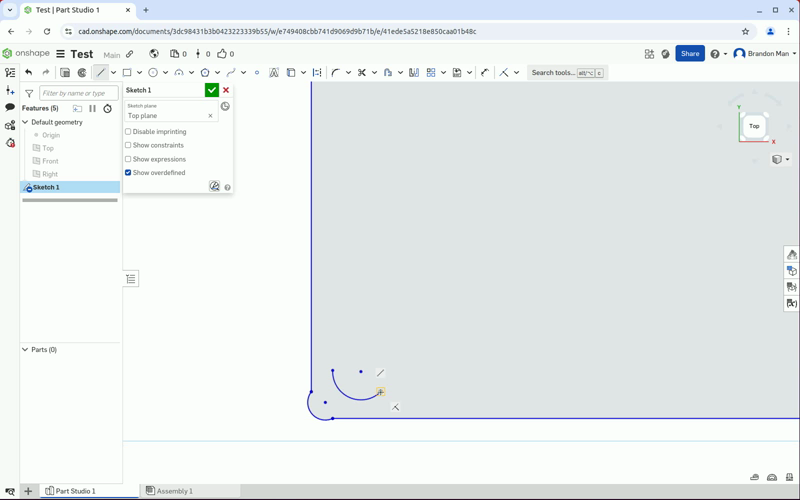
scroll(-6)
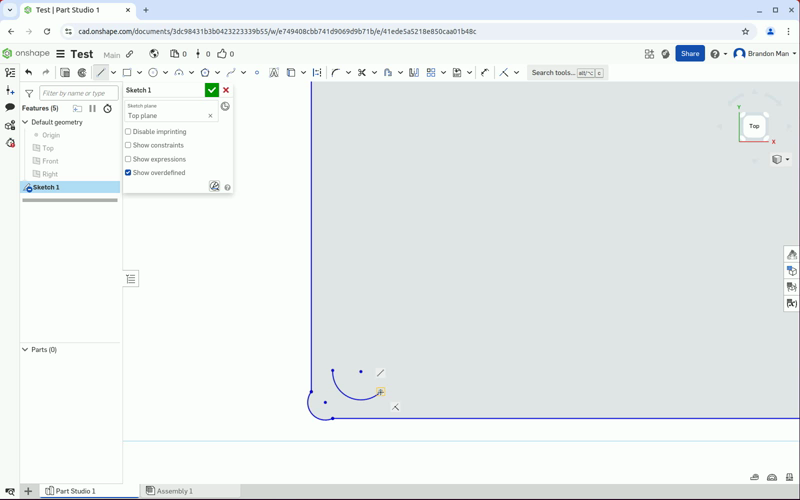
scroll(-6)
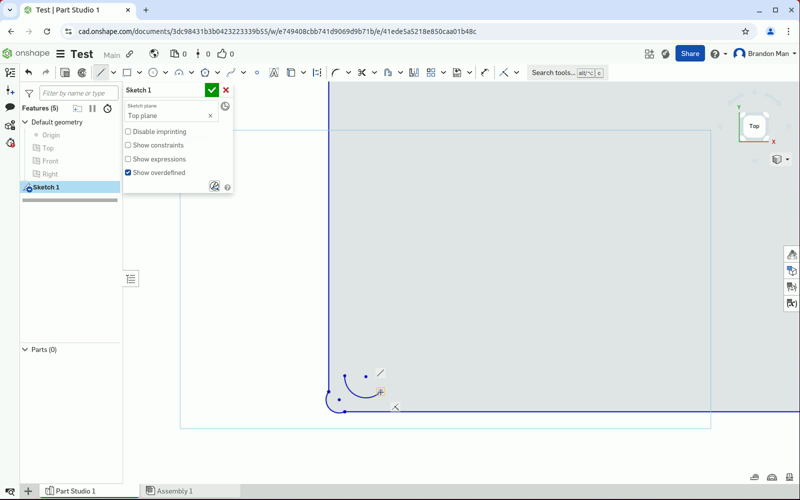
scroll(-6)
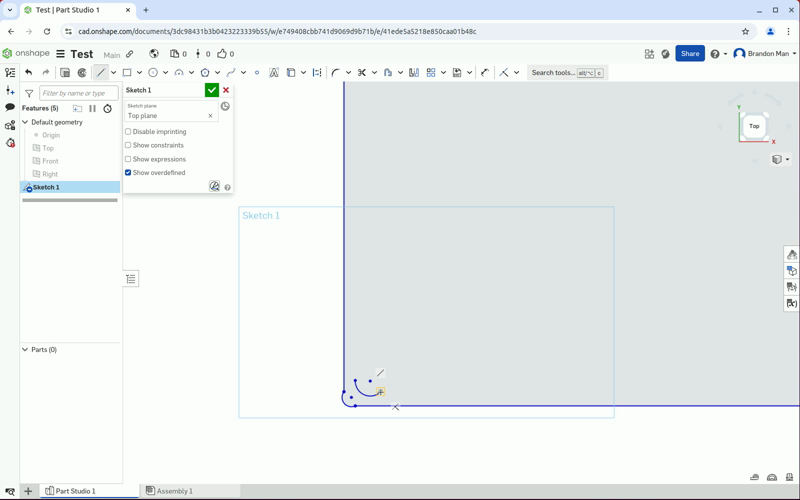
scroll(-6)
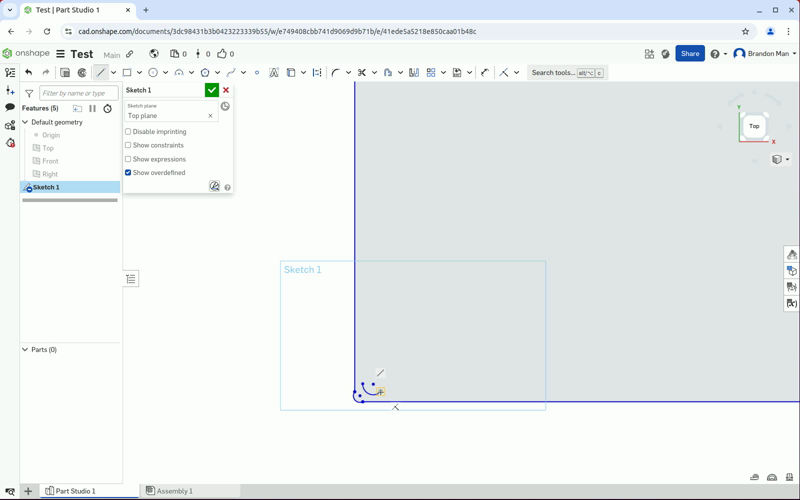
scroll(-6)
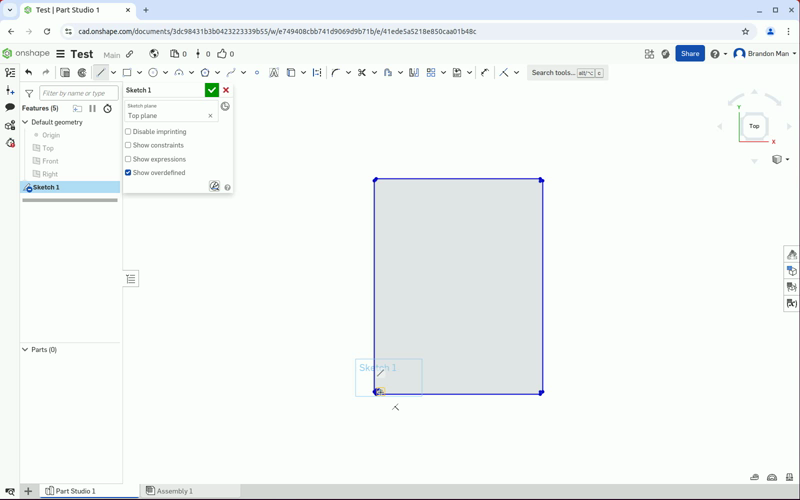
key_down(shift)
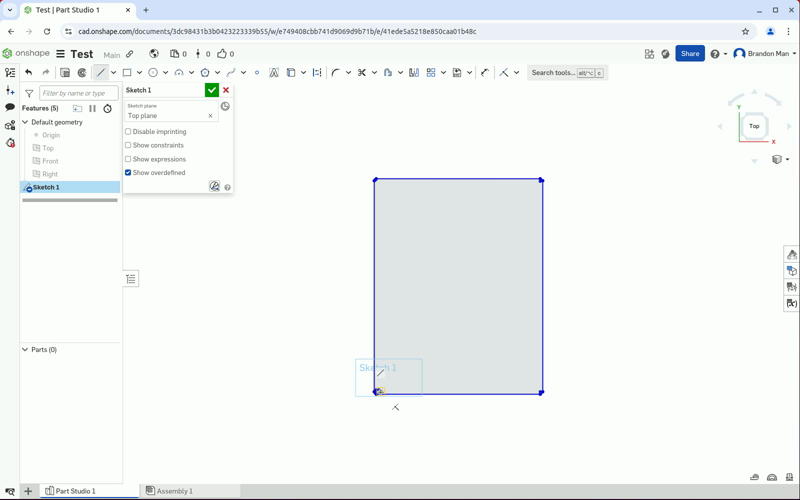
mouse_move(538, 391)
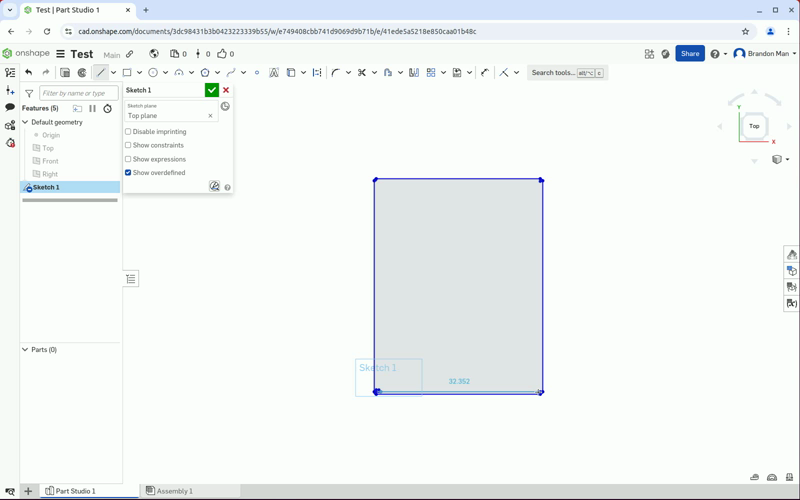
scroll(6)
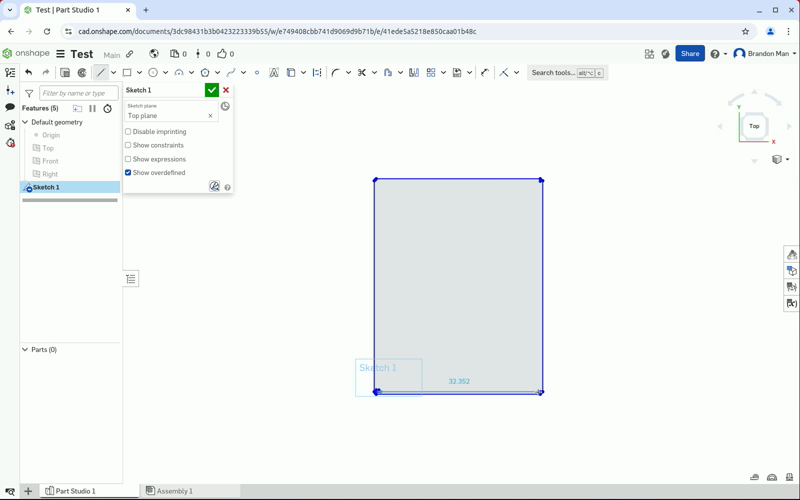
scroll(6)
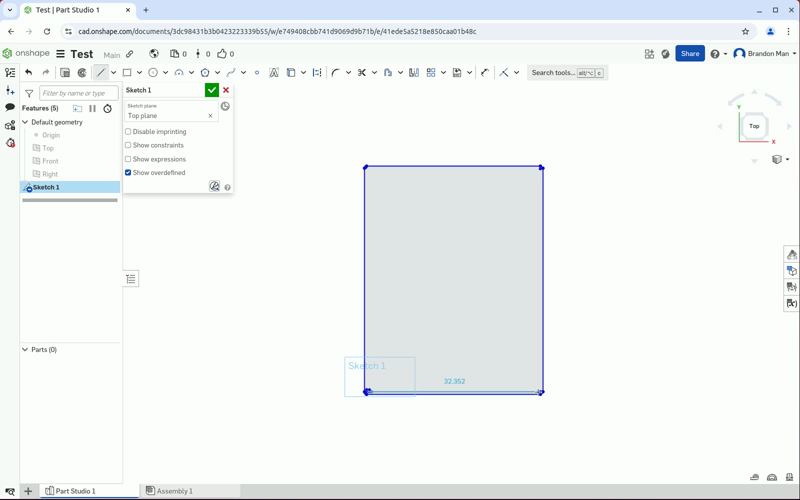
scroll(6)
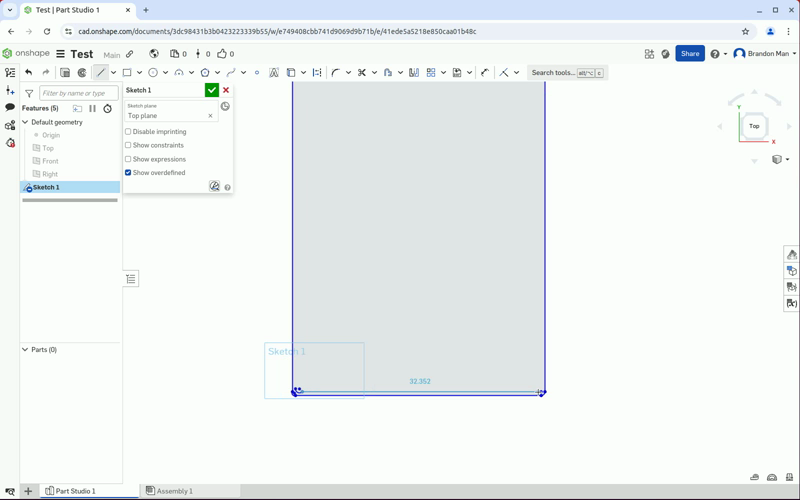
scroll(6)
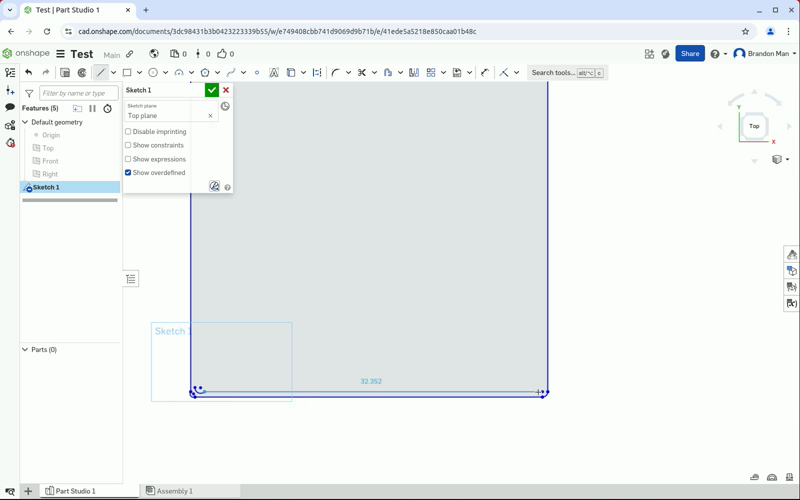
scroll(6)
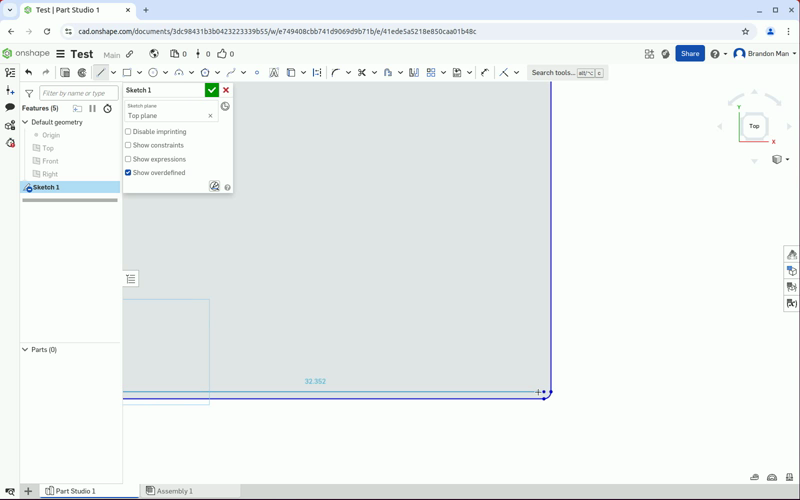
scroll(6)
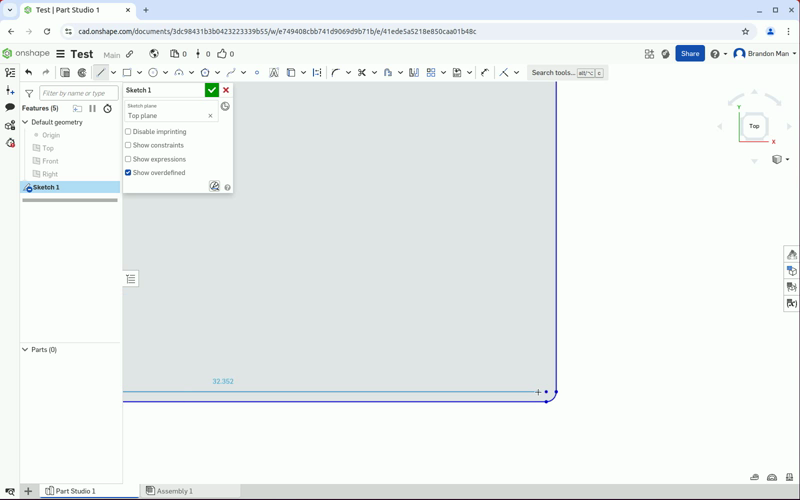
scroll(6)
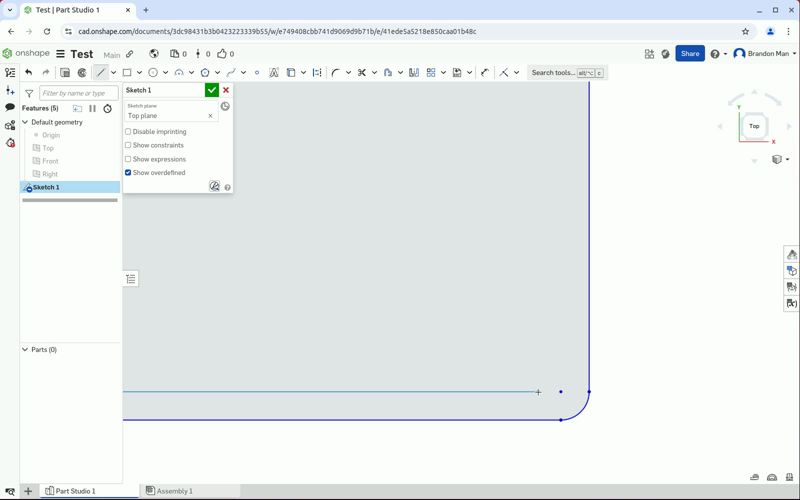
click(538, 391)
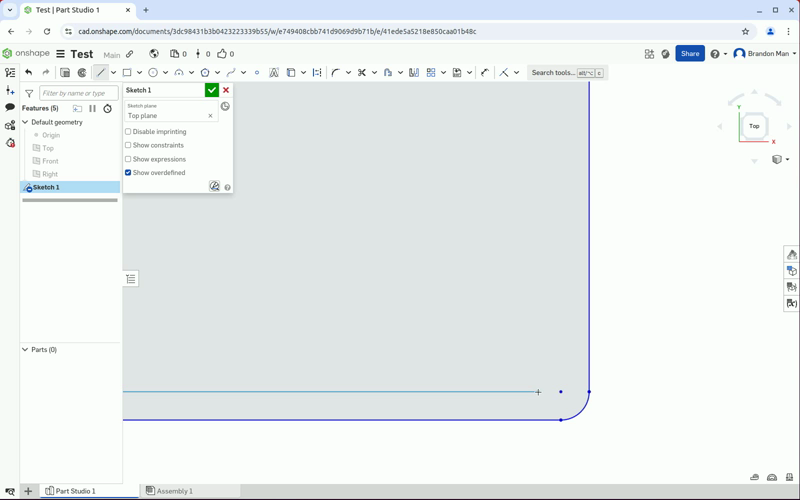
scroll(-6)
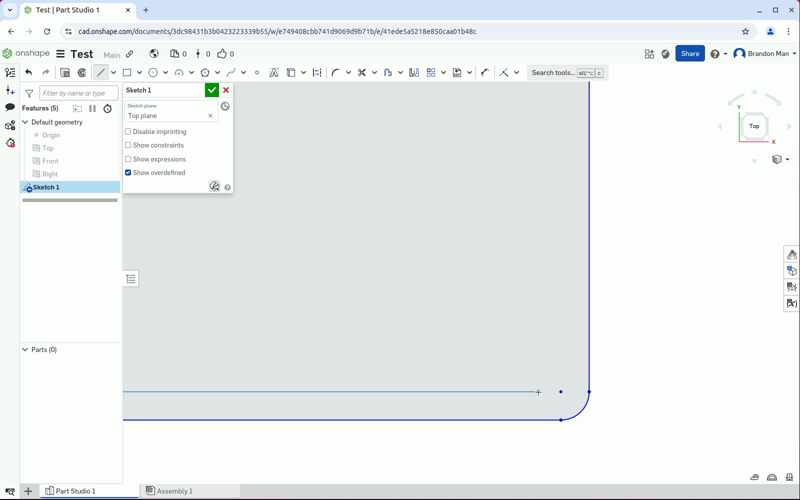
scroll(-6)
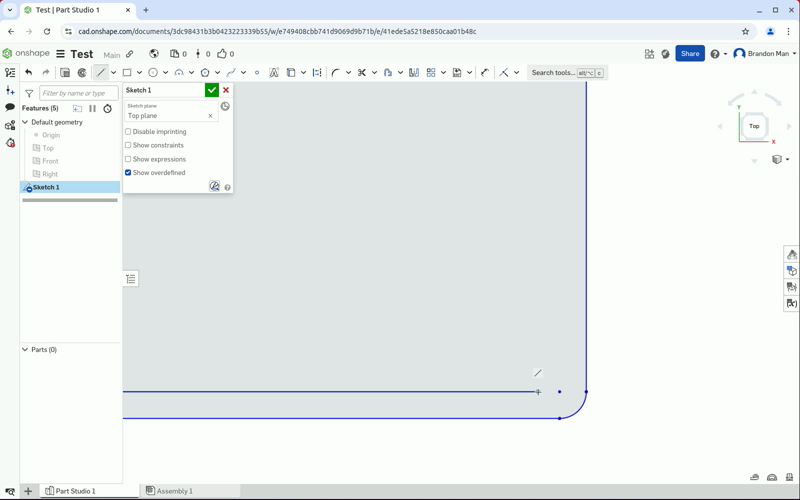
scroll(-6)
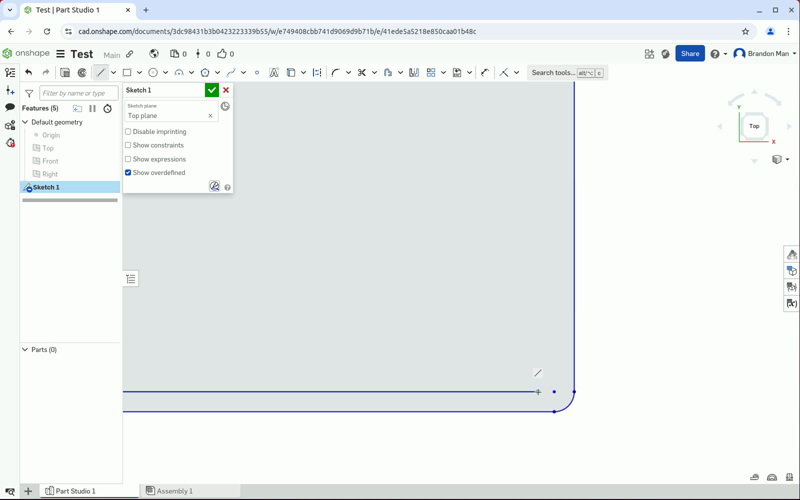
scroll(-6)
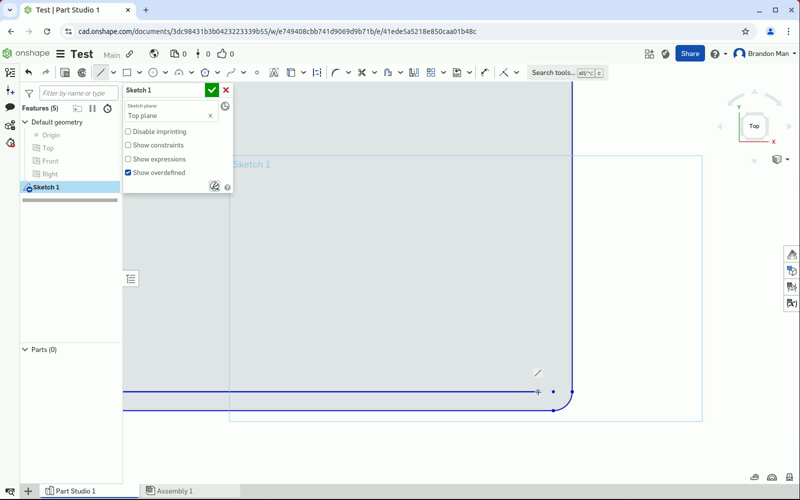
scroll(-6)
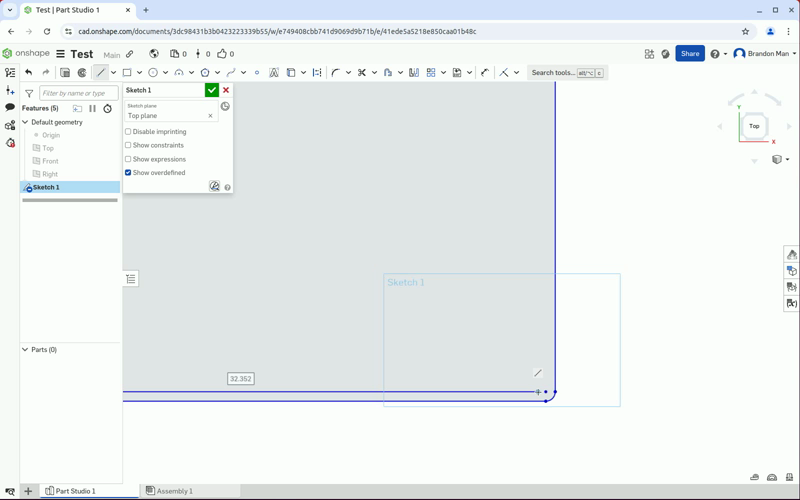
scroll(-6)
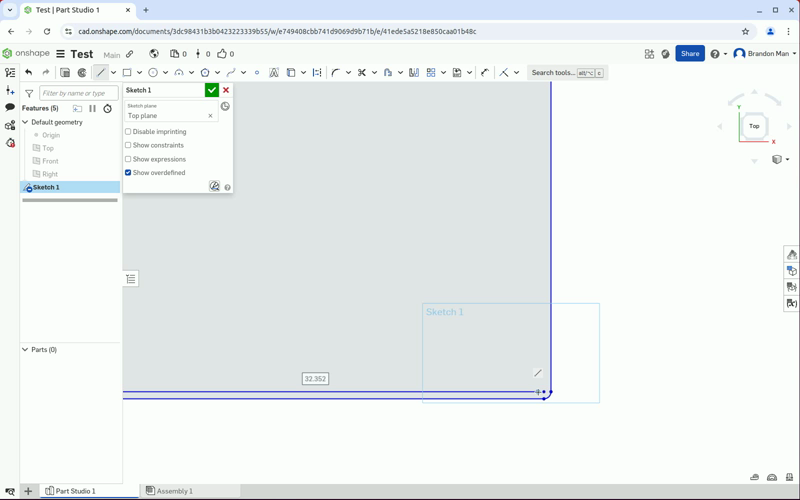
scroll(-6)
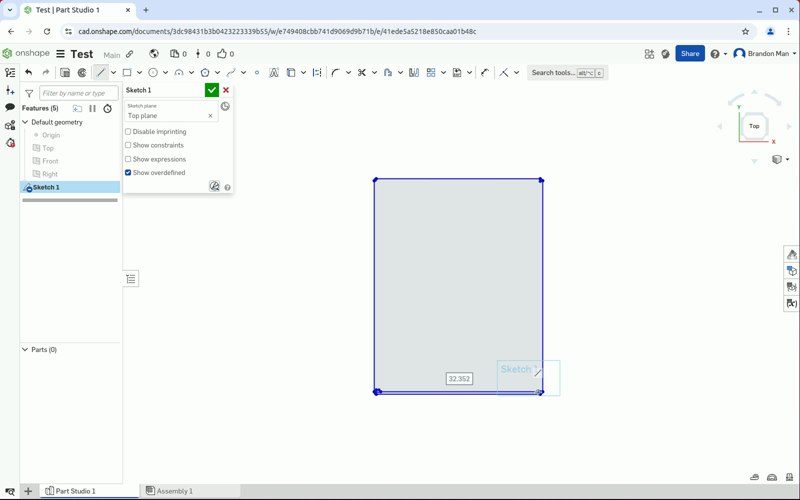
key_up(shift)
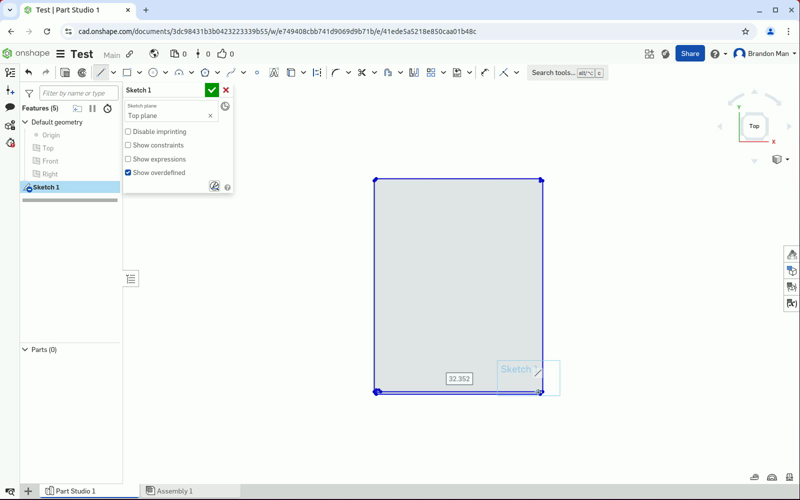
key(esc)
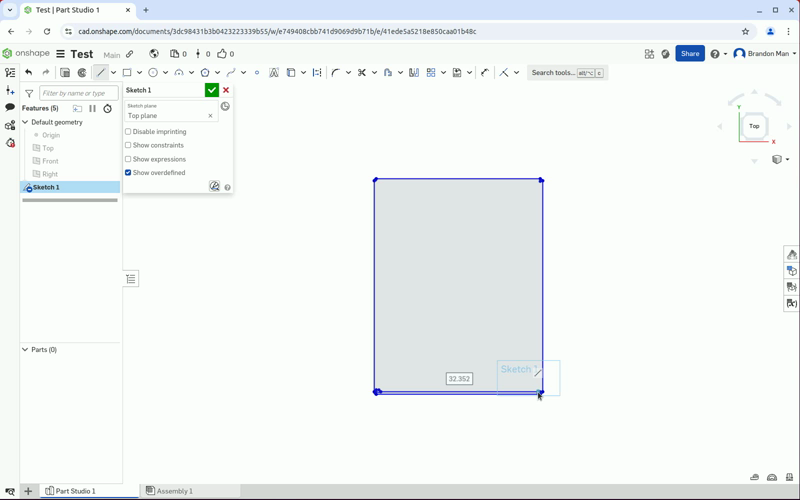
key(a)
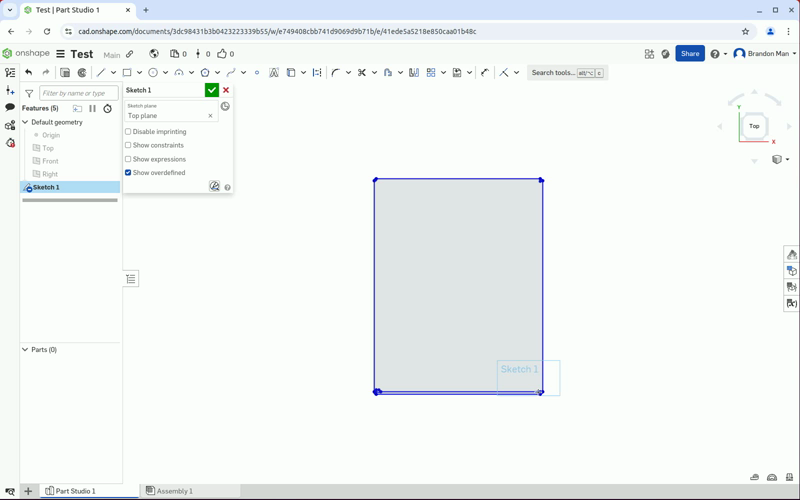
mouse_move(538, 391)
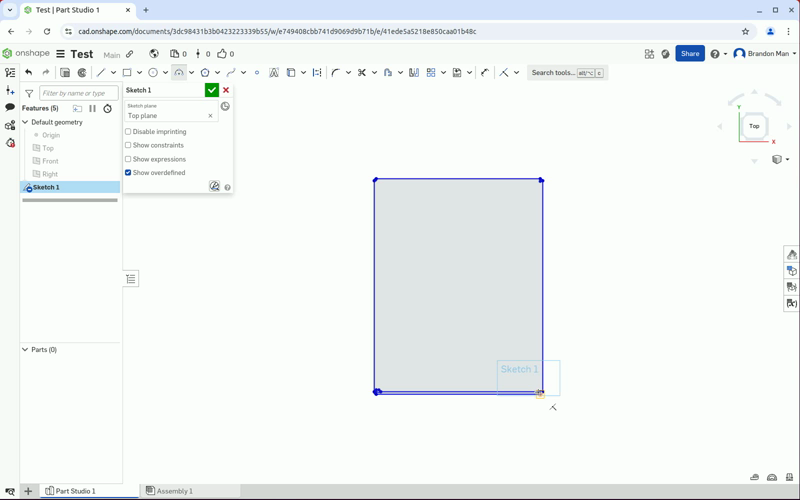
scroll(6)
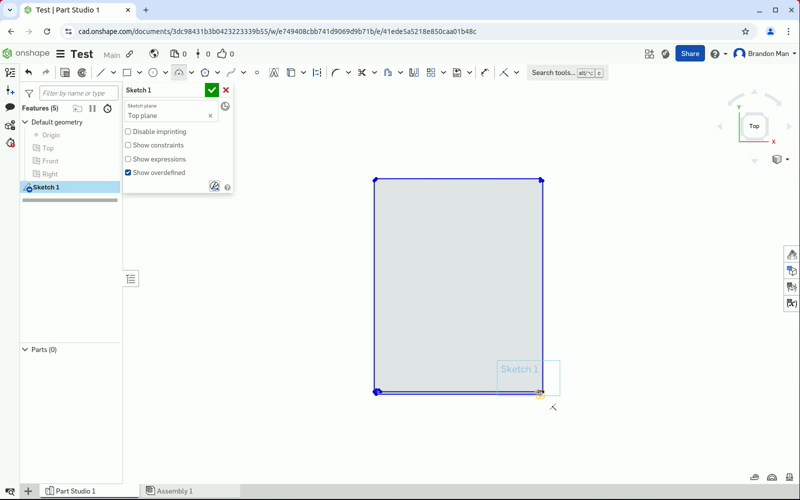
scroll(6)
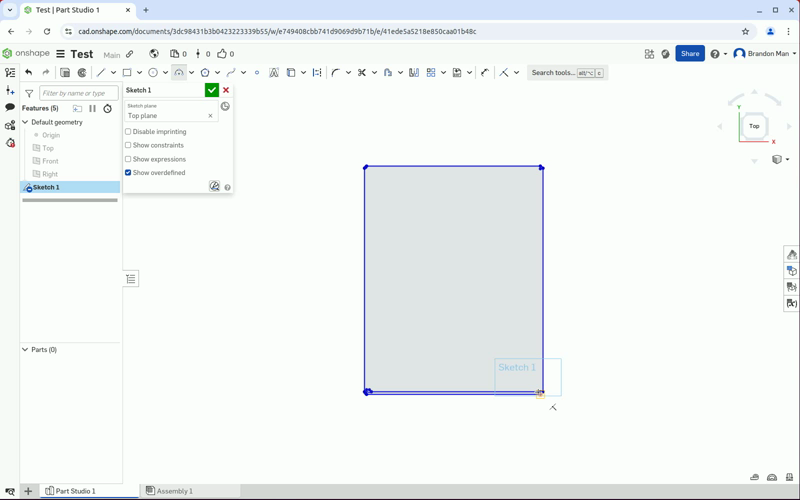
scroll(6)
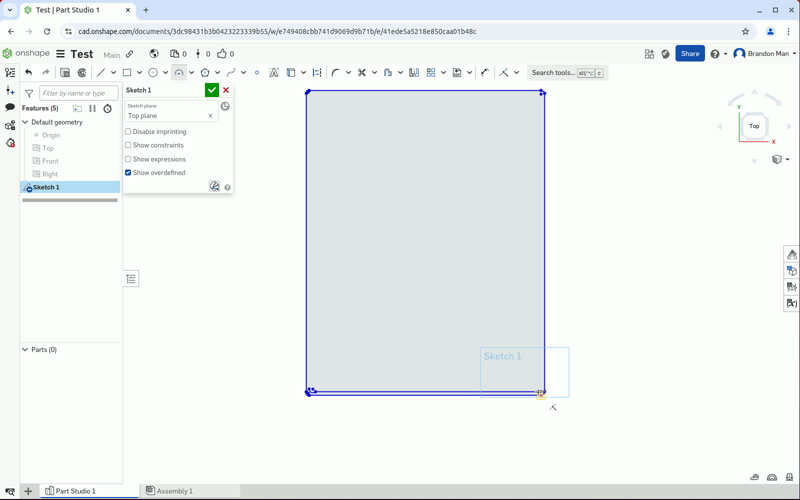
scroll(6)
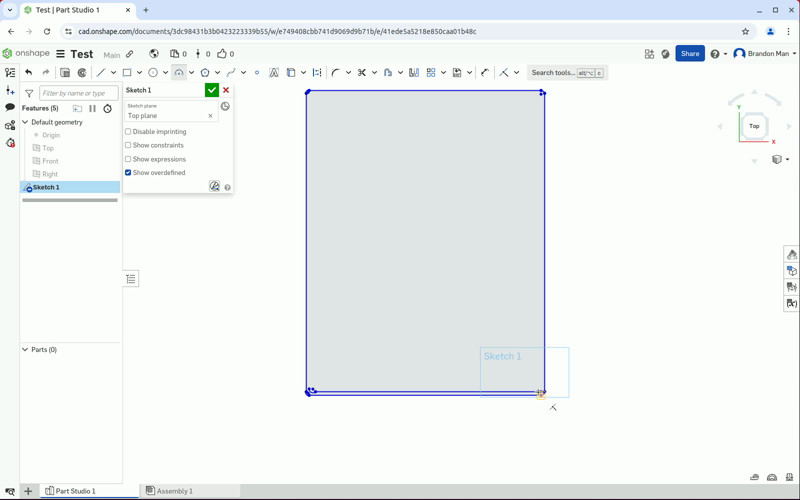
scroll(6)
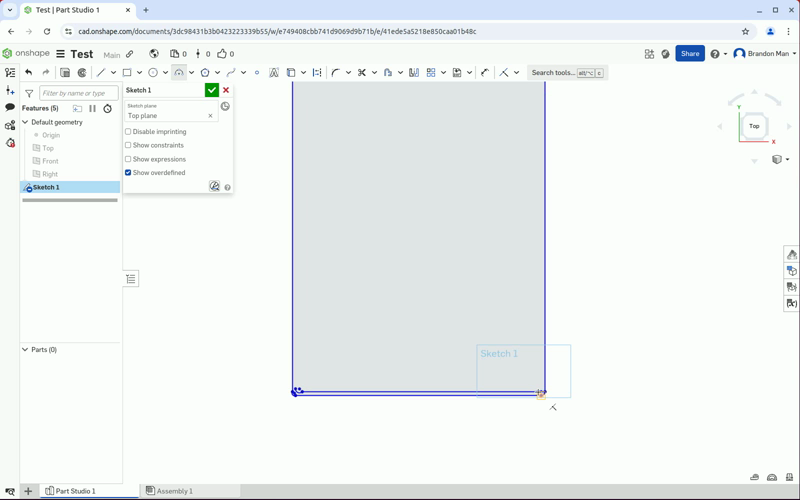
scroll(6)
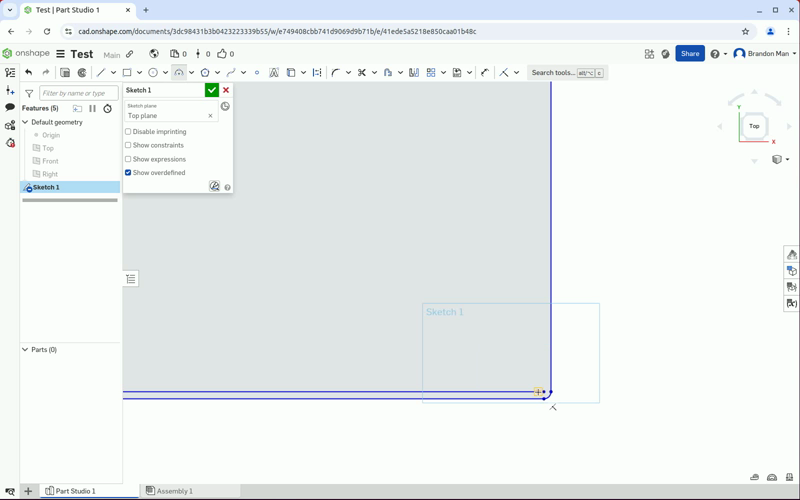
scroll(6)
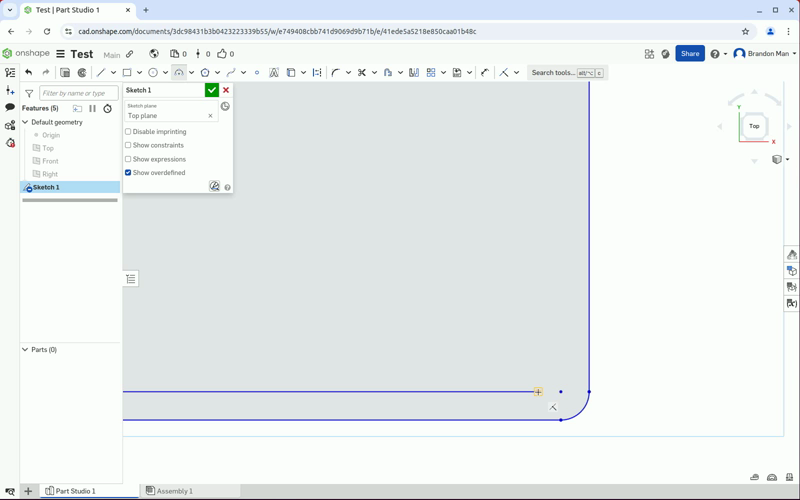
click(538, 391)
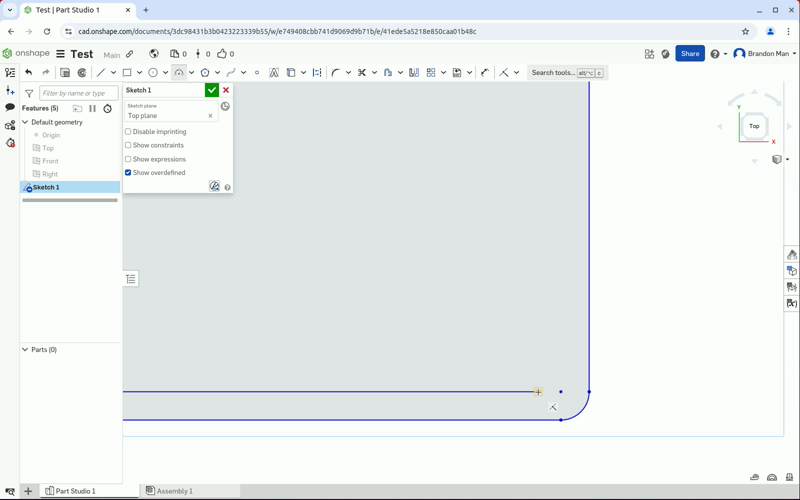
scroll(-6)
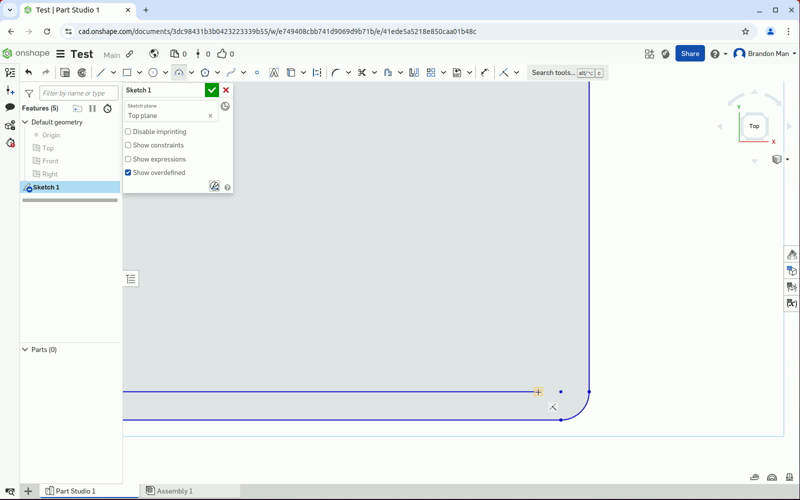
scroll(-6)
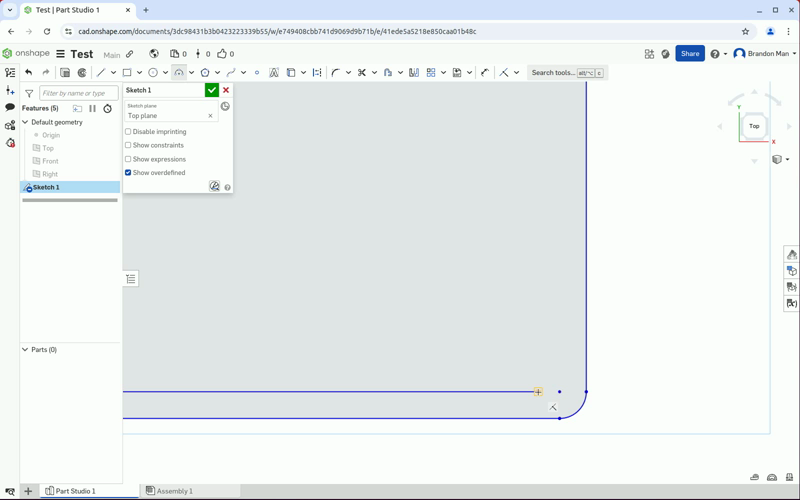
scroll(-6)
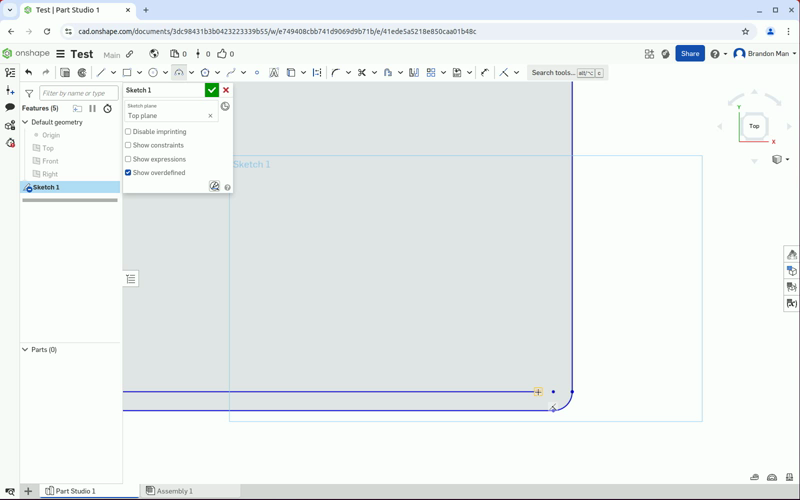
scroll(-6)
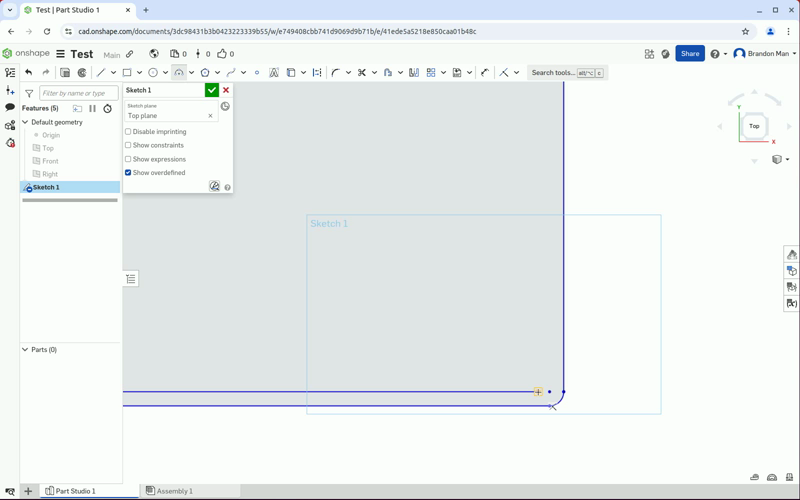
scroll(-6)
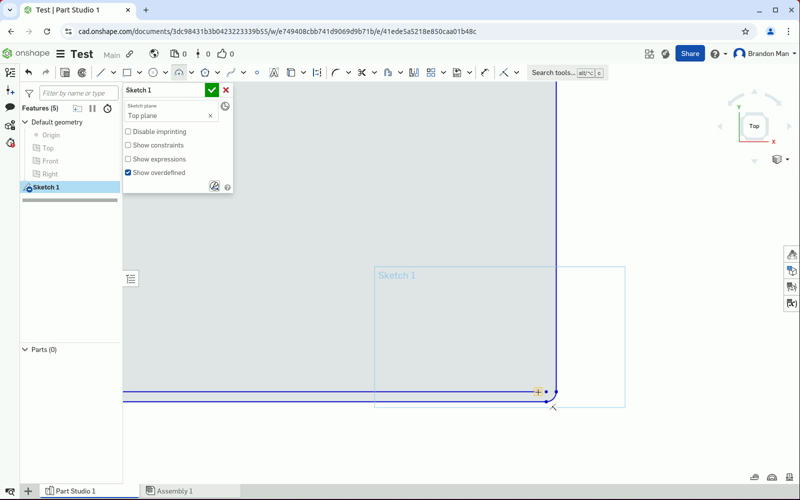
scroll(-6)
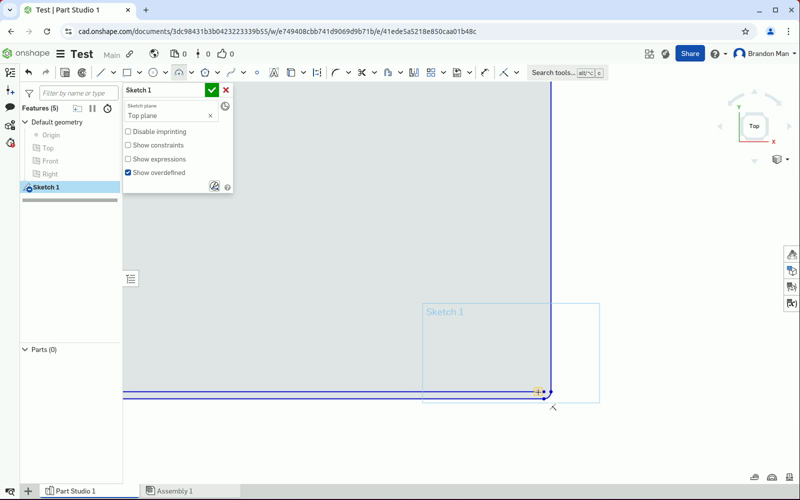
scroll(-6)
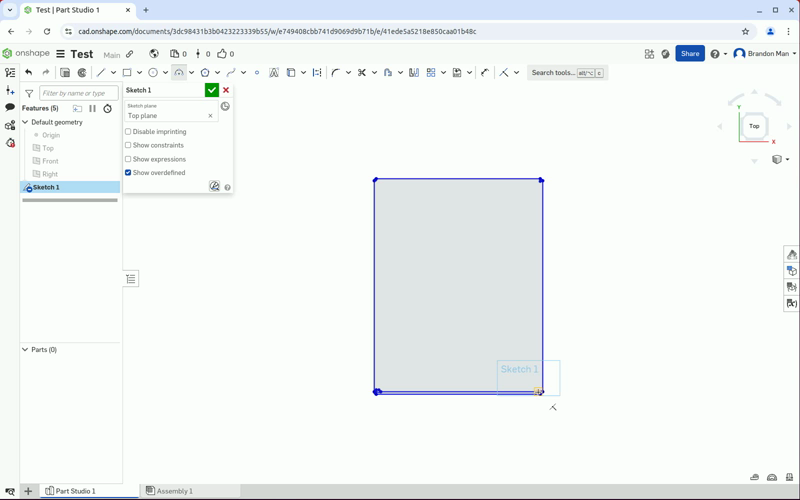
key_down(shift)
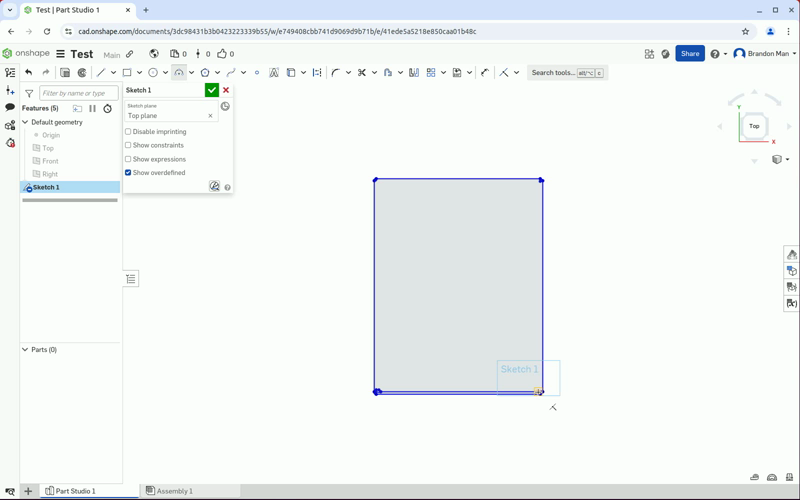
mouse_move(540, 389)
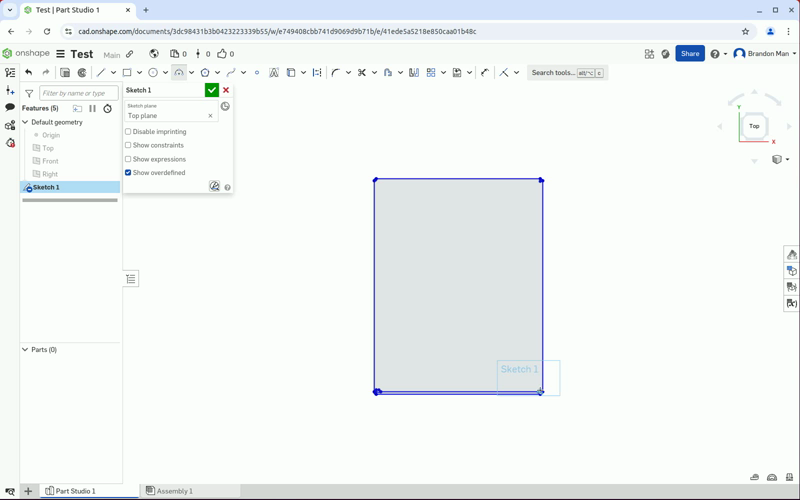
scroll(6)
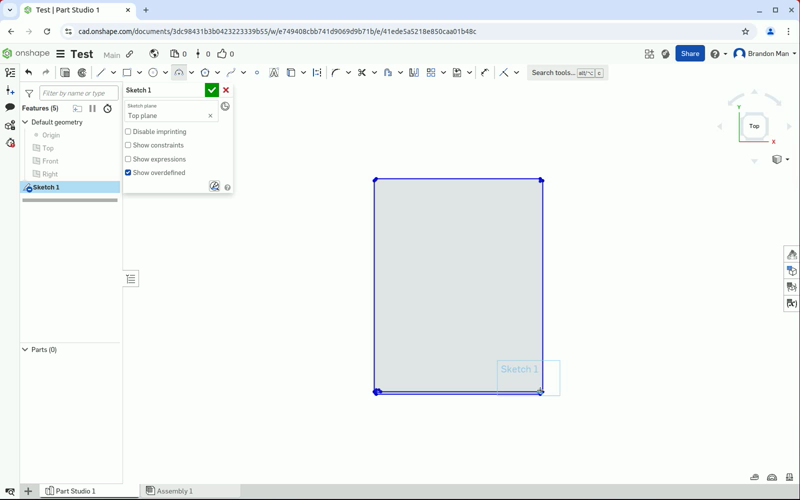
scroll(6)
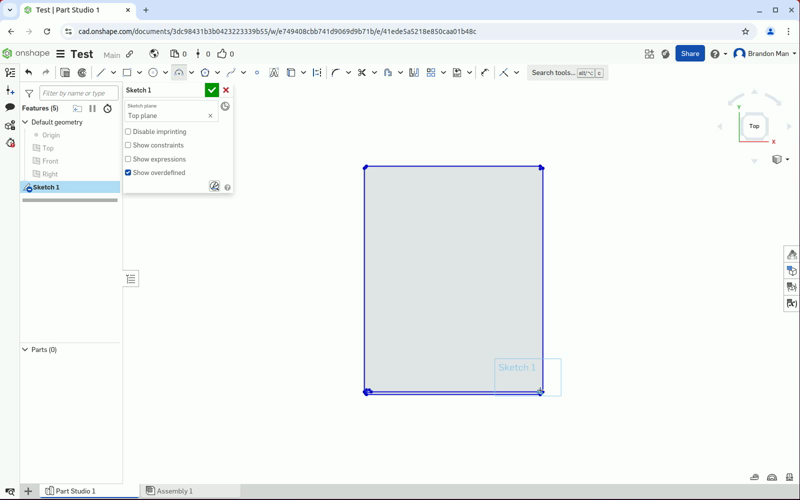
scroll(6)
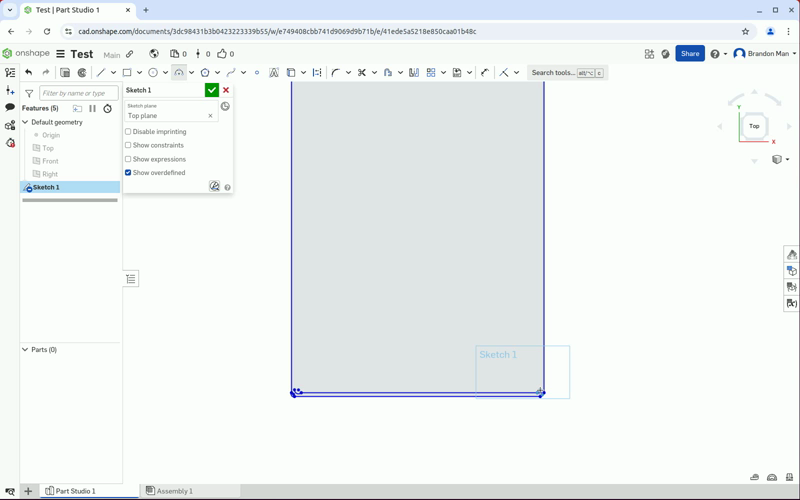
scroll(6)
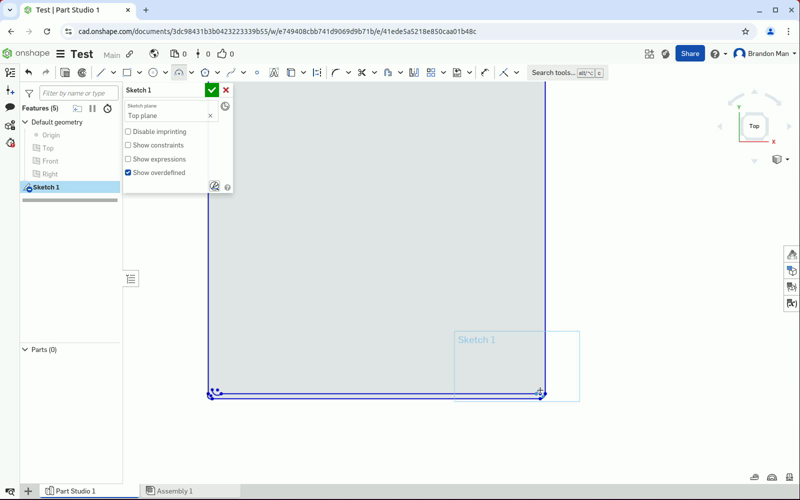
scroll(6)
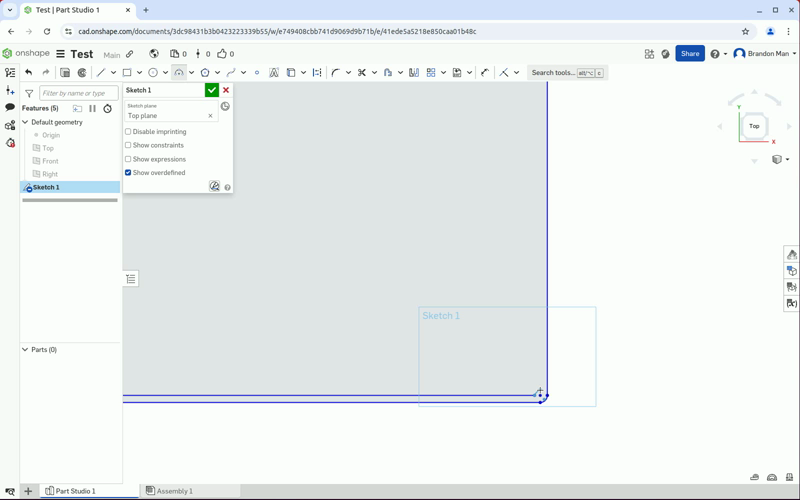
scroll(6)
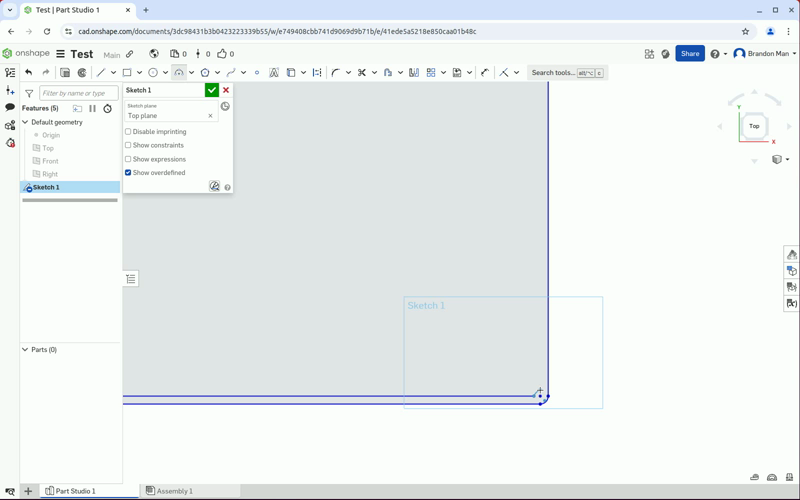
scroll(6)
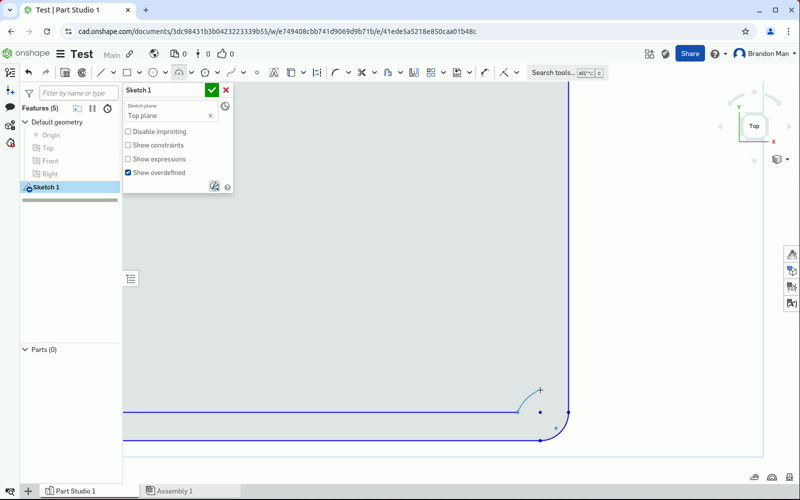
click(540, 389)
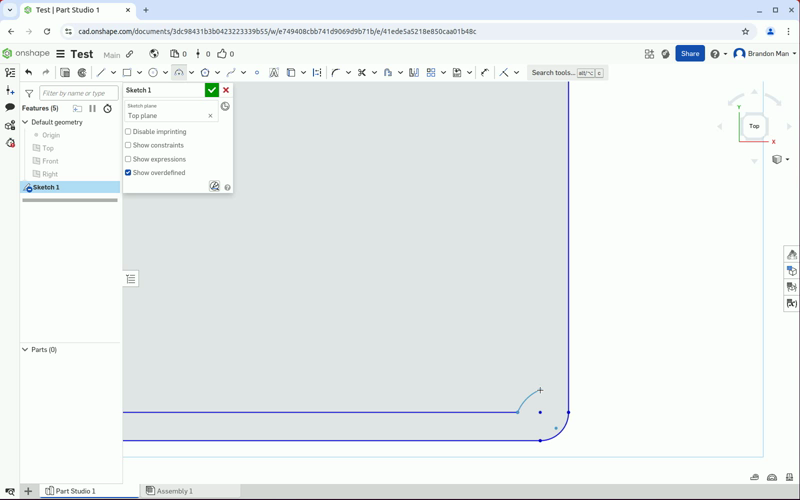
scroll(-6)
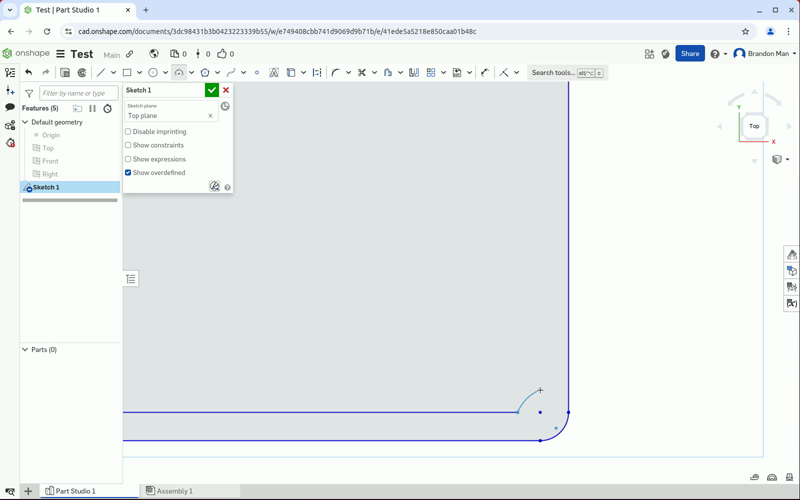
scroll(-6)
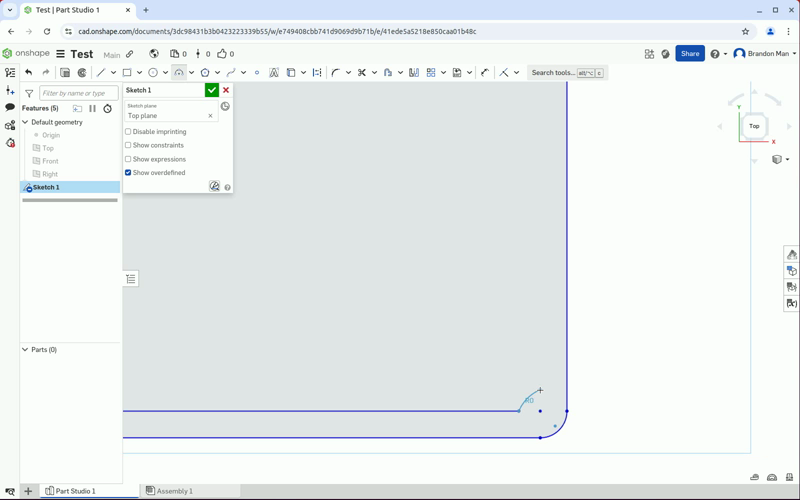
scroll(-6)
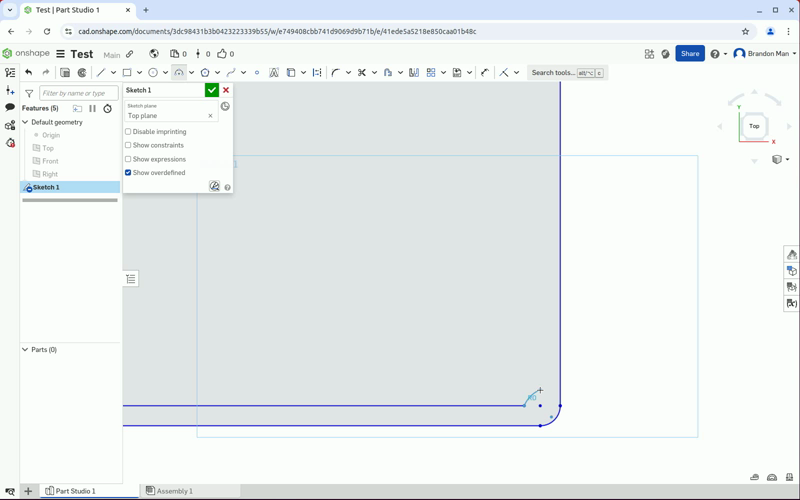
scroll(-6)
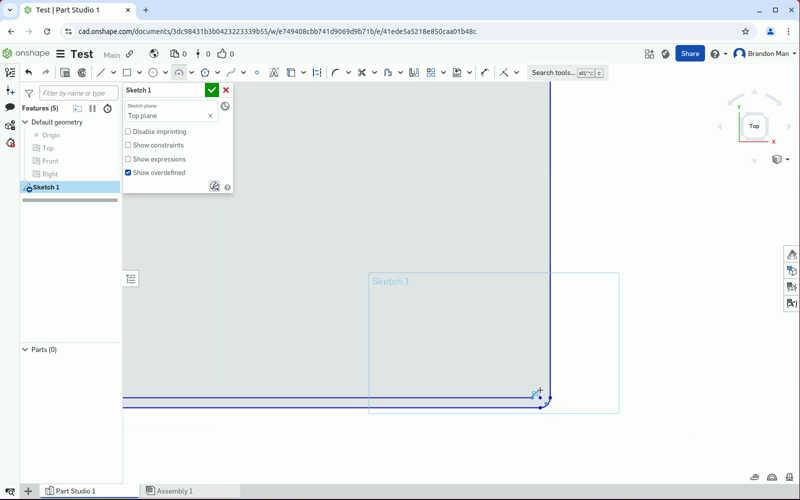
scroll(-6)
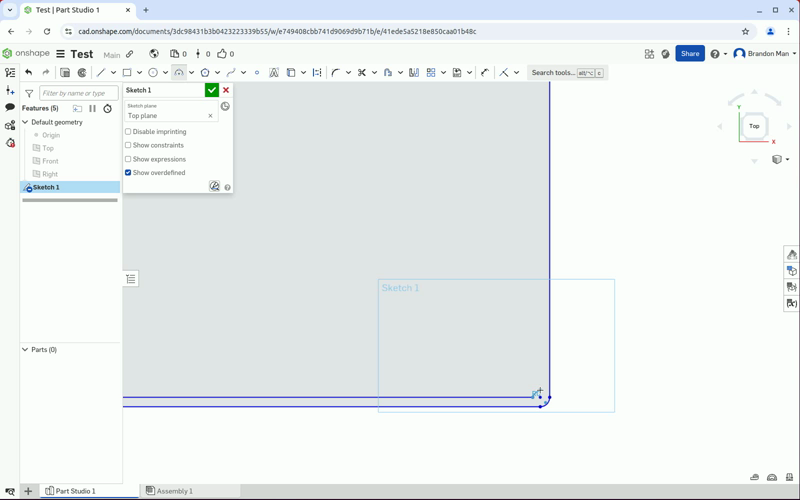
scroll(-6)
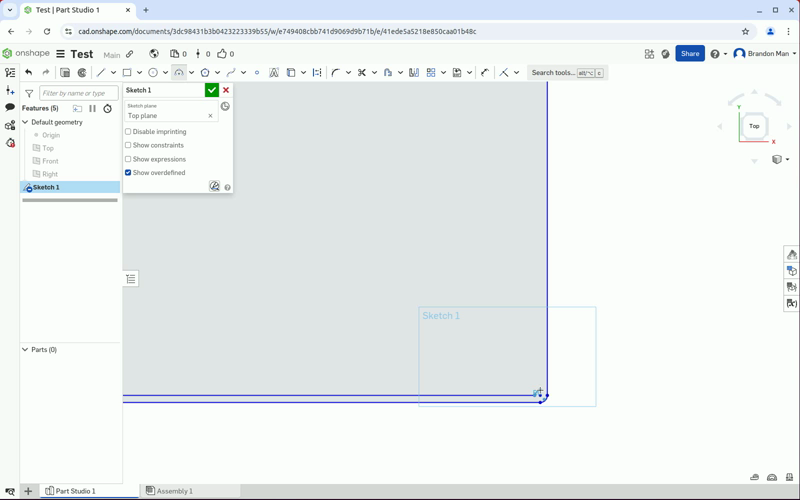
scroll(-6)
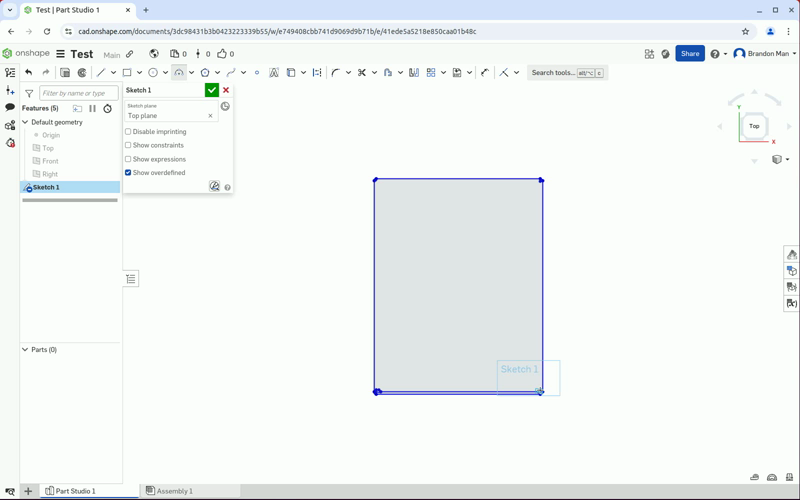
mouse_move(539, 391)
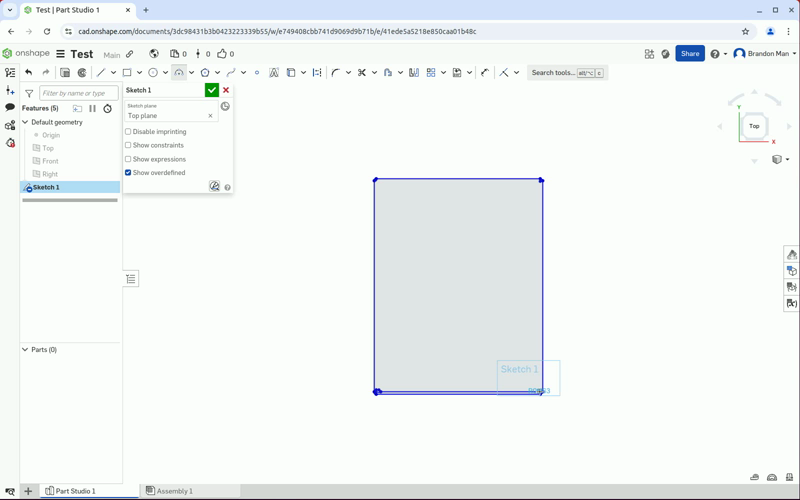
scroll(6)
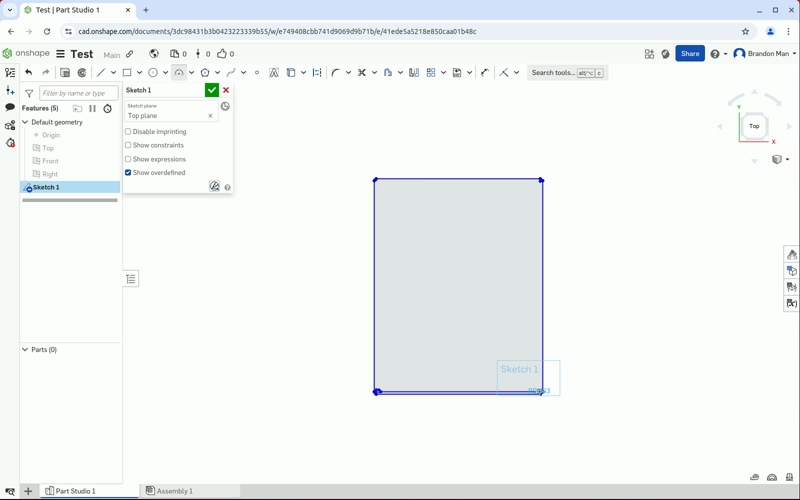
scroll(6)
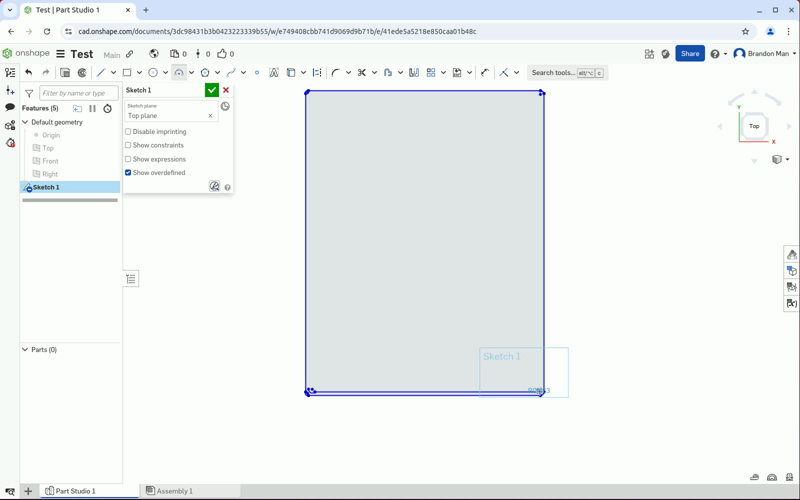
scroll(6)
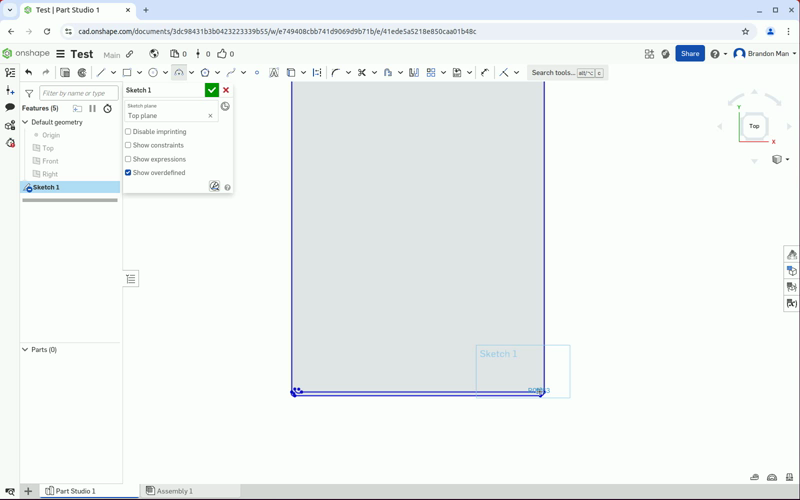
scroll(6)
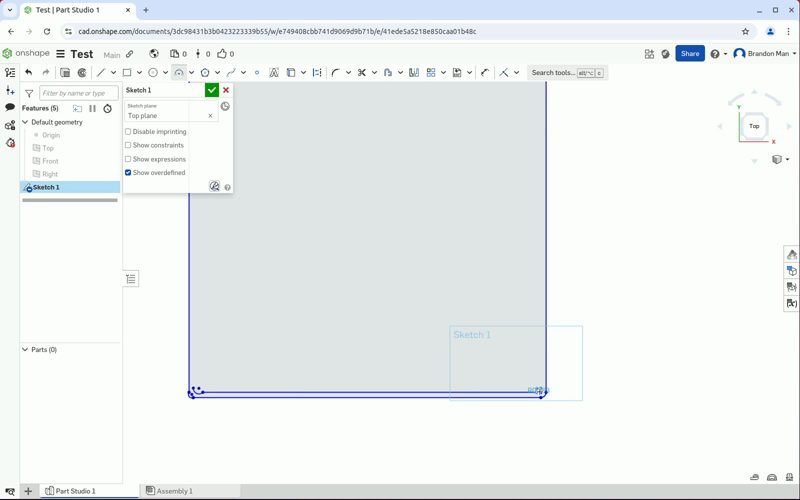
scroll(6)
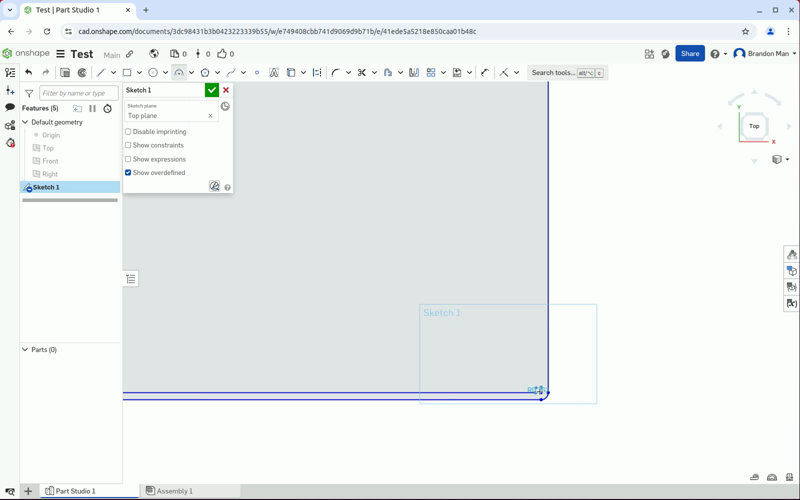
scroll(6)
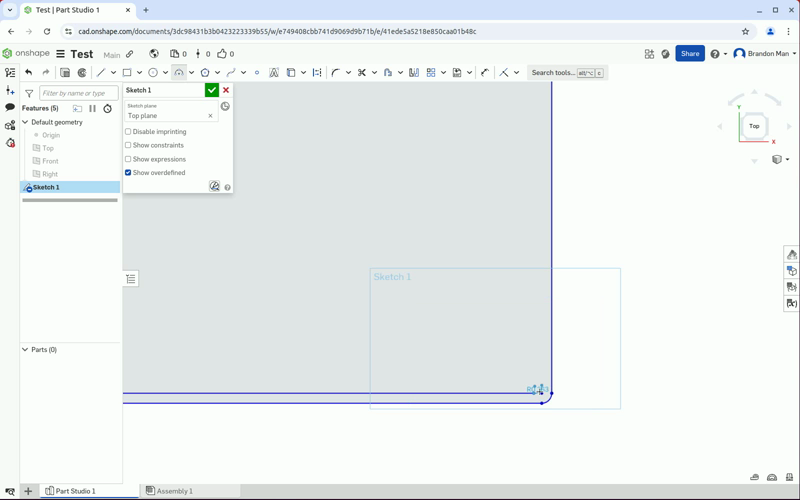
scroll(6)
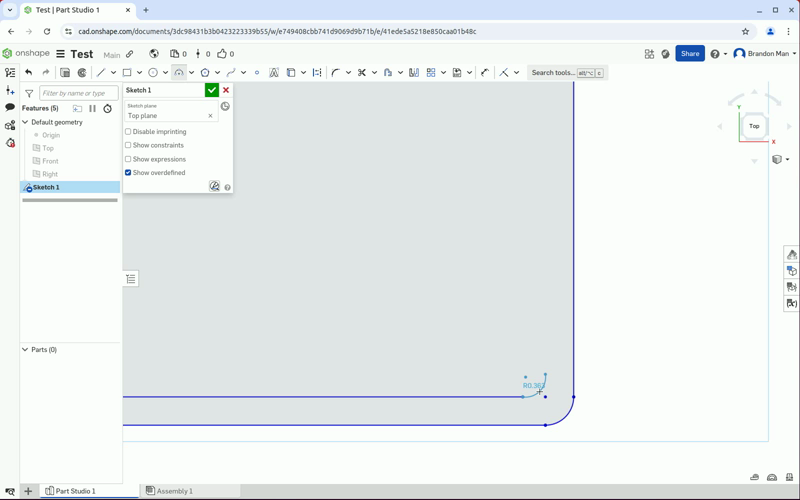
click(539, 391)
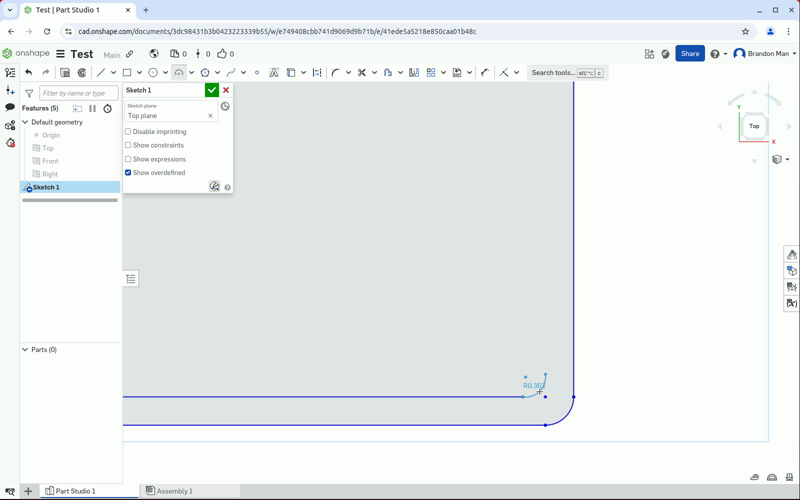
scroll(-6)
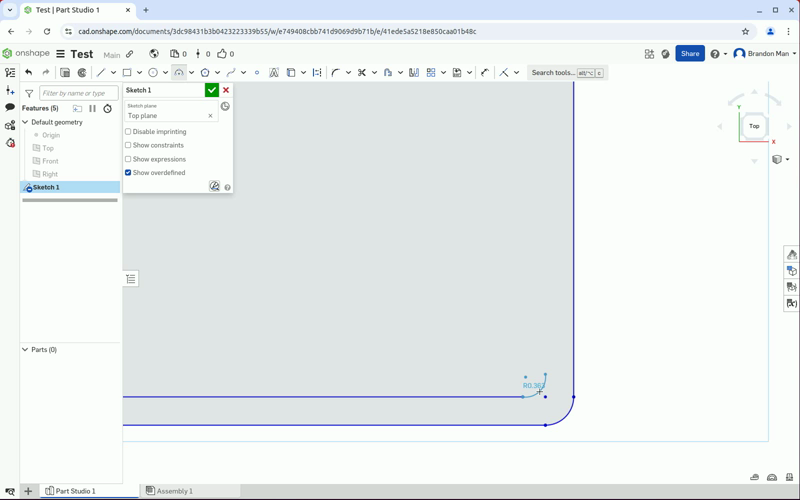
scroll(-6)
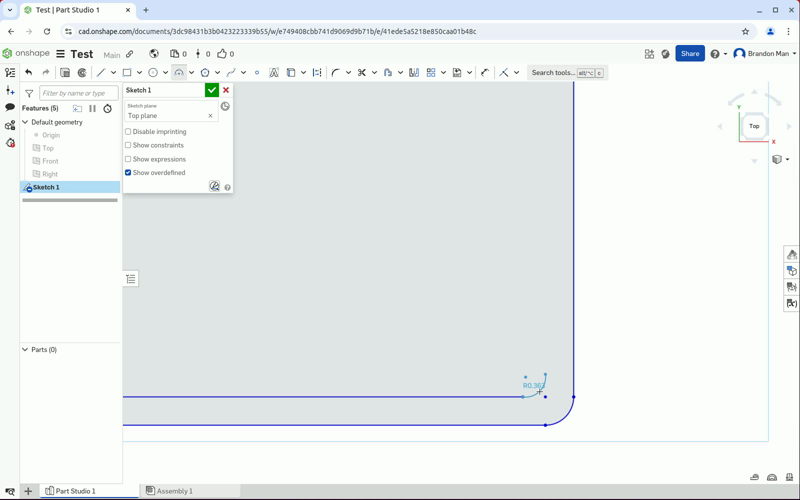
scroll(-6)
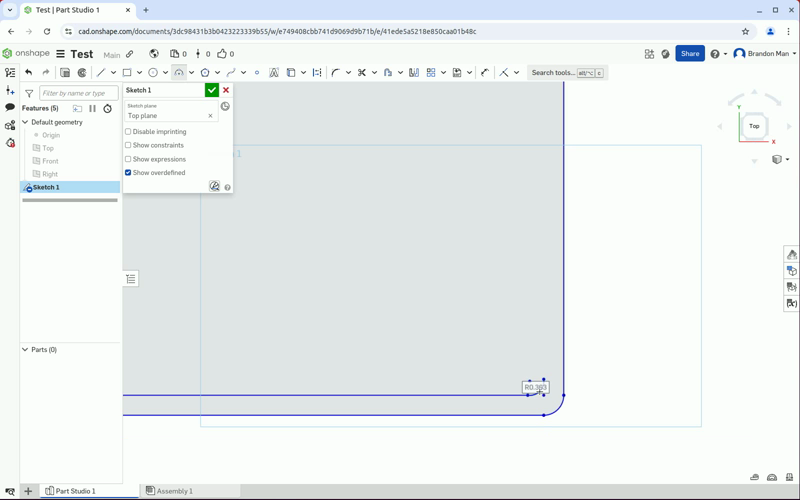
scroll(-6)
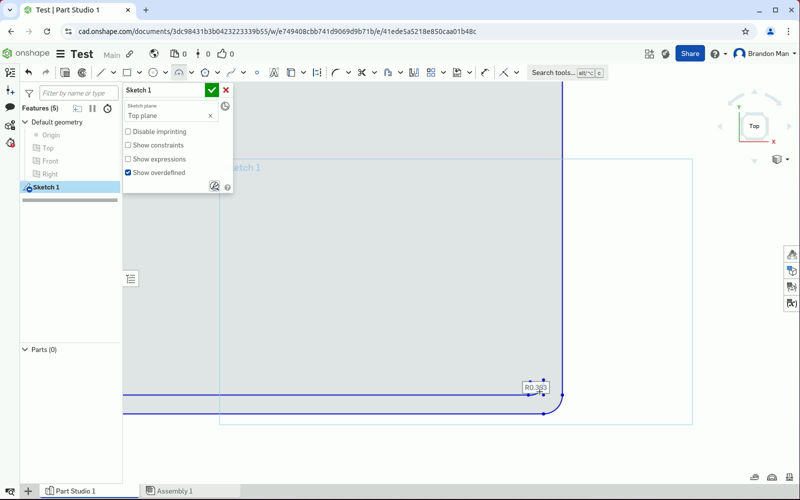
scroll(-6)
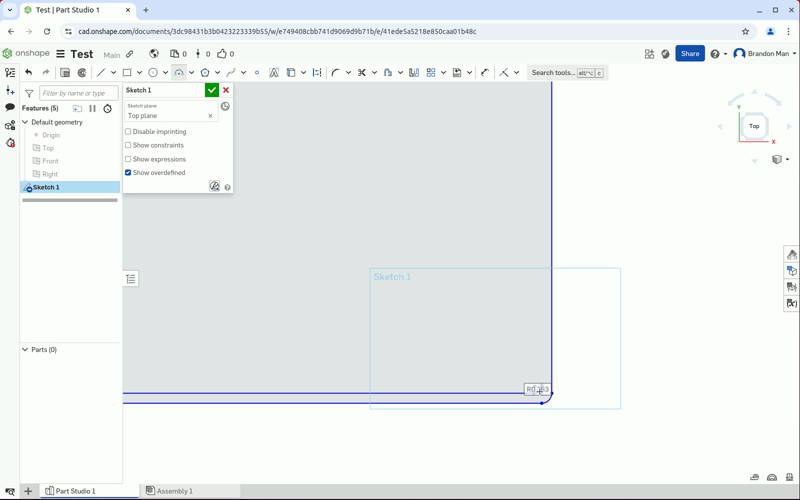
scroll(-6)
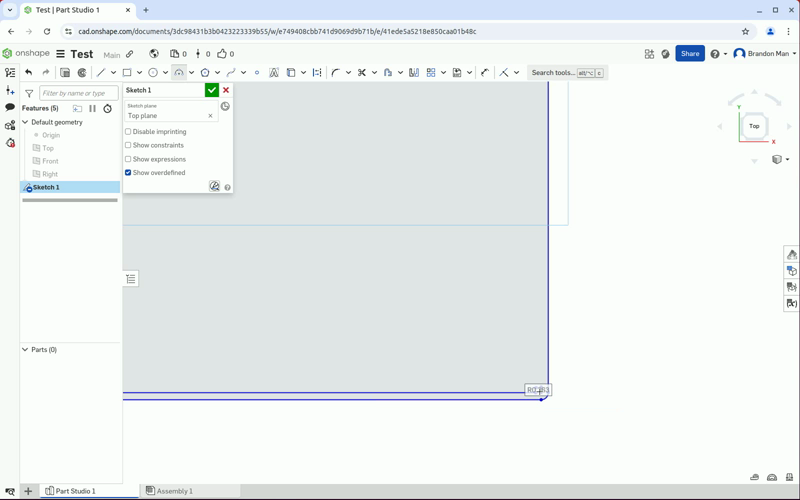
scroll(-6)
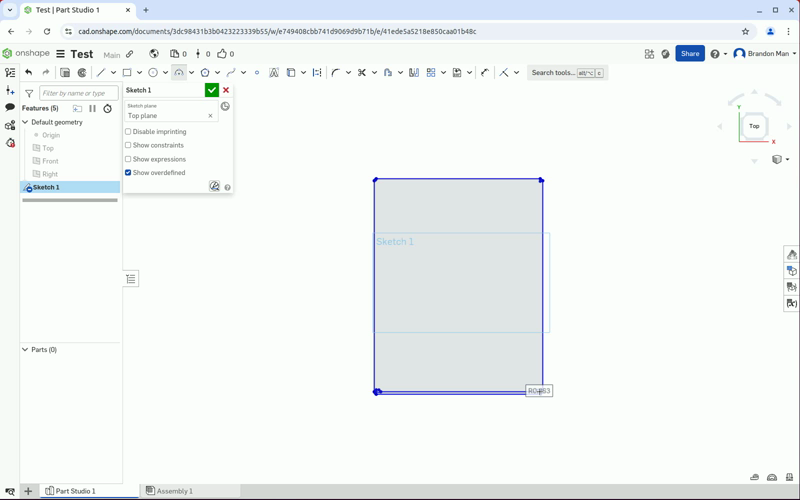
key_up(shift)
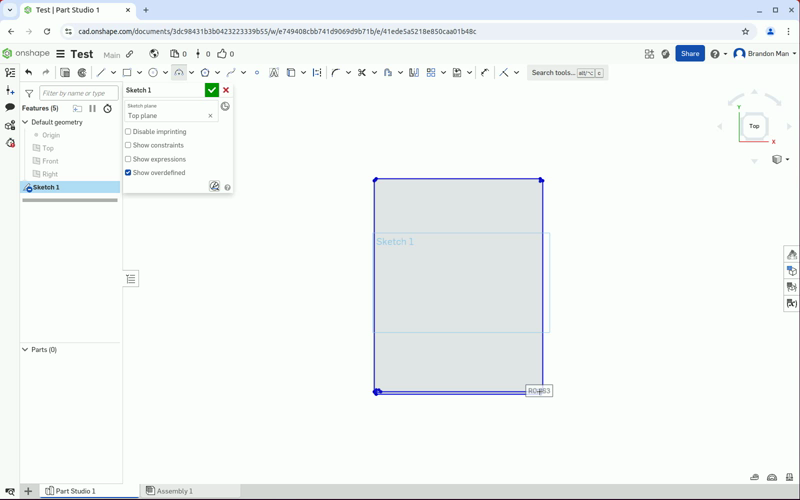
key(esc)
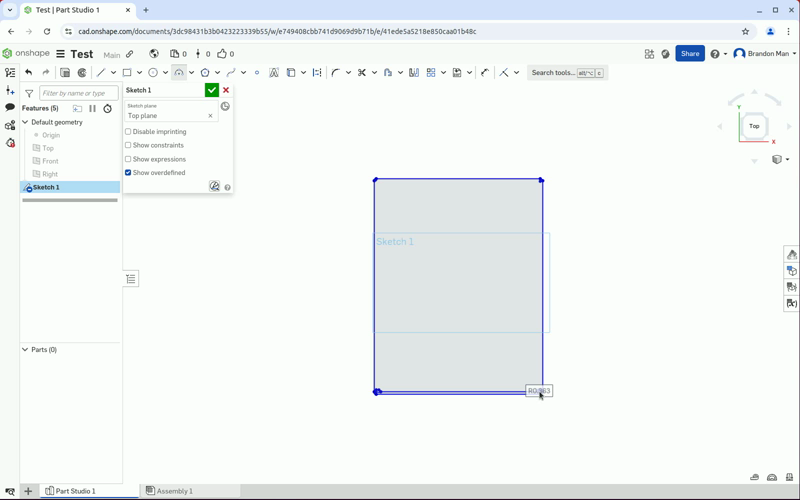
key(l)
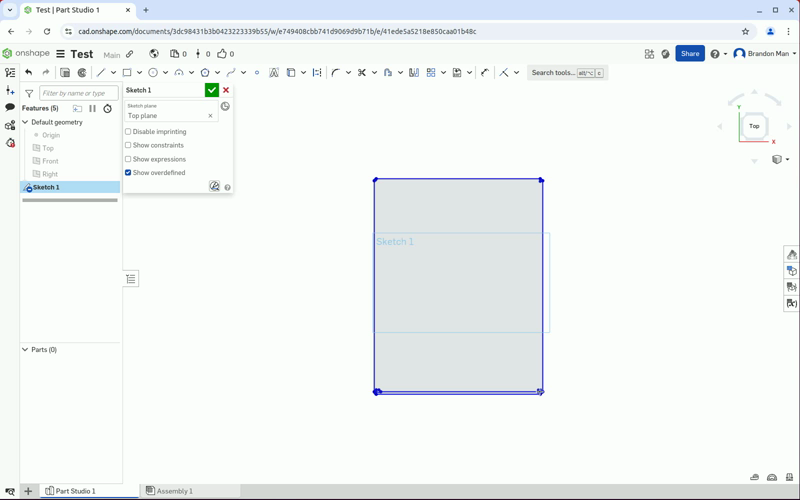
mouse_move(540, 389)
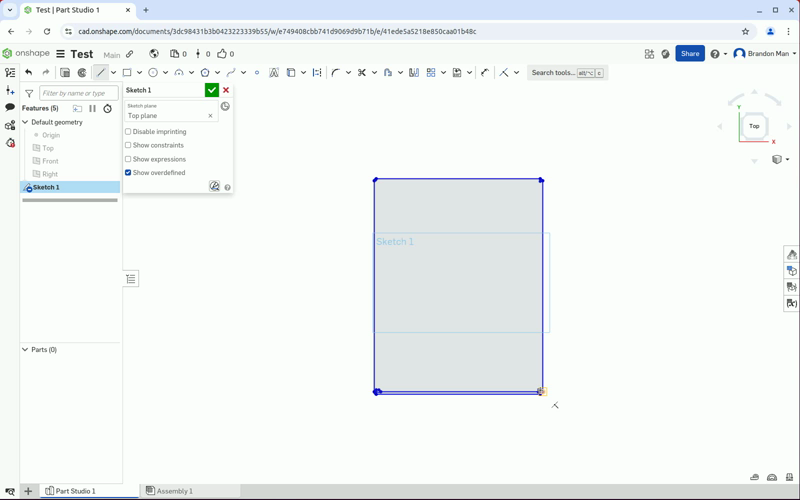
scroll(6)
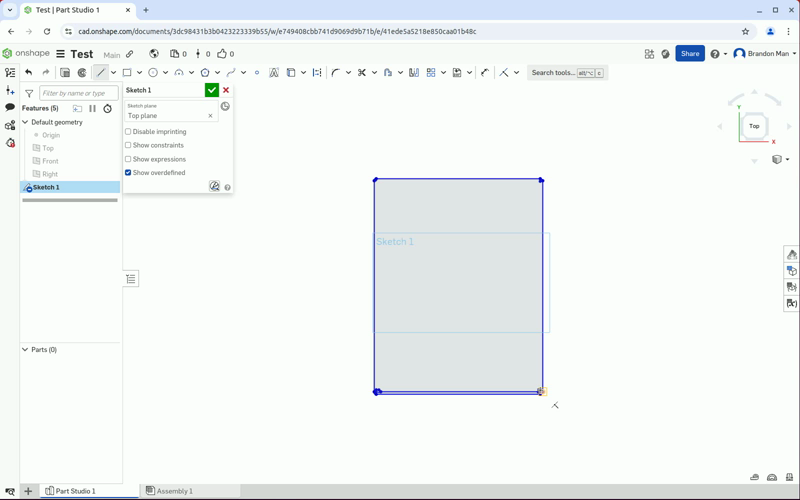
scroll(6)
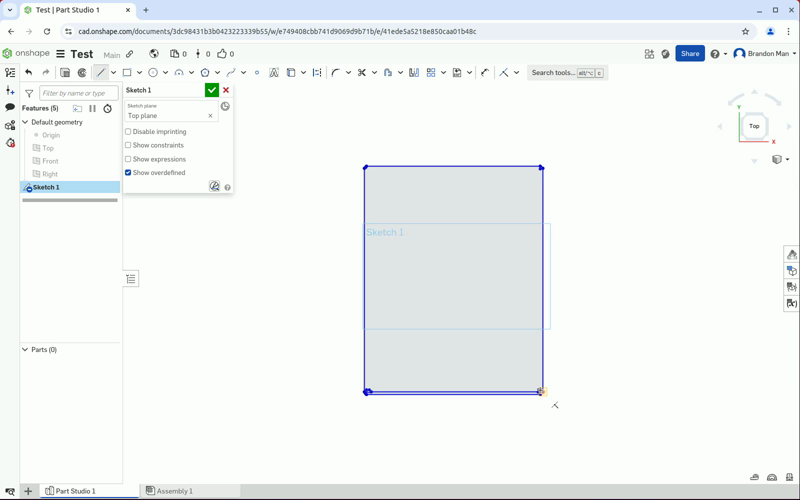
scroll(6)
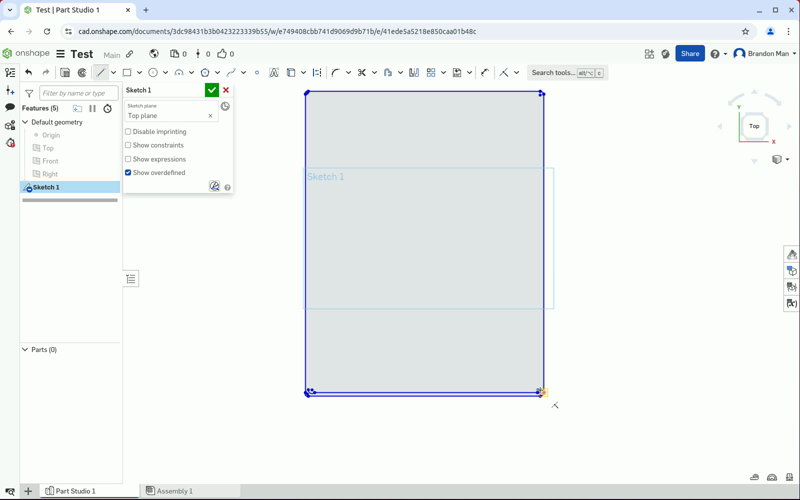
scroll(6)
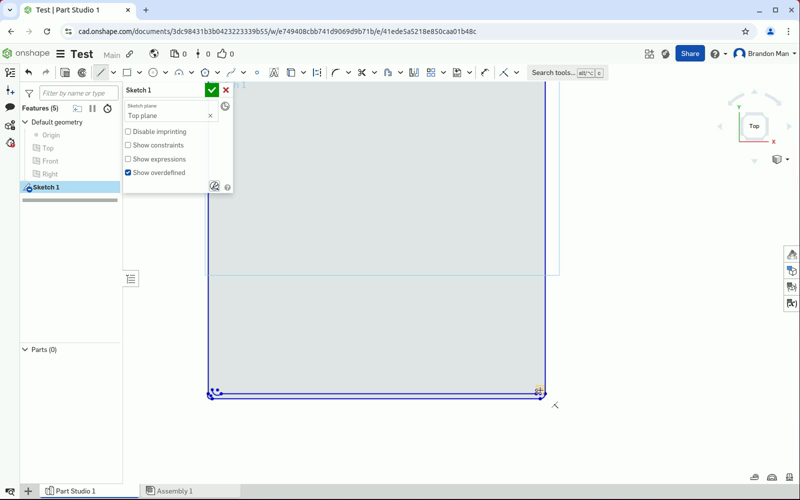
scroll(6)
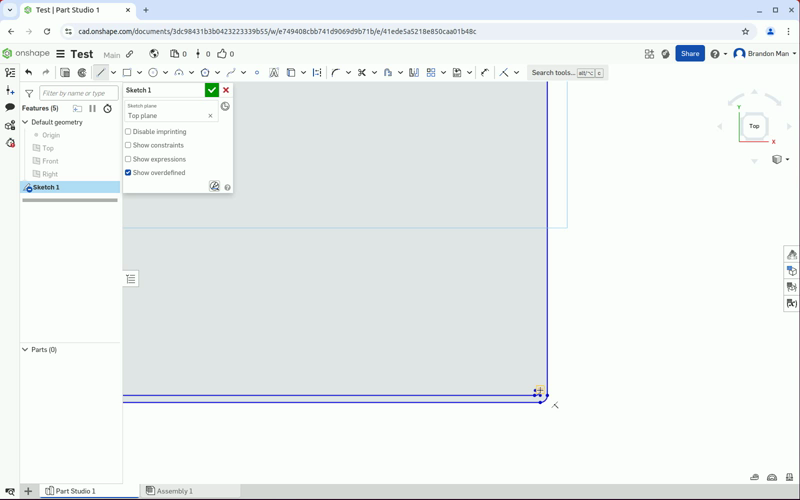
scroll(6)
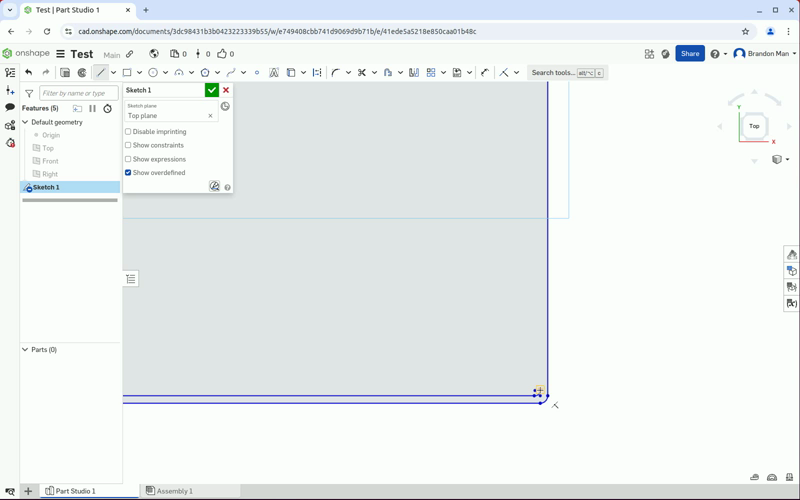
scroll(6)
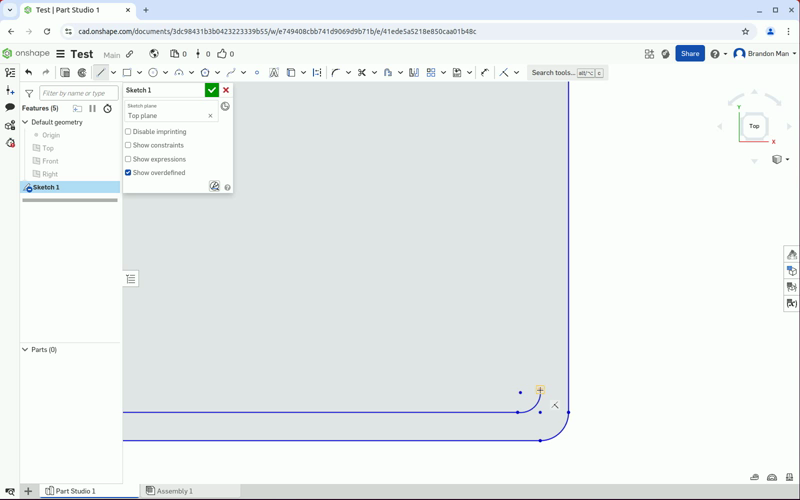
click(540, 389)
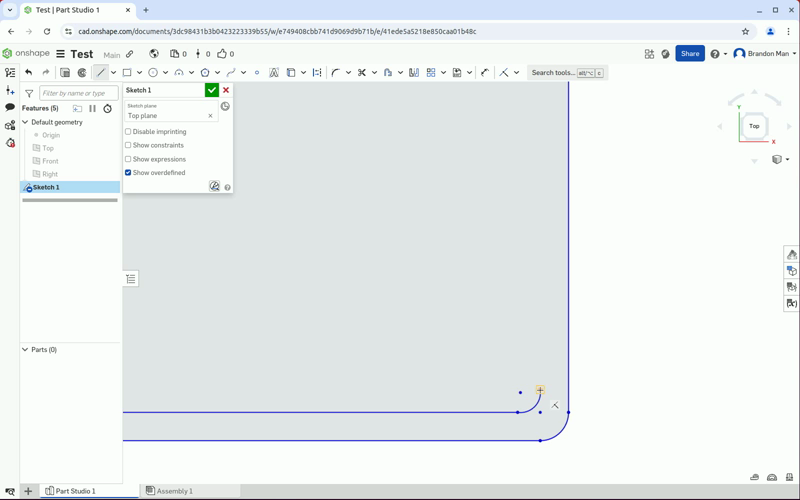
scroll(-6)
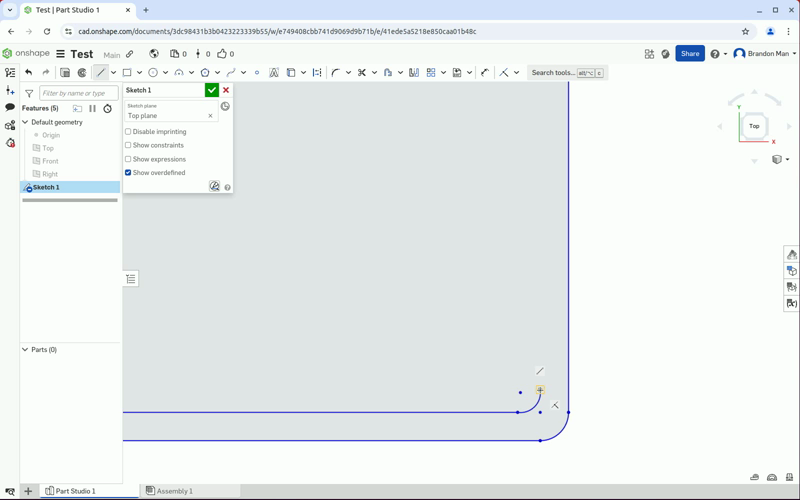
scroll(-6)
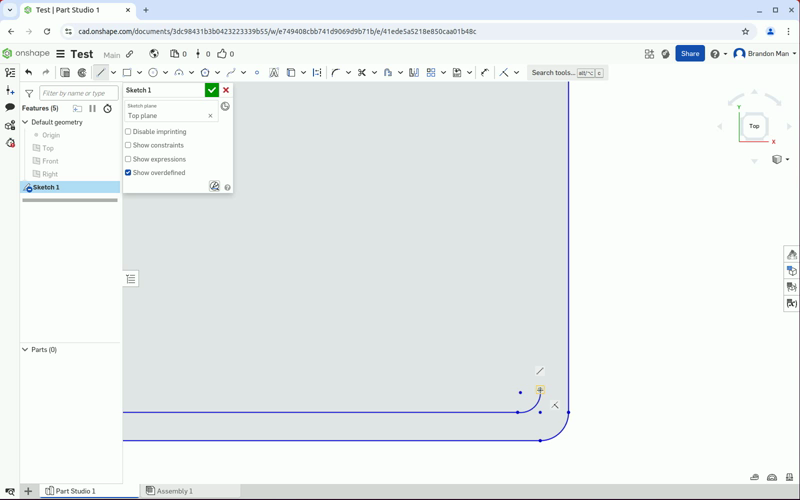
scroll(-6)
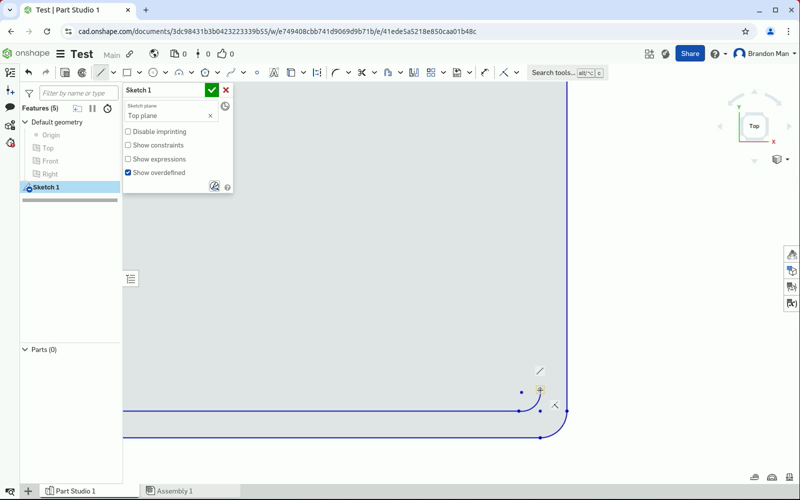
scroll(-6)
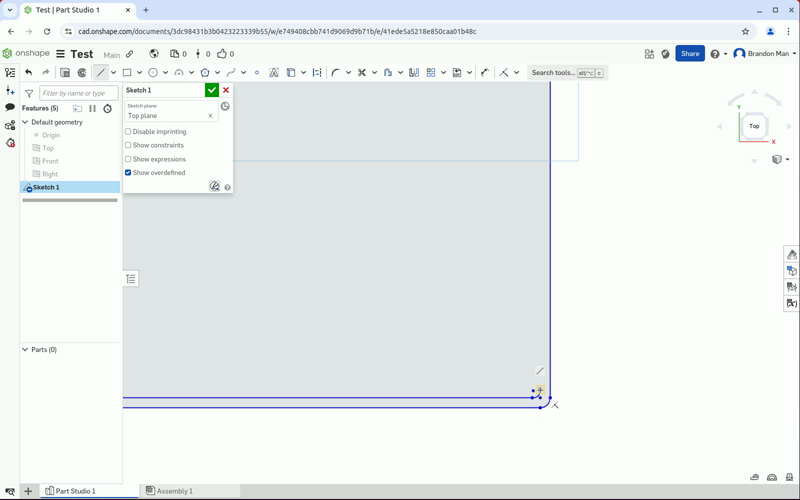
scroll(-6)
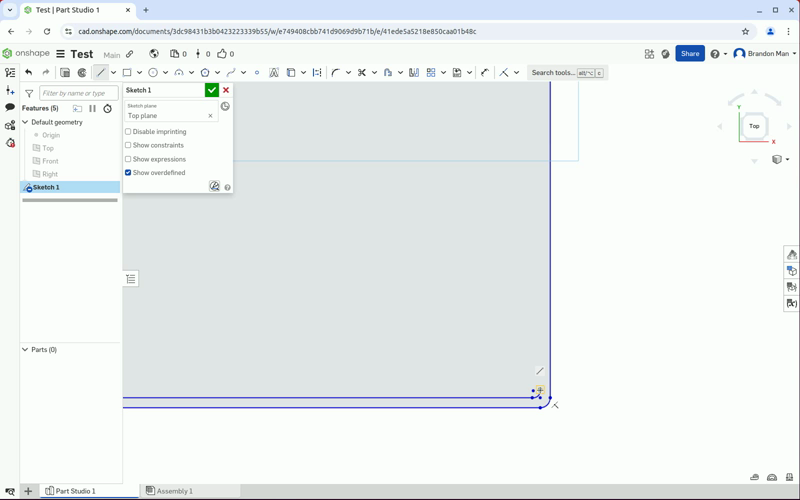
scroll(-6)
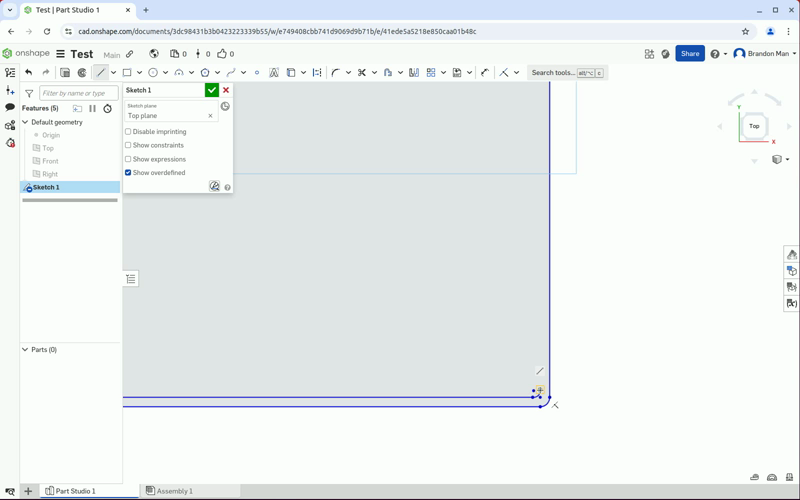
scroll(-6)
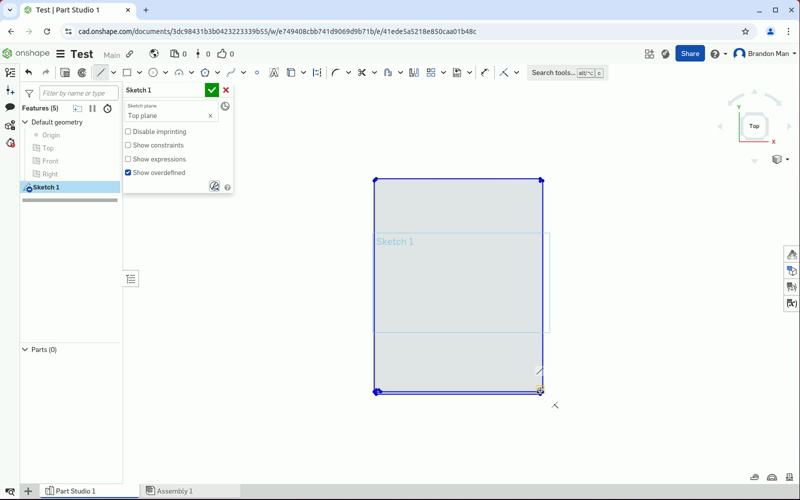
key_down(shift)
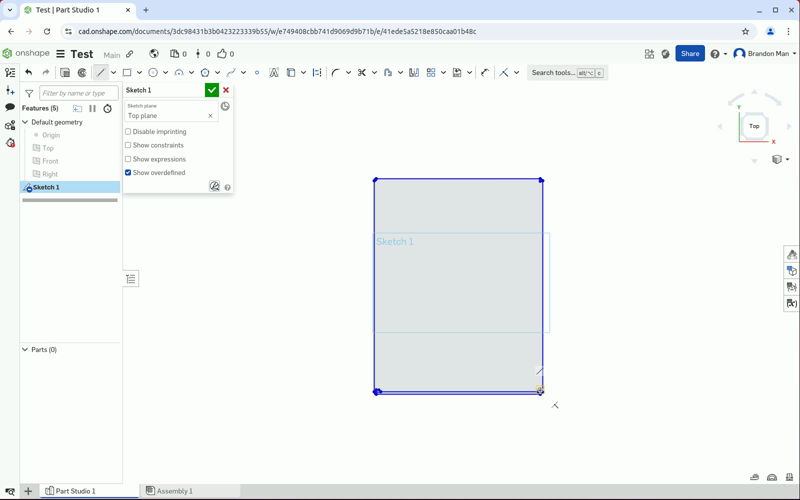
mouse_move(540, 185)
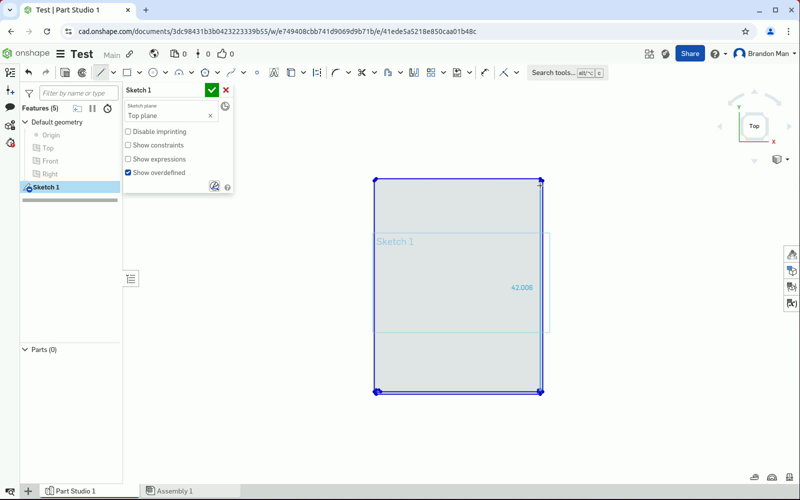
click(540, 185)
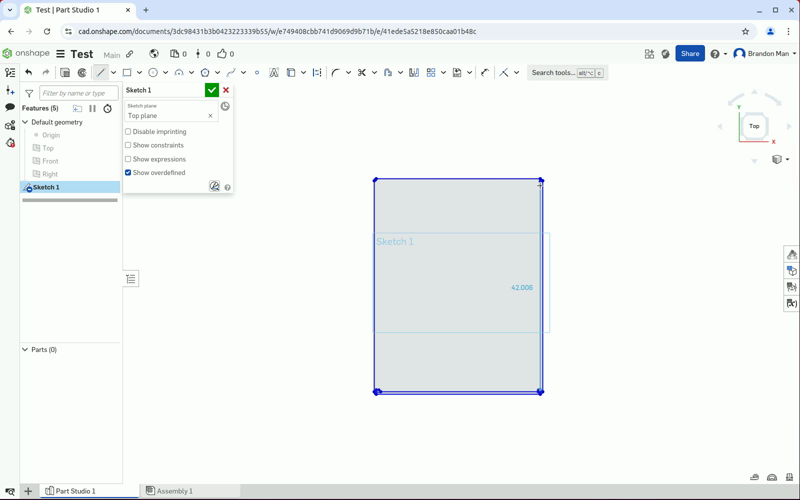
key_up(shift)
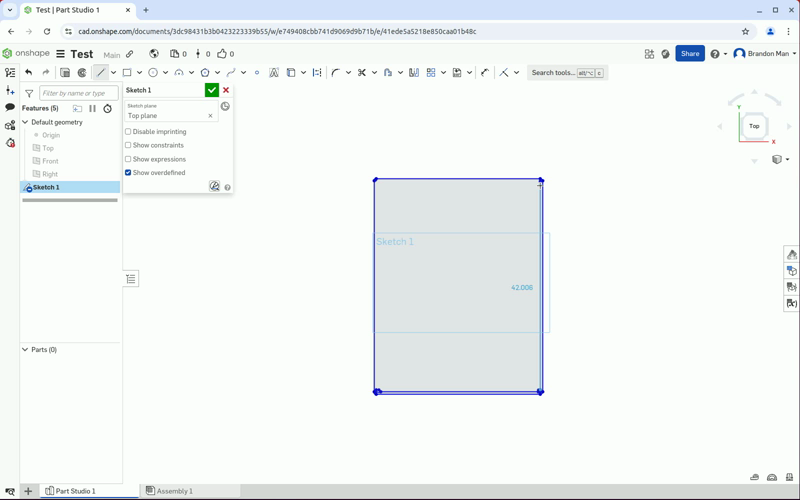
key(esc)
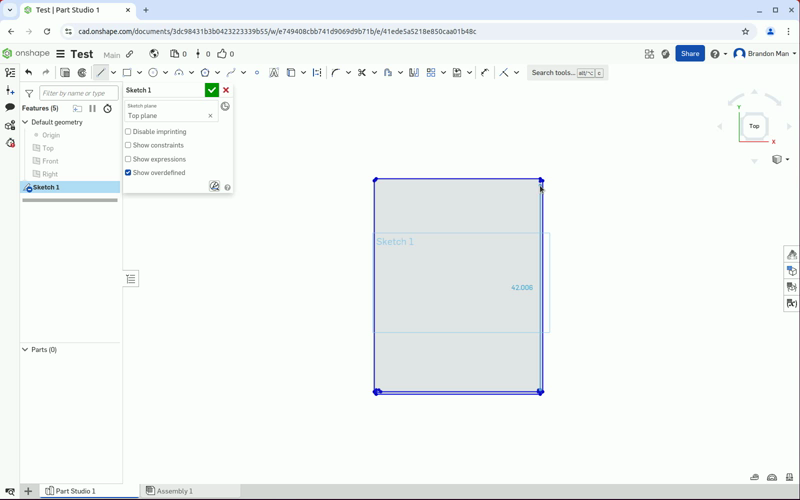
key(a)
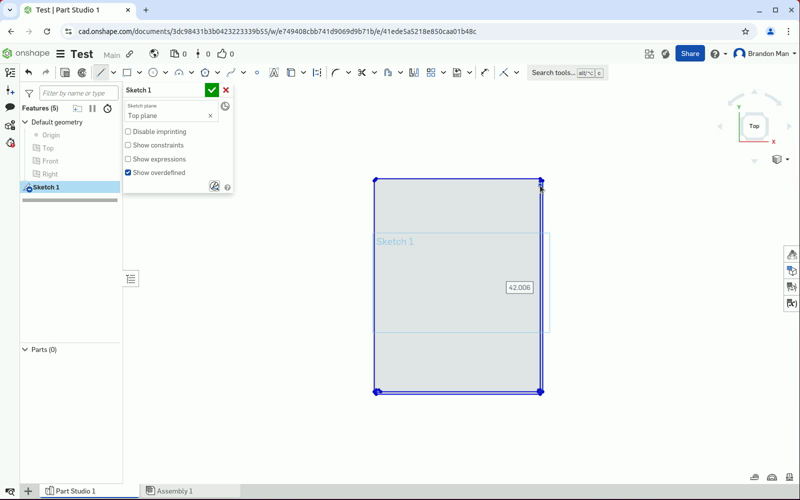
mouse_move(540, 185)
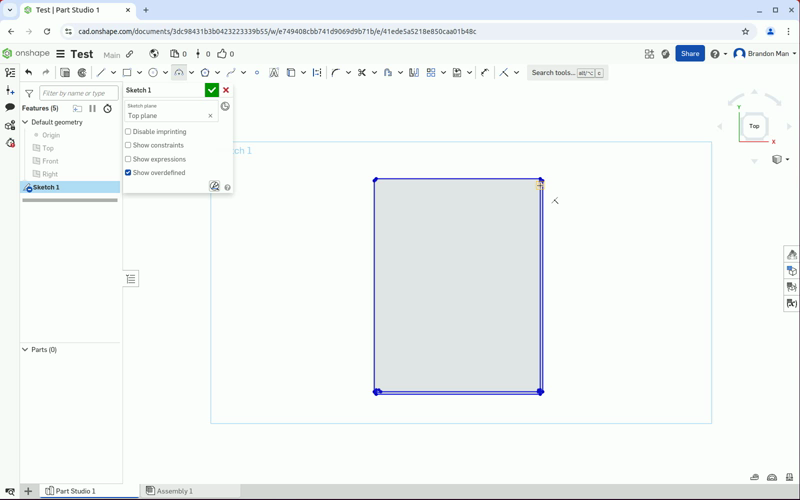
click(540, 185)
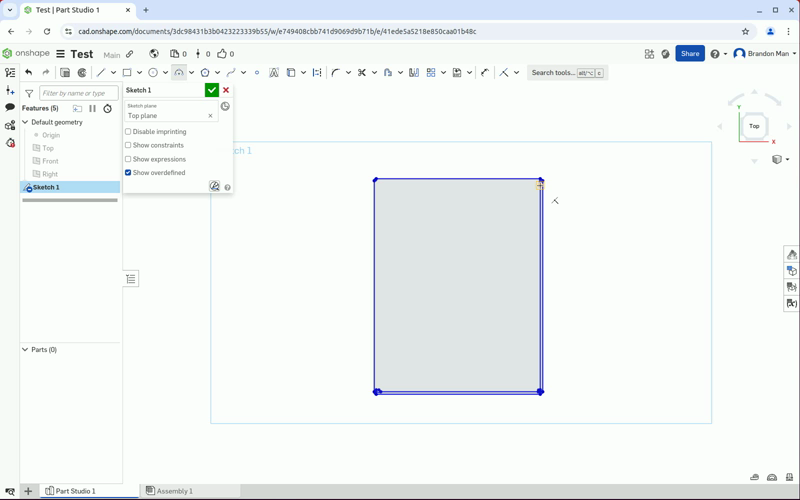
key_down(shift)
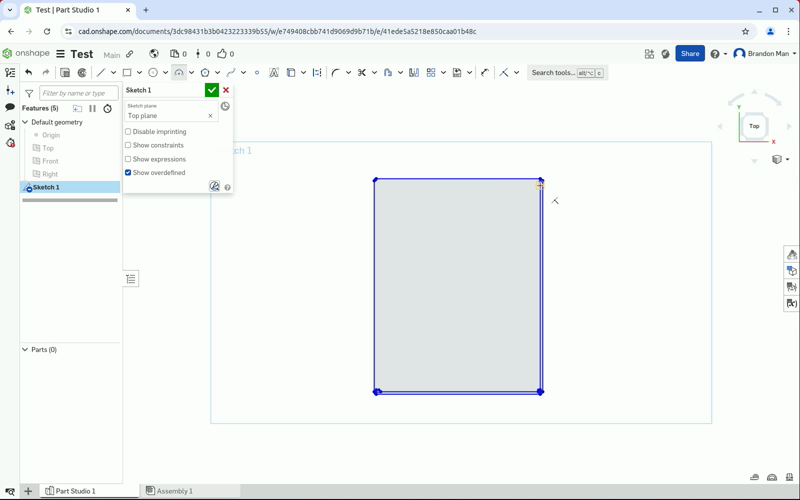
mouse_move(538, 180)
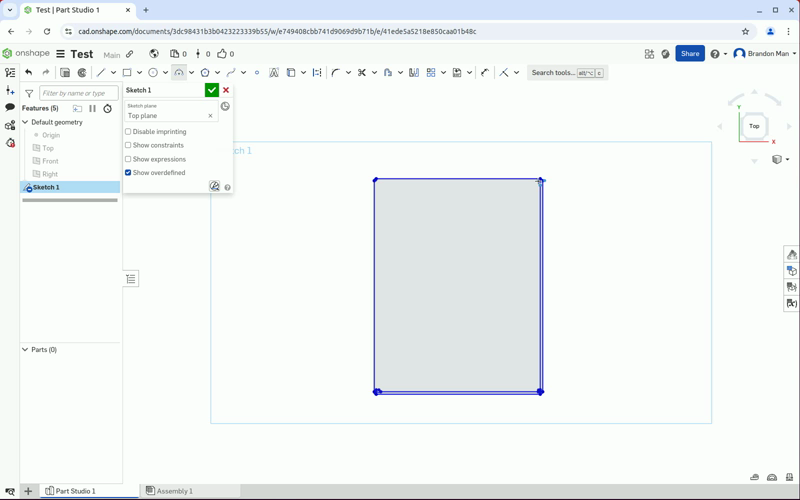
scroll(6)
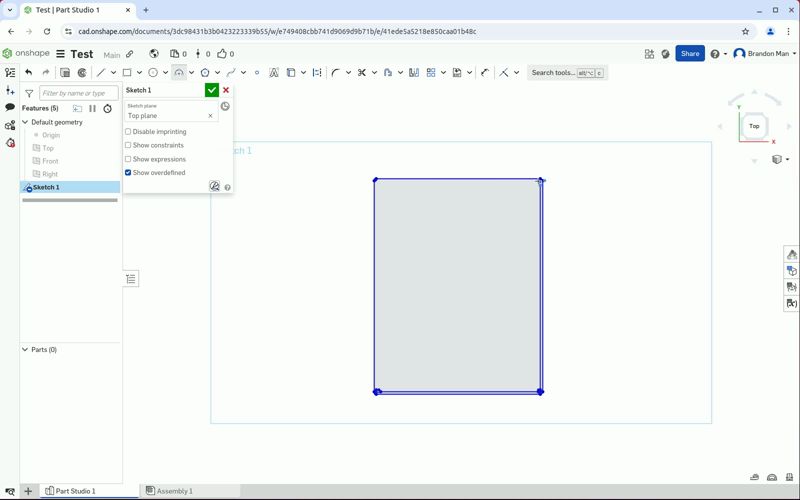
scroll(6)
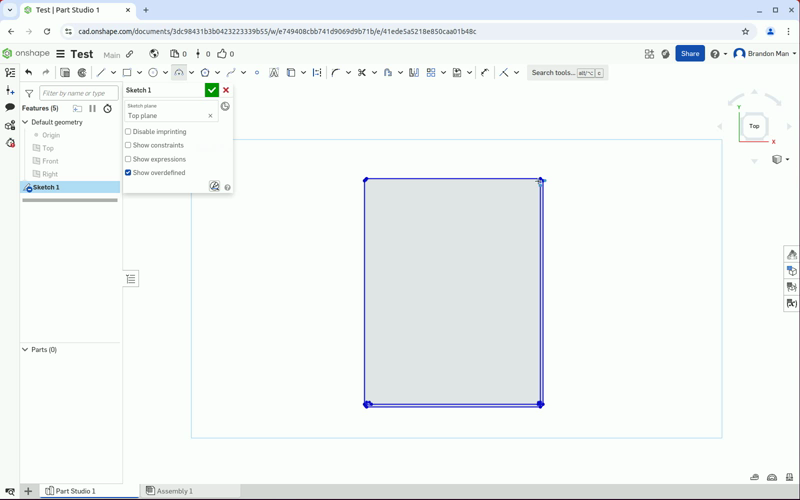
scroll(6)
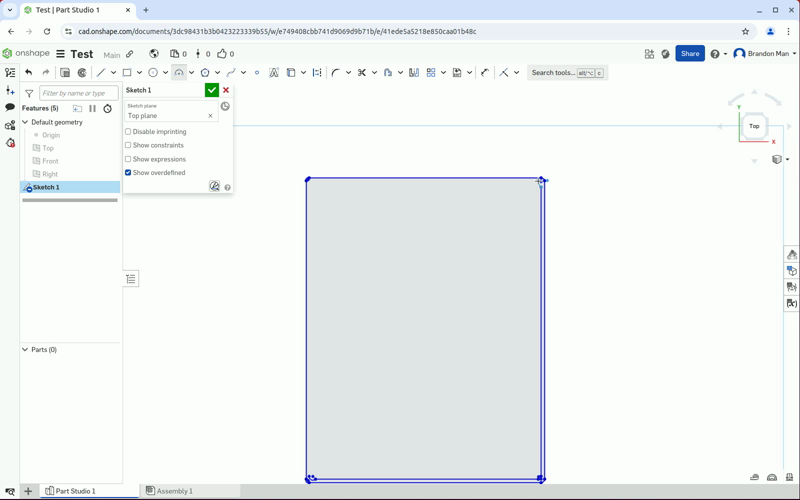
scroll(6)
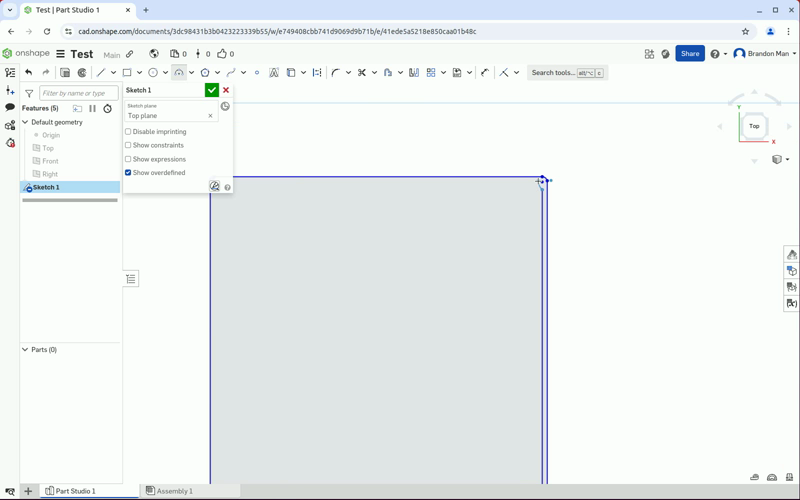
scroll(6)
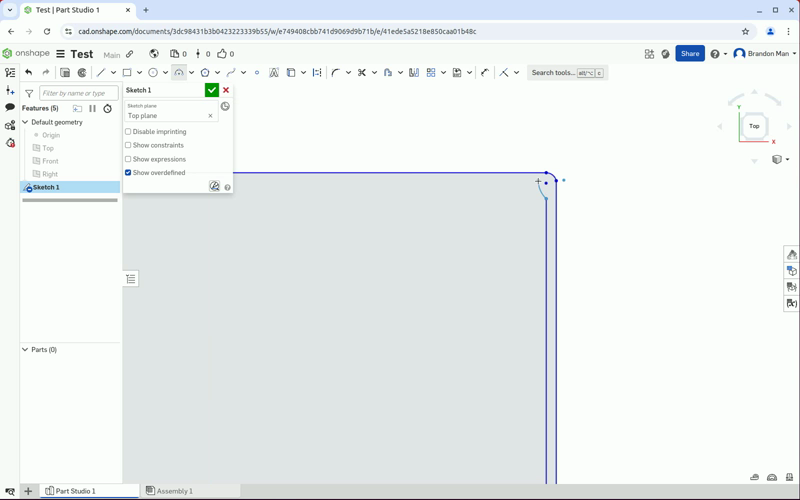
scroll(6)
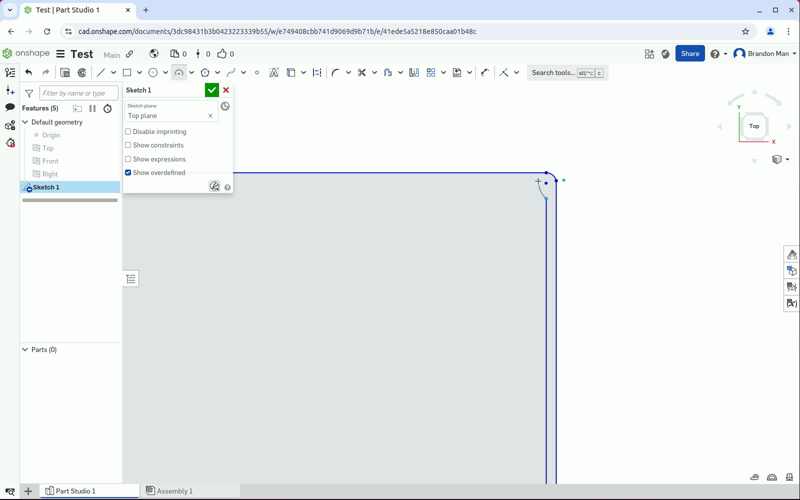
scroll(6)
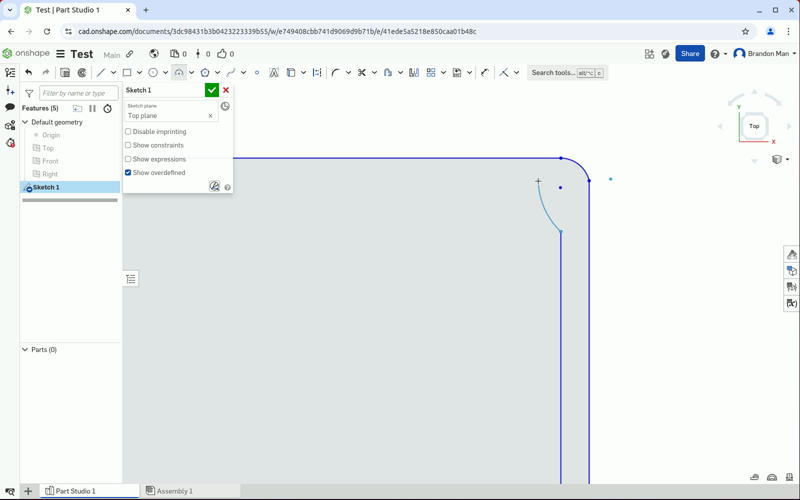
click(538, 180)
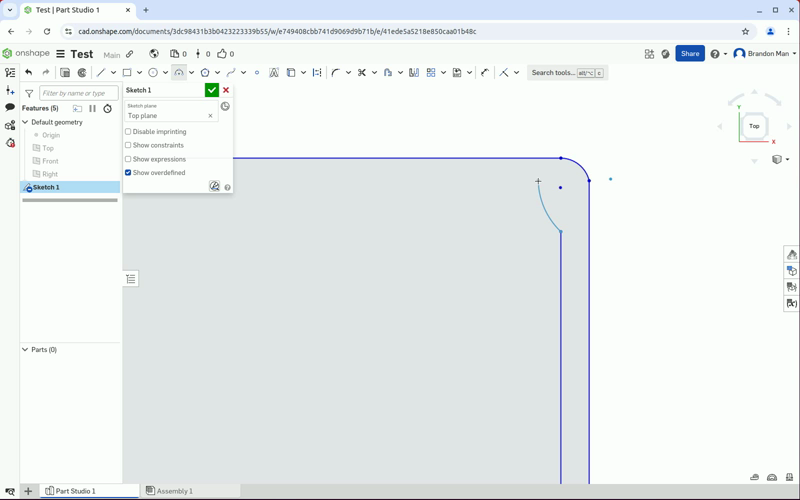
scroll(-6)
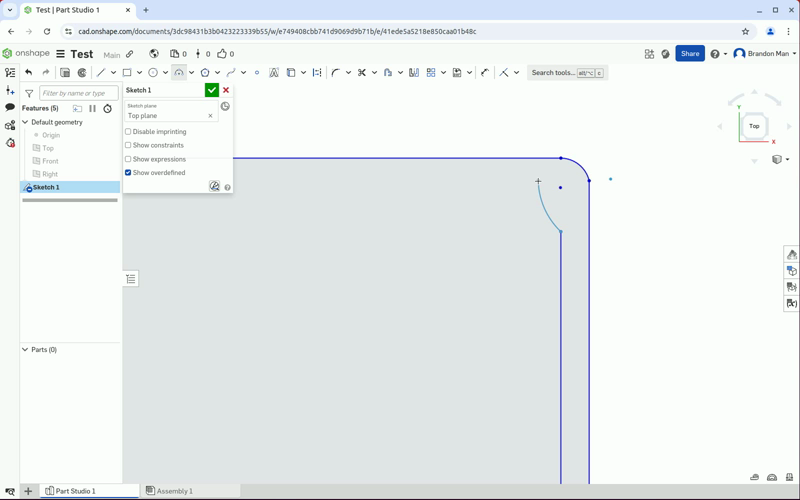
scroll(-6)
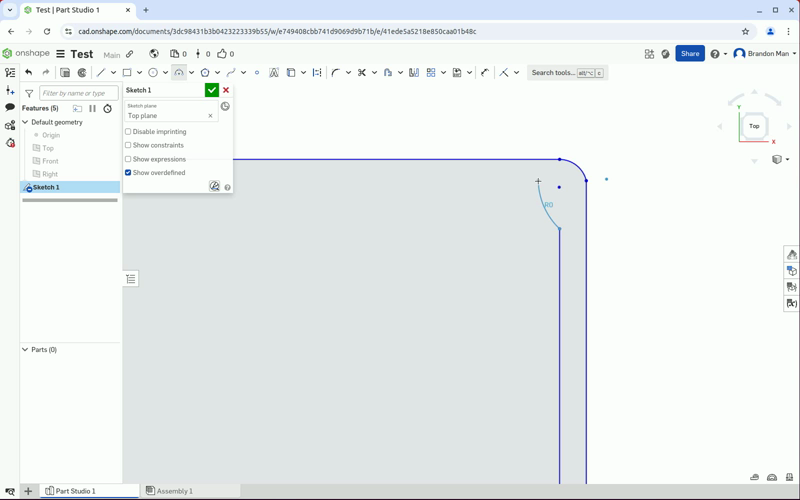
scroll(-6)
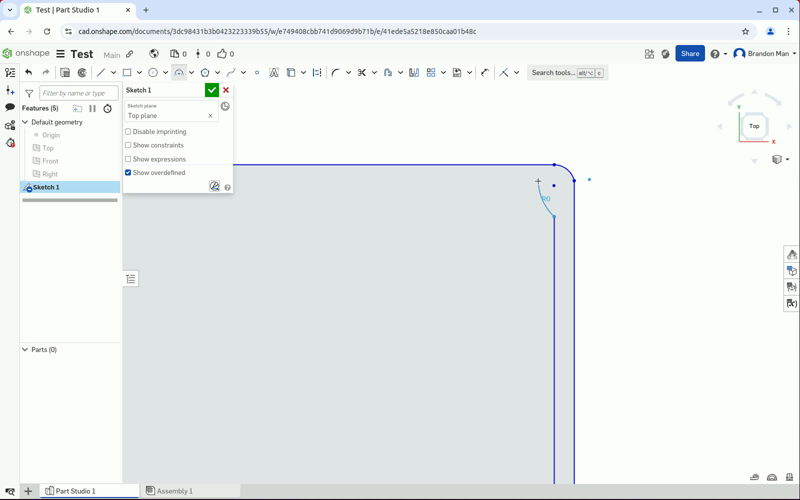
scroll(-6)
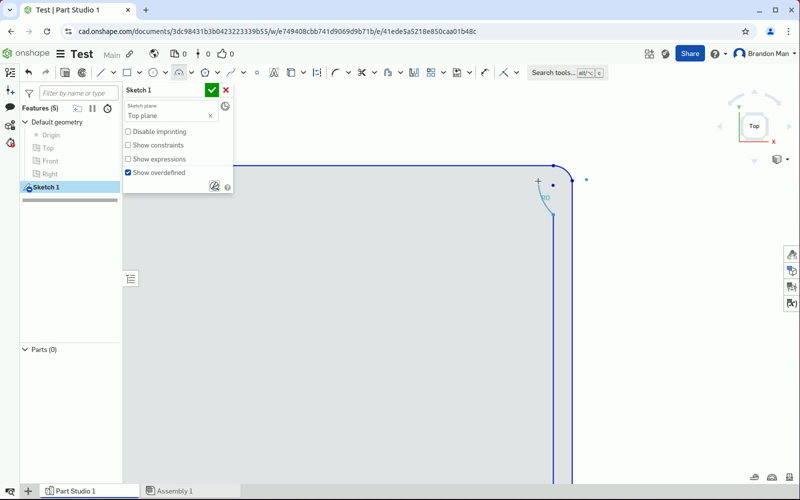
scroll(-6)
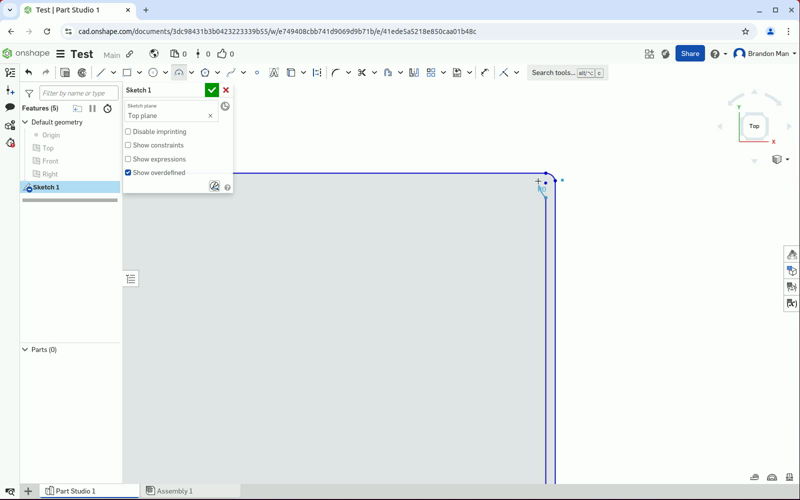
scroll(-6)
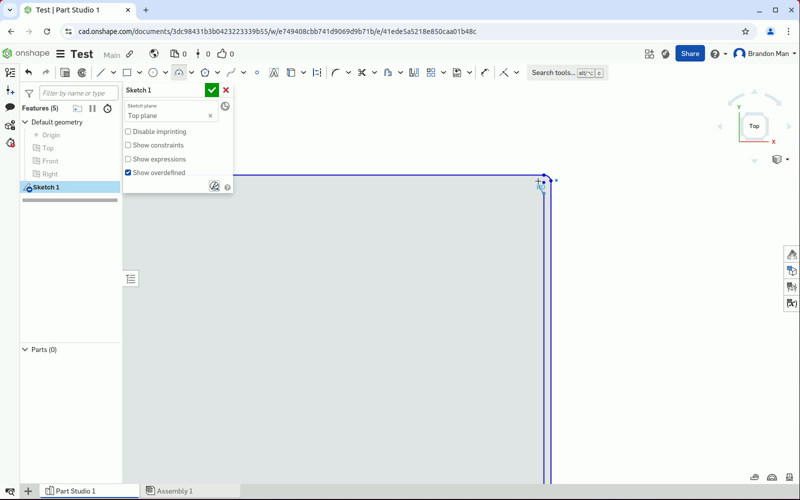
scroll(-6)
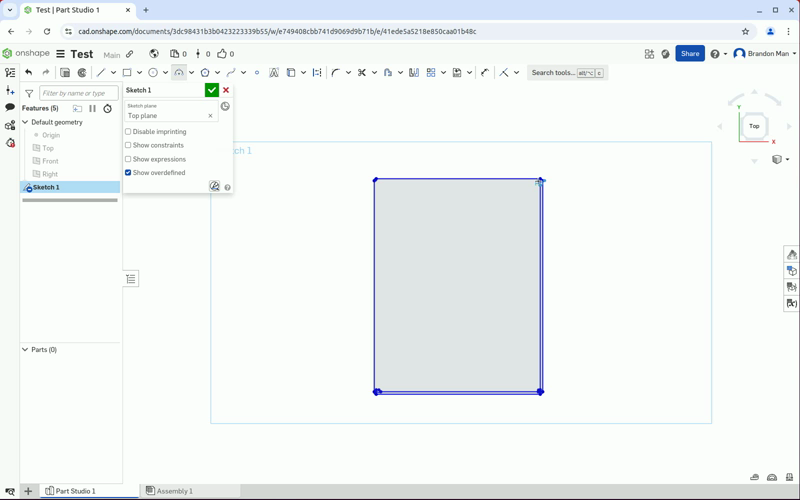
mouse_move(540, 182)
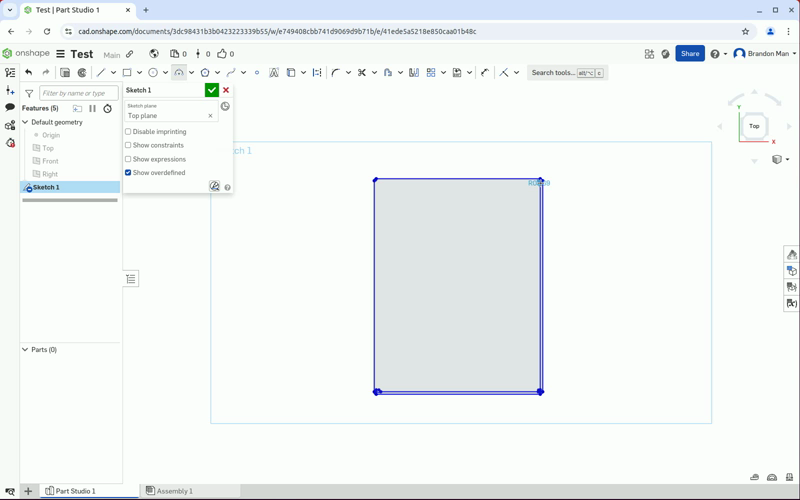
scroll(6)
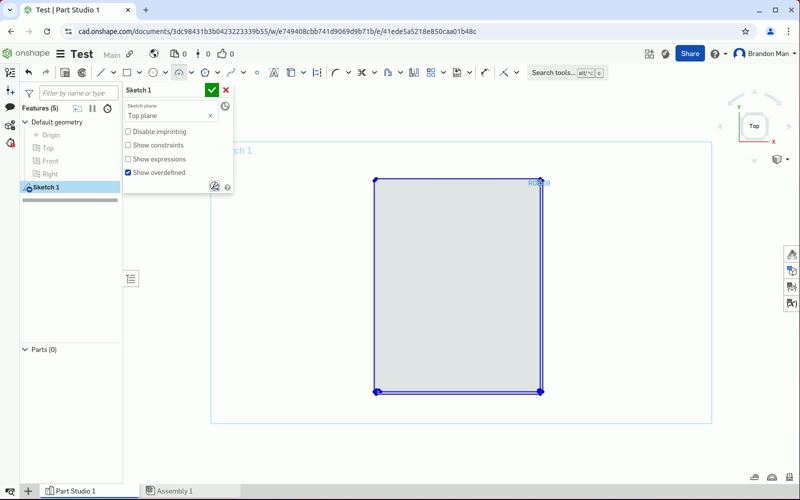
scroll(6)
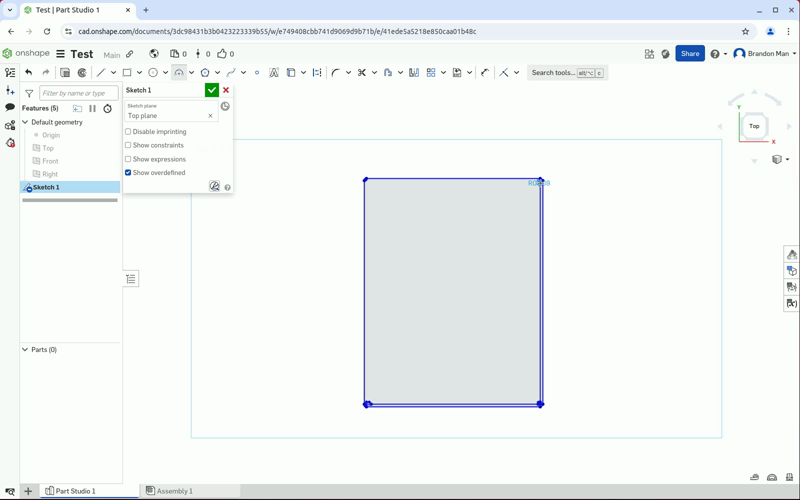
scroll(6)
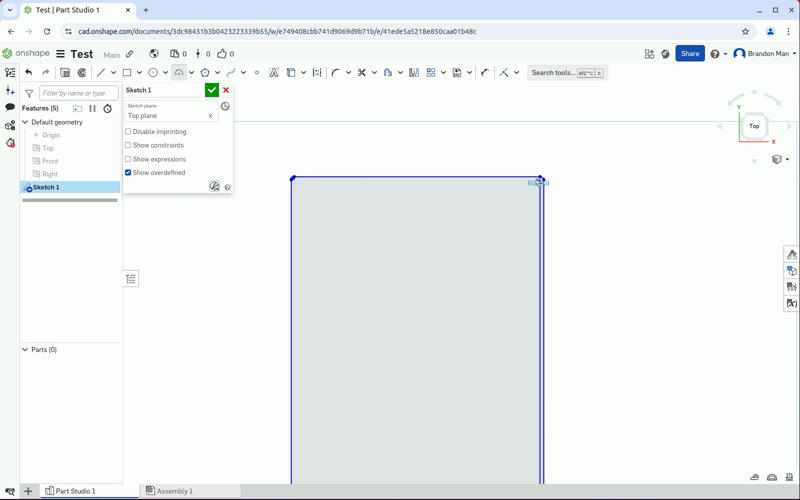
scroll(6)
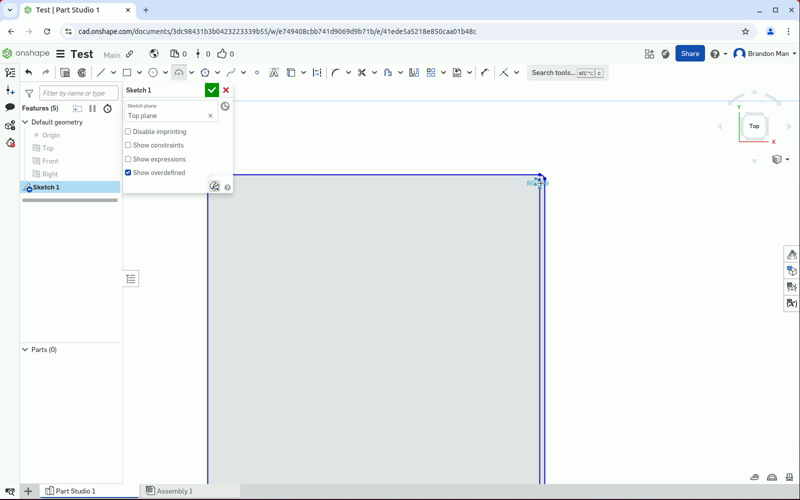
scroll(6)
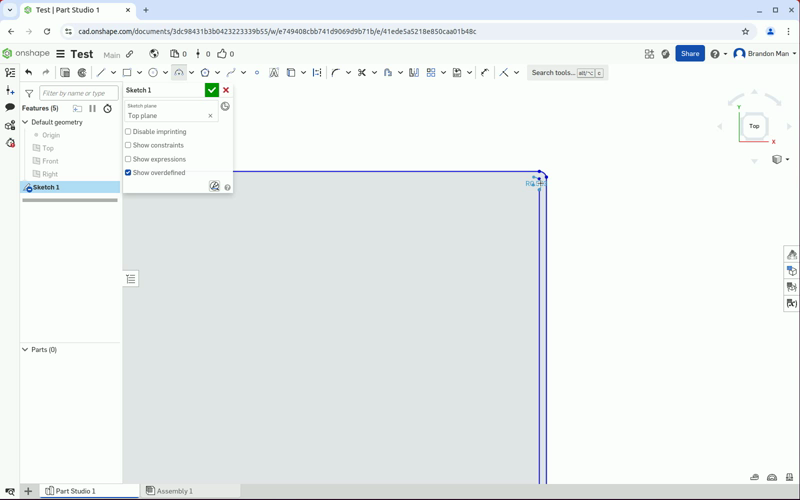
scroll(6)
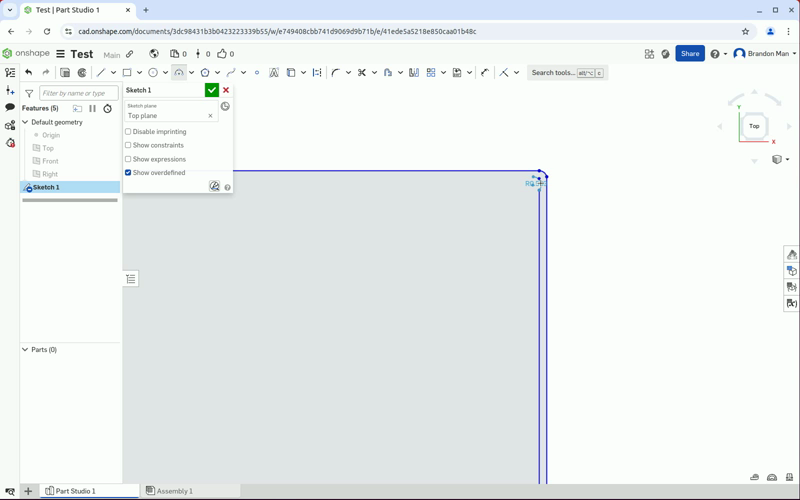
scroll(6)
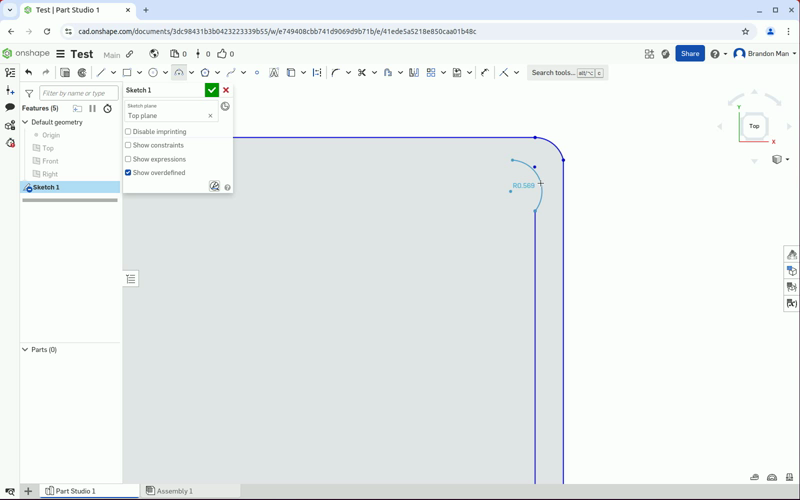
click(540, 182)
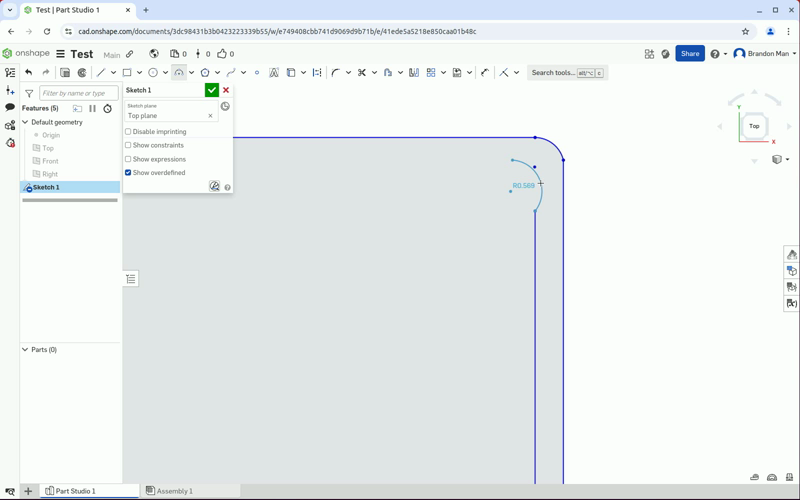
scroll(-6)
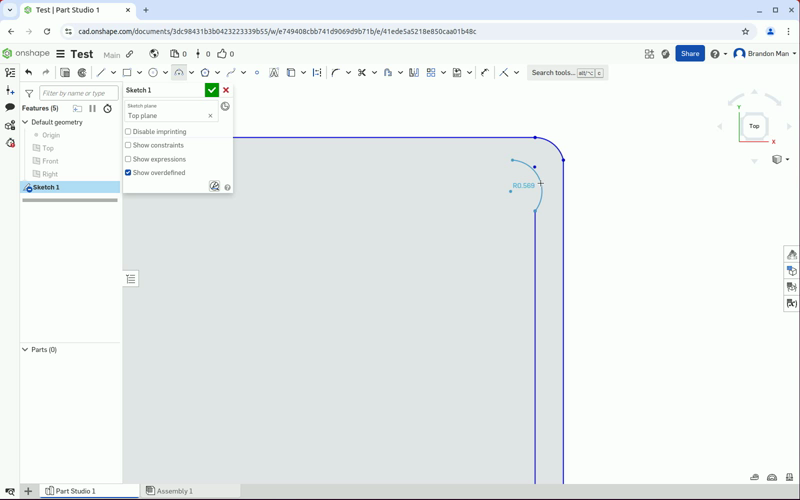
scroll(-6)
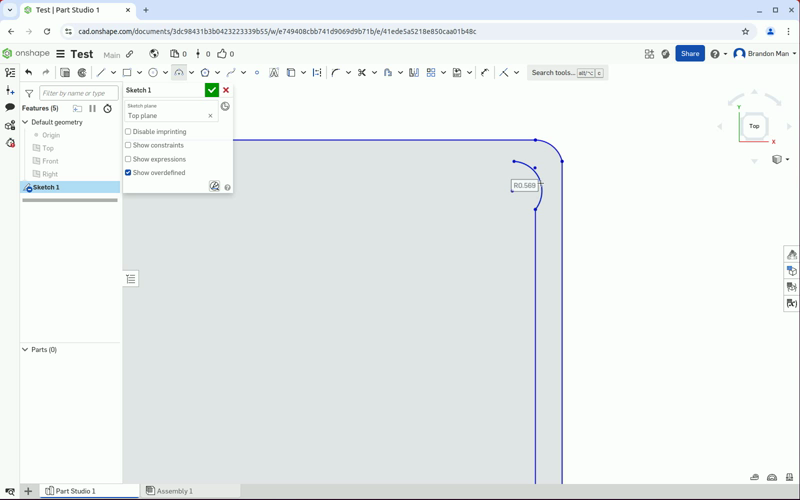
scroll(-6)
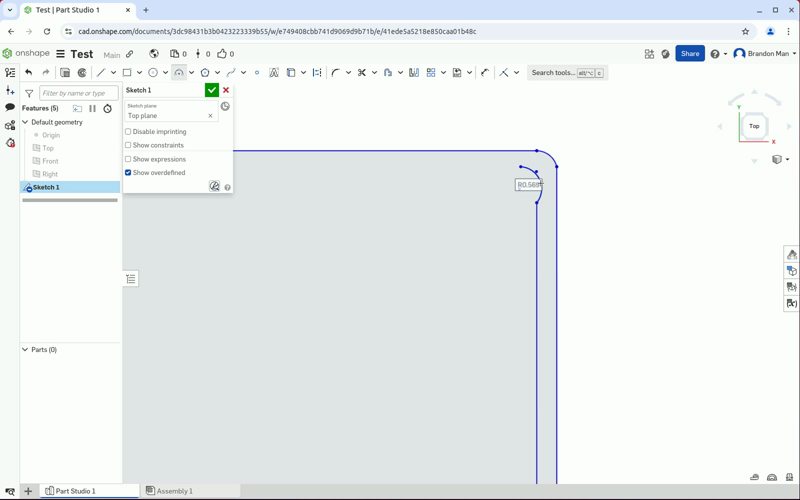
scroll(-6)
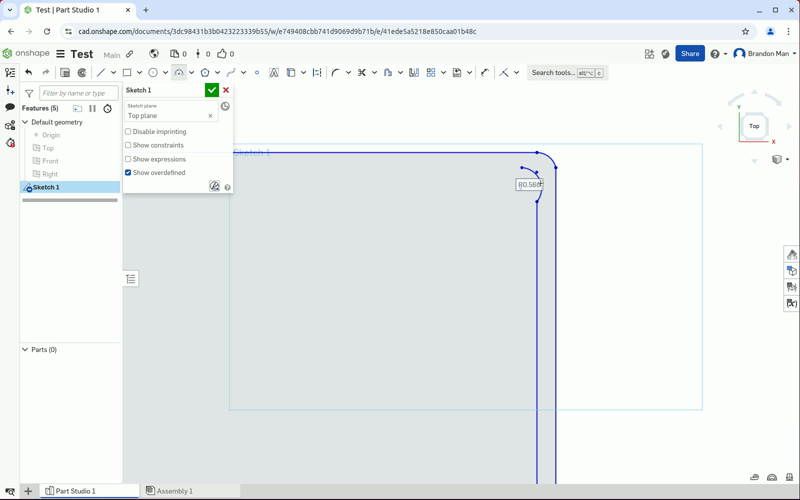
scroll(-6)
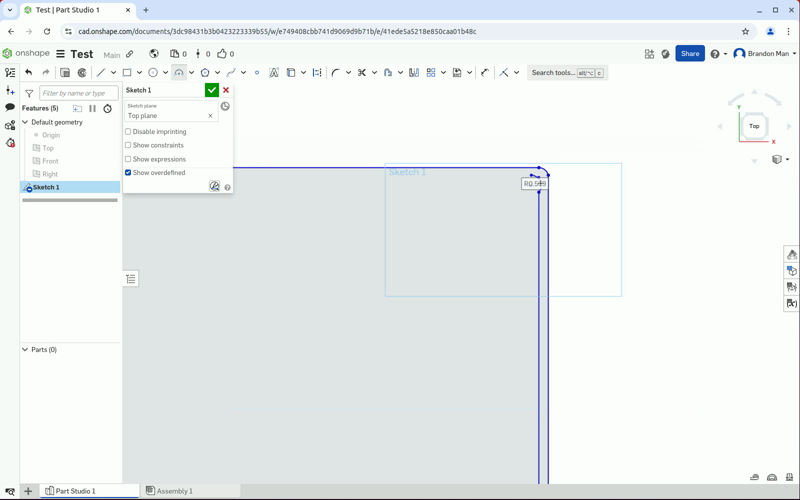
scroll(-6)
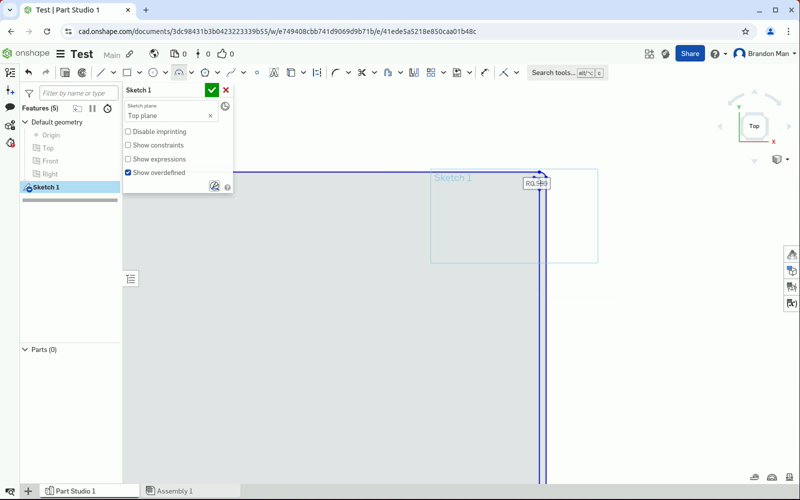
scroll(-6)
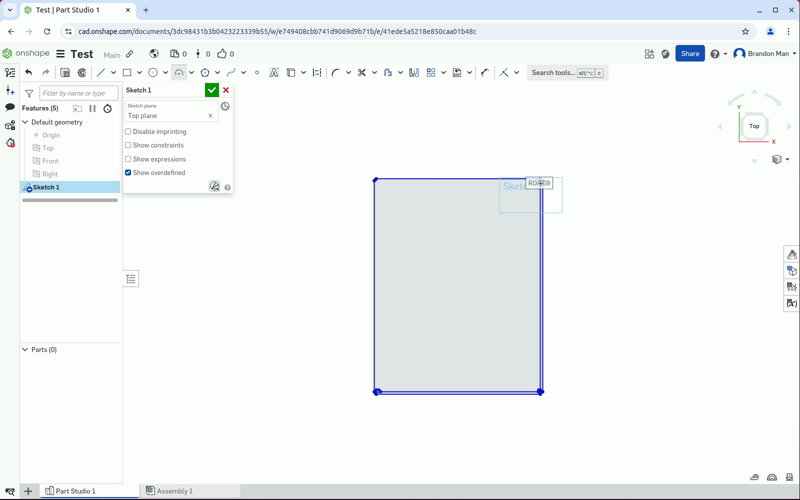
key_up(shift)
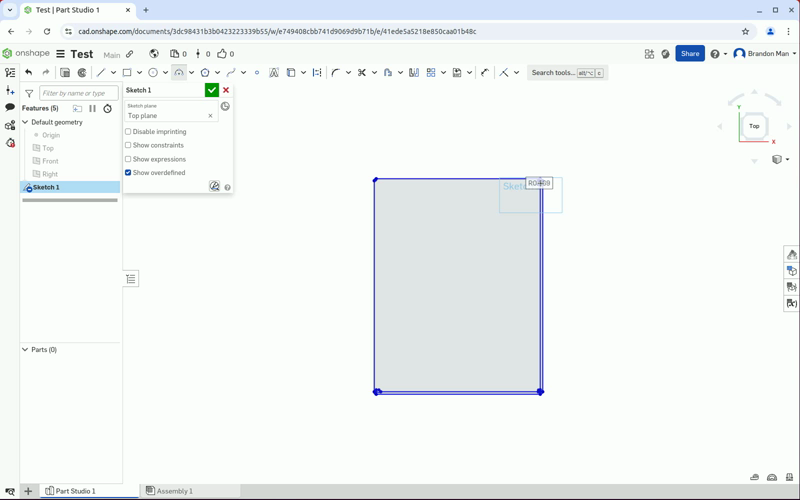
key(esc)
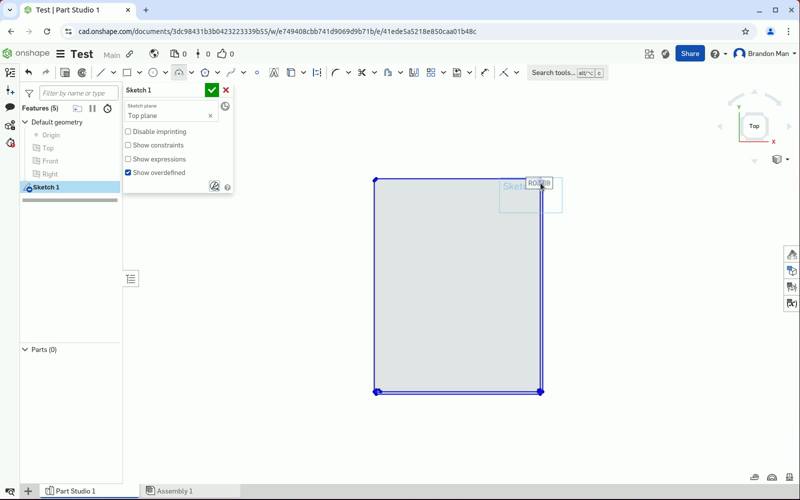
key(l)
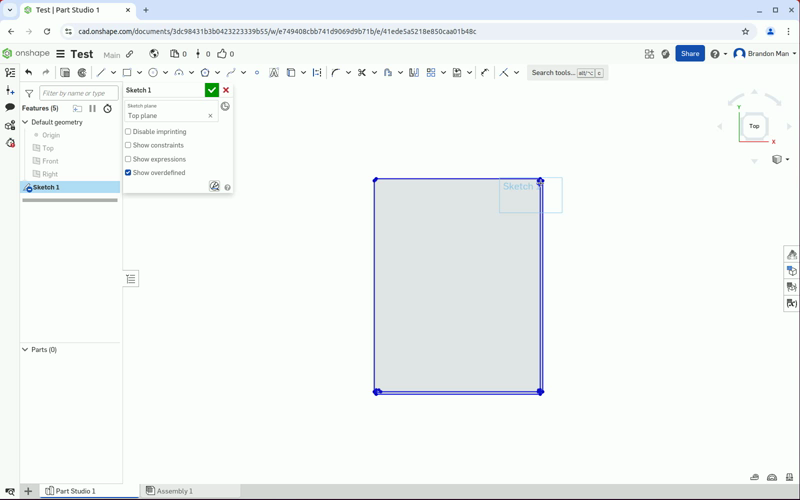
mouse_move(538, 180)
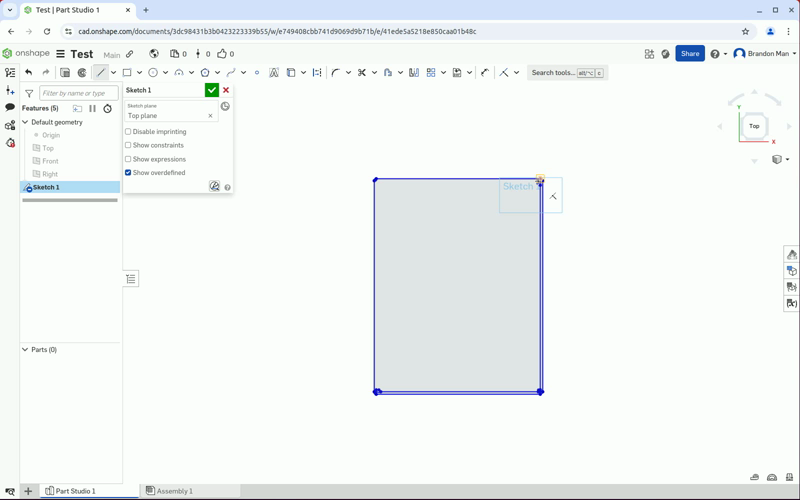
scroll(6)
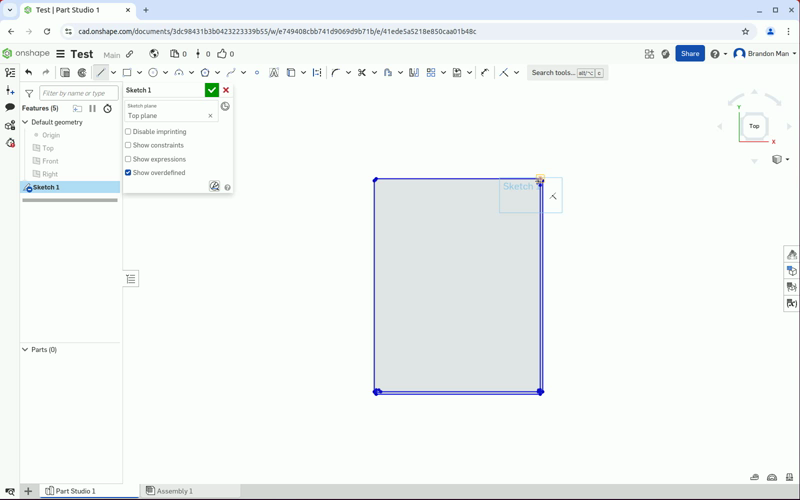
scroll(6)
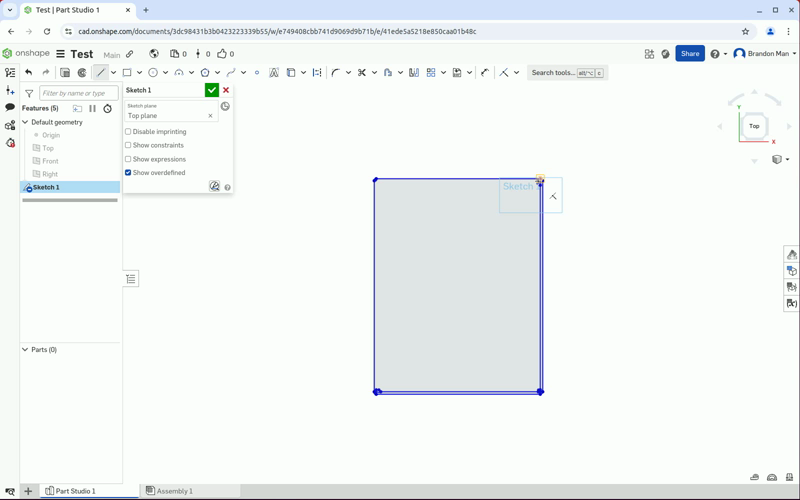
scroll(6)
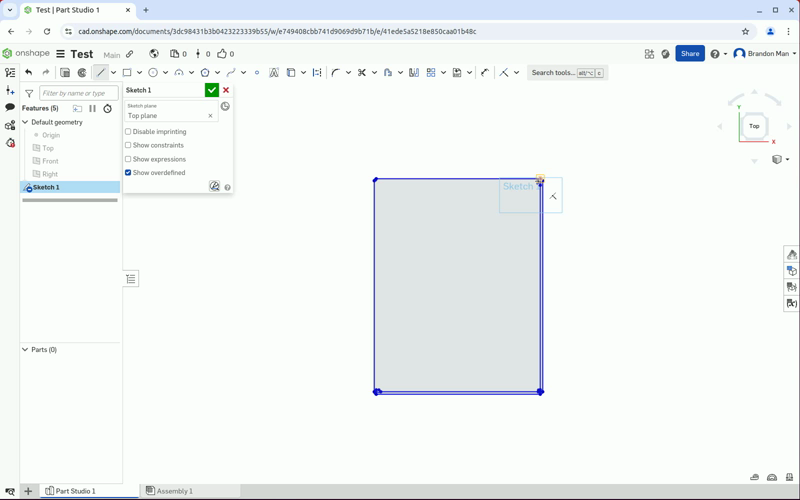
scroll(6)
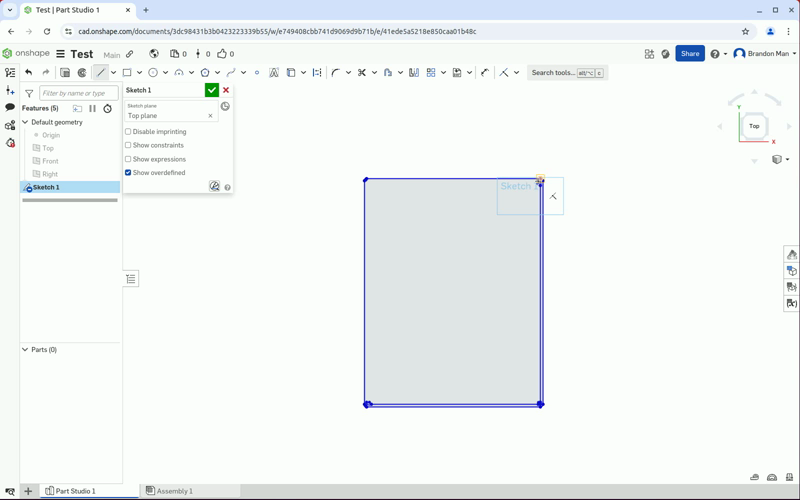
scroll(6)
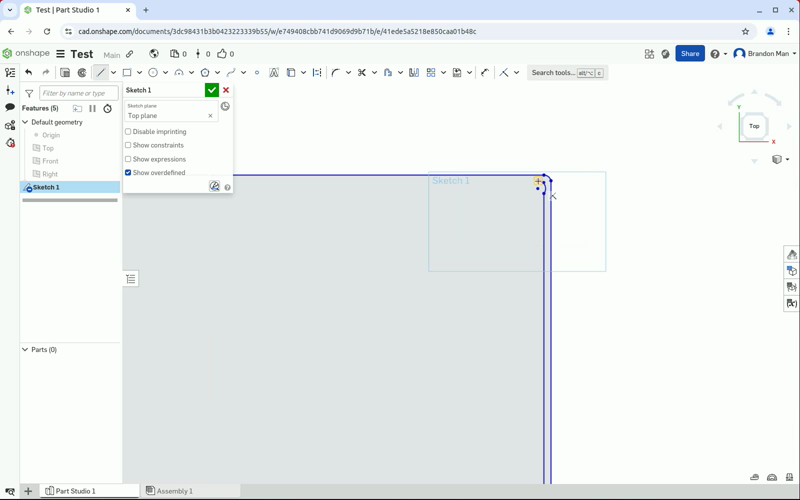
scroll(6)
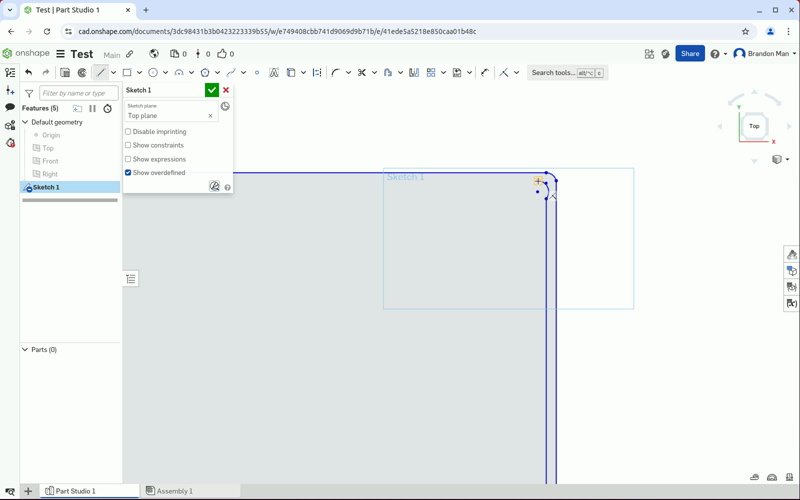
scroll(6)
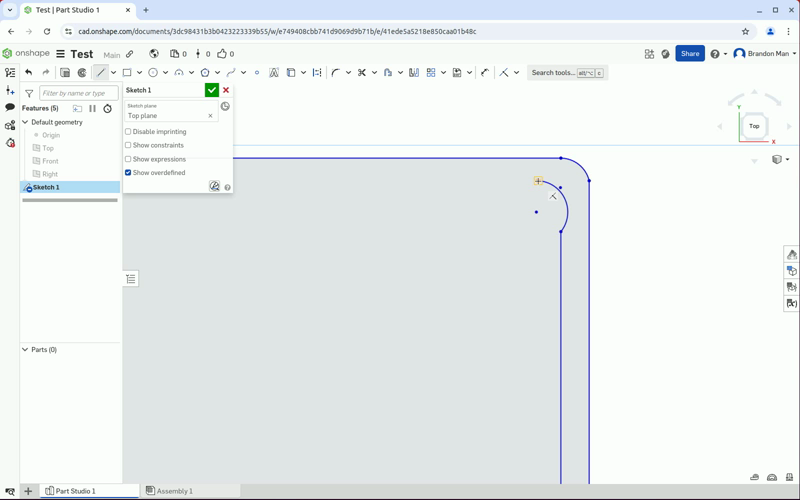
click(538, 180)
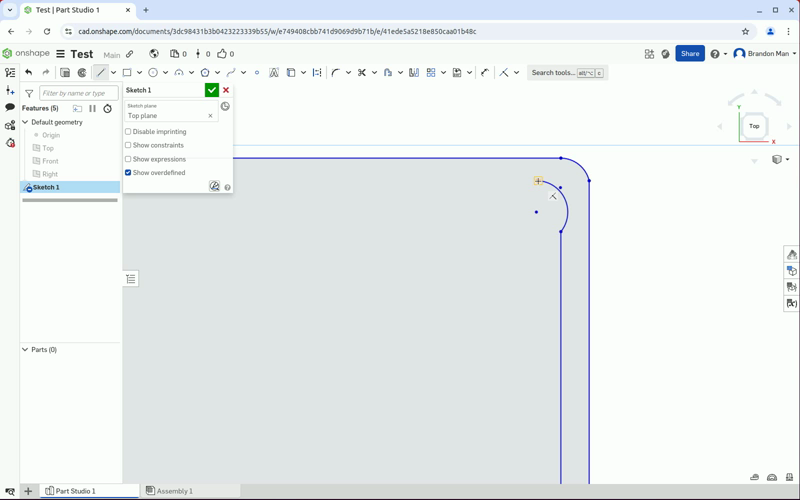
scroll(-6)
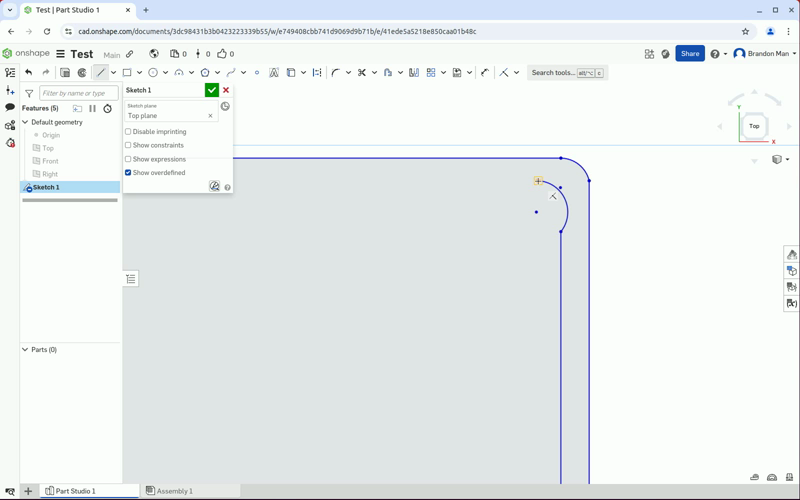
scroll(-6)
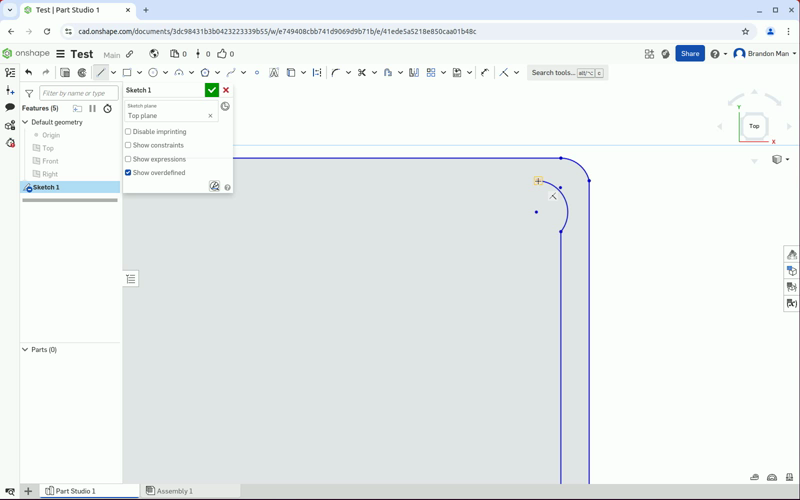
scroll(-6)
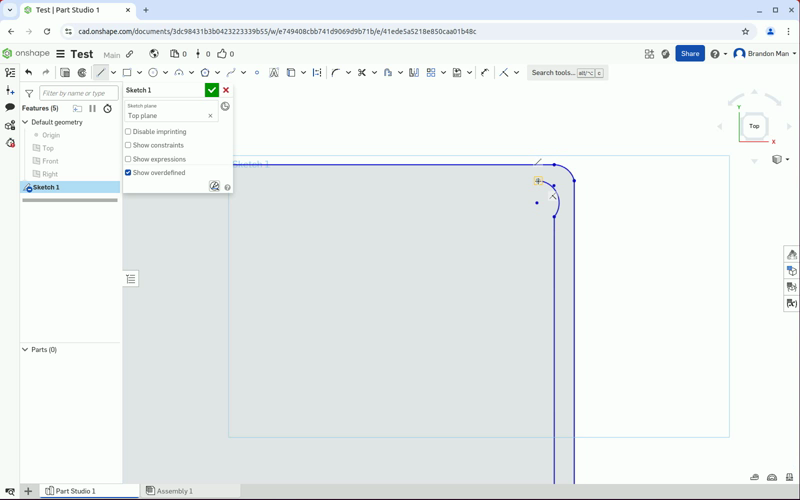
scroll(-6)
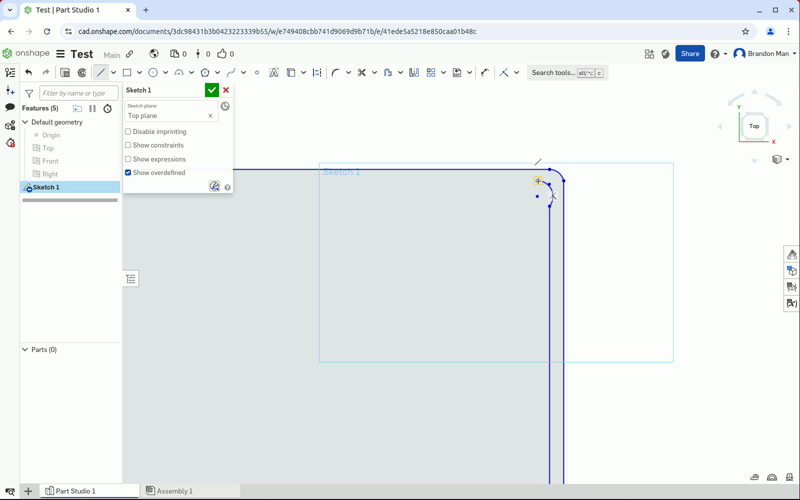
scroll(-6)
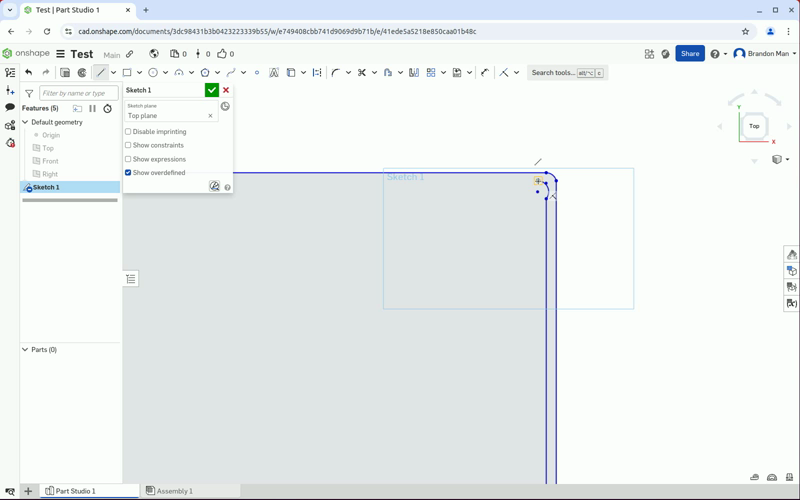
scroll(-6)
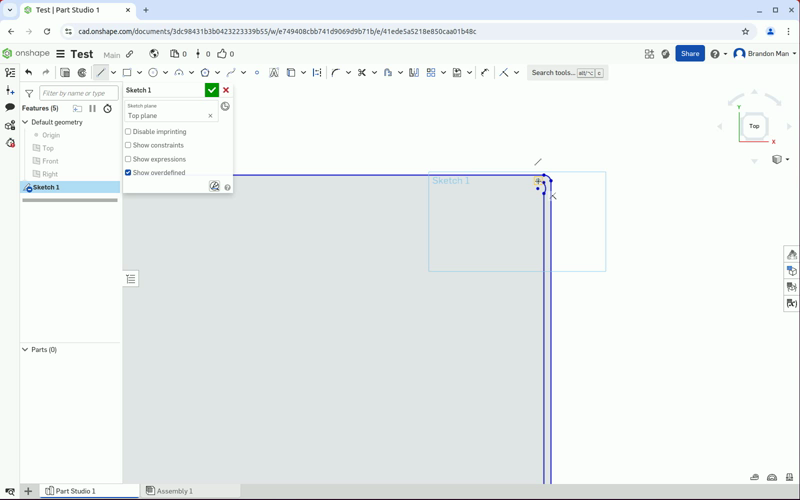
scroll(-6)
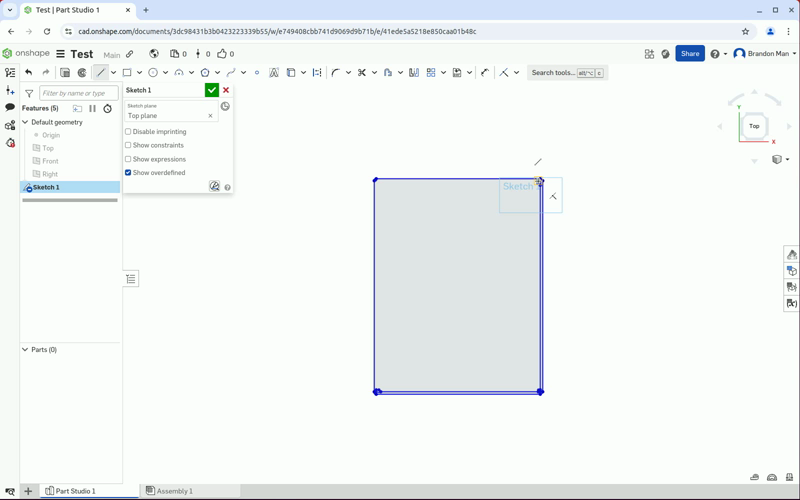
key_down(shift)
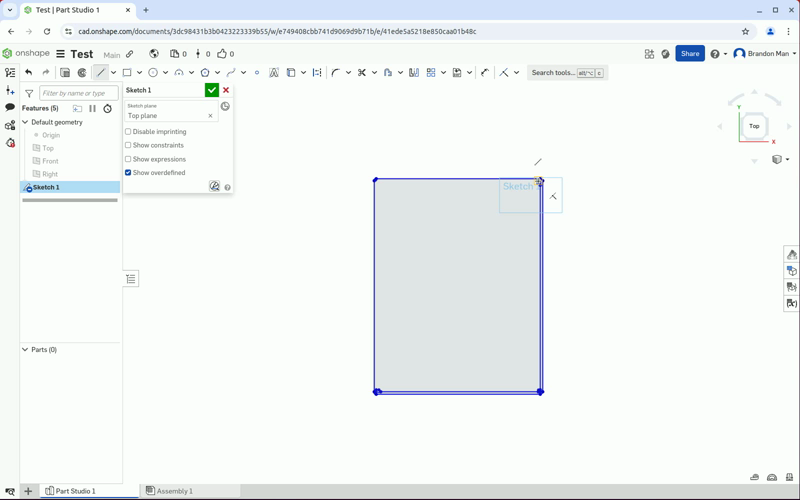
mouse_move(380, 180)
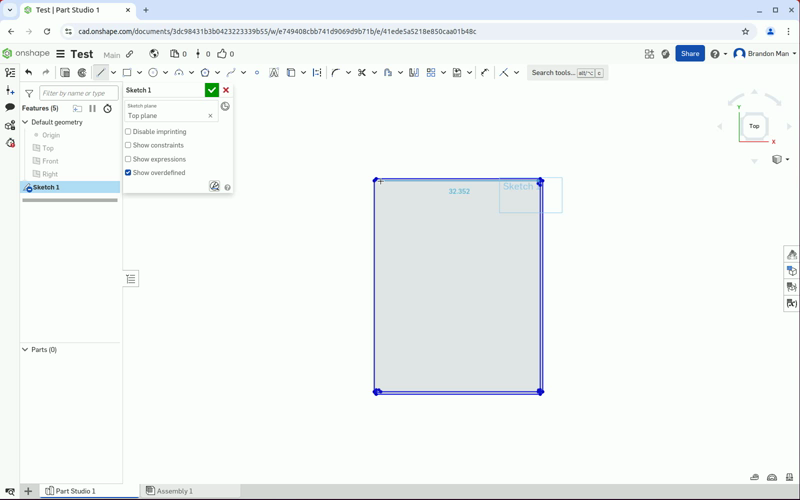
click(380, 180)
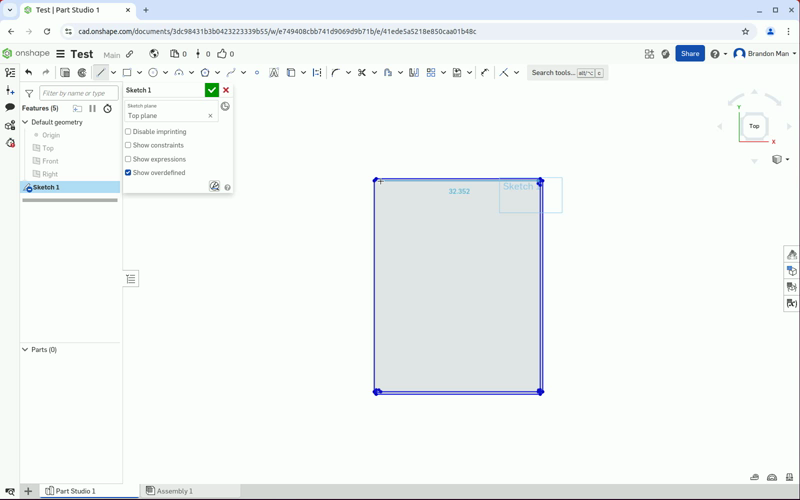
key_up(shift)
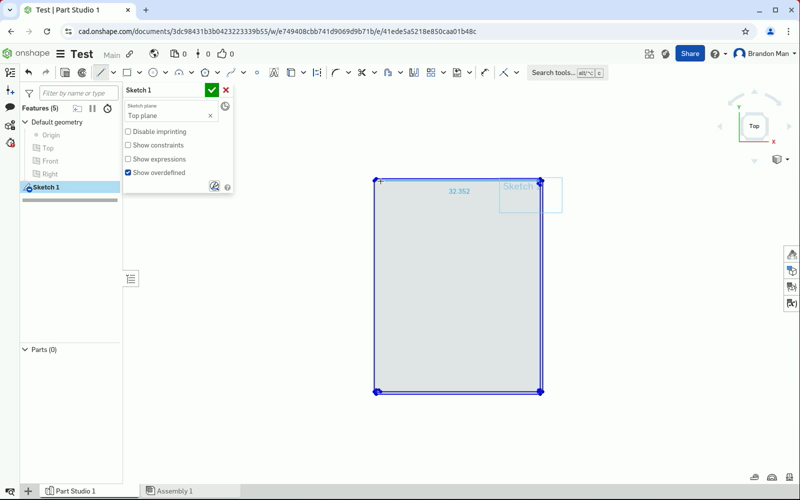
key(esc)
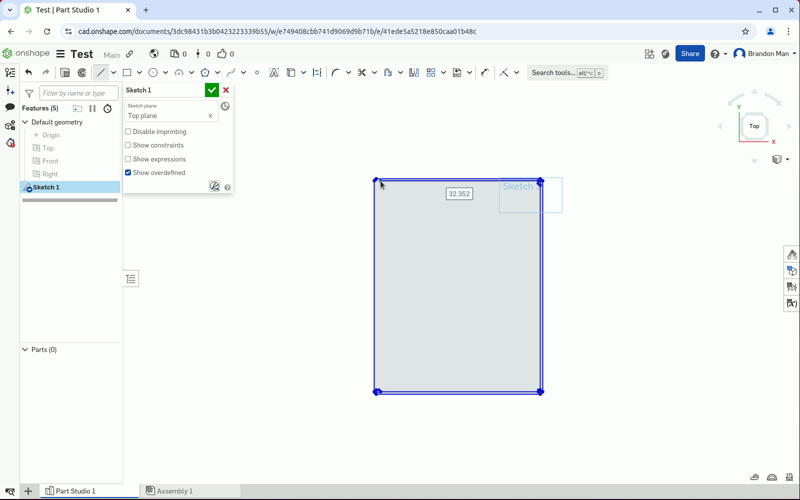
key(a)
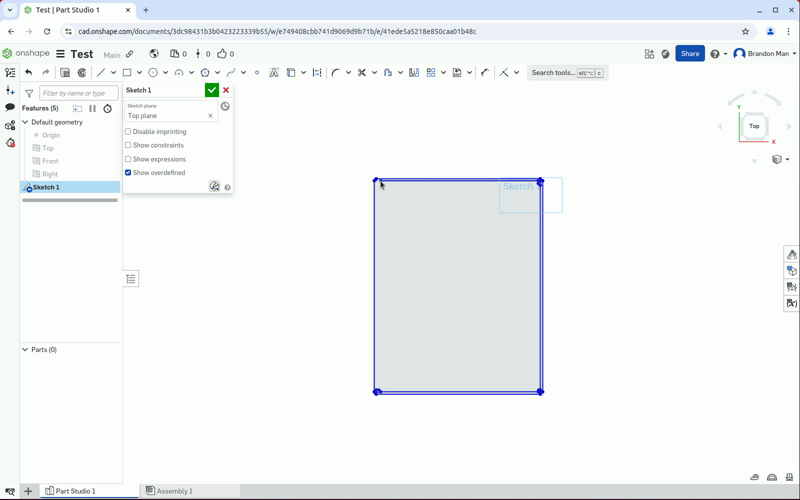
mouse_move(380, 180)
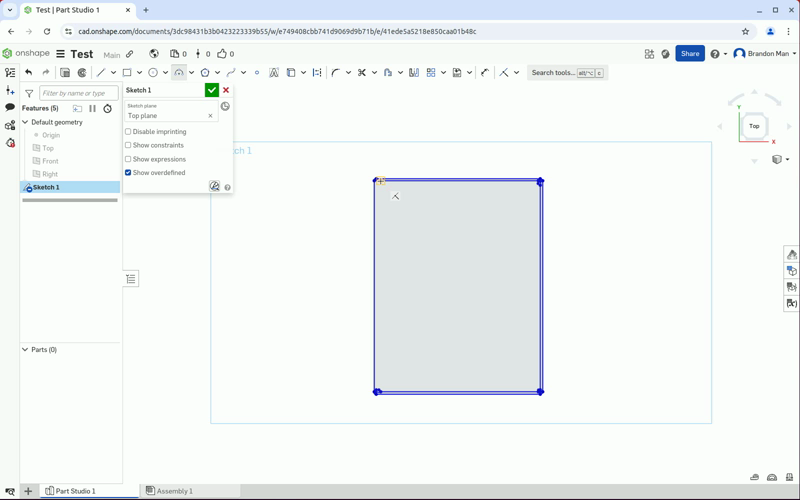
click(380, 180)
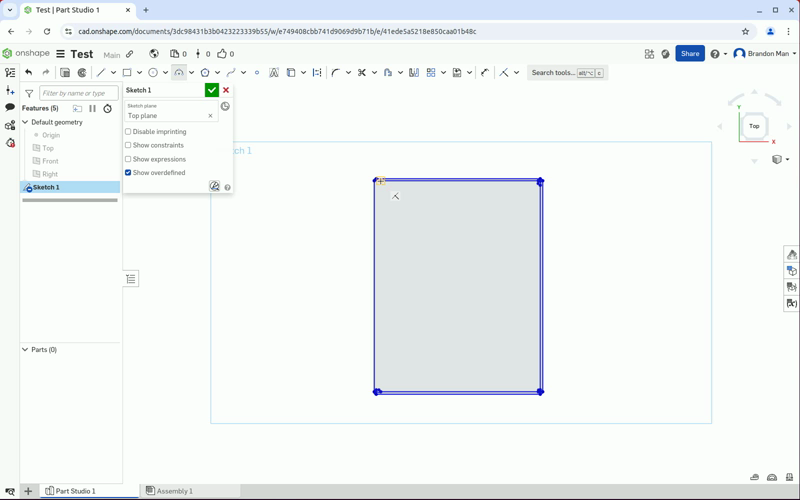
key_down(shift)
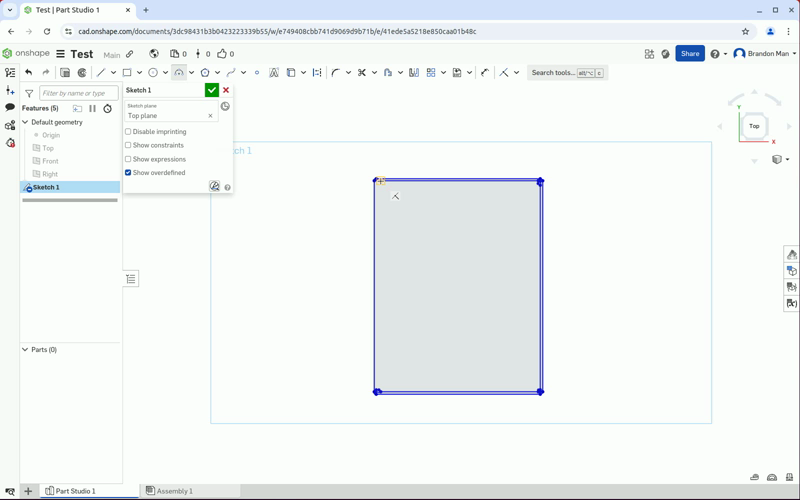
mouse_move(376, 185)
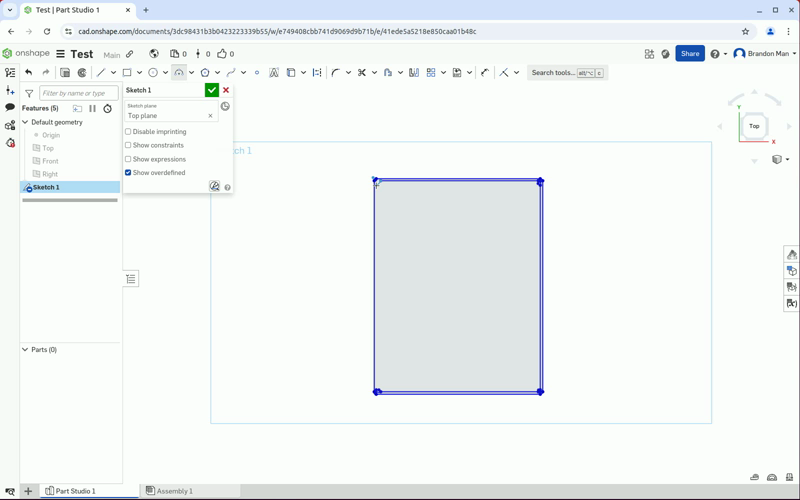
scroll(6)
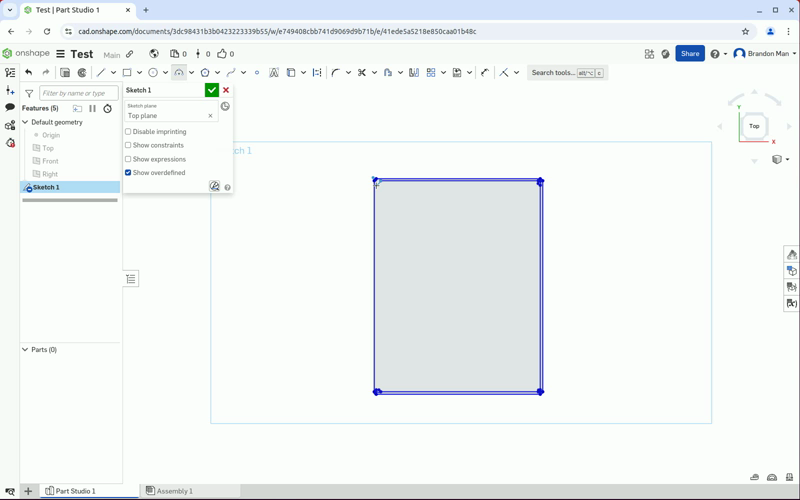
scroll(6)
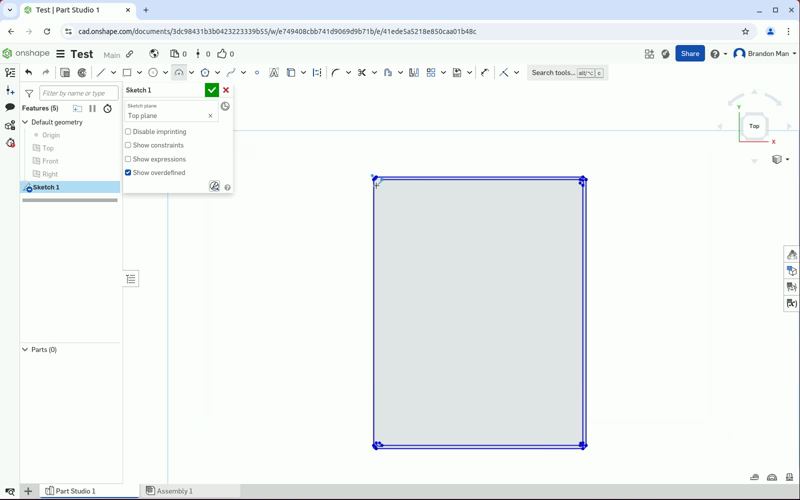
scroll(6)
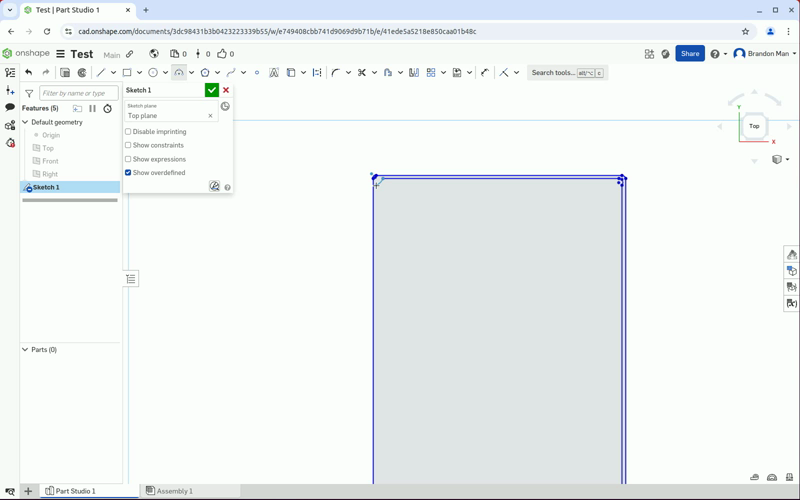
scroll(6)
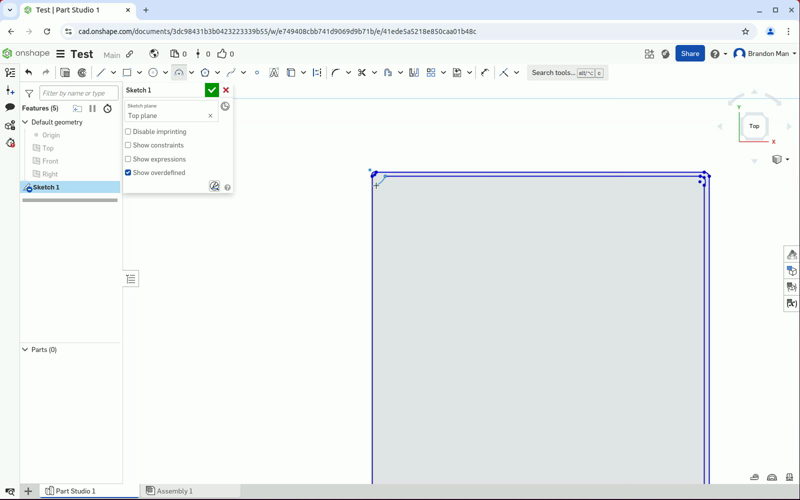
scroll(6)
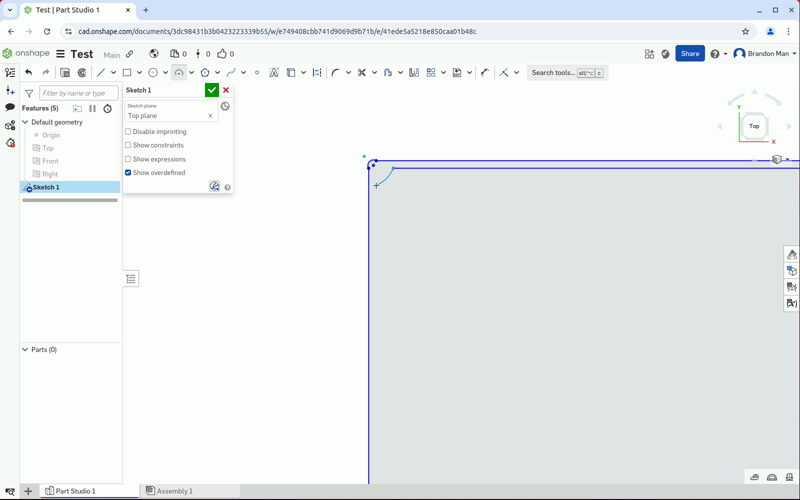
scroll(6)
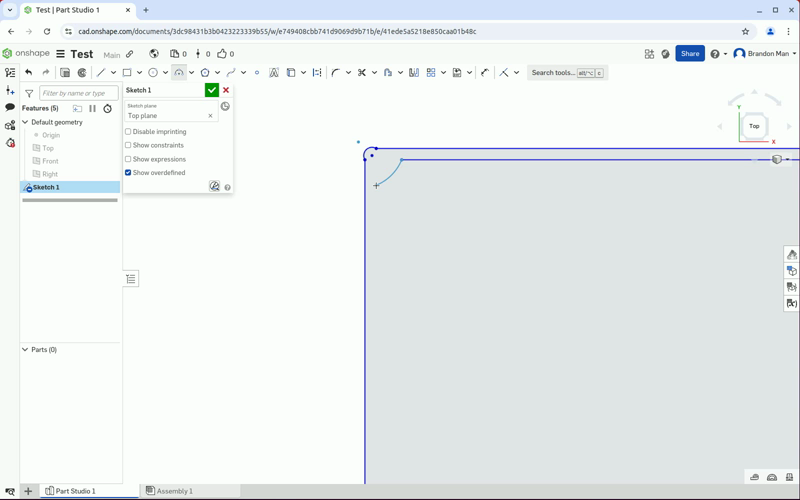
scroll(6)
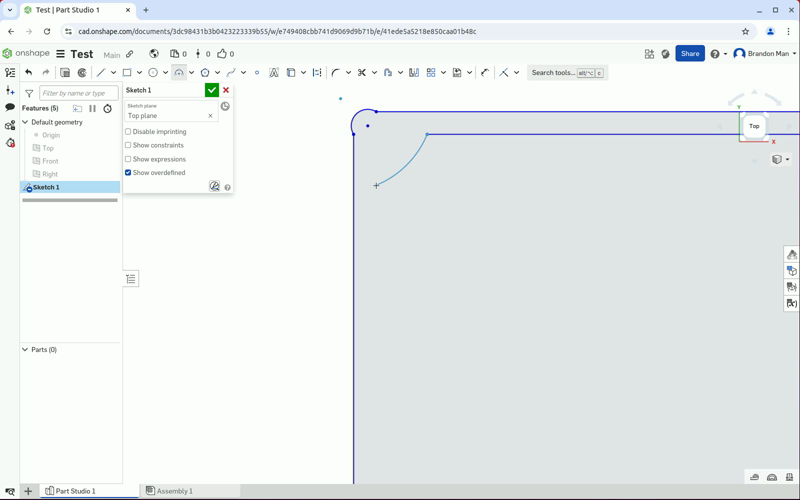
click(376, 185)
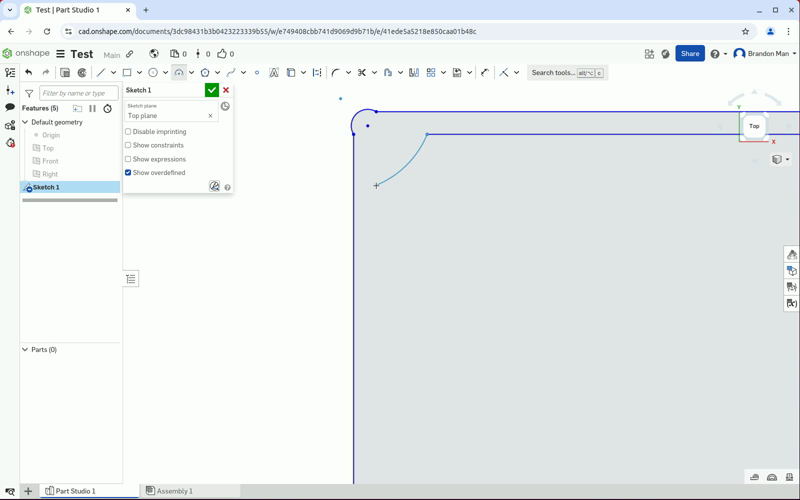
scroll(-6)
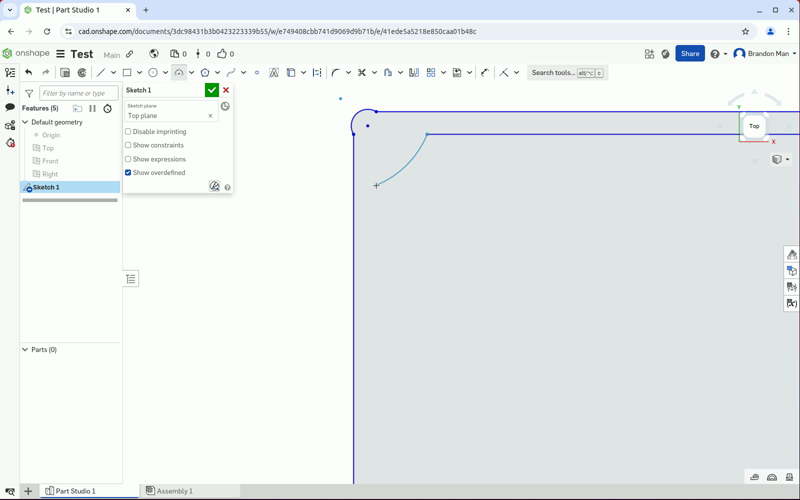
scroll(-6)
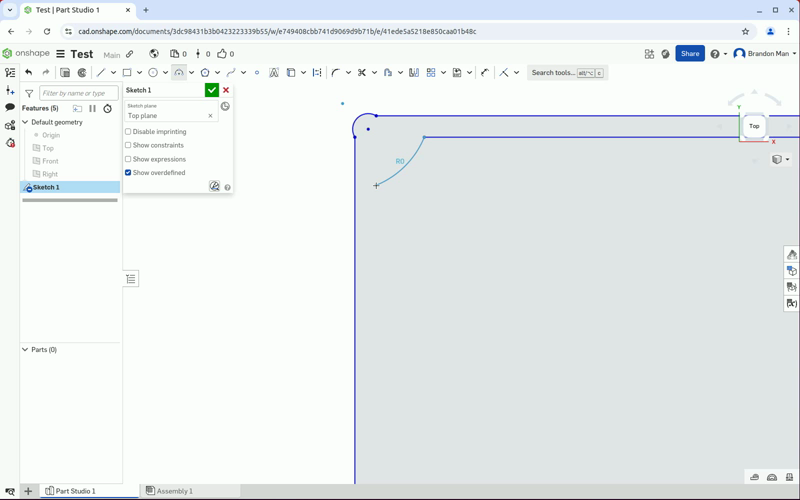
scroll(-6)
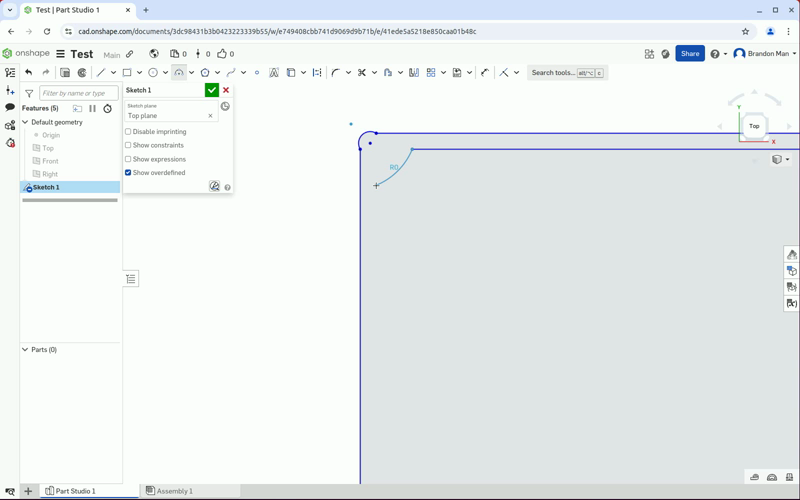
scroll(-6)
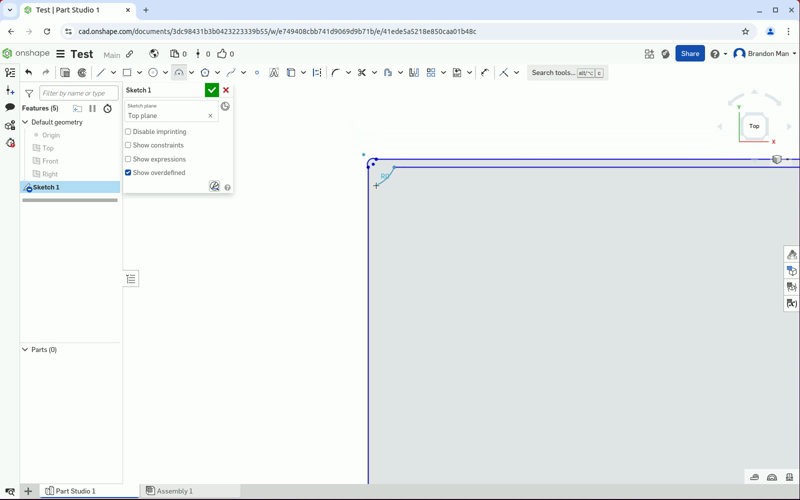
scroll(-6)
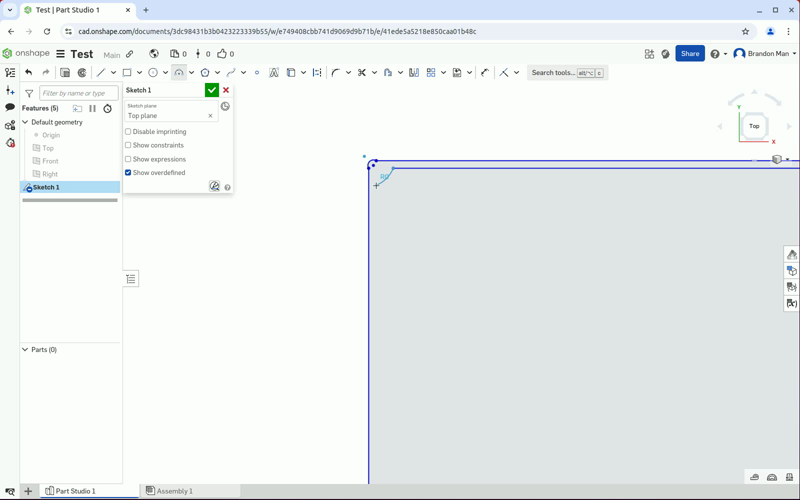
scroll(-6)
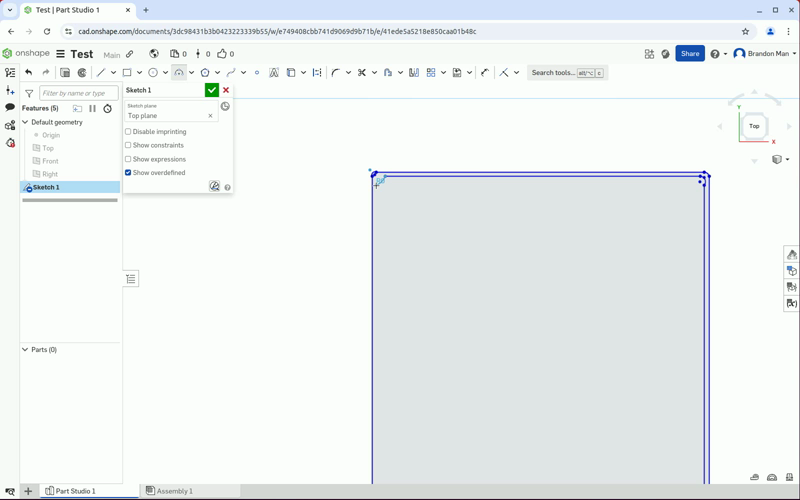
scroll(-6)
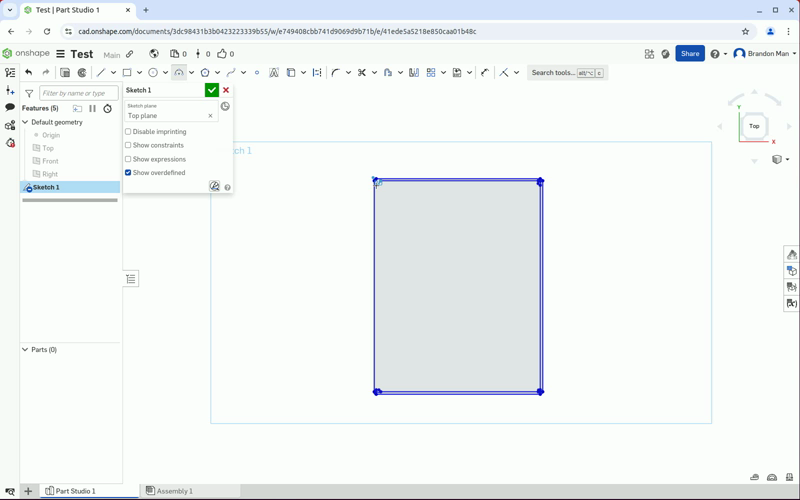
mouse_move(377, 182)
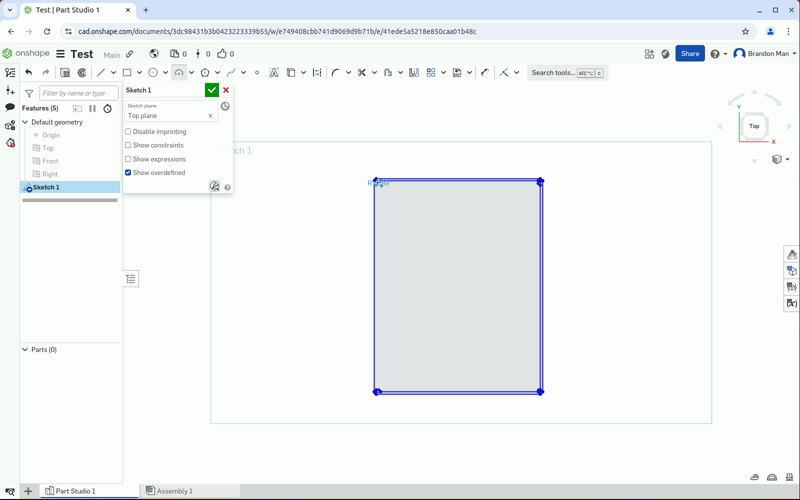
scroll(6)
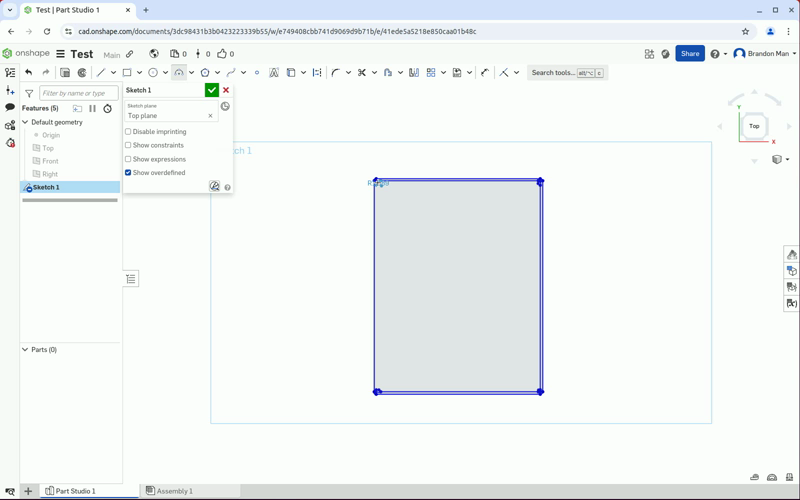
scroll(6)
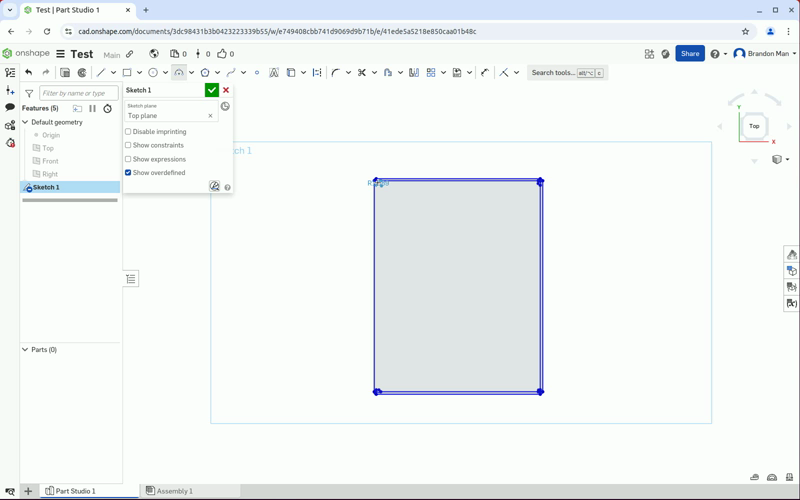
scroll(6)
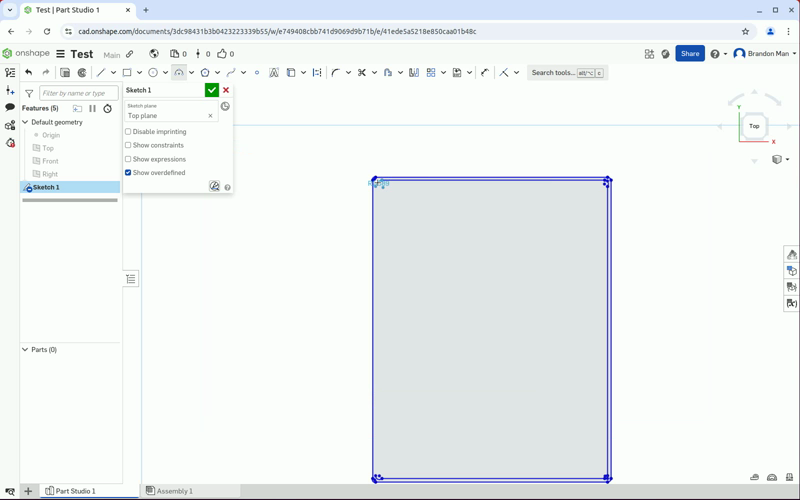
scroll(6)
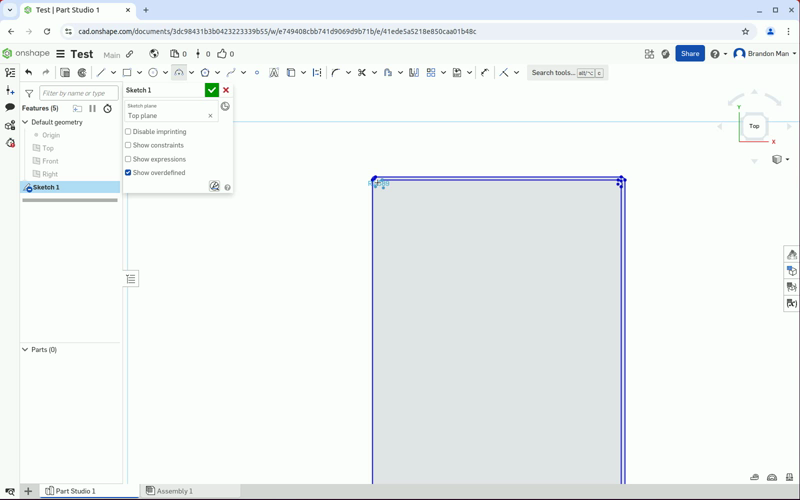
scroll(6)
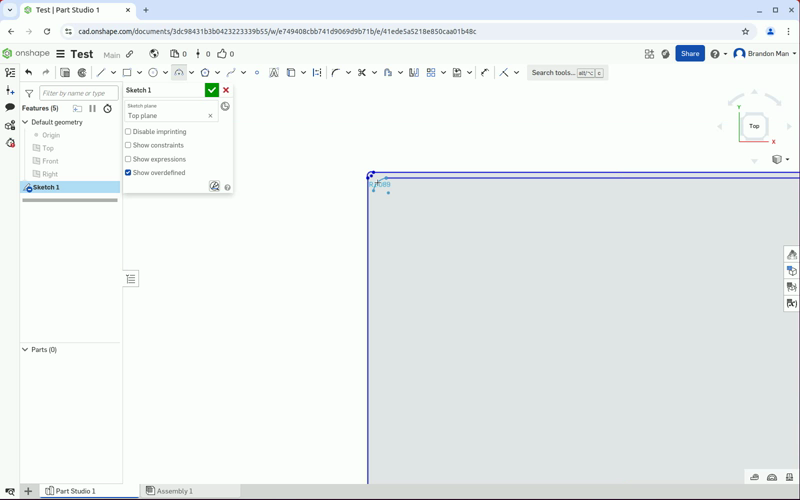
scroll(6)
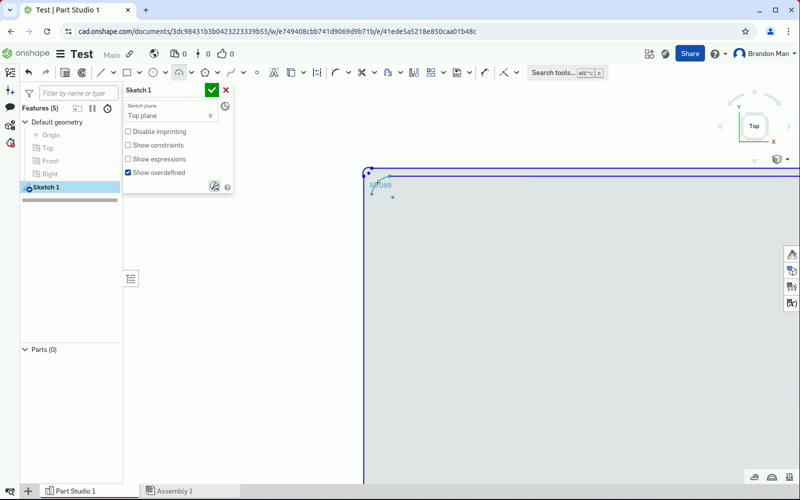
scroll(6)
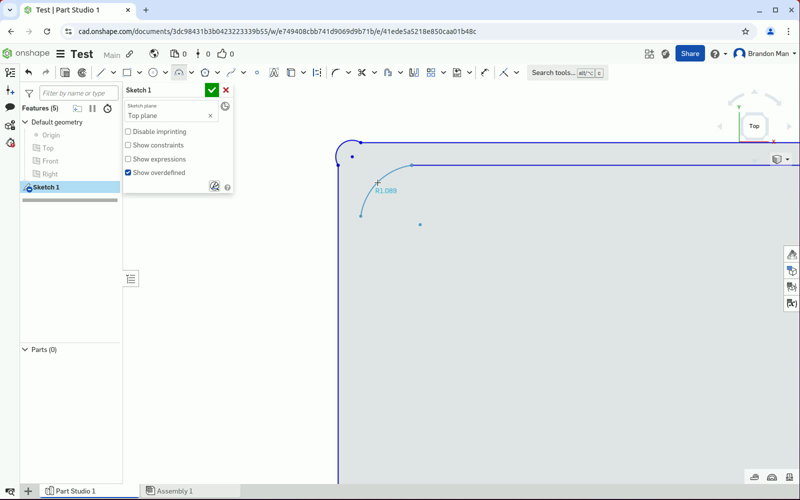
click(377, 182)
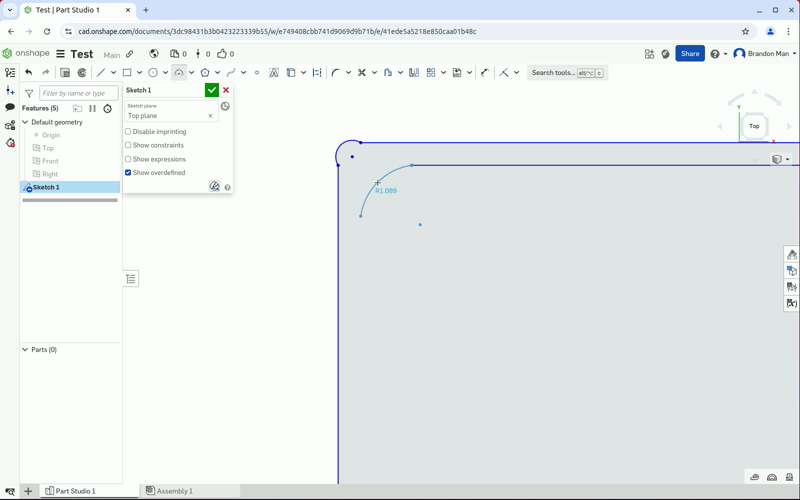
scroll(-6)
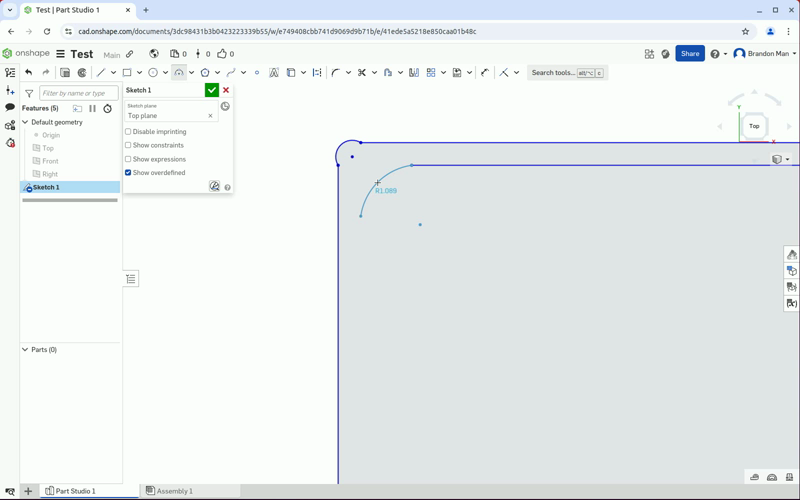
scroll(-6)
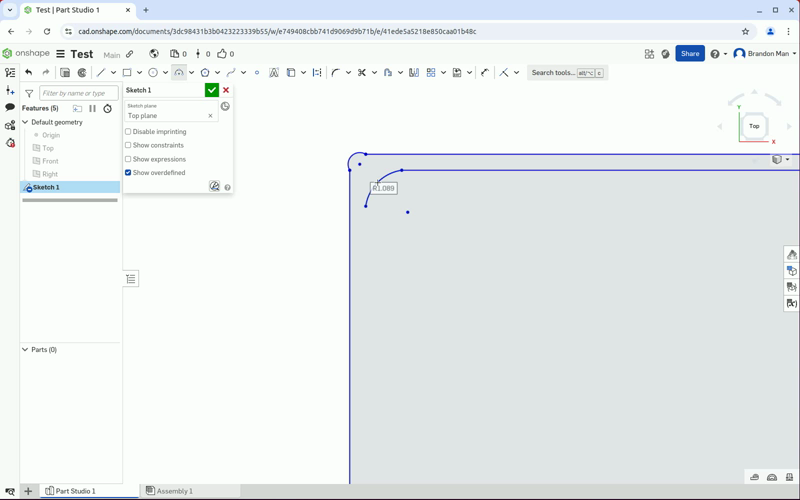
scroll(-6)
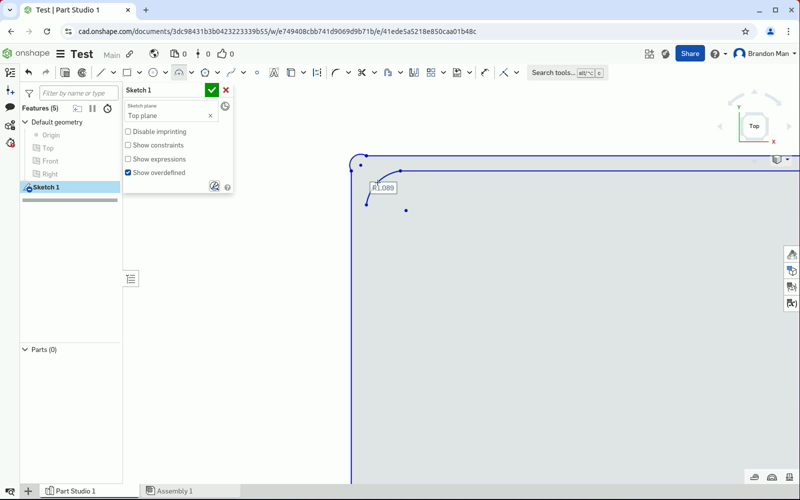
scroll(-6)
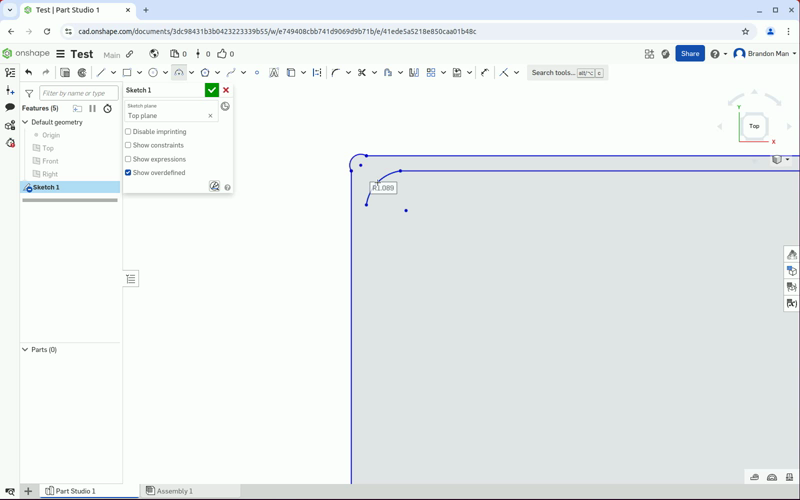
scroll(-6)
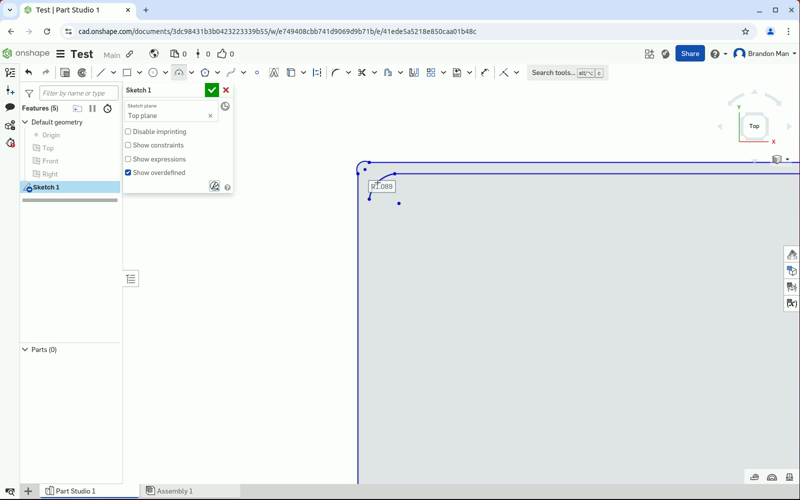
scroll(-6)
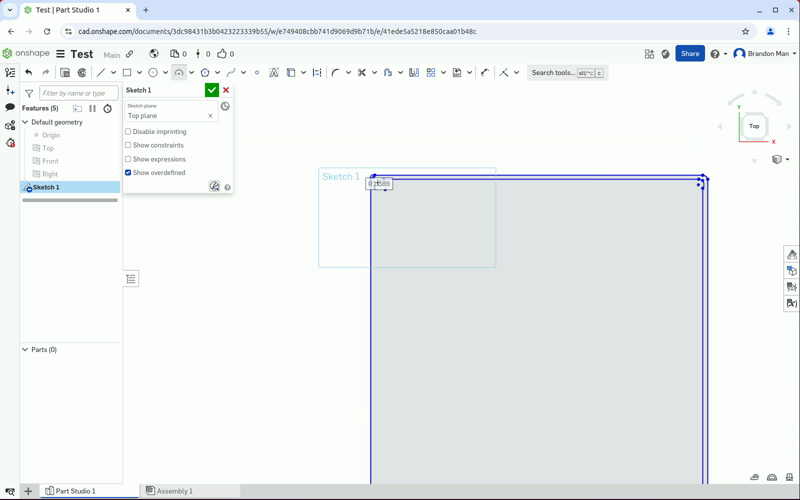
scroll(-6)
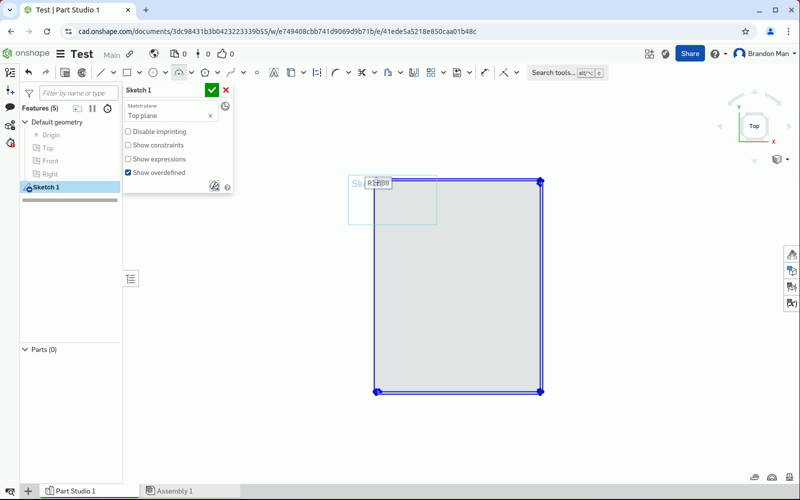
key_up(shift)
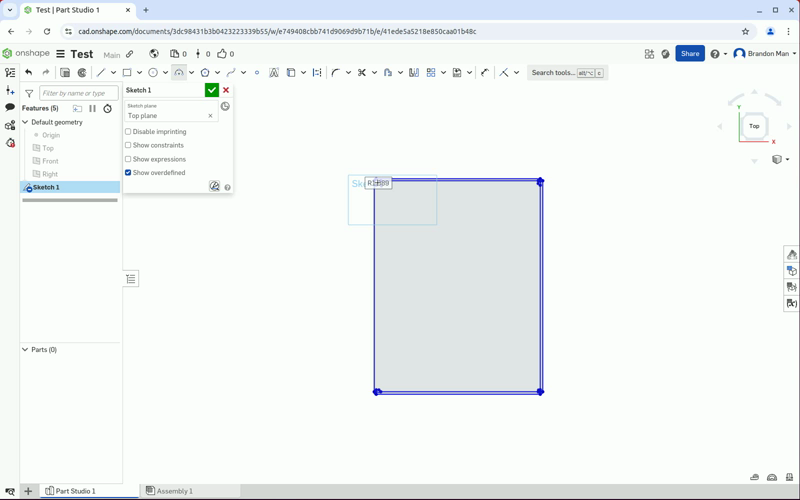
key(esc)
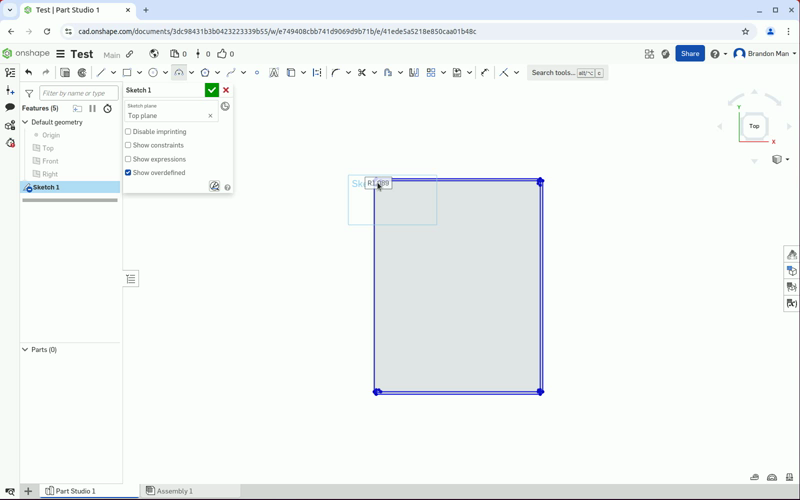
key(l)
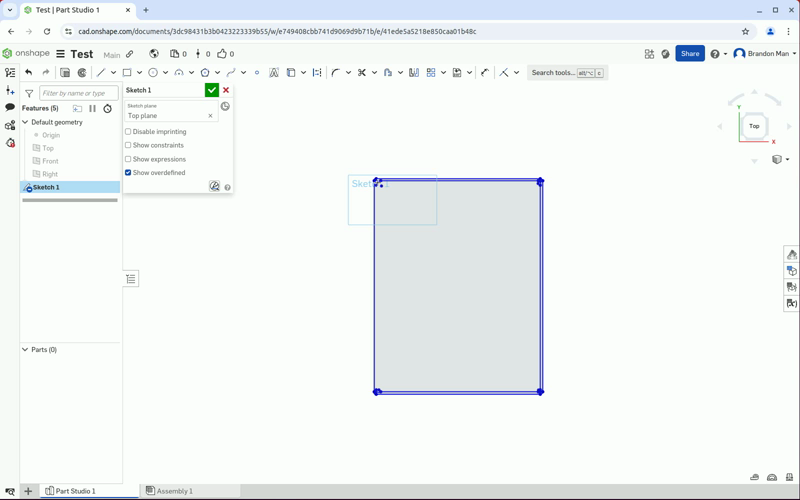
mouse_move(376, 185)
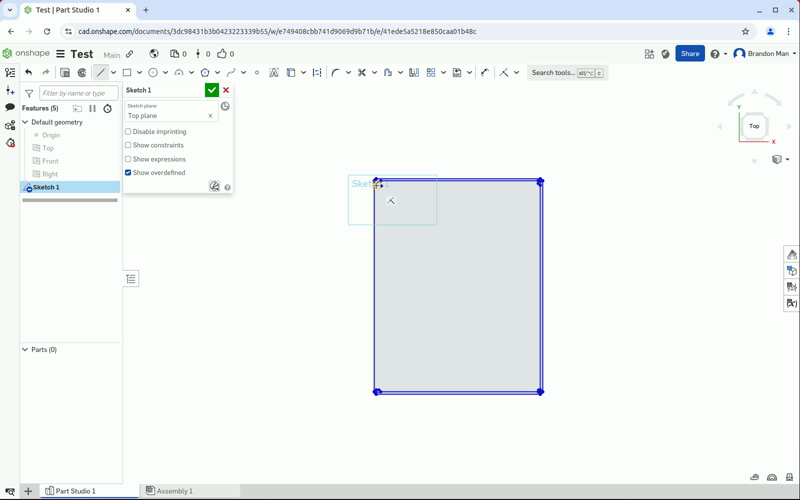
scroll(6)
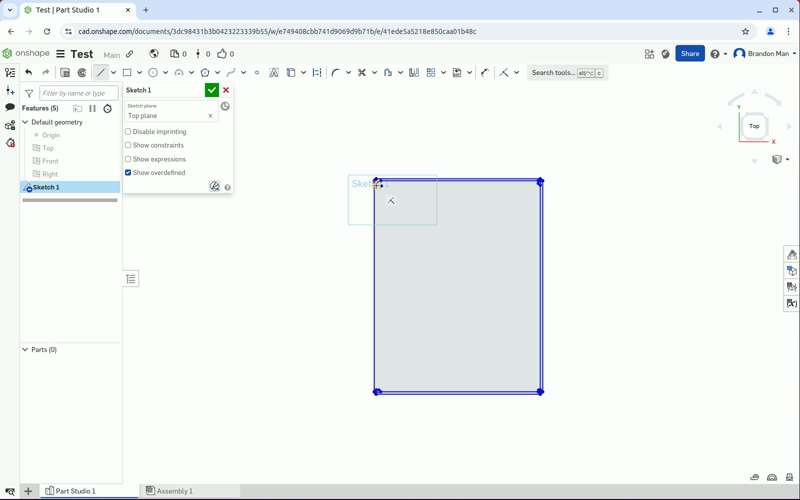
scroll(6)
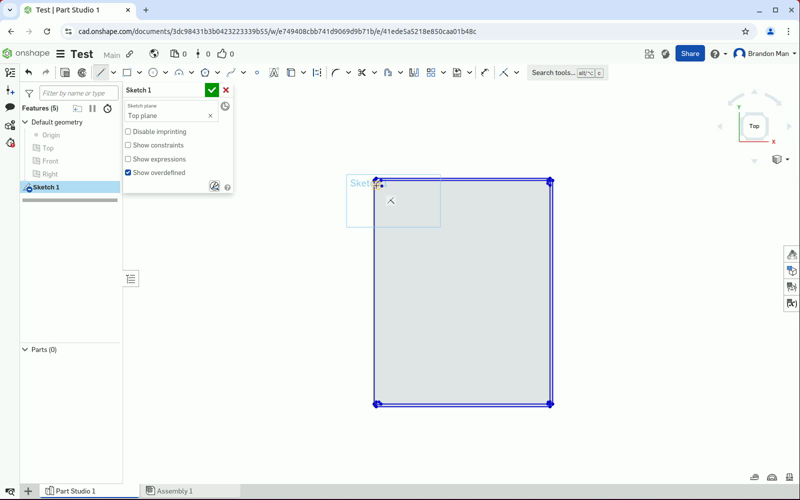
scroll(6)
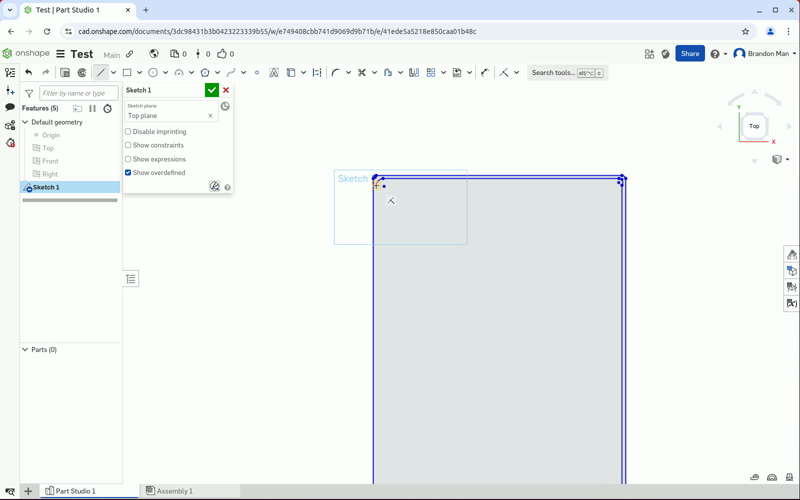
scroll(6)
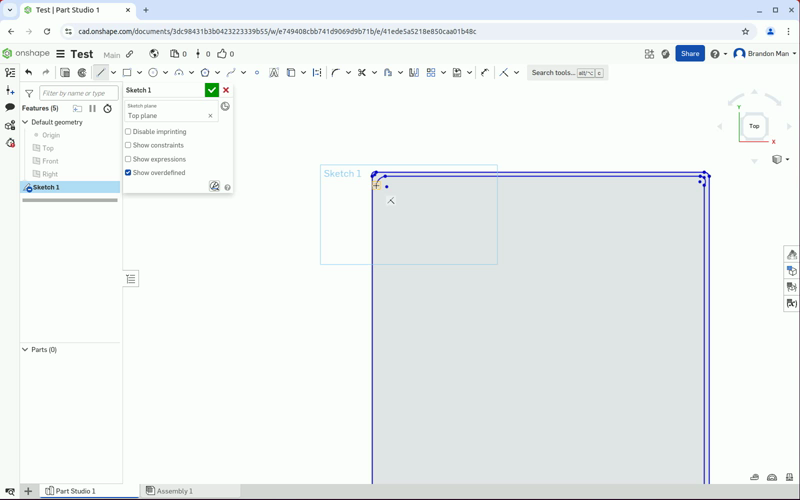
scroll(6)
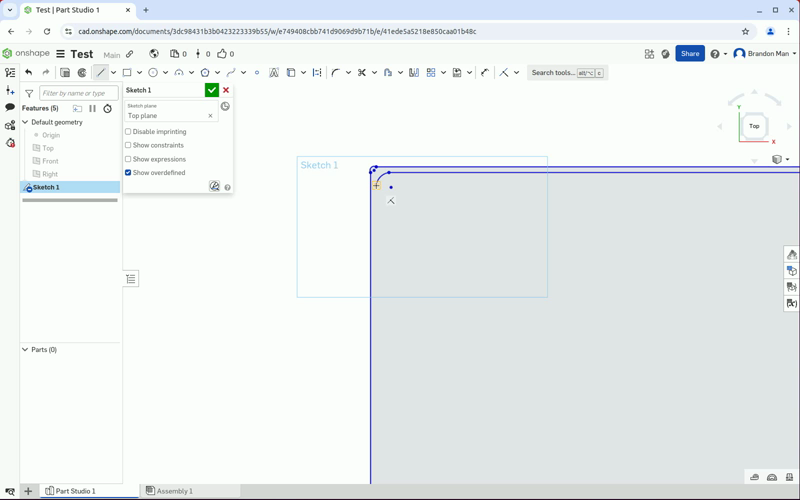
scroll(6)
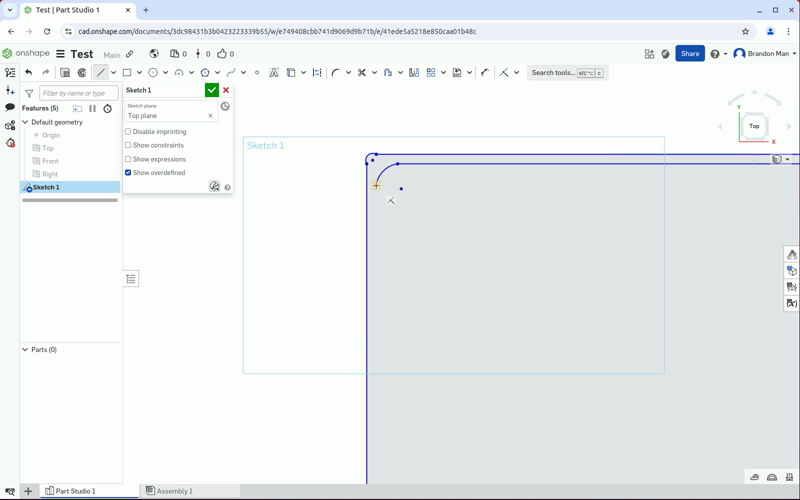
scroll(6)
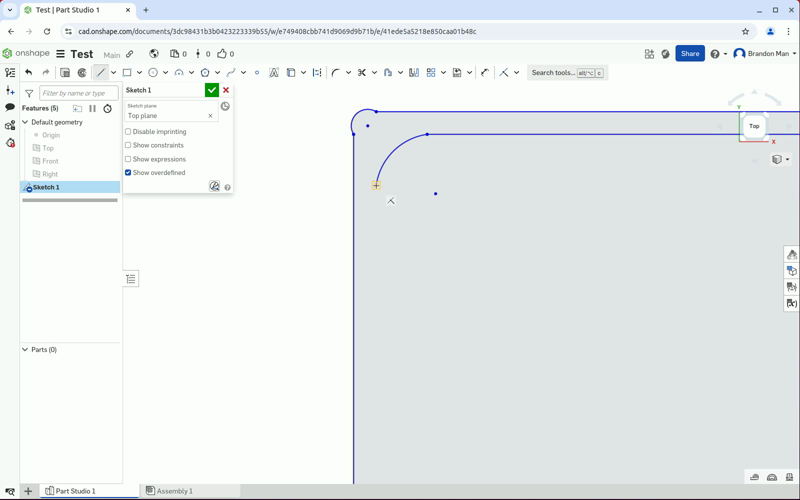
click(376, 185)
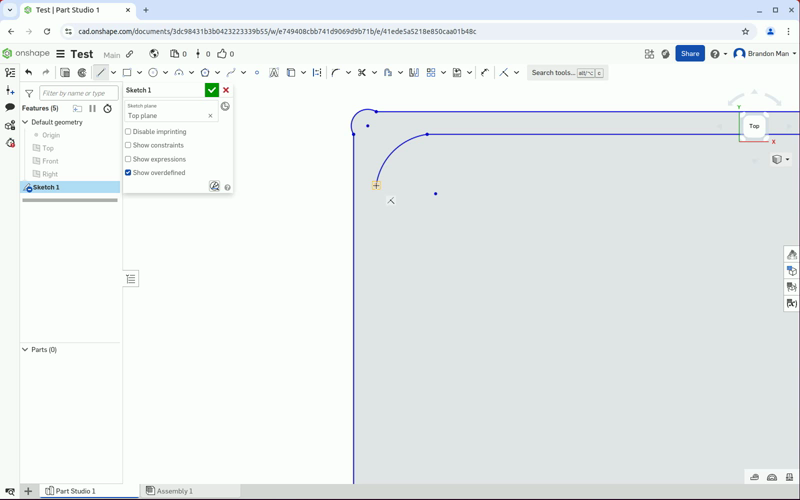
scroll(-6)
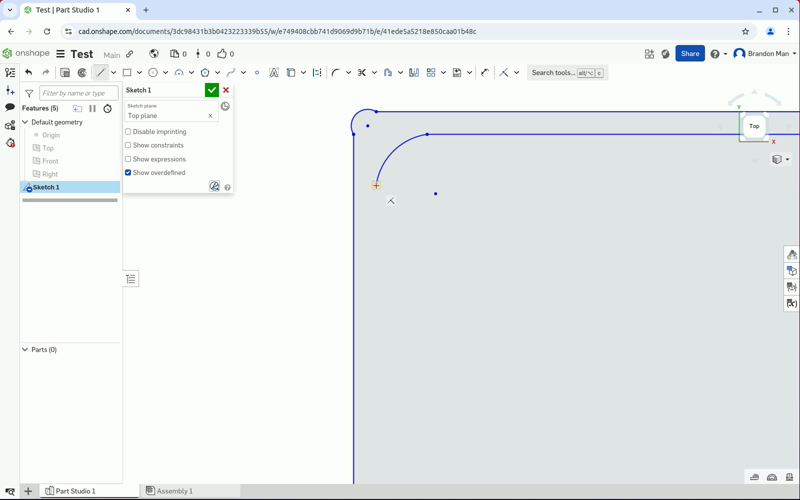
scroll(-6)
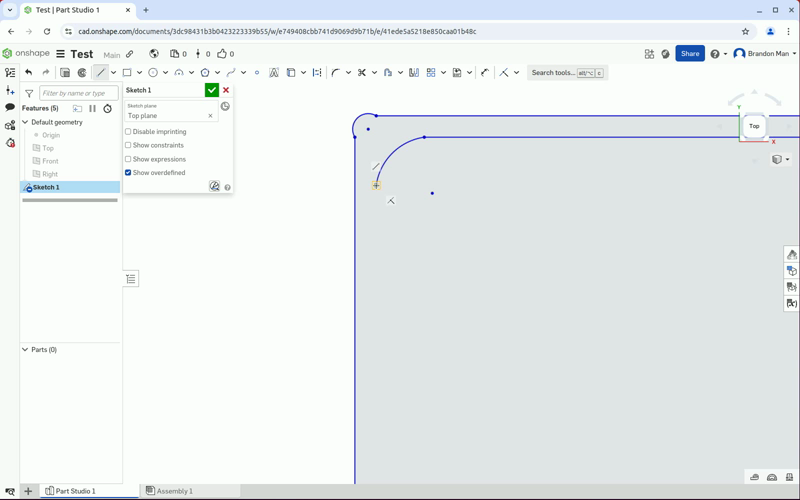
scroll(-6)
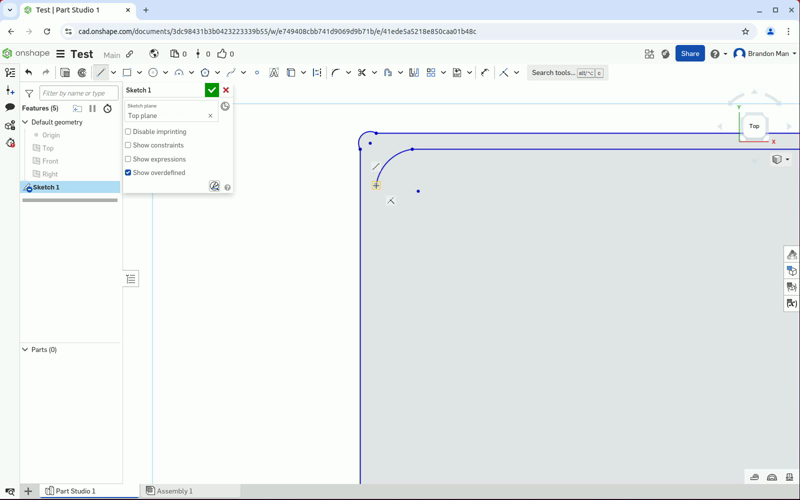
scroll(-6)
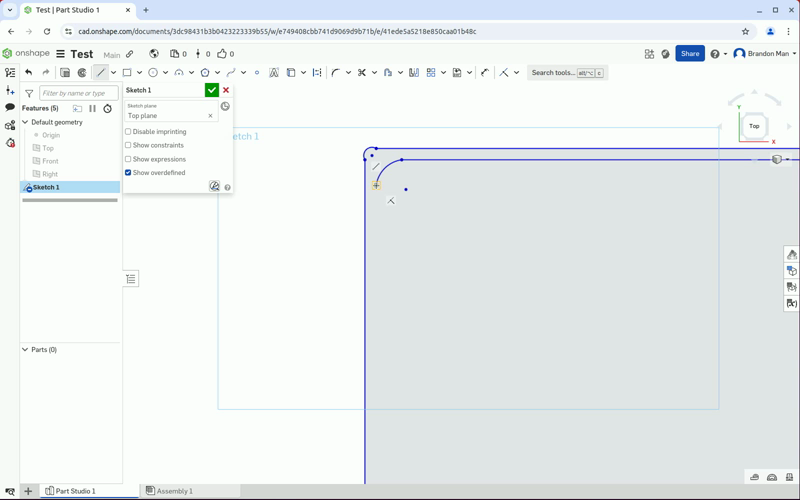
scroll(-6)
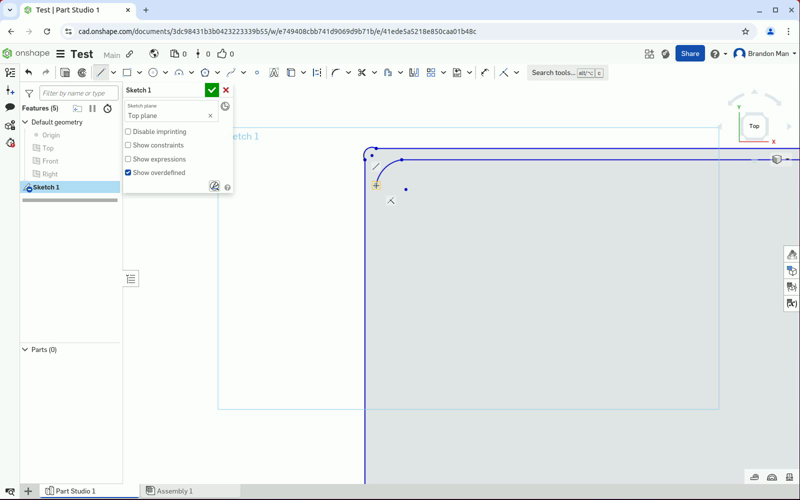
scroll(-6)
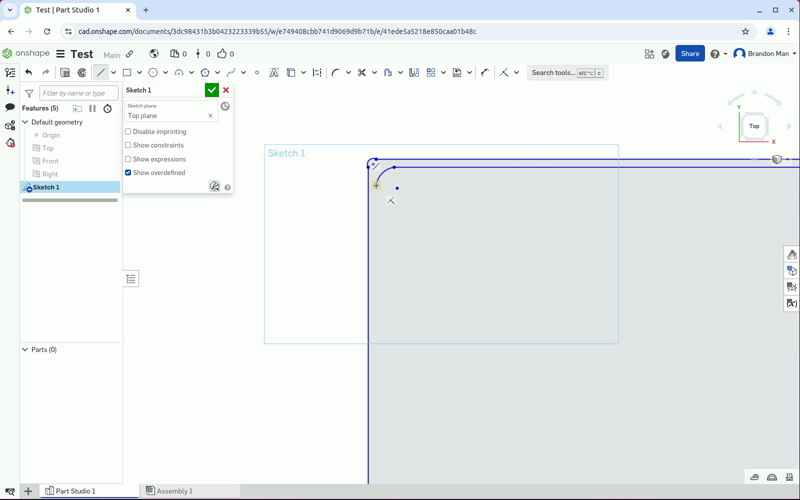
scroll(-6)
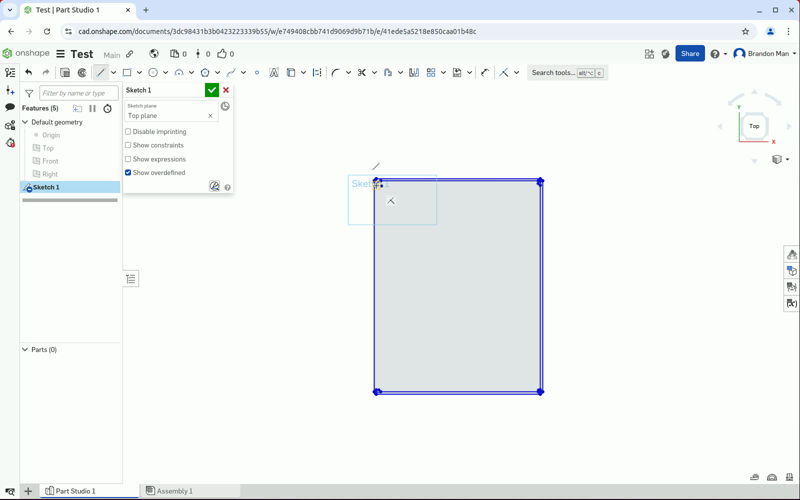
key_down(shift)
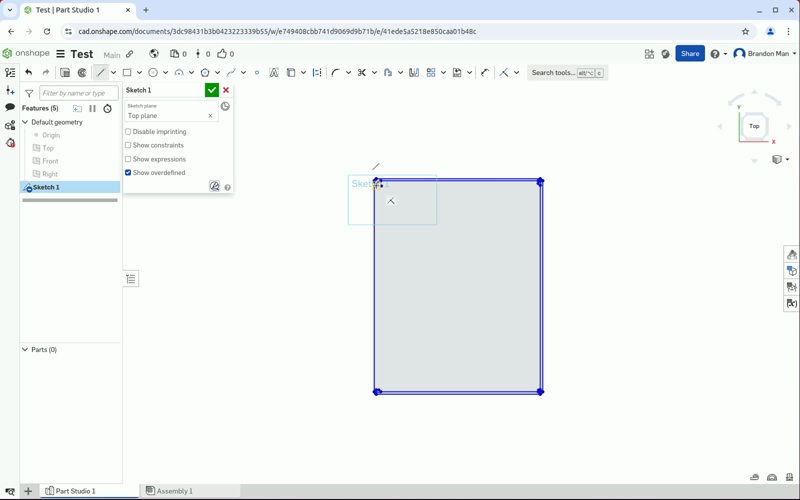
mouse_move(376, 389)
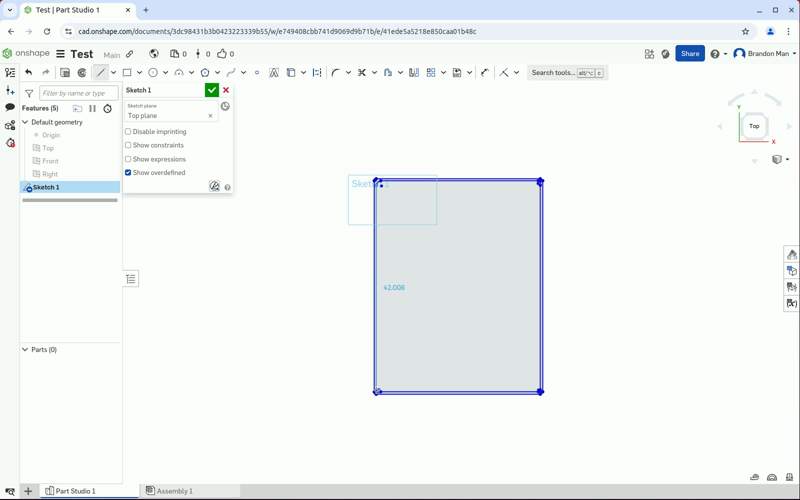
scroll(6)
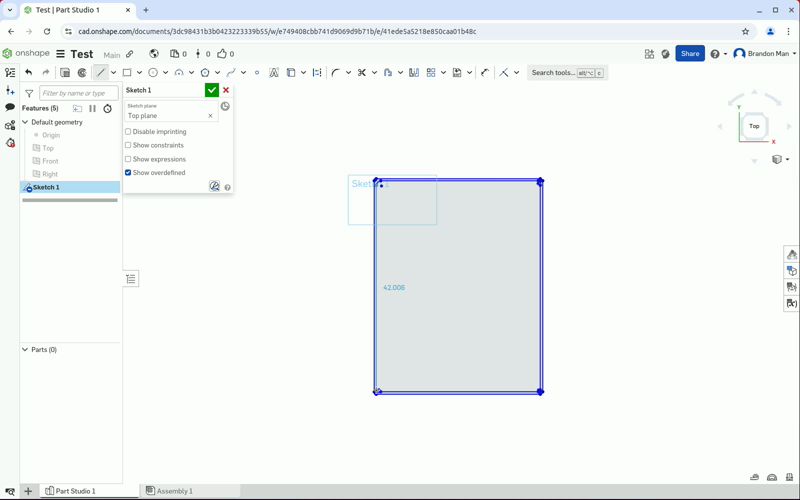
scroll(6)
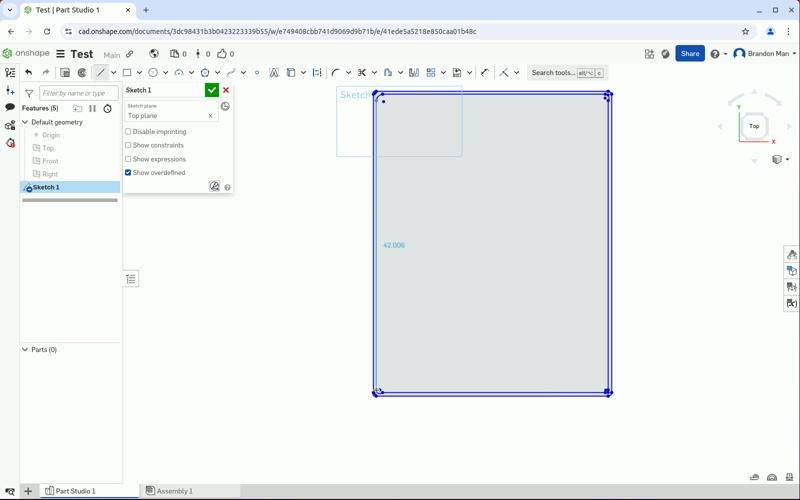
scroll(6)
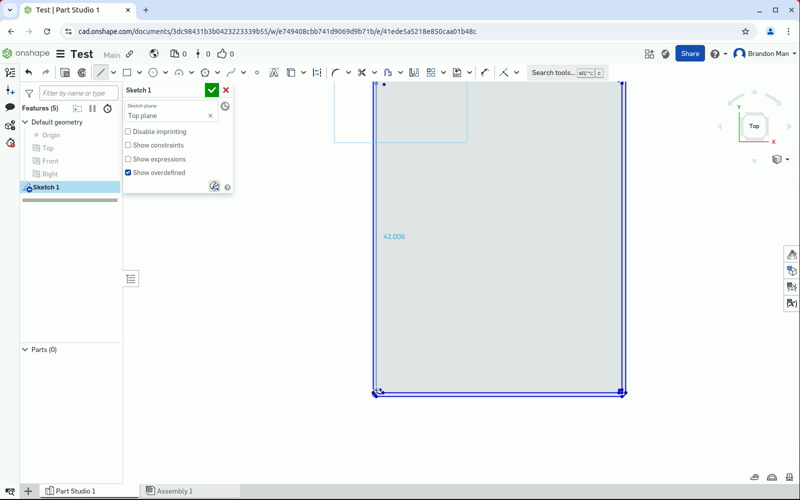
scroll(6)
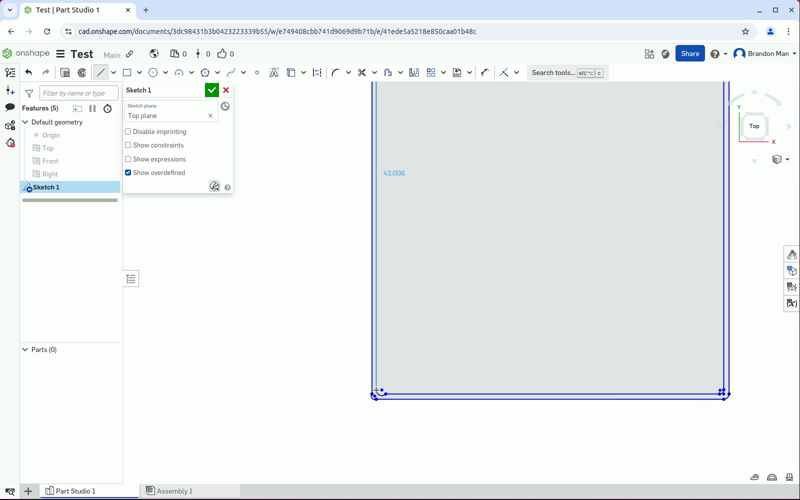
scroll(6)
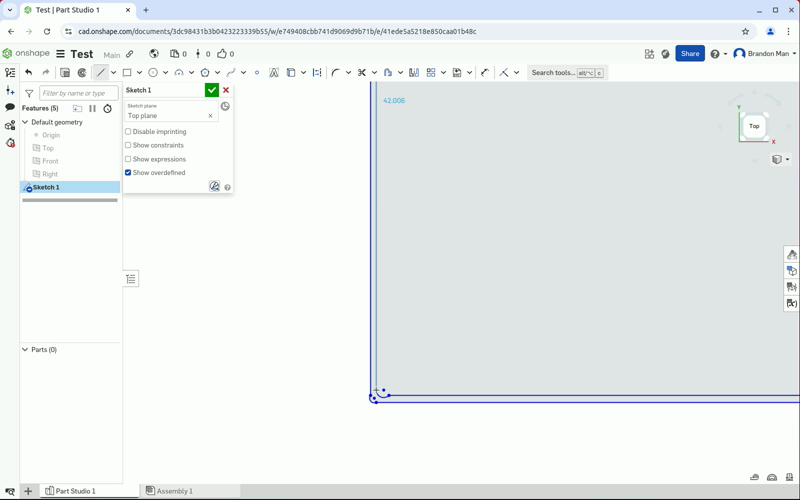
scroll(6)
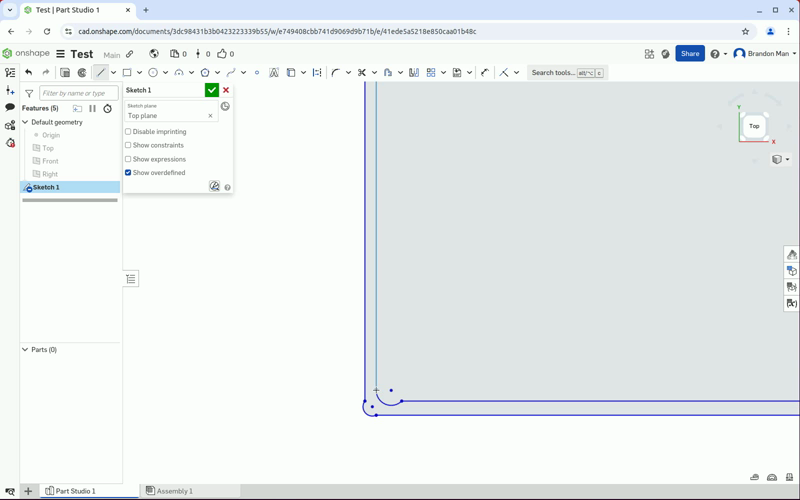
scroll(6)
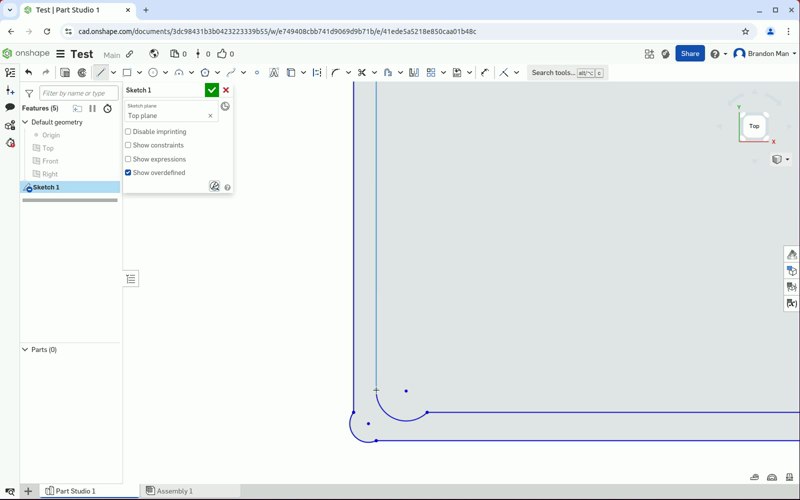
key_up(shift)
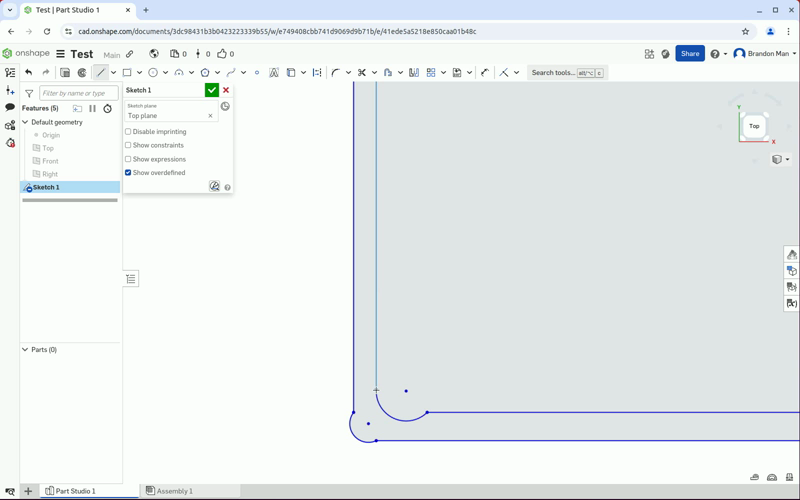
click(376, 389)
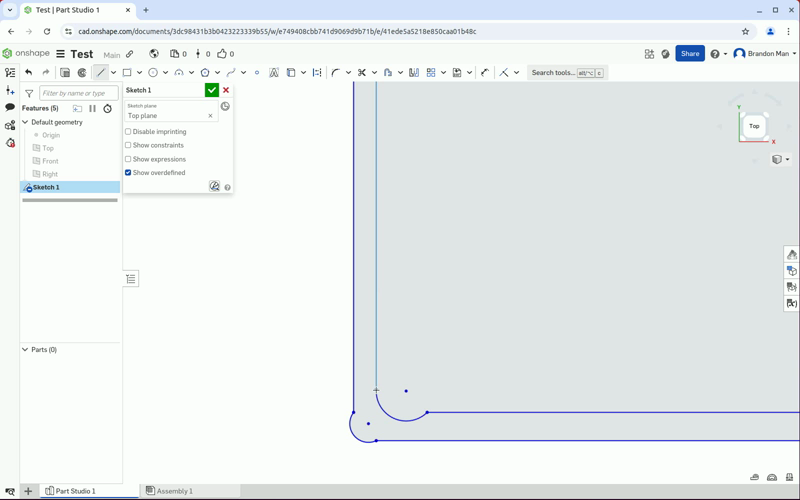
scroll(-6)
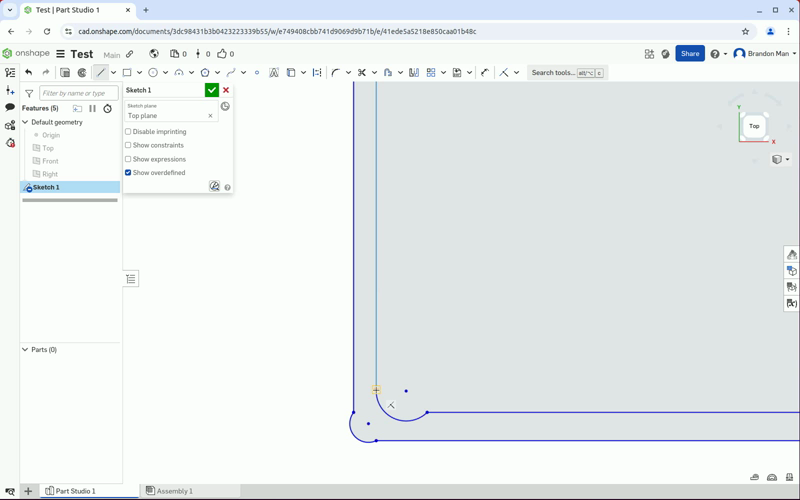
scroll(-6)
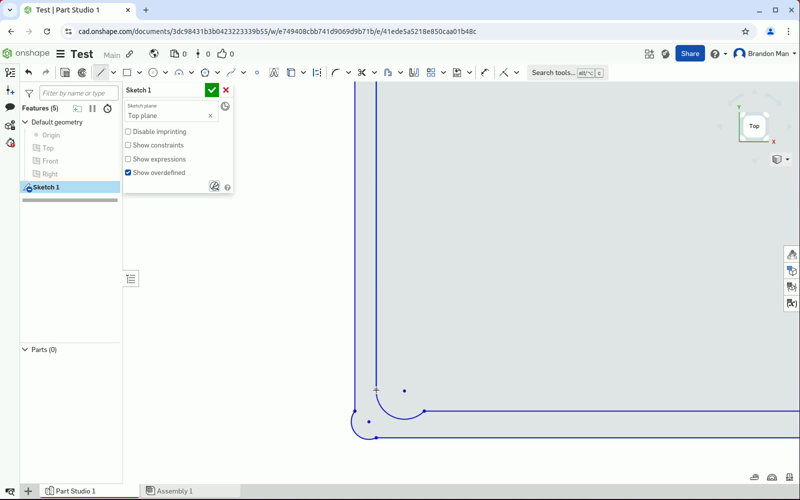
scroll(-6)
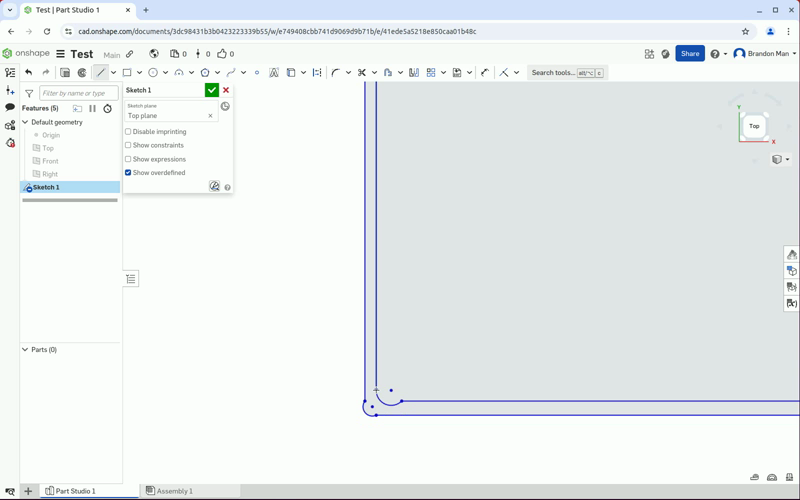
scroll(-6)
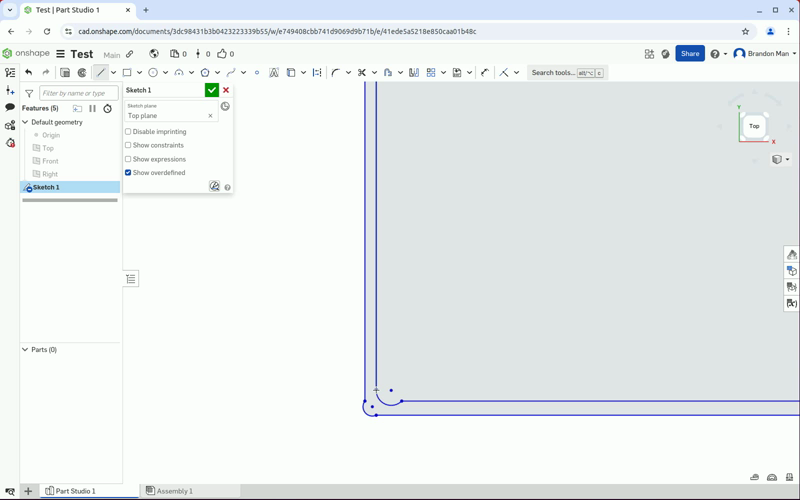
scroll(-6)
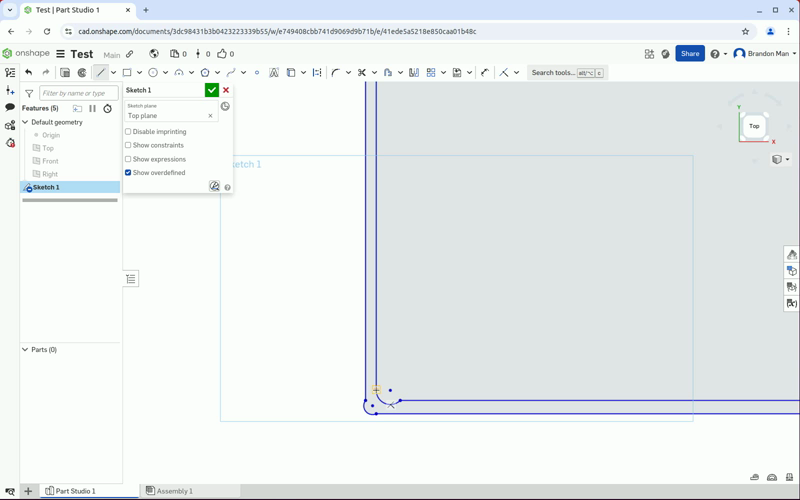
scroll(-6)
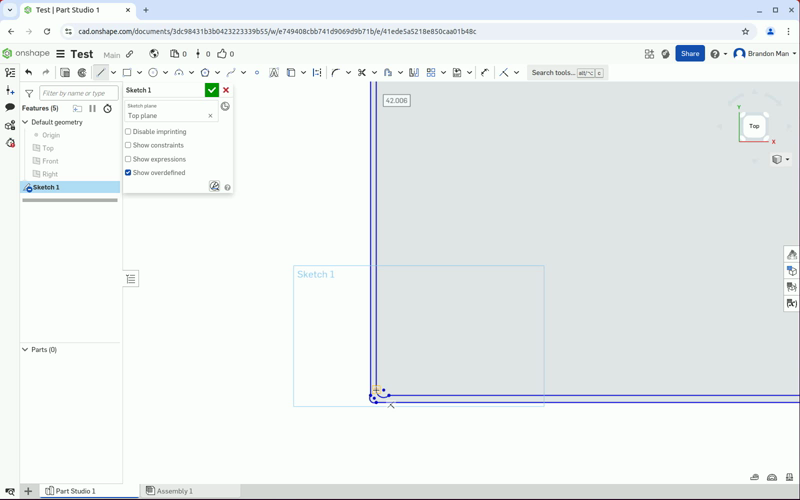
scroll(-6)
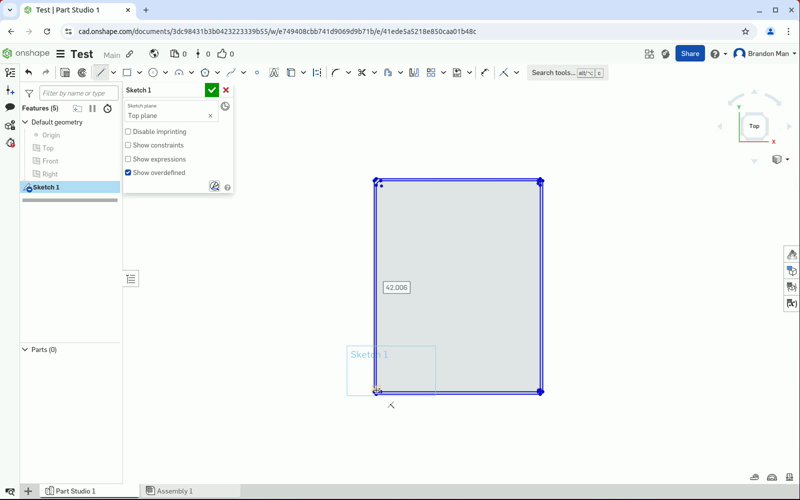
key(esc)
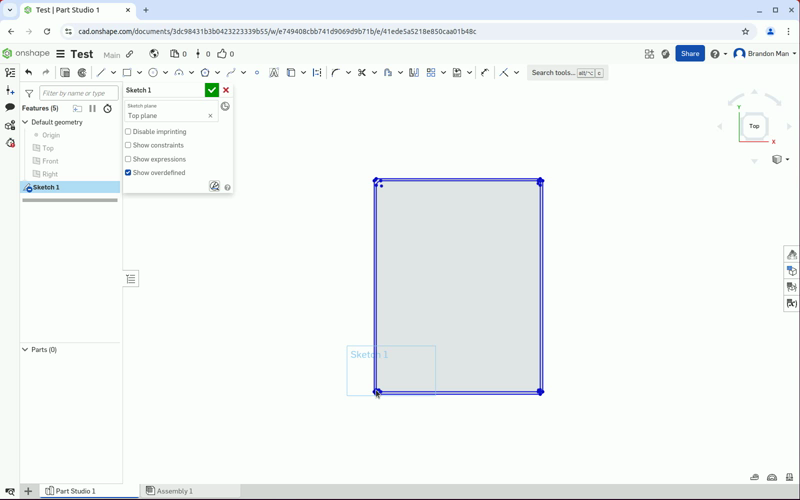
mouse_move(456, 393)
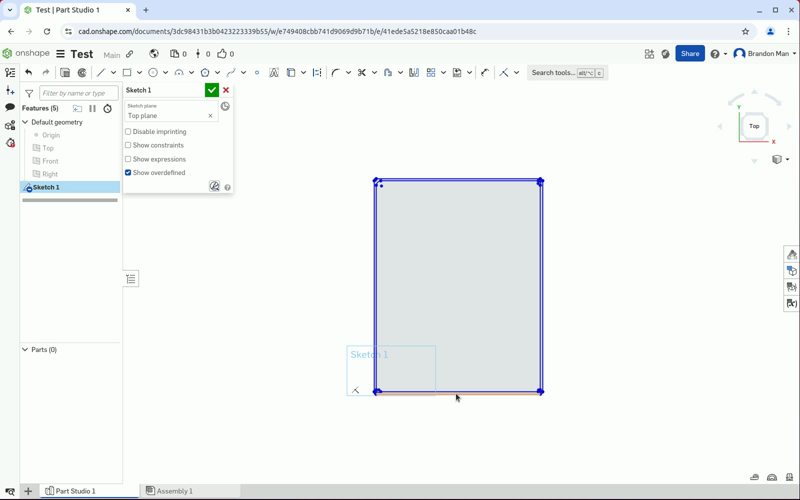
scroll(6)
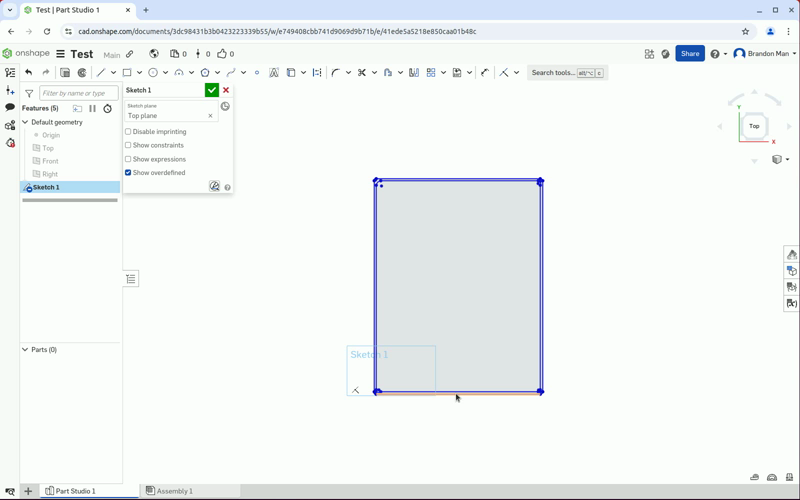
scroll(6)
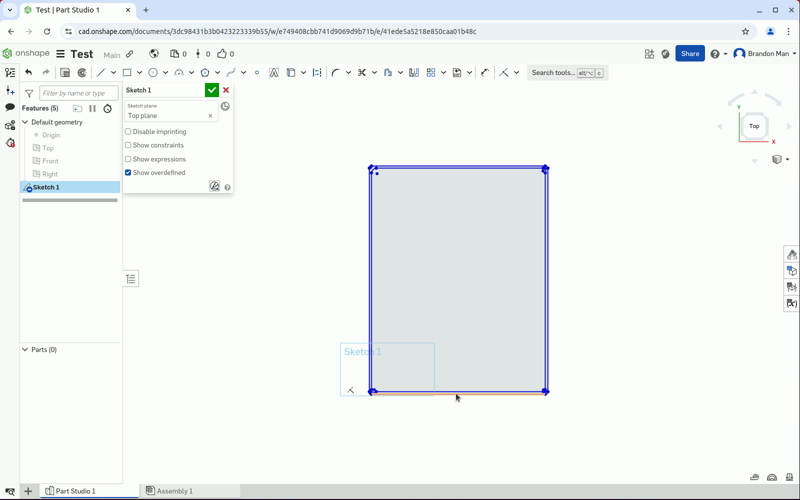
scroll(6)
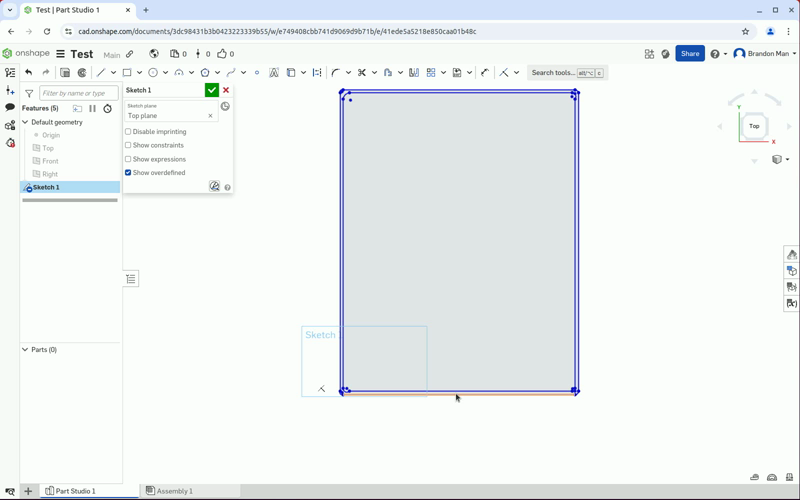
scroll(6)
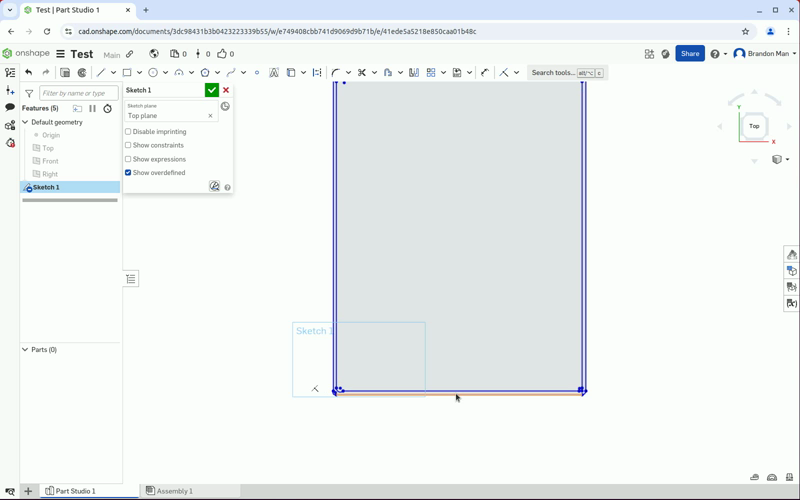
scroll(6)
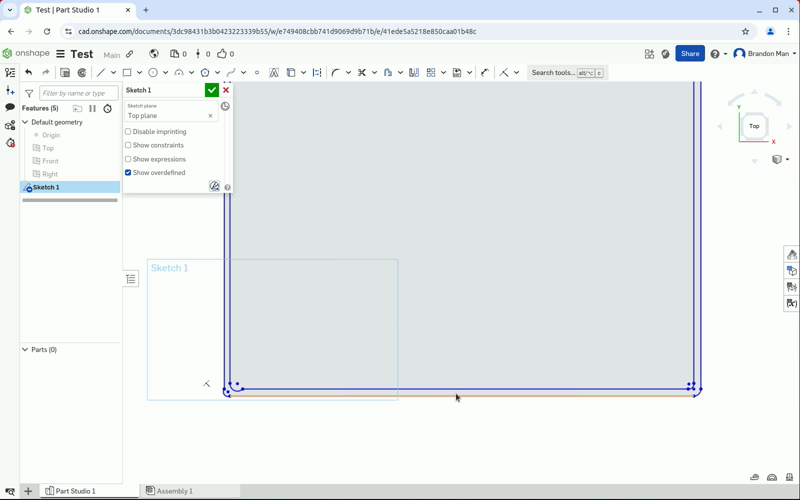
scroll(6)
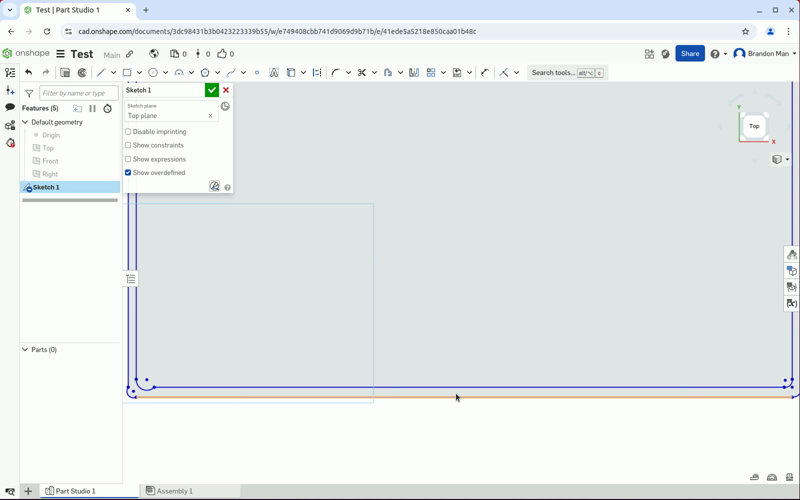
scroll(6)
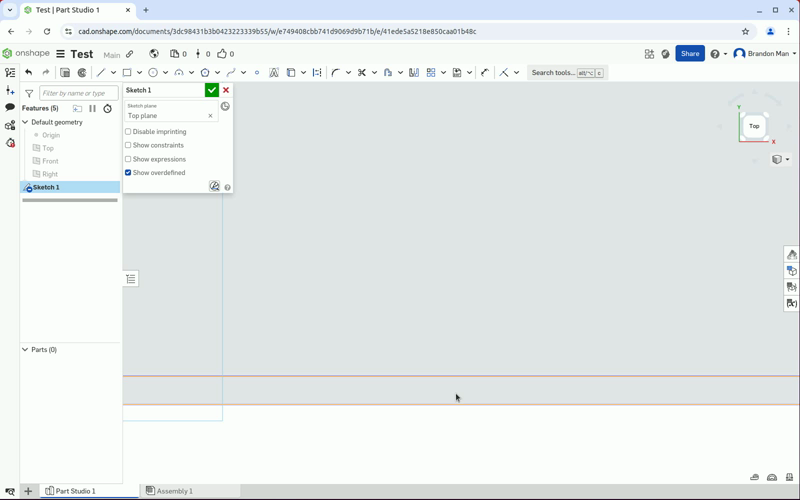
click(456, 393)
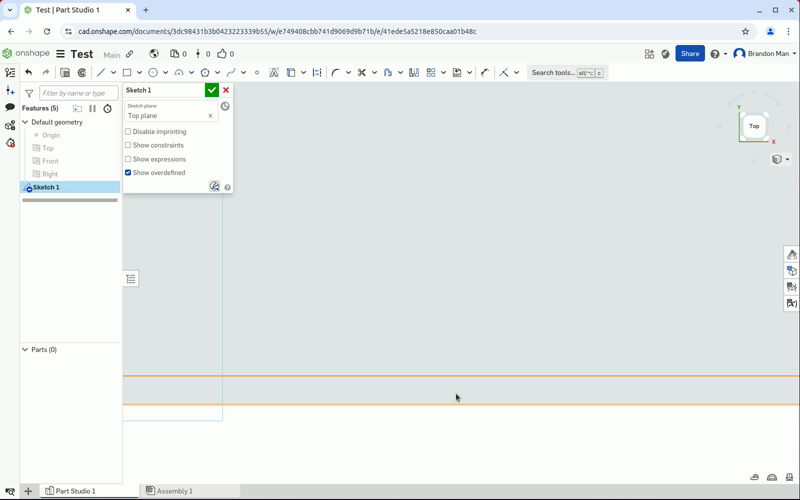
scroll(-6)
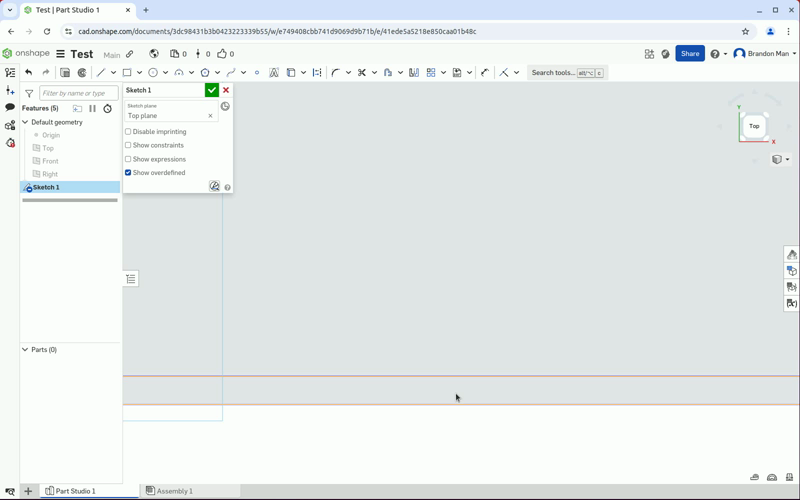
scroll(-6)
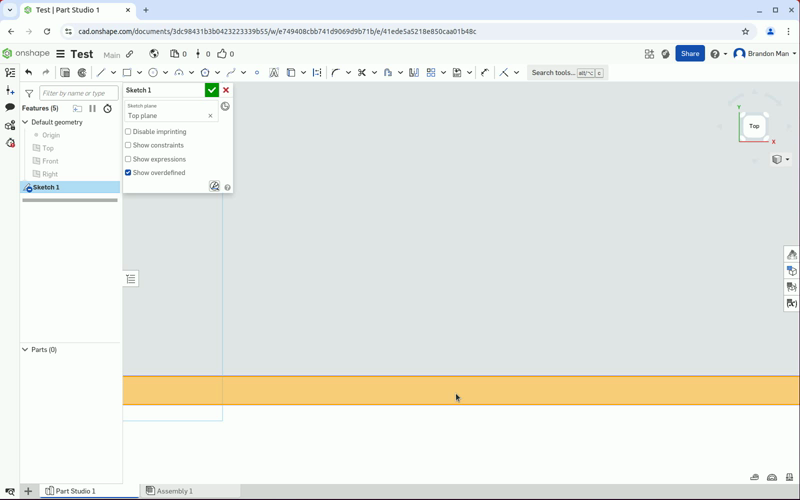
scroll(-6)
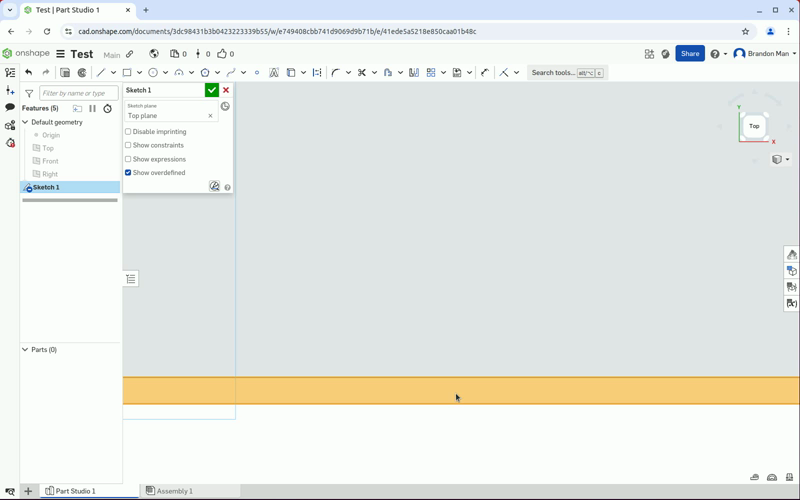
scroll(-6)
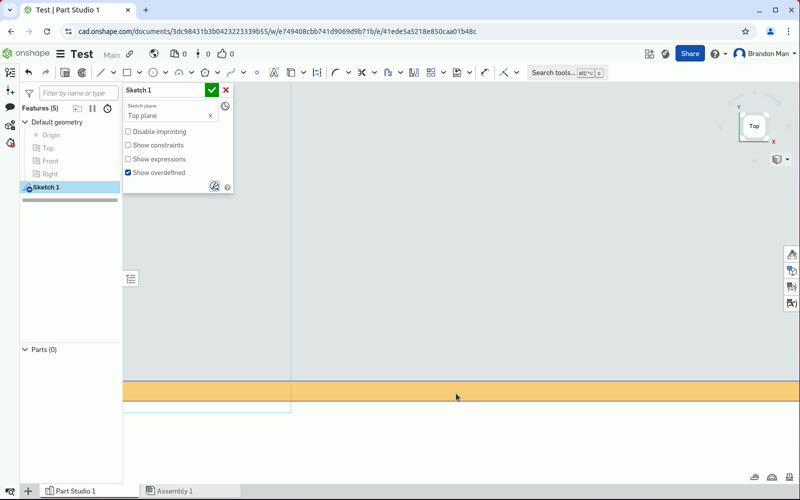
scroll(-6)
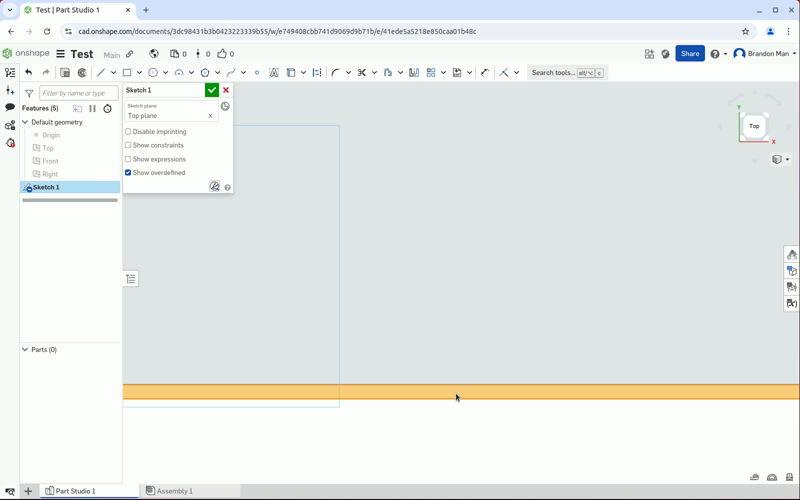
scroll(-6)
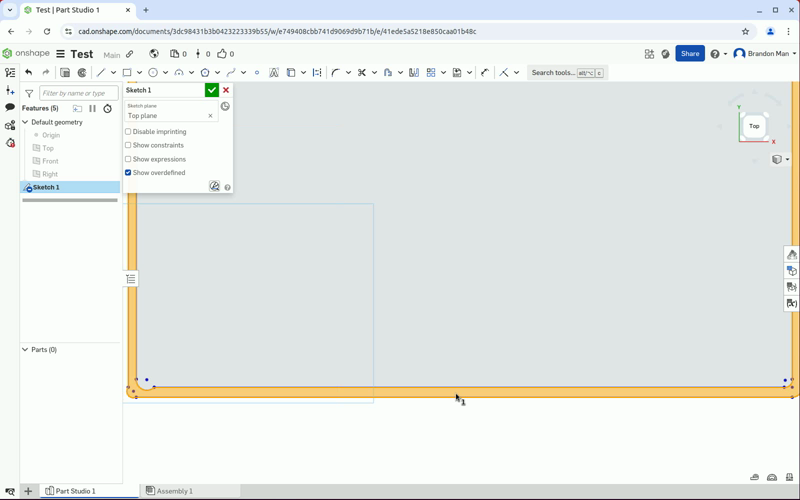
scroll(-6)
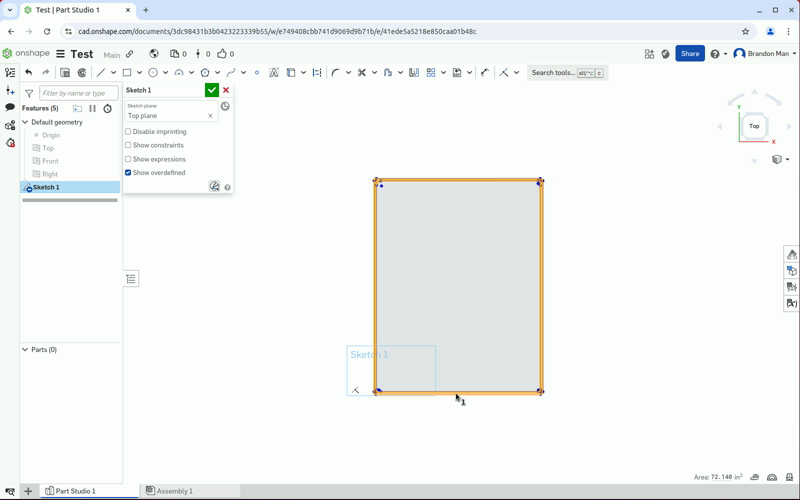
mouse_move(73, 352)
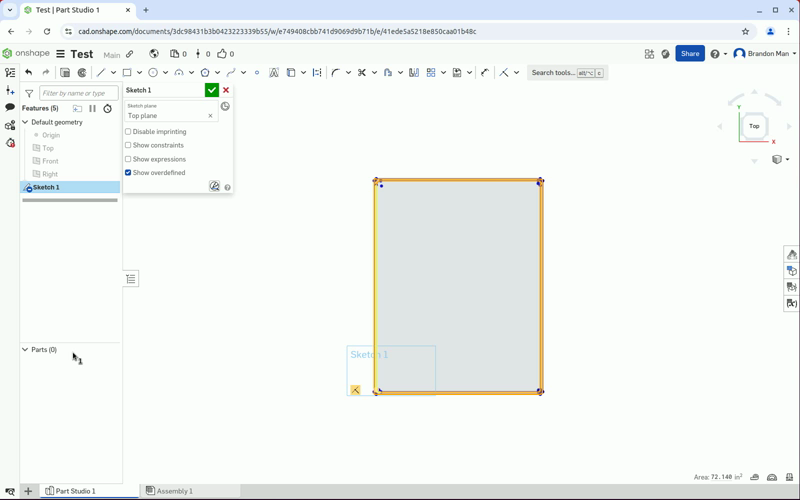
key(shift+y)
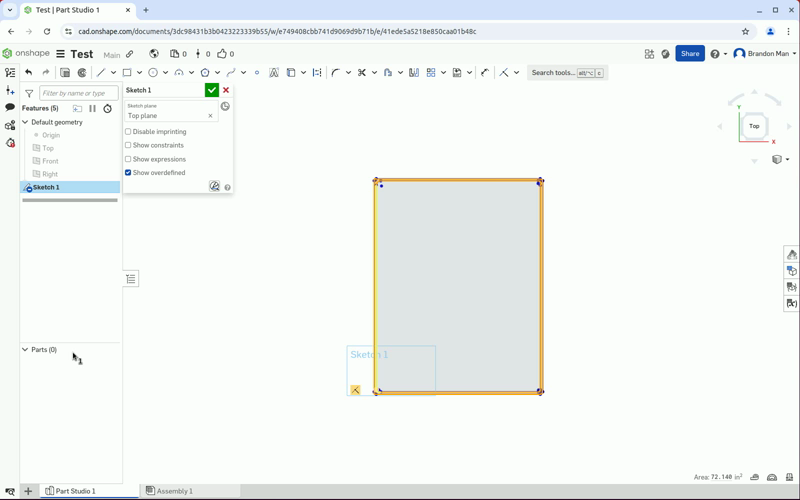
key(shift+e)
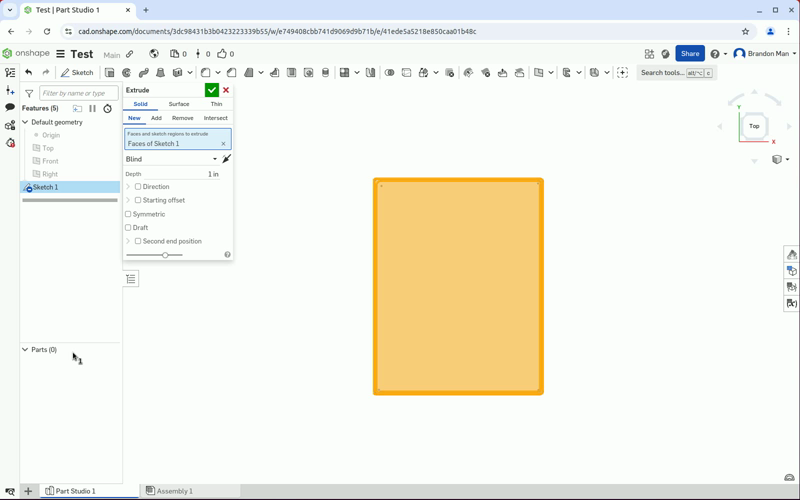
mouse_move(143, 106)
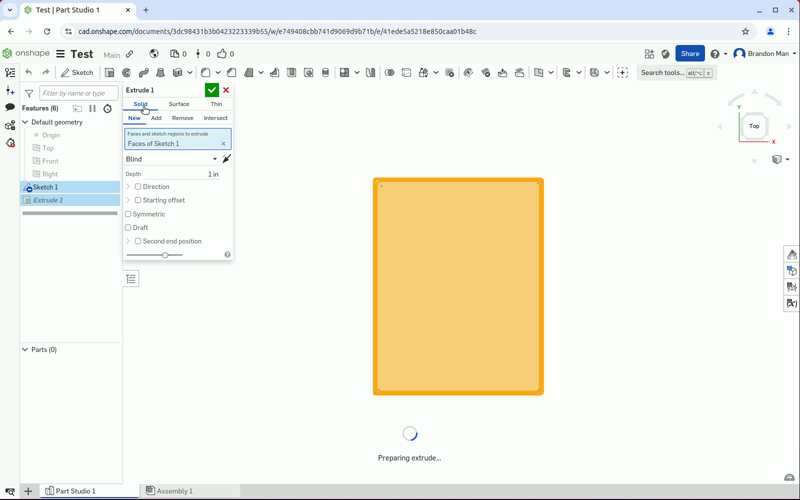
click(143, 106)
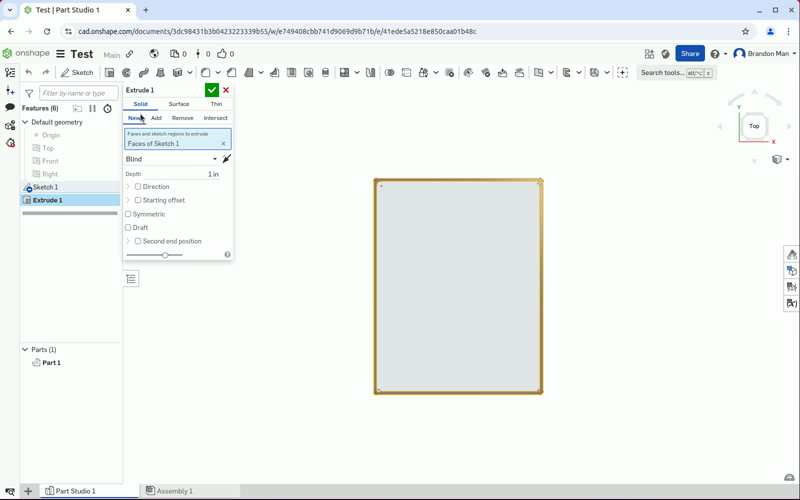
mouse_move(137, 120)
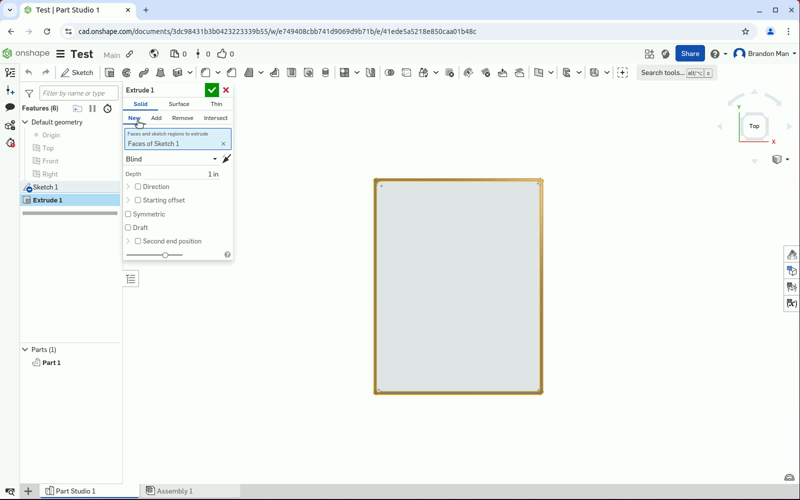
click(137, 120)
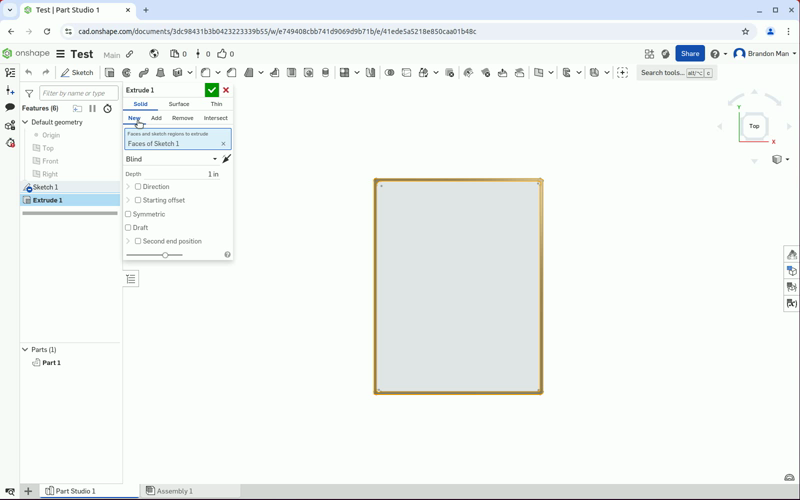
key(tab, 4)
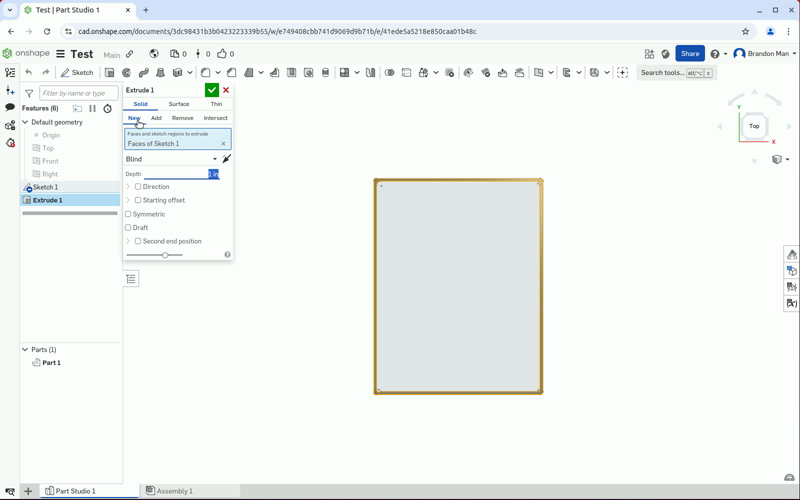
text(2.166)
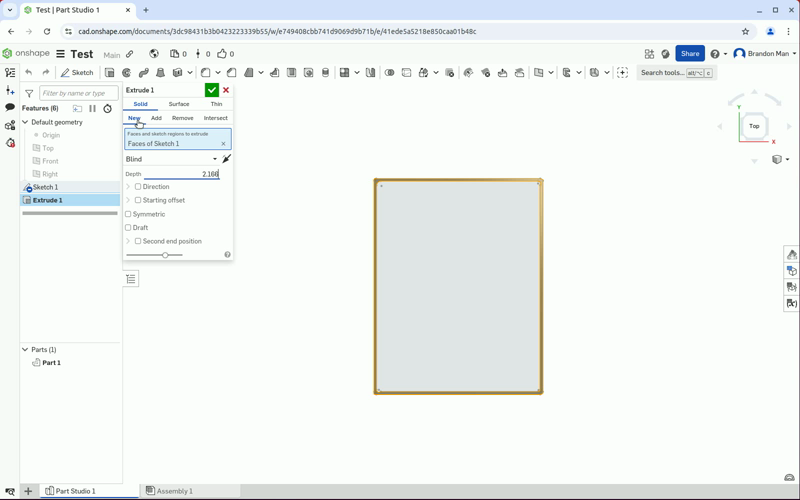
key(enter)
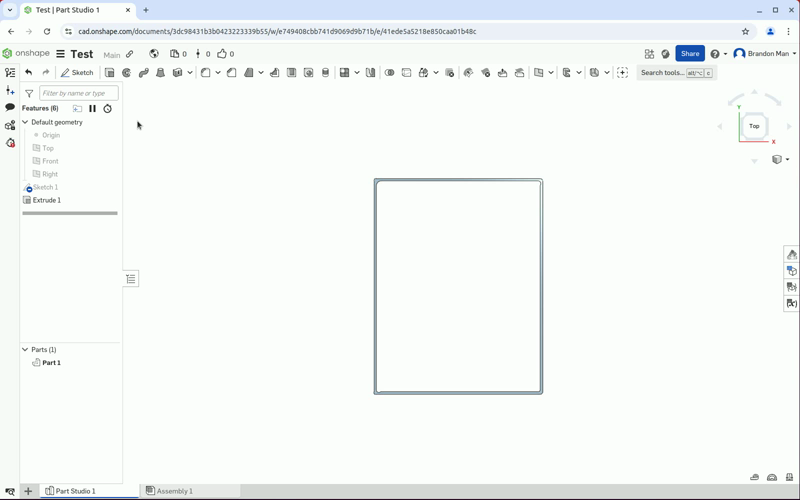
key(shift+h)
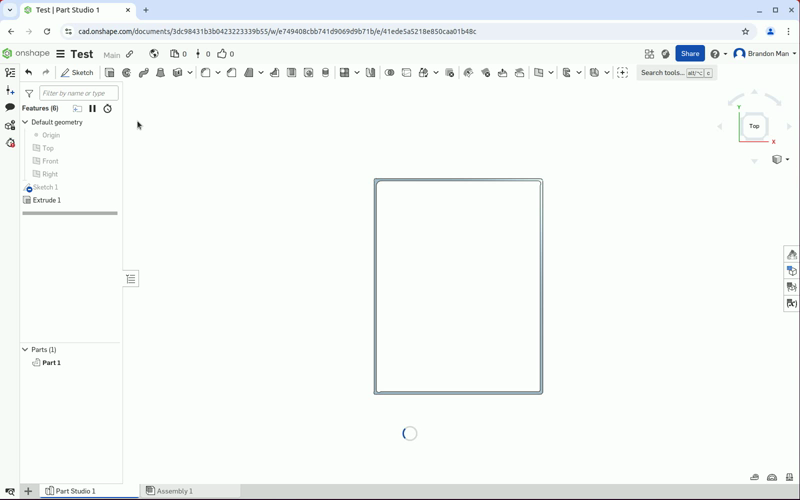
key(shift+h)
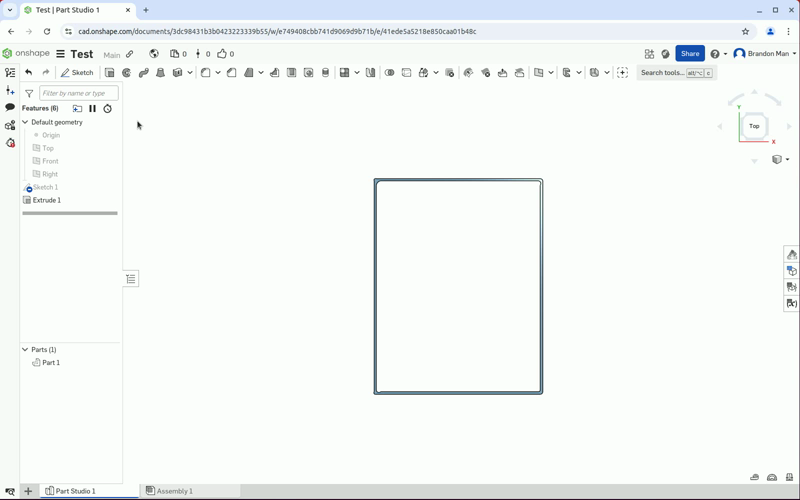
mouse_move(73, 189)
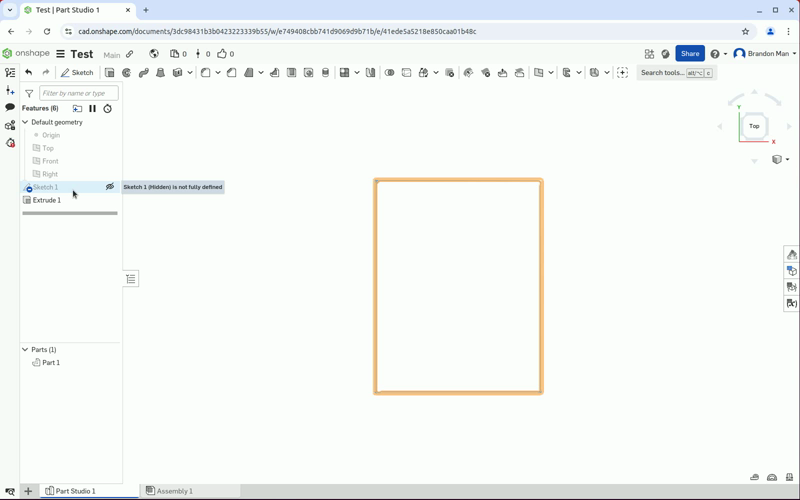
click(73, 189)
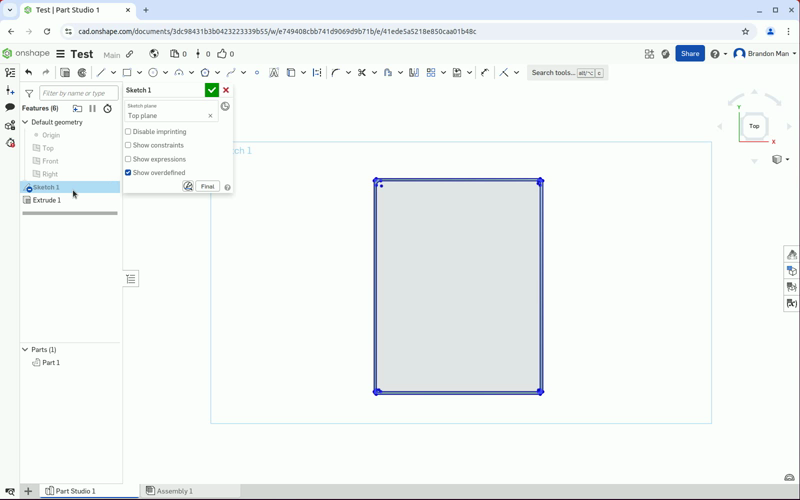
mouse_move(229, 92)
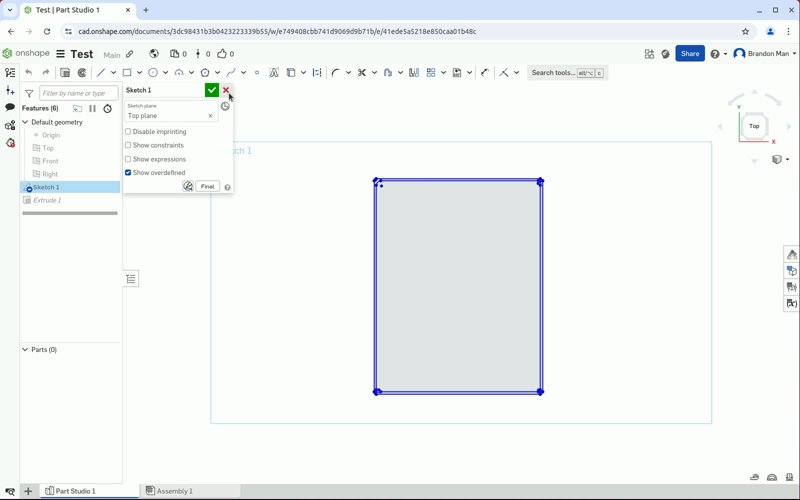
click(229, 92)
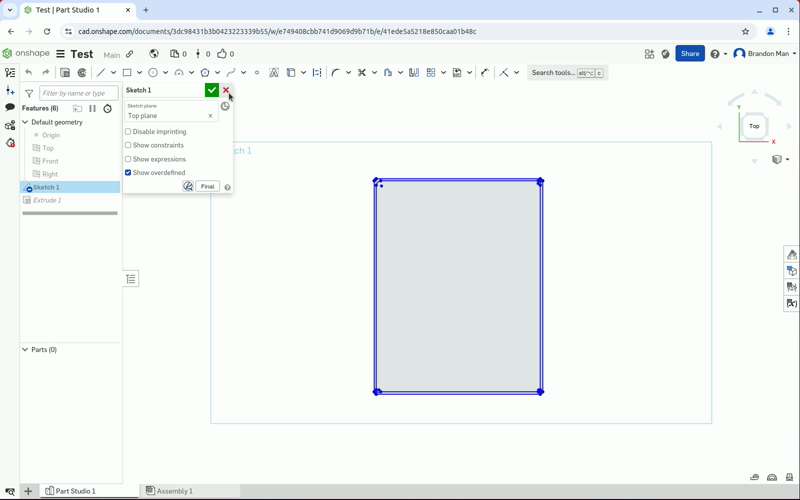
key(shift+s)
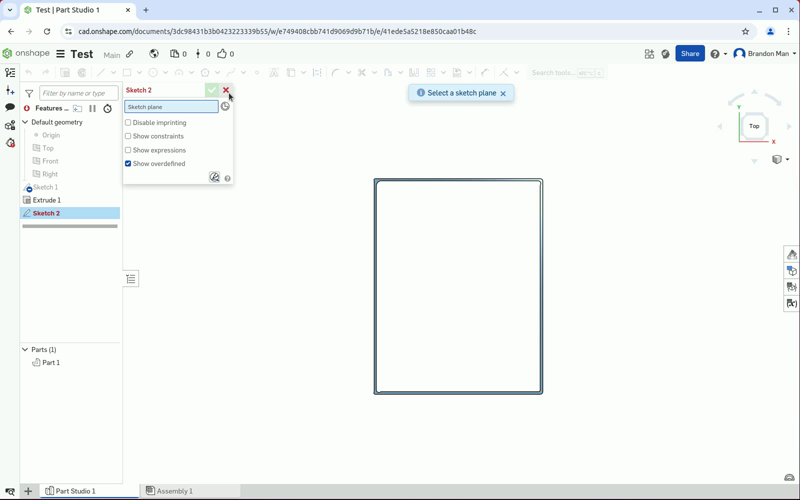
mouse_move(73, 150)
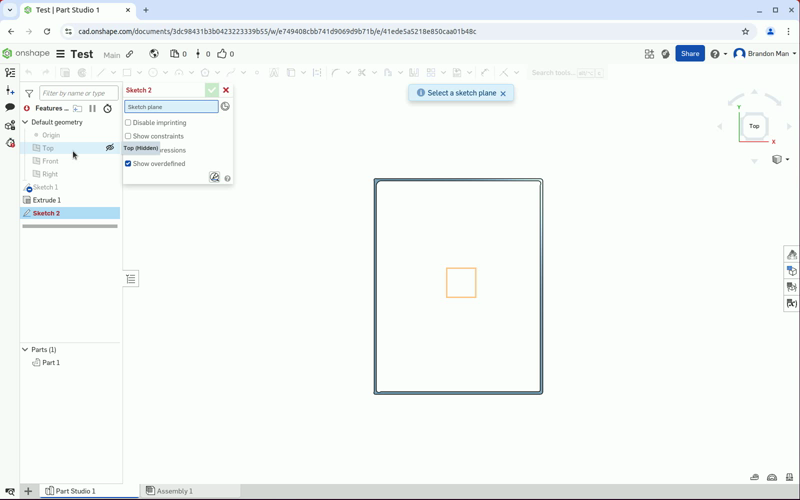
click(73, 150)
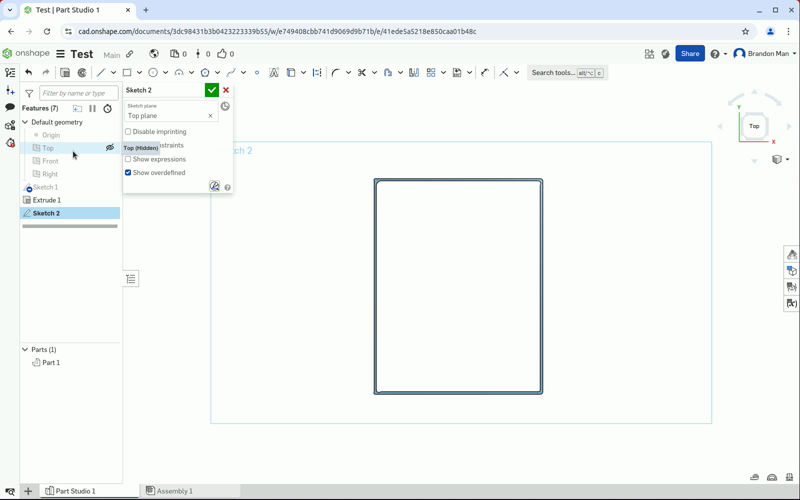
mouse_move(73, 352)
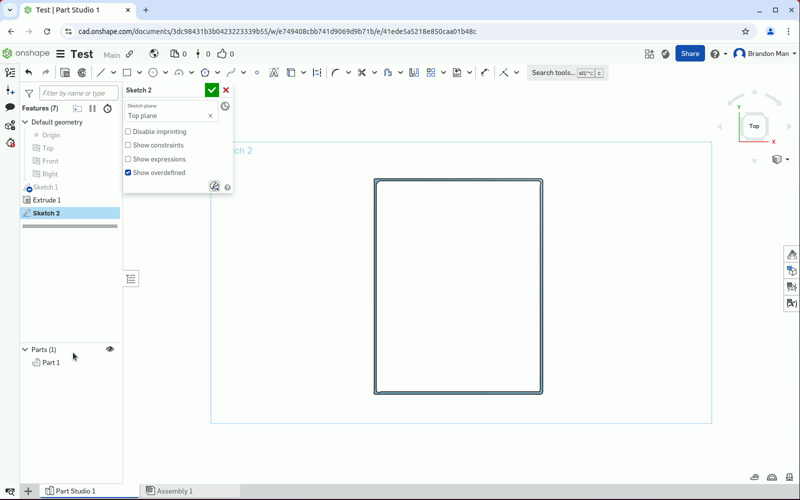
key(y)
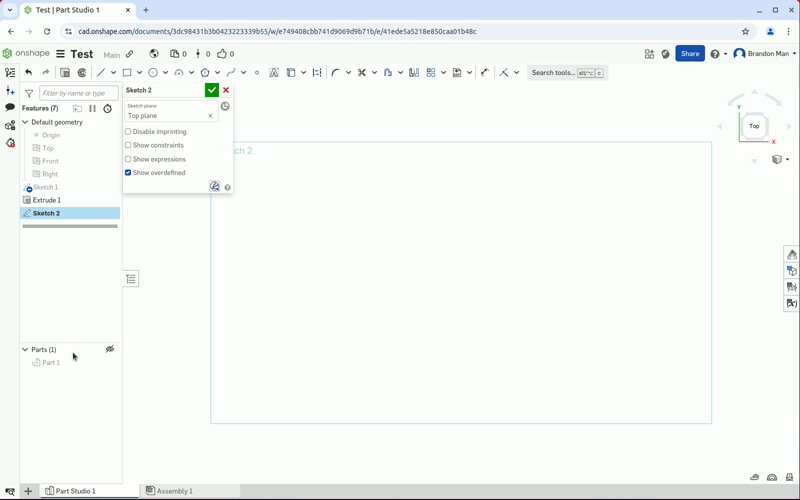
key(l)
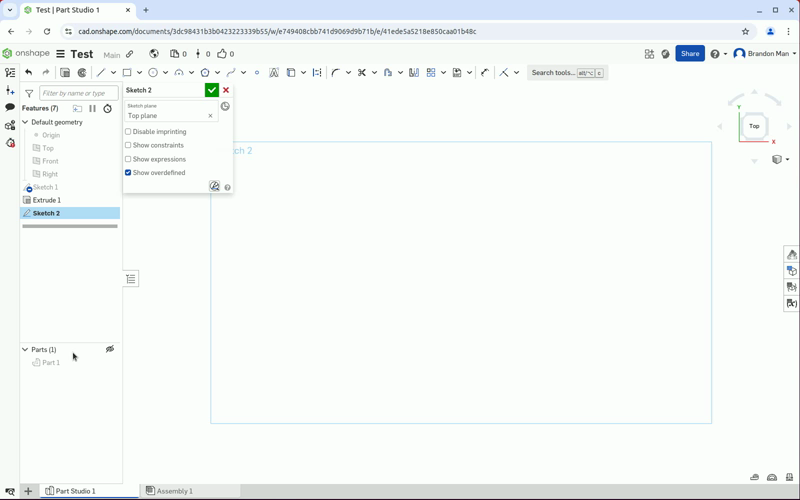
key_down(shift)
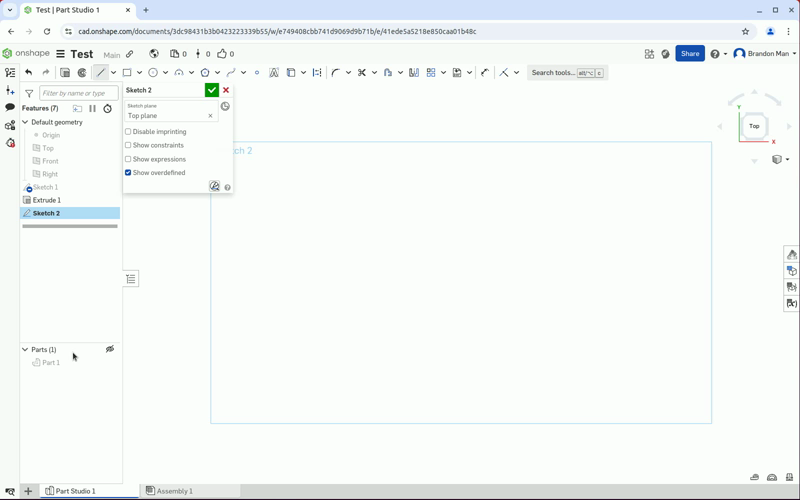
mouse_move(374, 391)
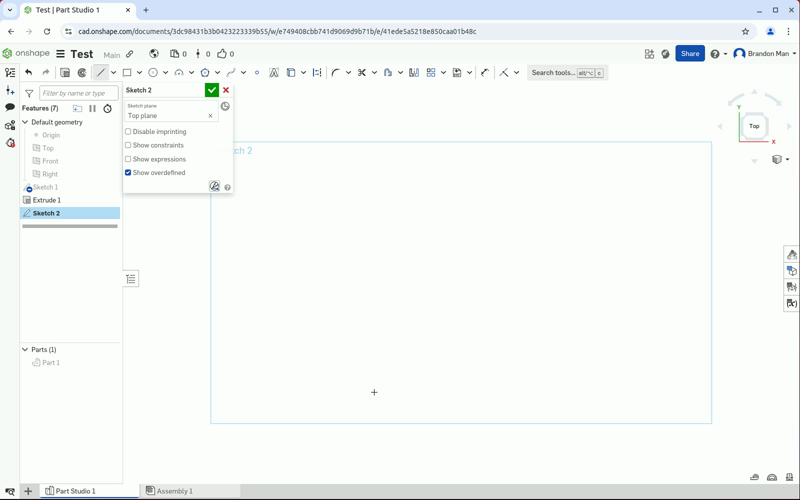
click(374, 391)
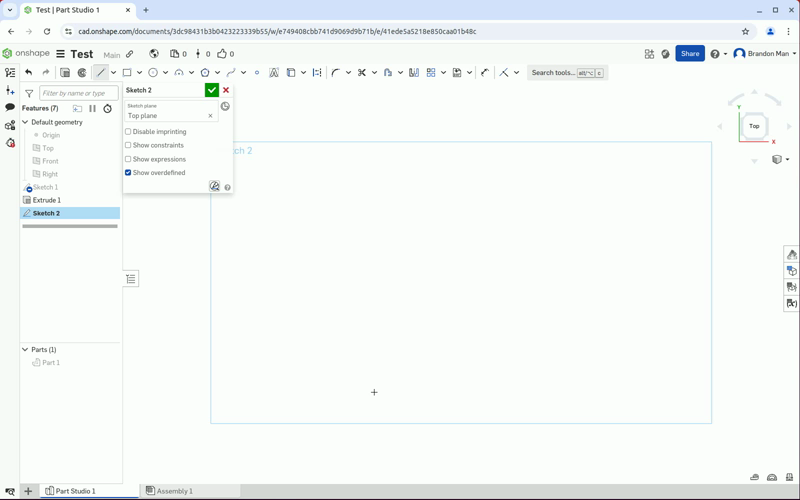
key_up(shift)
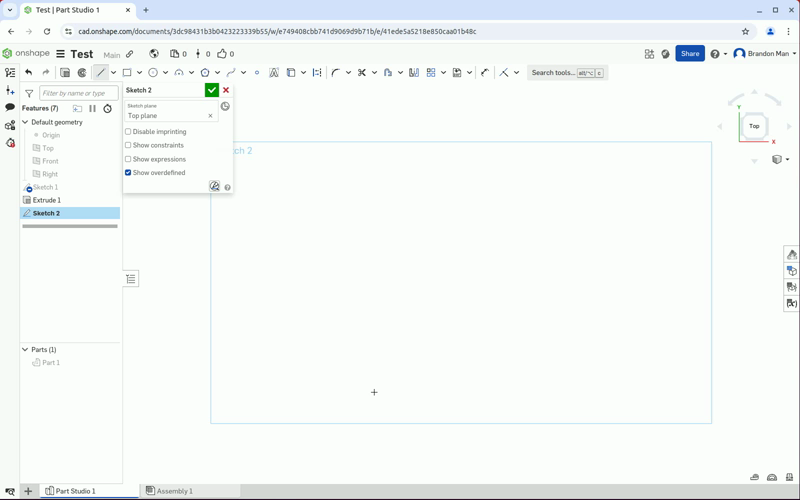
key_down(shift)
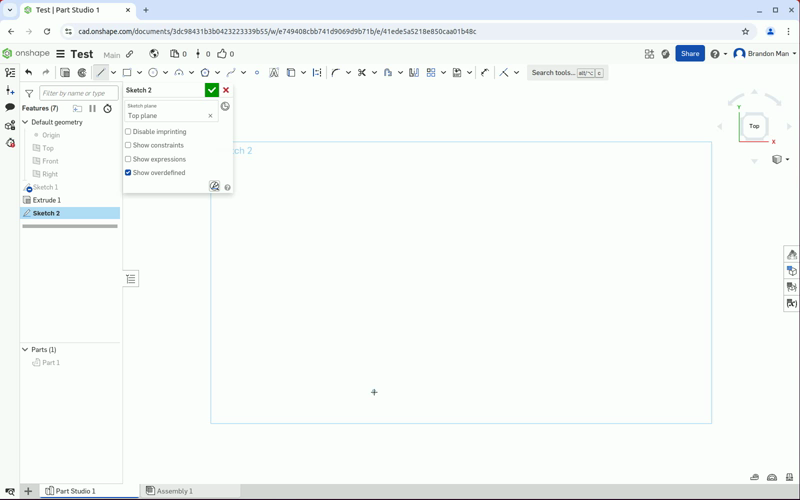
mouse_move(374, 180)
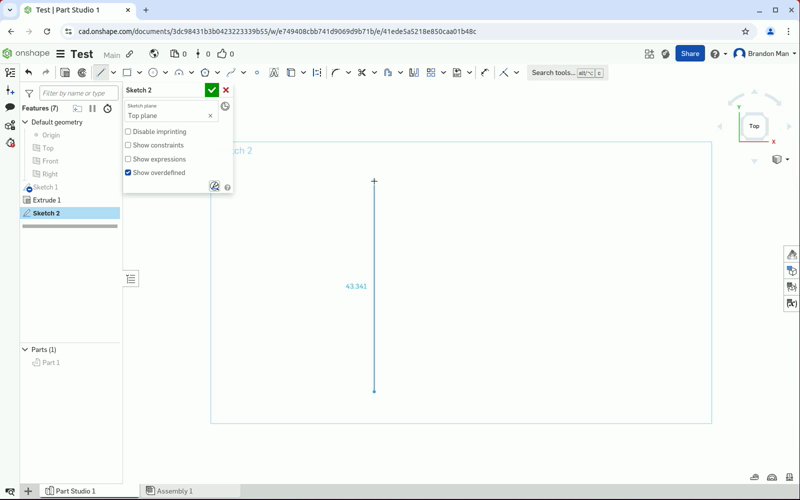
click(374, 180)
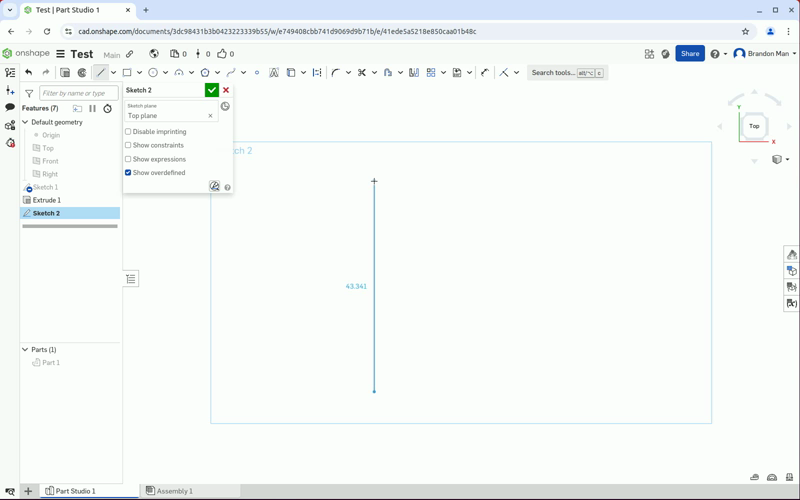
key_up(shift)
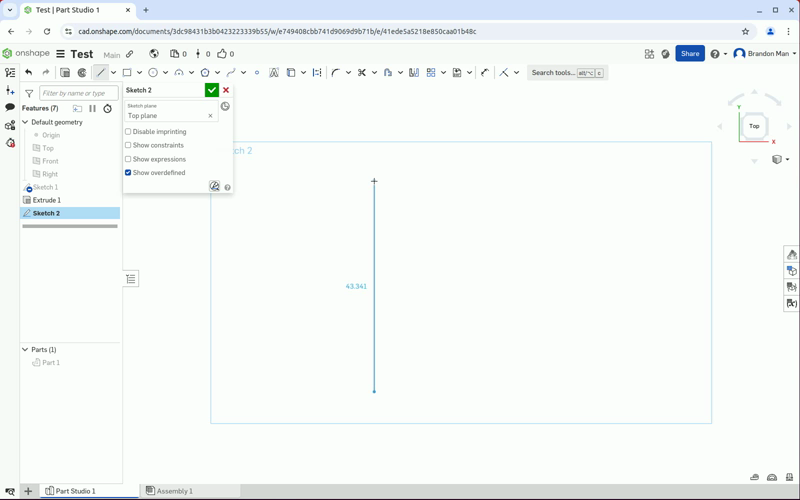
key(esc)
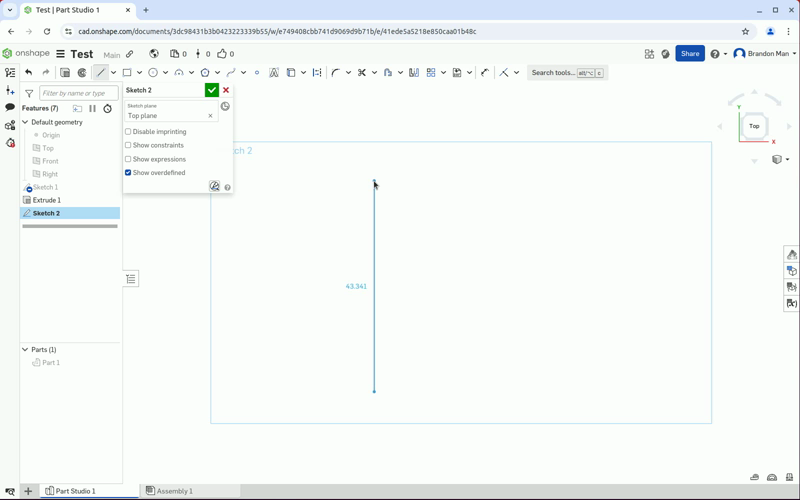
key(a)
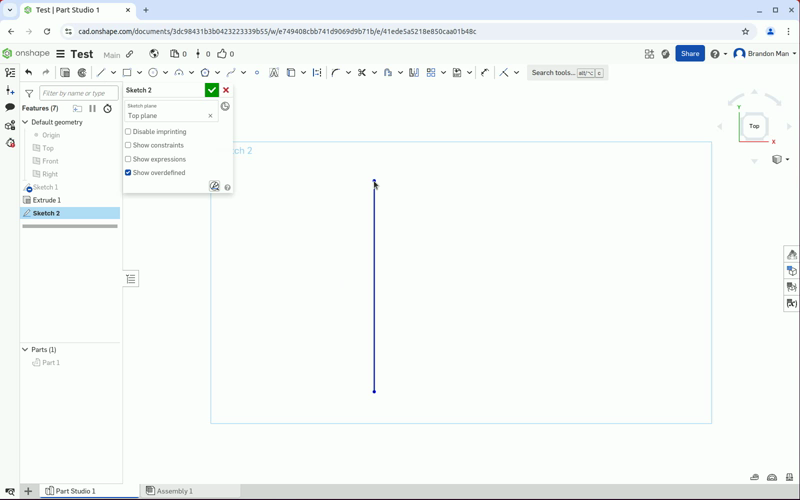
mouse_move(374, 180)
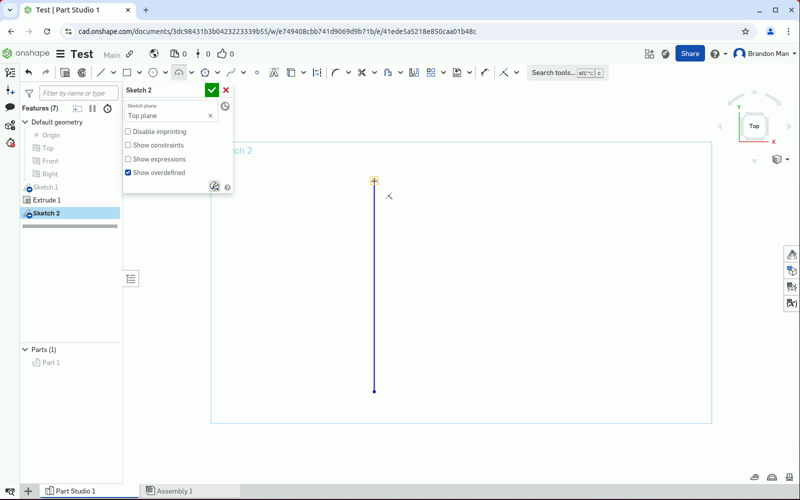
click(374, 180)
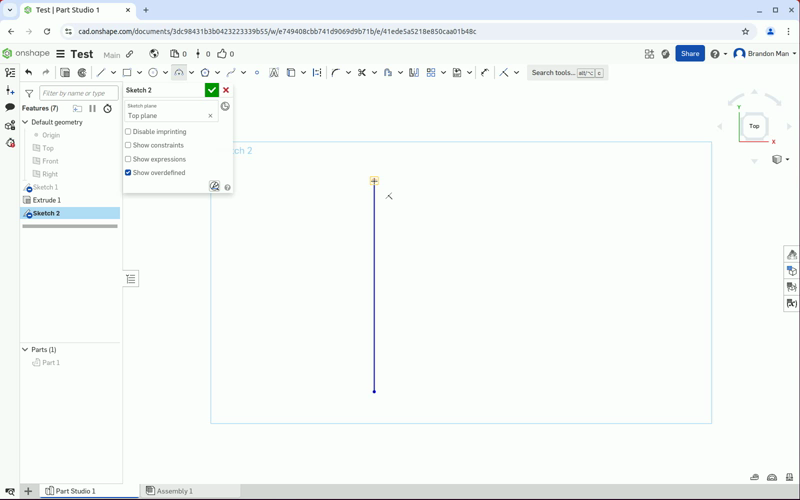
key_down(shift)
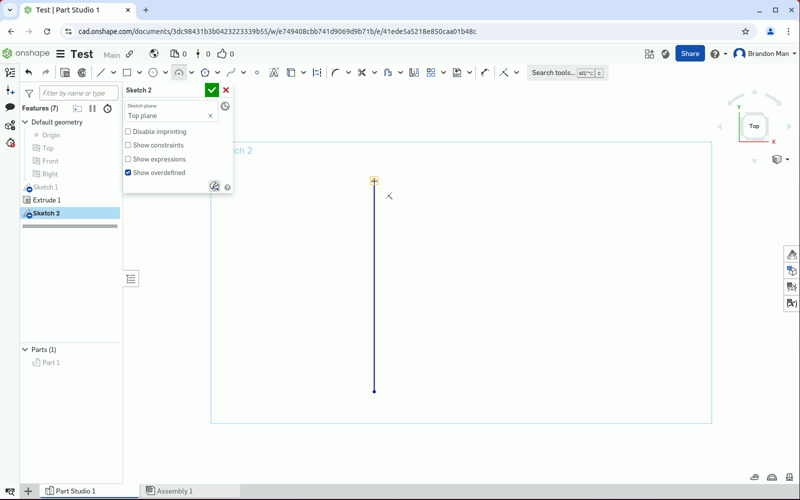
mouse_move(376, 178)
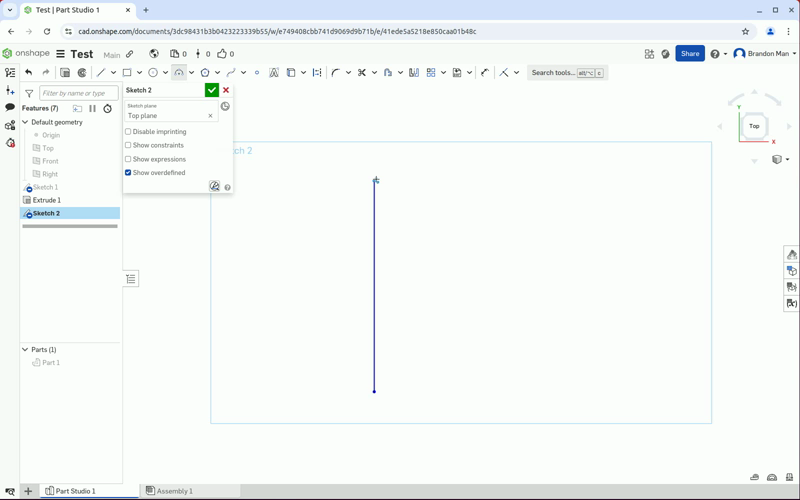
scroll(6)
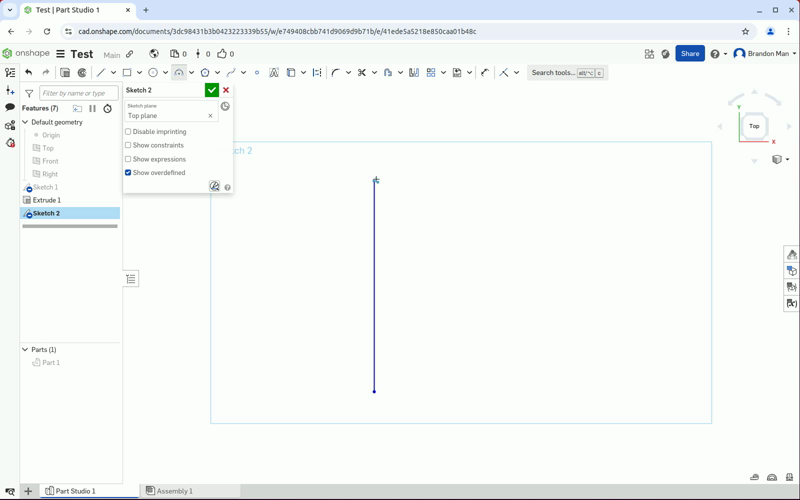
scroll(6)
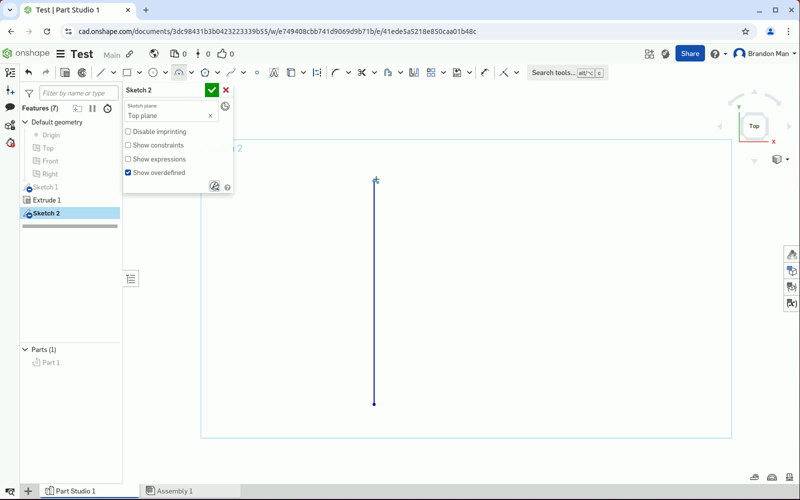
scroll(6)
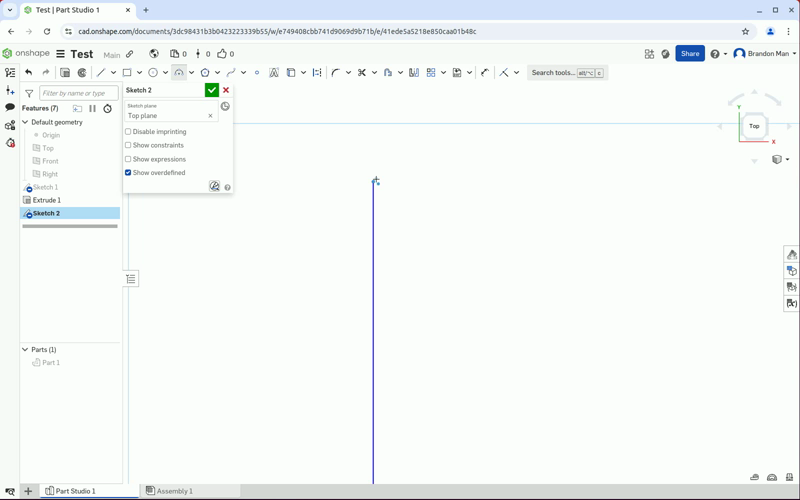
scroll(6)
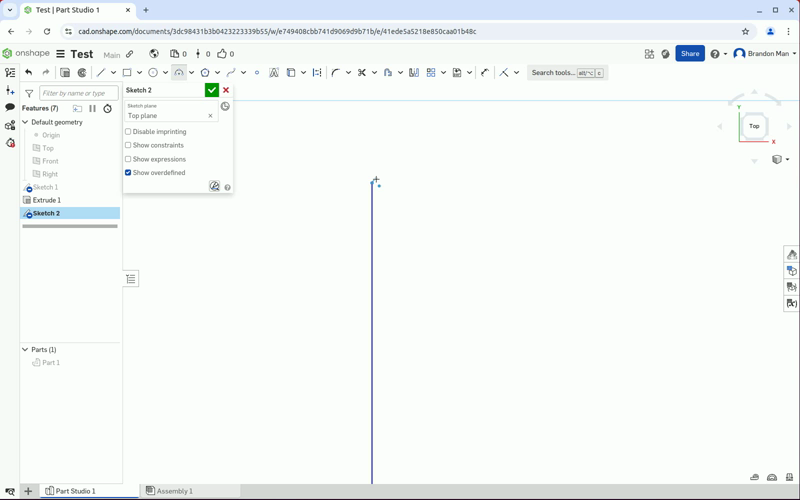
scroll(6)
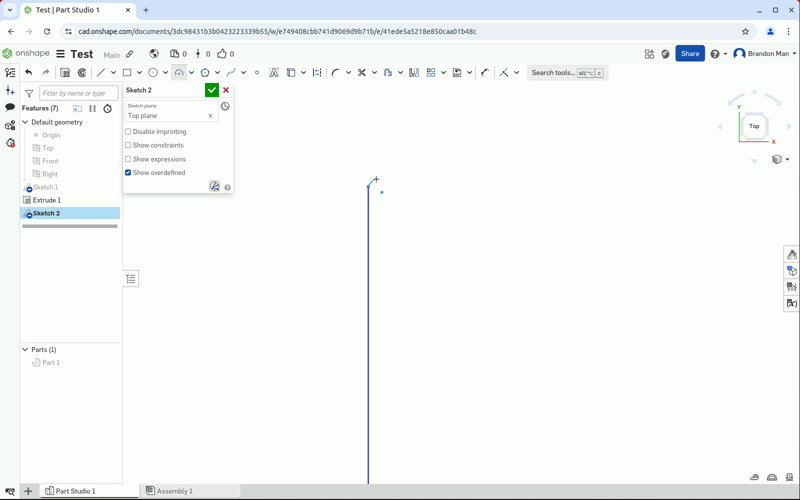
scroll(6)
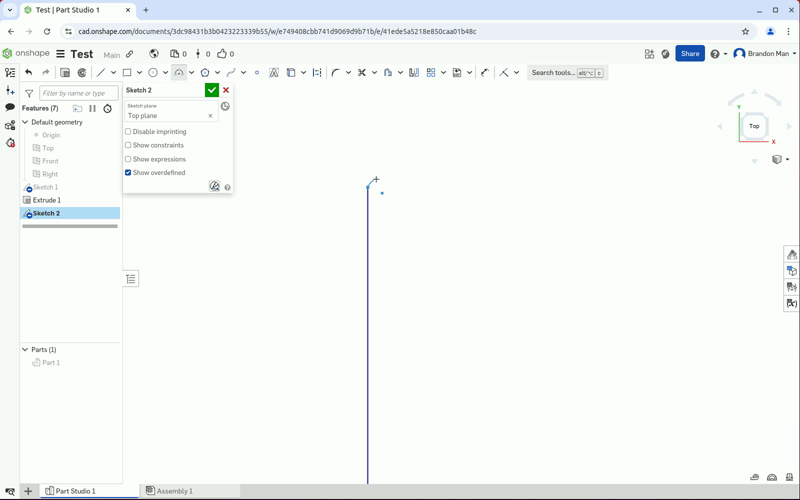
scroll(6)
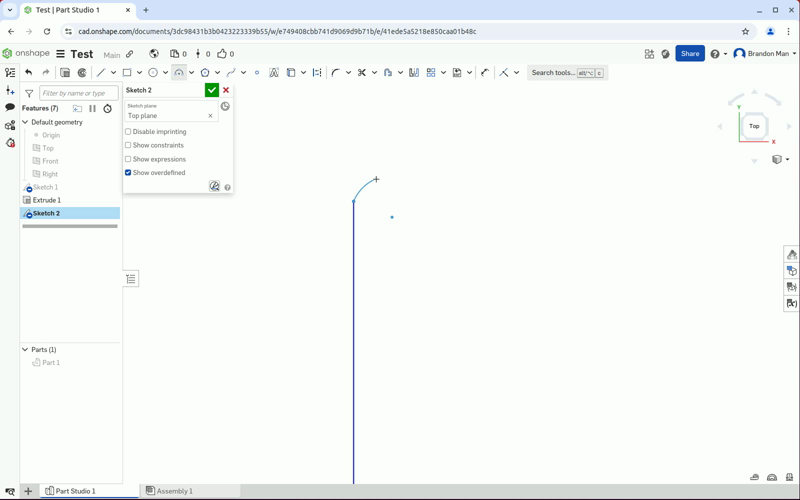
click(376, 178)
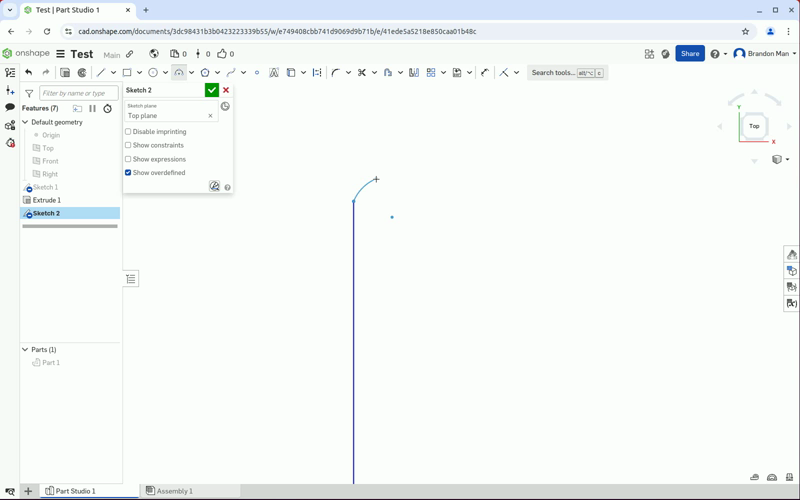
scroll(-6)
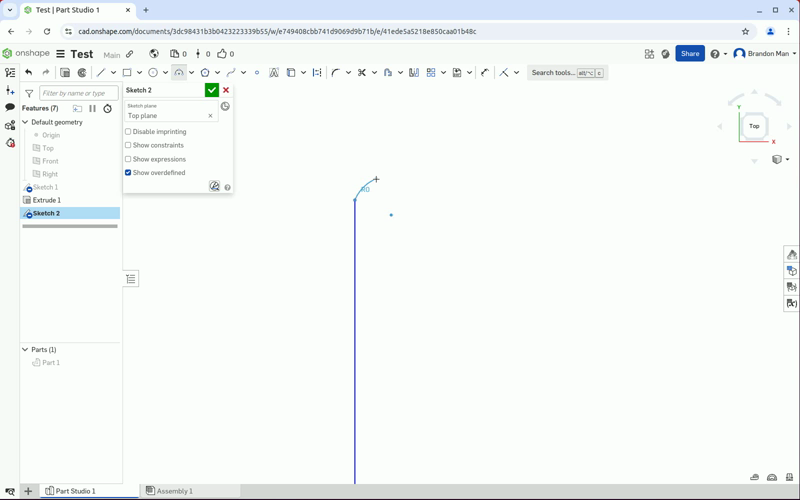
scroll(-6)
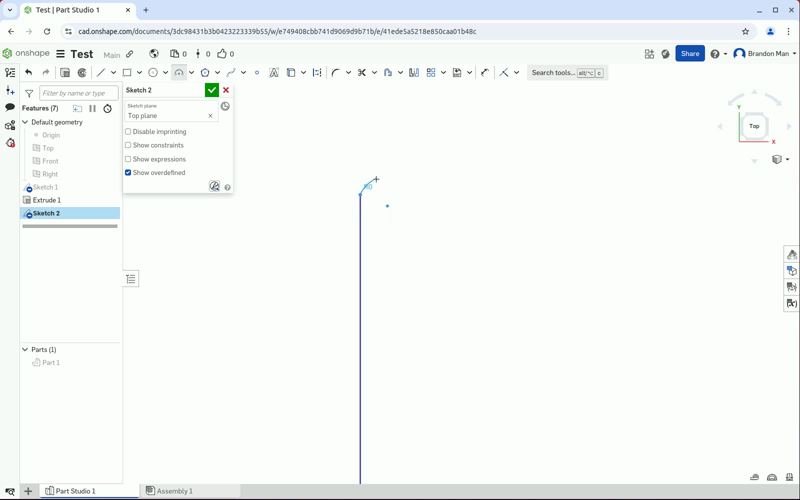
scroll(-6)
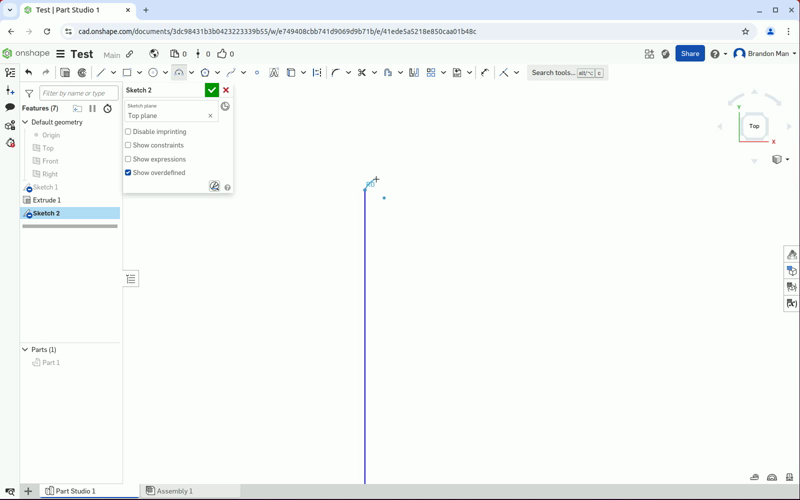
scroll(-6)
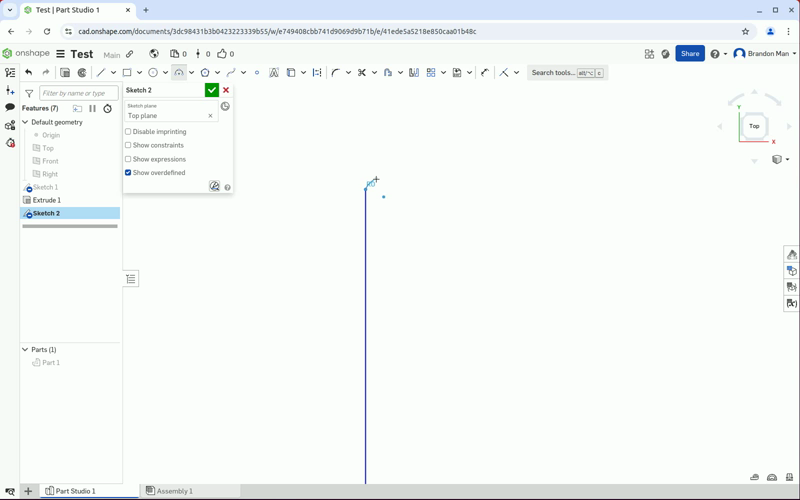
scroll(-6)
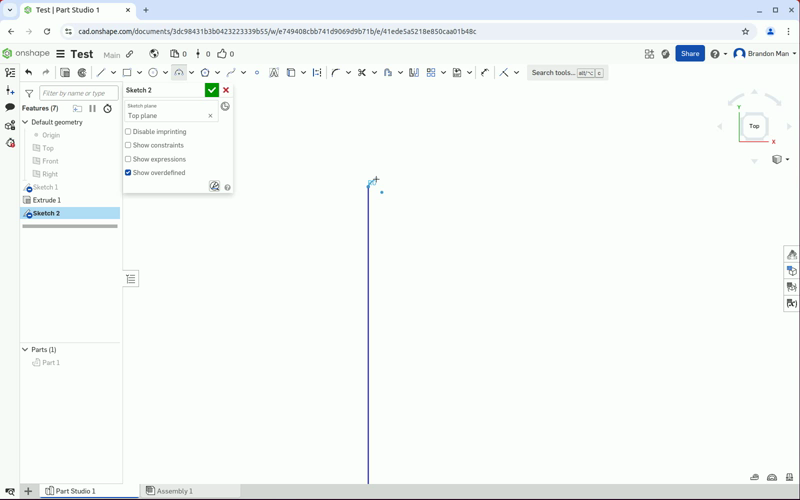
scroll(-6)
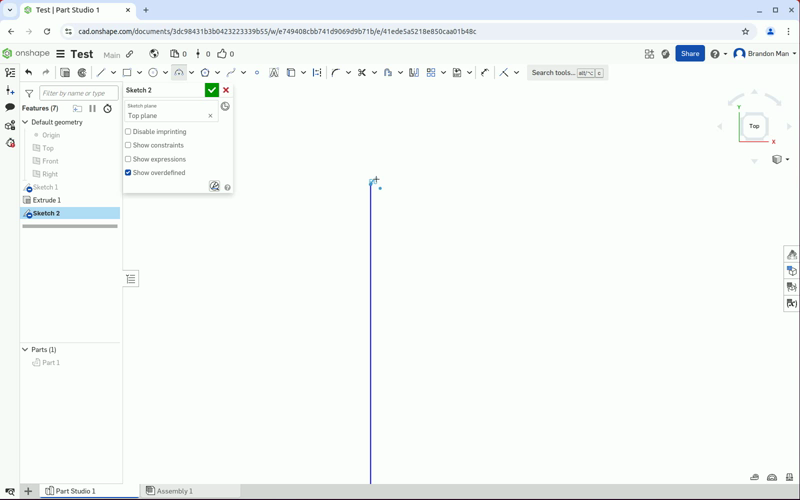
scroll(-6)
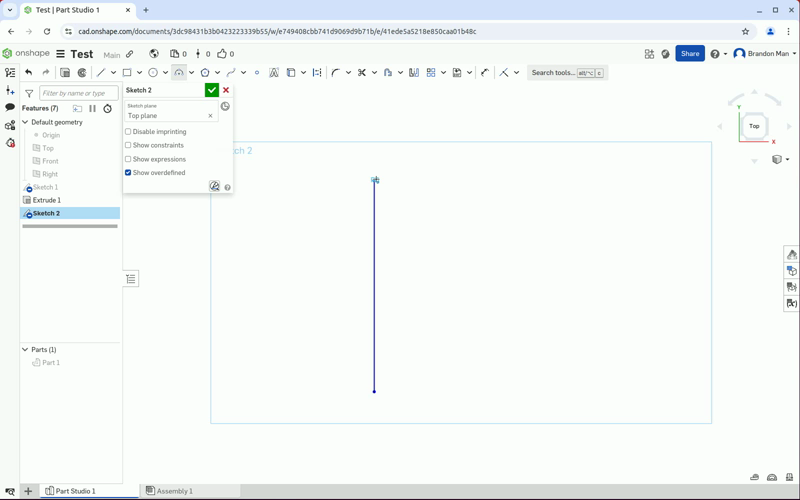
mouse_move(374, 179)
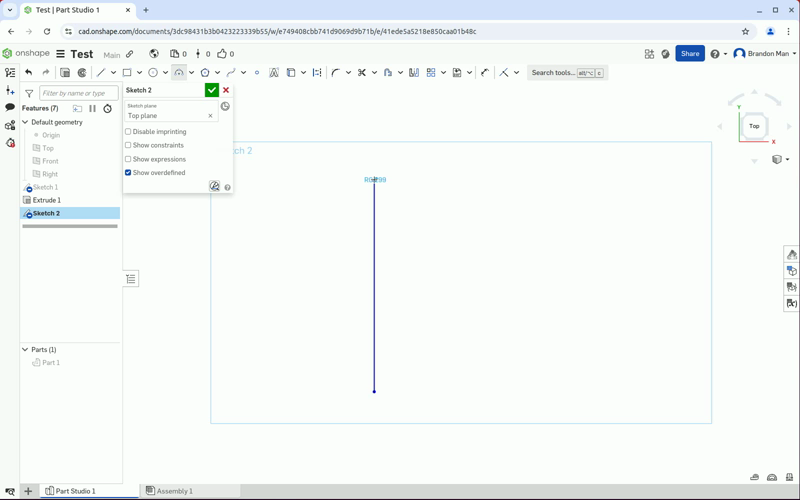
scroll(6)
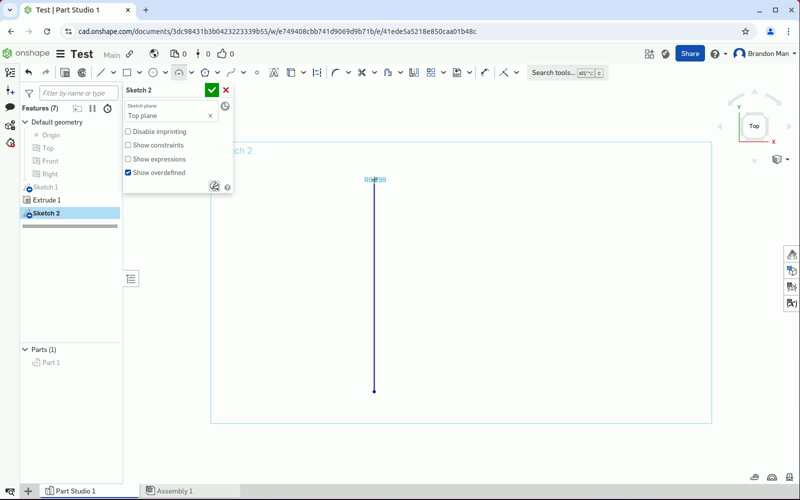
scroll(6)
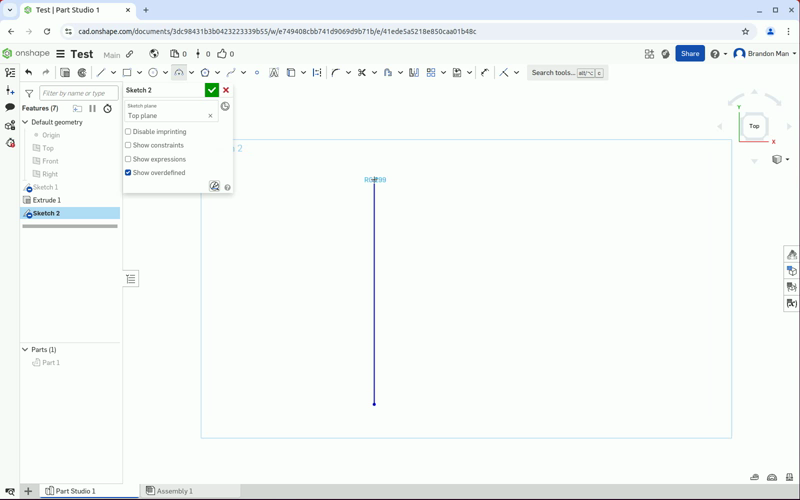
scroll(6)
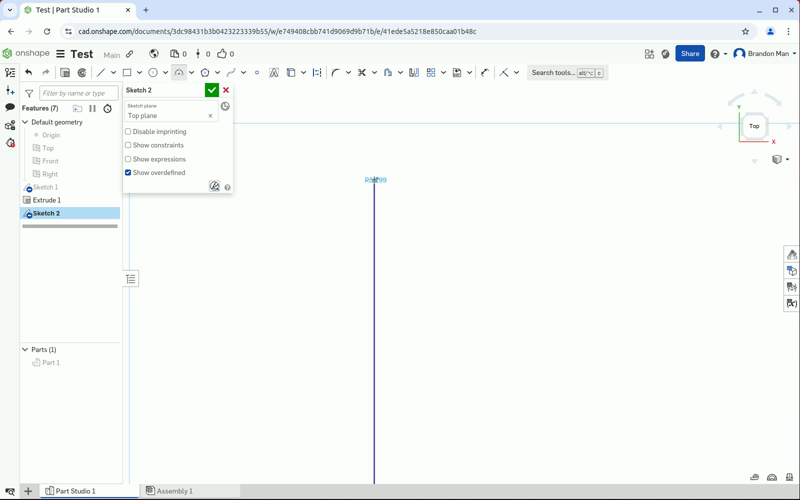
scroll(6)
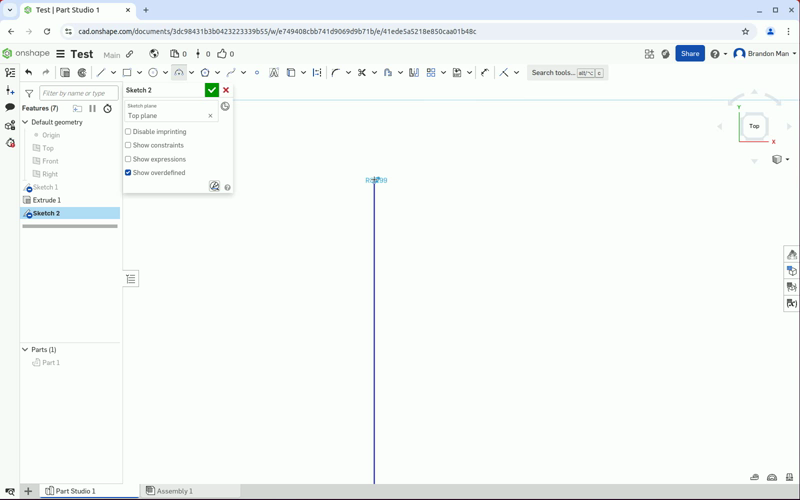
scroll(6)
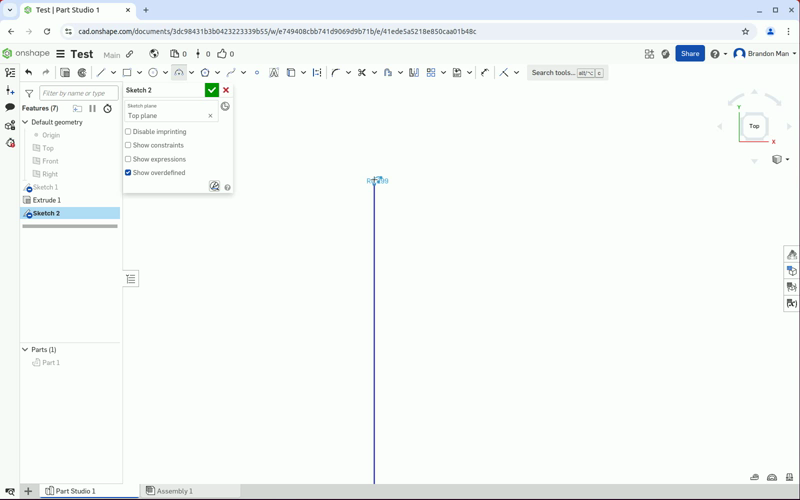
scroll(6)
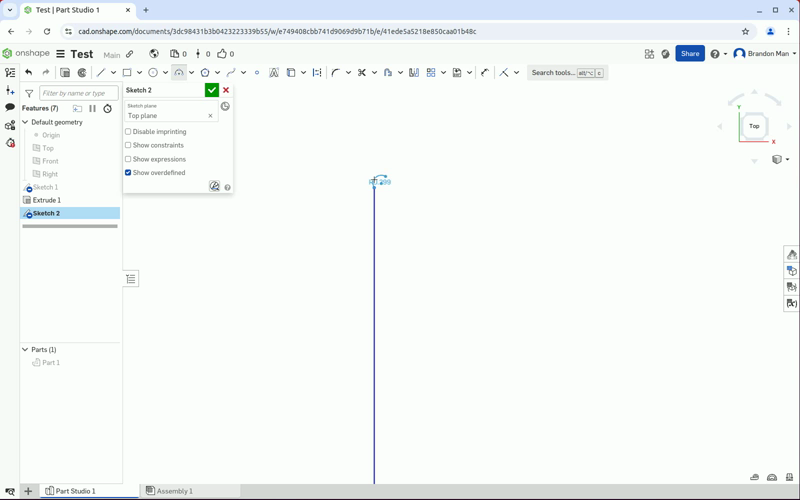
scroll(6)
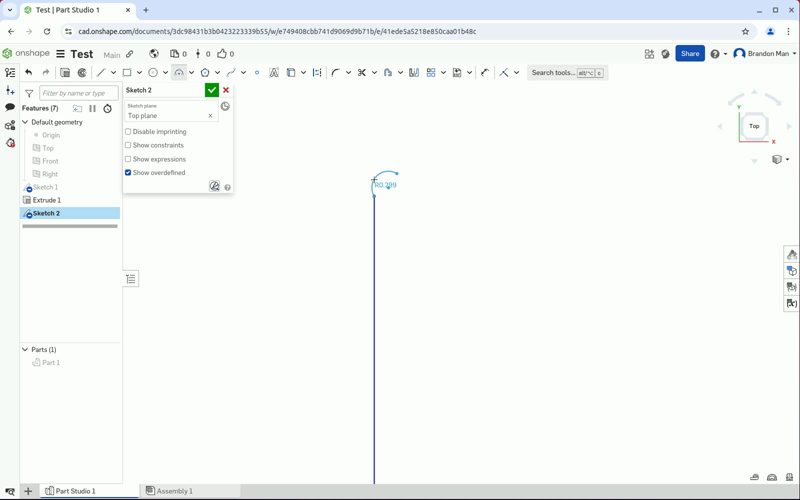
click(374, 179)
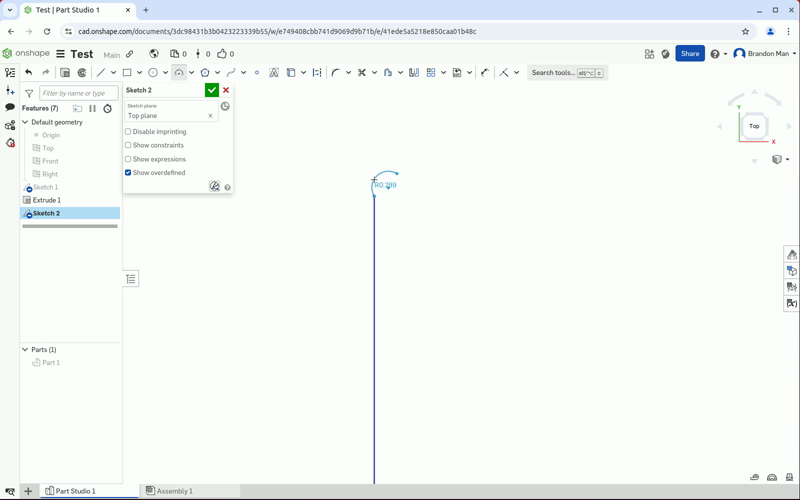
scroll(-6)
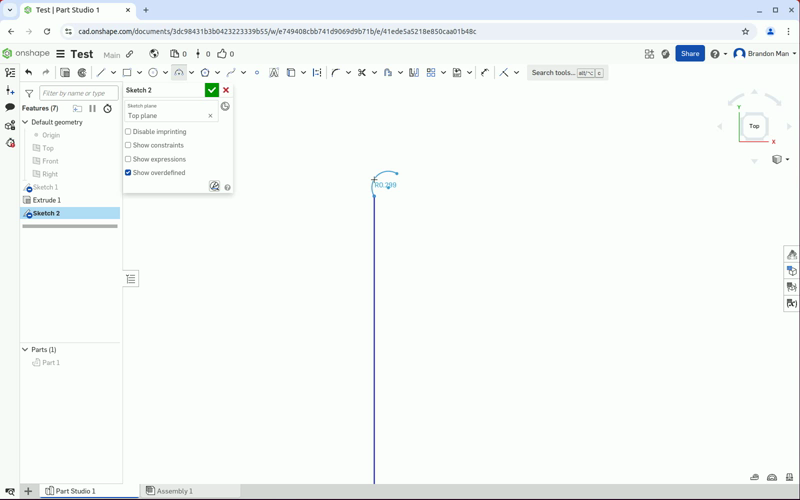
scroll(-6)
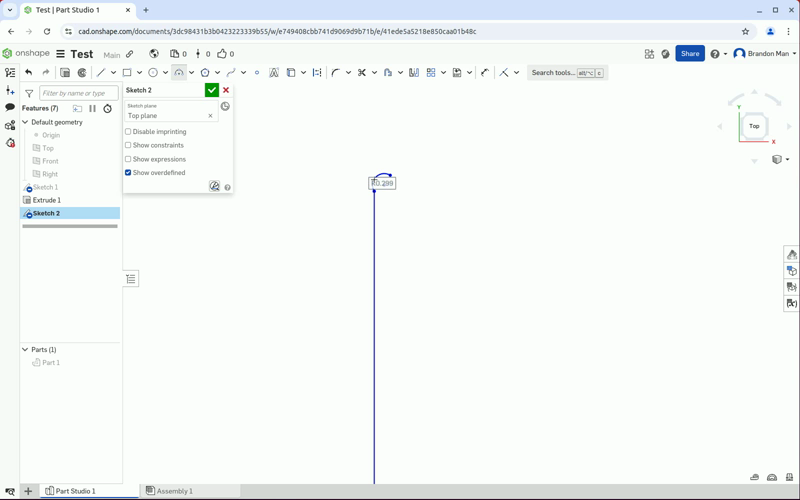
scroll(-6)
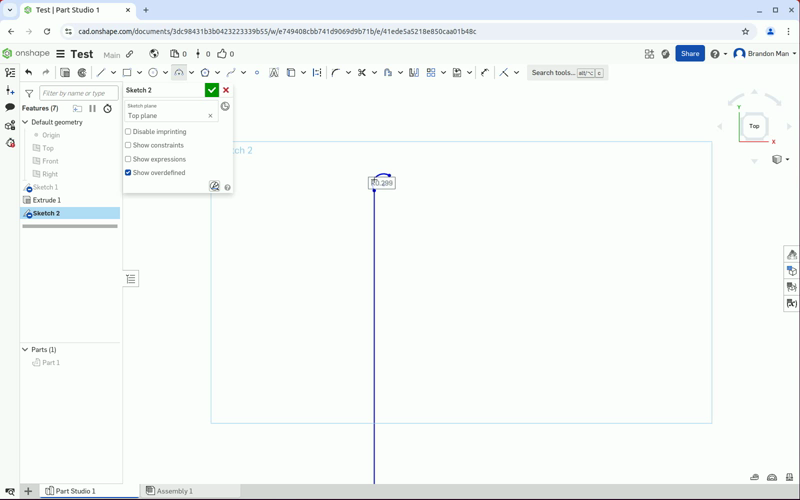
scroll(-6)
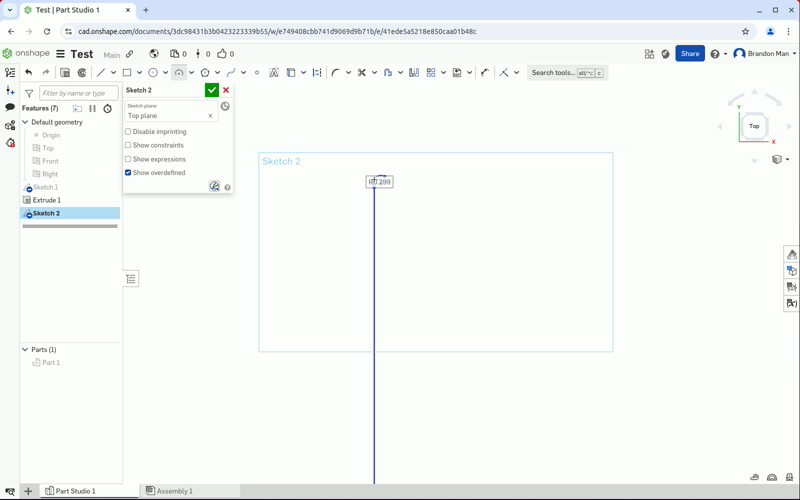
scroll(-6)
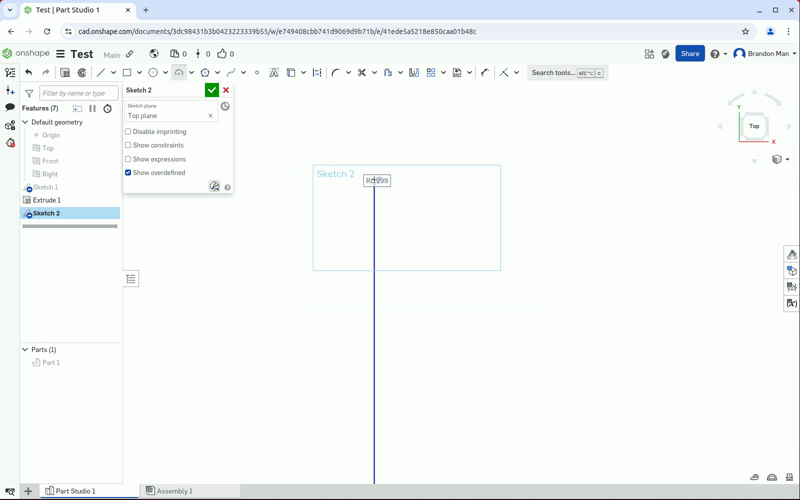
scroll(-6)
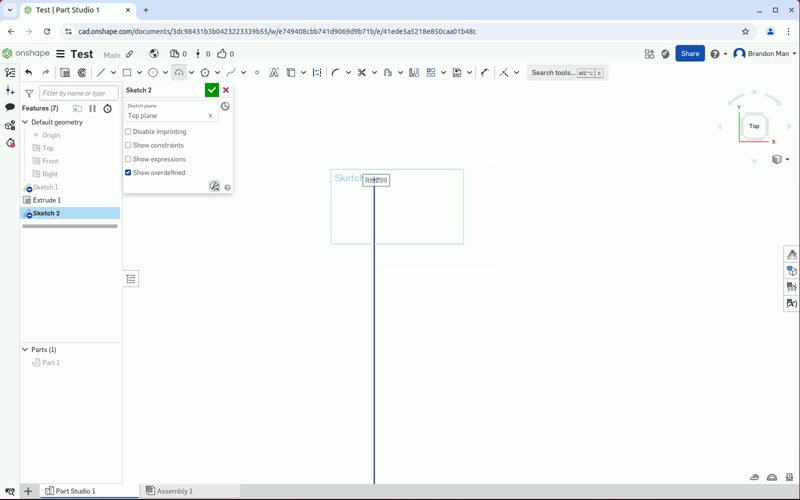
scroll(-6)
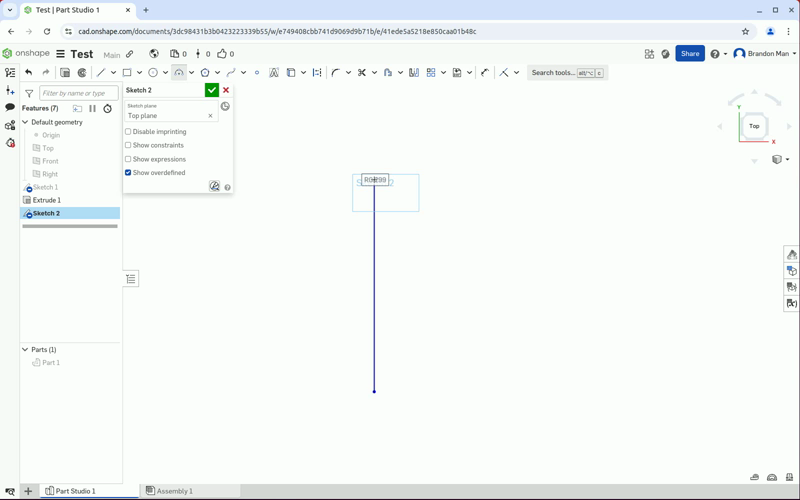
key_up(shift)
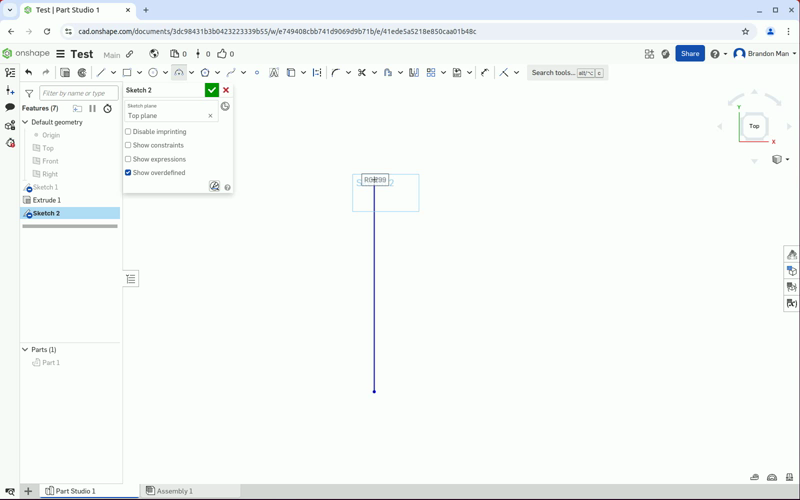
key(esc)
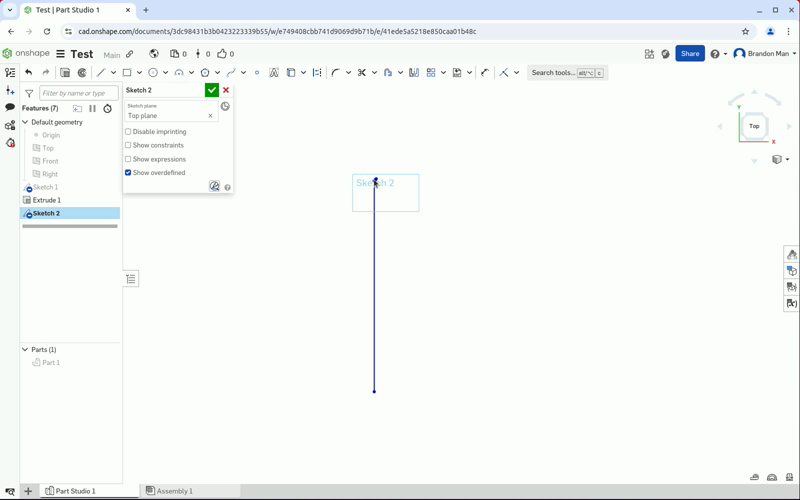
key(l)
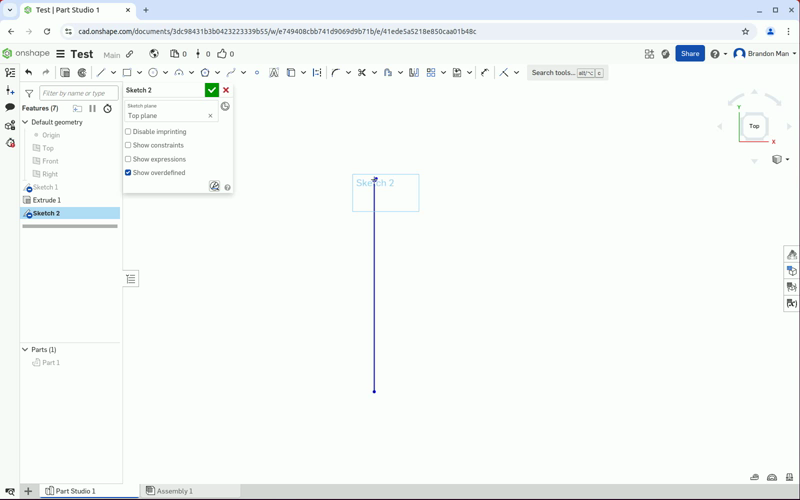
mouse_move(376, 178)
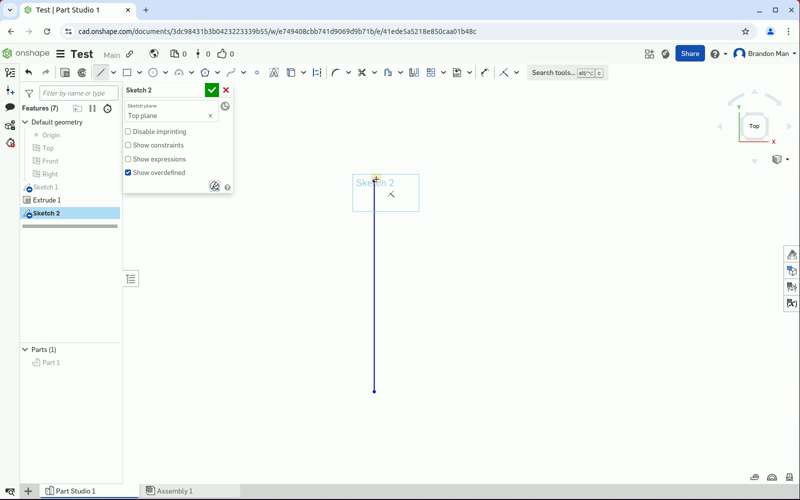
scroll(6)
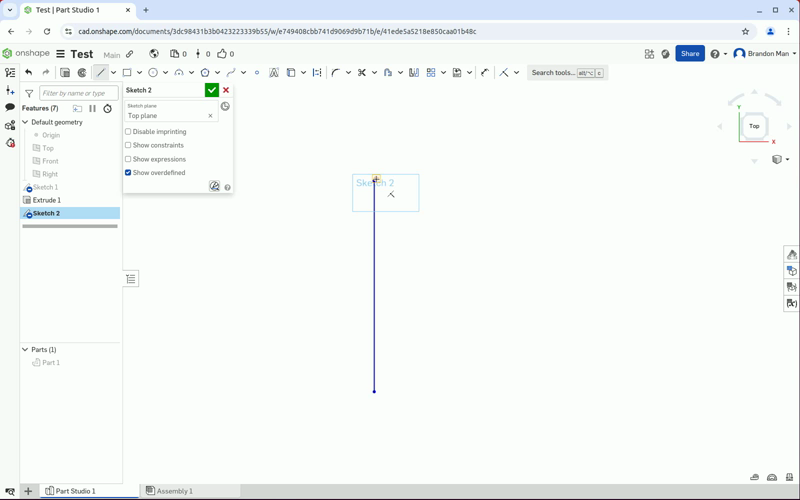
scroll(6)
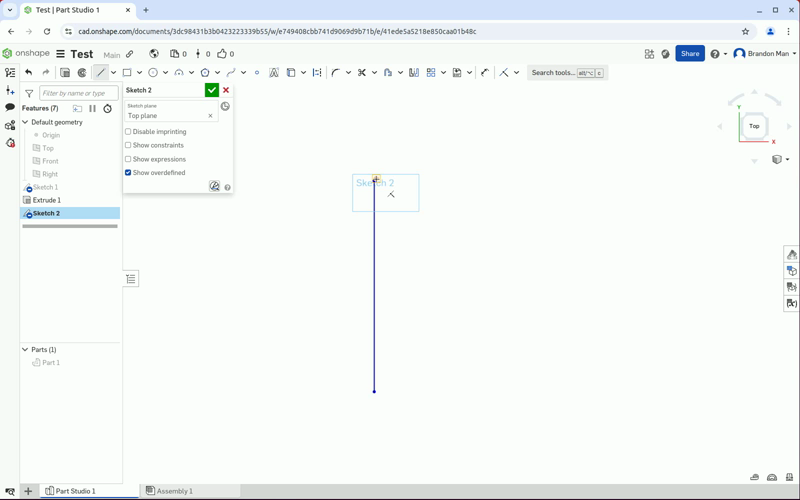
scroll(6)
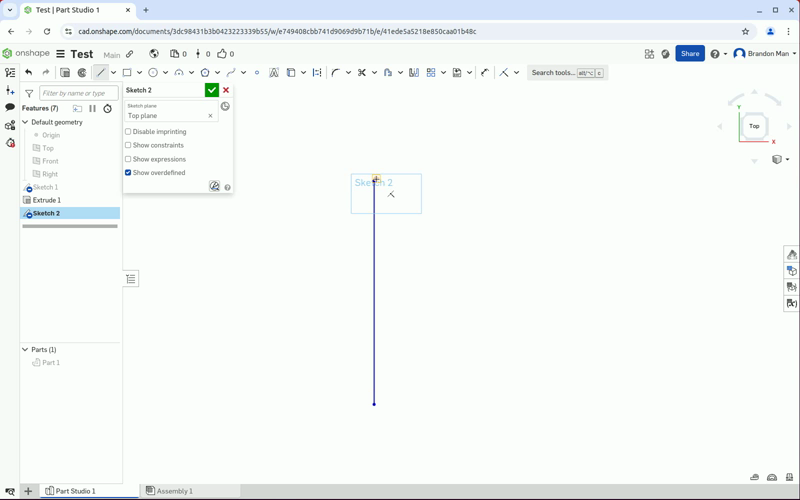
scroll(6)
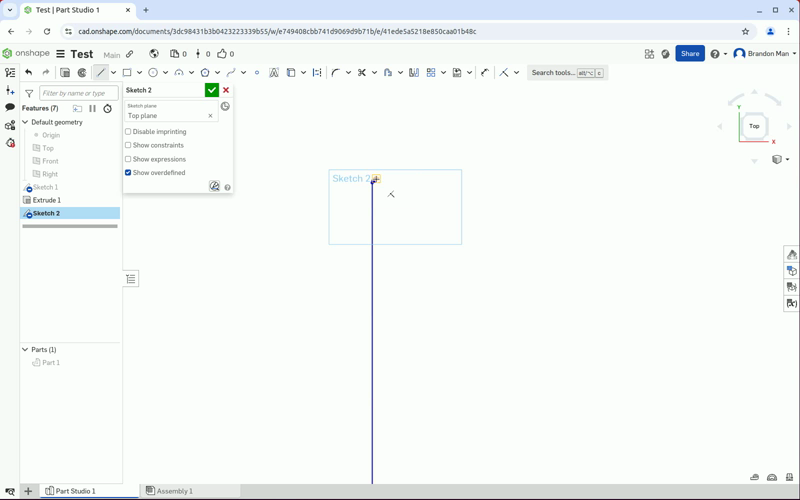
scroll(6)
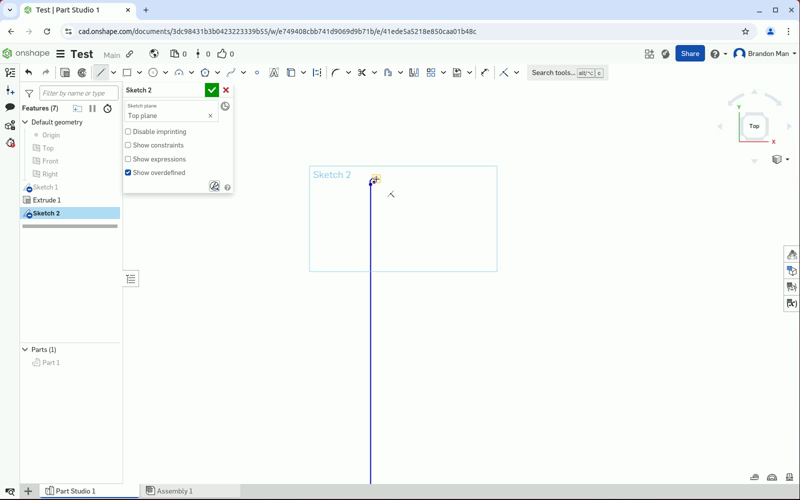
scroll(6)
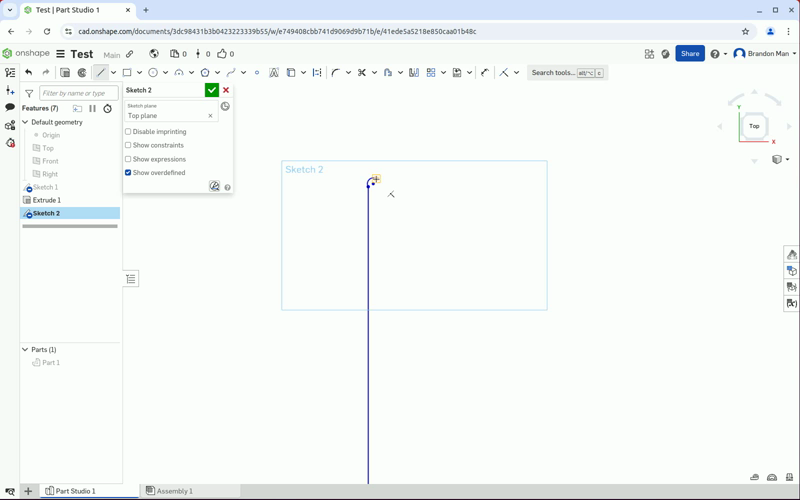
scroll(6)
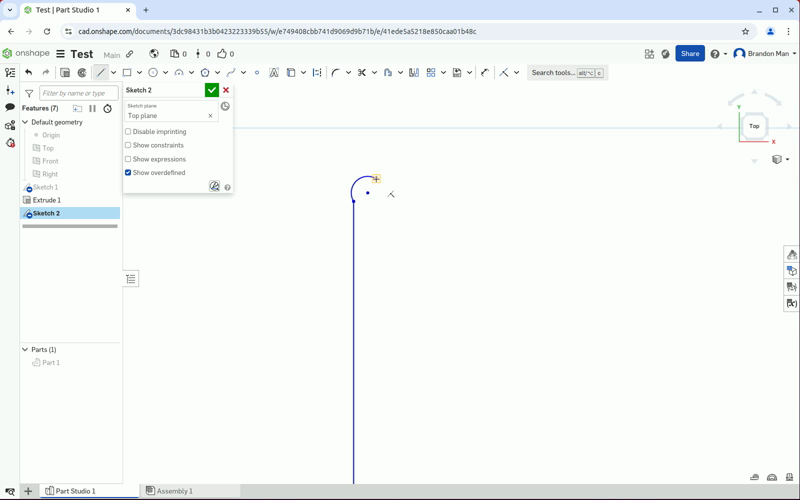
click(376, 178)
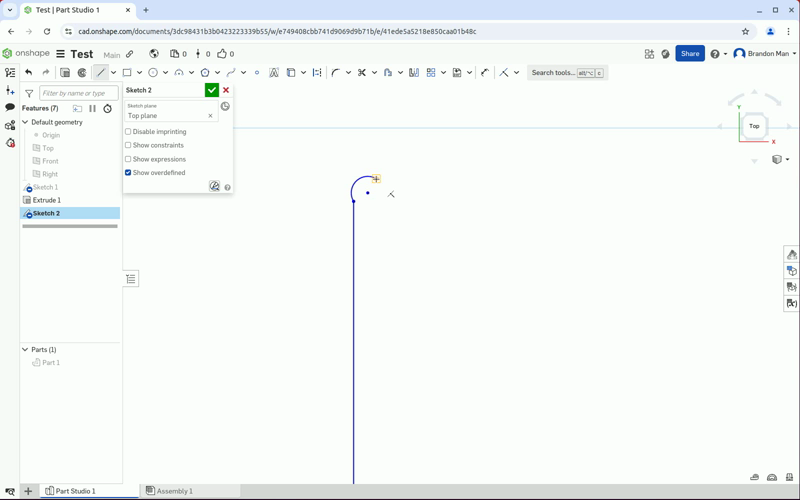
scroll(-6)
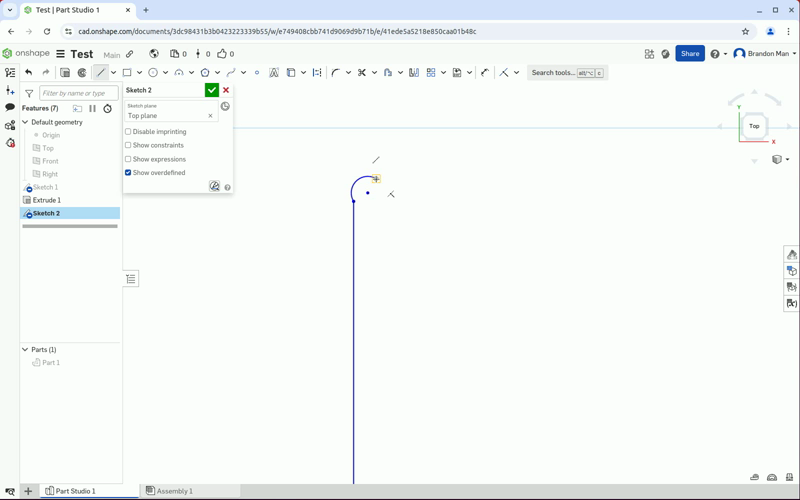
scroll(-6)
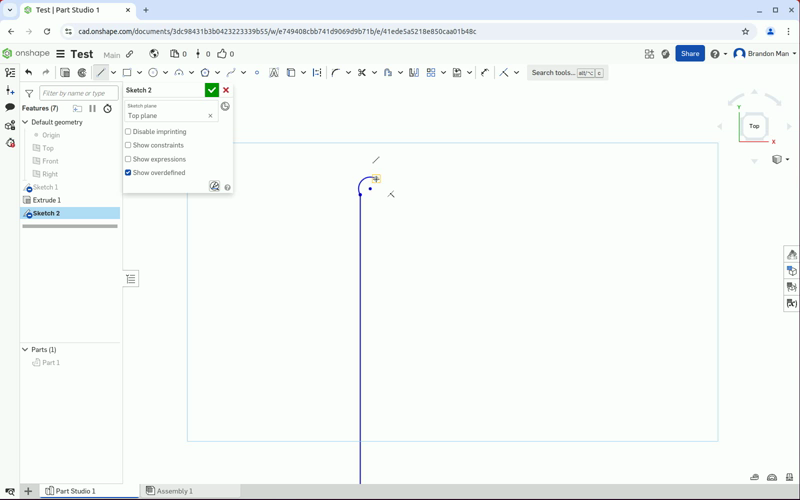
scroll(-6)
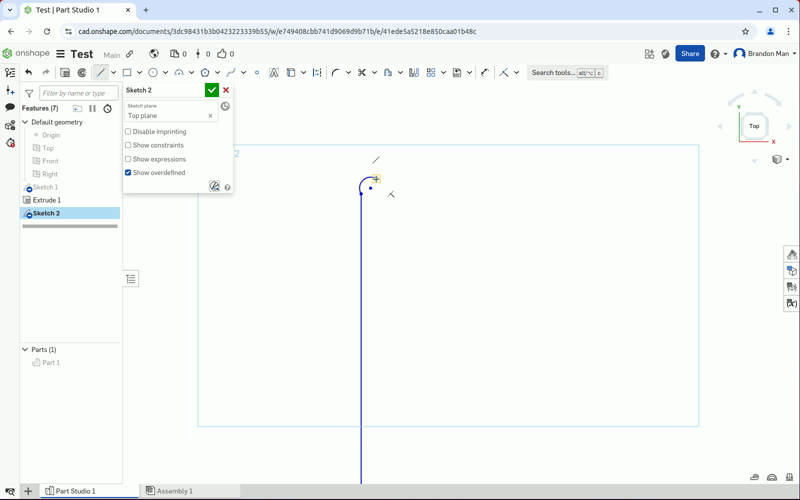
scroll(-6)
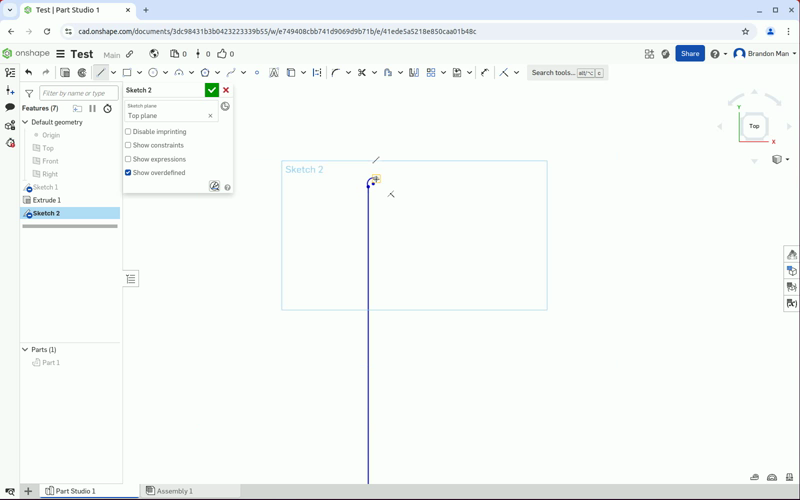
scroll(-6)
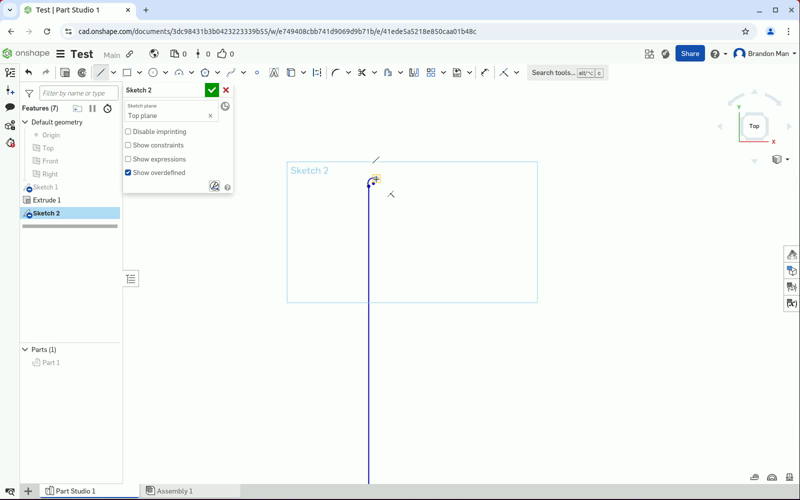
scroll(-6)
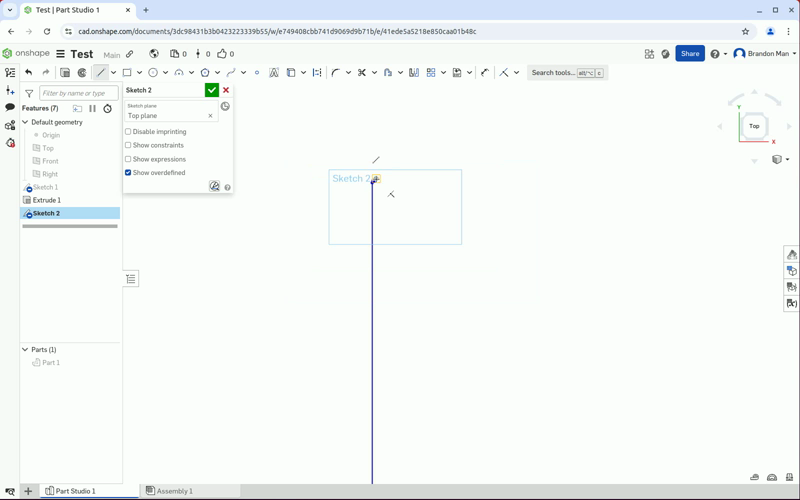
scroll(-6)
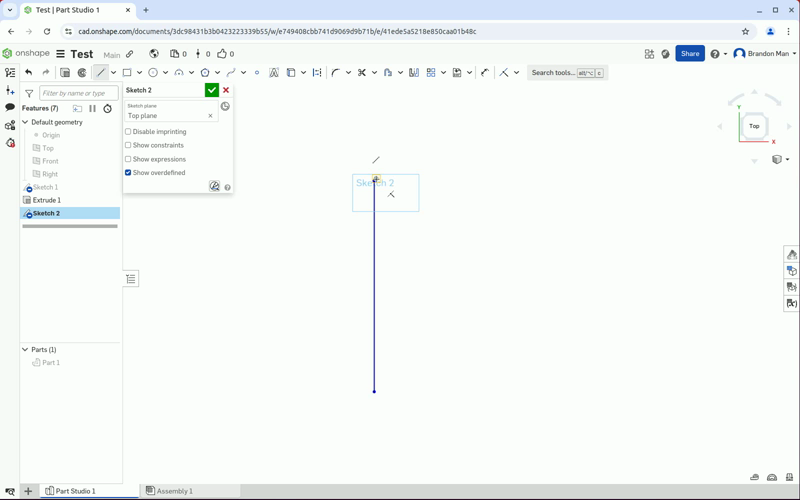
key_down(shift)
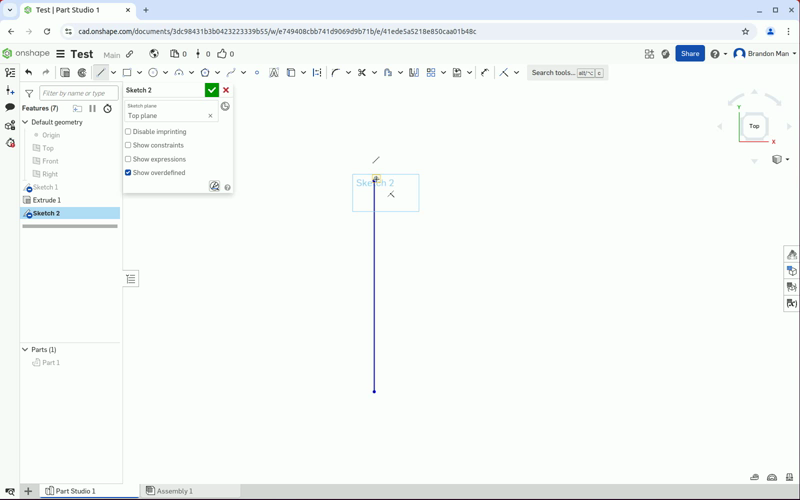
mouse_move(540, 178)
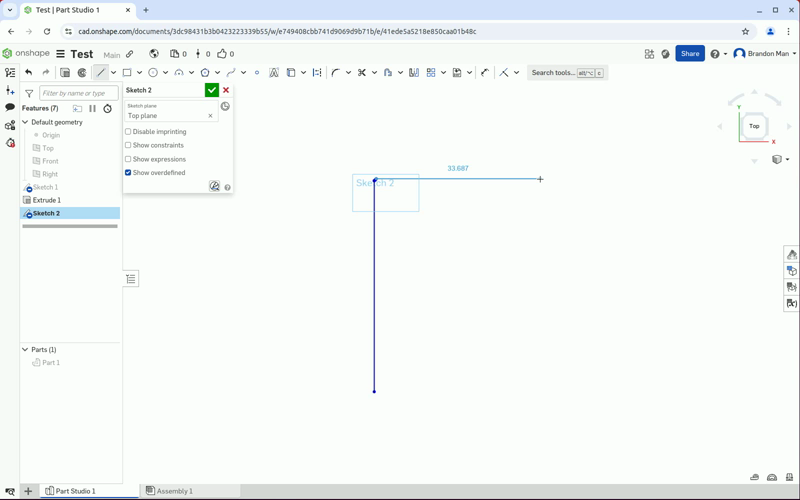
click(540, 178)
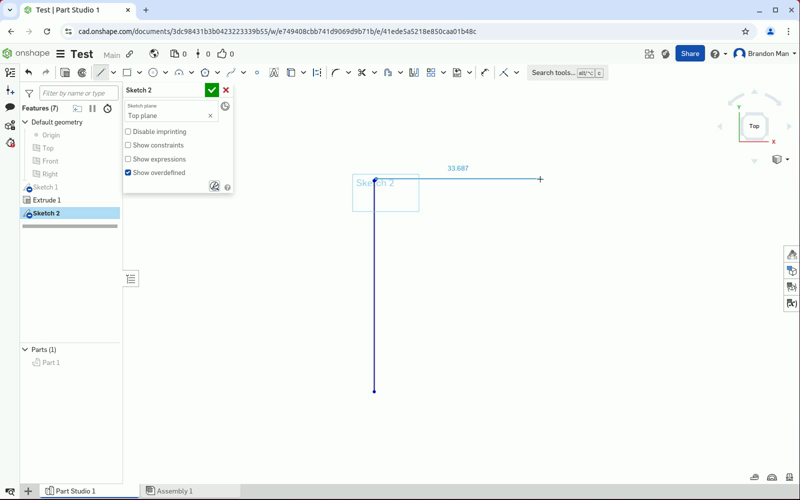
key_up(shift)
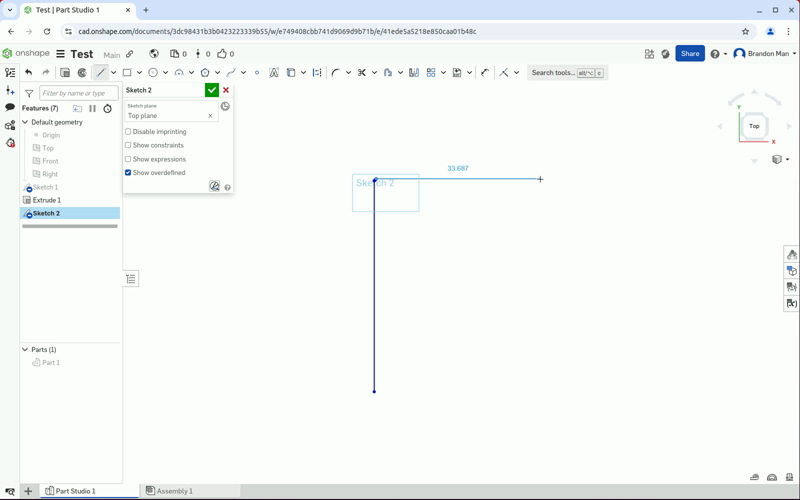
key(esc)
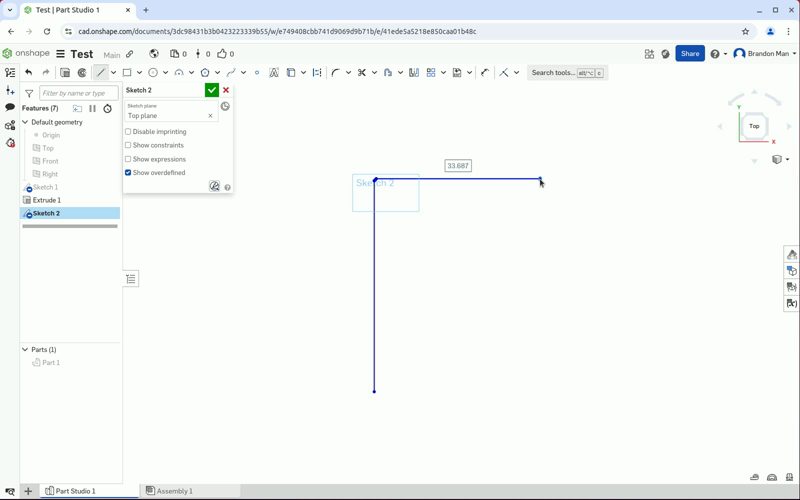
key(a)
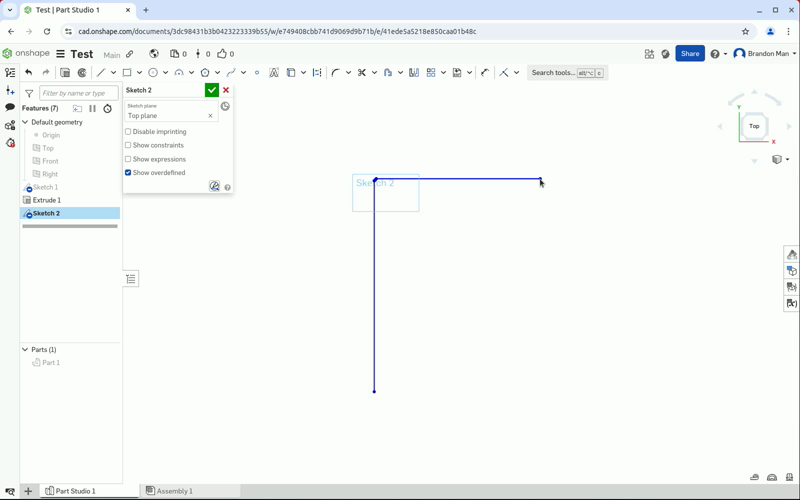
mouse_move(540, 178)
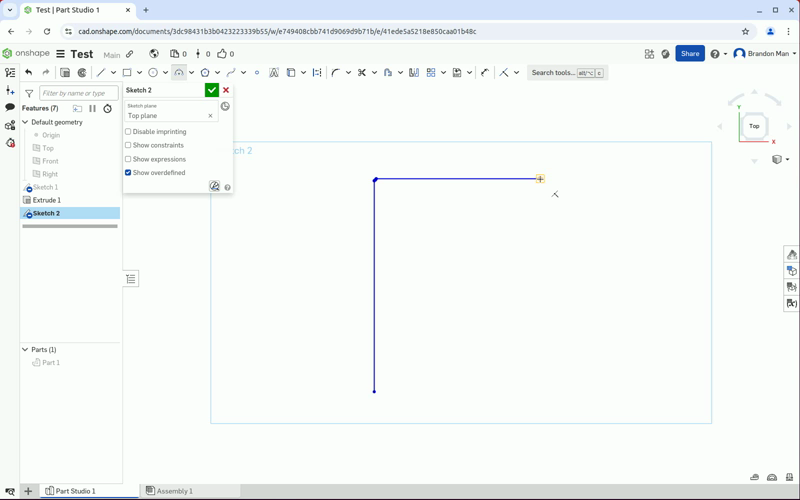
click(540, 178)
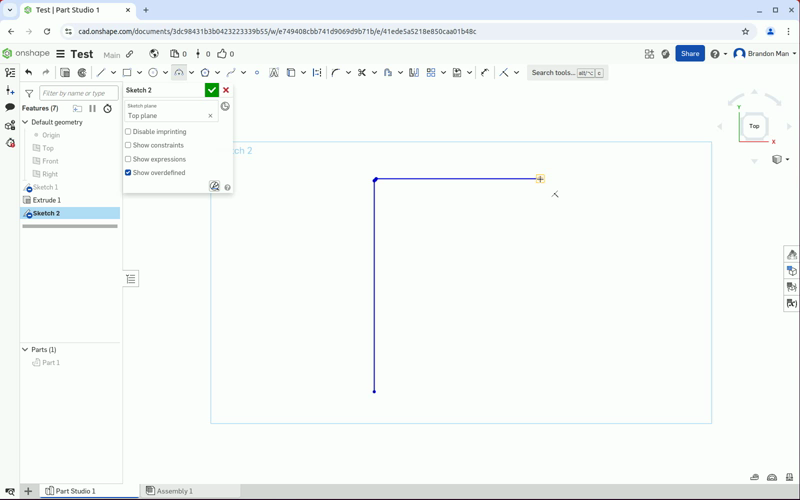
key_down(shift)
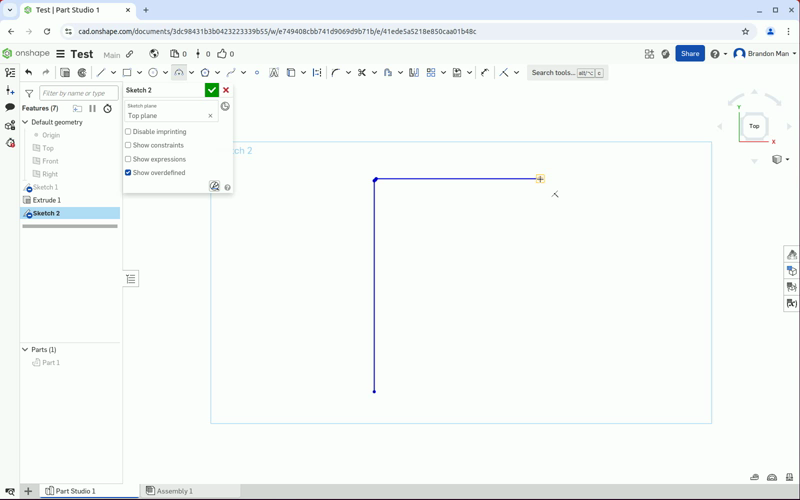
mouse_move(542, 180)
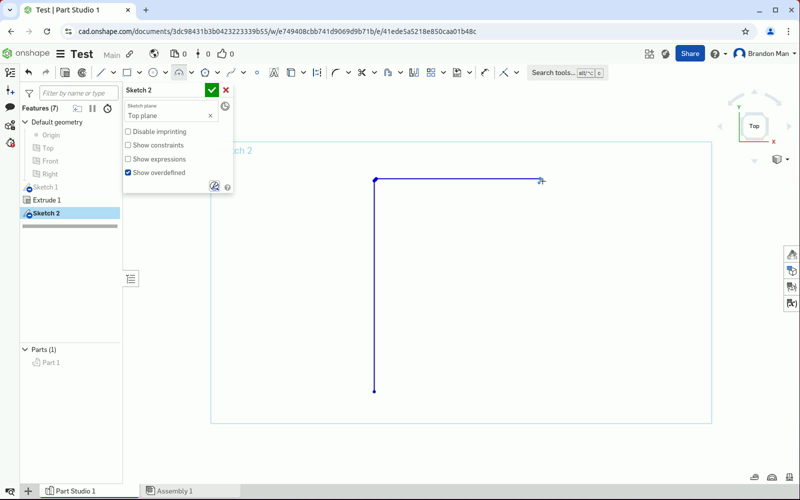
scroll(6)
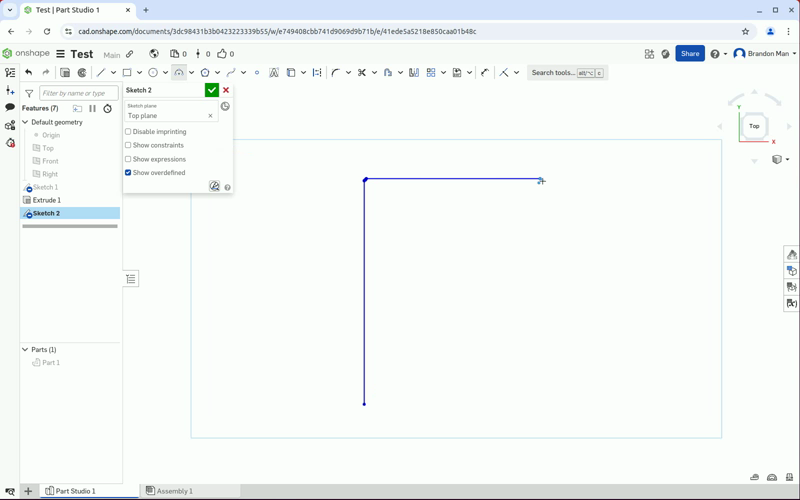
scroll(6)
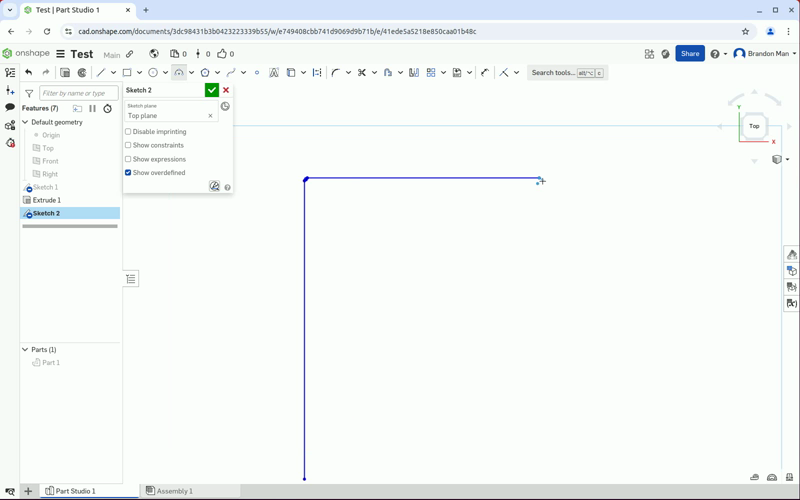
scroll(6)
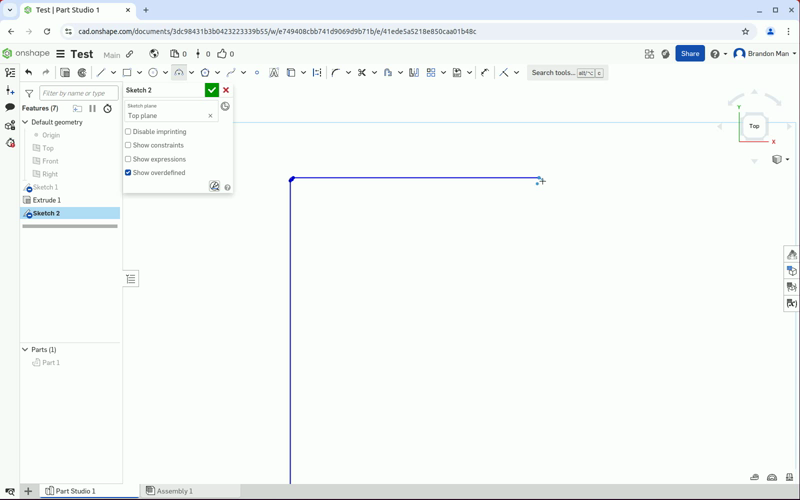
scroll(6)
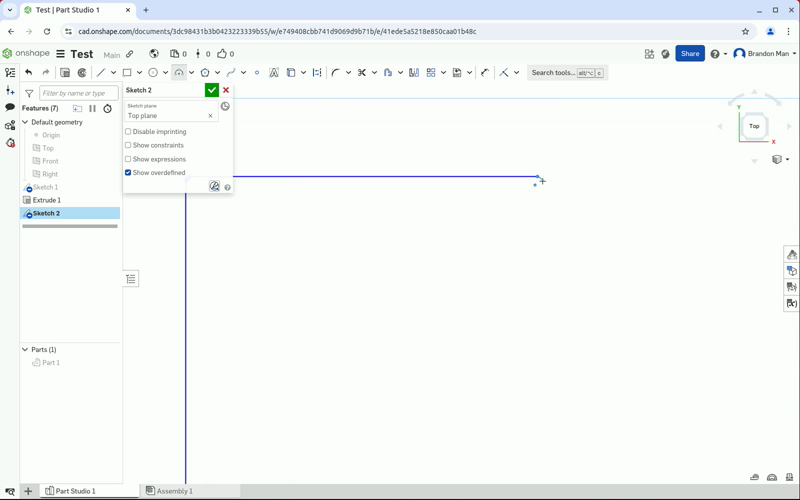
scroll(6)
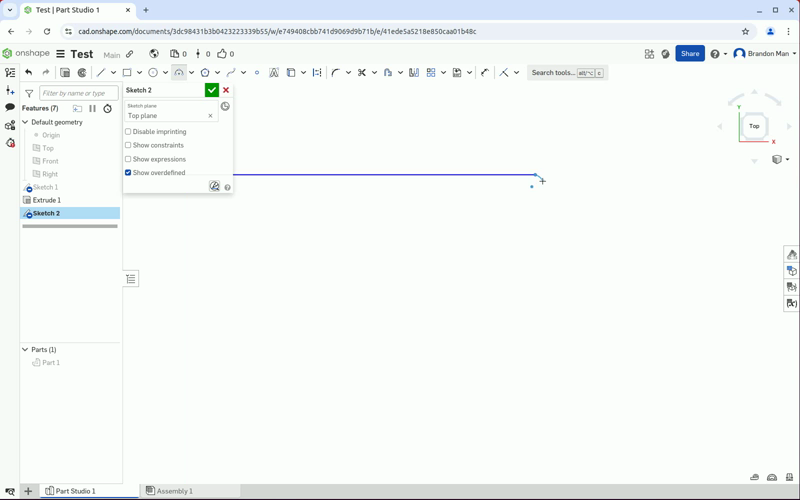
scroll(6)
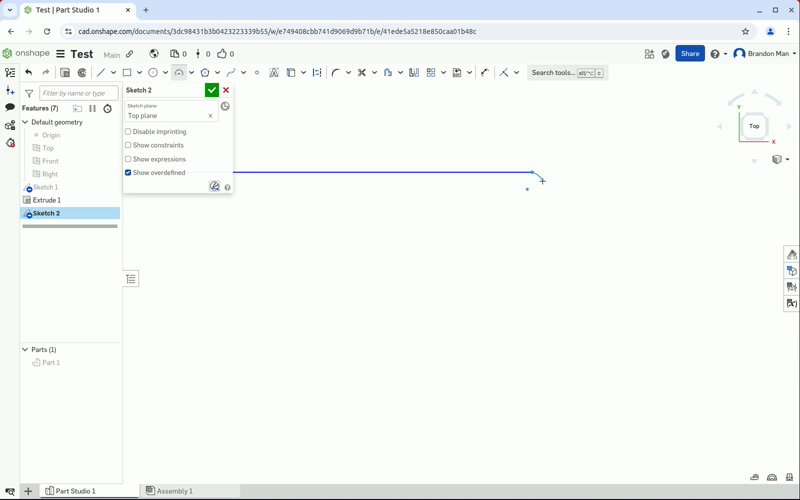
scroll(6)
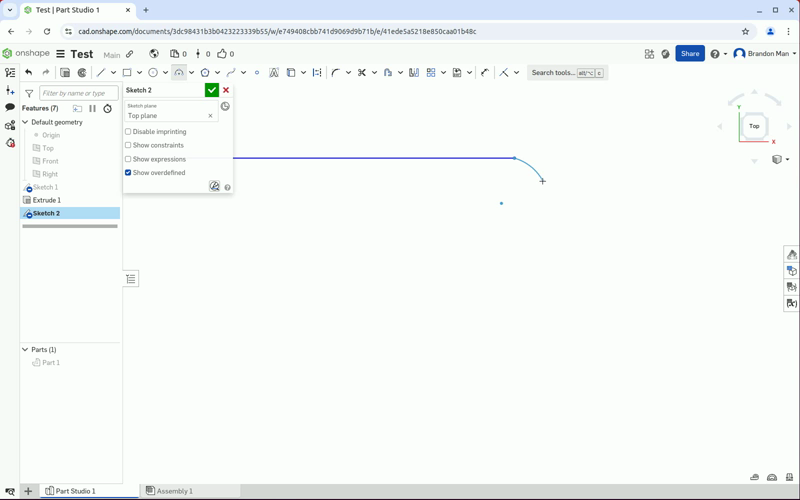
click(542, 180)
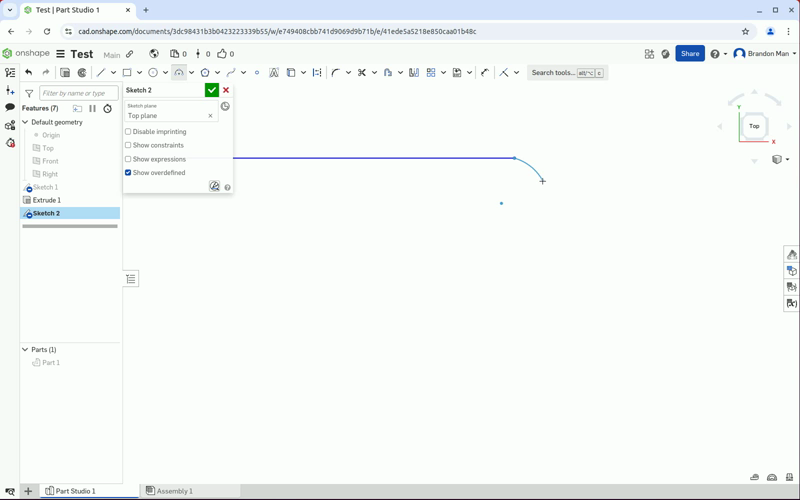
scroll(-6)
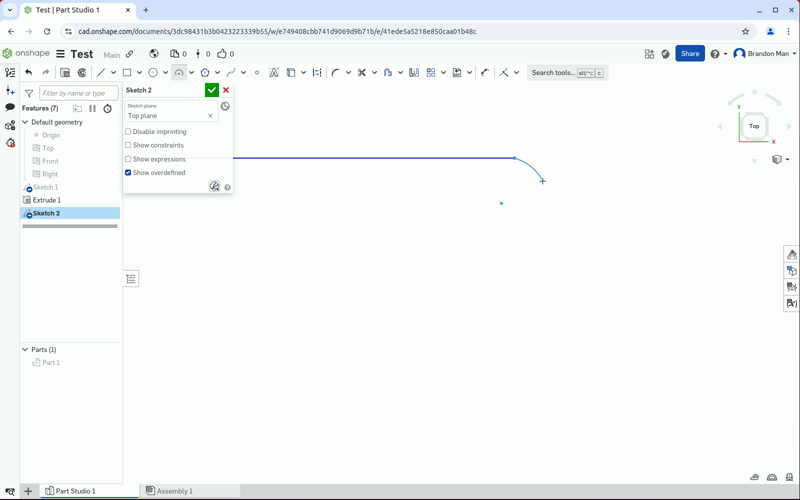
scroll(-6)
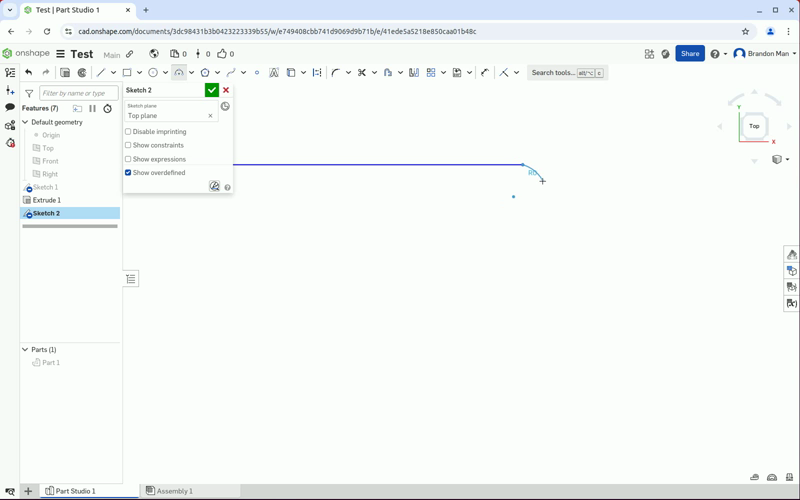
scroll(-6)
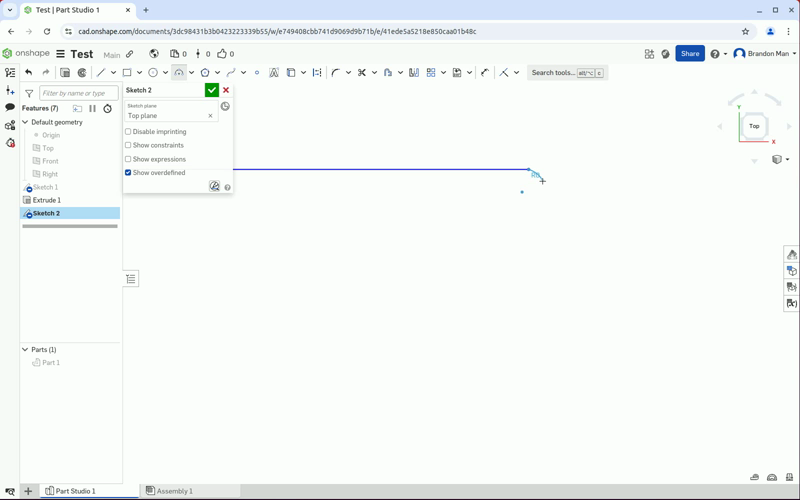
scroll(-6)
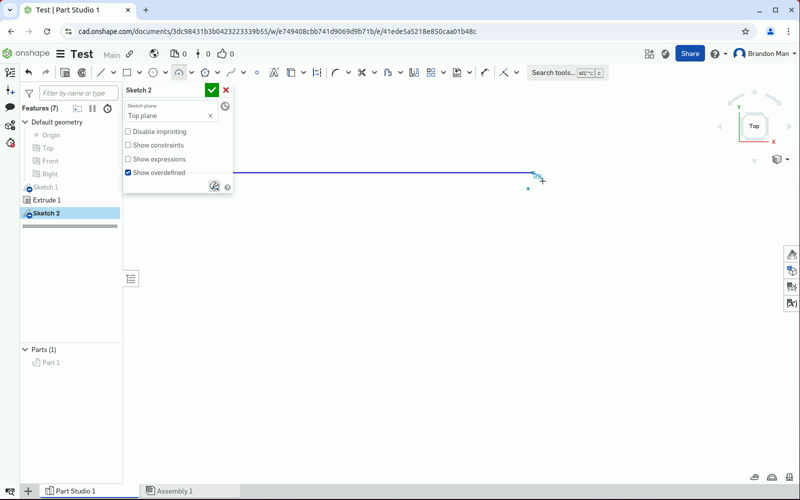
scroll(-6)
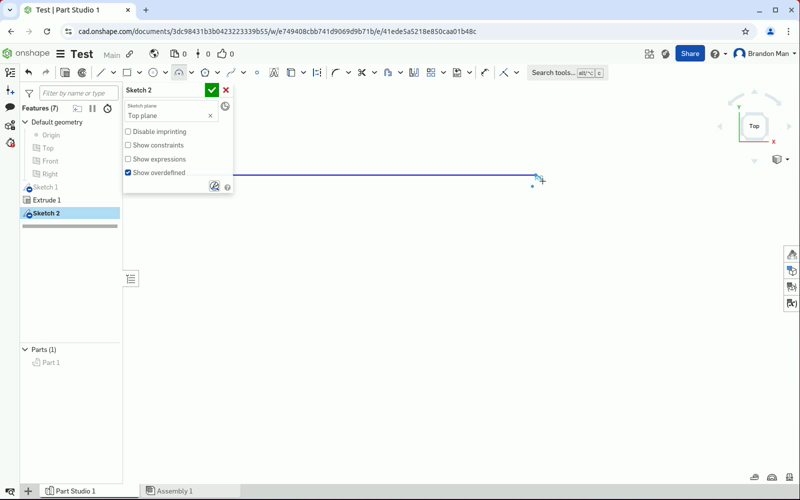
scroll(-6)
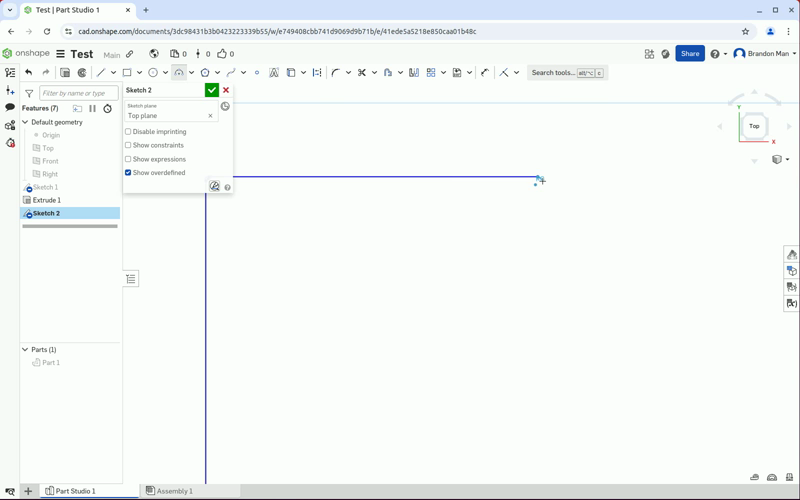
scroll(-6)
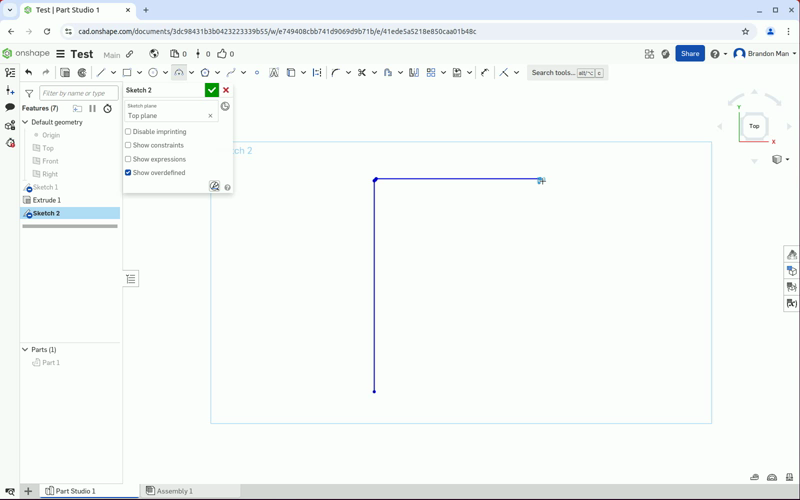
mouse_move(541, 179)
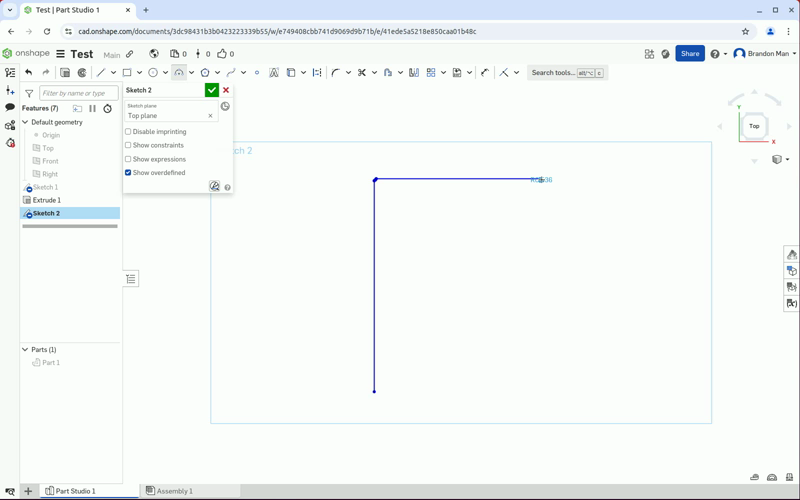
scroll(6)
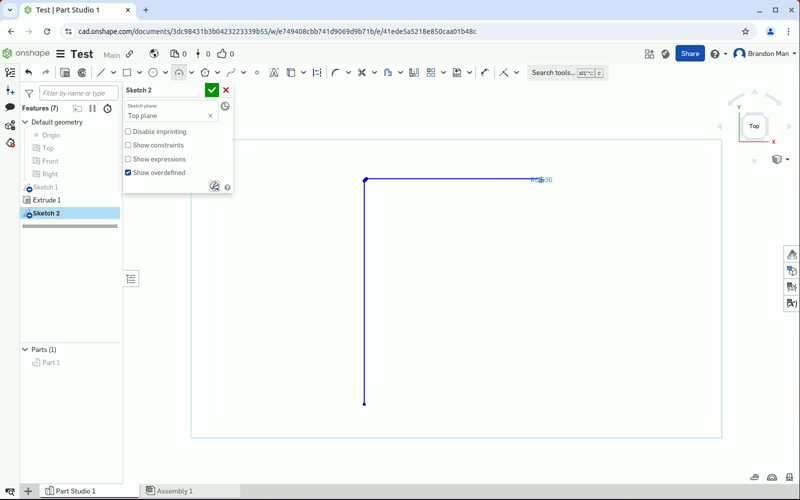
scroll(6)
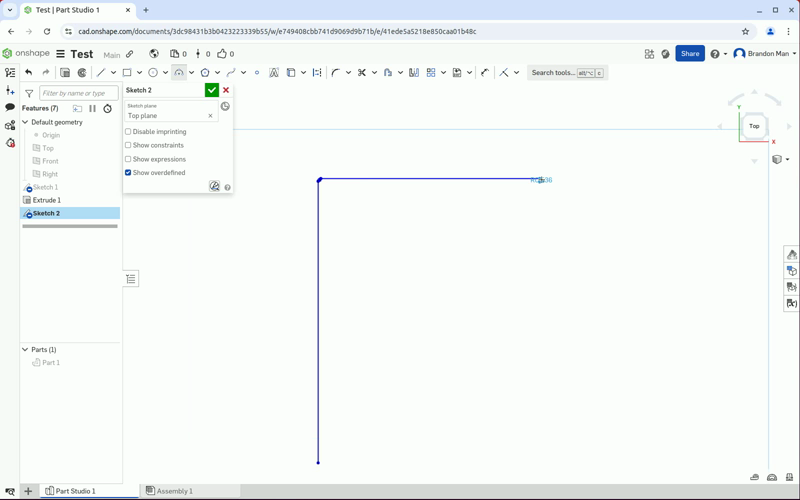
scroll(6)
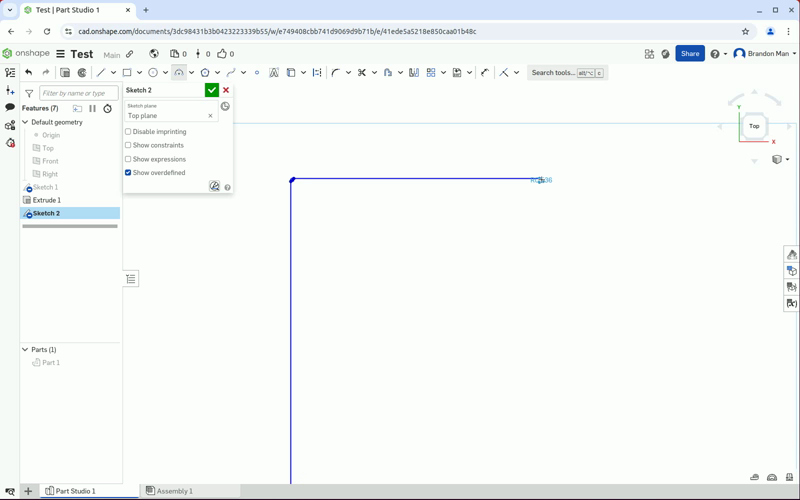
scroll(6)
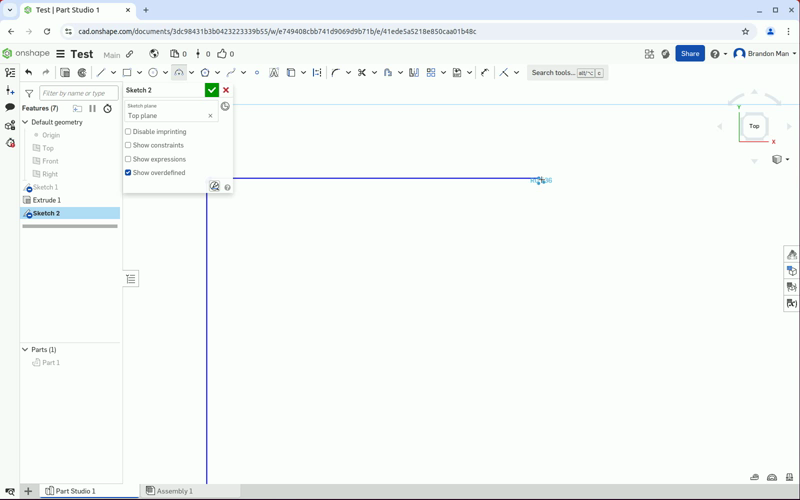
scroll(6)
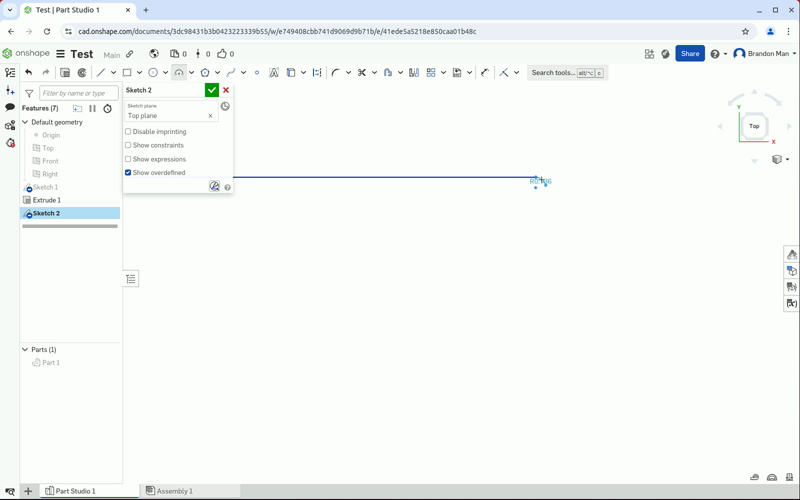
scroll(6)
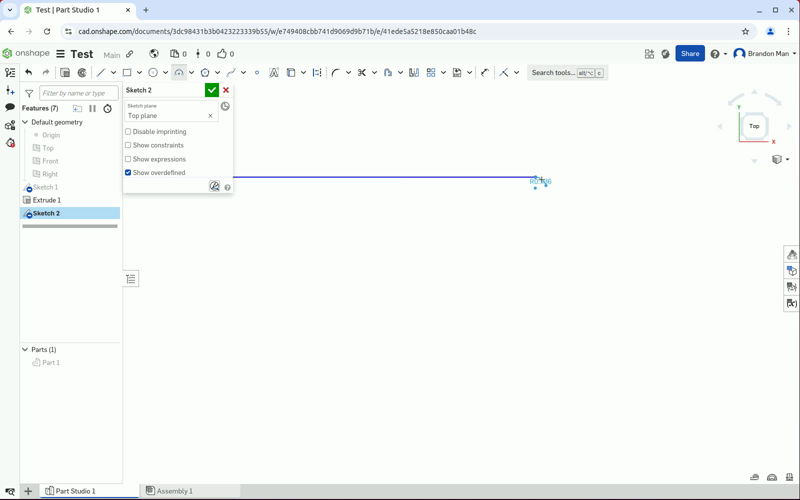
scroll(6)
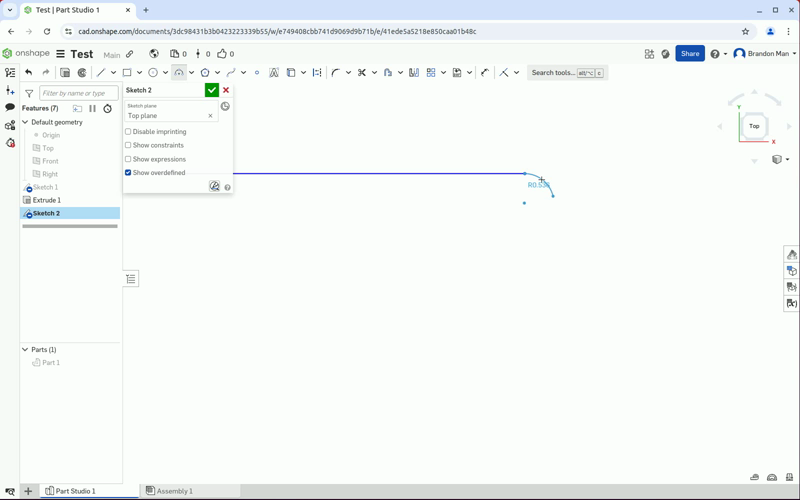
click(541, 179)
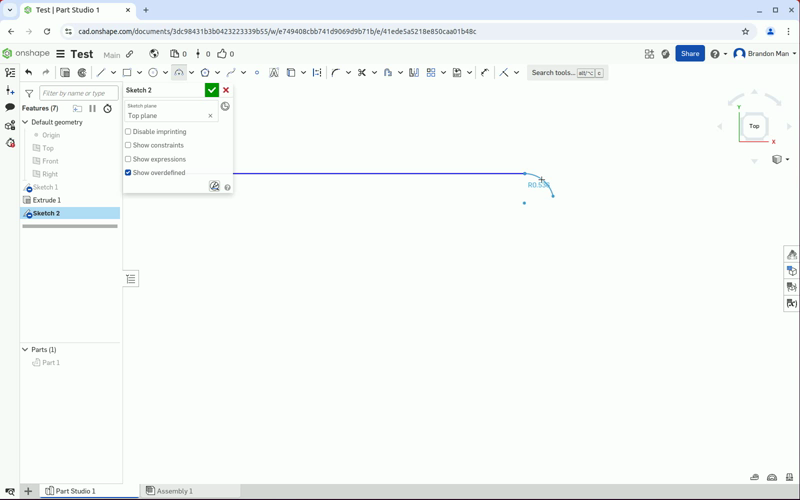
scroll(-6)
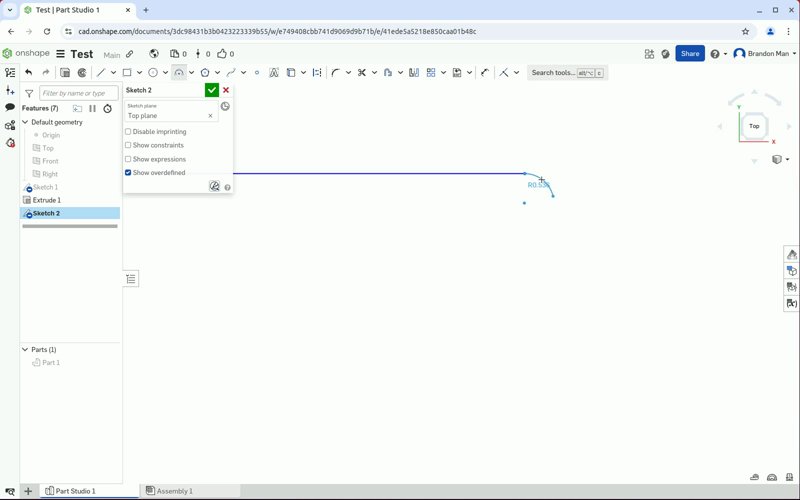
scroll(-6)
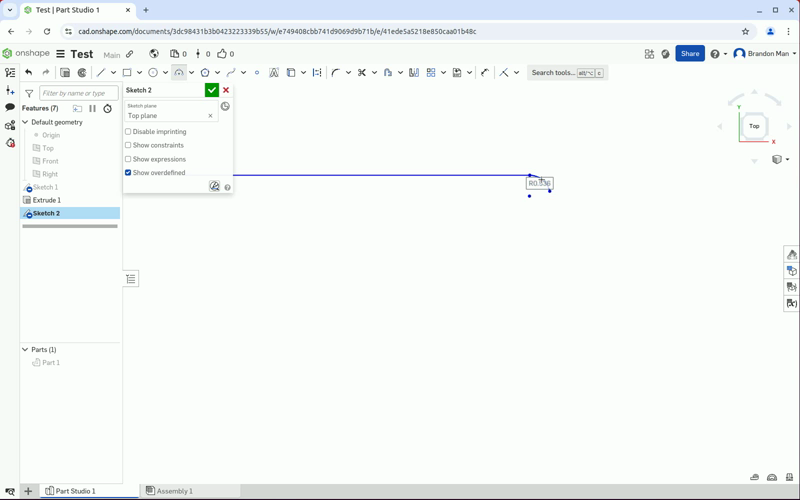
scroll(-6)
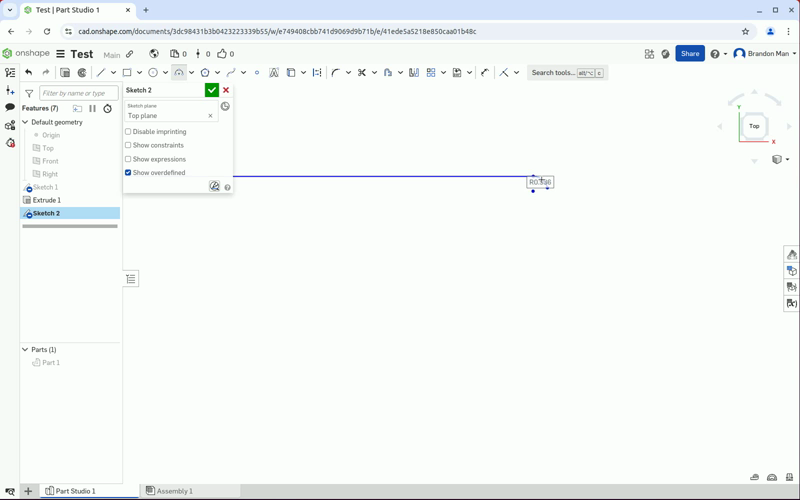
scroll(-6)
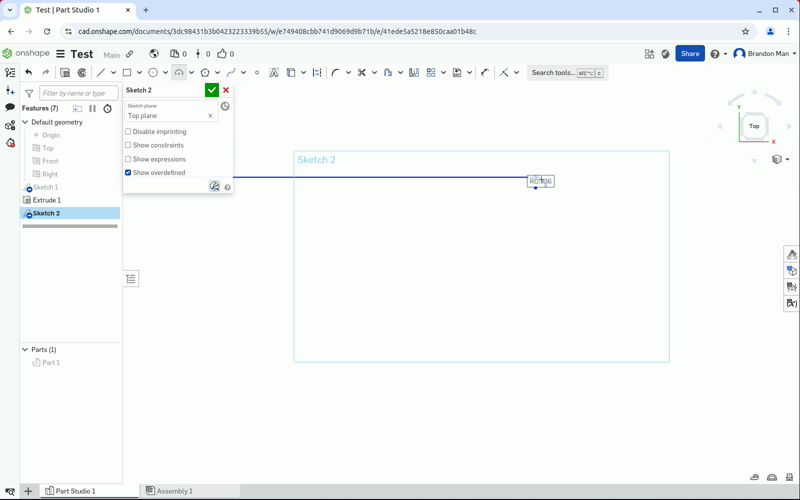
scroll(-6)
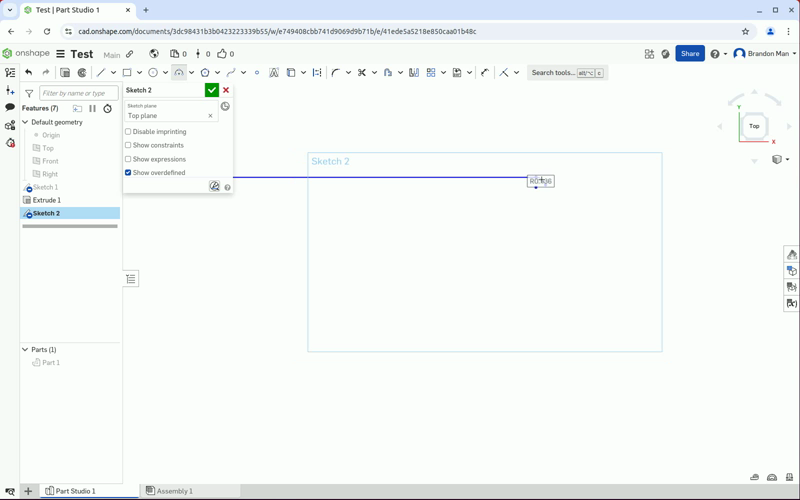
scroll(-6)
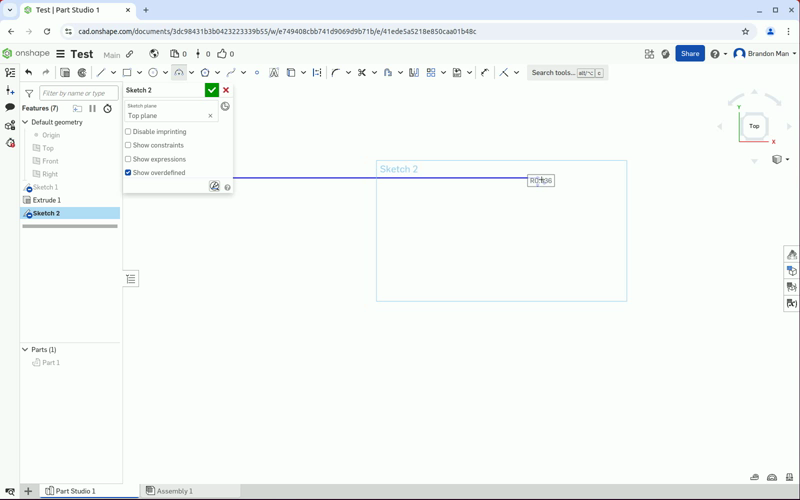
scroll(-6)
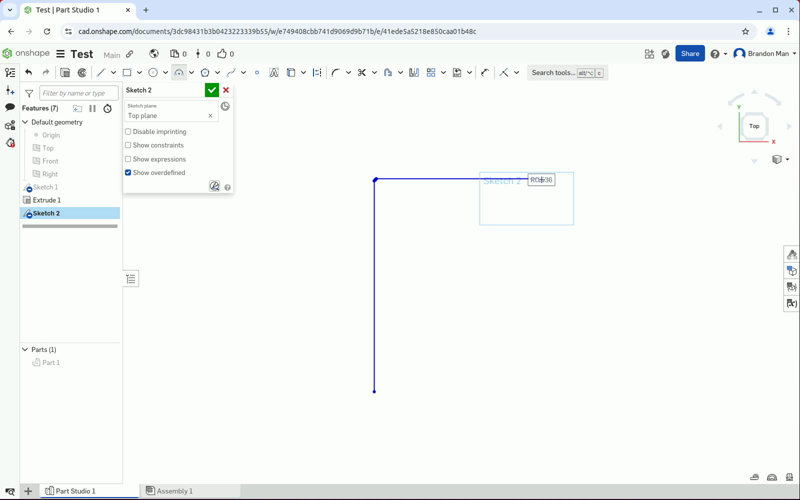
key_up(shift)
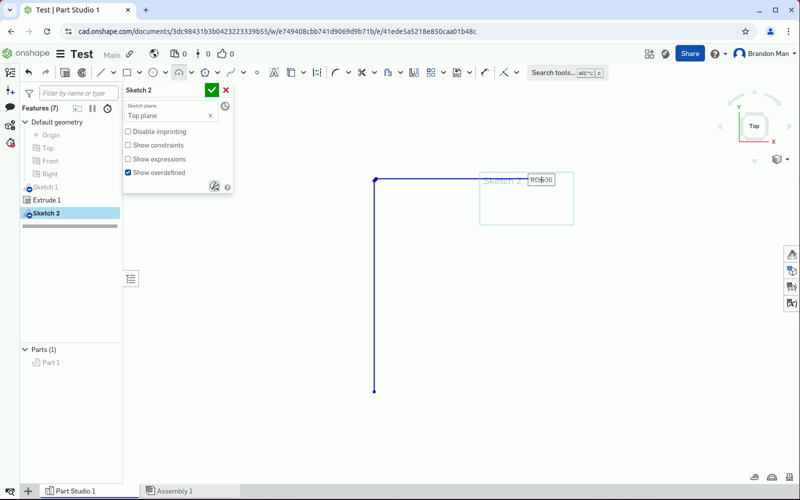
key(esc)
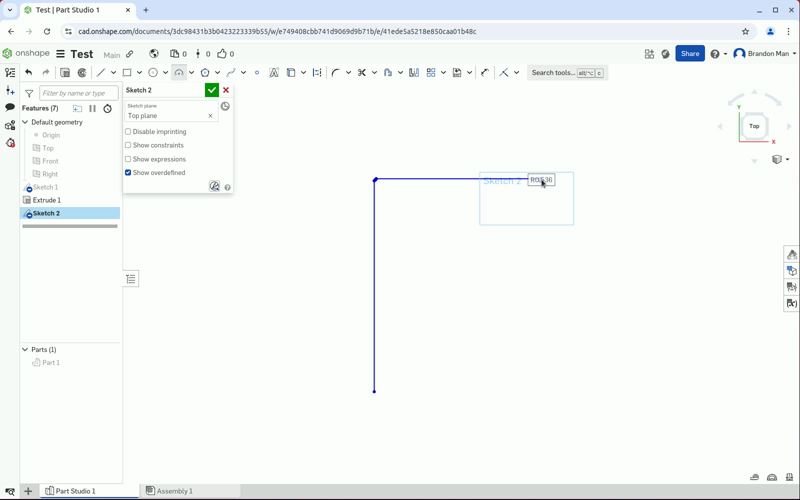
key(l)
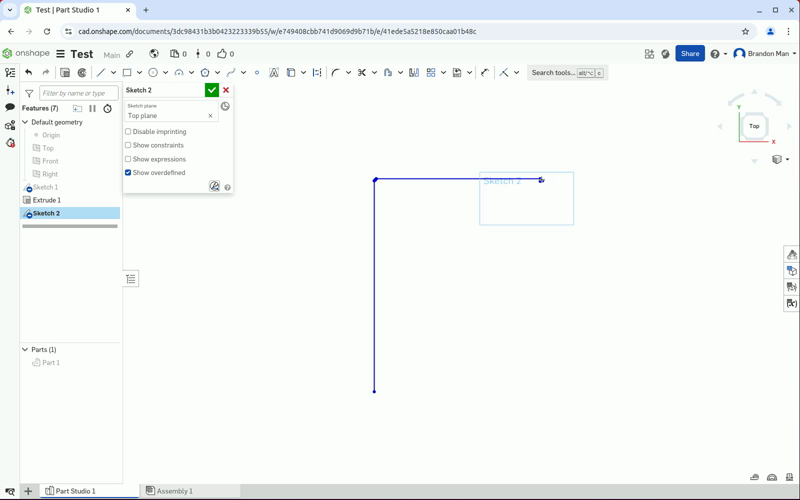
mouse_move(542, 180)
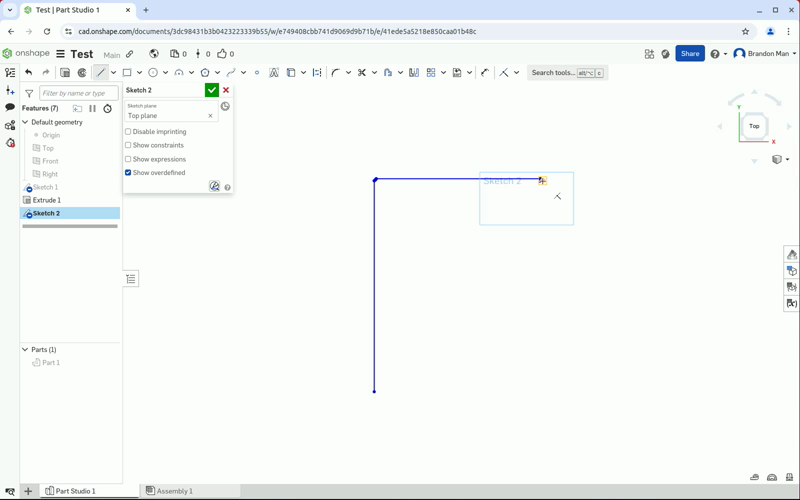
scroll(6)
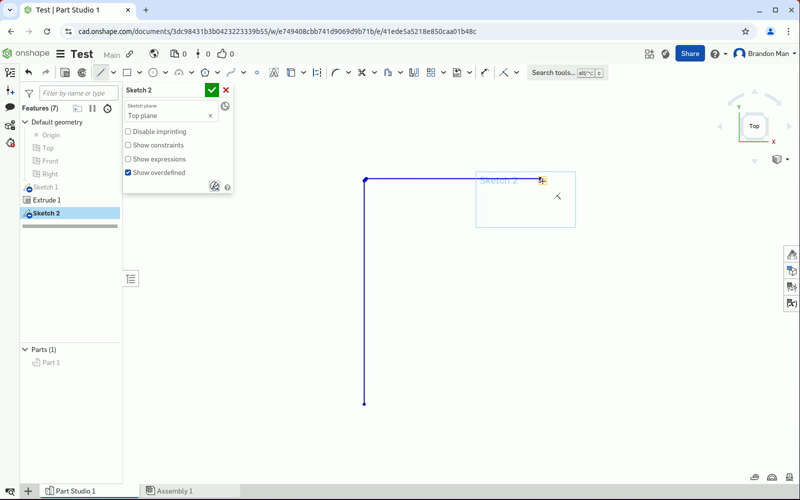
scroll(6)
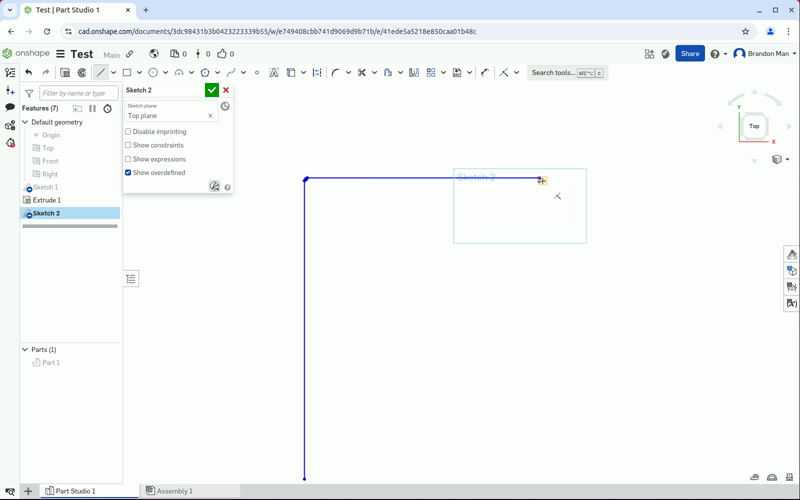
scroll(6)
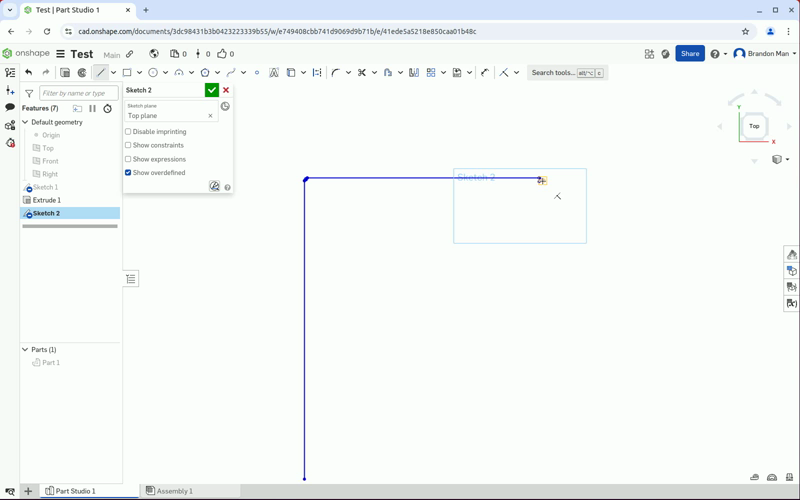
scroll(6)
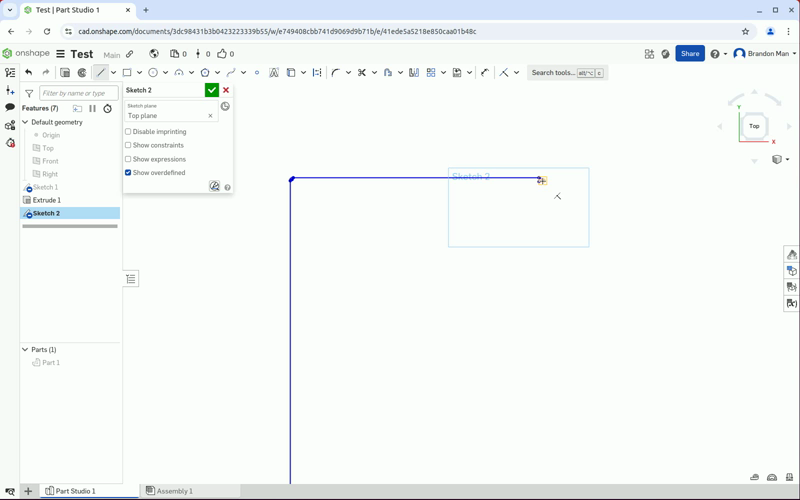
scroll(6)
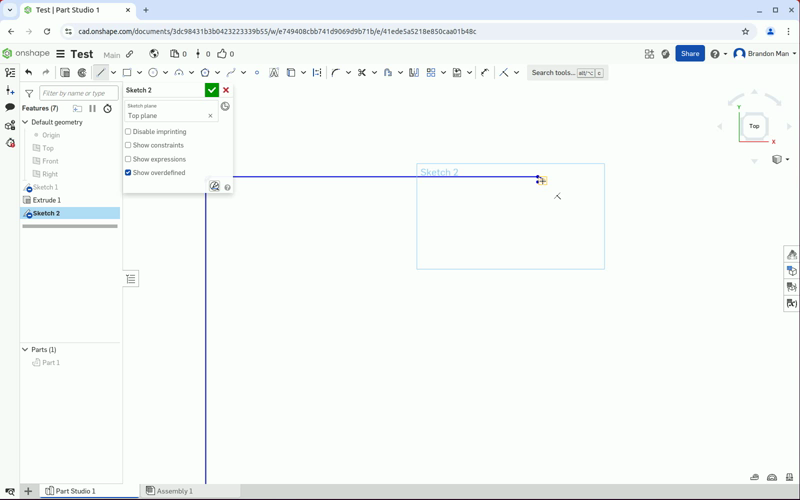
scroll(6)
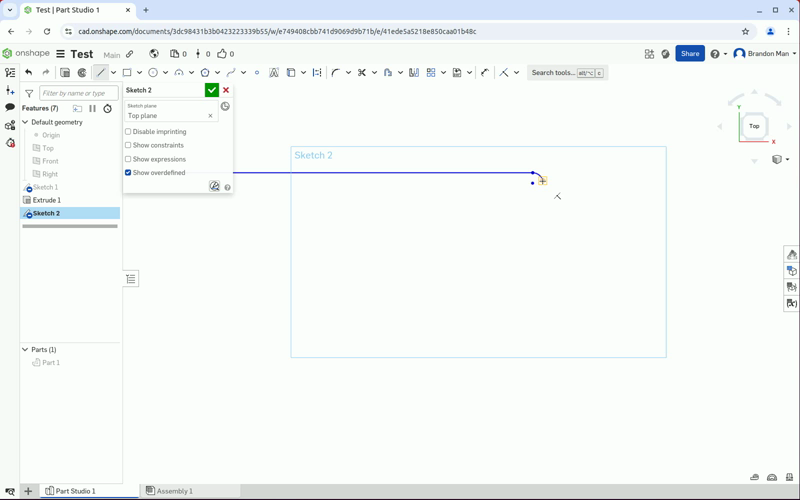
scroll(6)
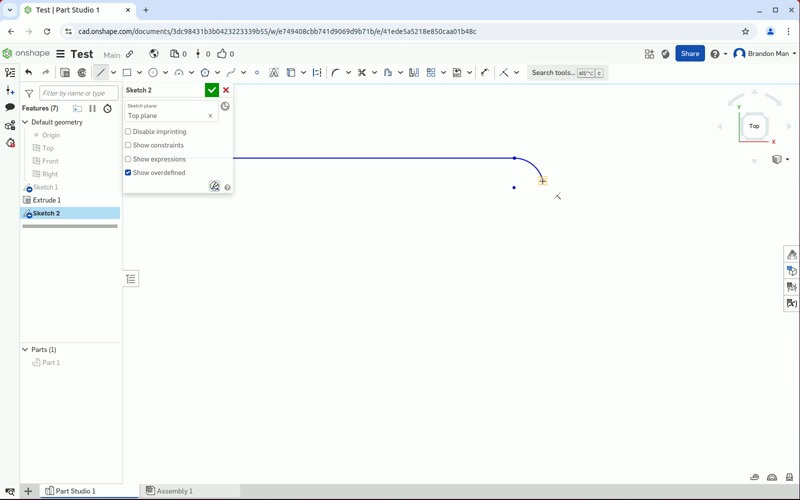
click(542, 180)
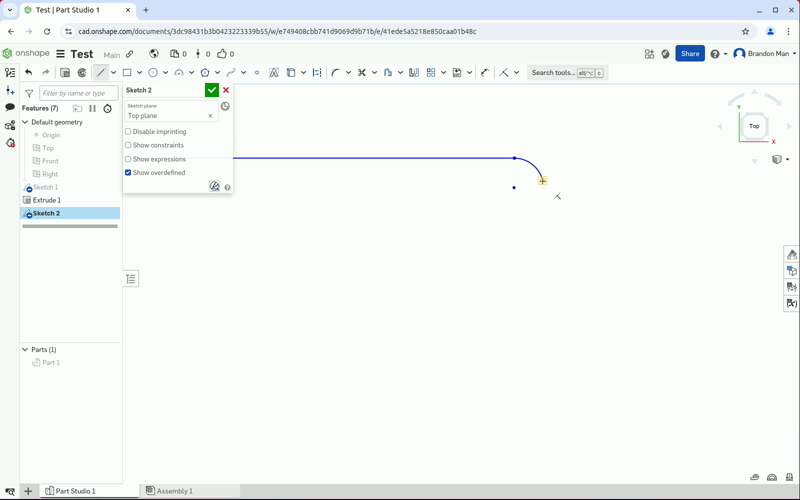
scroll(-6)
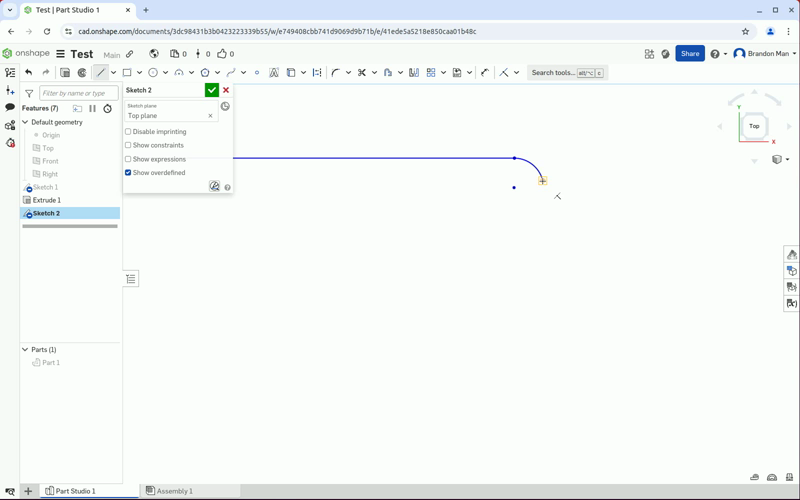
scroll(-6)
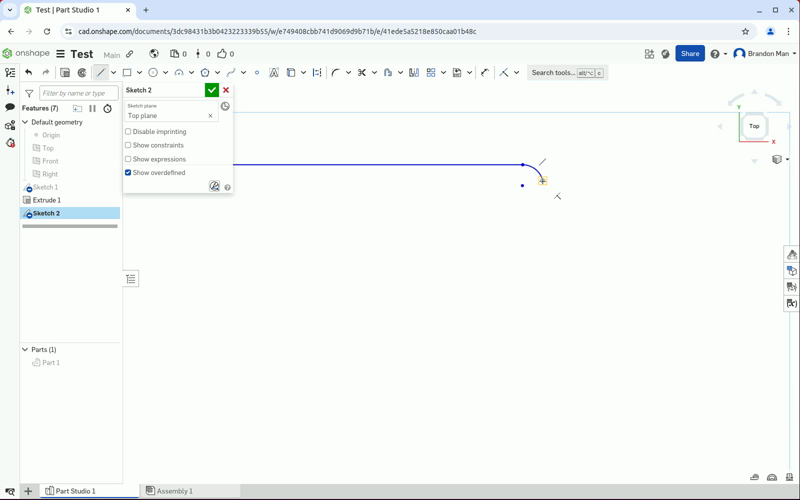
scroll(-6)
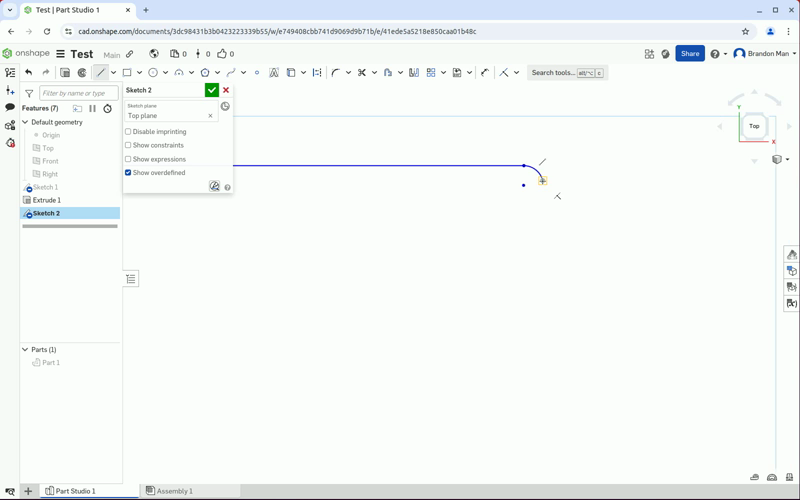
scroll(-6)
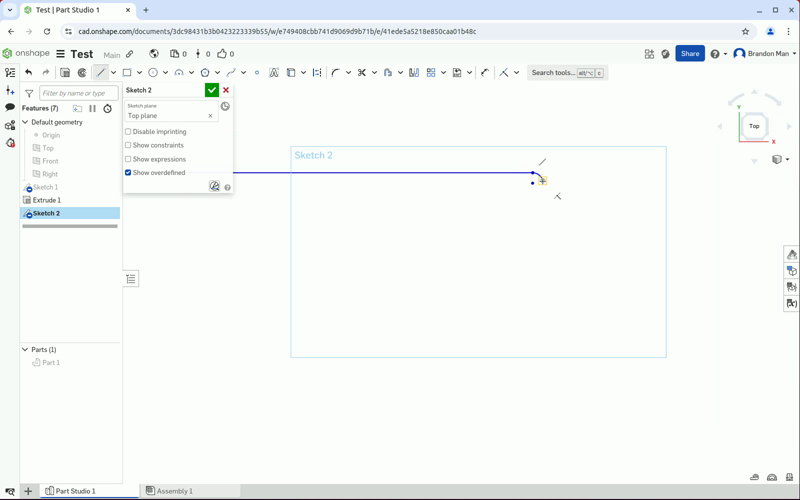
scroll(-6)
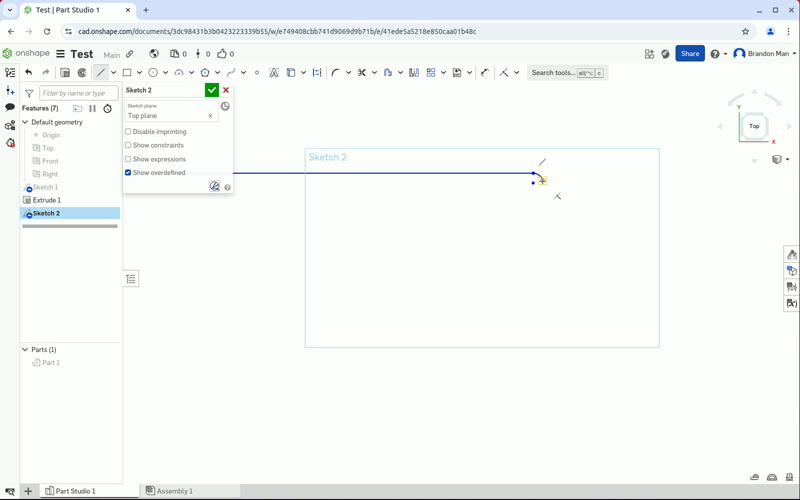
scroll(-6)
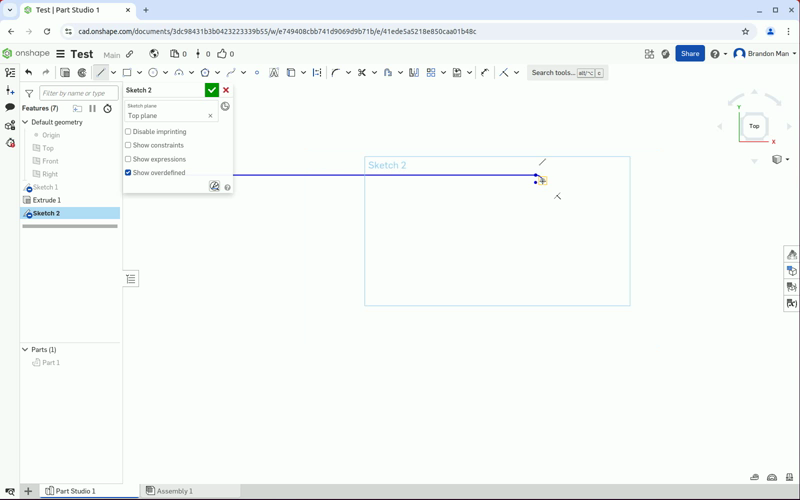
scroll(-6)
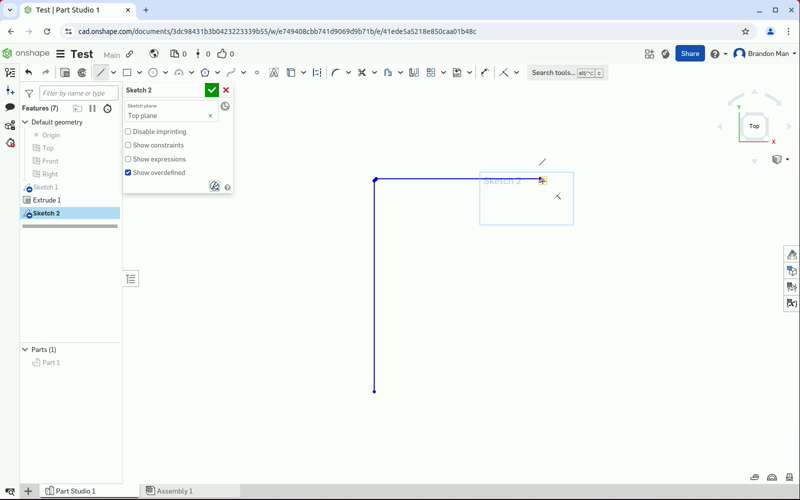
key_down(shift)
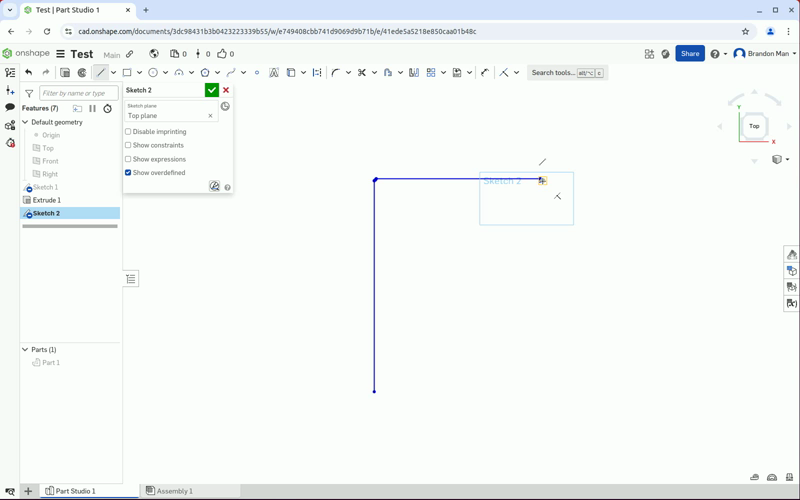
mouse_move(542, 391)
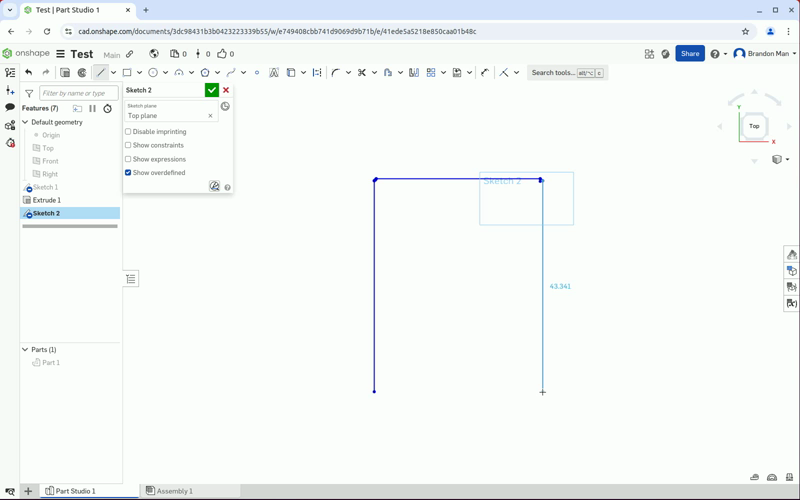
click(542, 391)
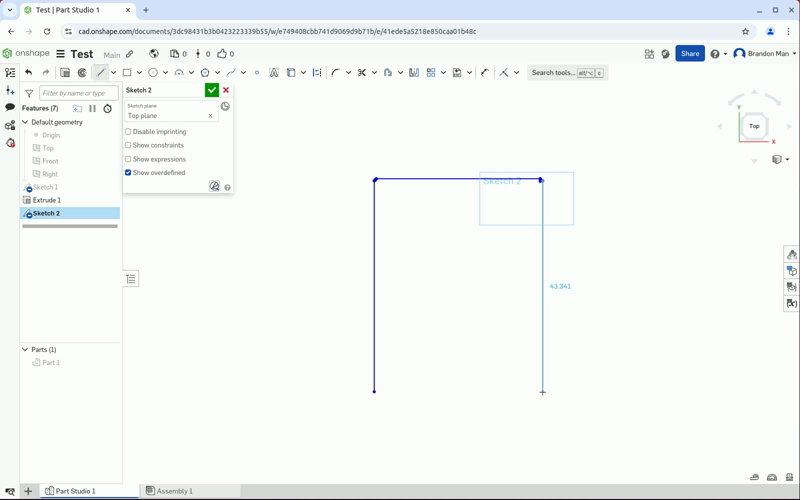
key_up(shift)
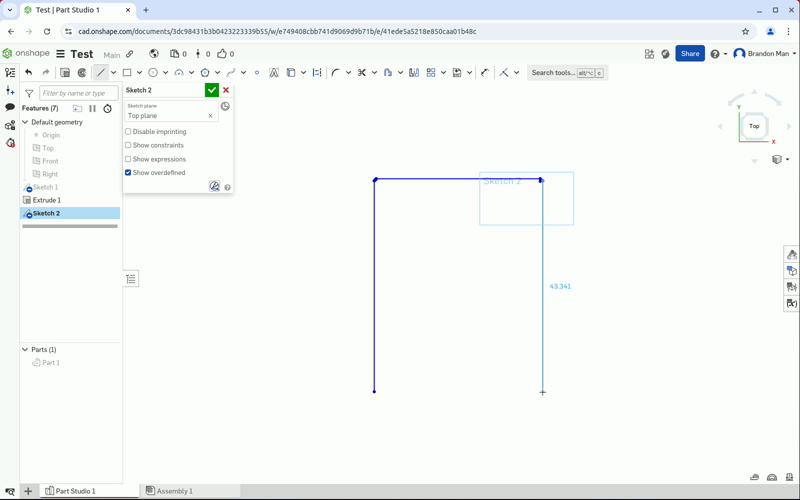
key(esc)
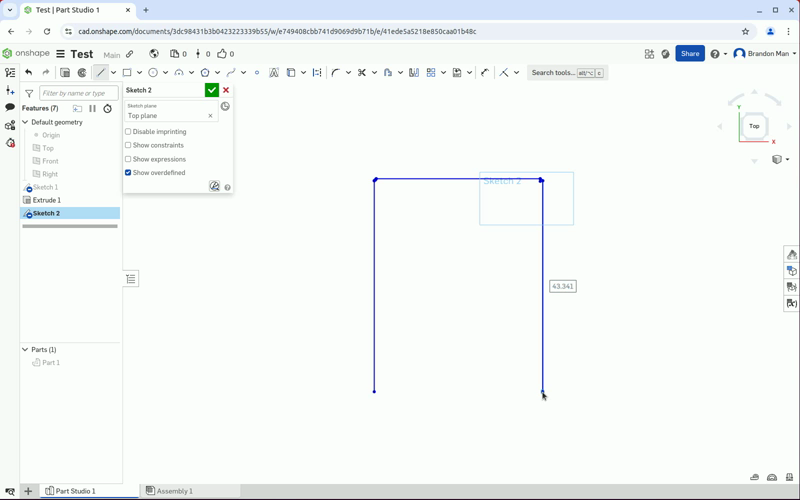
key(a)
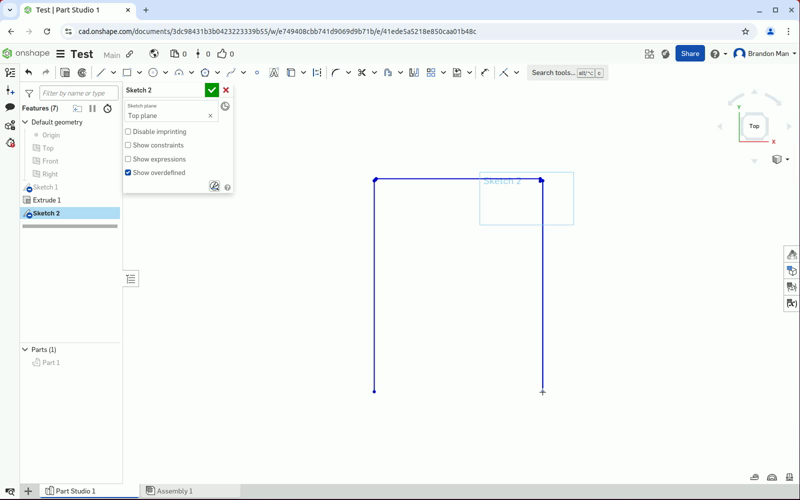
mouse_move(542, 391)
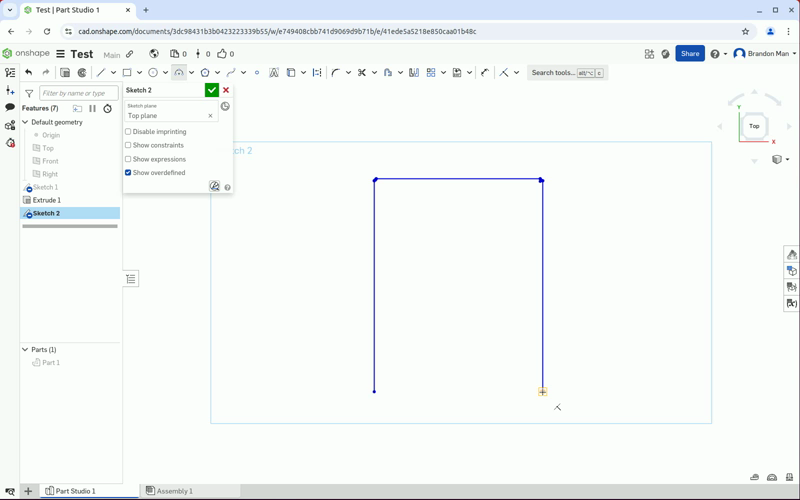
click(542, 391)
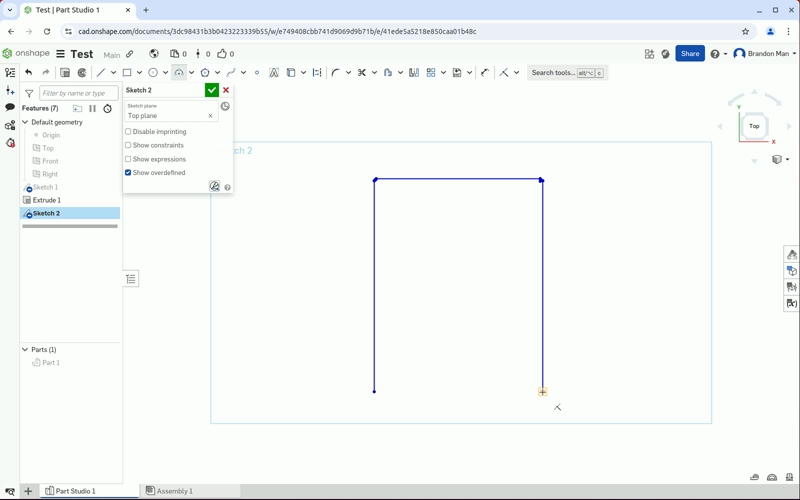
key_down(shift)
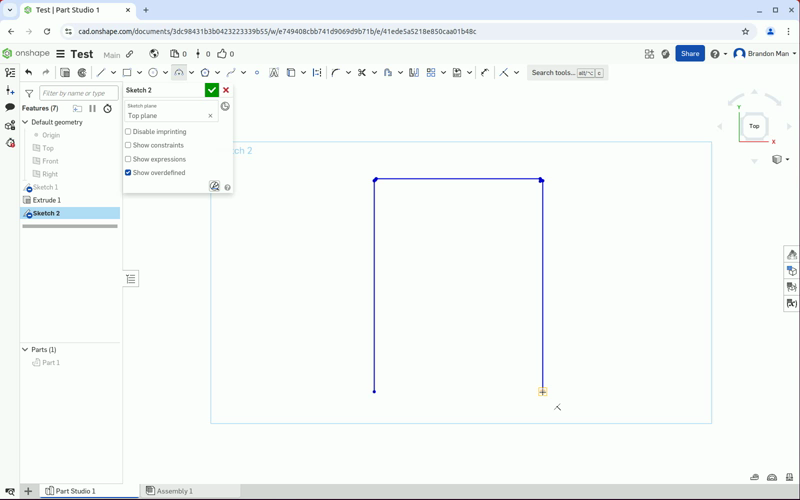
mouse_move(540, 394)
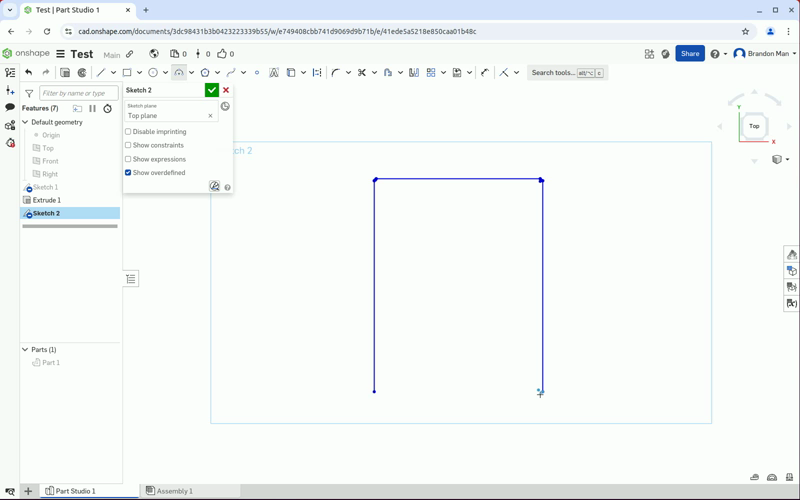
scroll(6)
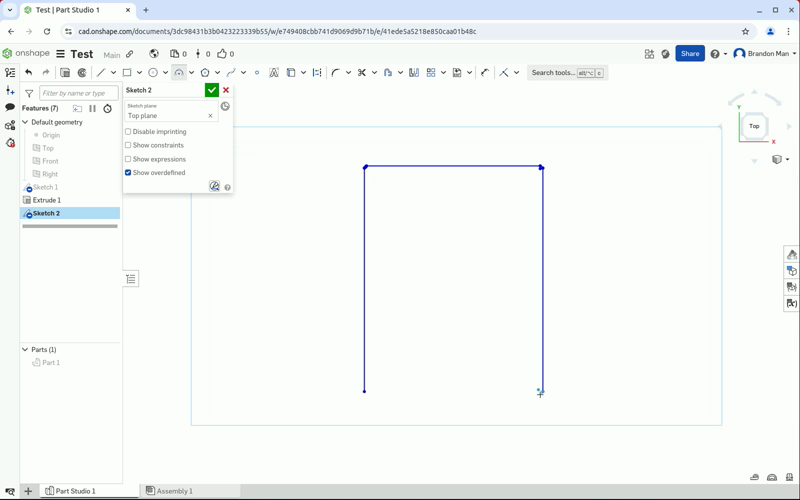
scroll(6)
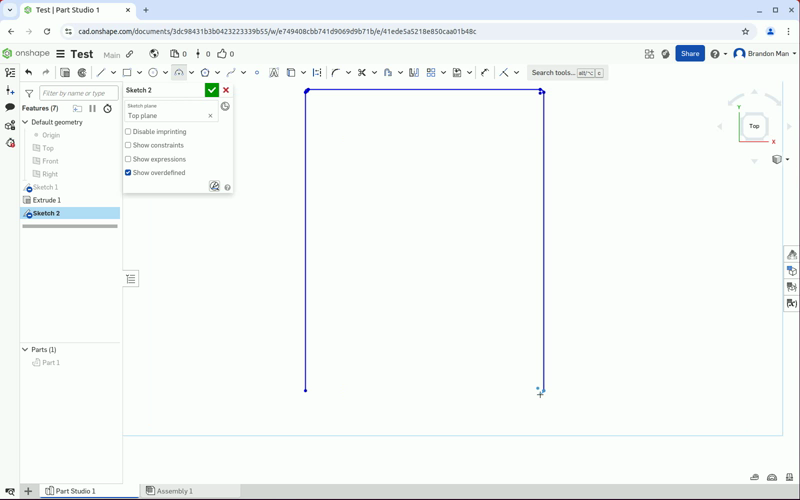
scroll(6)
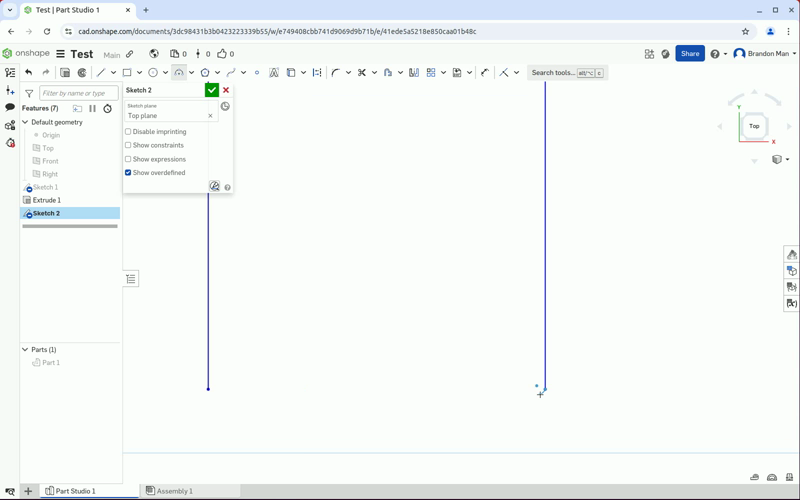
scroll(6)
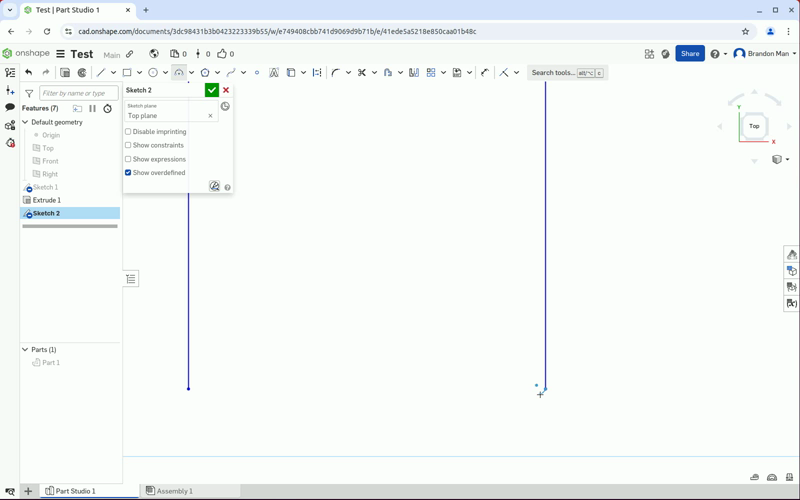
scroll(6)
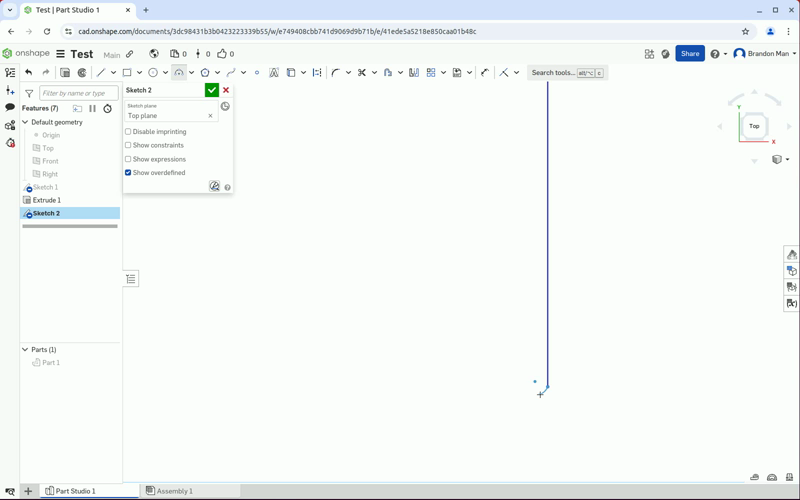
scroll(6)
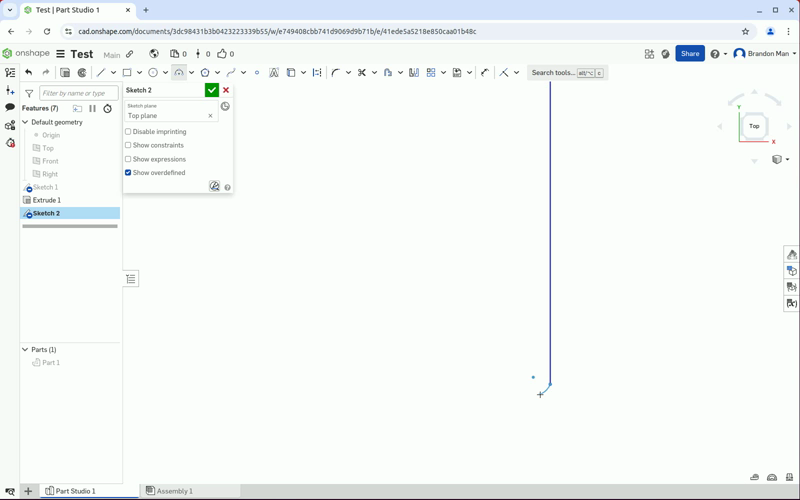
scroll(6)
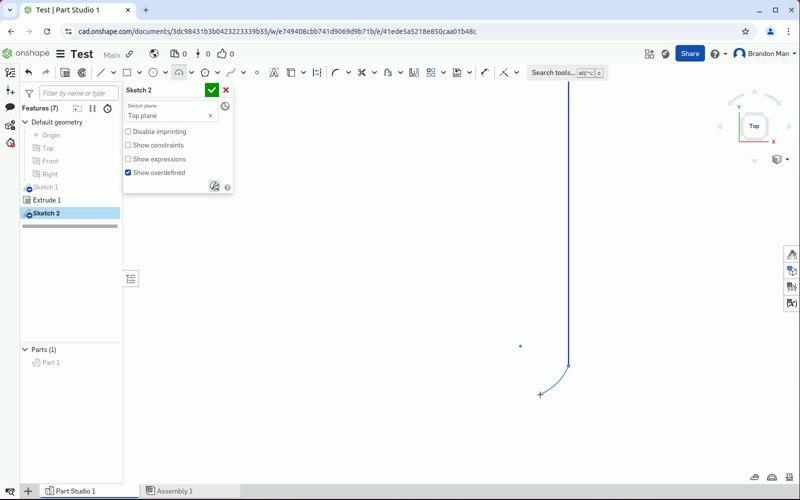
click(540, 394)
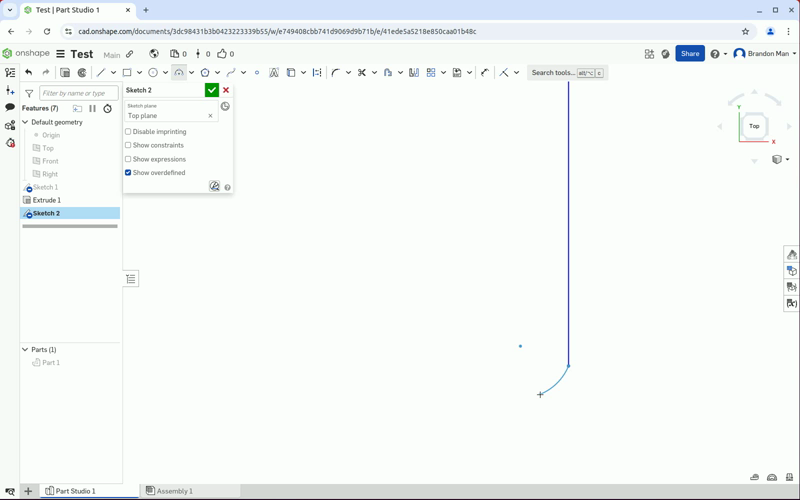
scroll(-6)
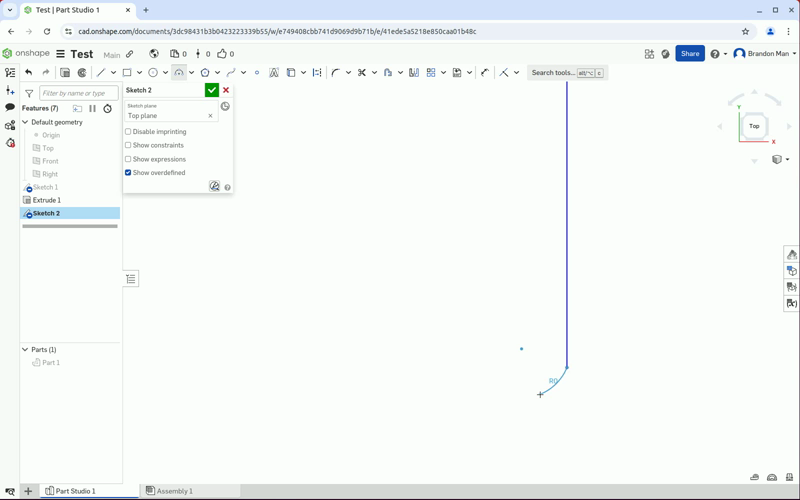
scroll(-6)
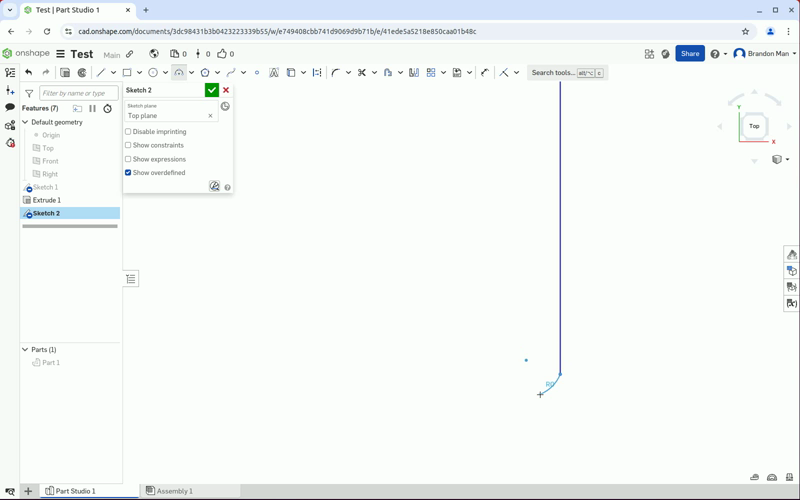
scroll(-6)
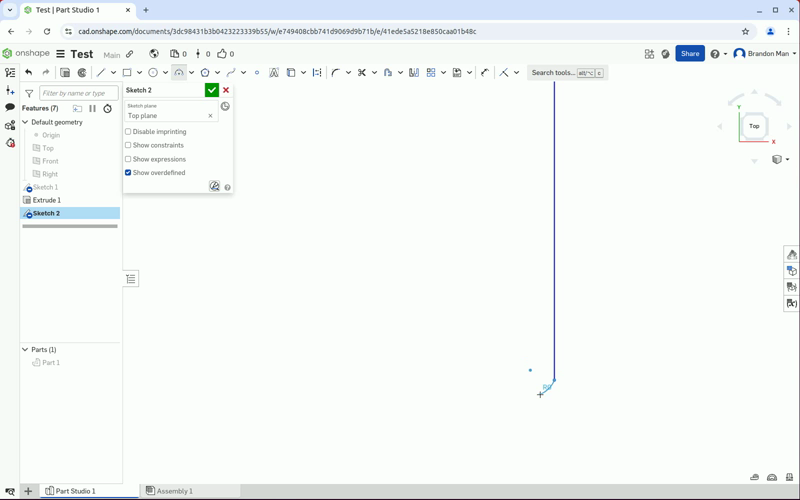
scroll(-6)
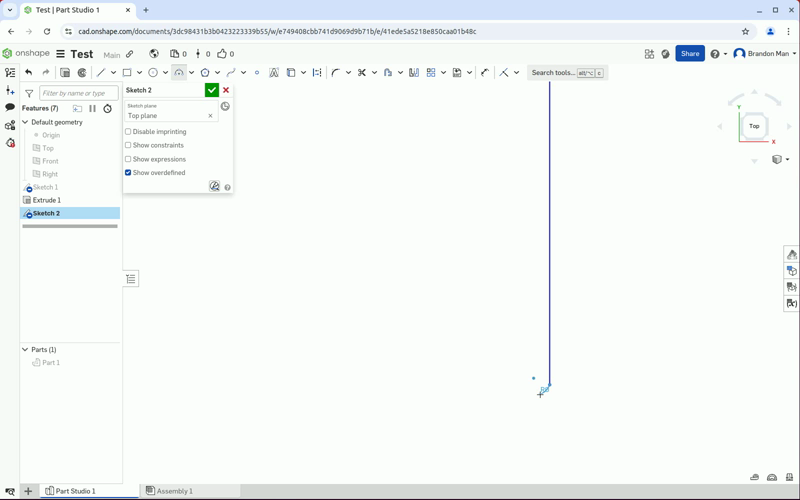
scroll(-6)
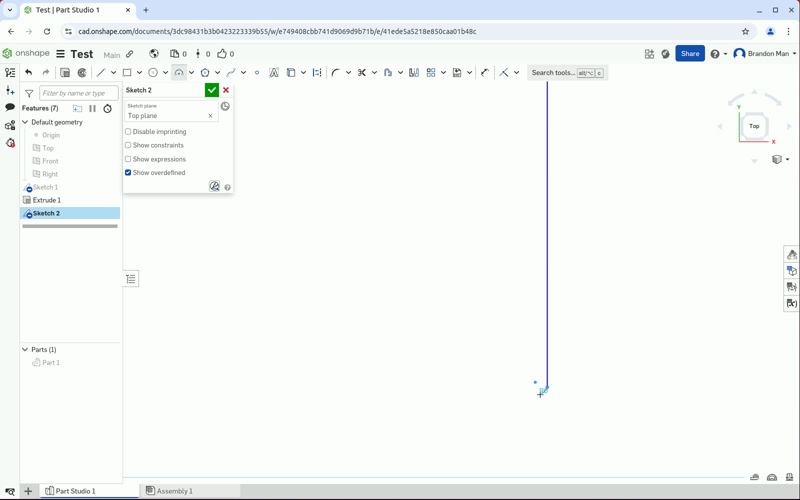
scroll(-6)
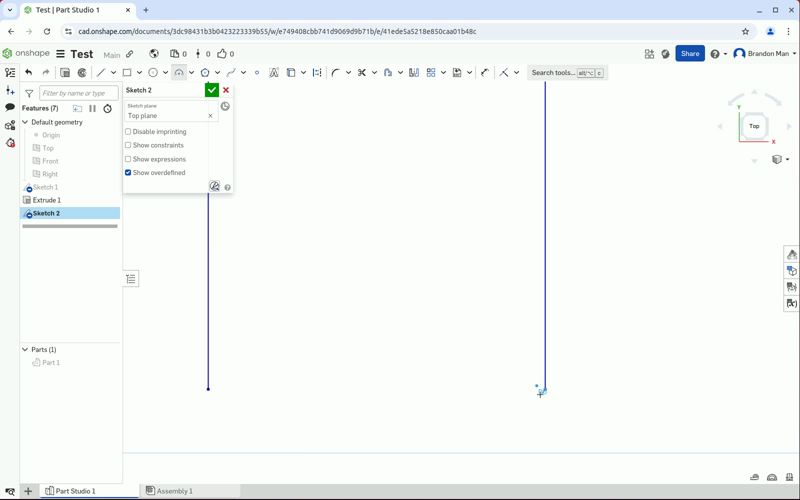
scroll(-6)
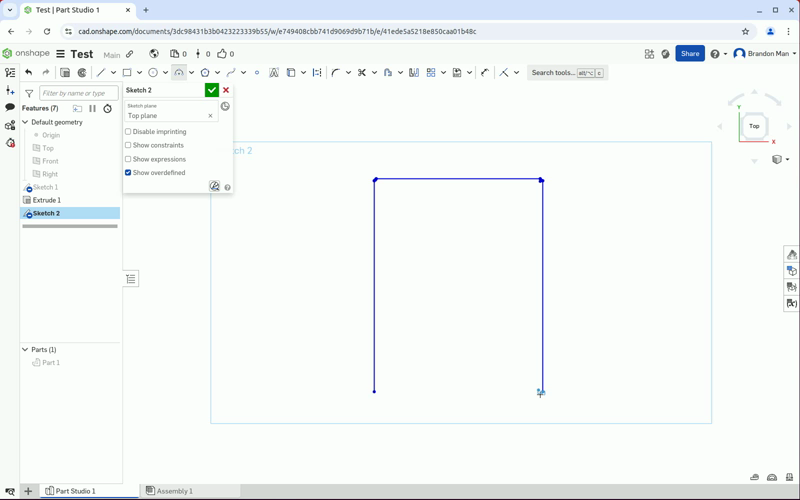
mouse_move(541, 393)
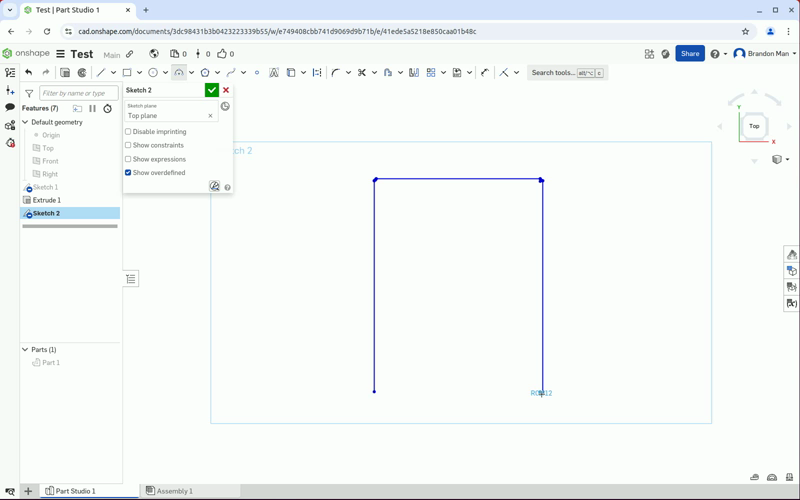
scroll(6)
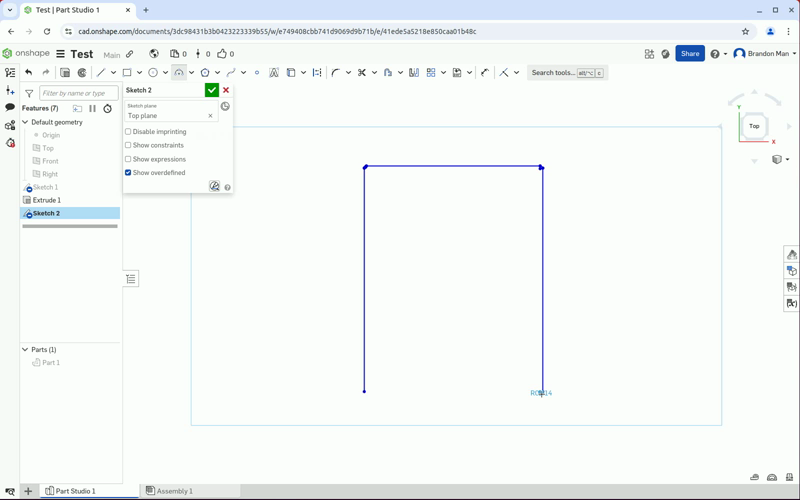
scroll(6)
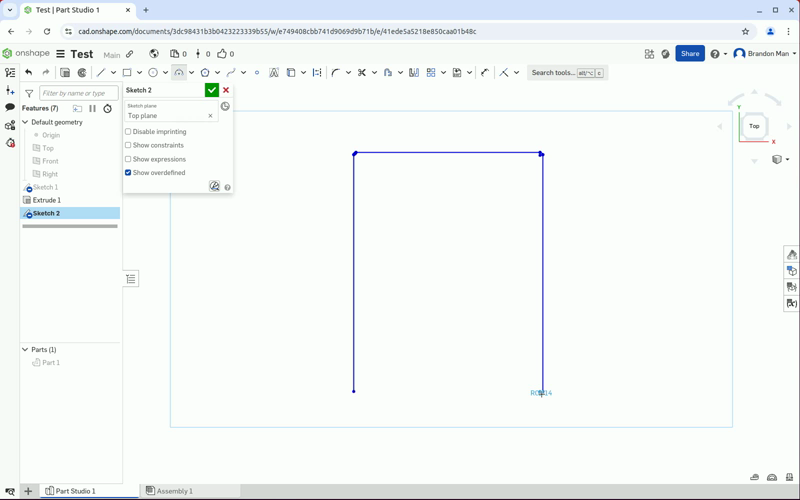
scroll(6)
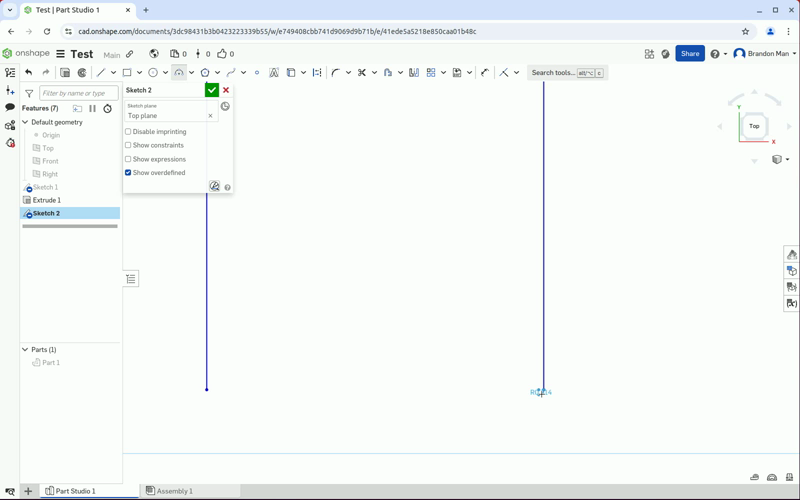
scroll(6)
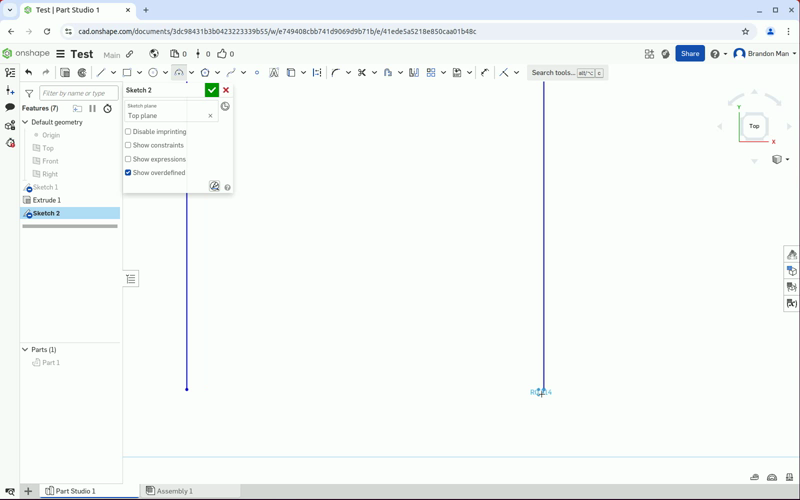
scroll(6)
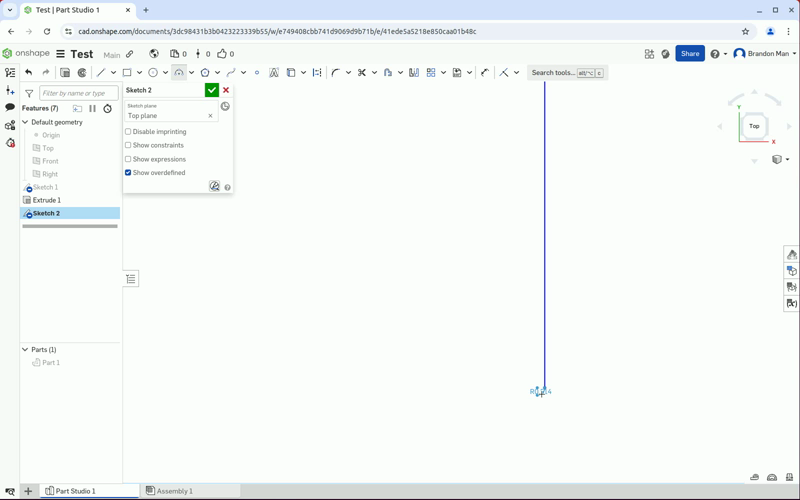
scroll(6)
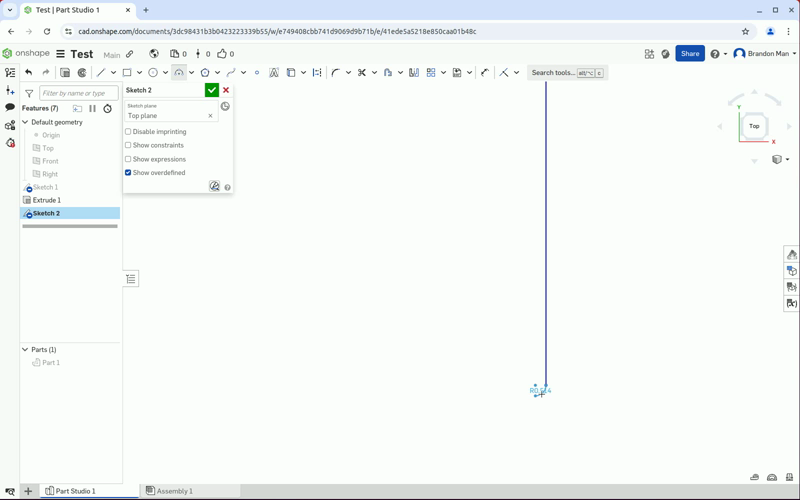
scroll(6)
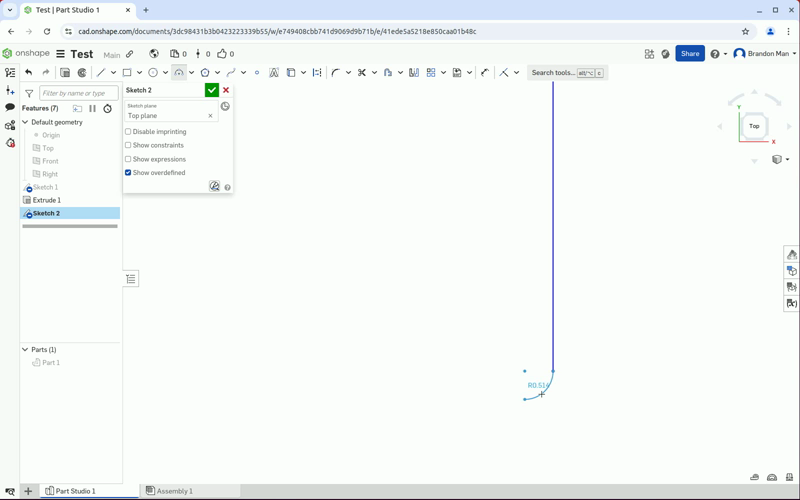
click(541, 393)
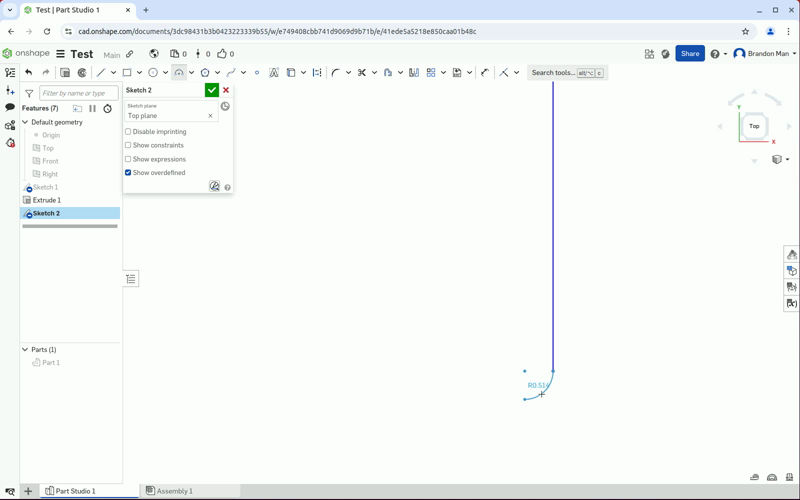
scroll(-6)
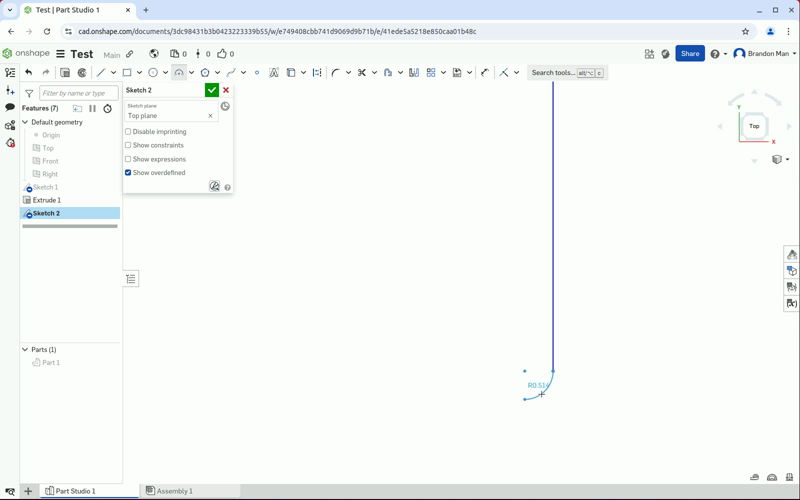
scroll(-6)
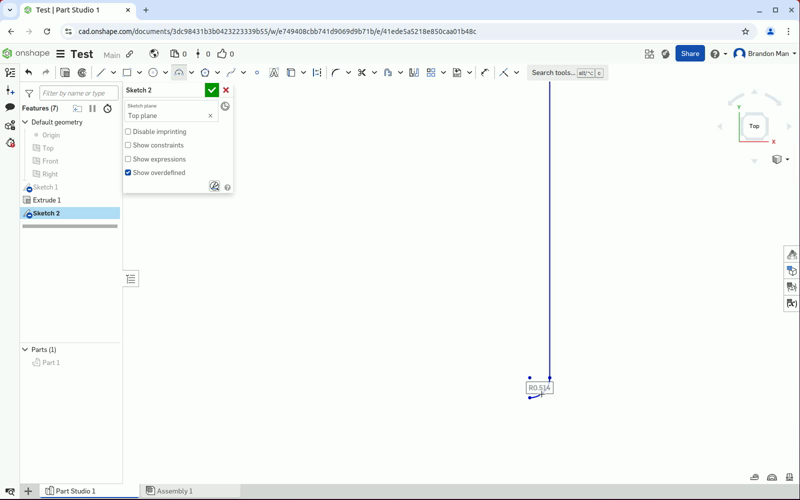
scroll(-6)
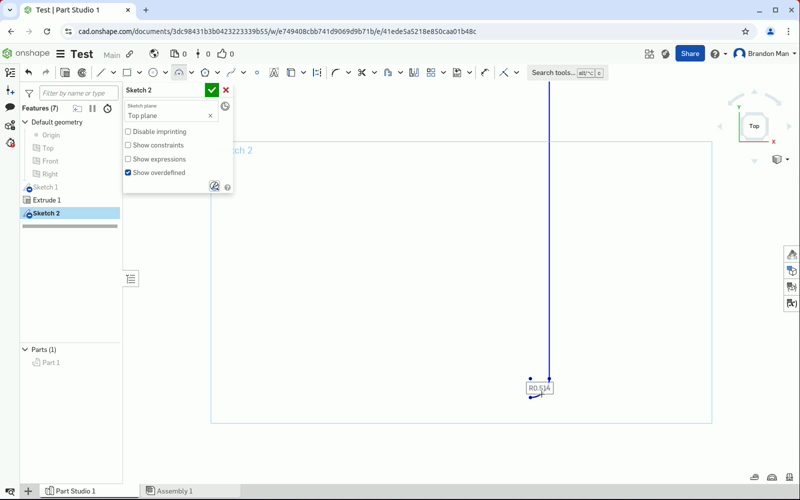
scroll(-6)
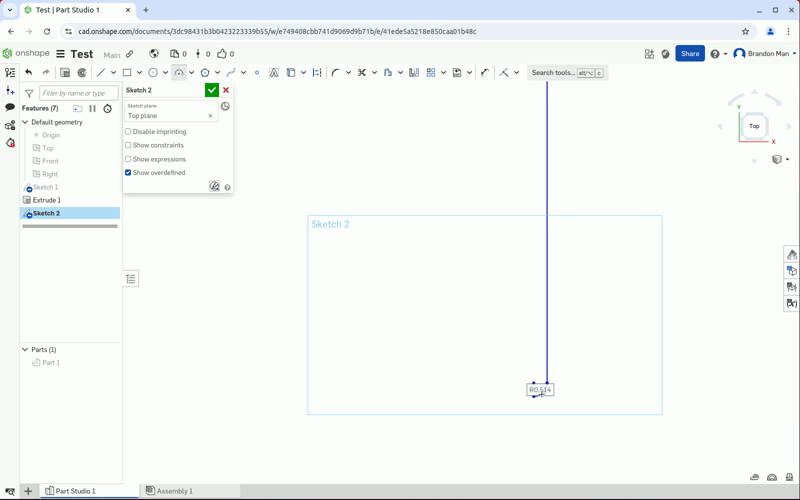
scroll(-6)
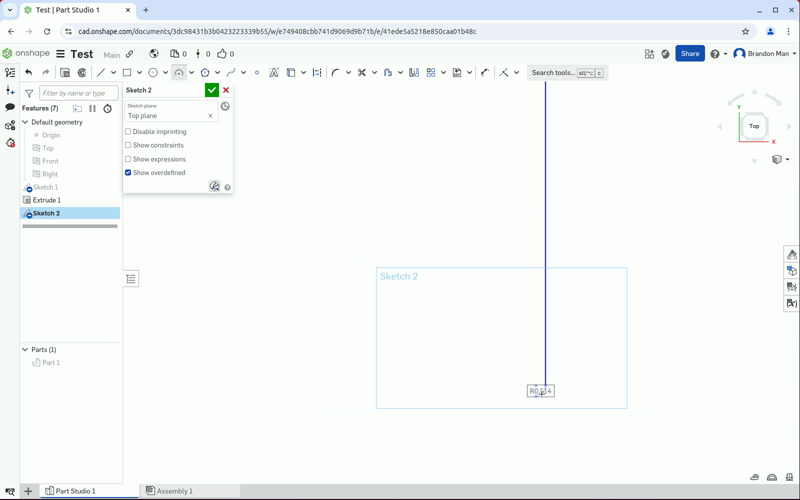
scroll(-6)
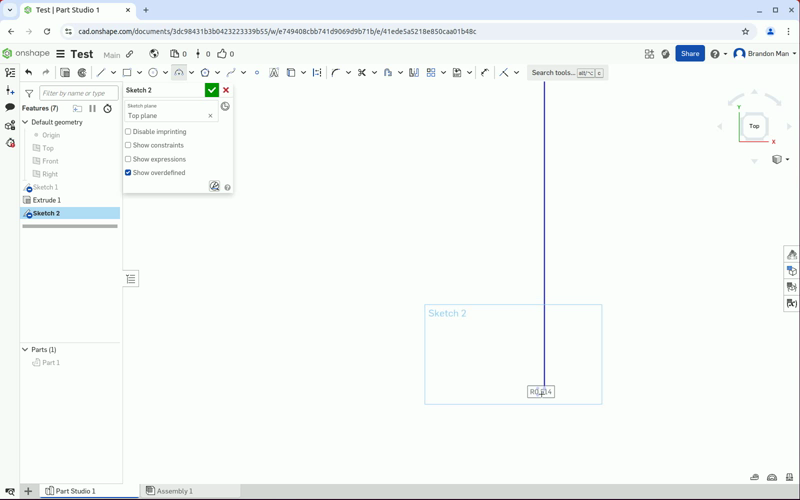
scroll(-6)
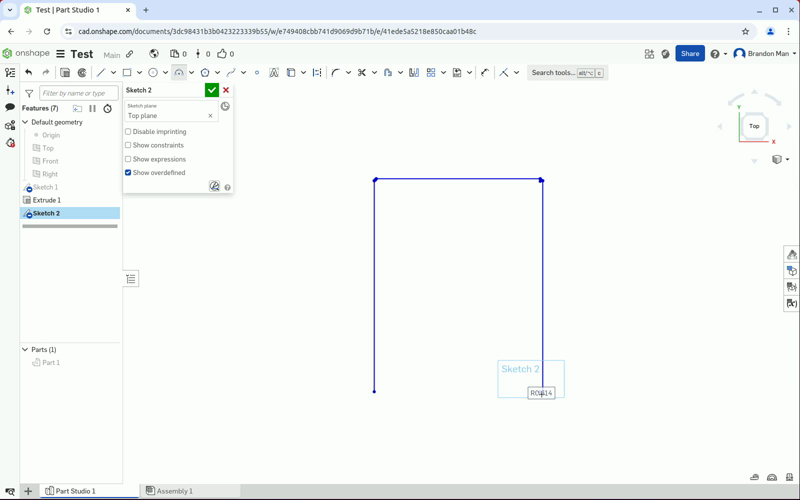
key_up(shift)
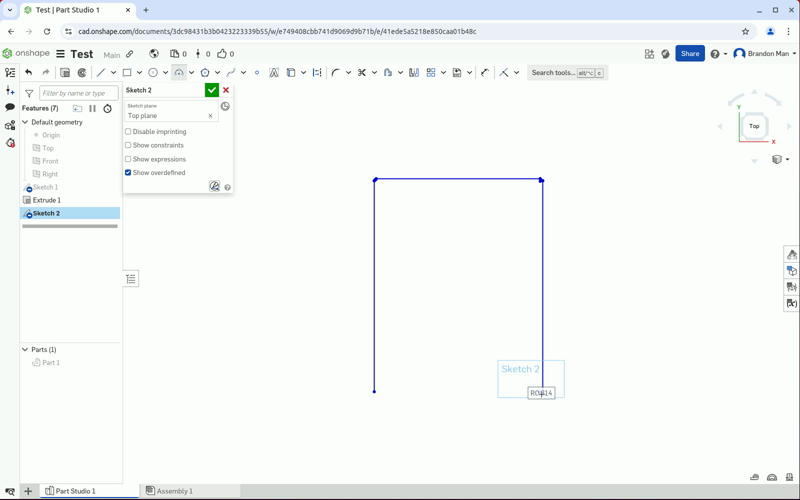
key(esc)
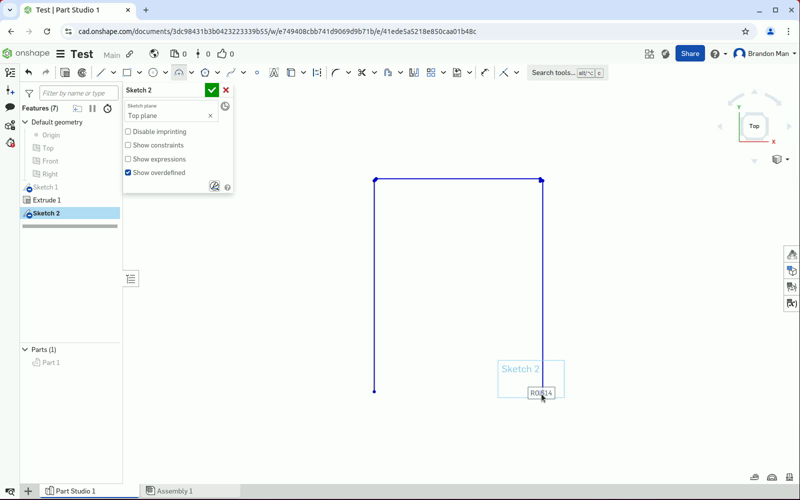
key(l)
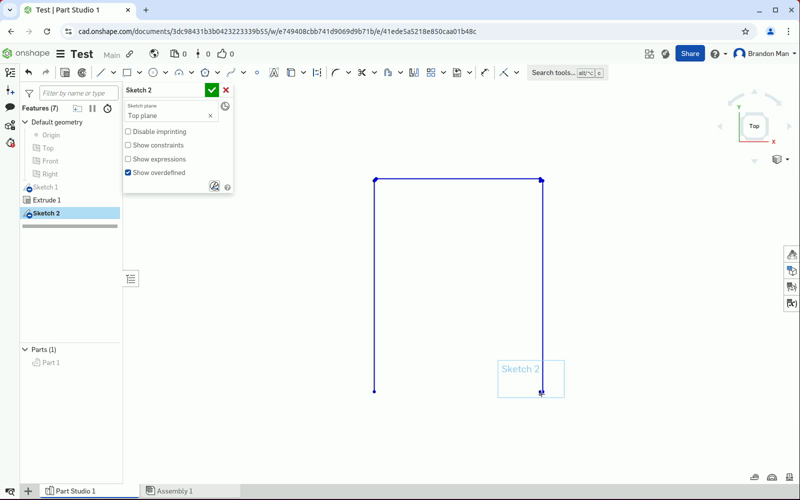
mouse_move(540, 394)
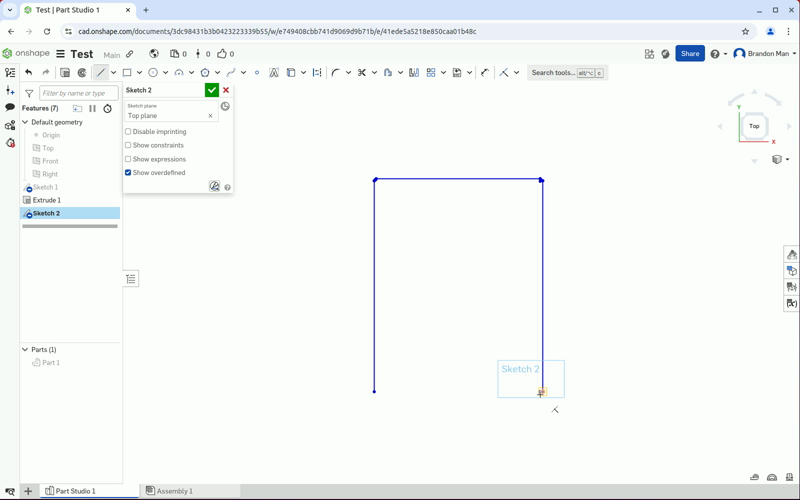
scroll(6)
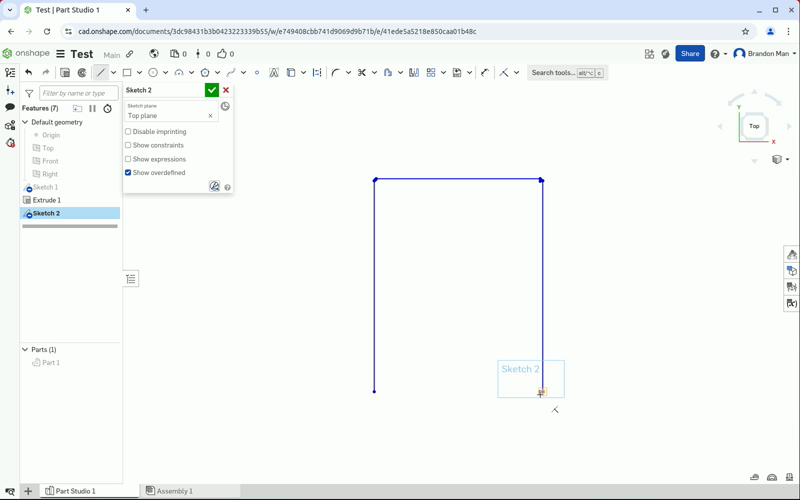
scroll(6)
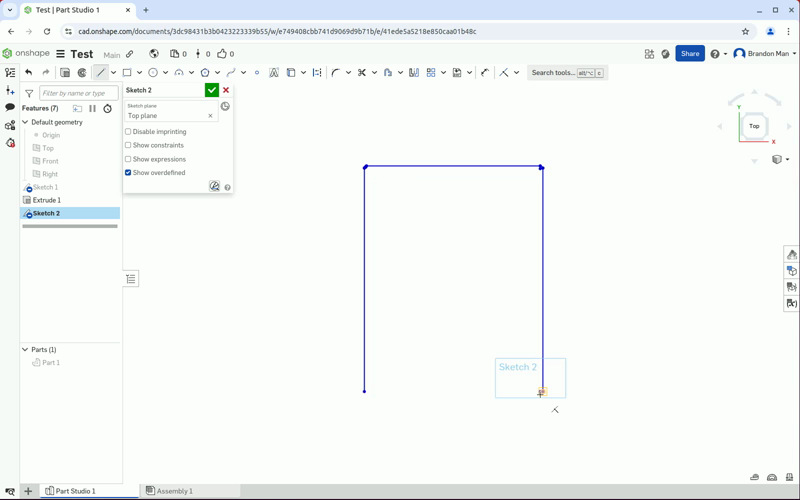
scroll(6)
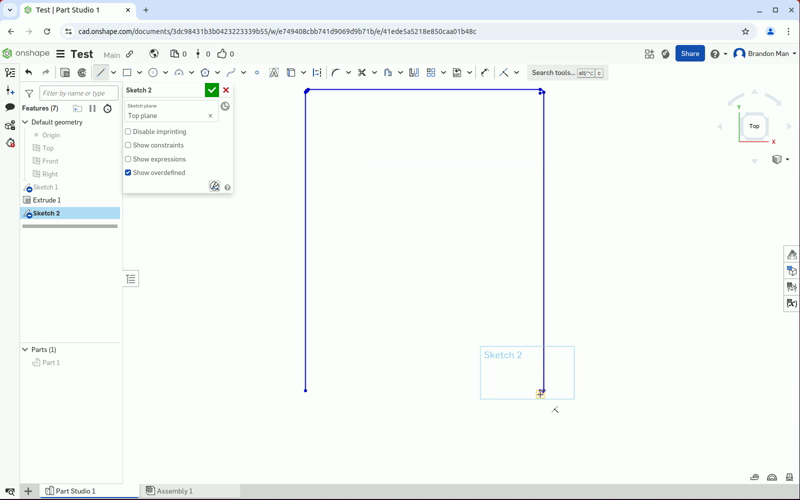
scroll(6)
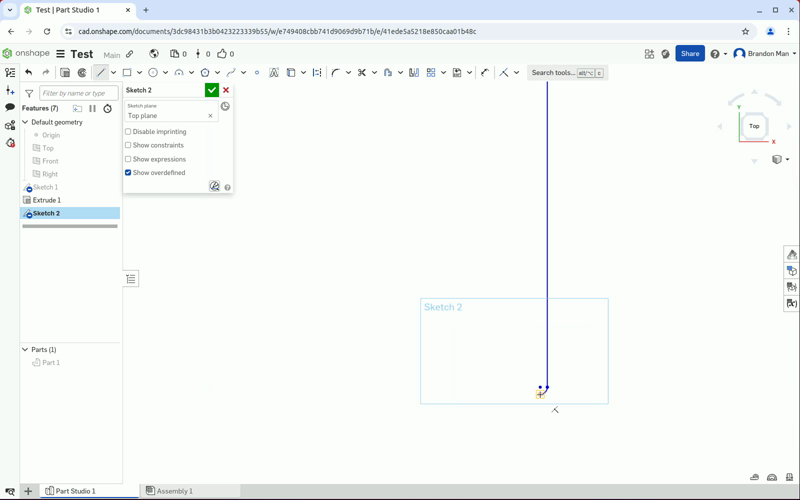
scroll(6)
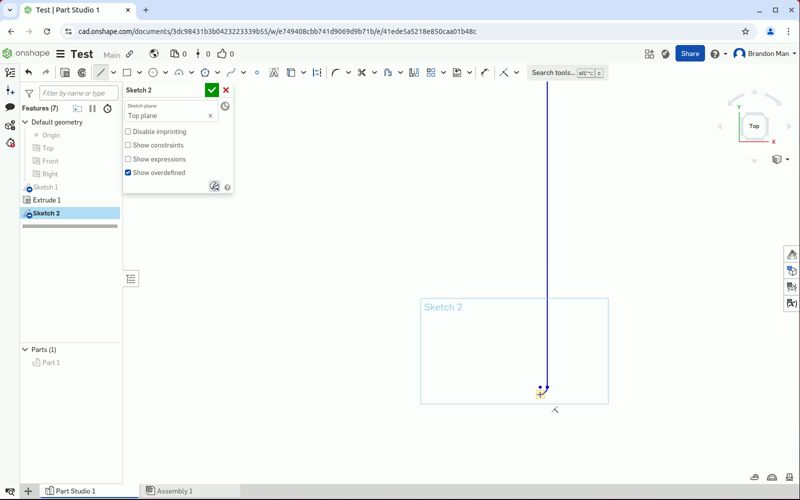
scroll(6)
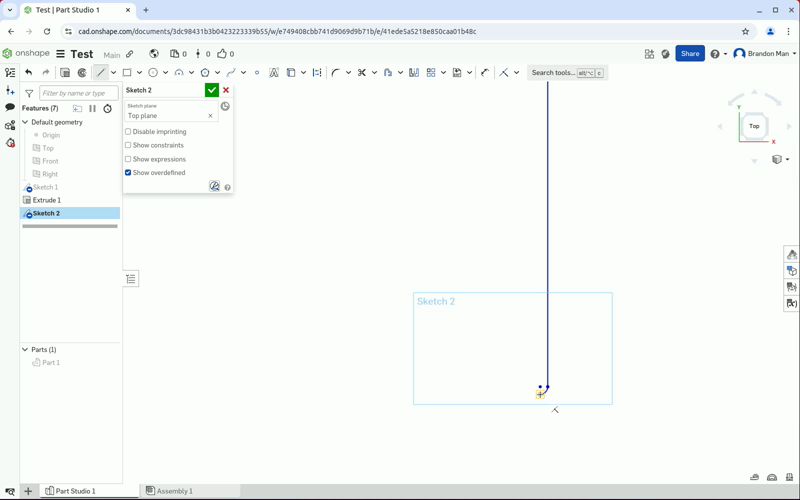
scroll(6)
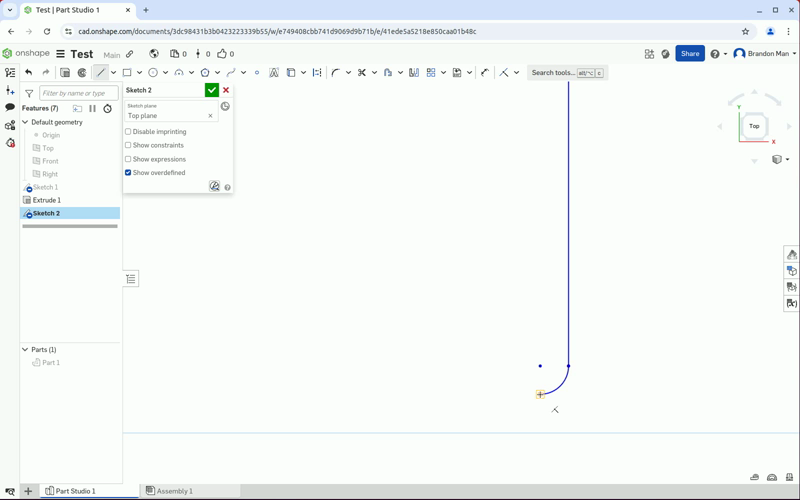
click(540, 394)
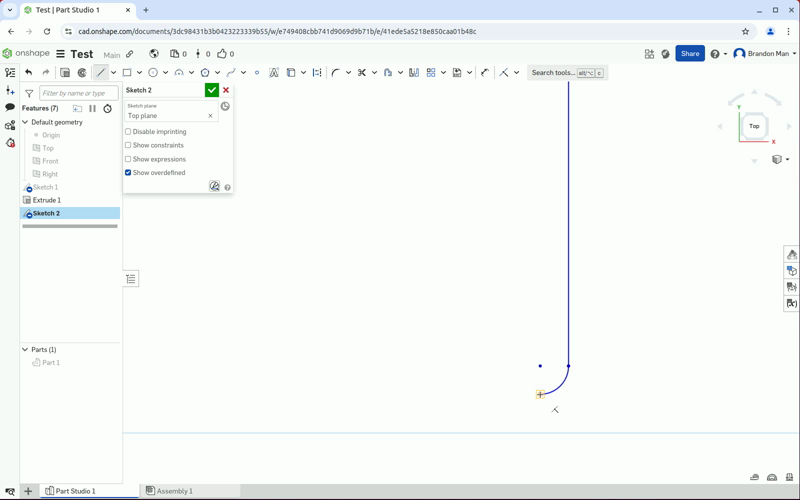
scroll(-6)
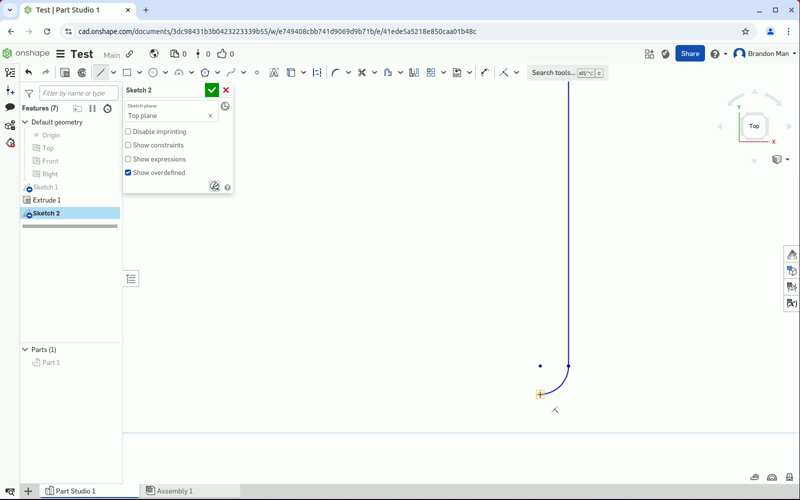
scroll(-6)
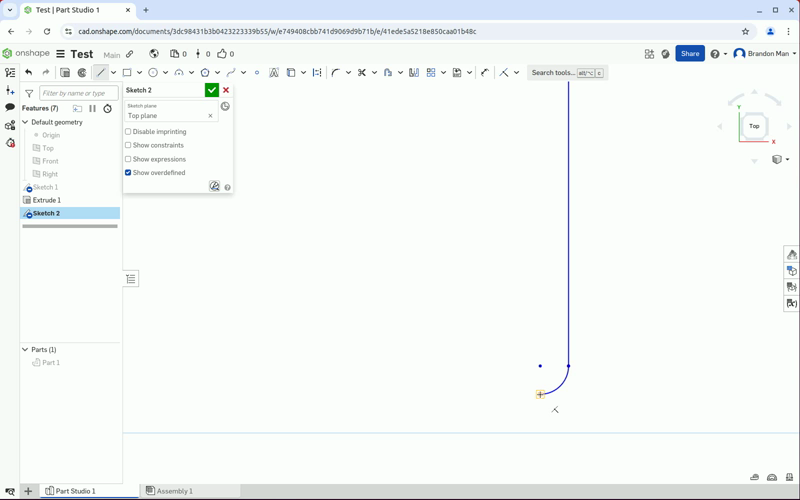
scroll(-6)
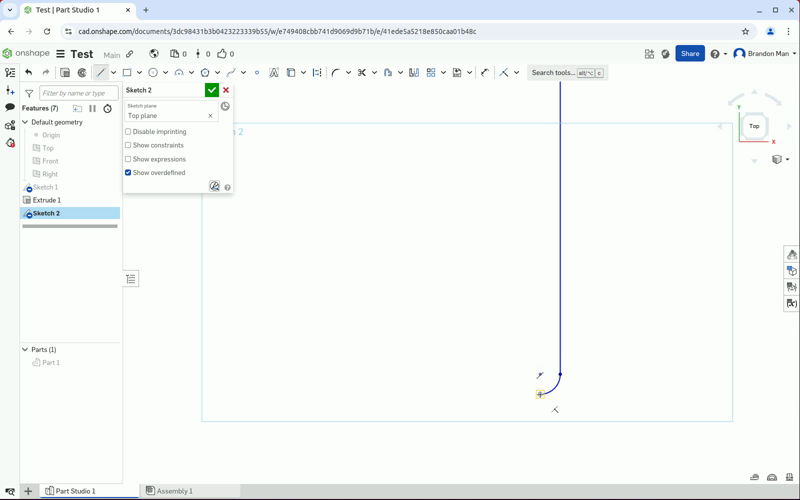
scroll(-6)
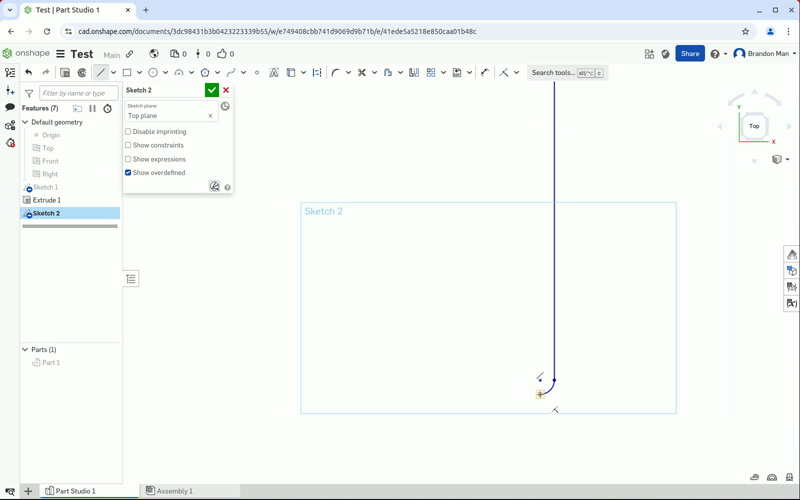
scroll(-6)
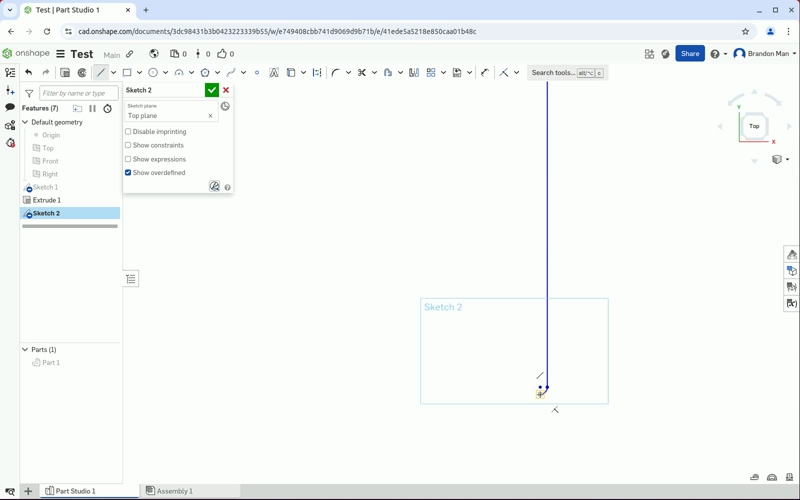
scroll(-6)
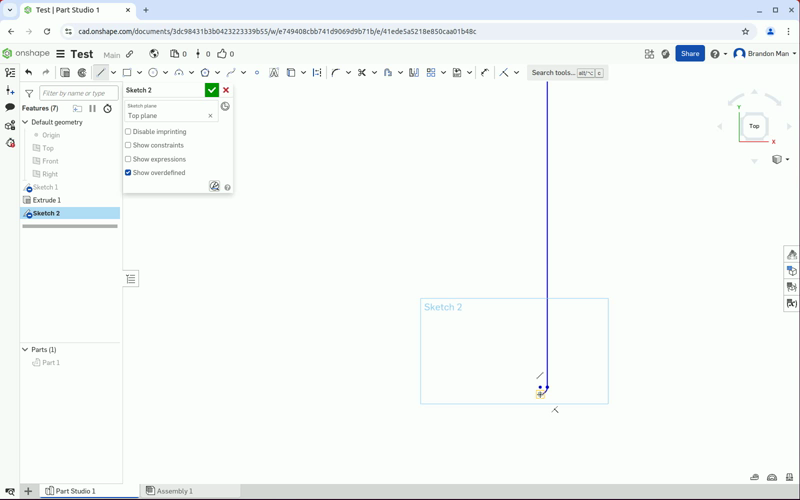
scroll(-6)
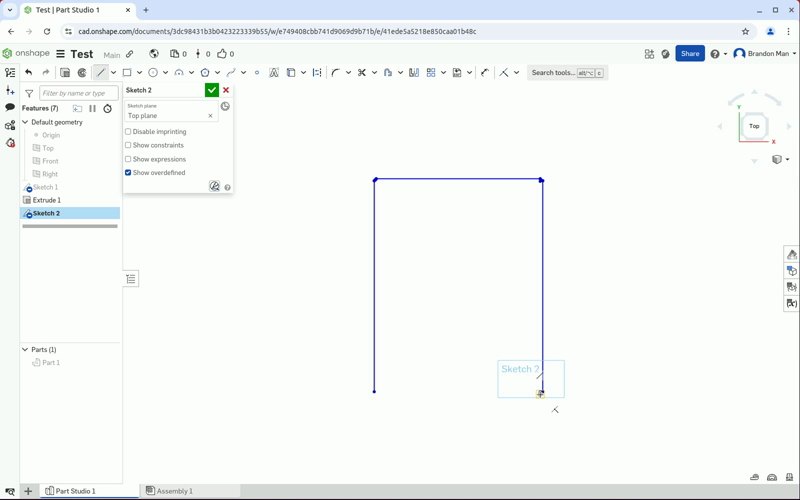
key_down(shift)
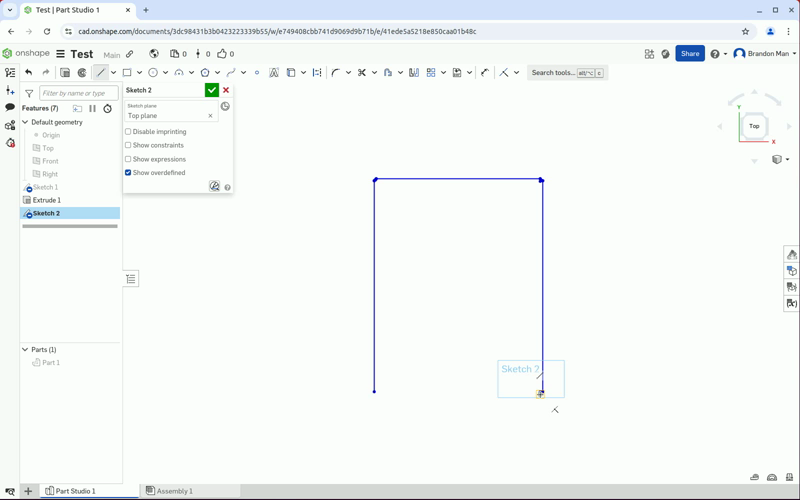
mouse_move(376, 394)
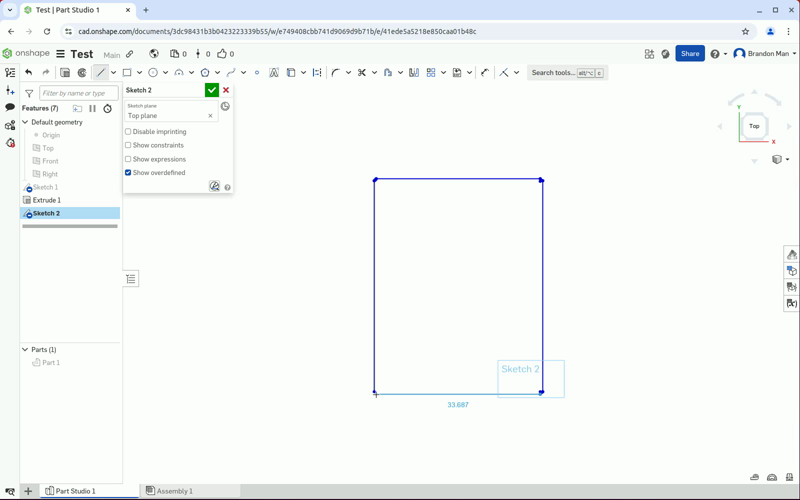
scroll(6)
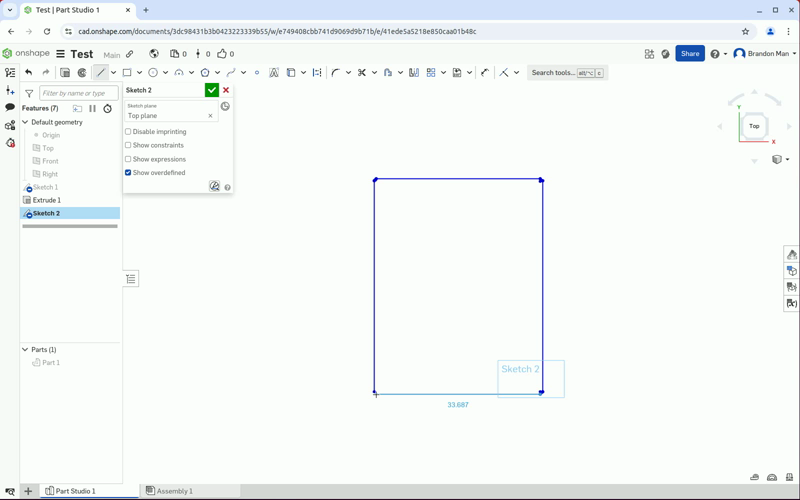
scroll(6)
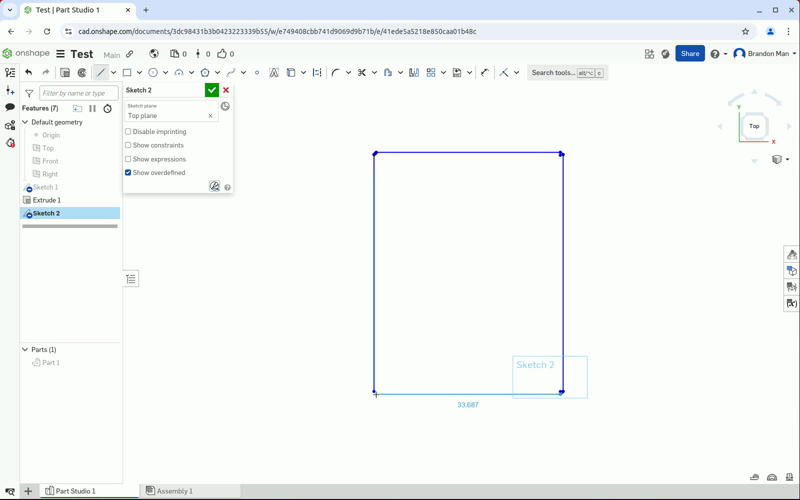
scroll(6)
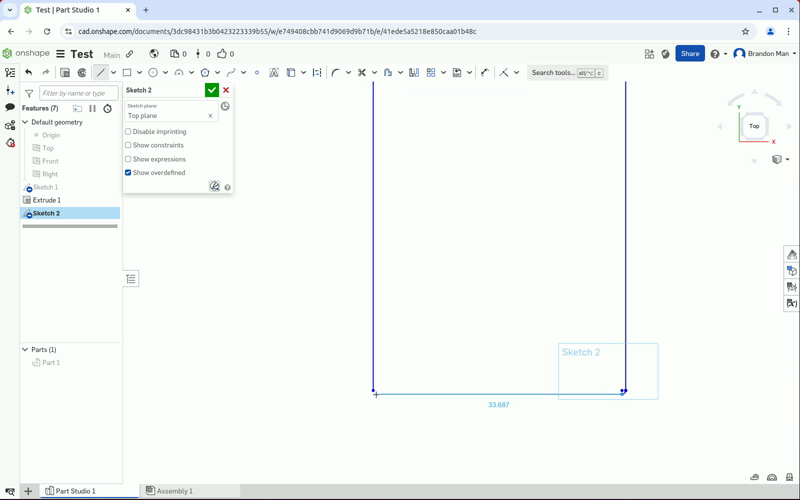
scroll(6)
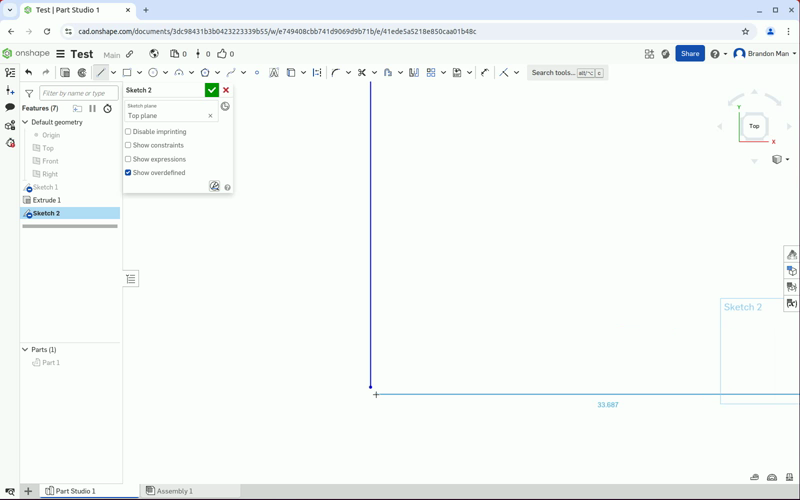
scroll(6)
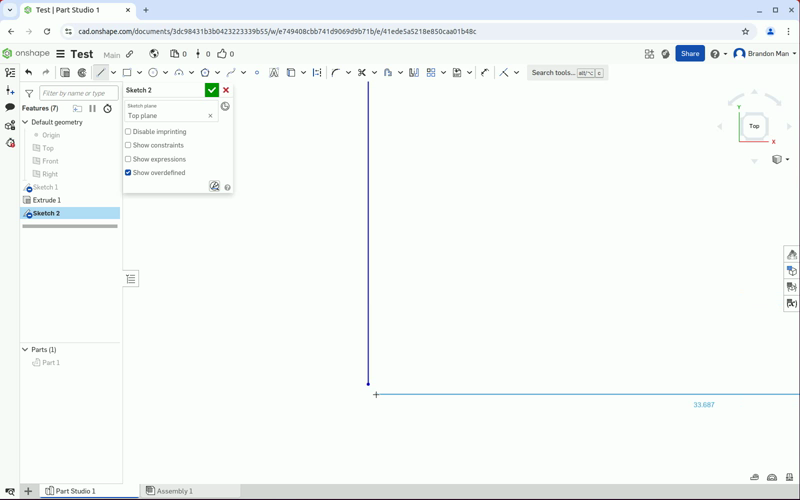
scroll(6)
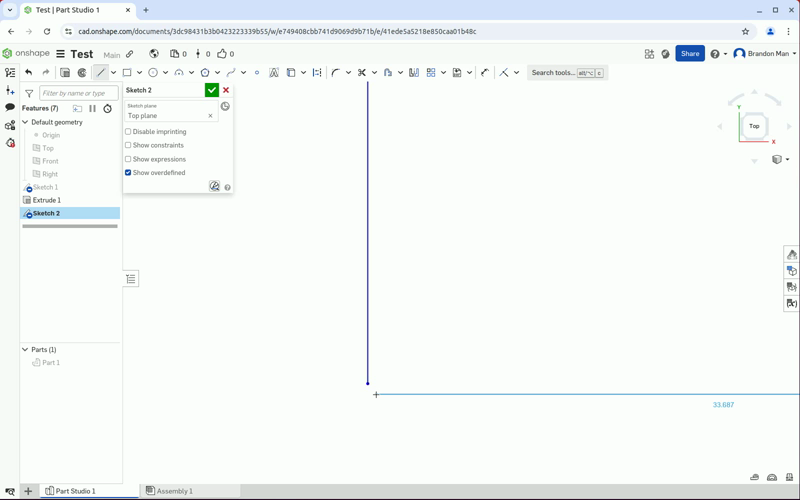
scroll(6)
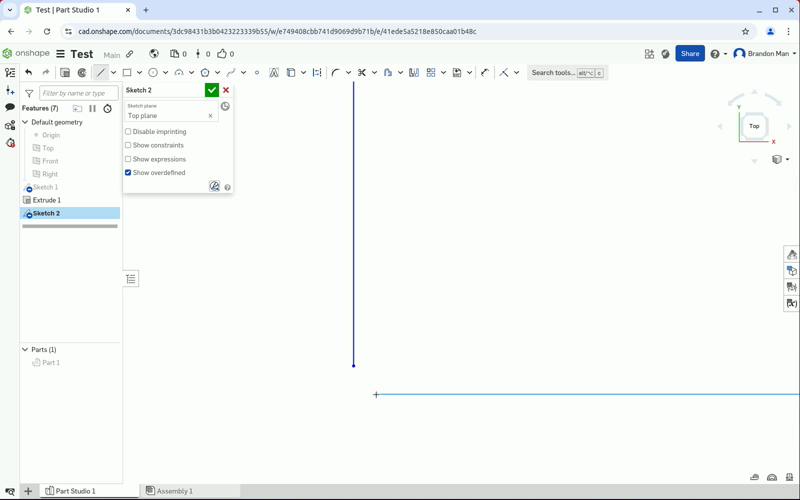
click(376, 394)
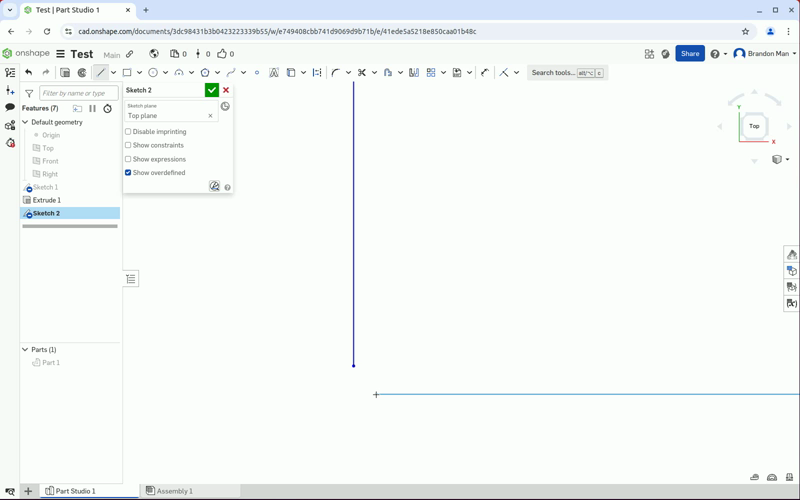
scroll(-6)
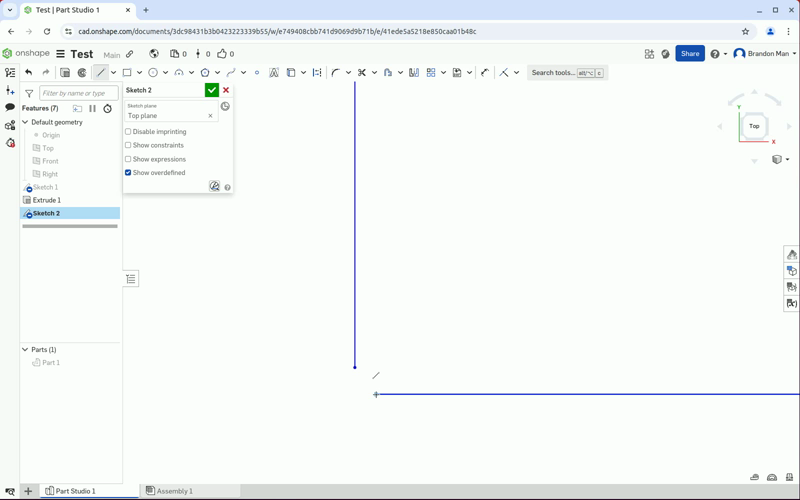
scroll(-6)
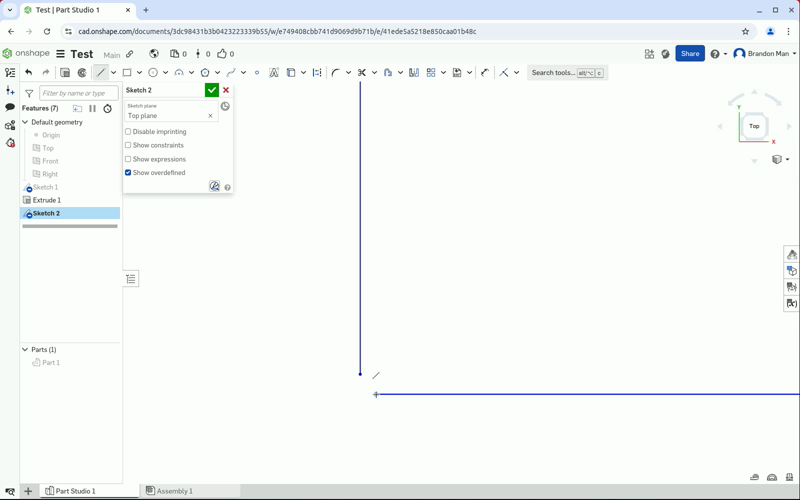
scroll(-6)
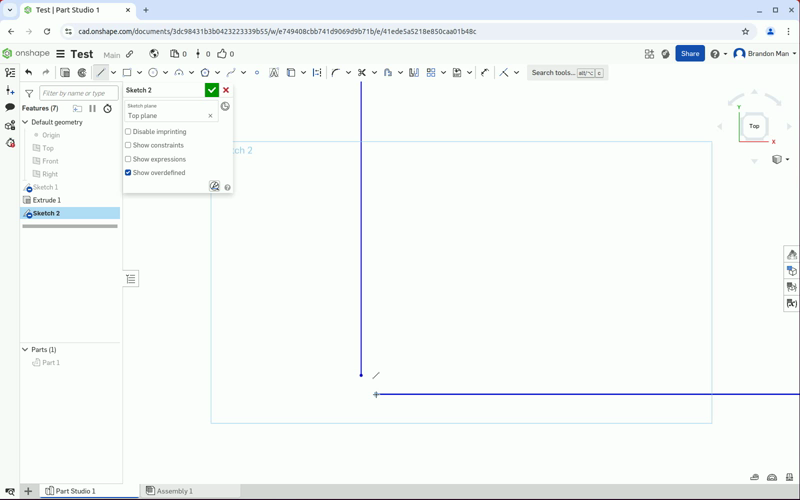
scroll(-6)
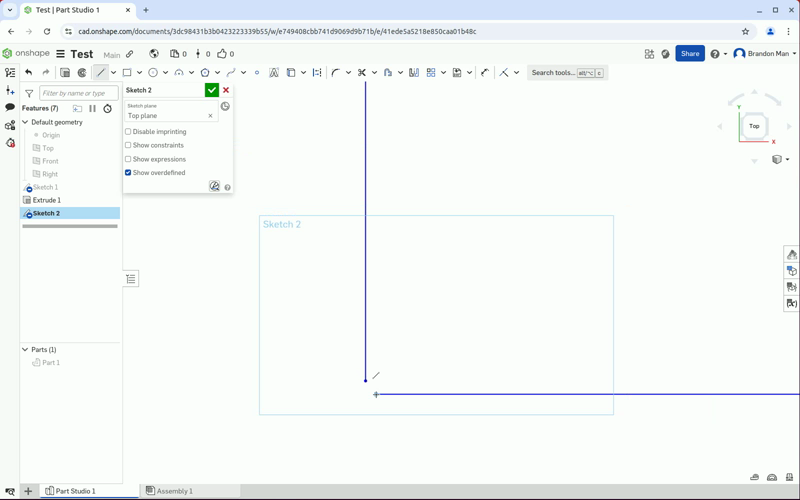
scroll(-6)
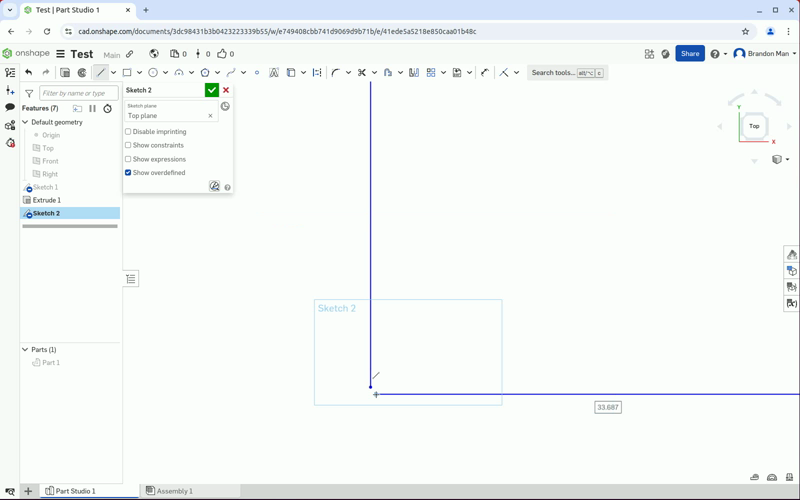
scroll(-6)
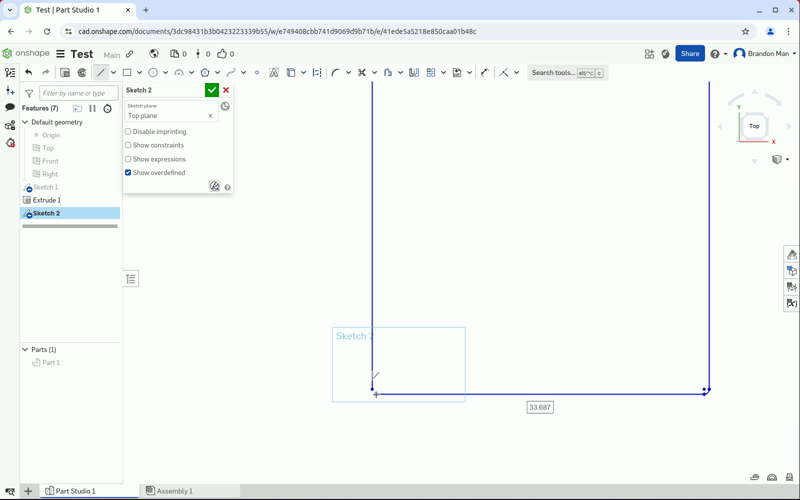
scroll(-6)
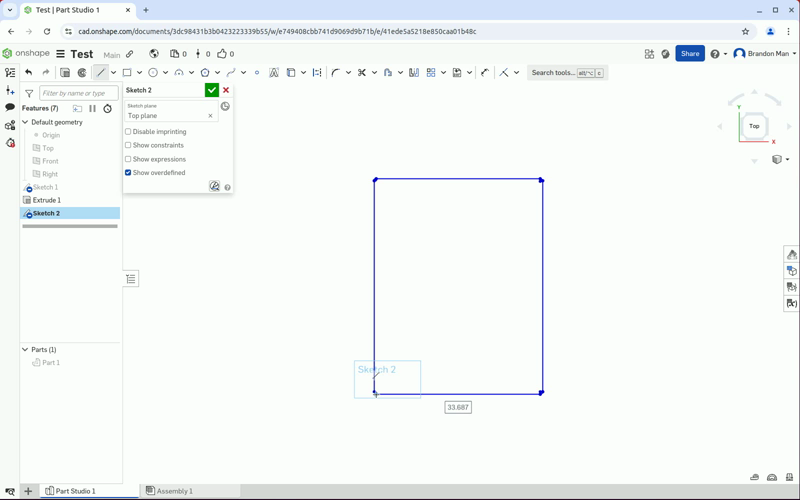
key_up(shift)
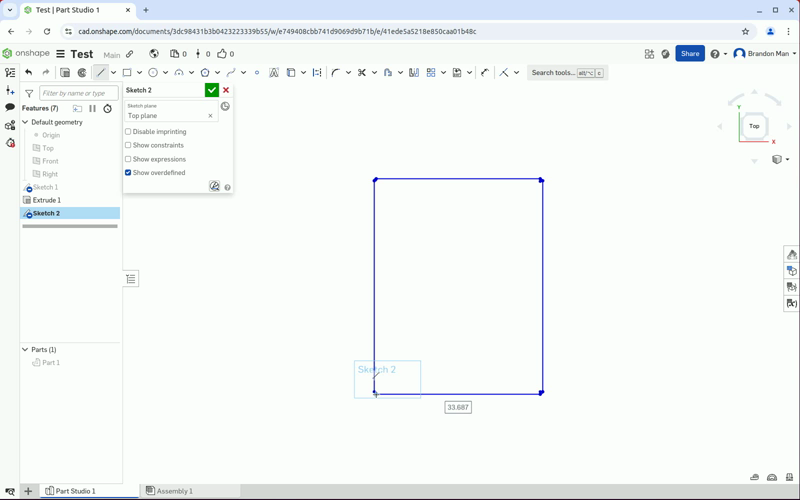
key(esc)
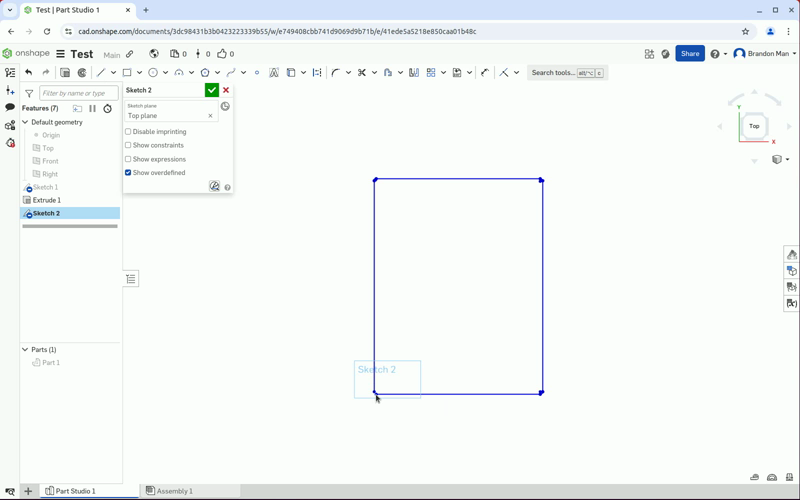
key(a)
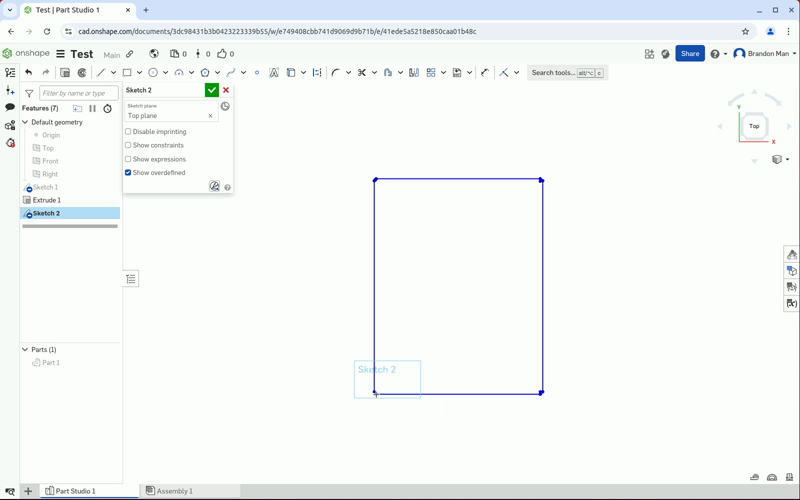
mouse_move(376, 394)
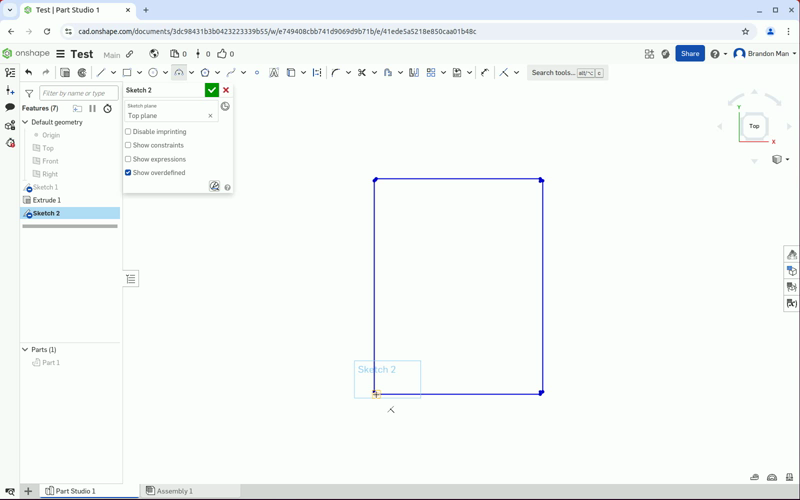
scroll(6)
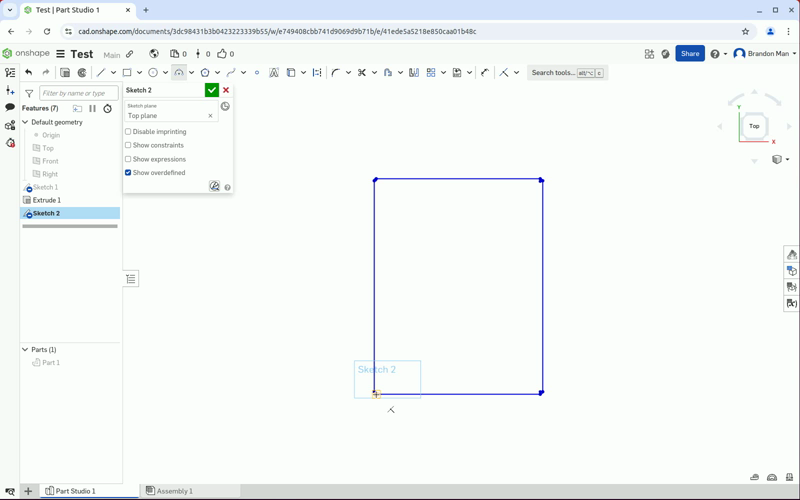
scroll(6)
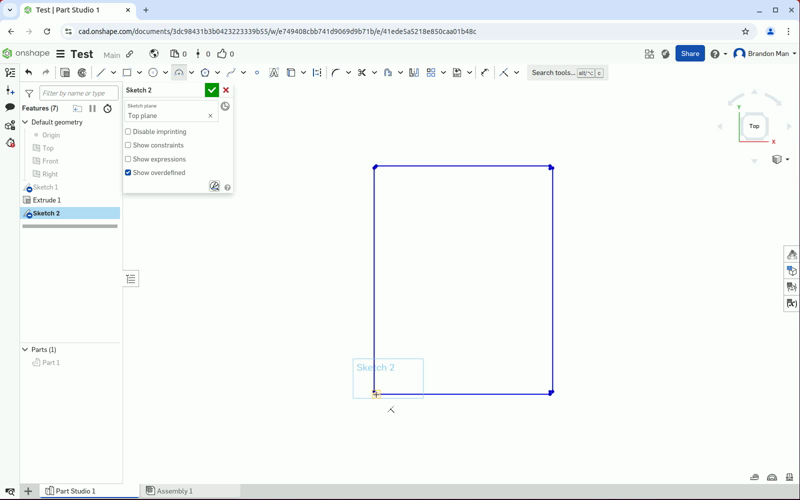
scroll(6)
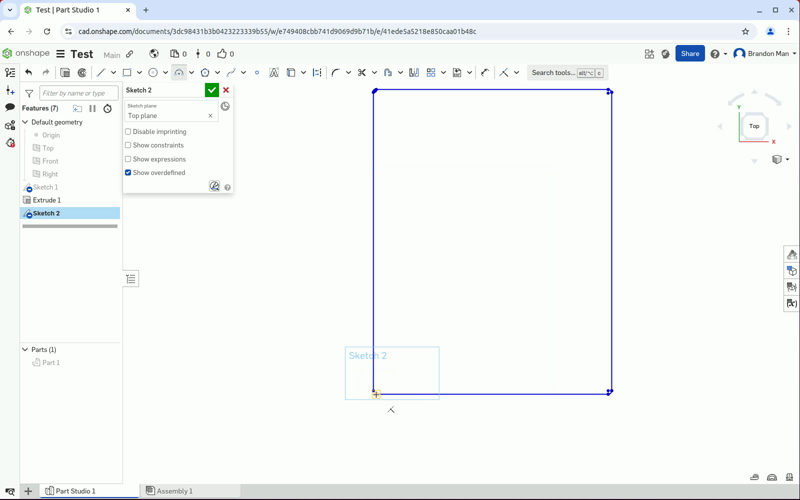
scroll(6)
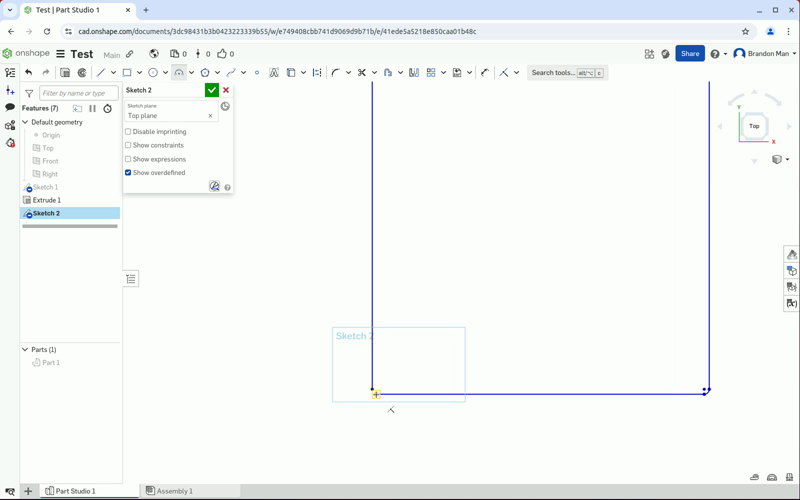
scroll(6)
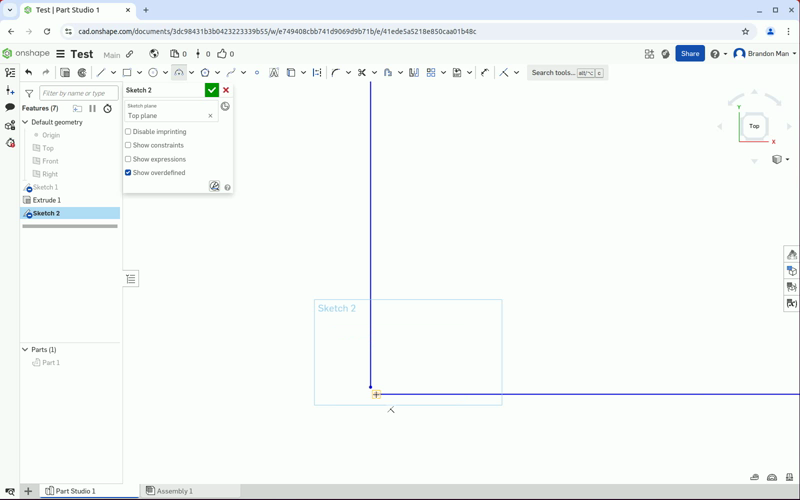
scroll(6)
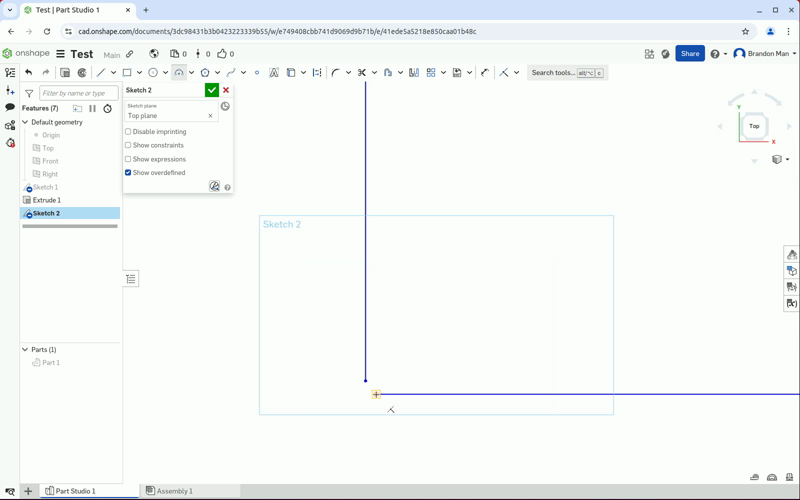
scroll(6)
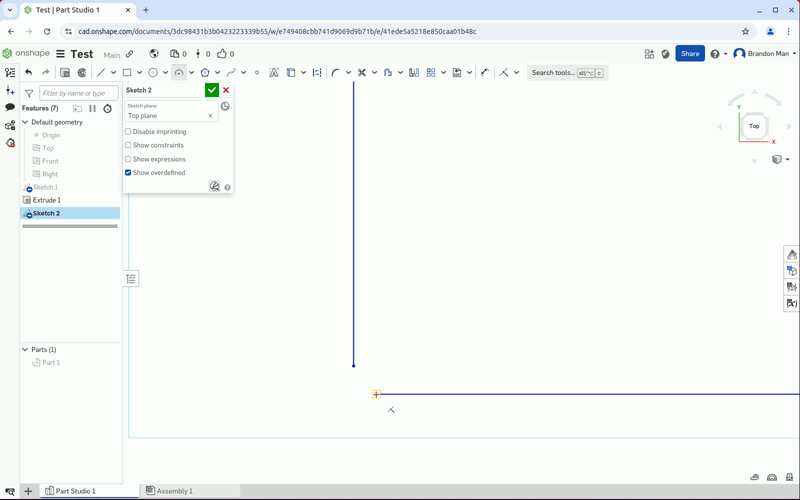
click(376, 394)
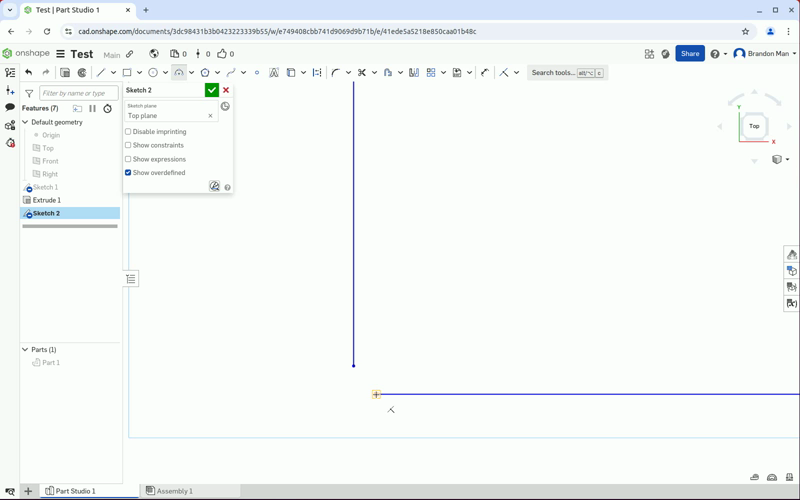
scroll(-6)
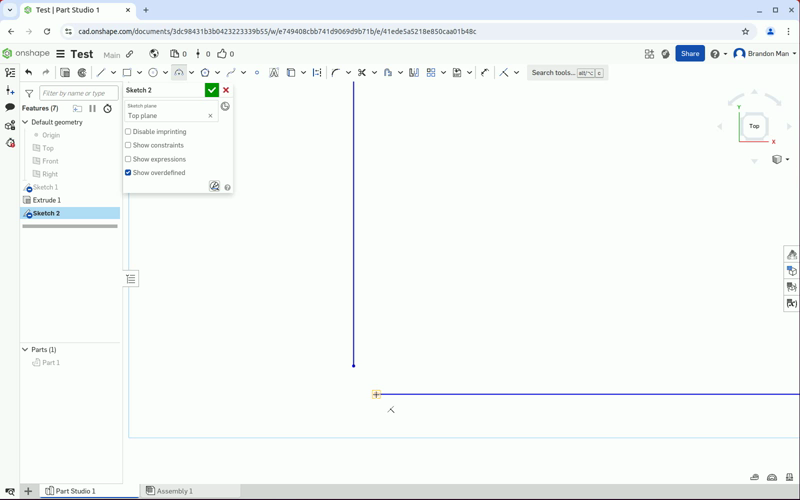
scroll(-6)
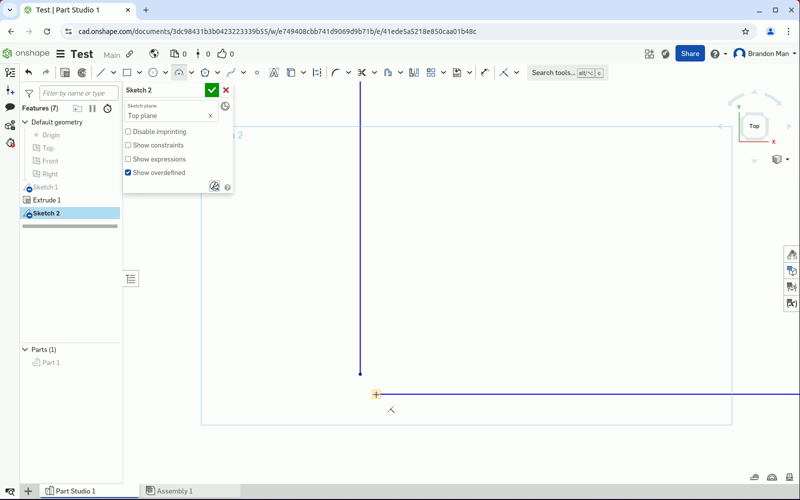
scroll(-6)
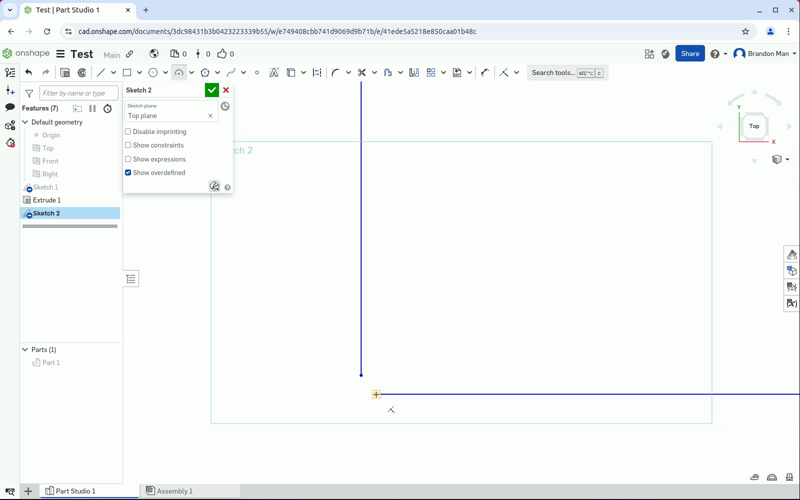
scroll(-6)
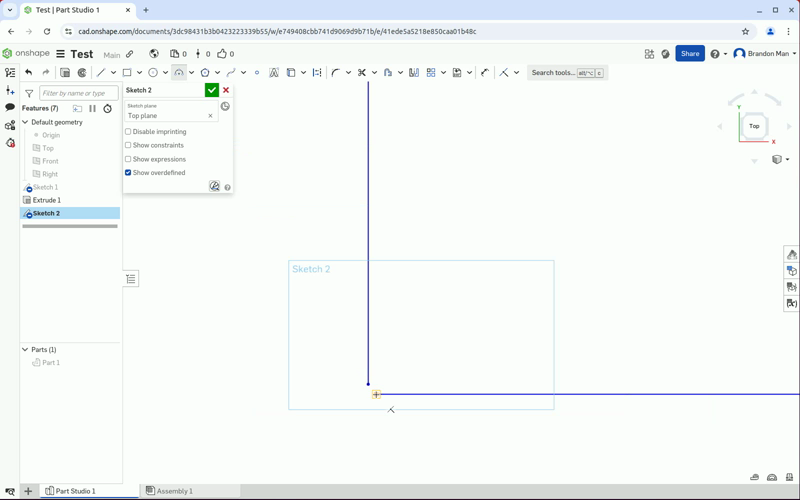
scroll(-6)
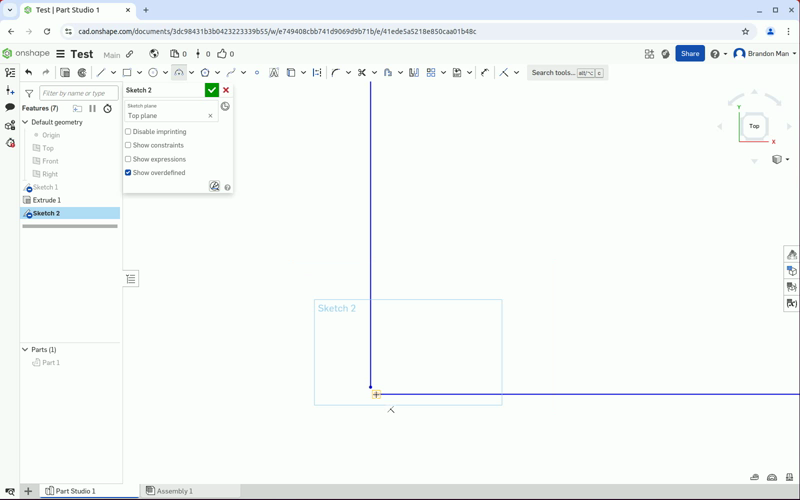
scroll(-6)
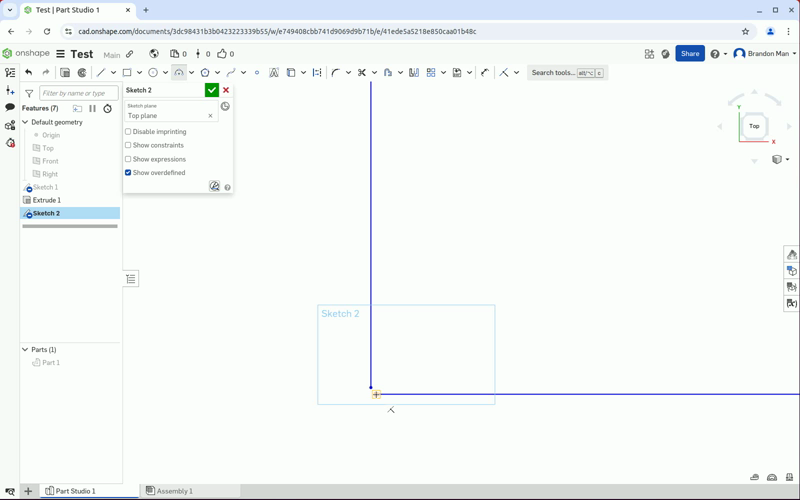
scroll(-6)
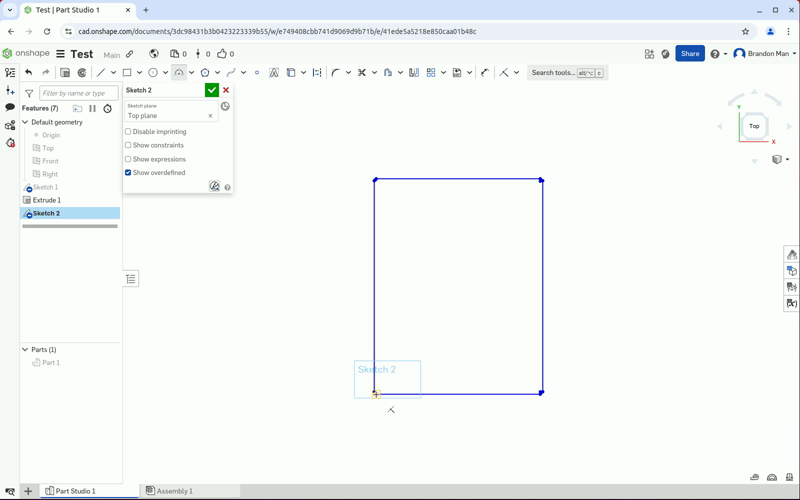
mouse_move(374, 391)
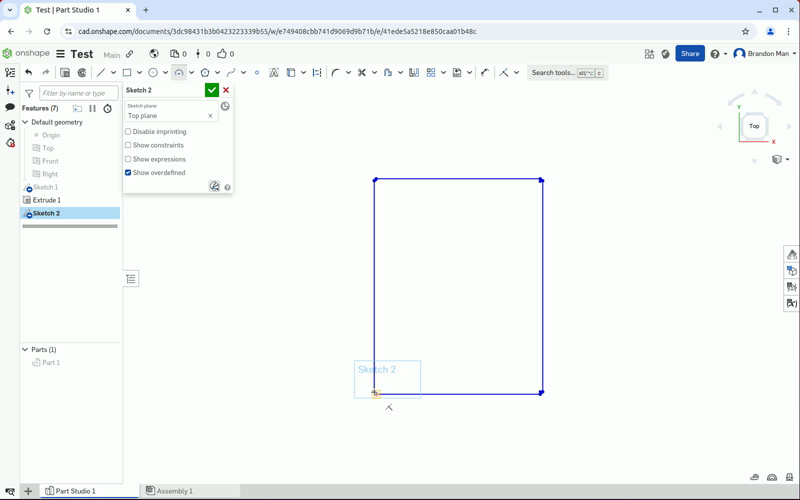
scroll(6)
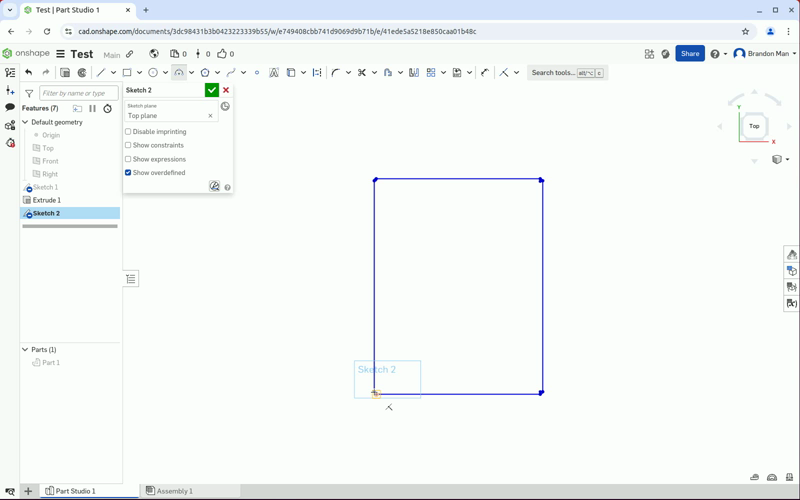
scroll(6)
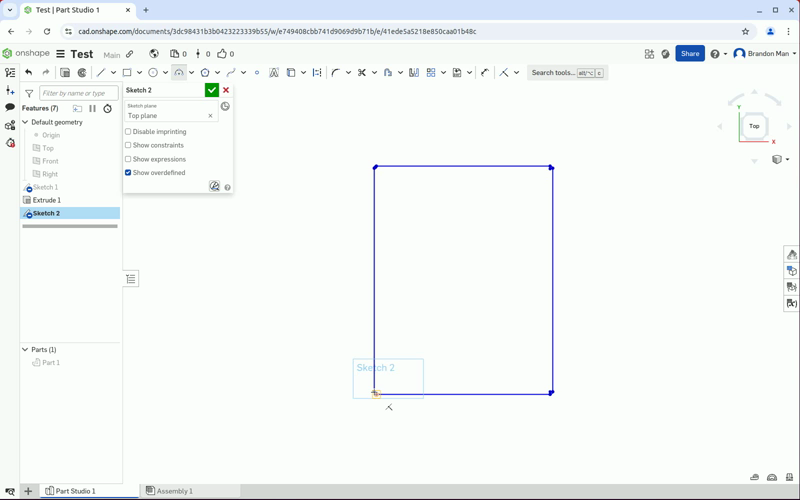
scroll(6)
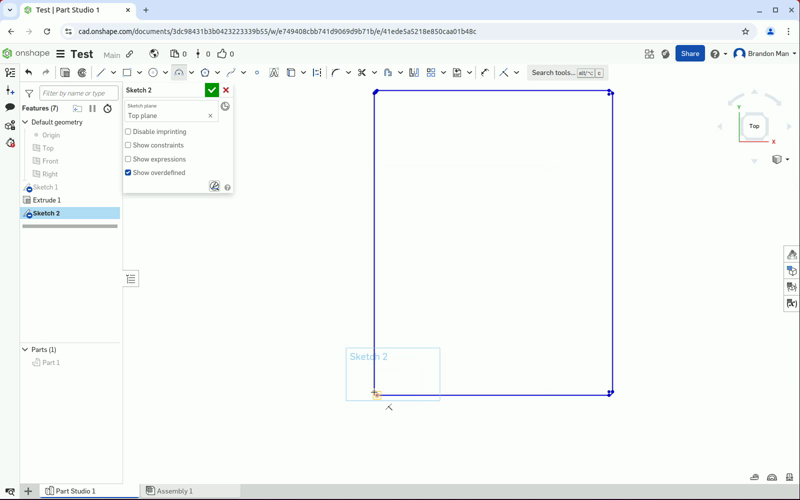
scroll(6)
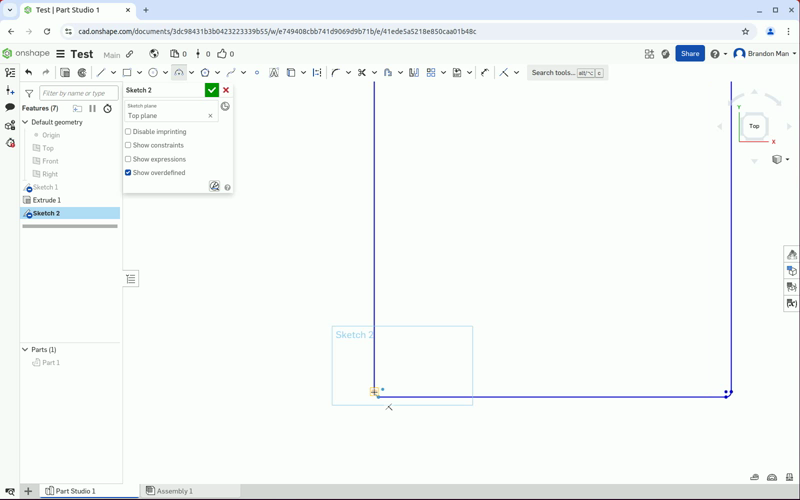
scroll(6)
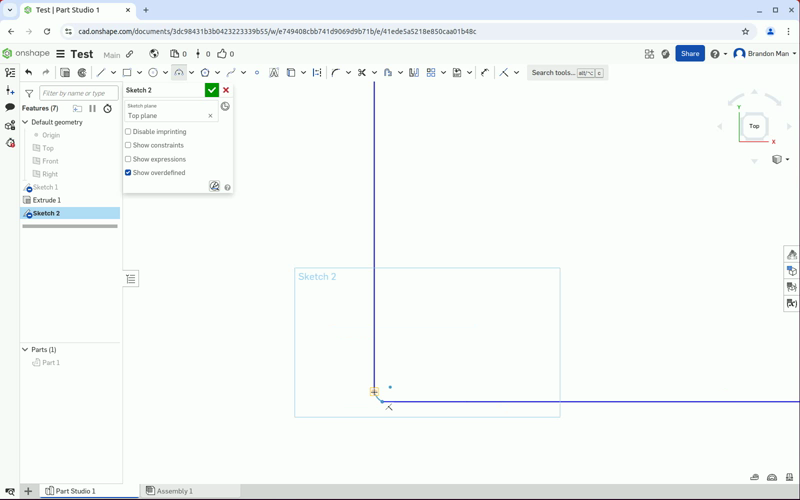
scroll(6)
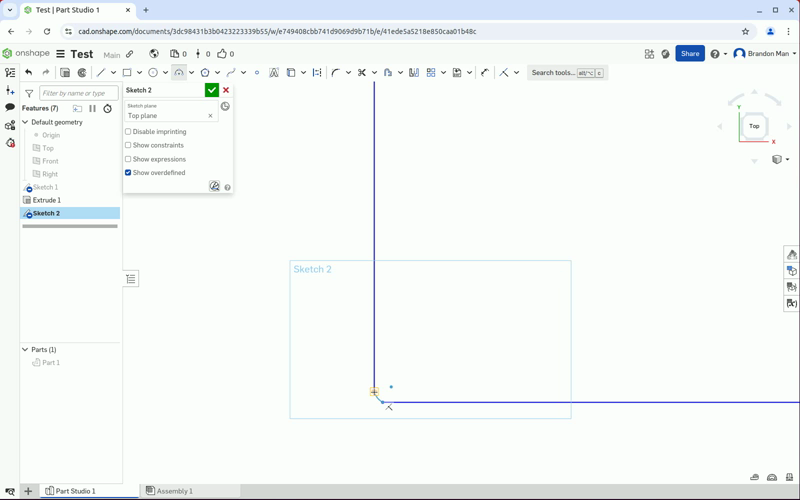
scroll(6)
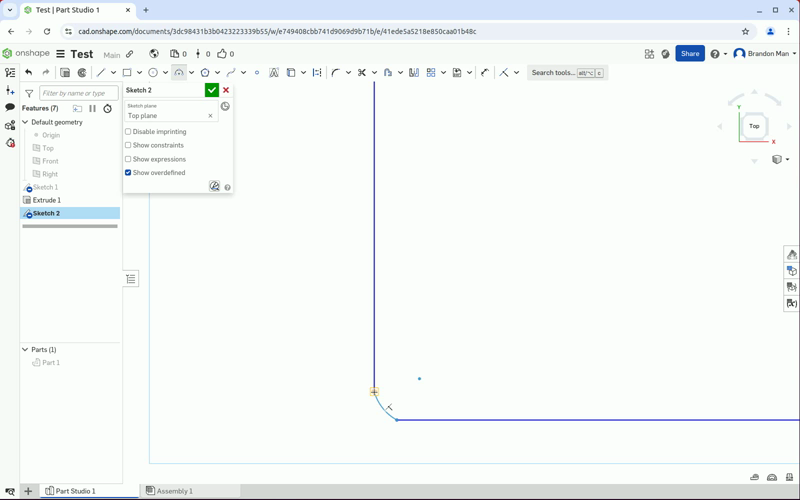
click(374, 391)
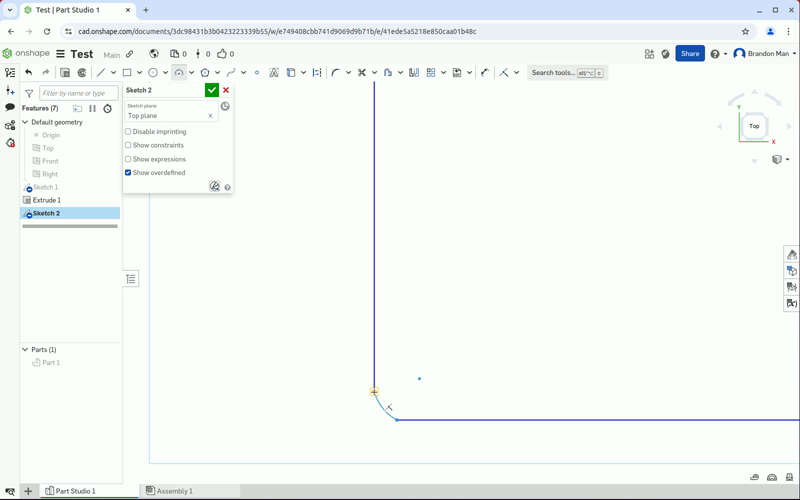
scroll(-6)
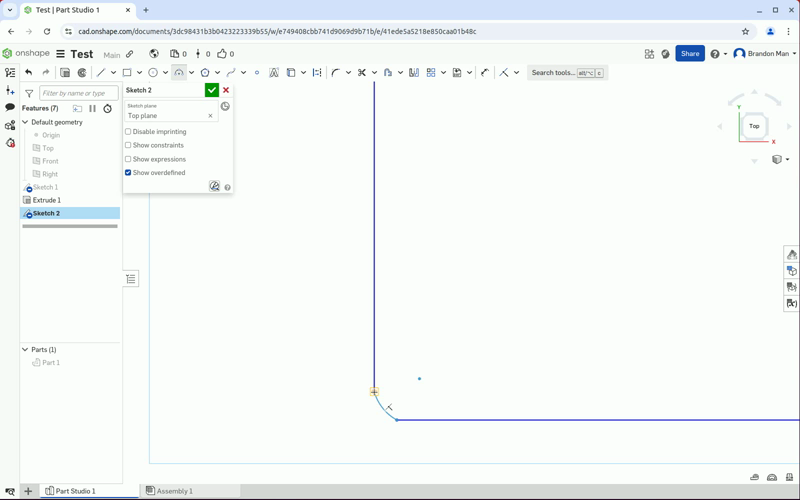
scroll(-6)
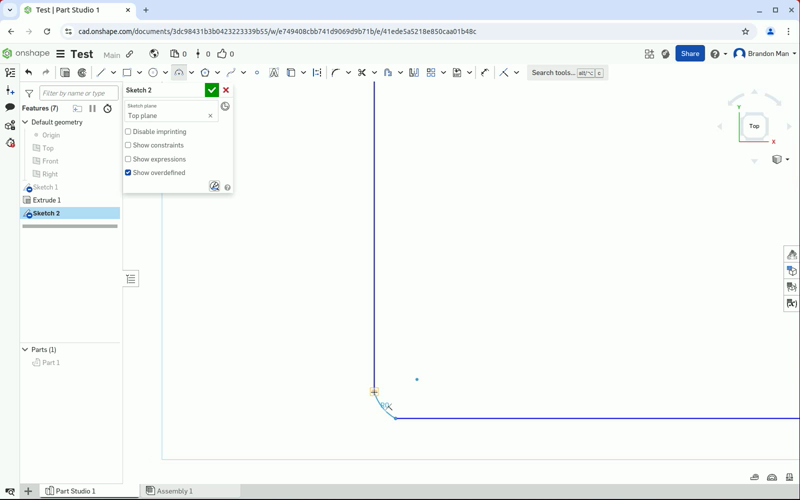
scroll(-6)
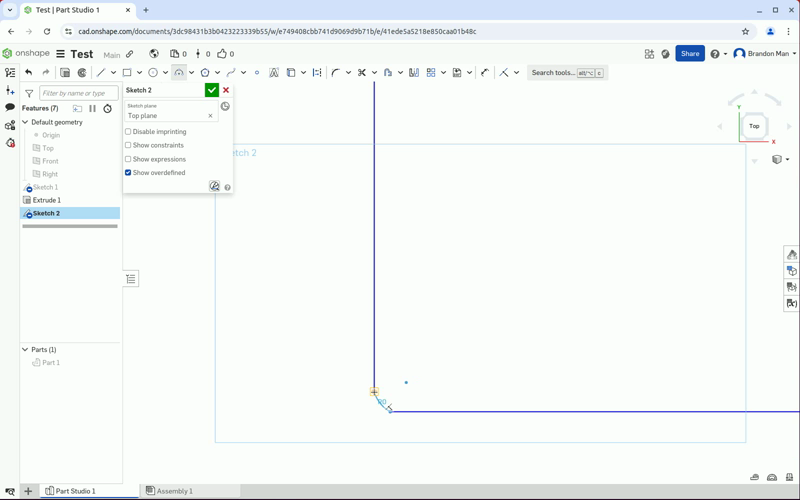
scroll(-6)
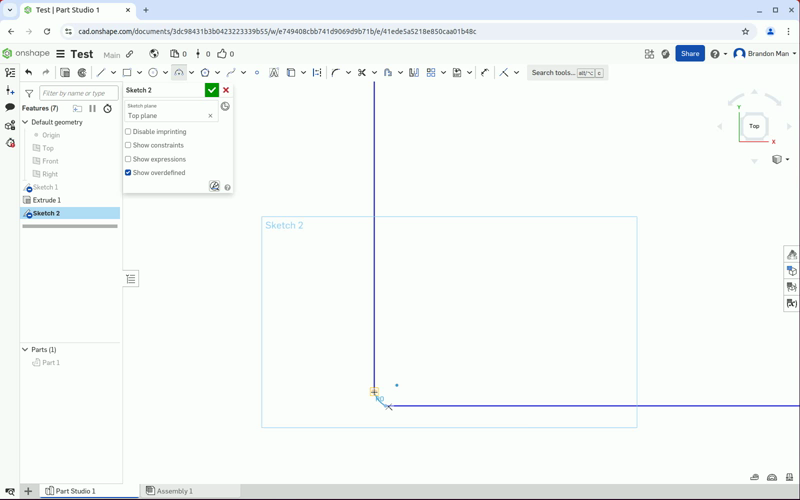
scroll(-6)
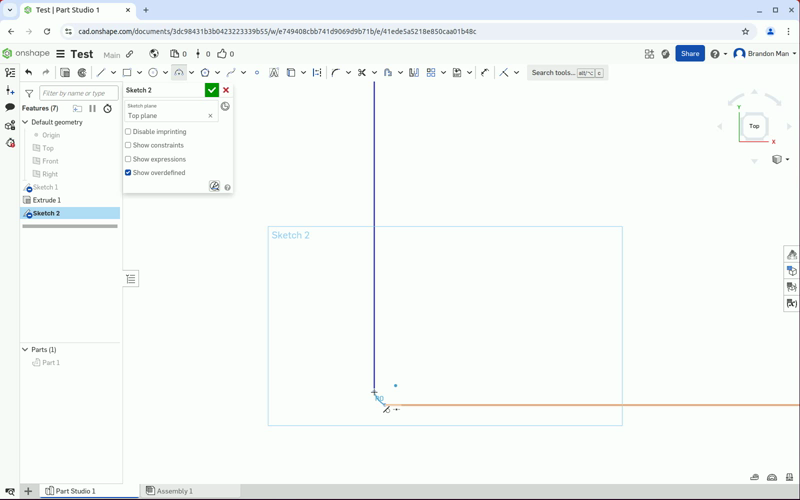
scroll(-6)
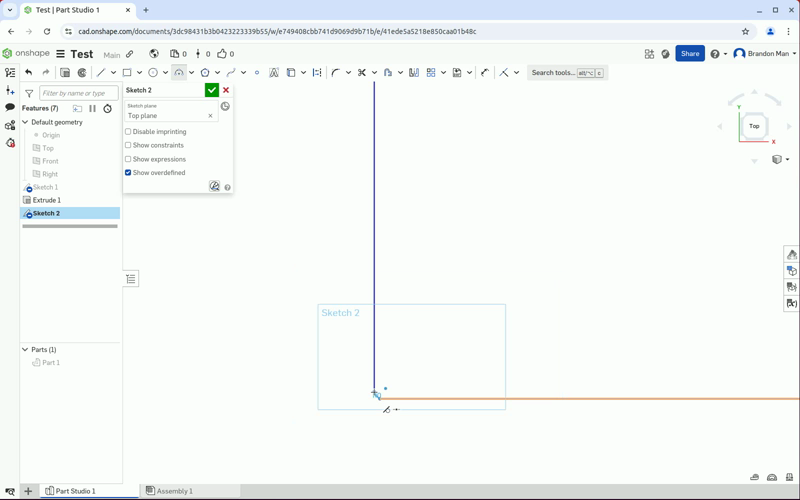
scroll(-6)
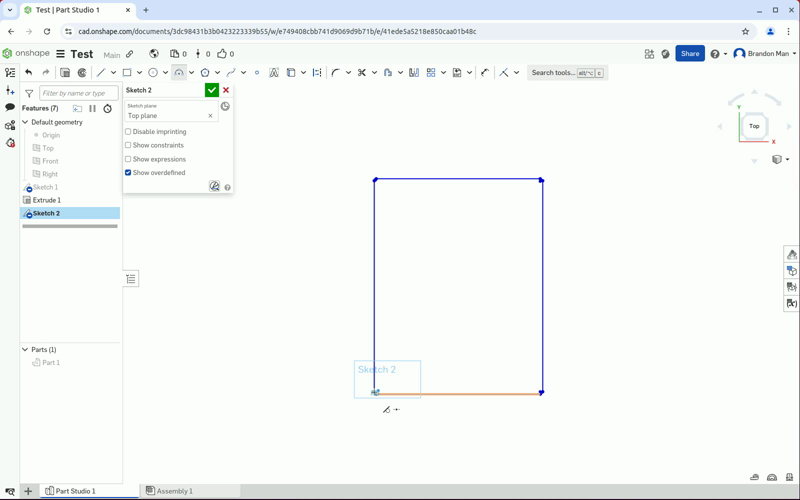
key_down(shift)
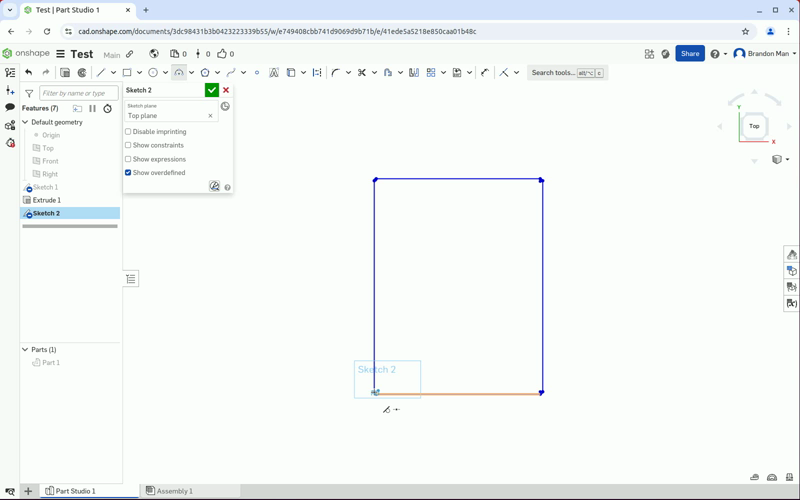
mouse_move(374, 393)
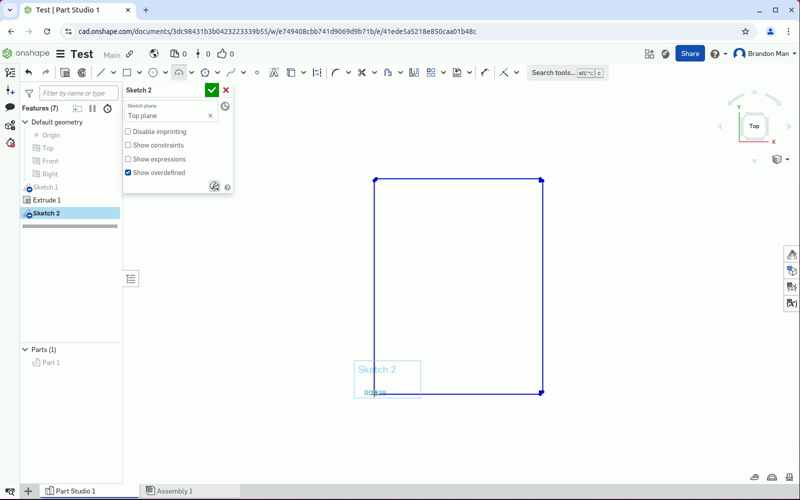
scroll(6)
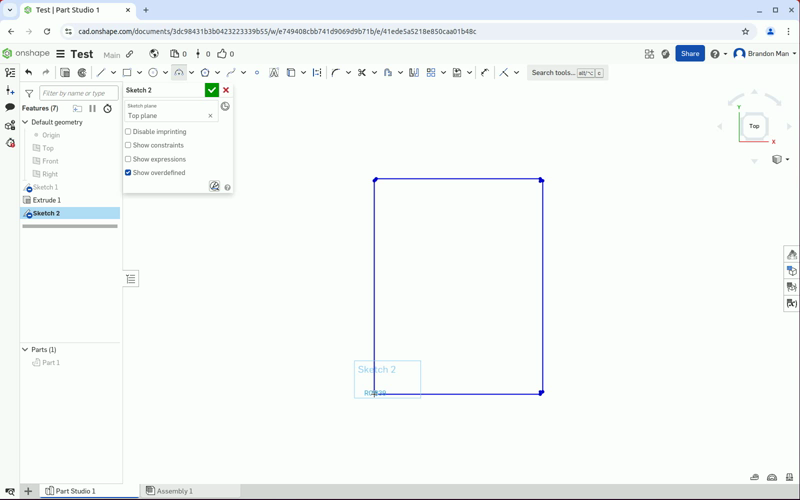
scroll(6)
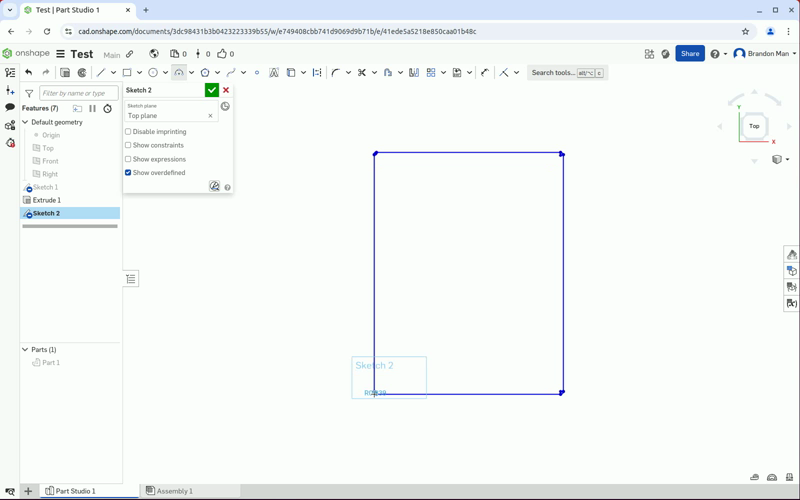
scroll(6)
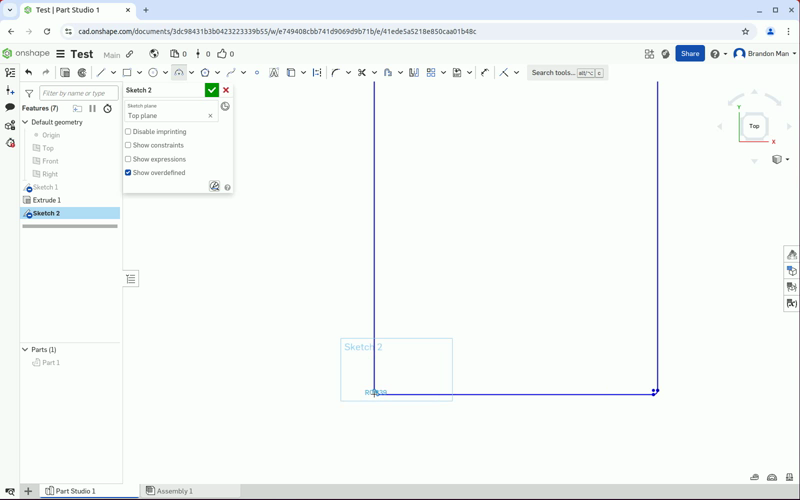
scroll(6)
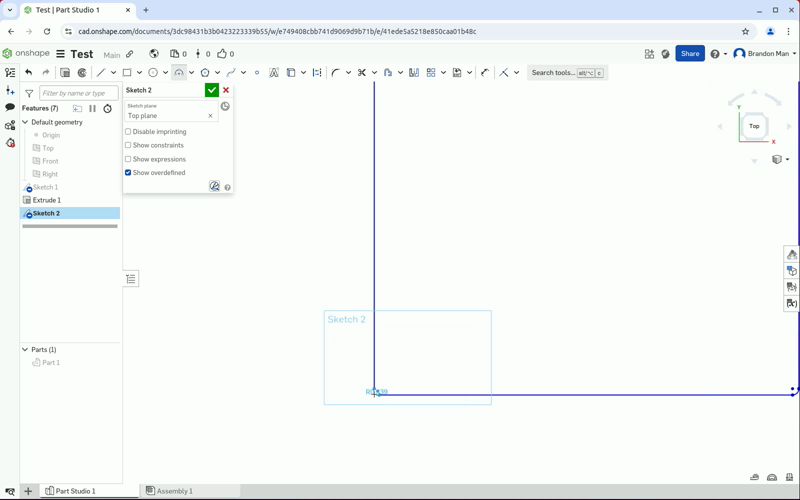
scroll(6)
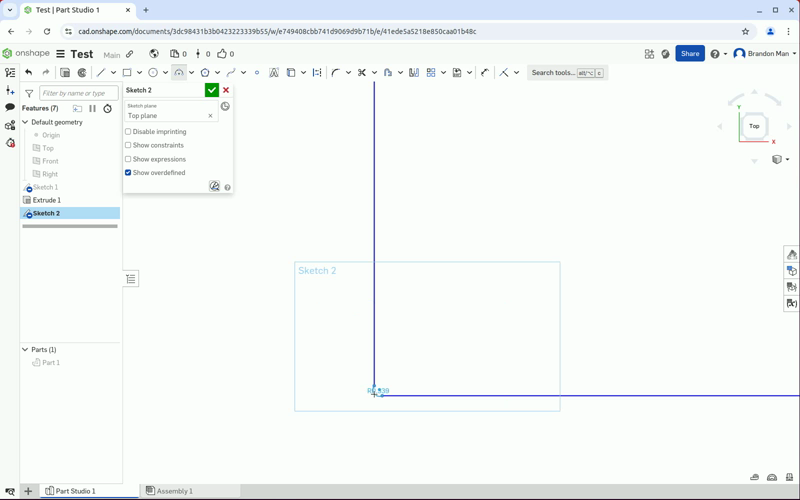
scroll(6)
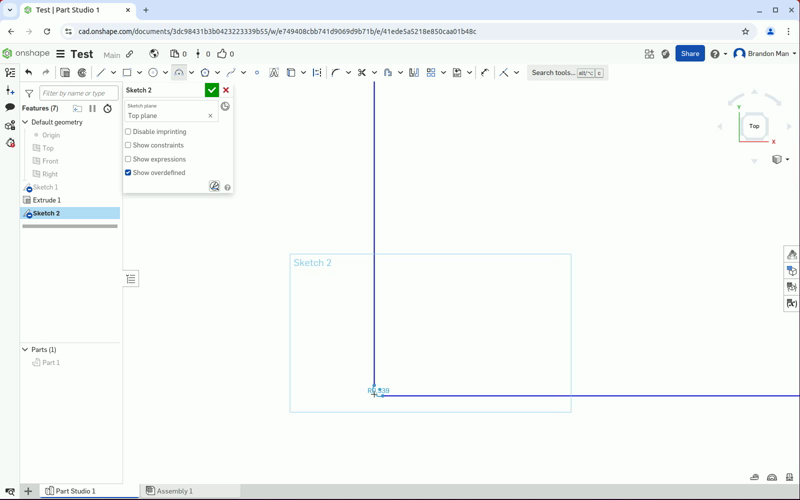
scroll(6)
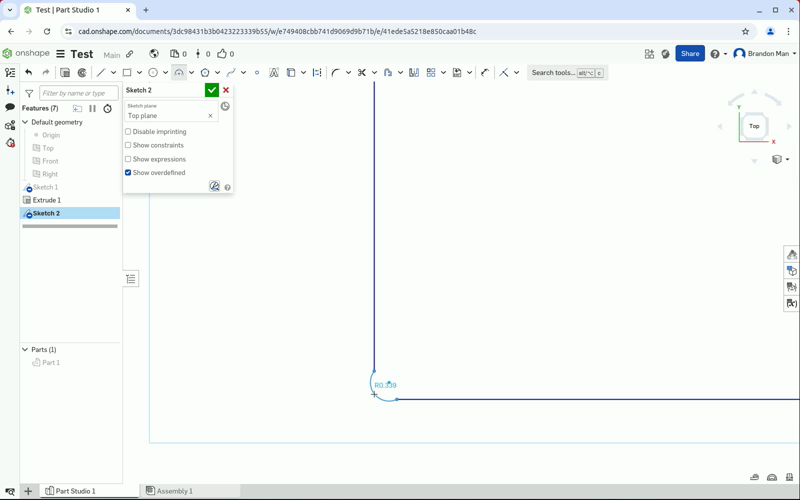
click(374, 393)
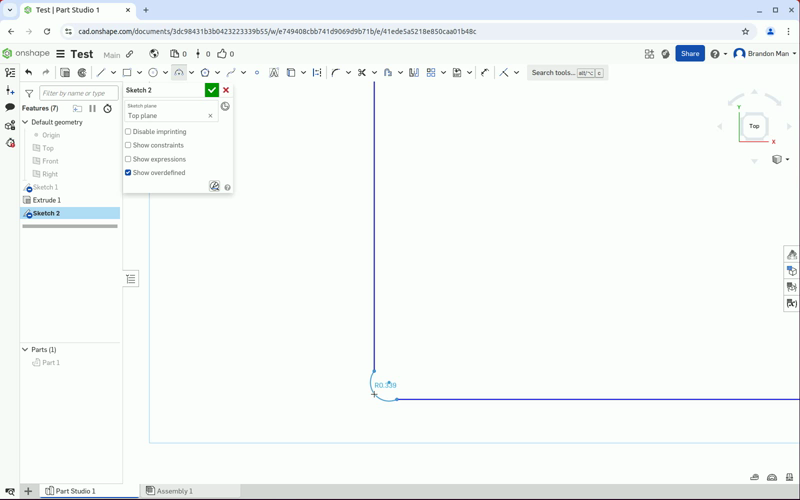
scroll(-6)
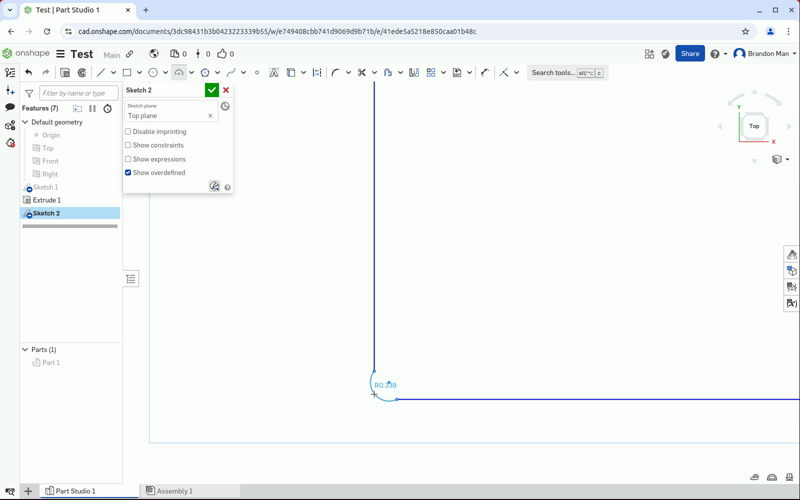
scroll(-6)
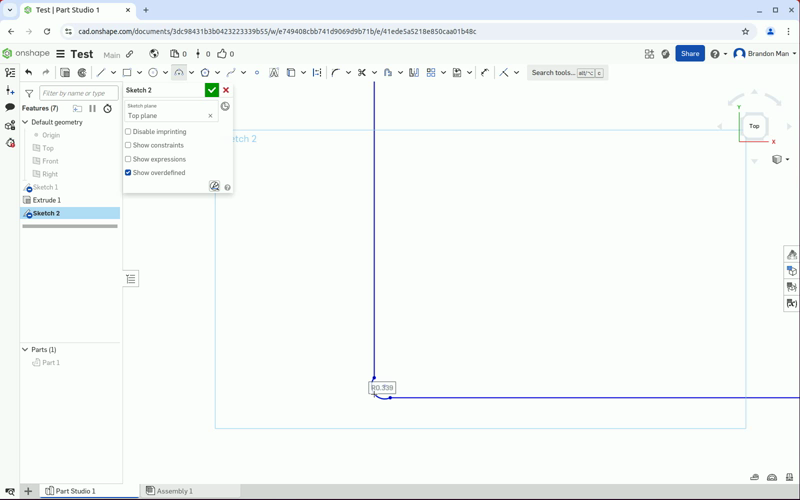
scroll(-6)
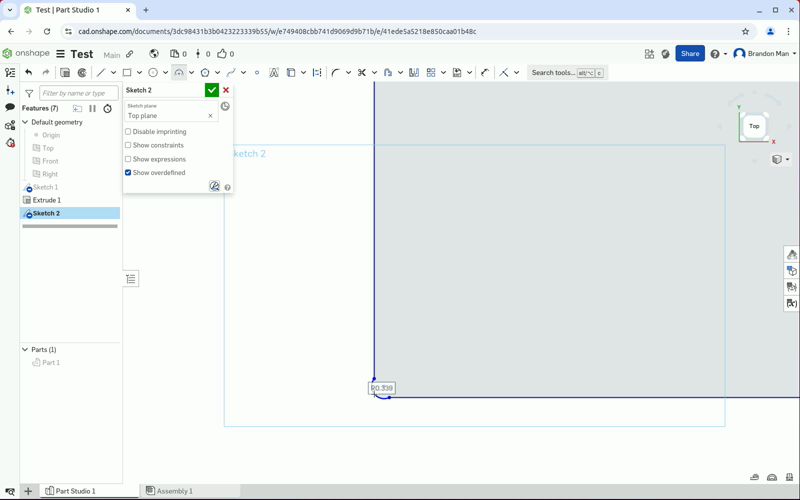
scroll(-6)
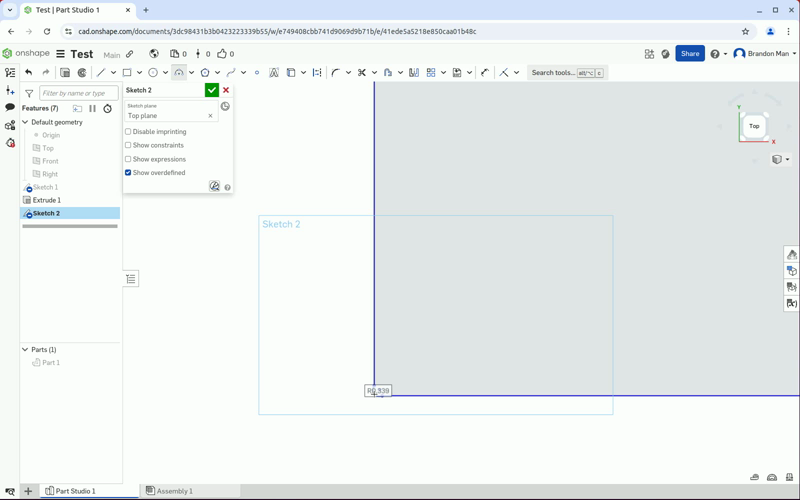
scroll(-6)
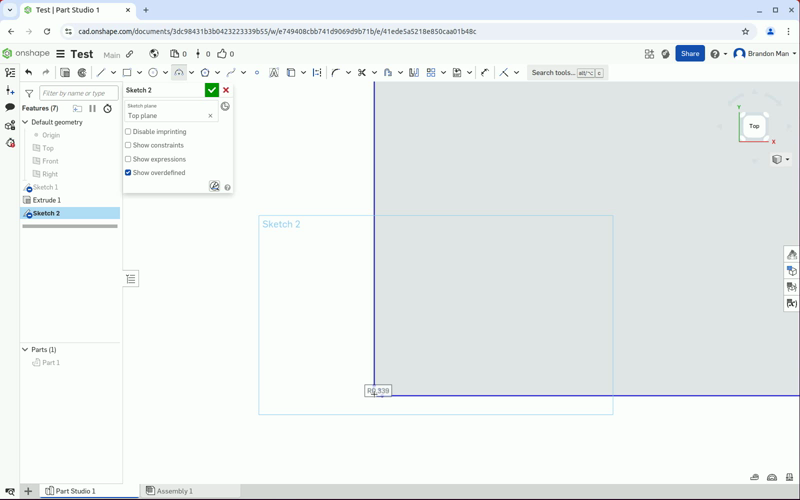
scroll(-6)
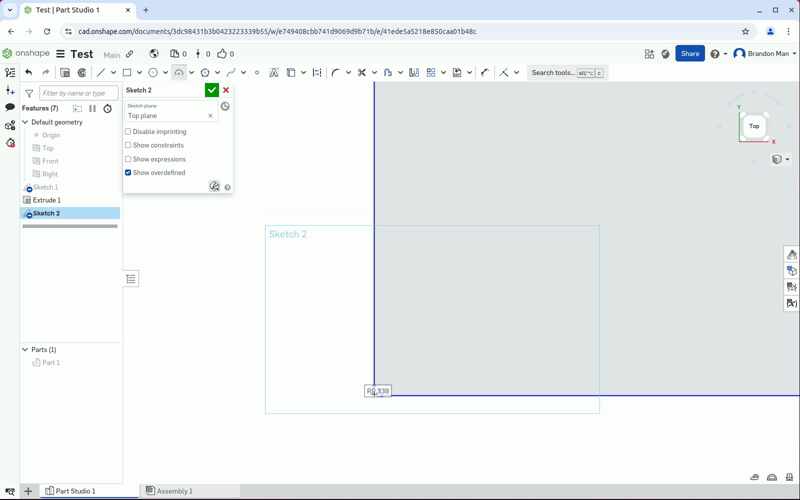
scroll(-6)
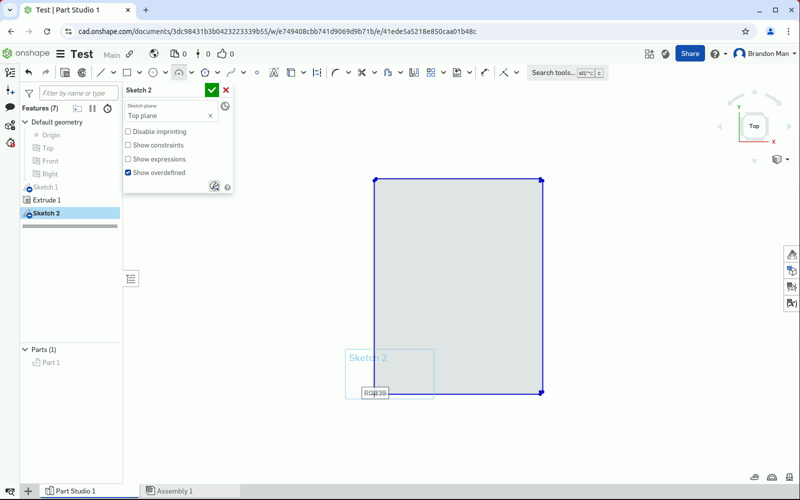
key_up(shift)
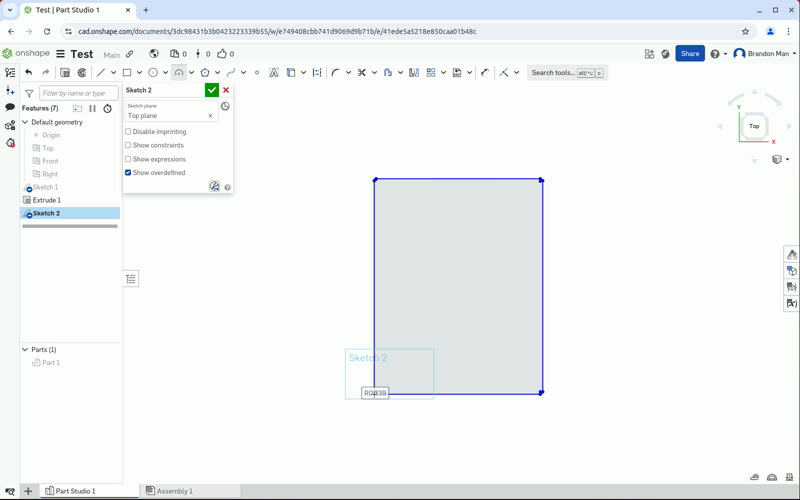
key(esc)
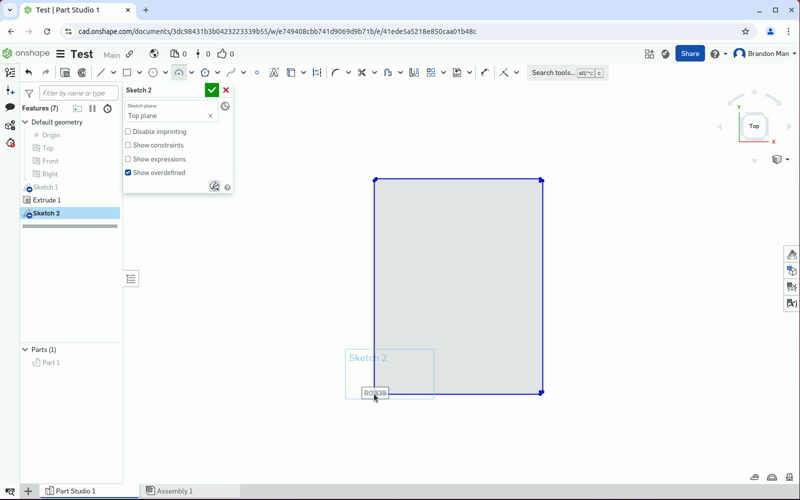
key(l)
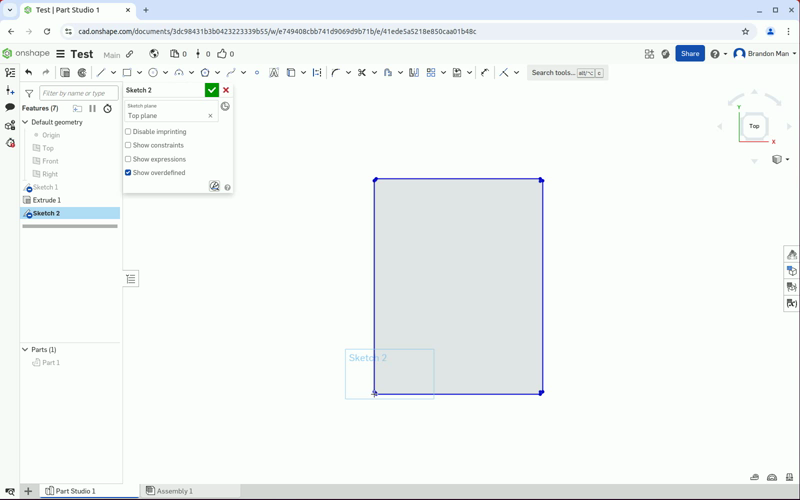
key_down(shift)
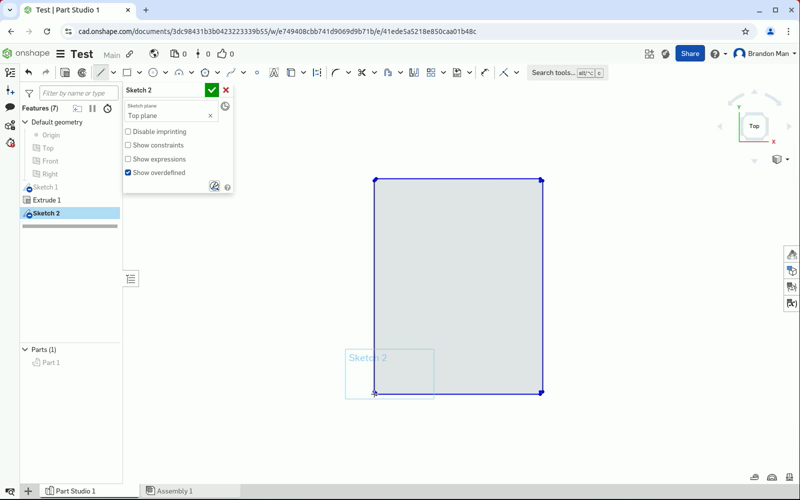
mouse_move(389, 376)
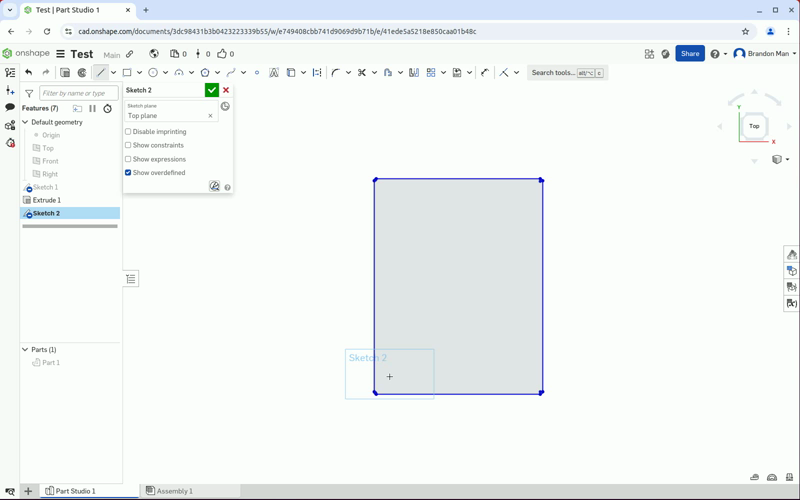
click(389, 376)
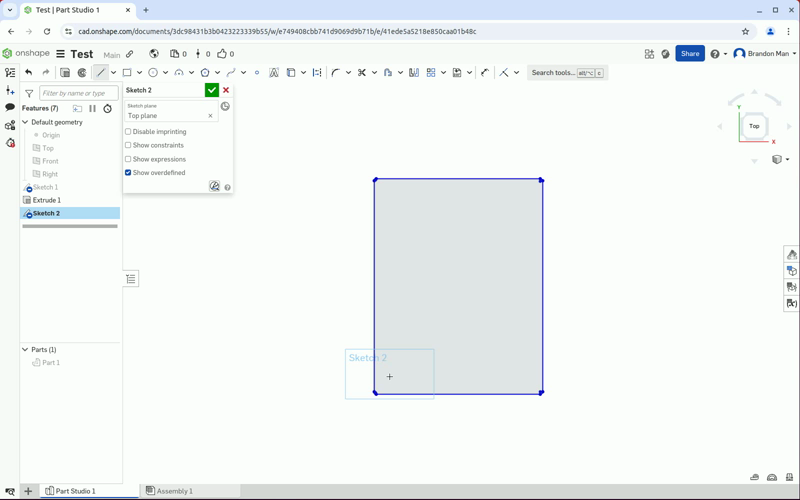
key_up(shift)
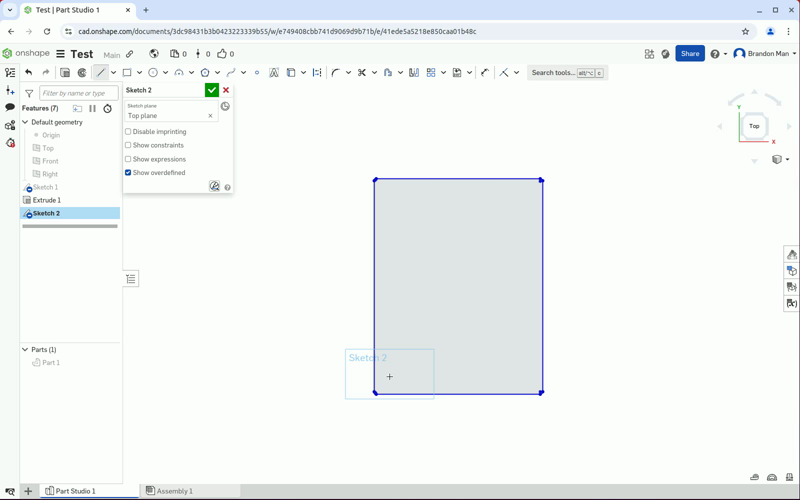
key_down(shift)
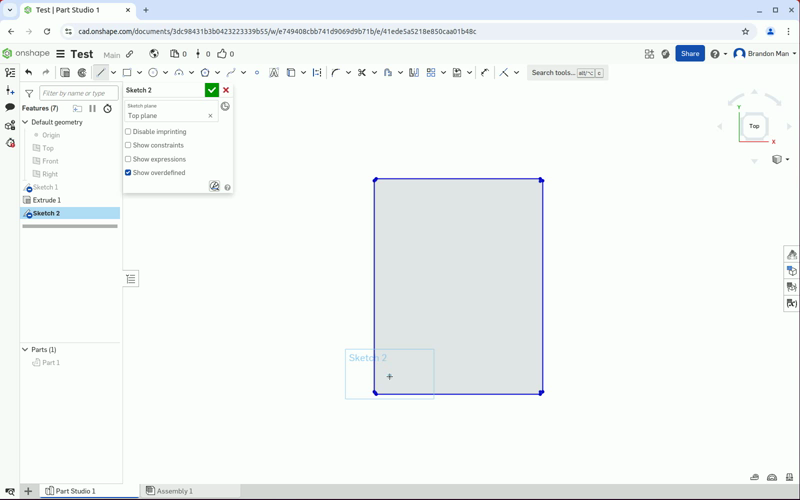
mouse_move(389, 196)
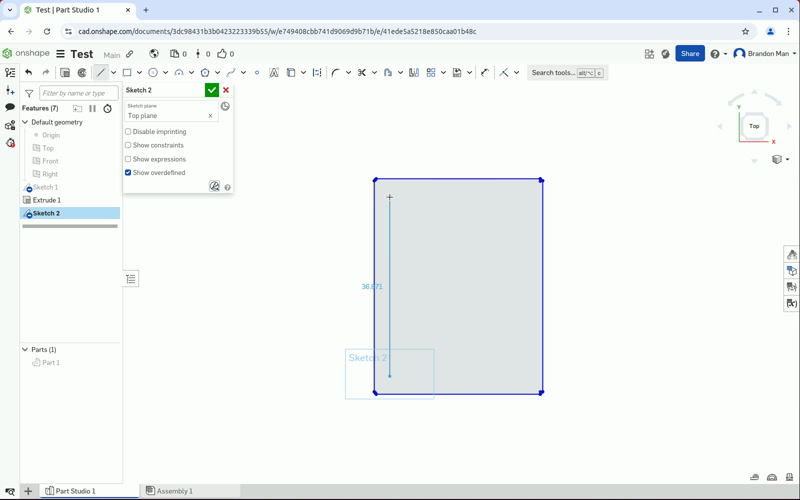
click(389, 196)
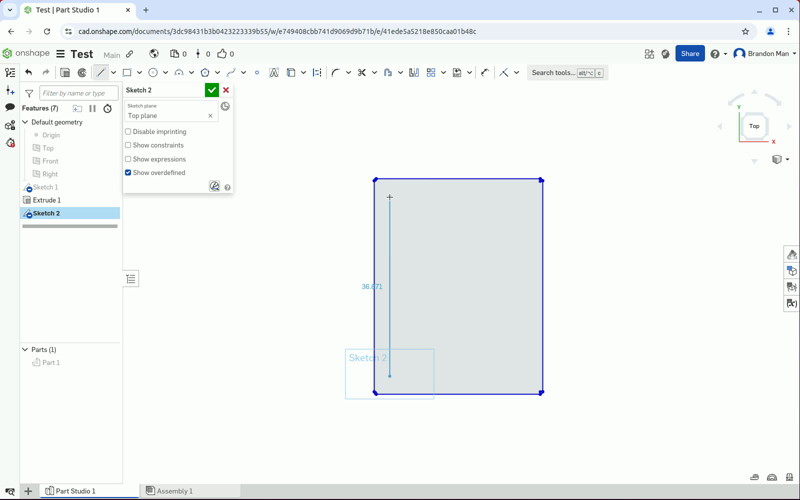
key_up(shift)
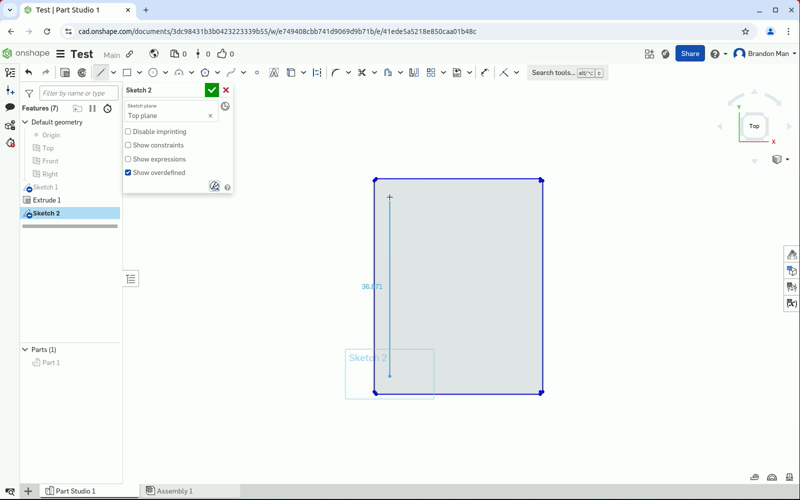
key(esc)
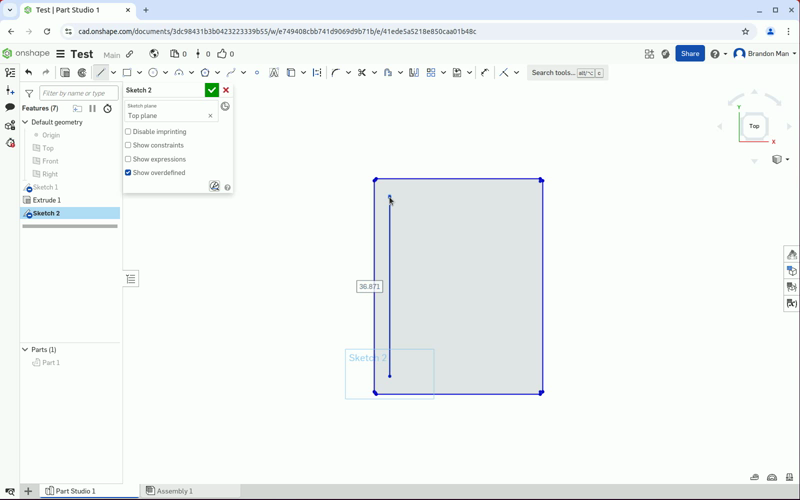
key(a)
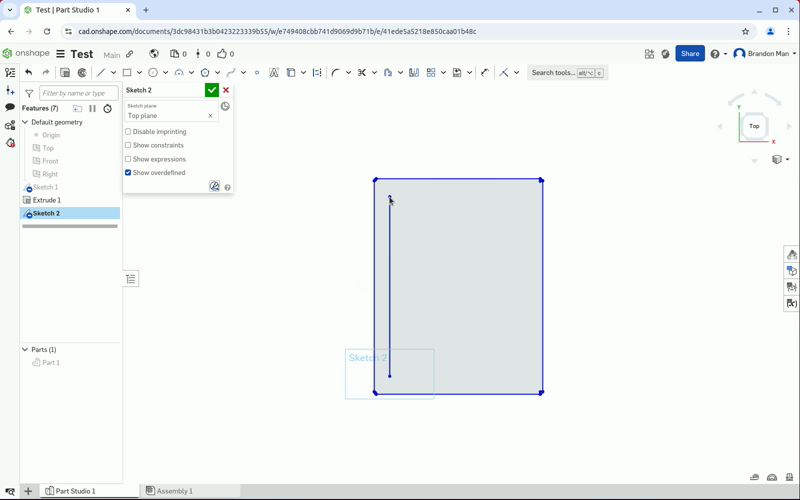
mouse_move(389, 196)
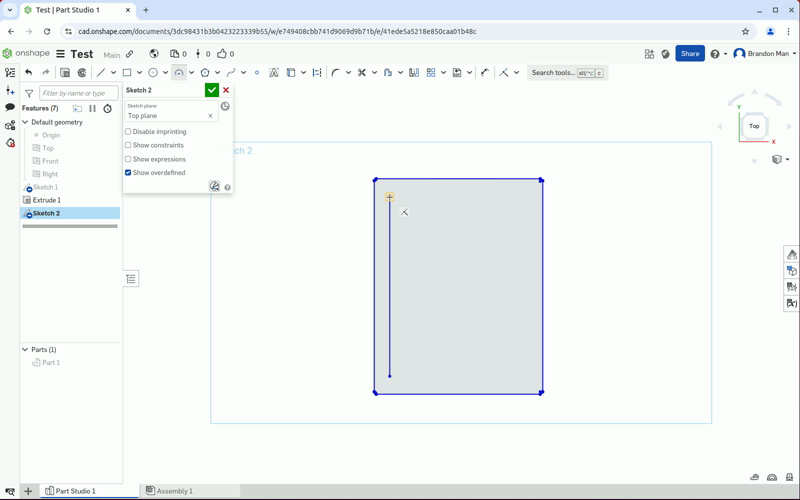
click(389, 196)
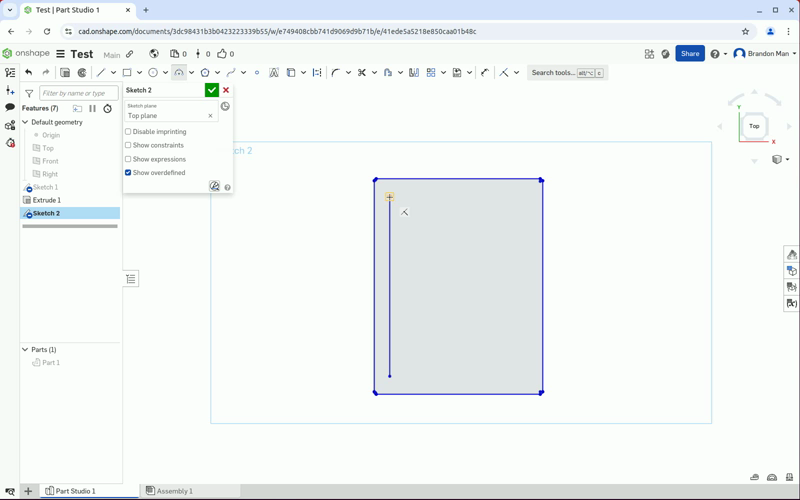
key_down(shift)
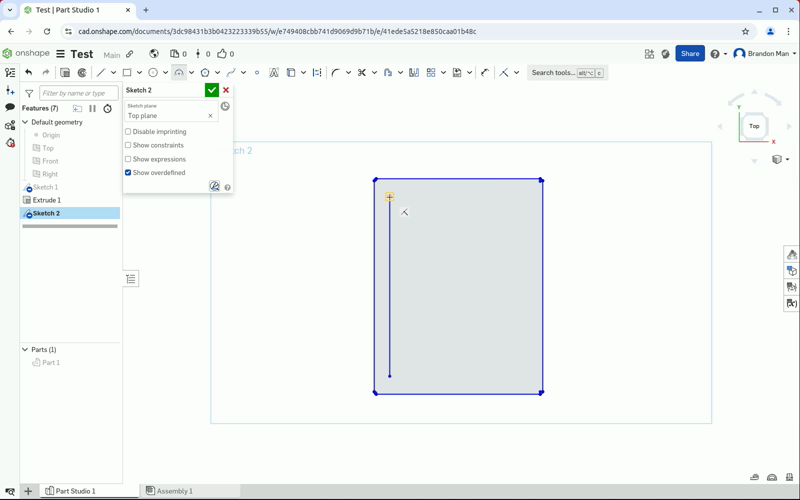
mouse_move(392, 194)
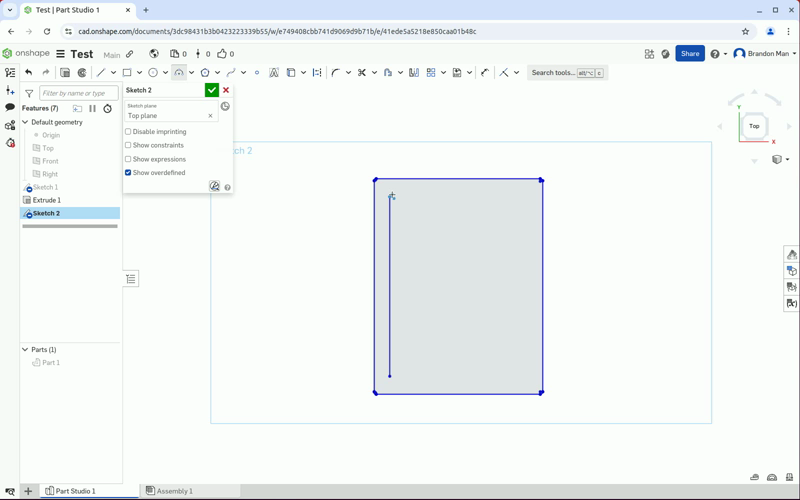
scroll(6)
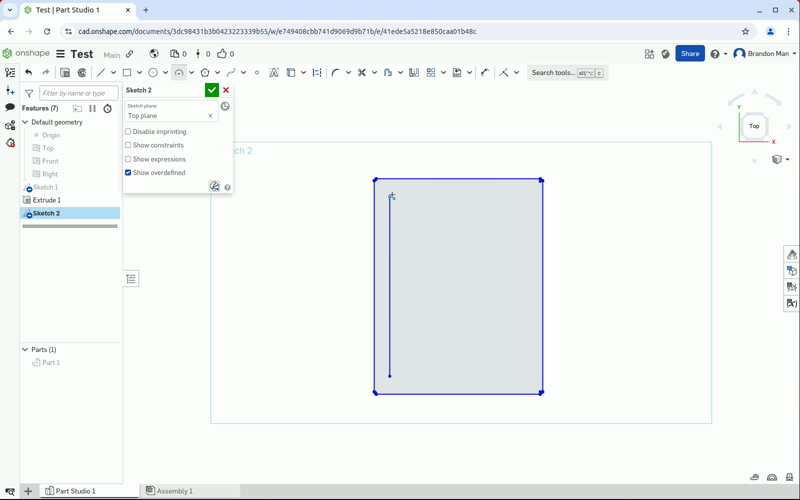
scroll(6)
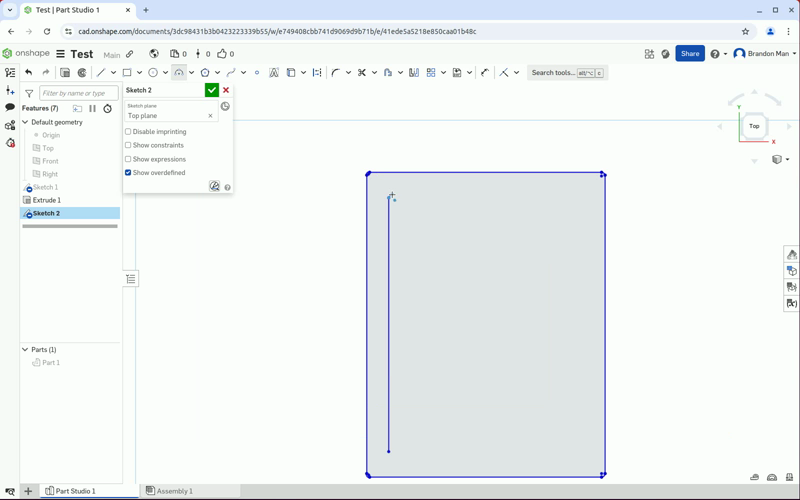
scroll(6)
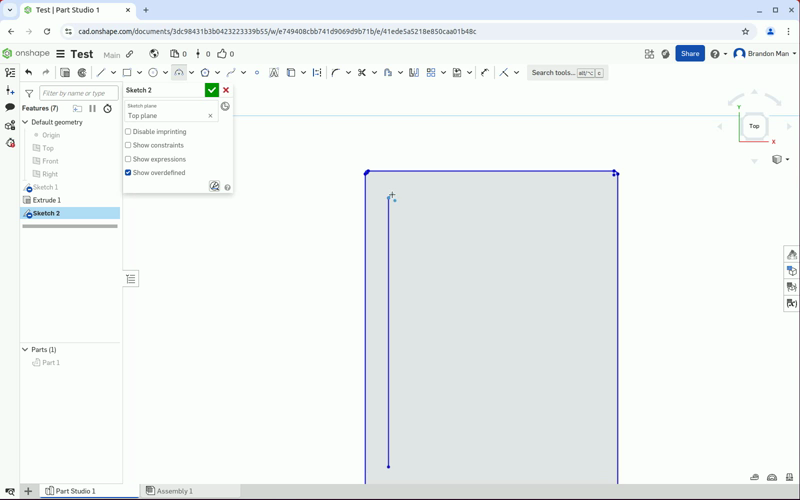
scroll(6)
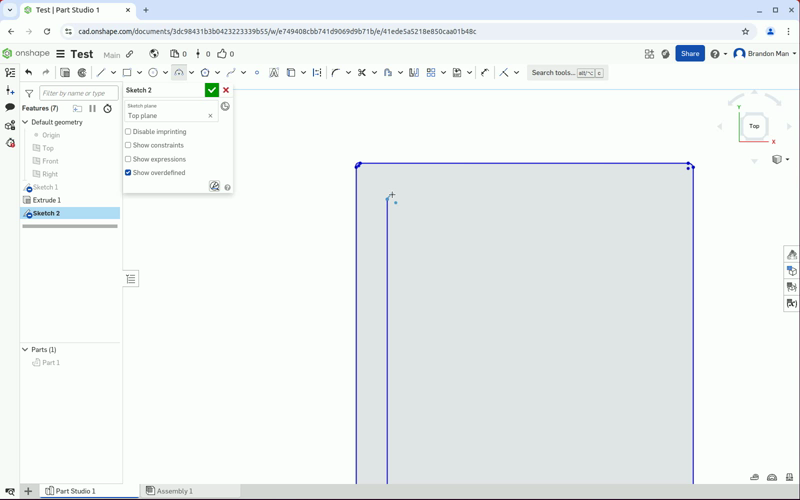
scroll(6)
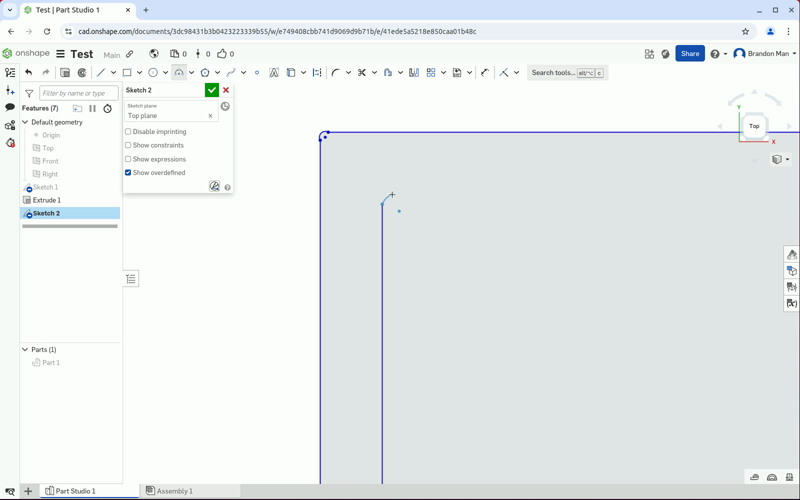
scroll(6)
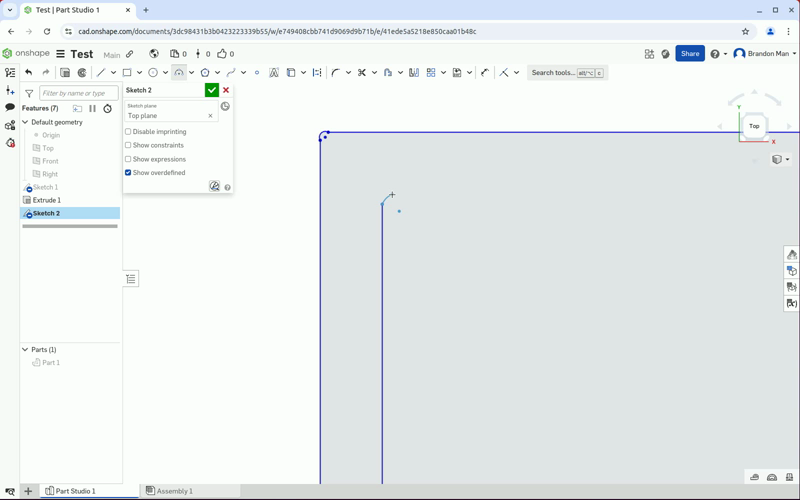
scroll(6)
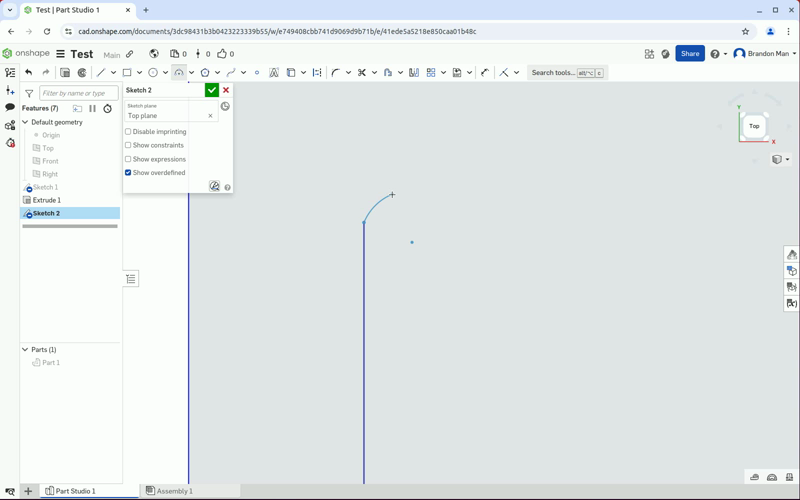
click(392, 194)
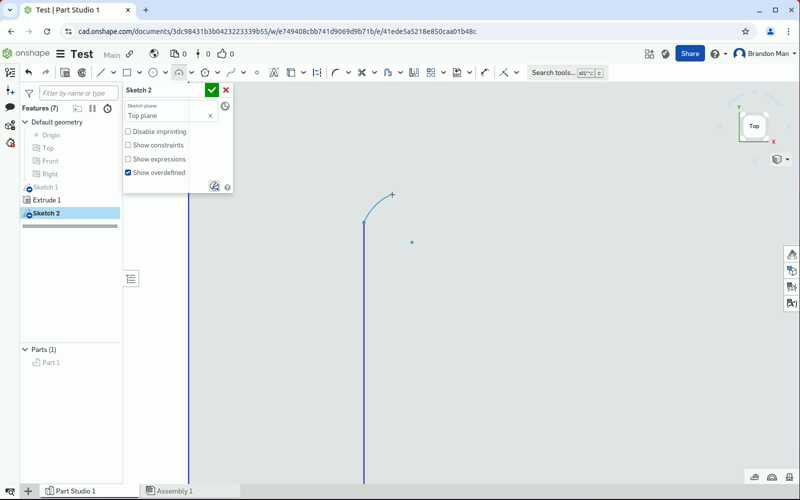
scroll(-6)
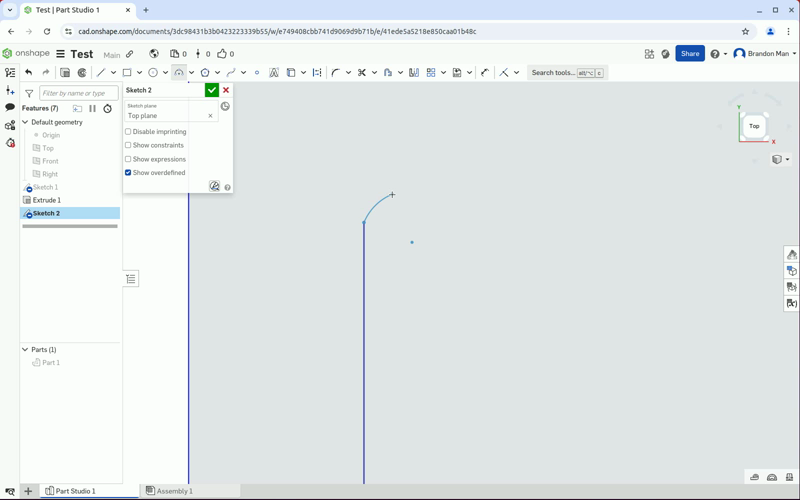
scroll(-6)
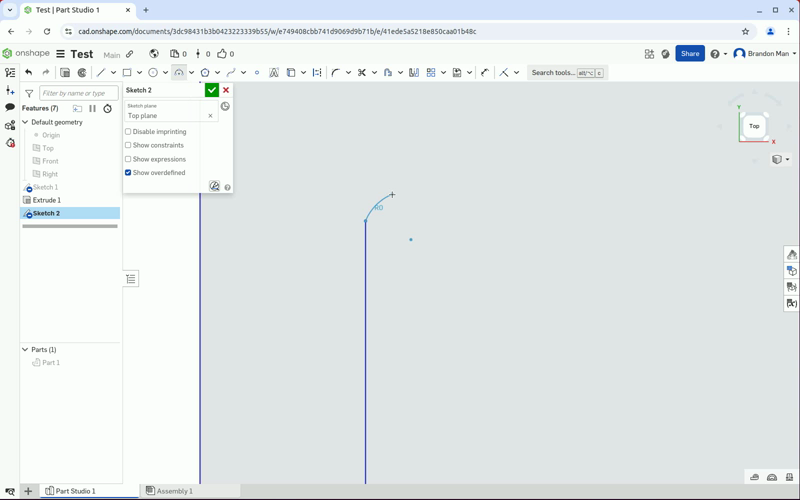
scroll(-6)
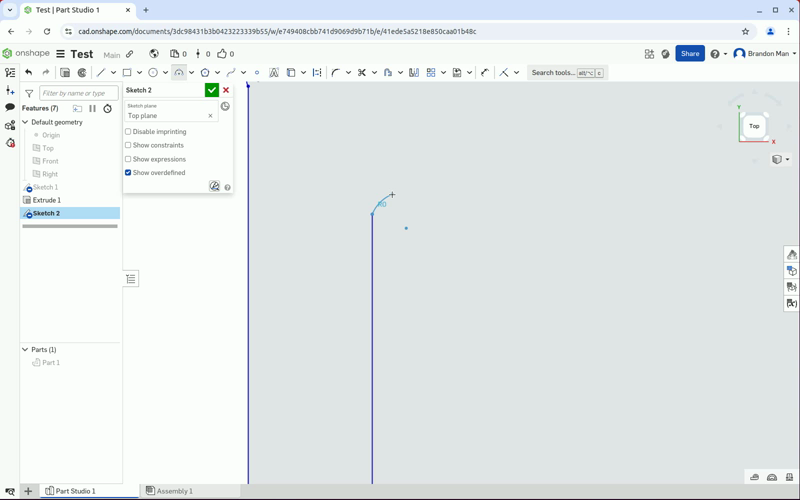
scroll(-6)
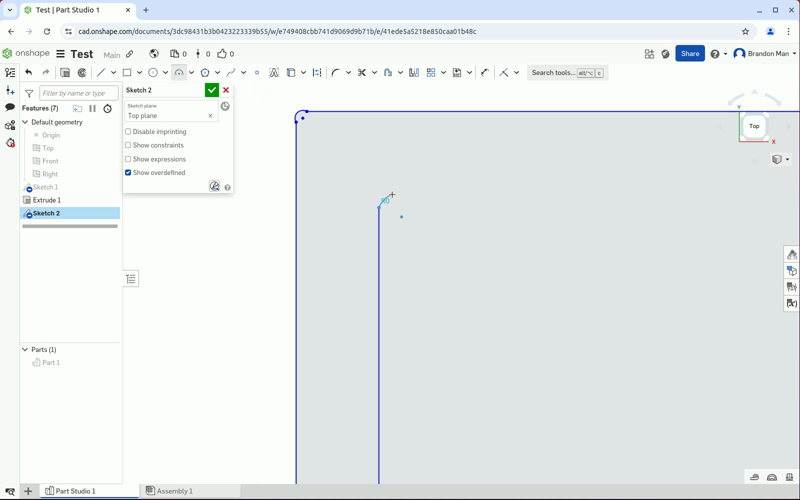
scroll(-6)
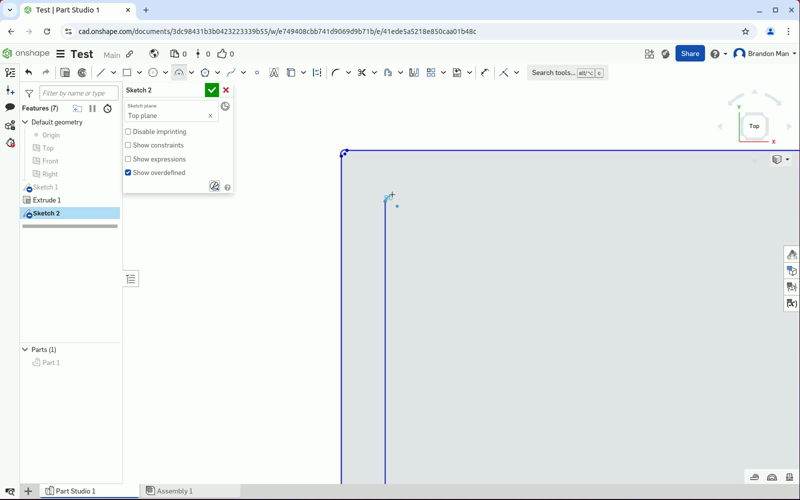
scroll(-6)
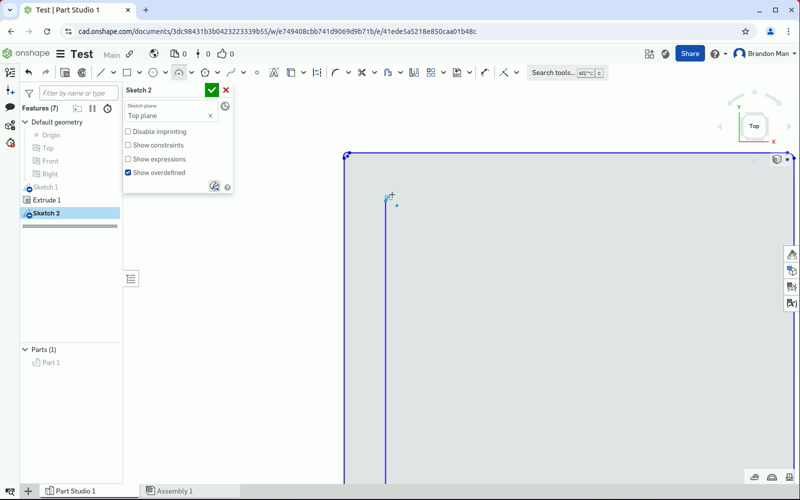
scroll(-6)
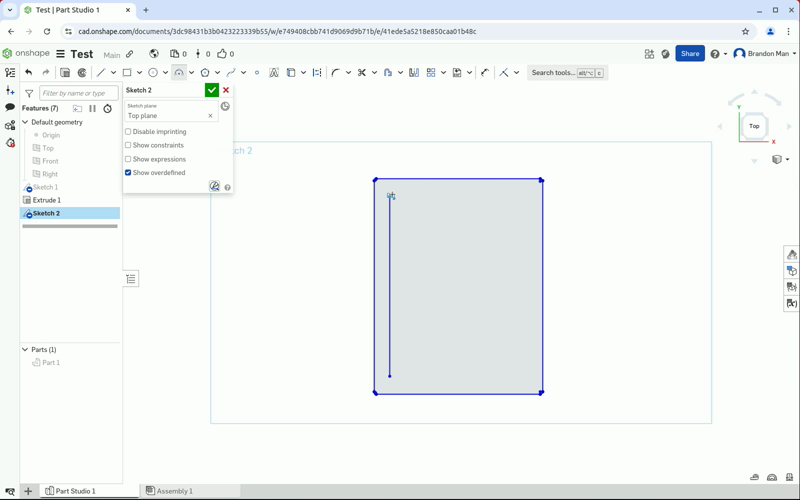
mouse_move(390, 195)
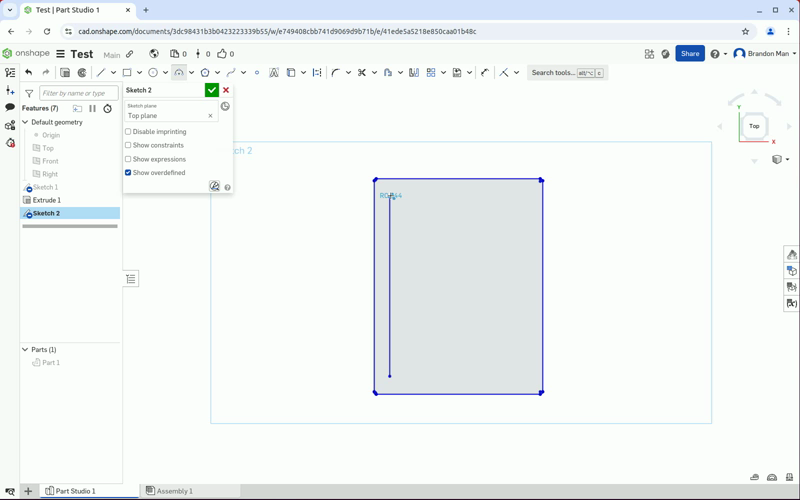
scroll(6)
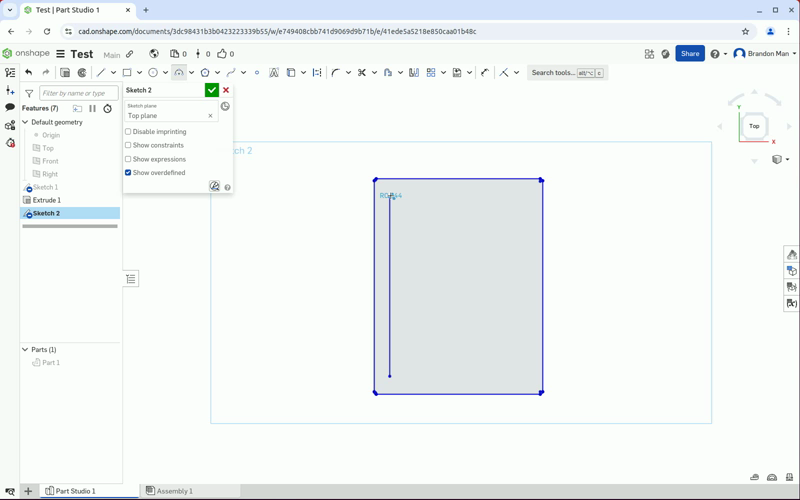
scroll(6)
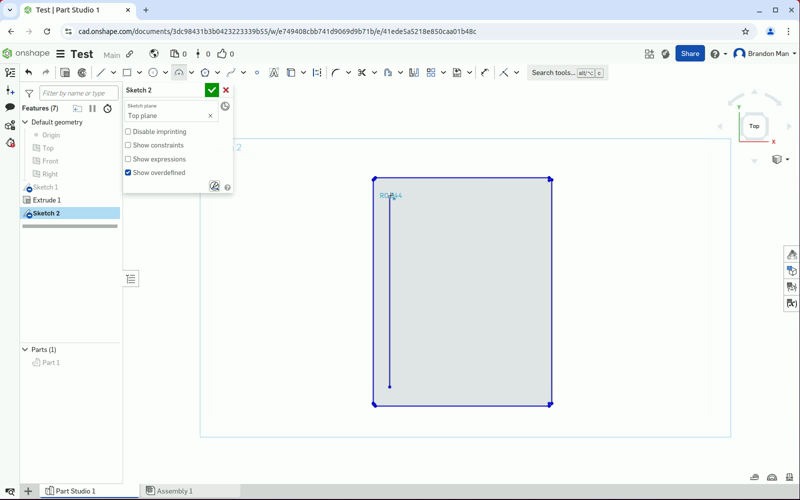
scroll(6)
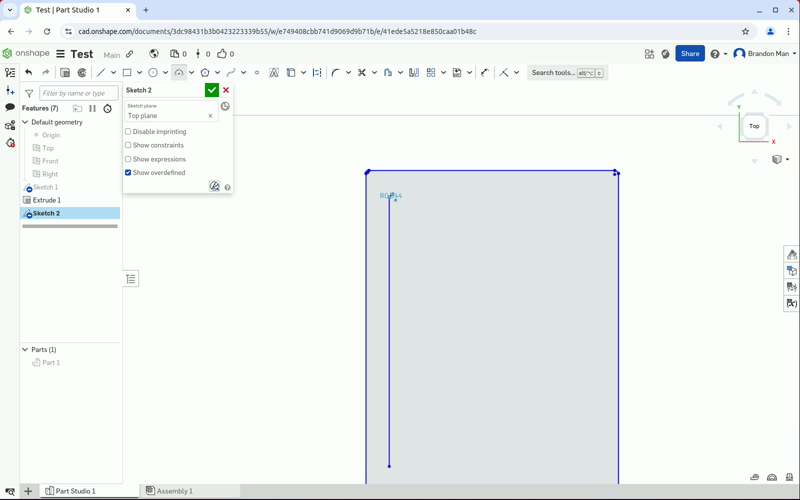
scroll(6)
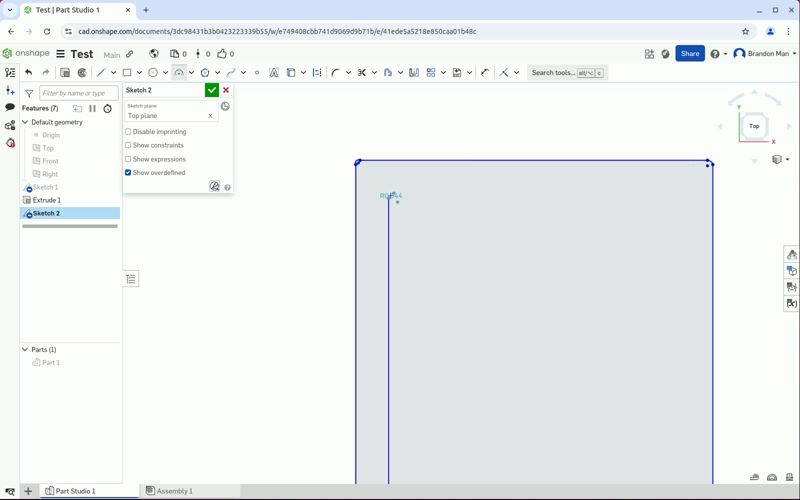
scroll(6)
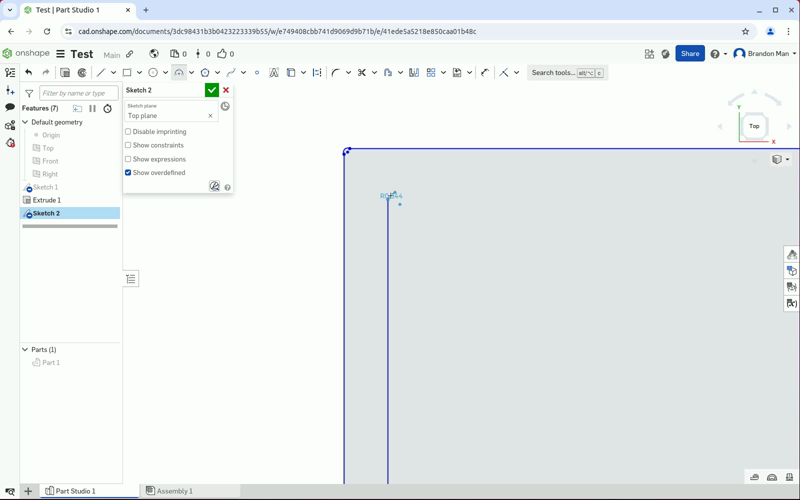
scroll(6)
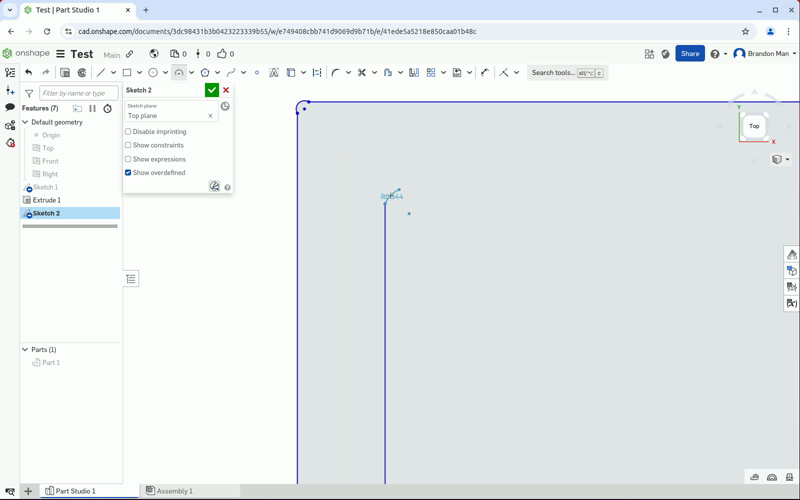
scroll(6)
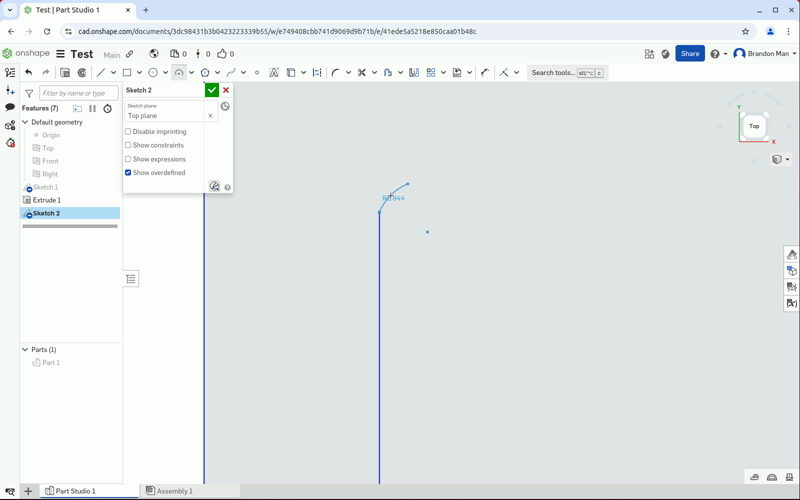
click(390, 195)
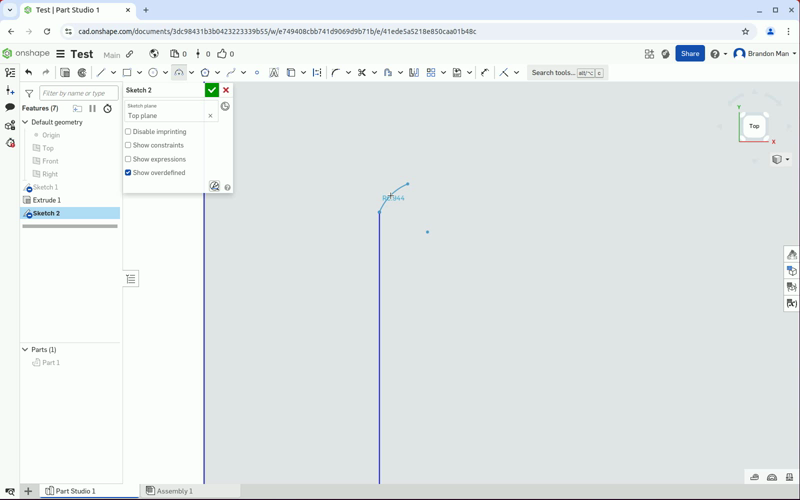
scroll(-6)
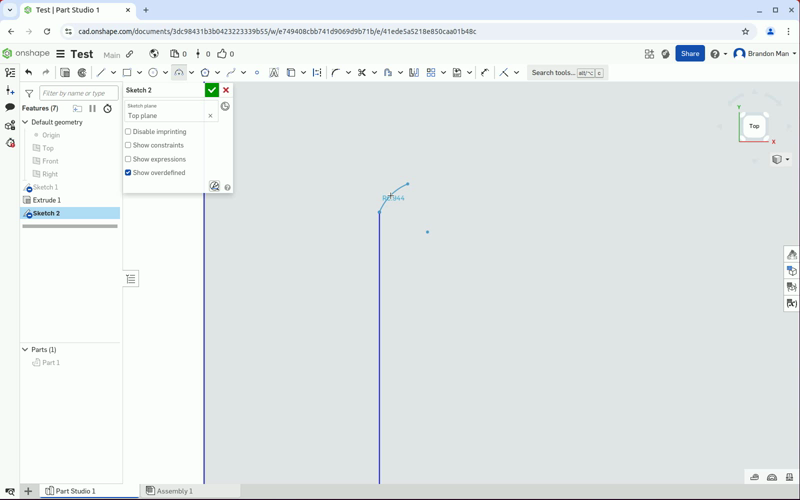
scroll(-6)
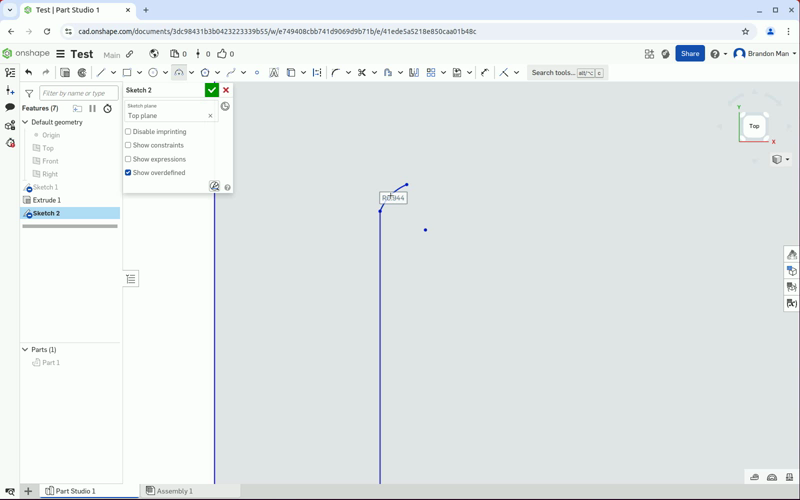
scroll(-6)
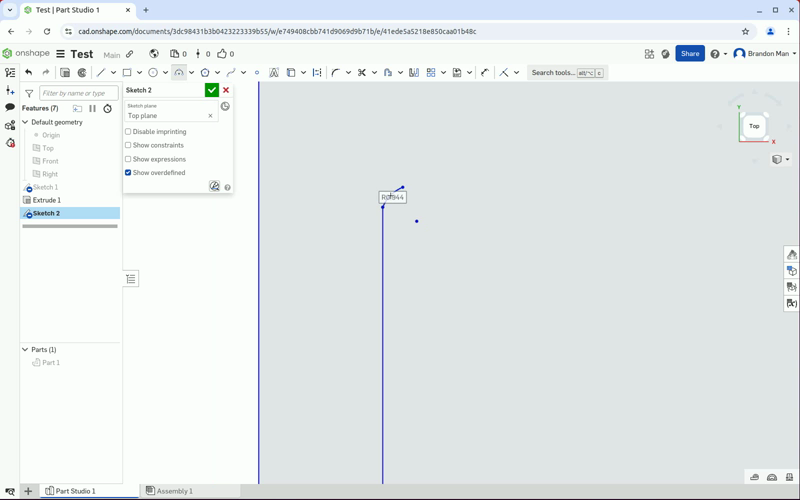
scroll(-6)
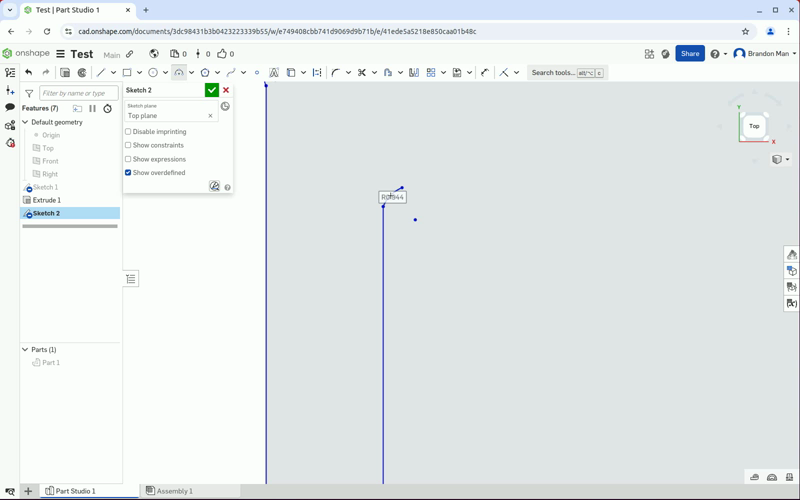
scroll(-6)
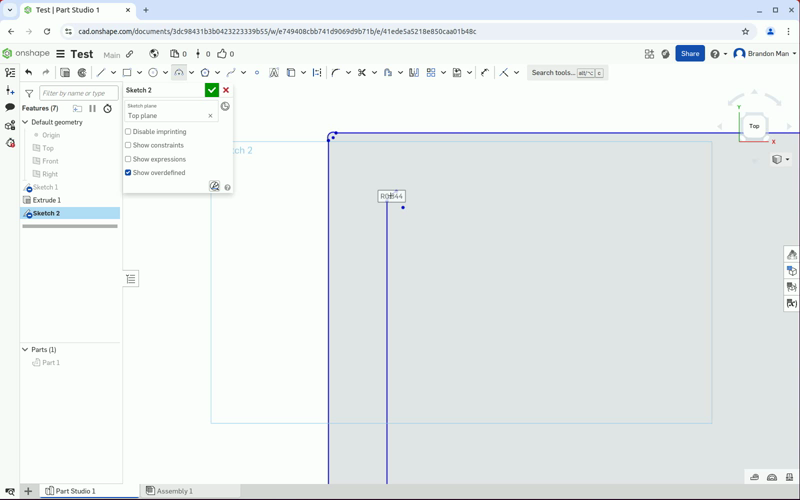
scroll(-6)
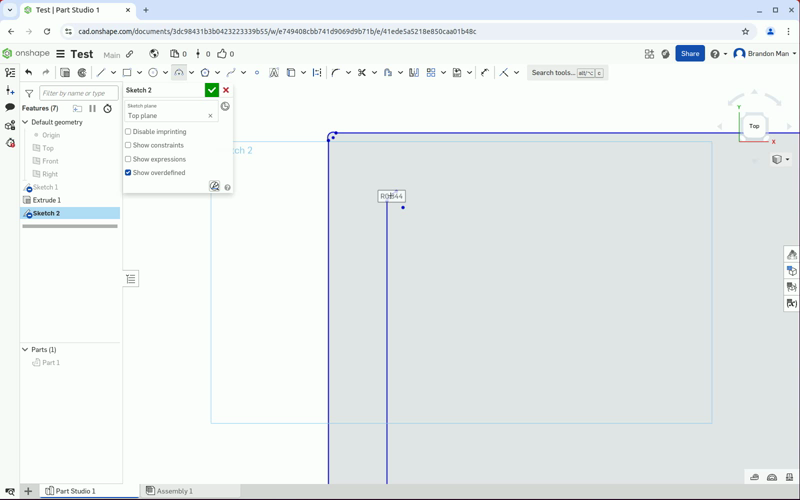
scroll(-6)
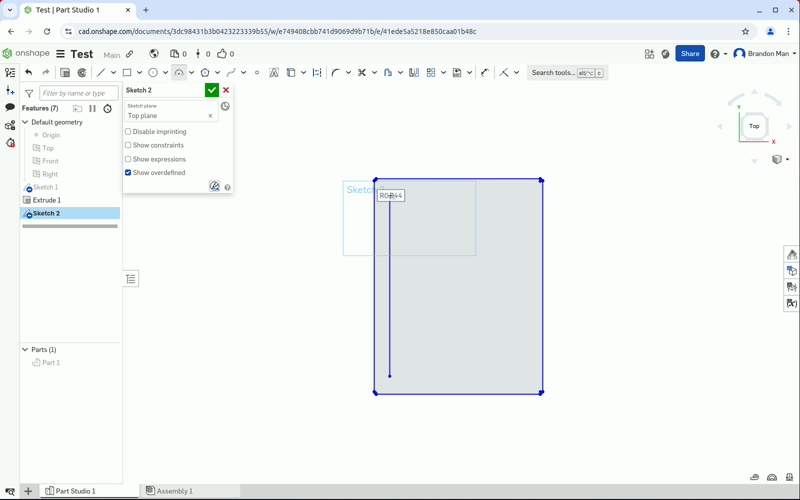
key_up(shift)
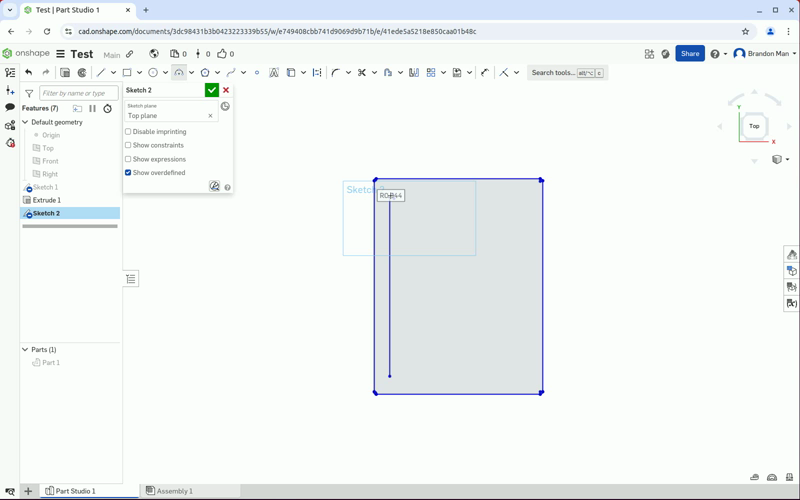
key(esc)
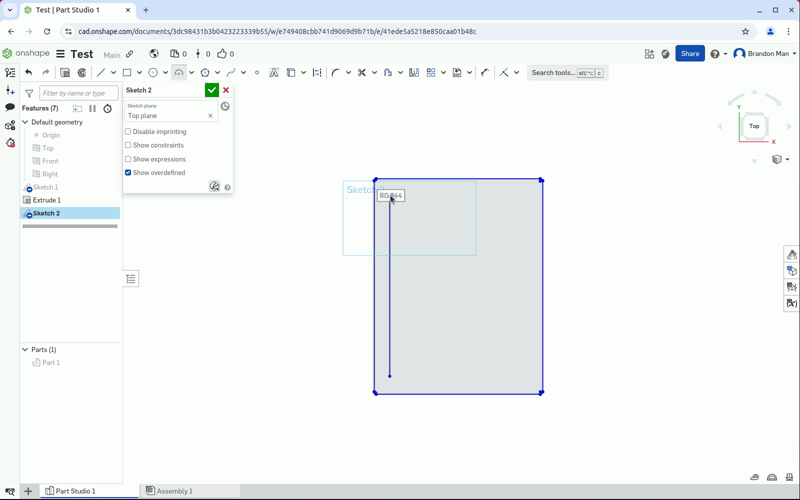
key(l)
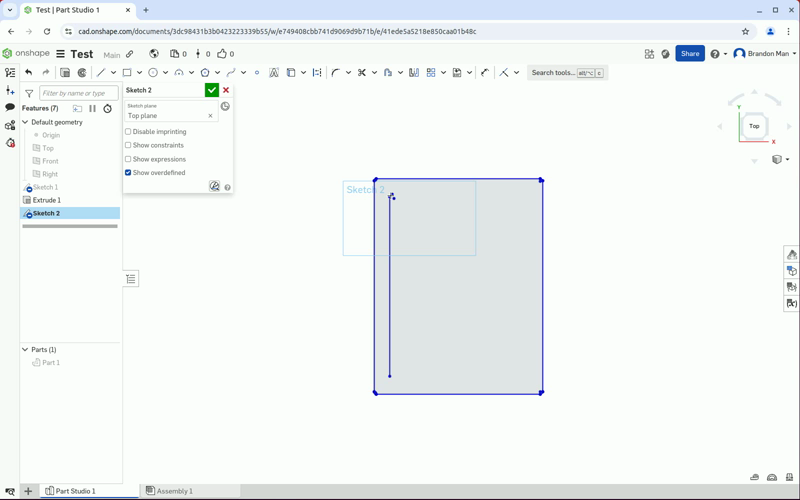
mouse_move(392, 194)
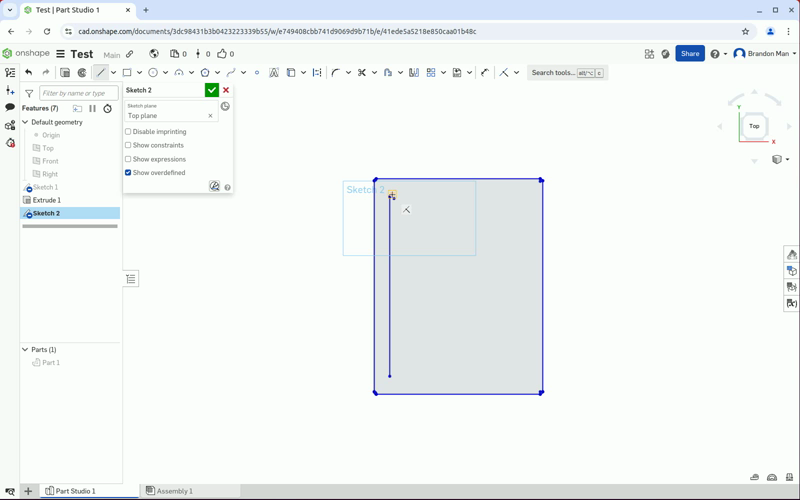
scroll(6)
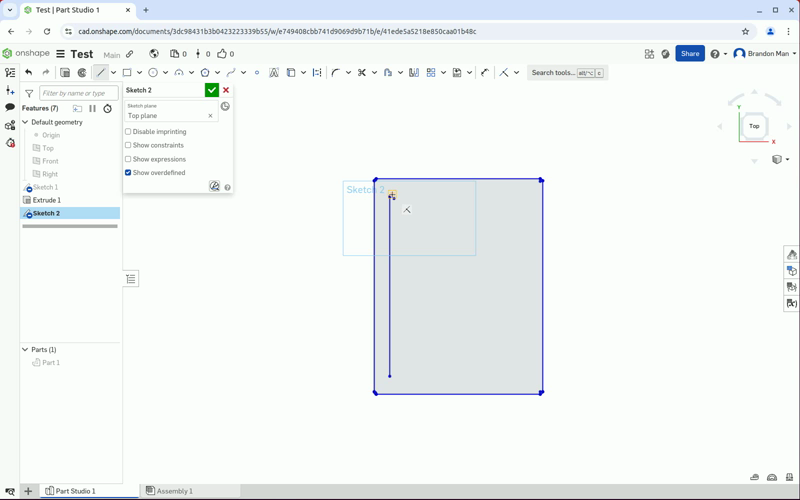
scroll(6)
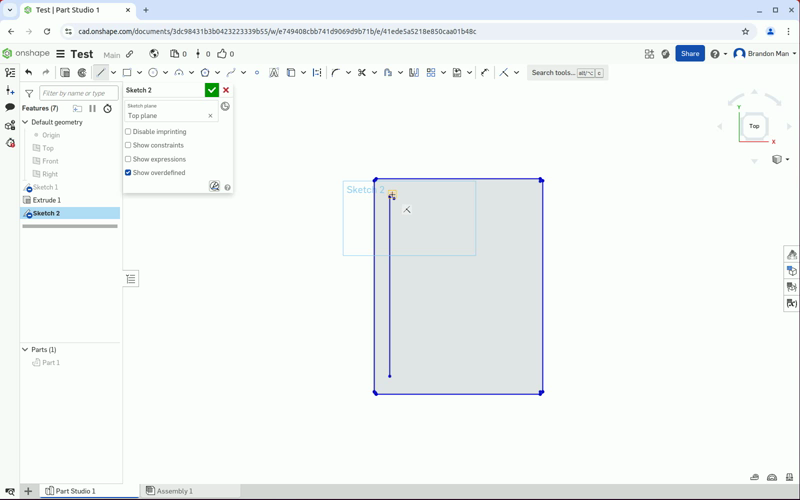
scroll(6)
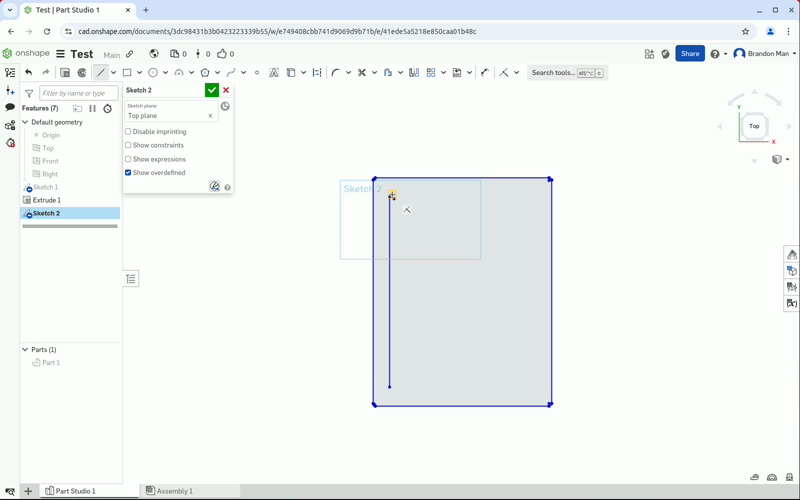
scroll(6)
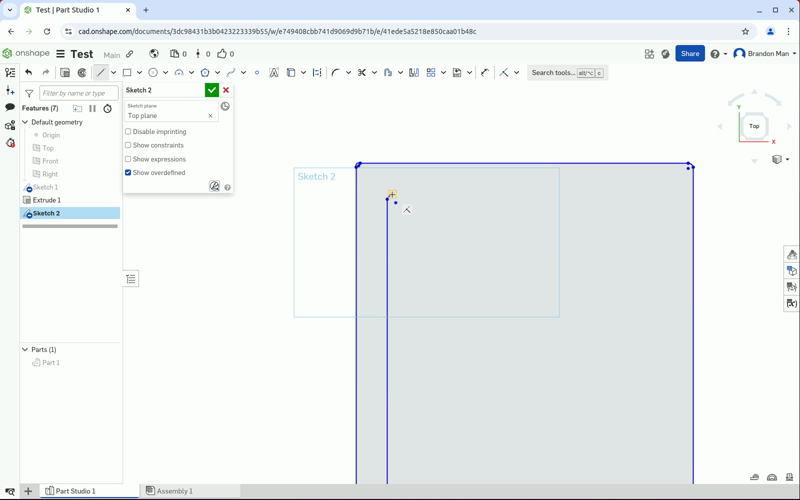
scroll(6)
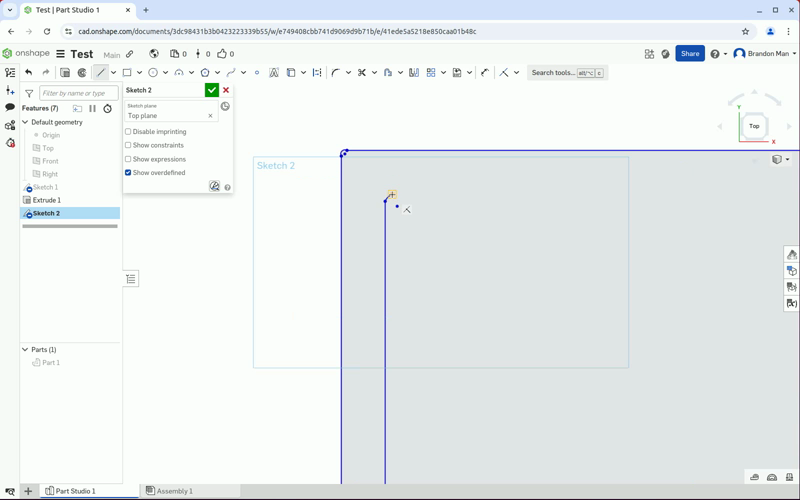
scroll(6)
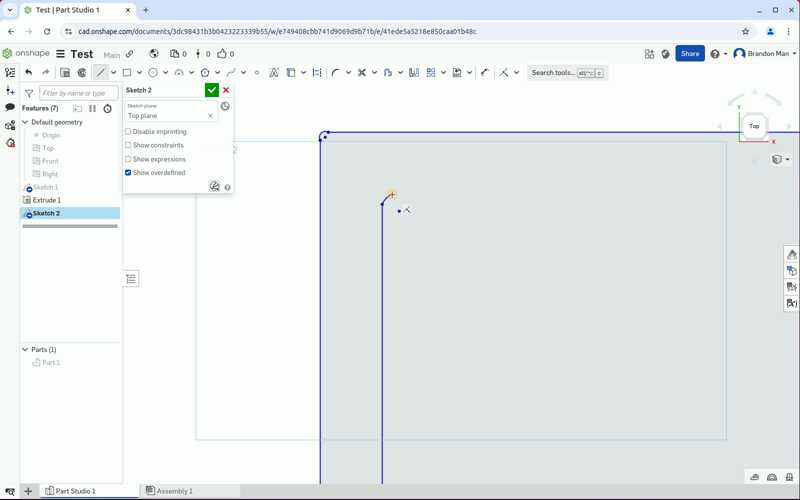
scroll(6)
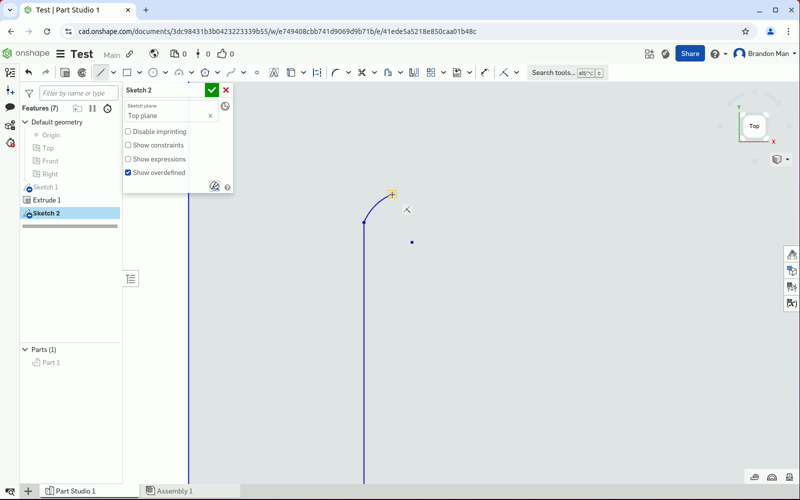
click(392, 194)
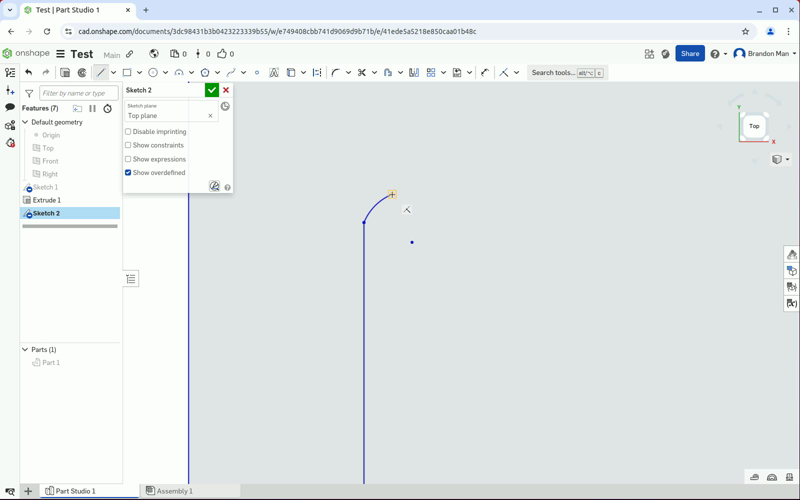
scroll(-6)
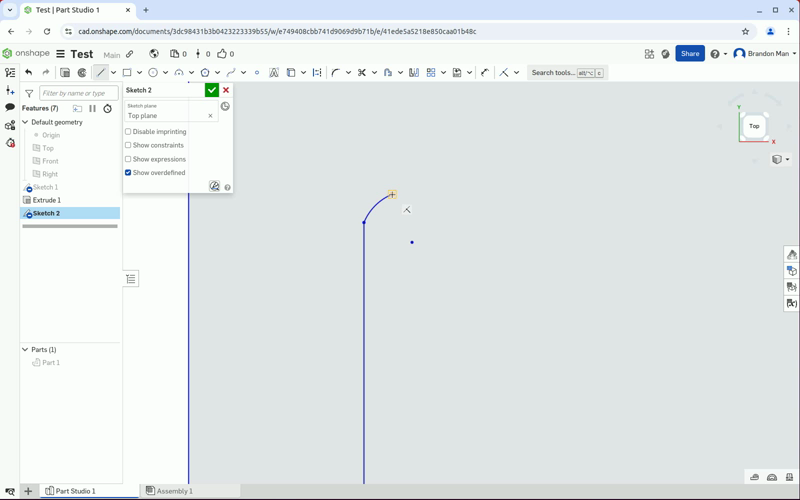
scroll(-6)
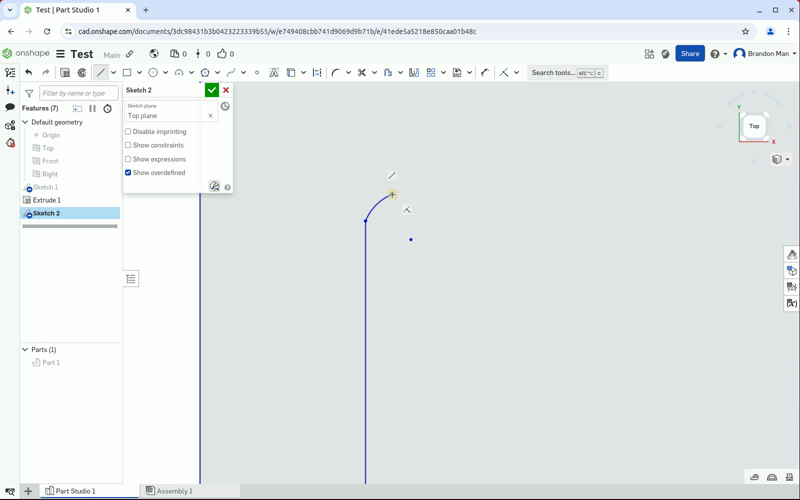
scroll(-6)
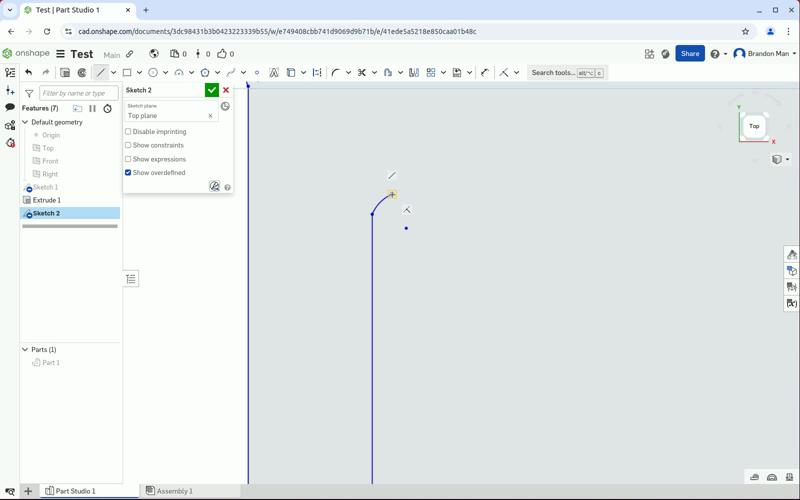
scroll(-6)
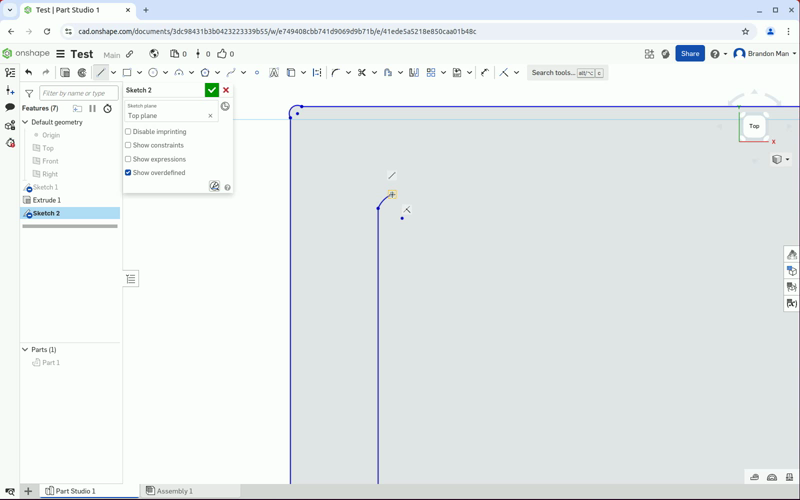
scroll(-6)
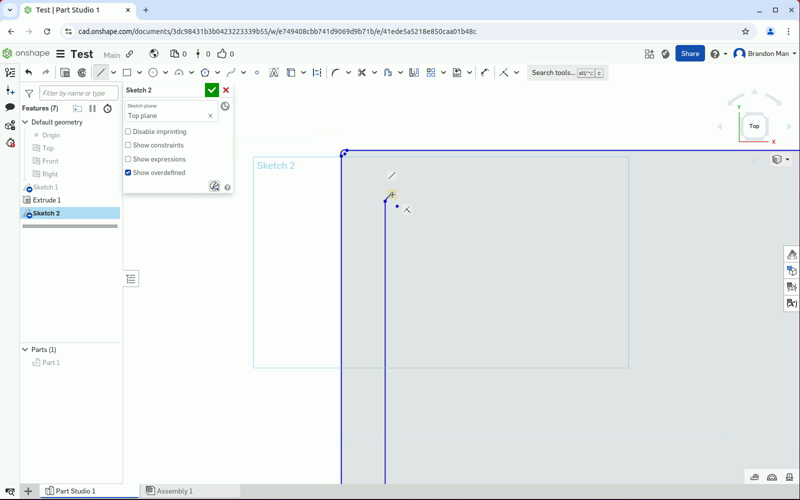
scroll(-6)
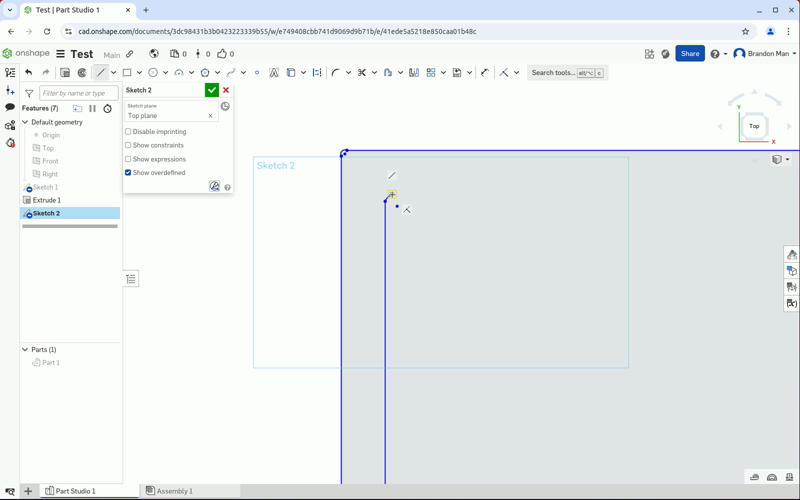
scroll(-6)
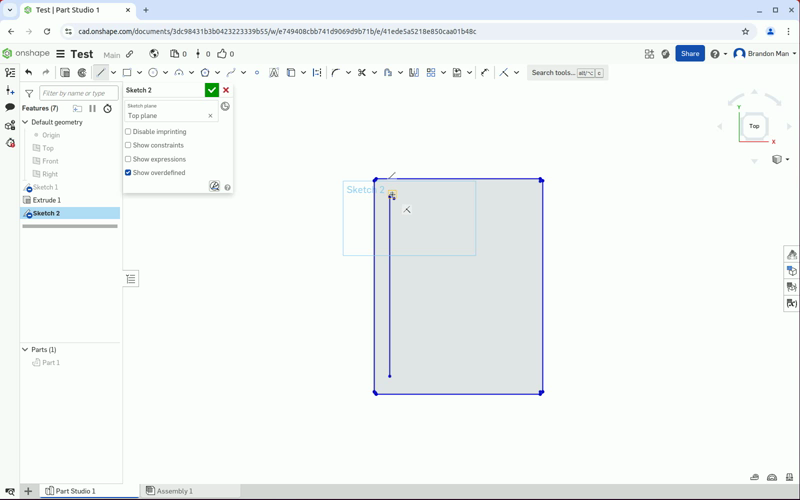
key_down(shift)
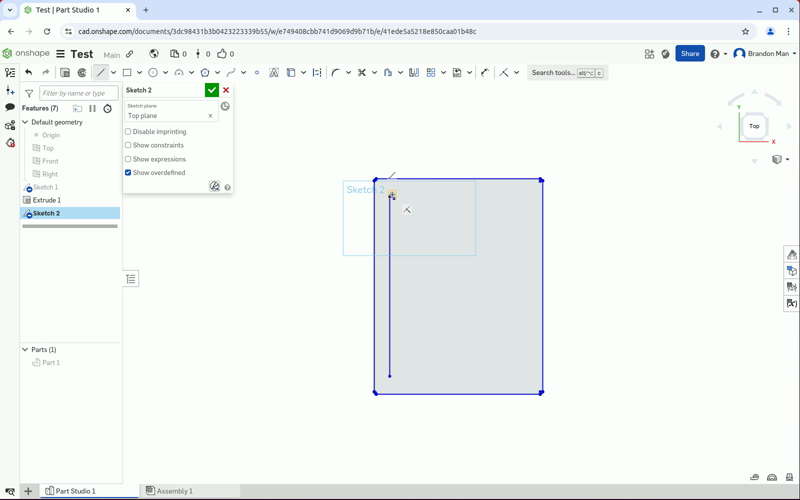
mouse_move(524, 194)
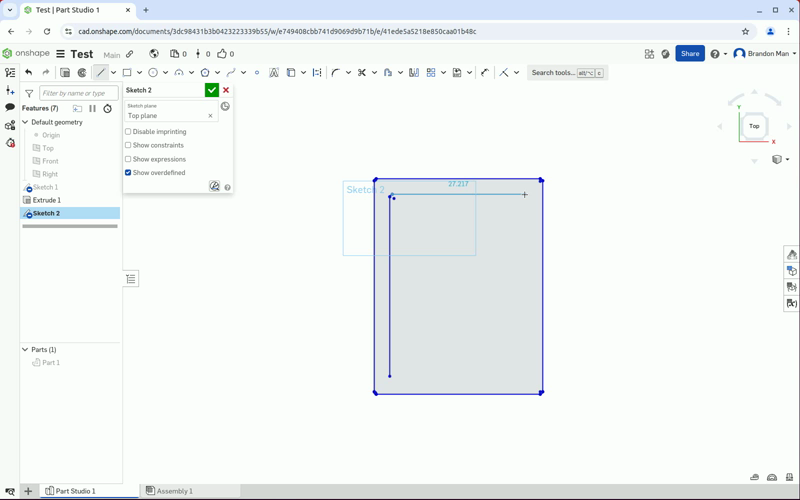
click(524, 194)
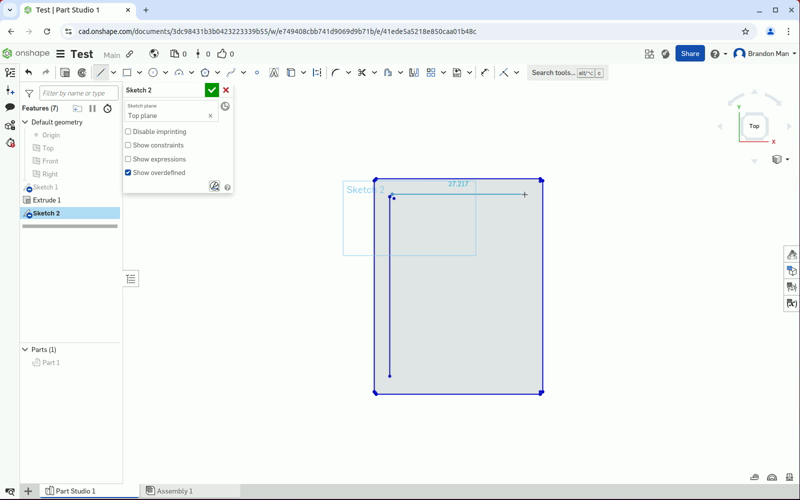
key_up(shift)
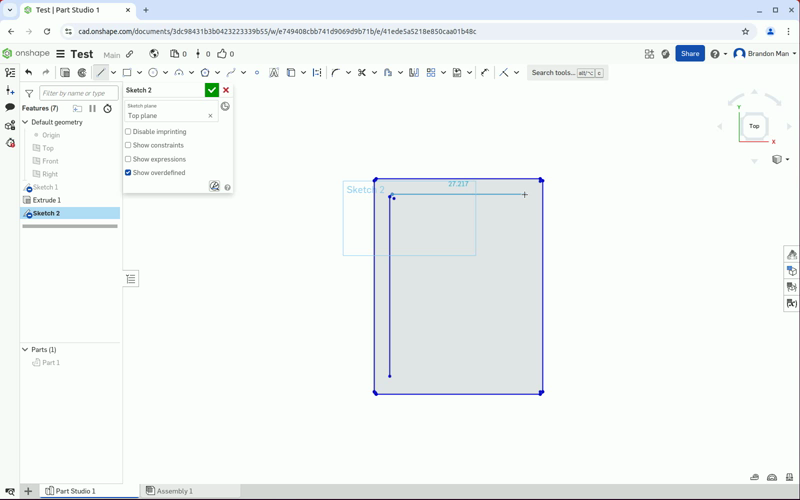
key(esc)
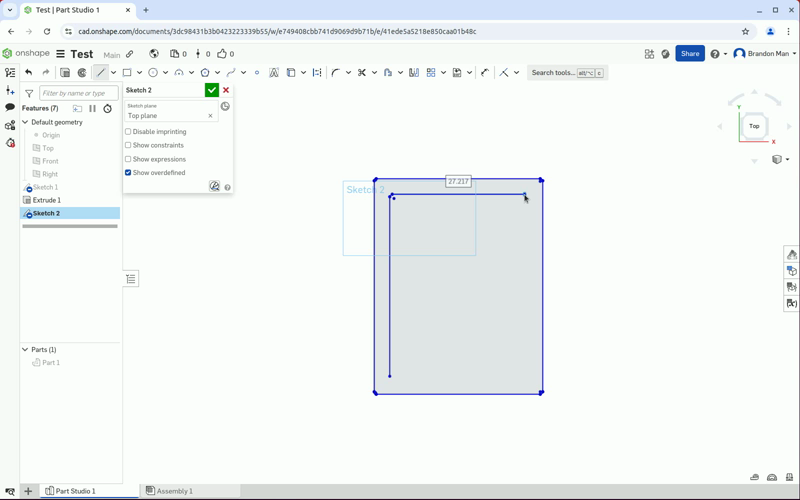
key(a)
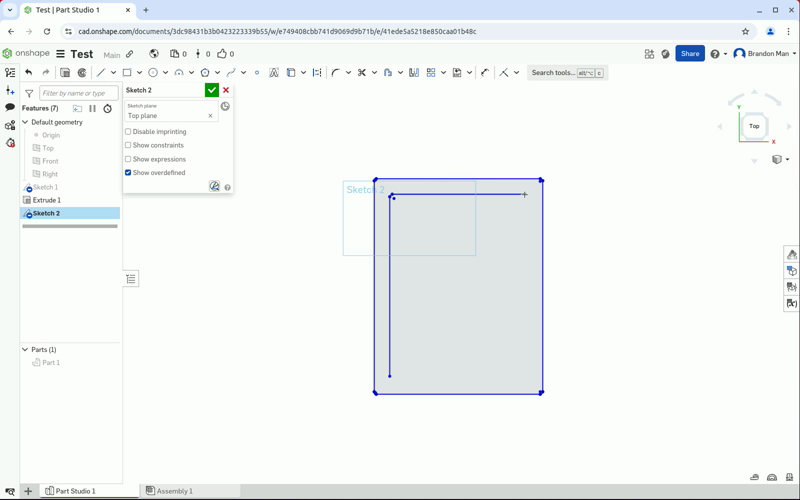
mouse_move(524, 194)
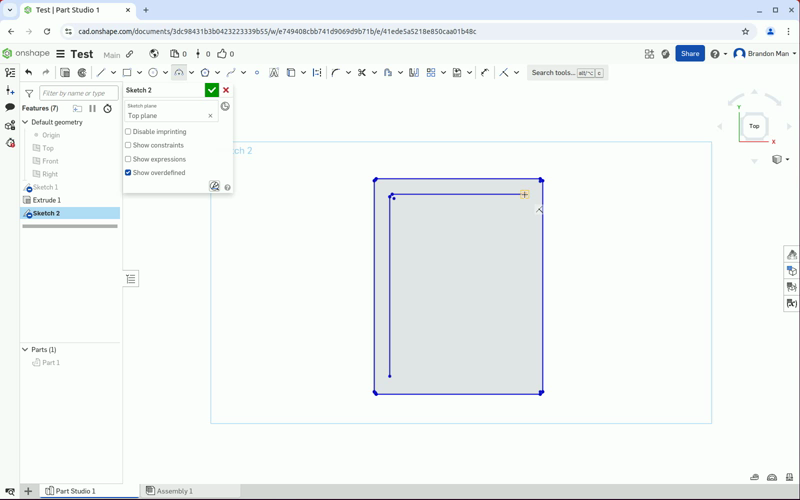
click(524, 194)
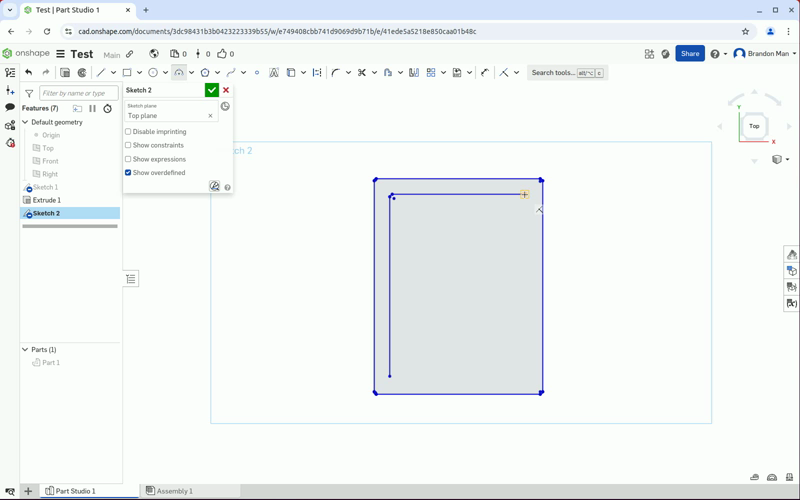
key_down(shift)
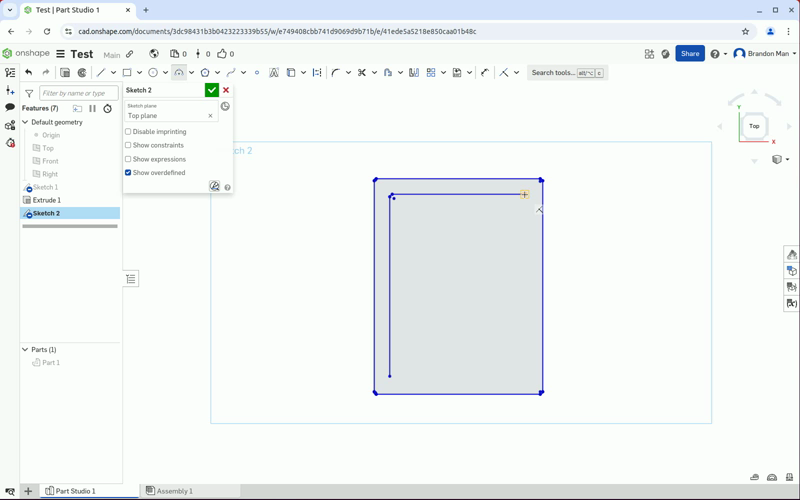
mouse_move(529, 196)
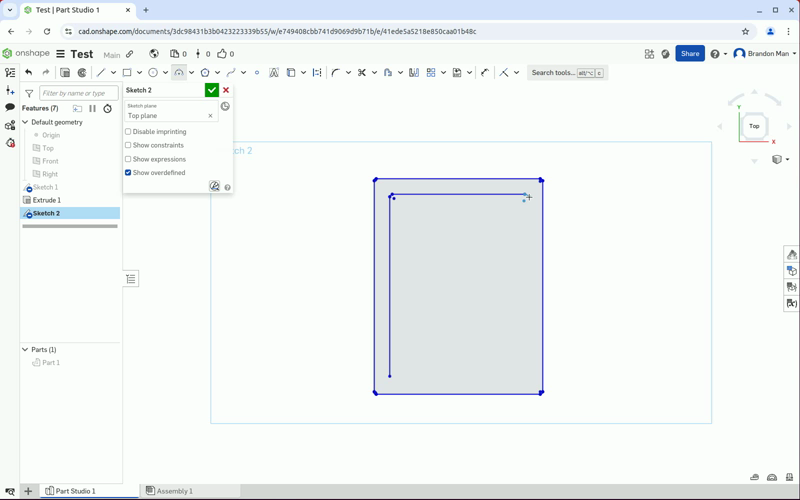
scroll(6)
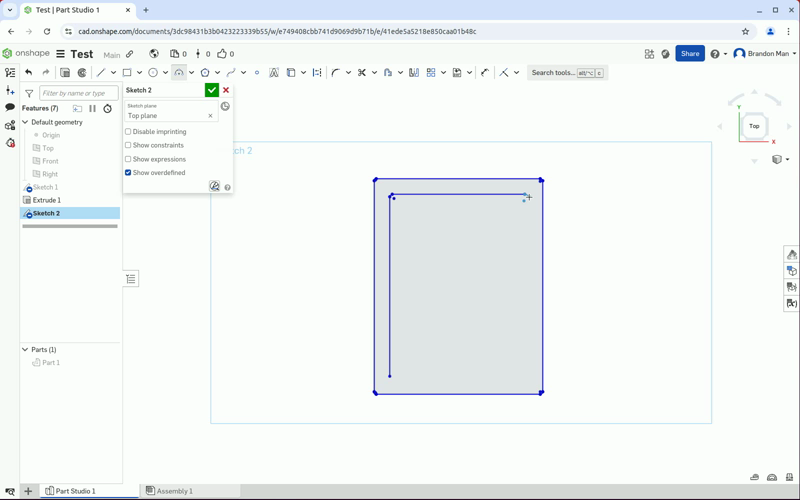
scroll(6)
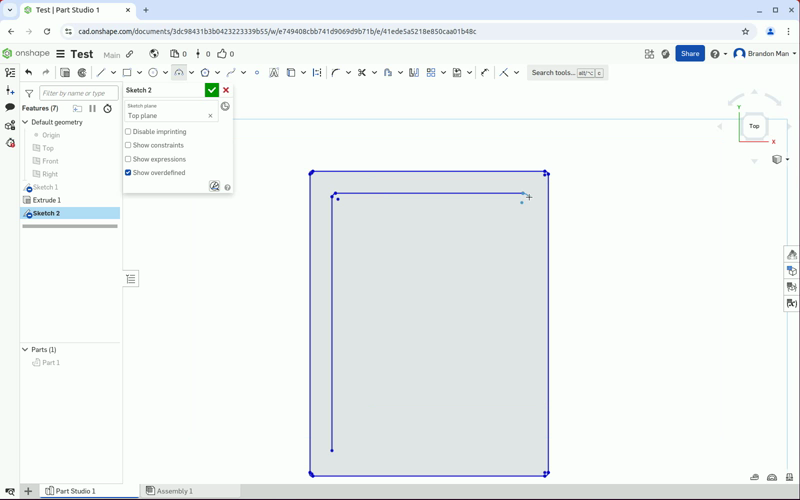
scroll(6)
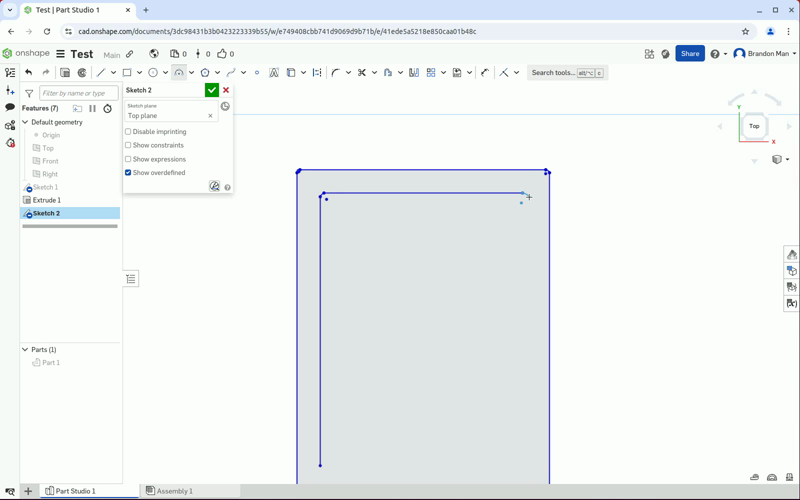
scroll(6)
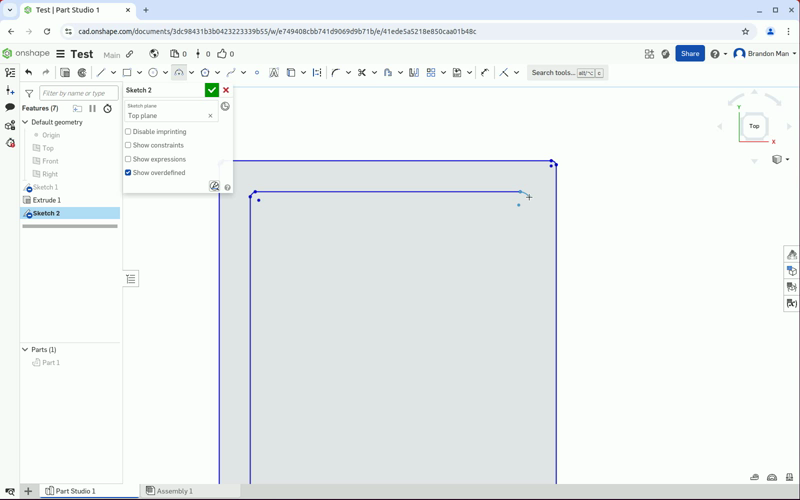
scroll(6)
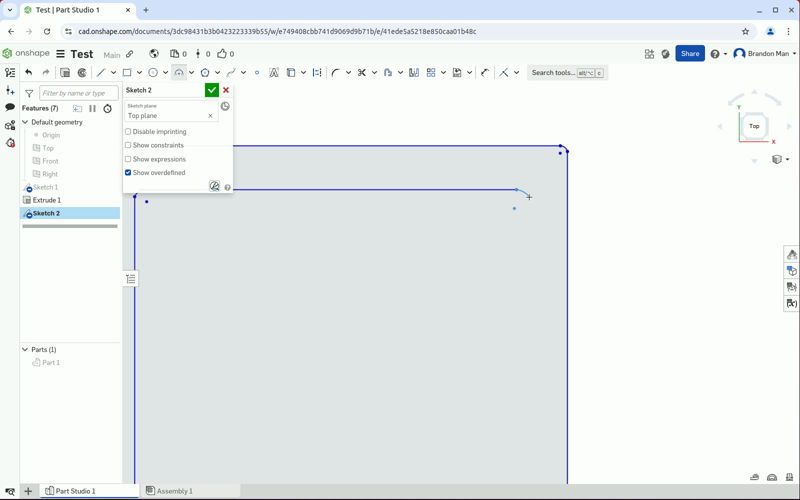
scroll(6)
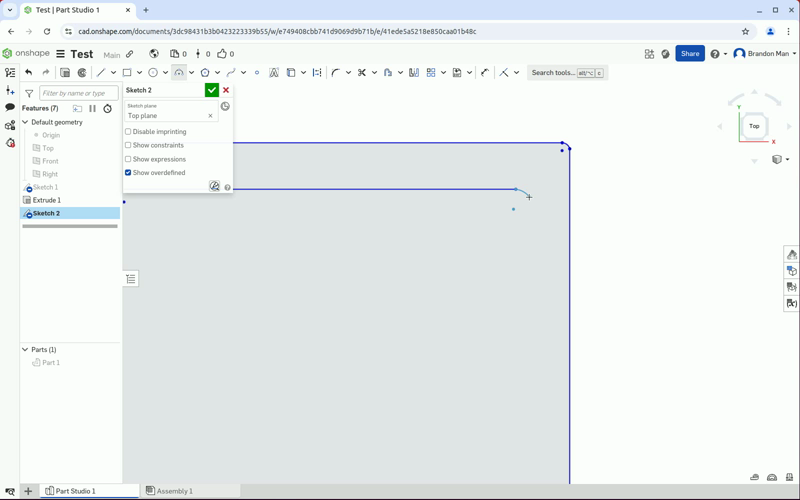
scroll(6)
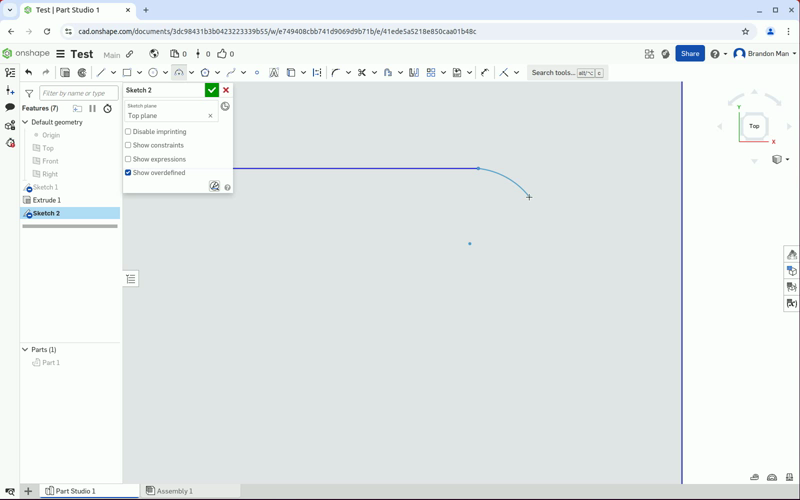
click(529, 196)
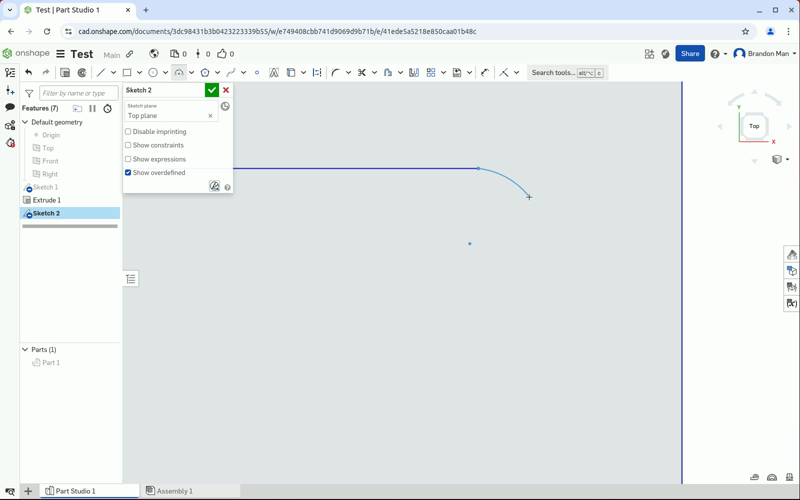
scroll(-6)
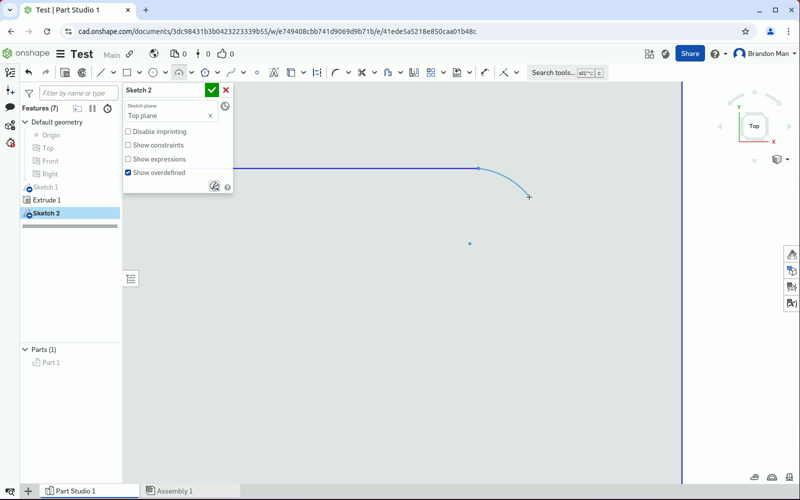
scroll(-6)
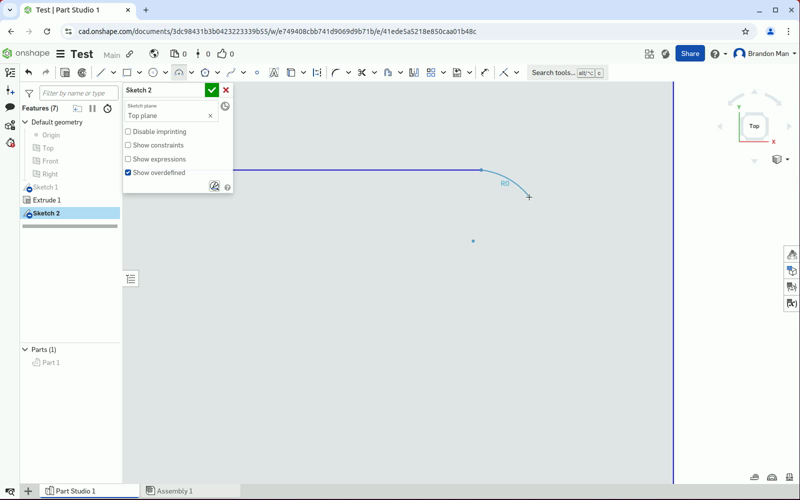
scroll(-6)
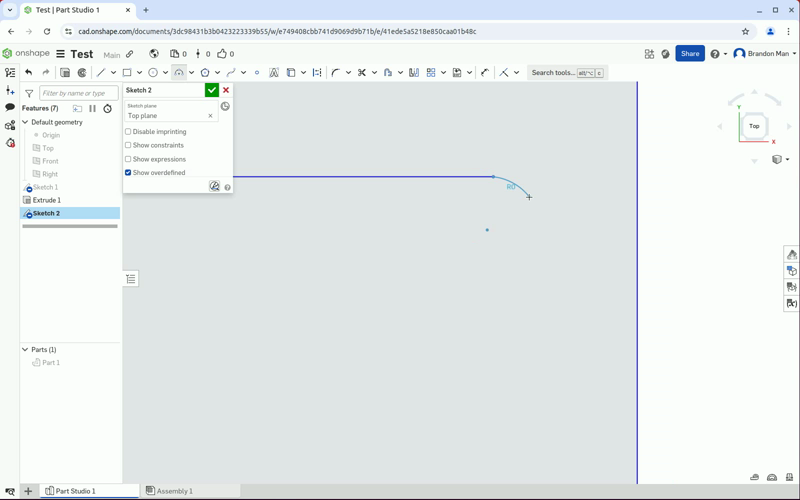
scroll(-6)
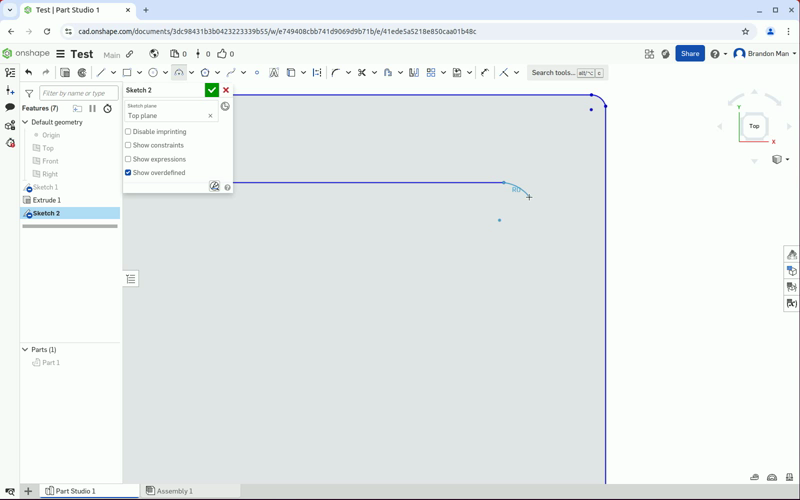
scroll(-6)
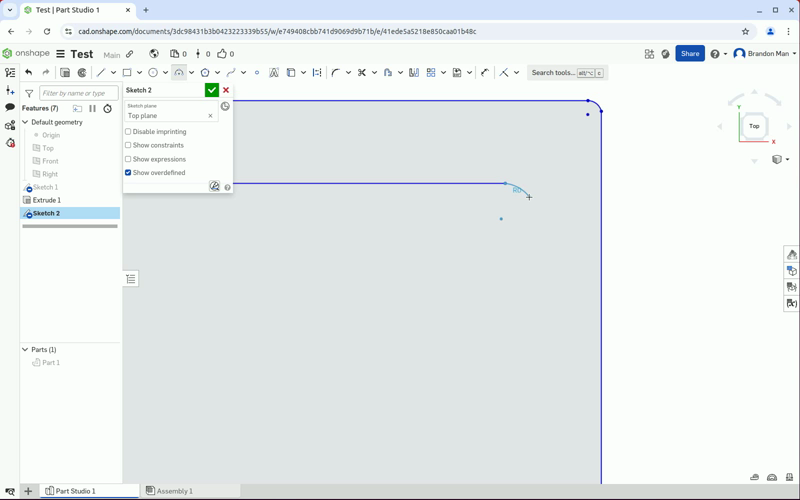
scroll(-6)
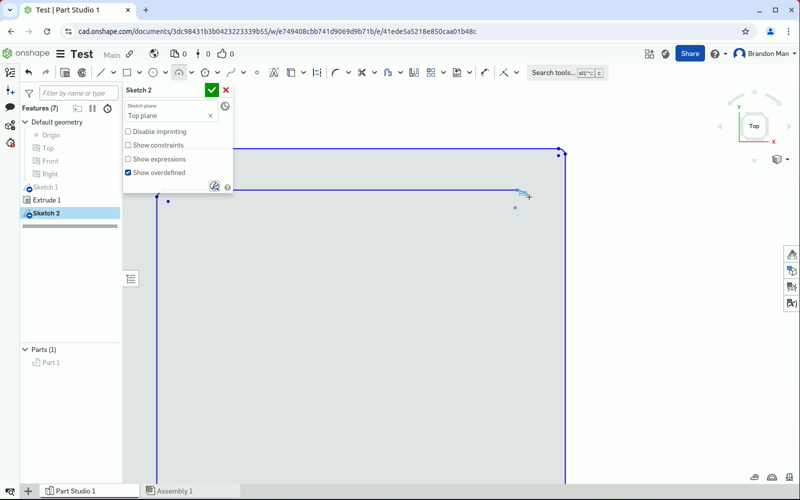
scroll(-6)
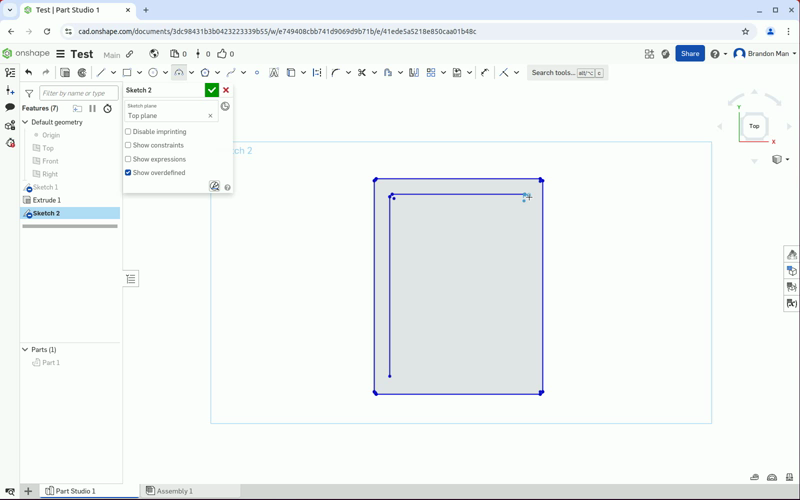
mouse_move(527, 193)
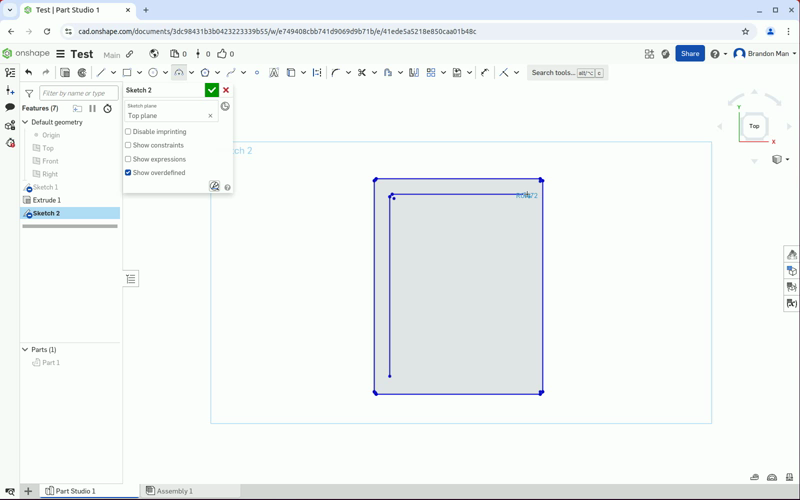
scroll(6)
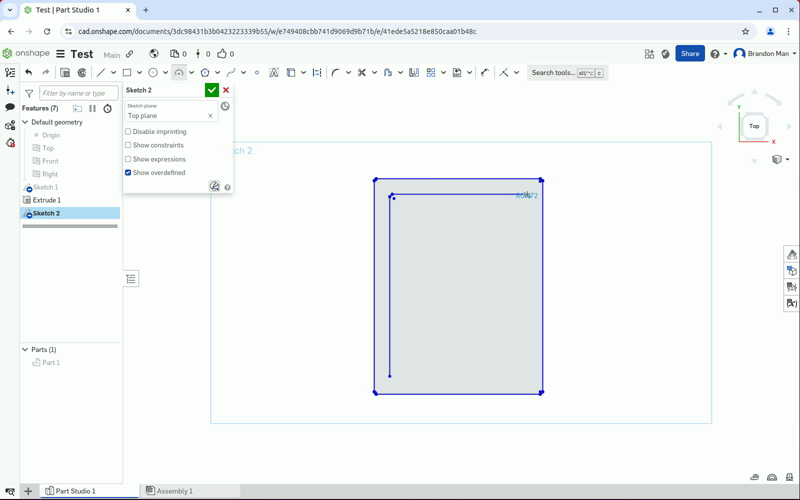
scroll(6)
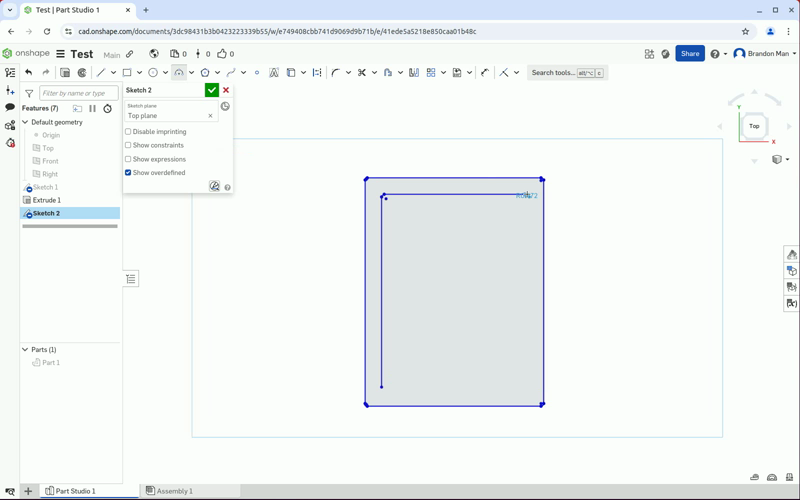
scroll(6)
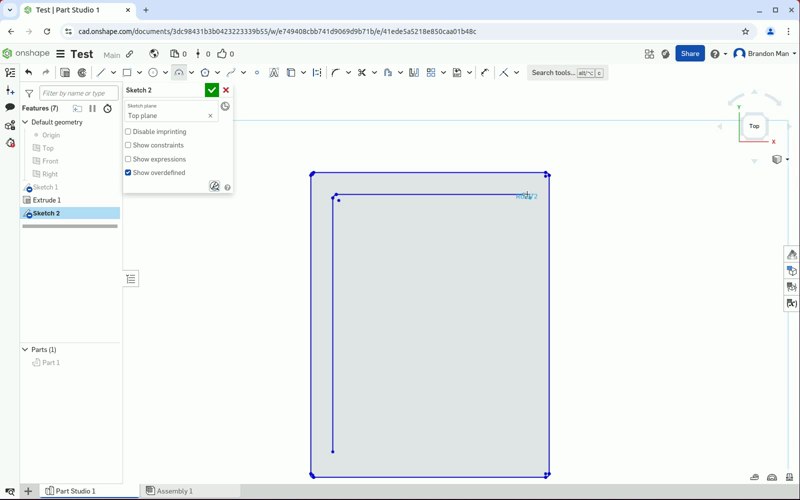
scroll(6)
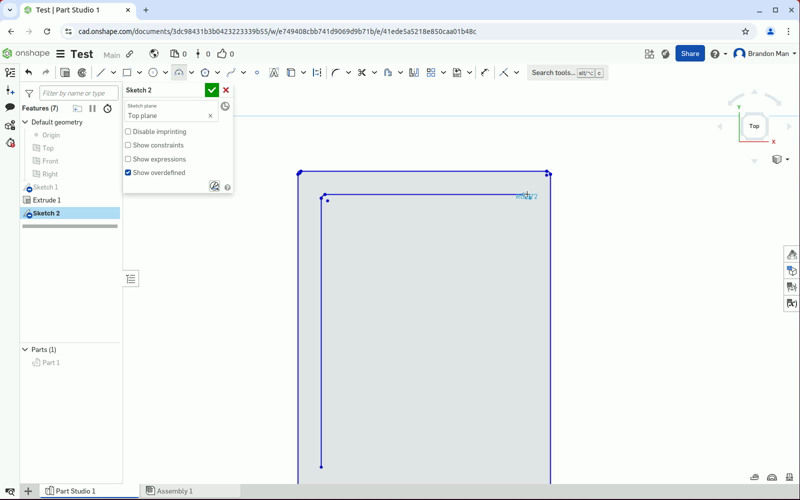
scroll(6)
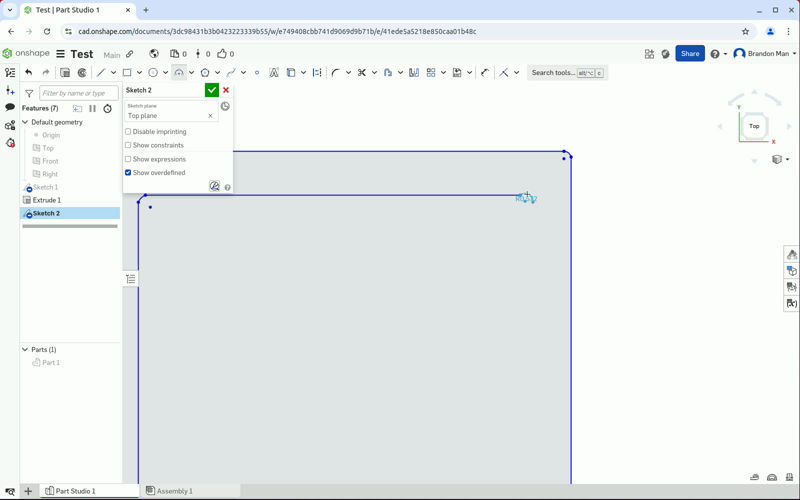
scroll(6)
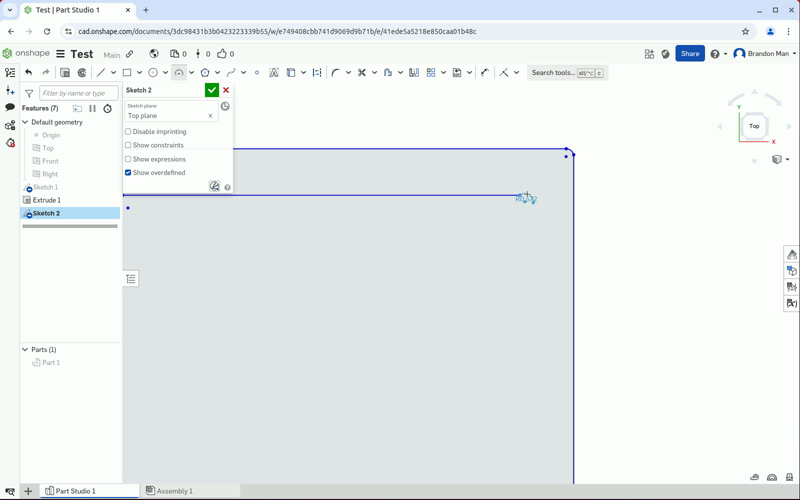
scroll(6)
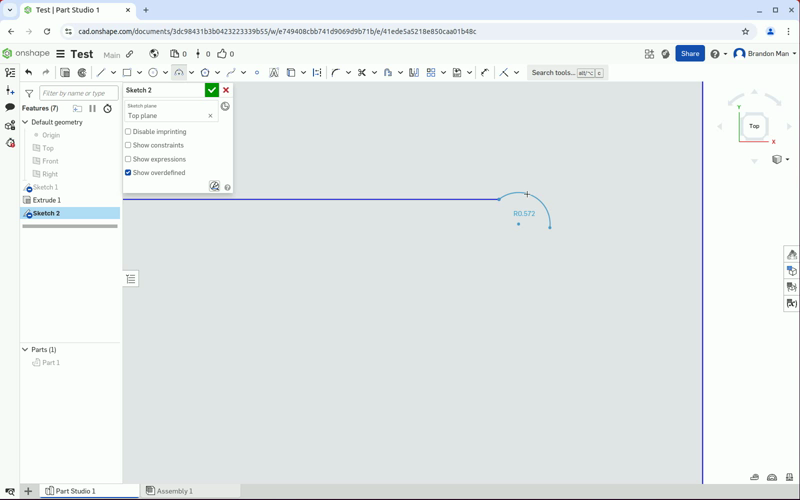
click(527, 193)
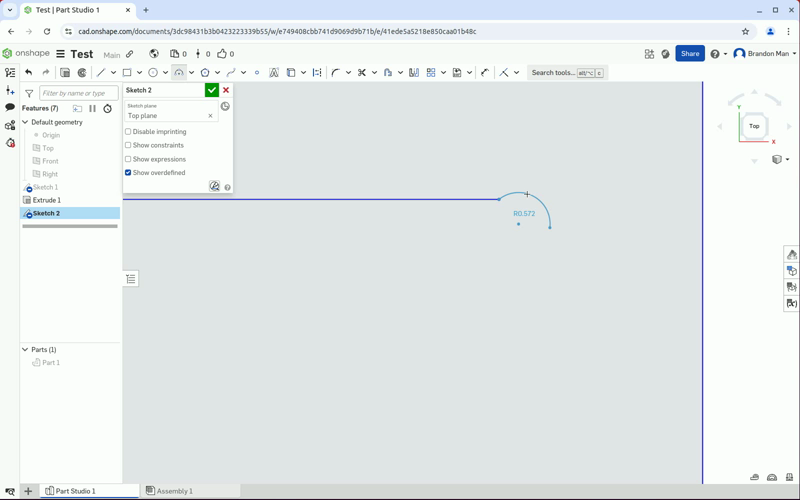
scroll(-6)
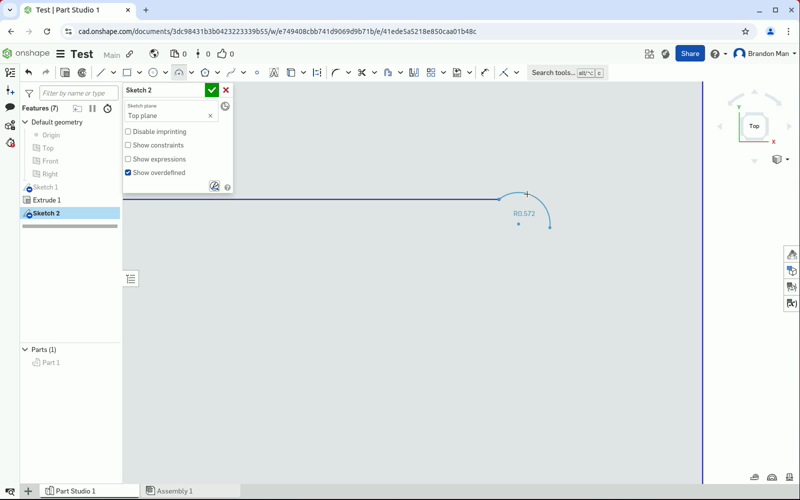
scroll(-6)
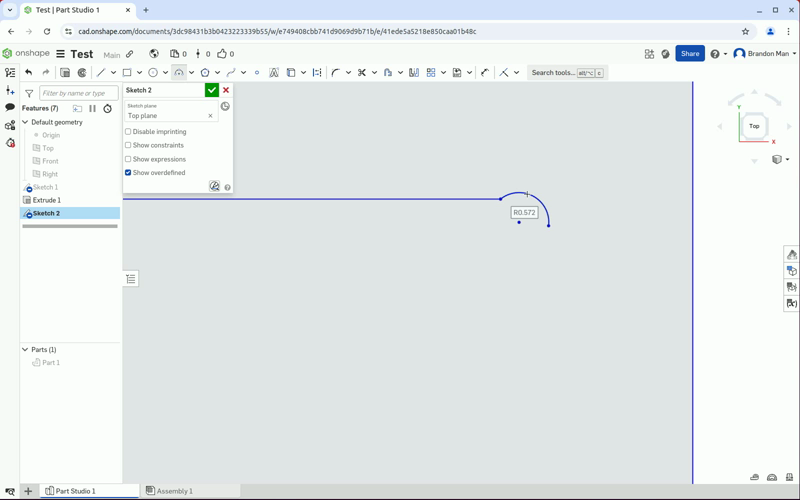
scroll(-6)
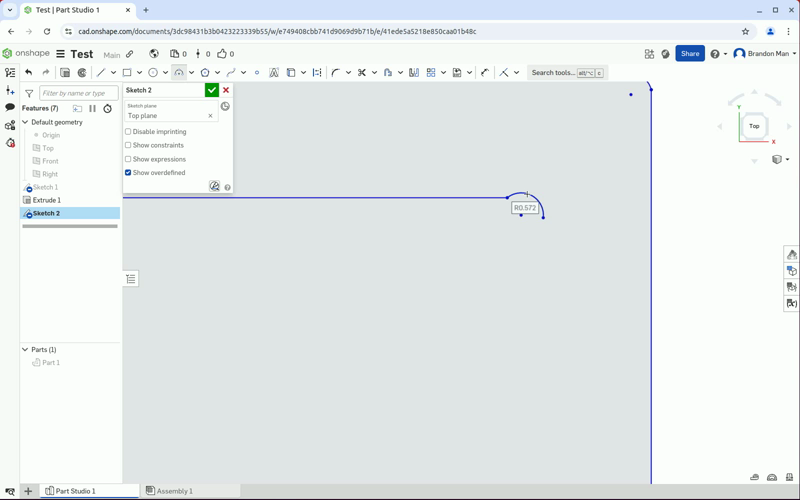
scroll(-6)
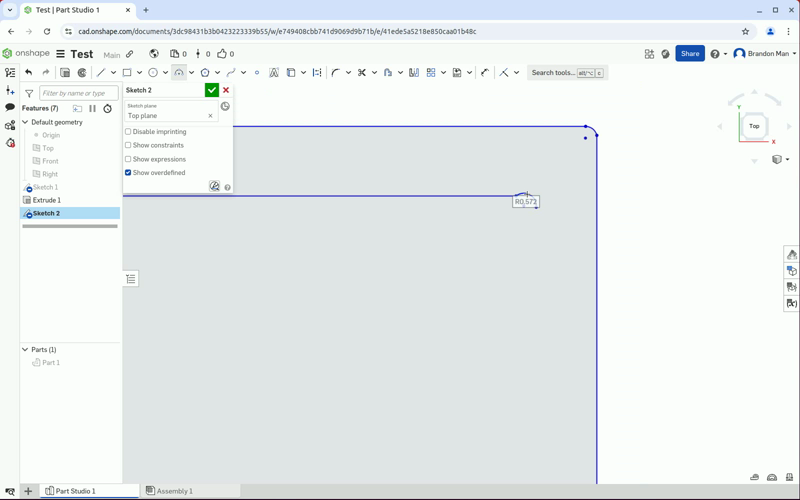
scroll(-6)
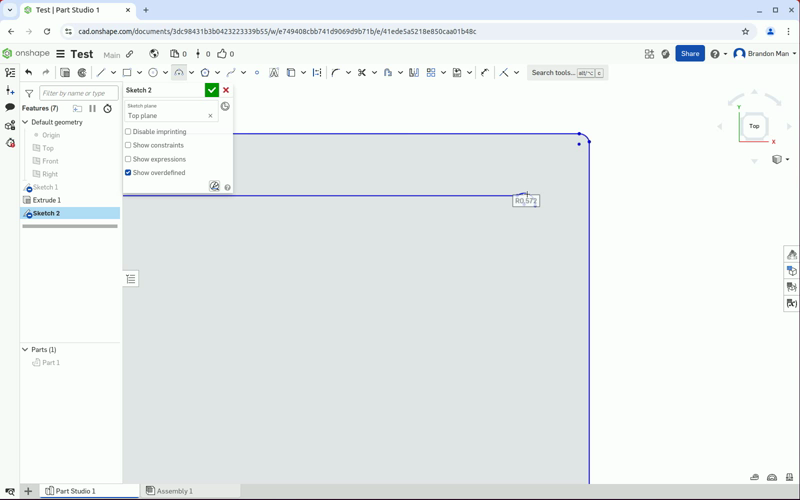
scroll(-6)
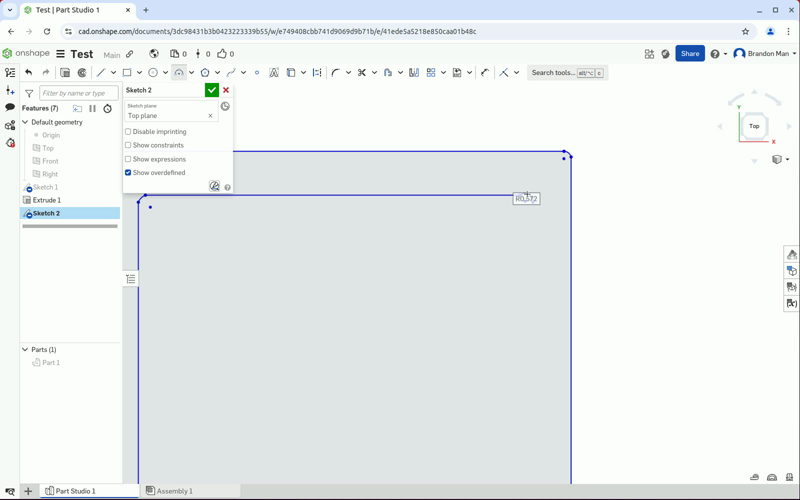
scroll(-6)
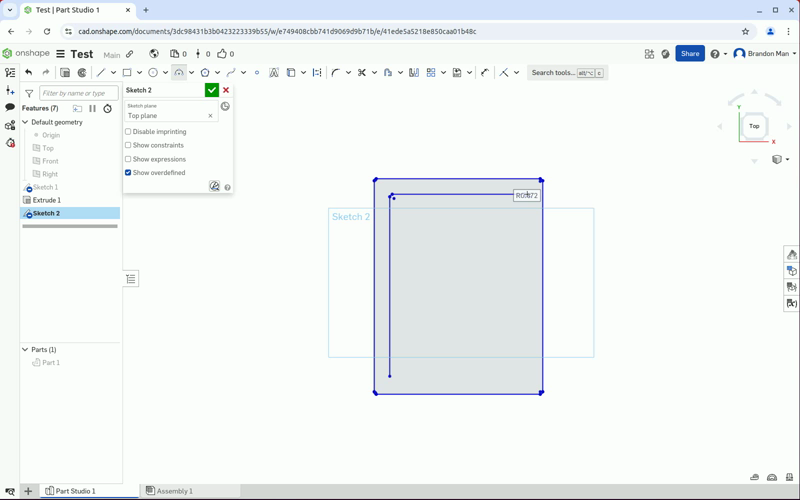
key_up(shift)
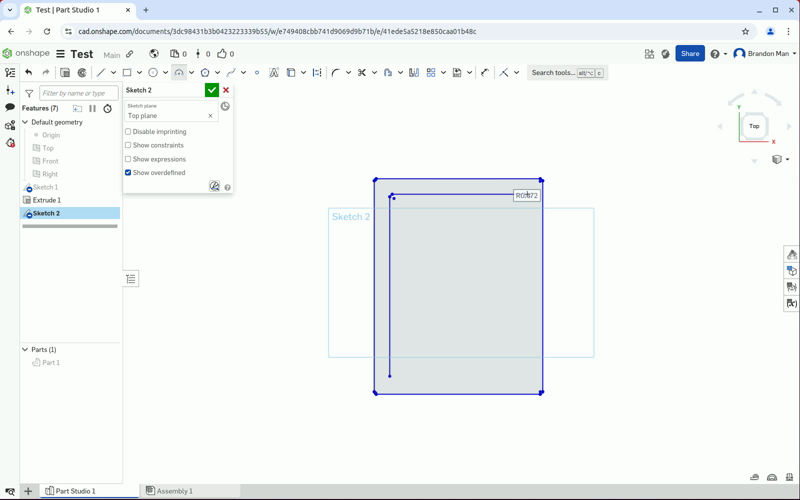
key(esc)
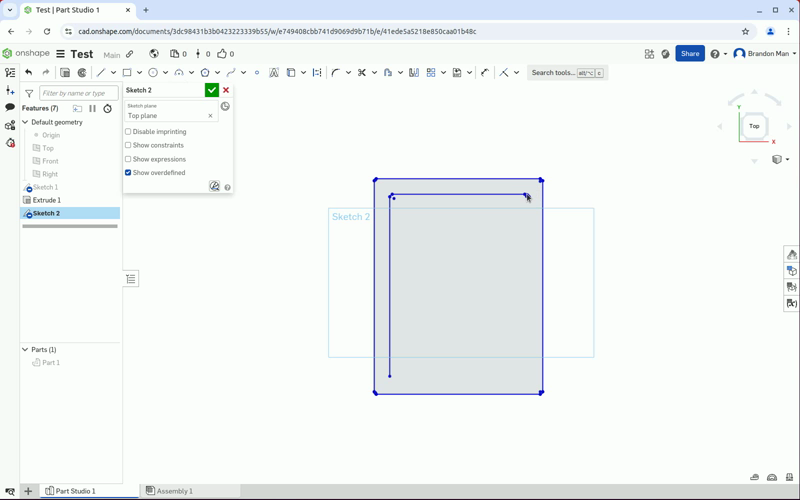
key(l)
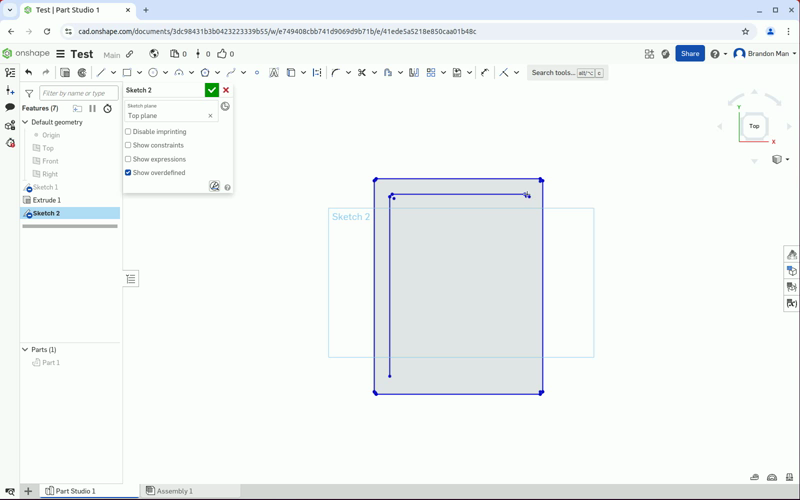
mouse_move(529, 196)
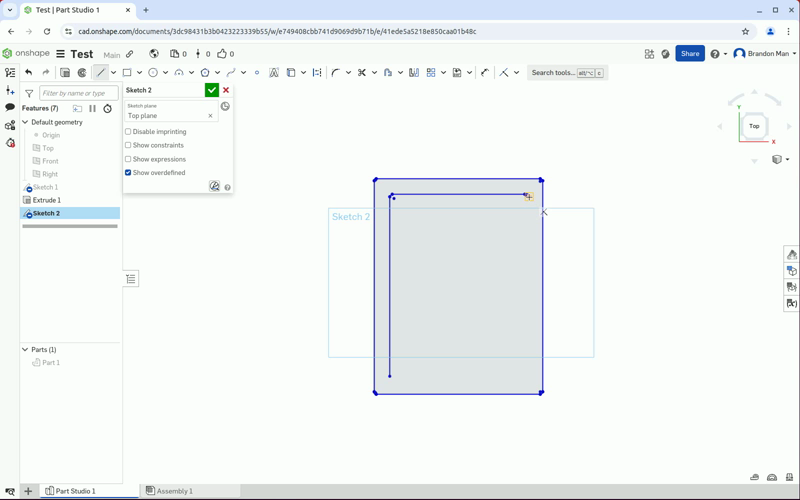
scroll(6)
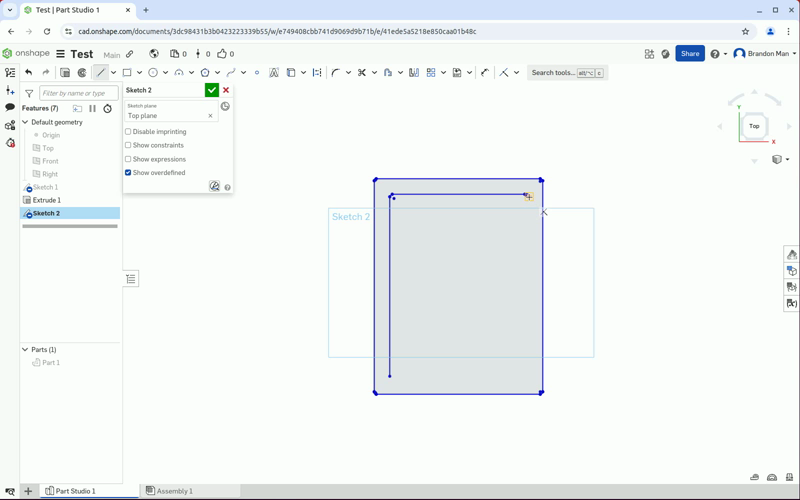
scroll(6)
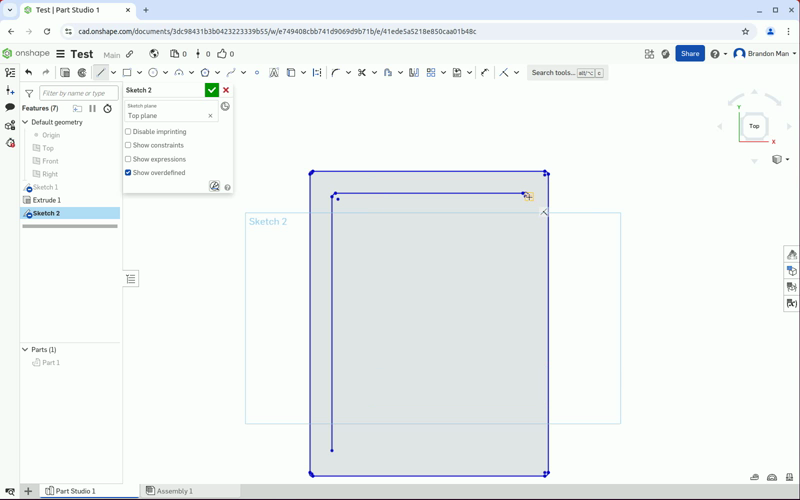
scroll(6)
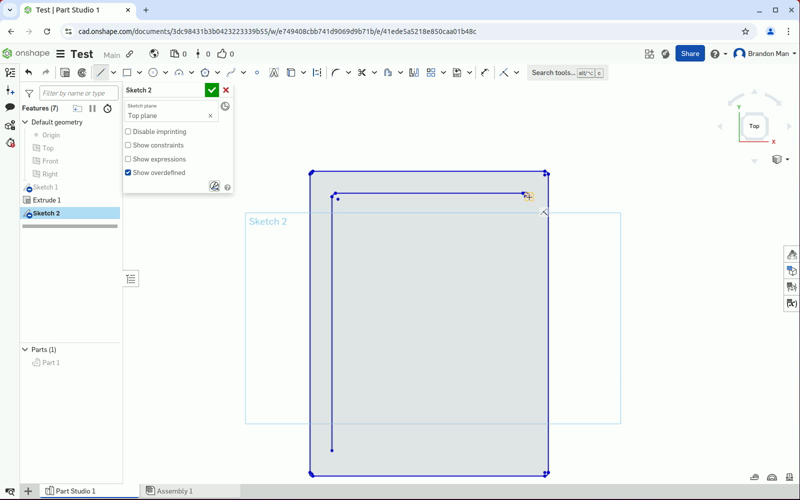
scroll(6)
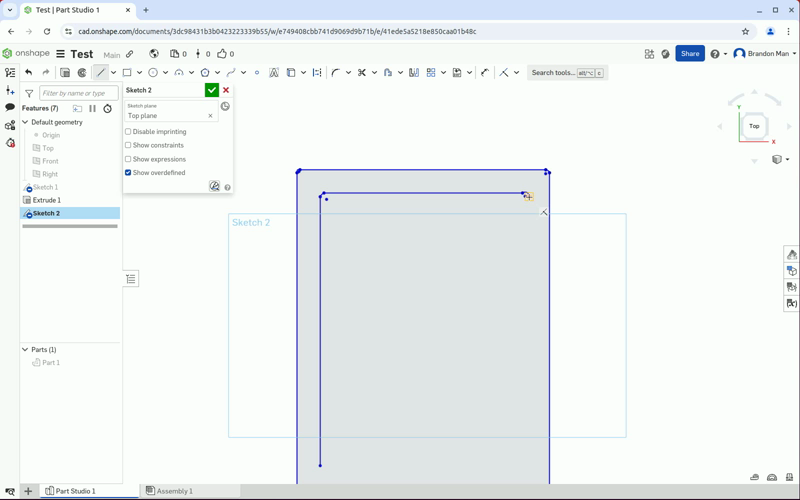
scroll(6)
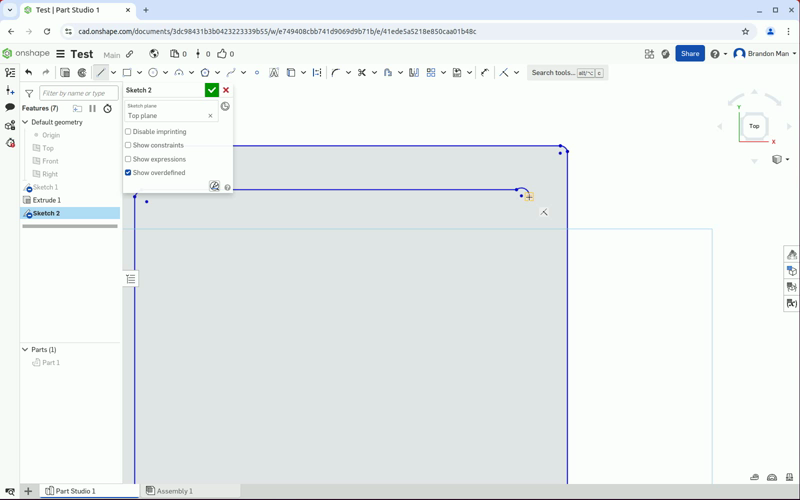
scroll(6)
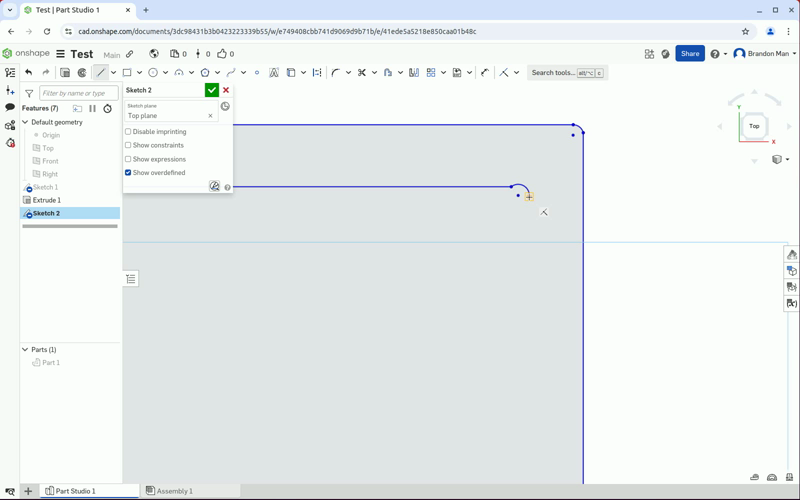
scroll(6)
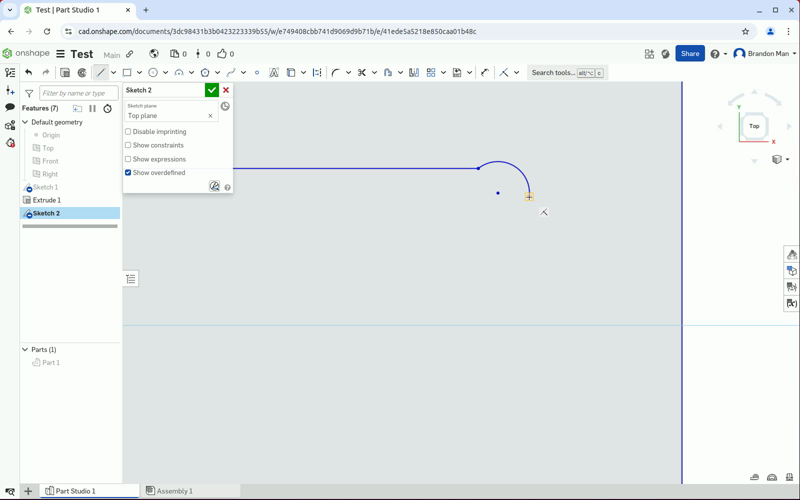
click(529, 196)
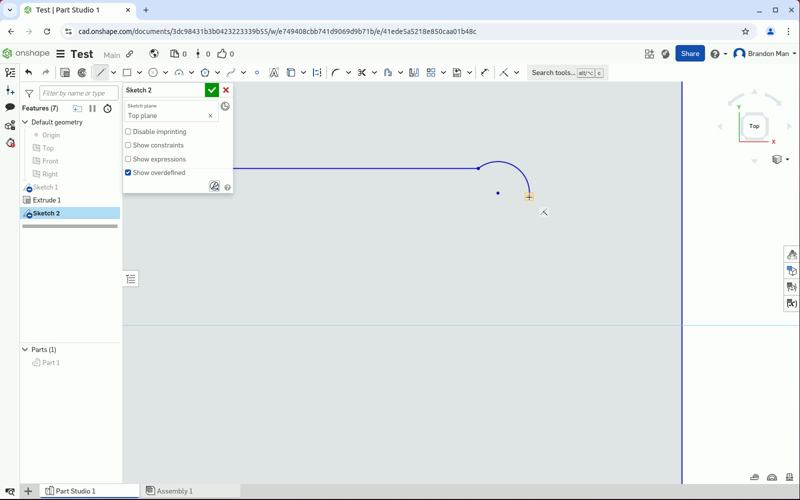
scroll(-6)
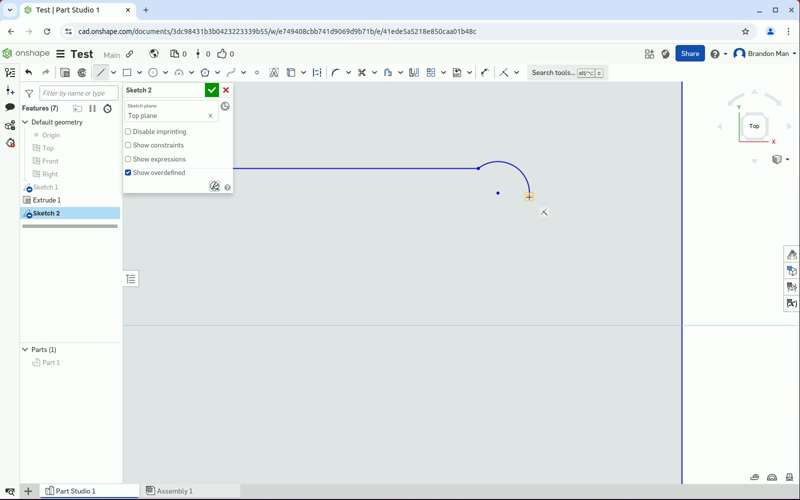
scroll(-6)
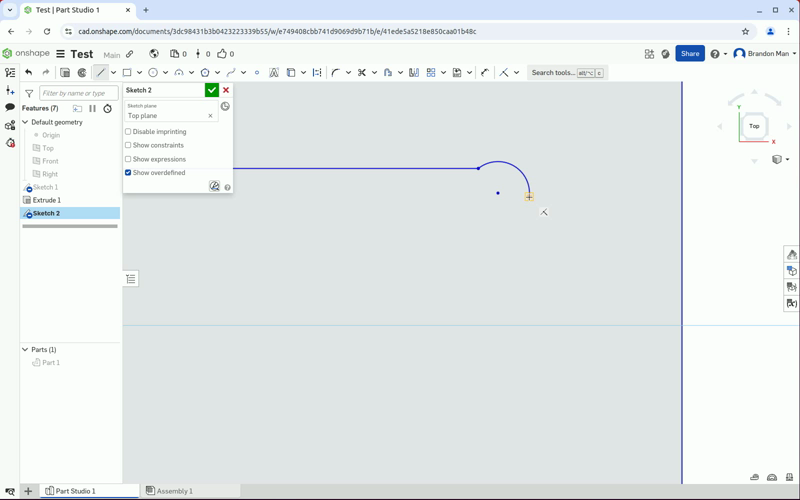
scroll(-6)
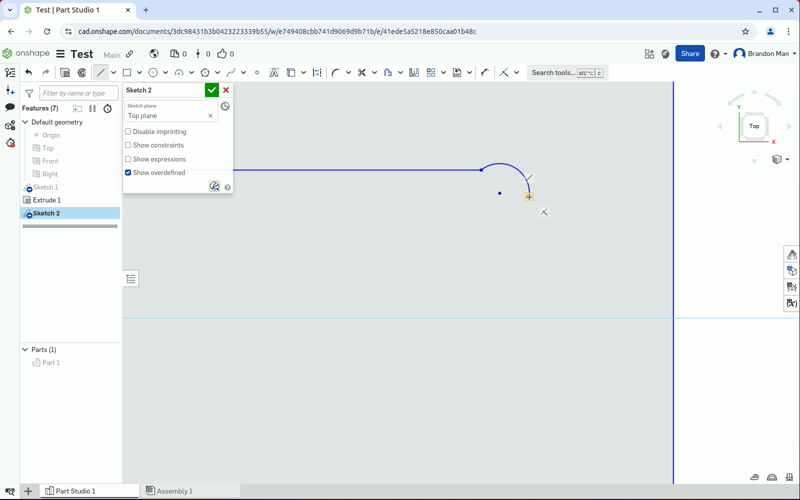
scroll(-6)
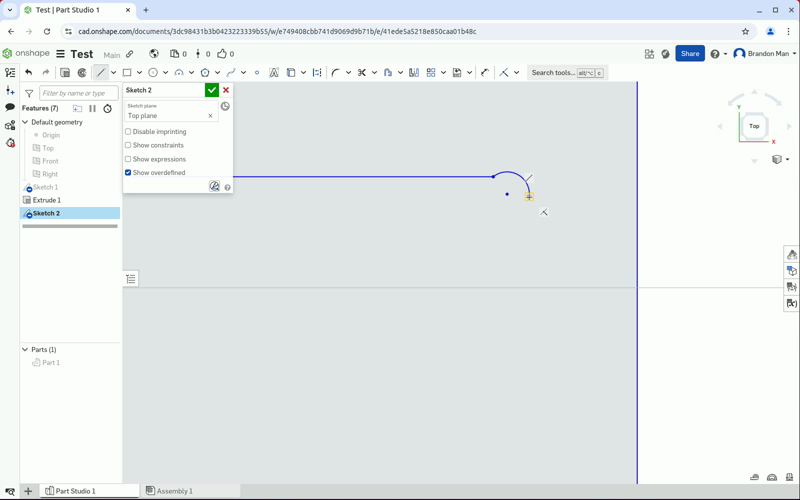
scroll(-6)
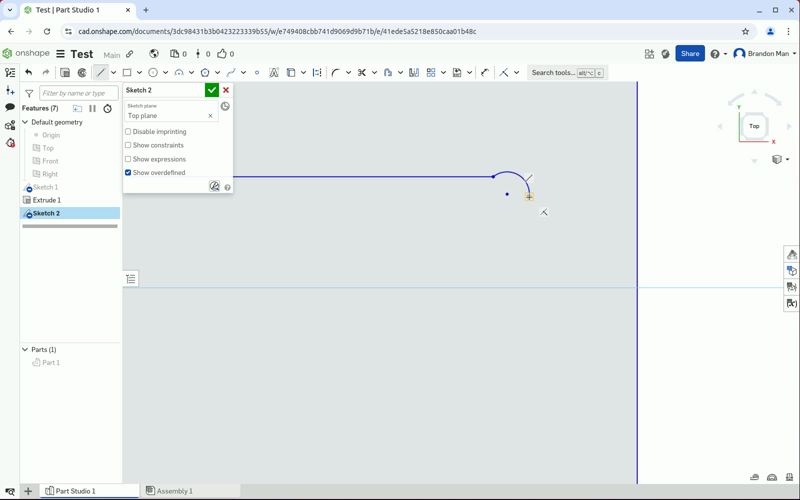
scroll(-6)
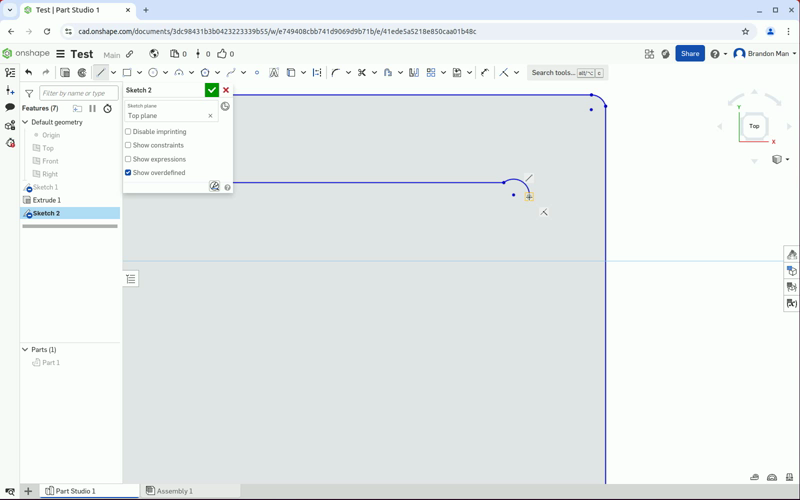
scroll(-6)
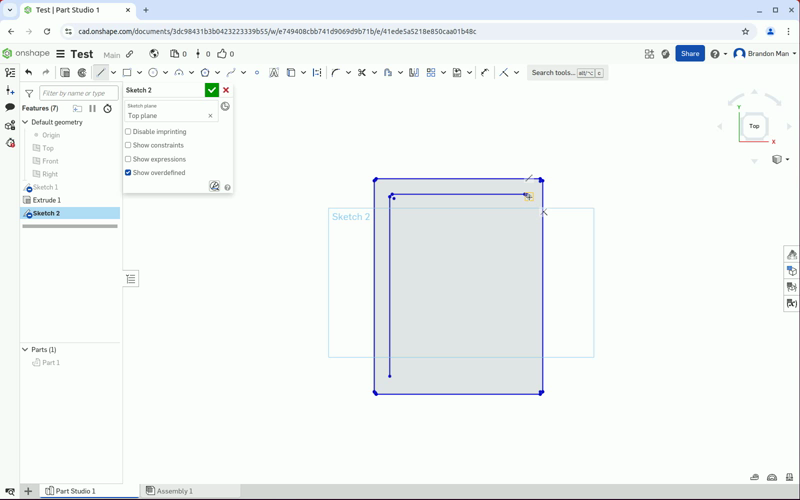
key_down(shift)
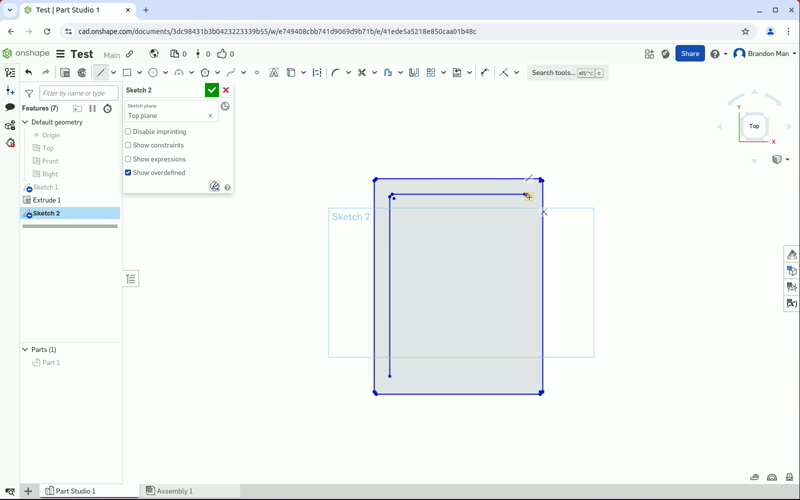
mouse_move(529, 376)
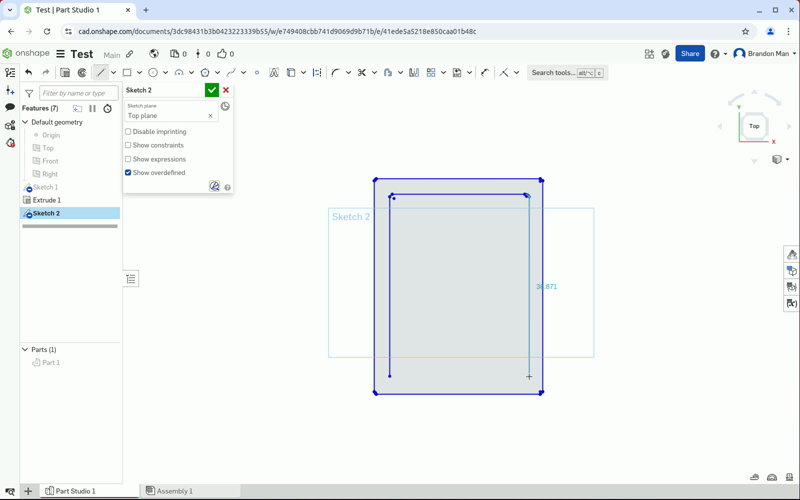
click(529, 376)
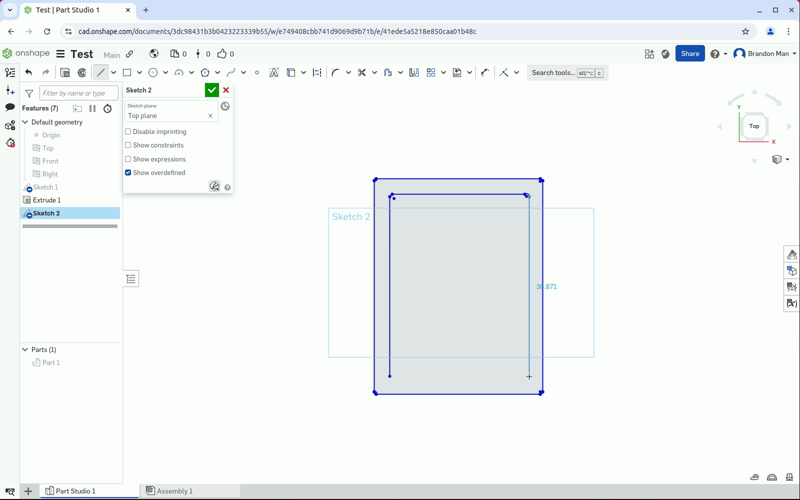
key_up(shift)
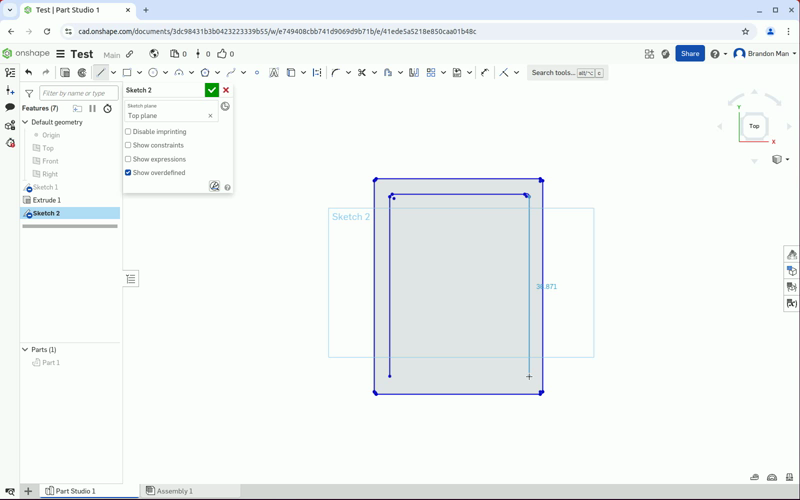
key(esc)
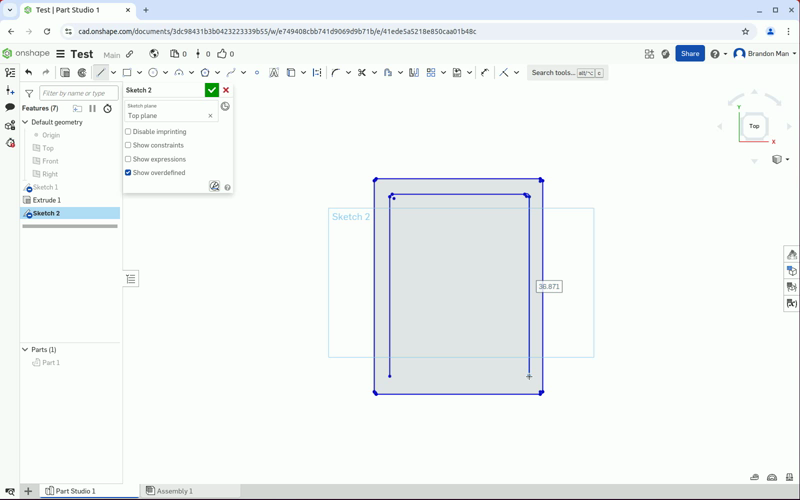
key(a)
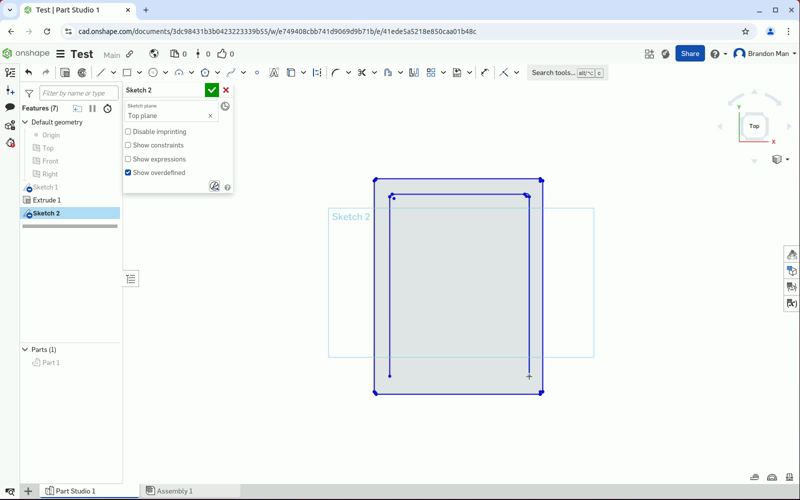
mouse_move(529, 376)
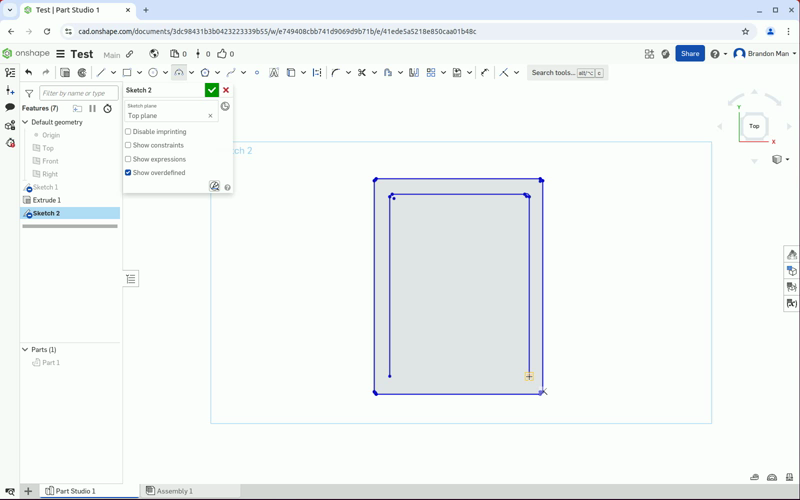
click(529, 376)
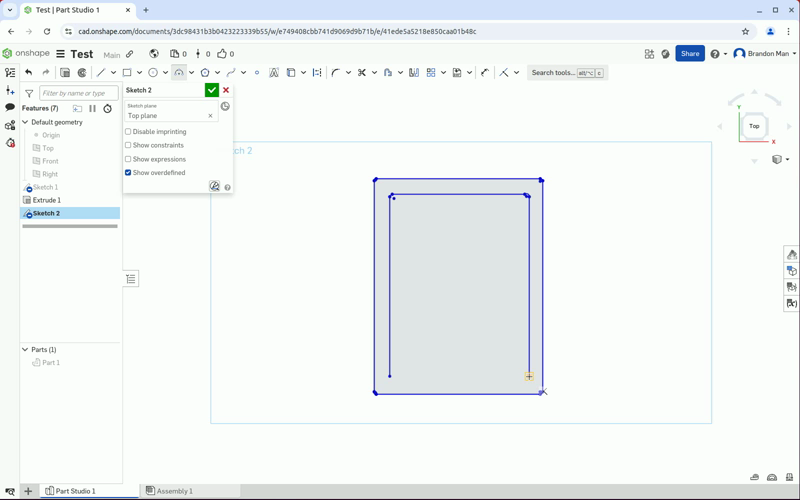
key_down(shift)
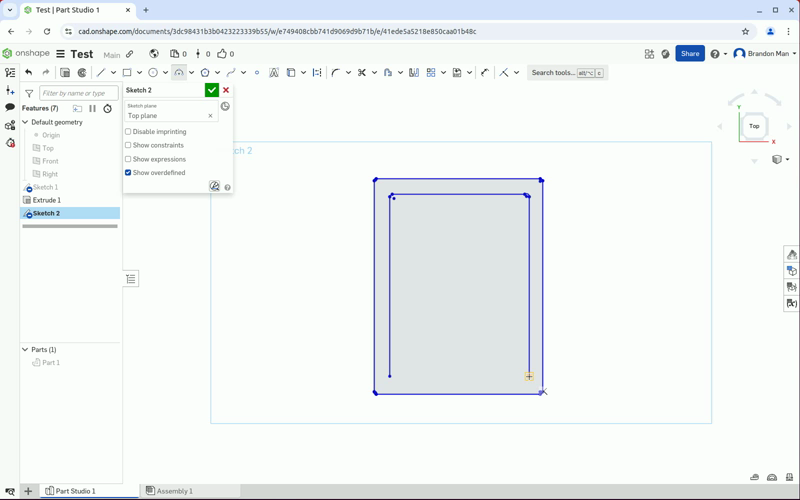
mouse_move(524, 380)
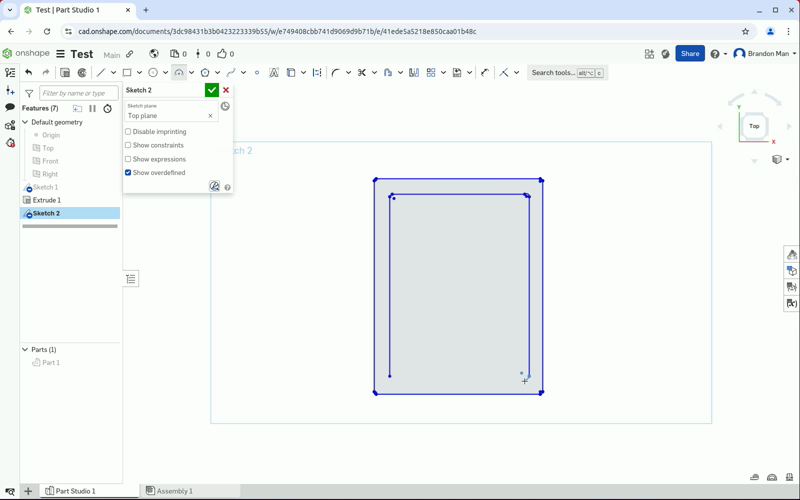
scroll(6)
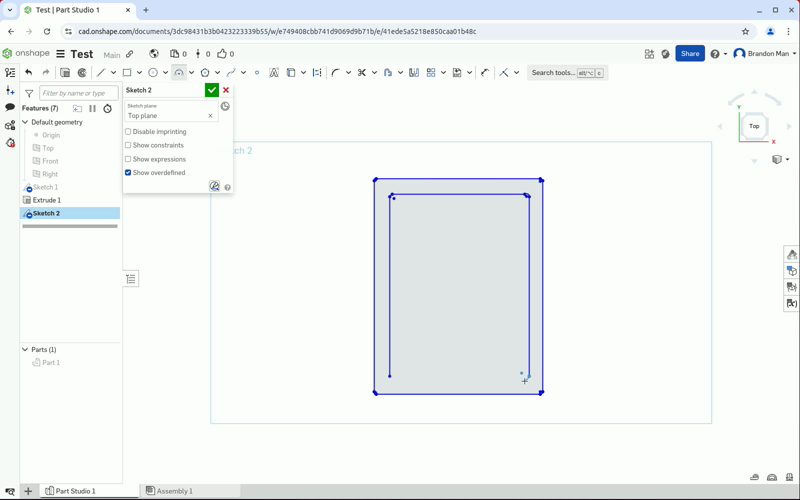
scroll(6)
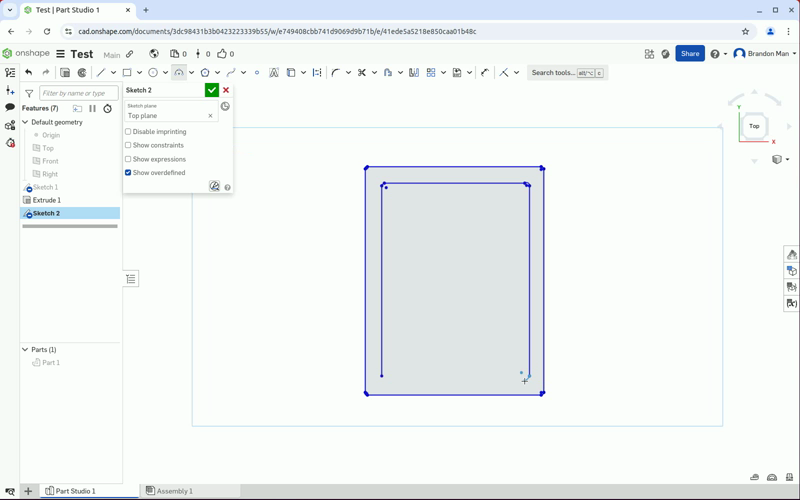
scroll(6)
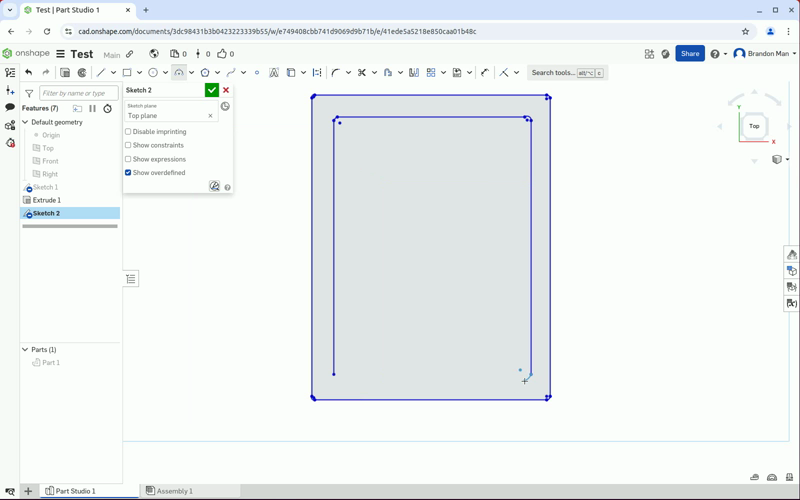
scroll(6)
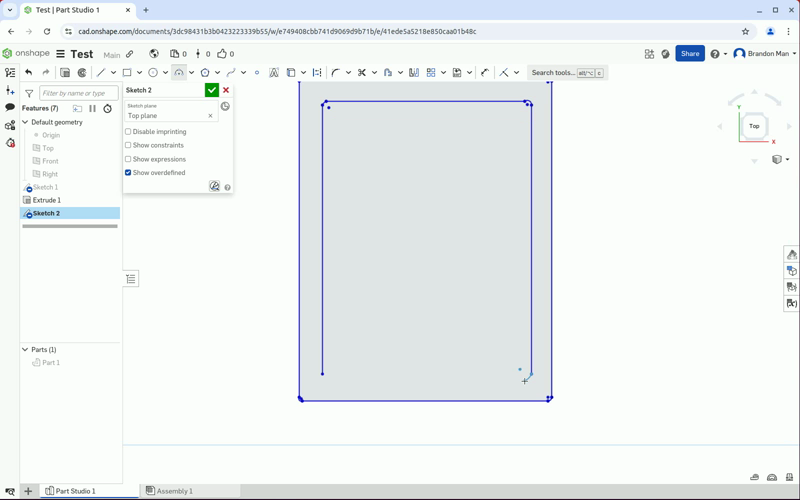
scroll(6)
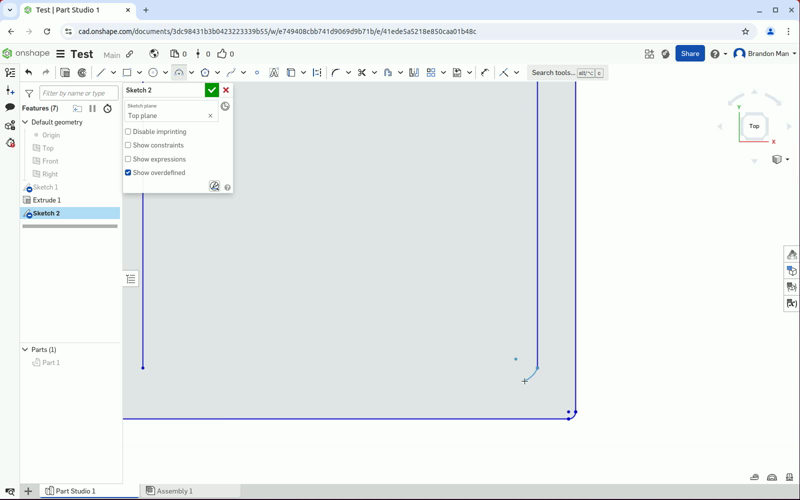
scroll(6)
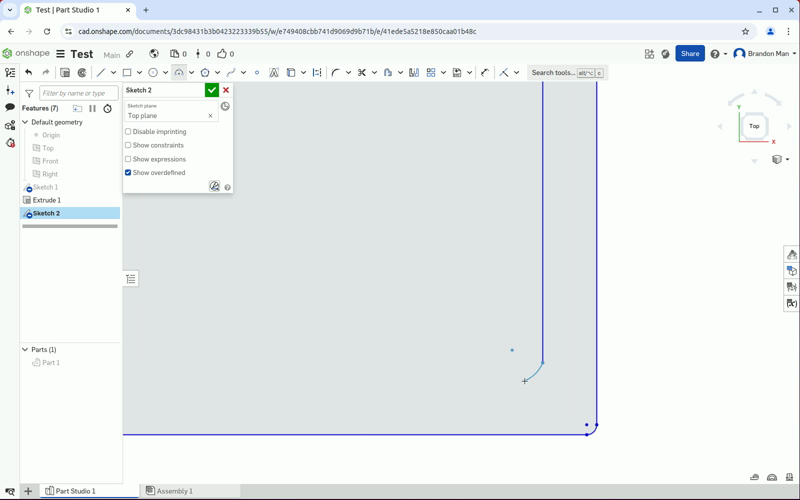
scroll(6)
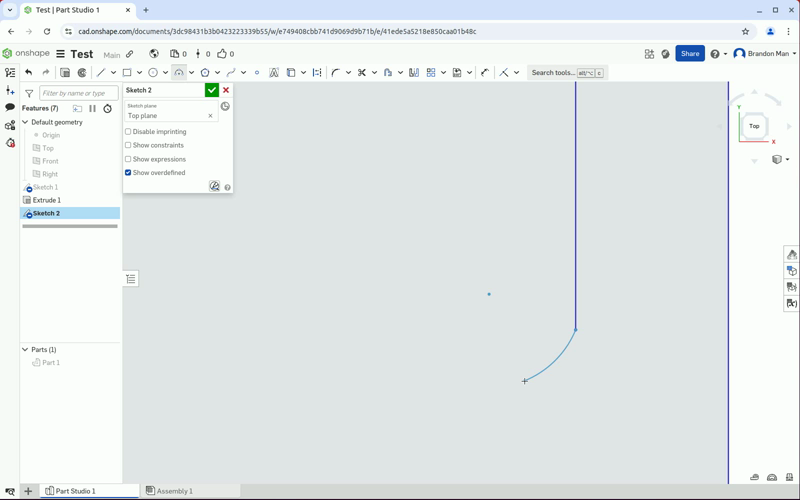
click(524, 380)
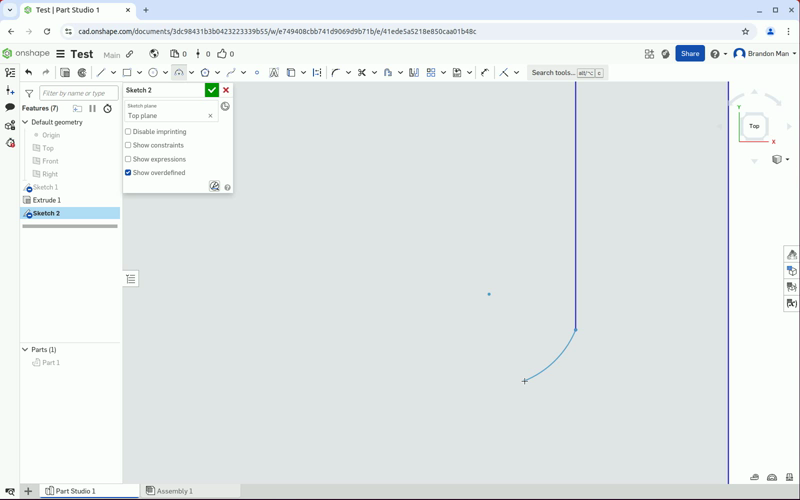
scroll(-6)
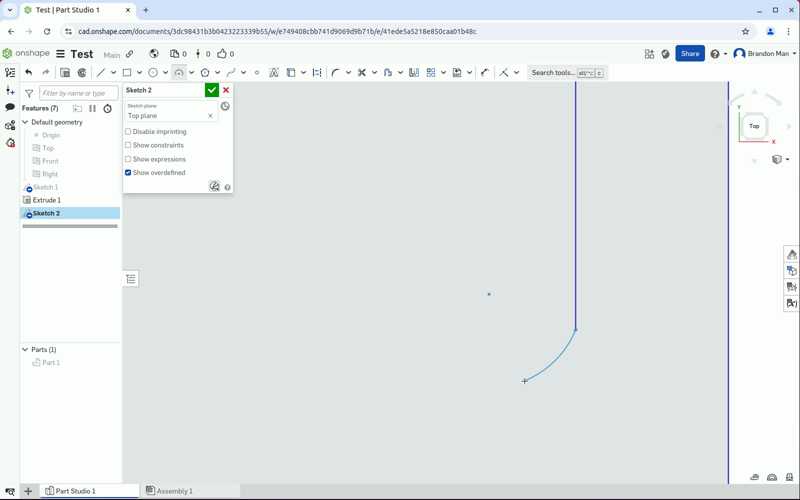
scroll(-6)
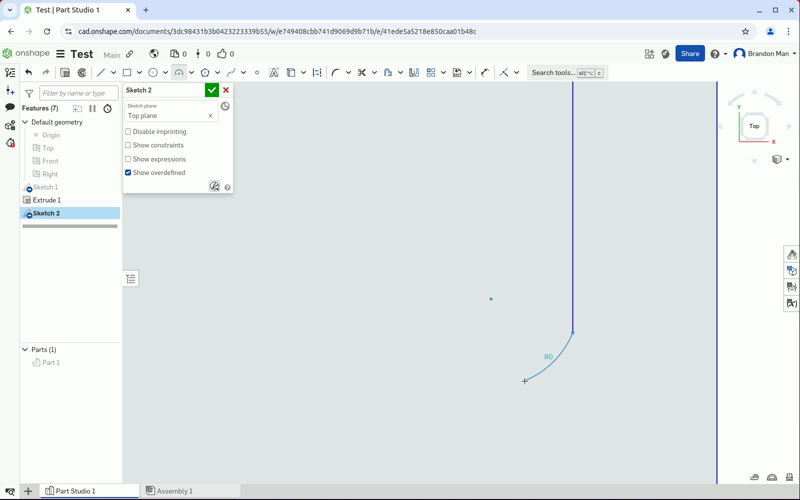
scroll(-6)
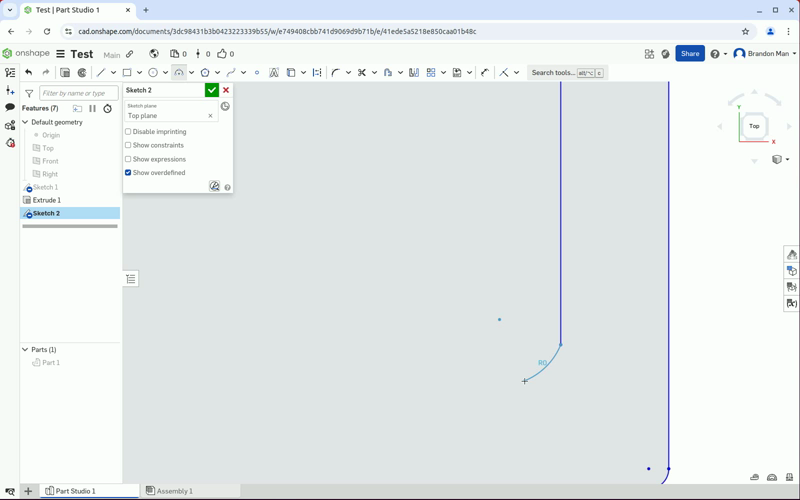
scroll(-6)
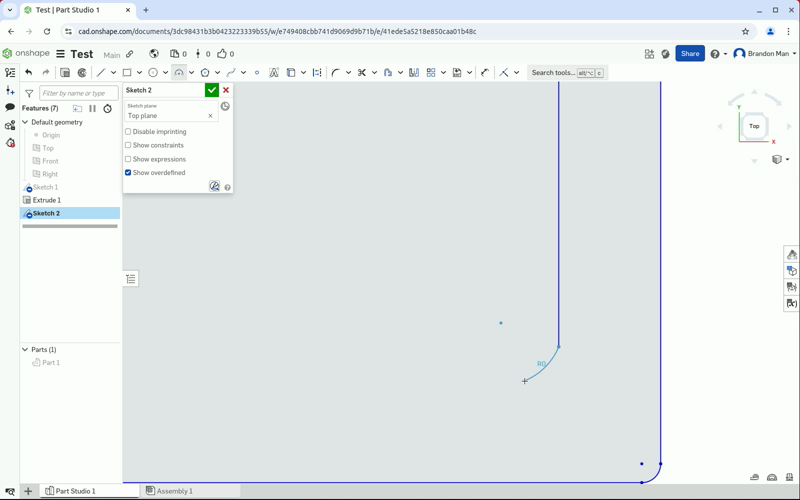
scroll(-6)
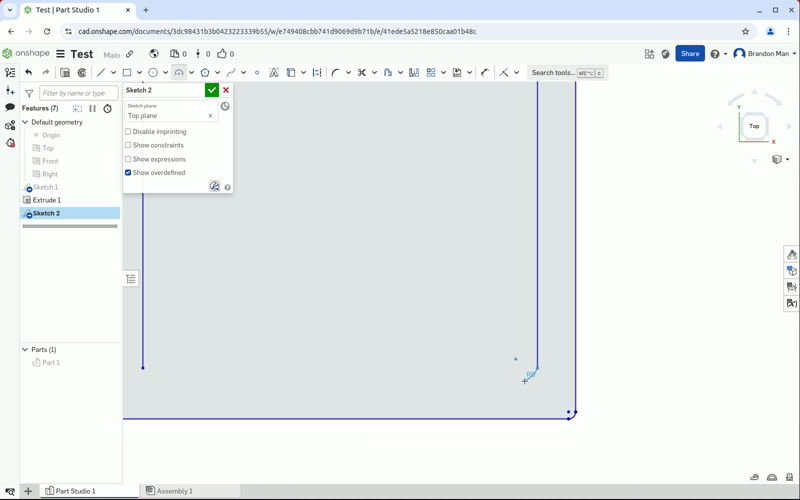
scroll(-6)
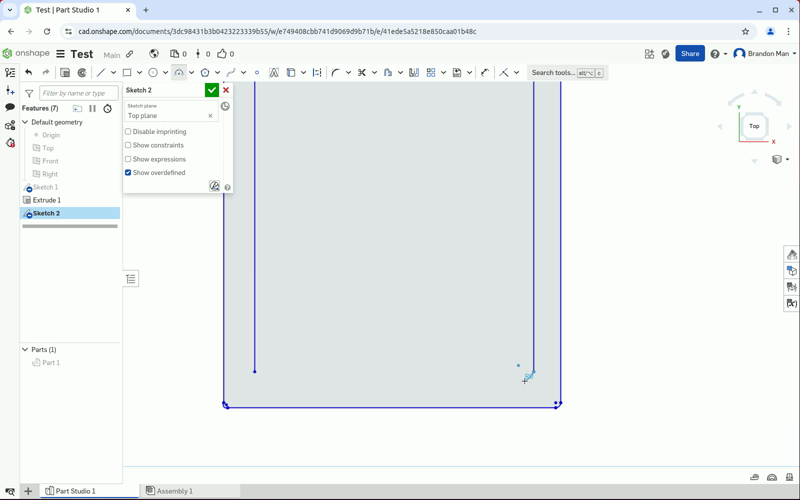
scroll(-6)
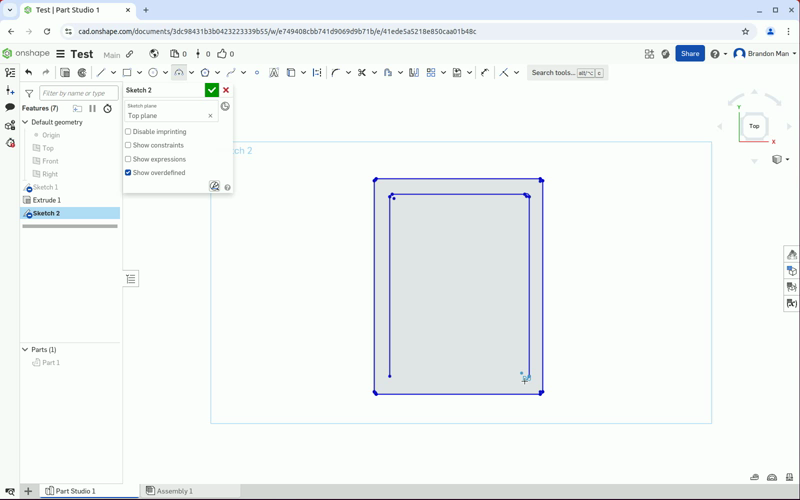
mouse_move(527, 379)
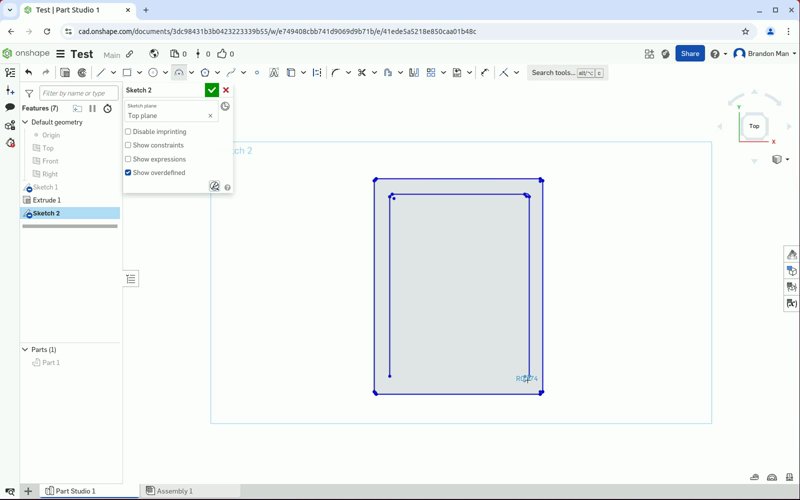
scroll(6)
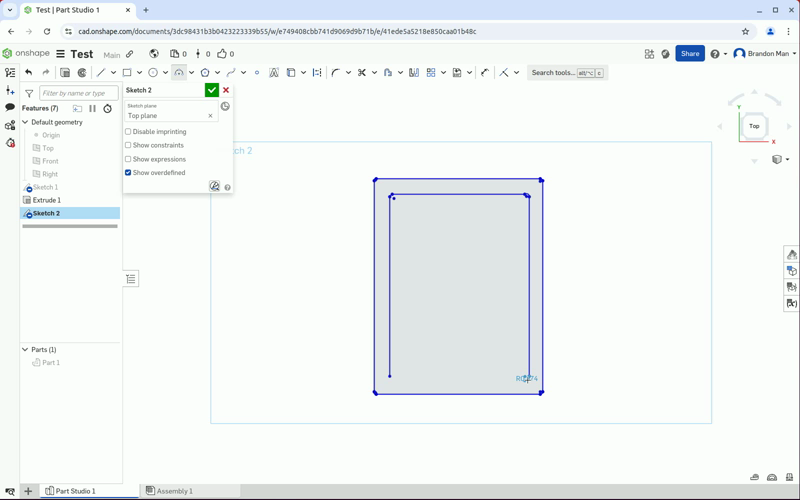
scroll(6)
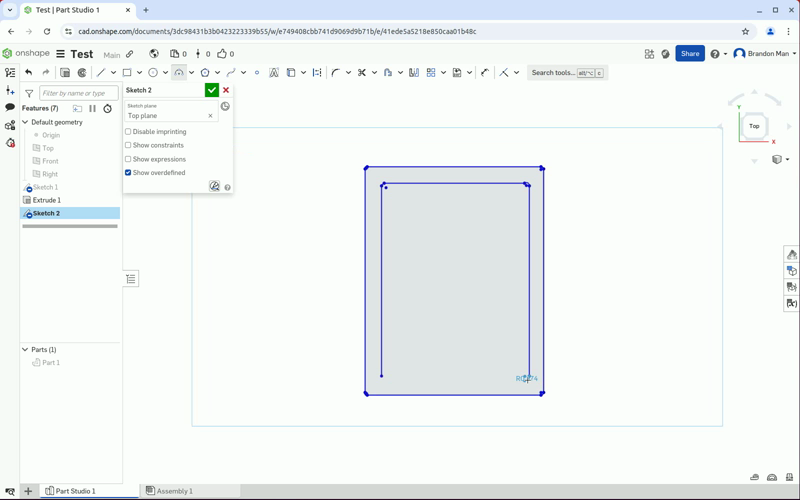
scroll(6)
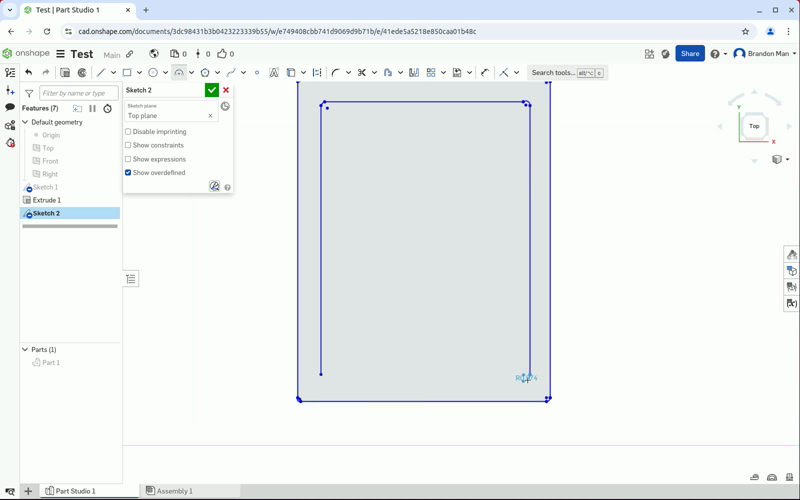
scroll(6)
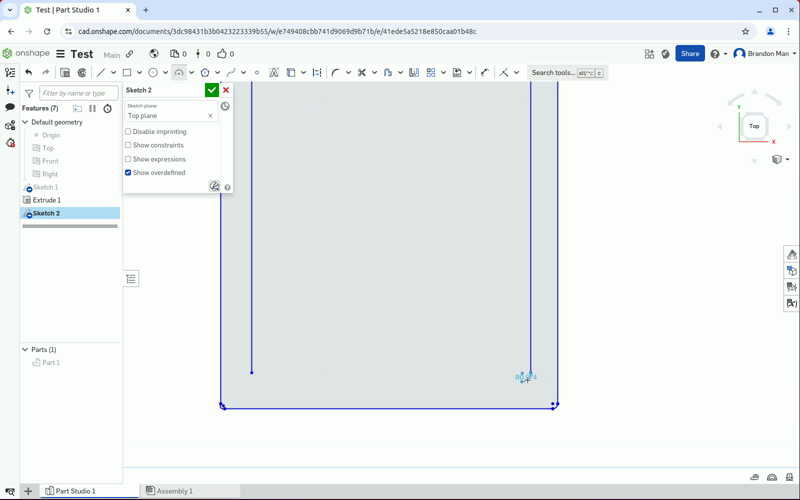
scroll(6)
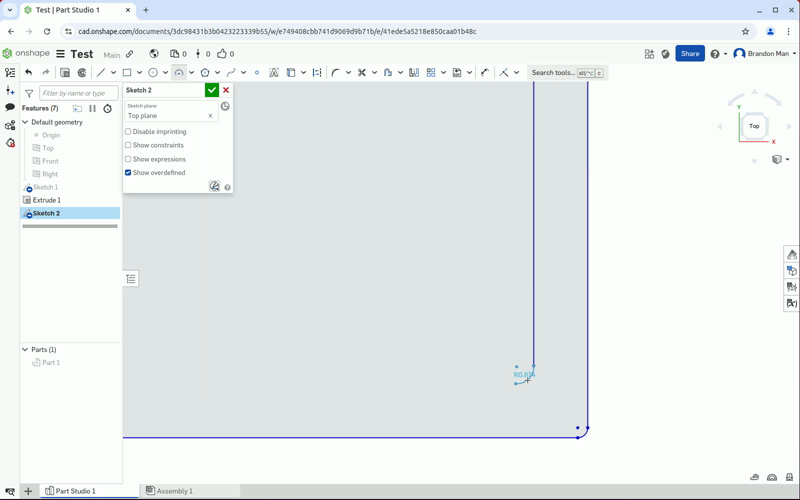
scroll(6)
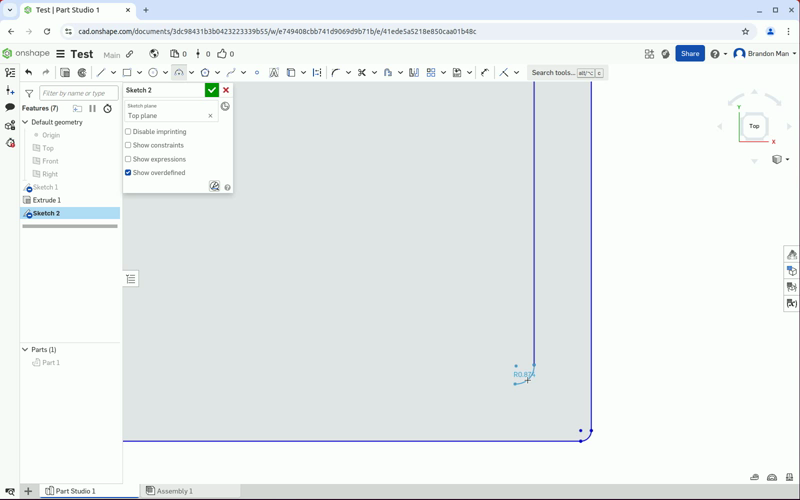
scroll(6)
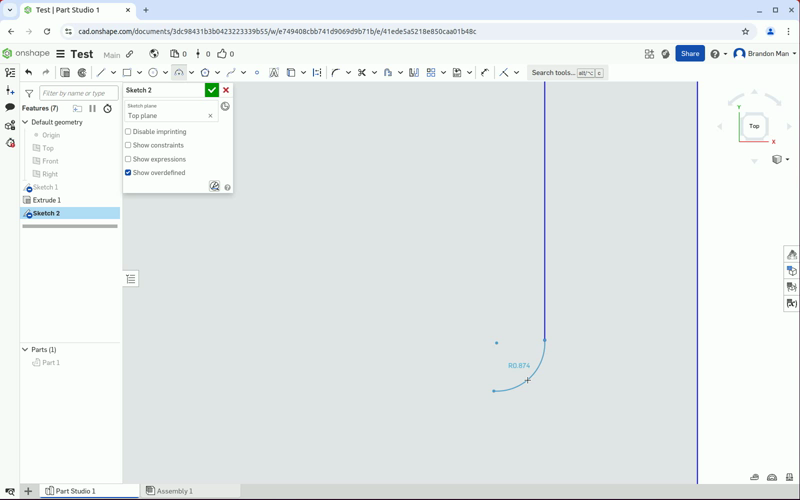
click(527, 379)
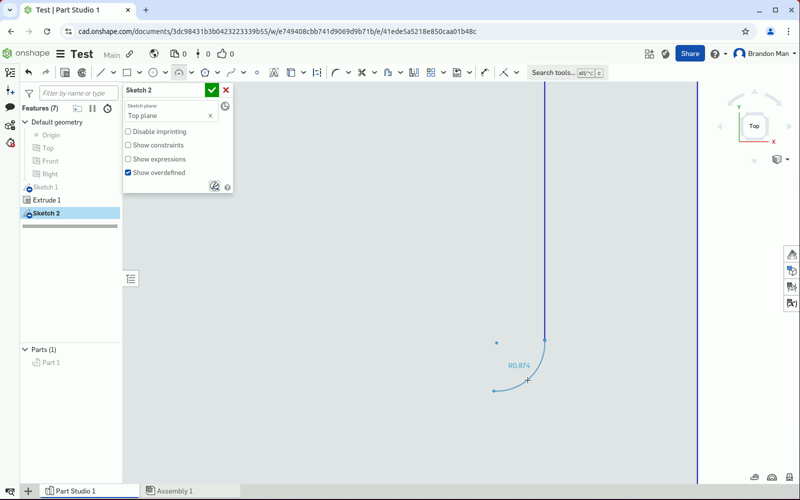
scroll(-6)
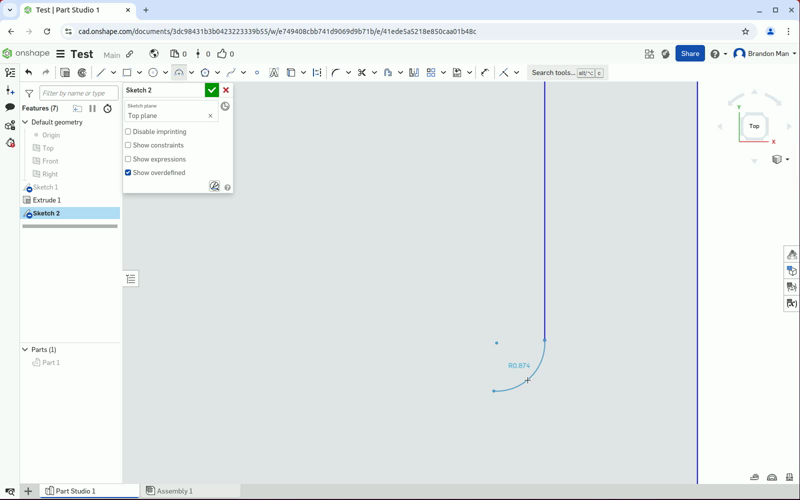
scroll(-6)
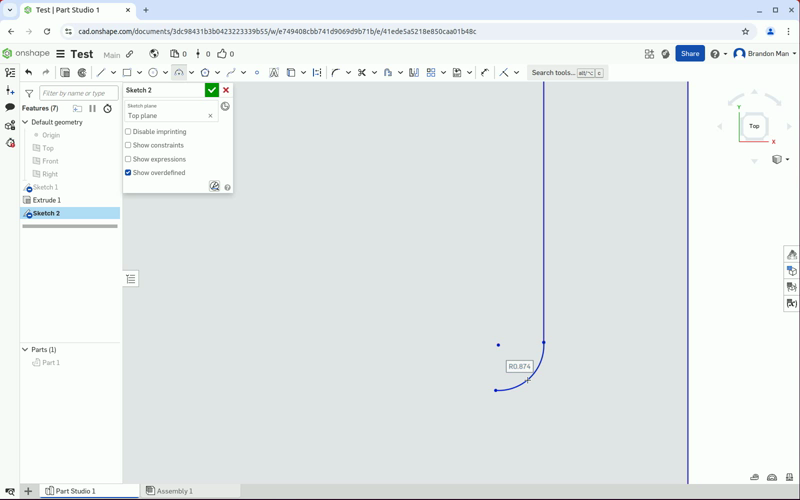
scroll(-6)
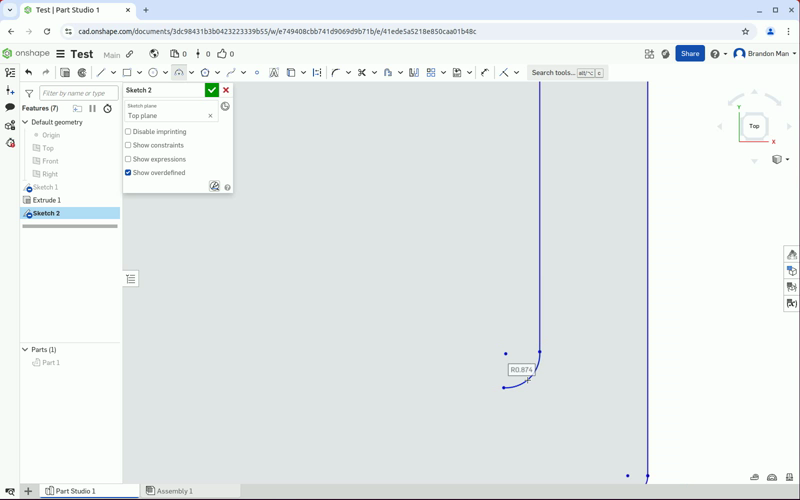
scroll(-6)
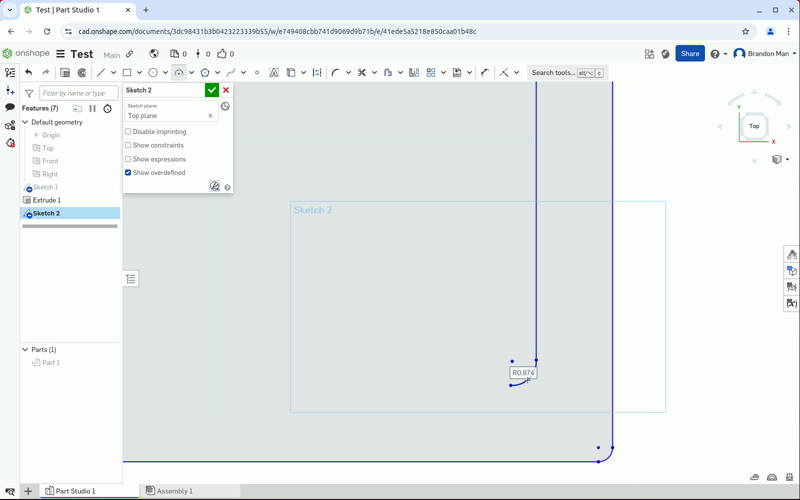
scroll(-6)
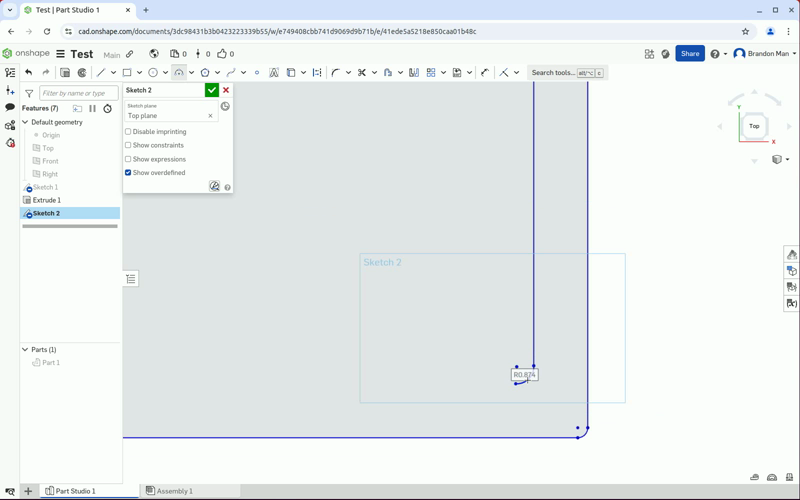
scroll(-6)
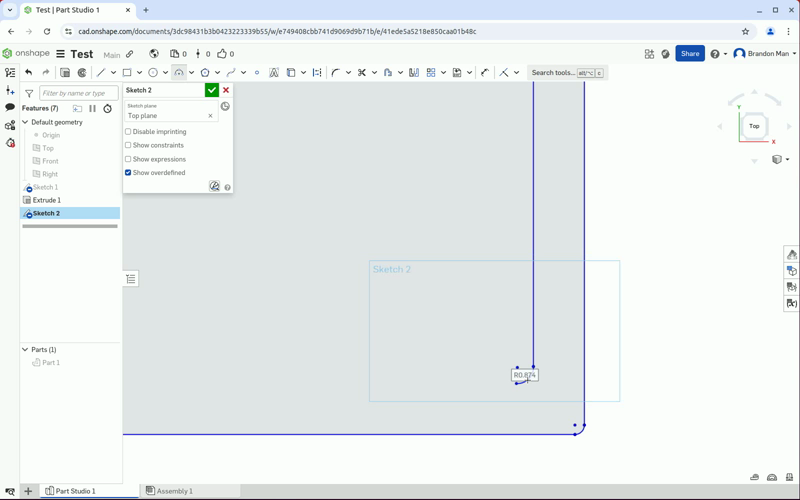
scroll(-6)
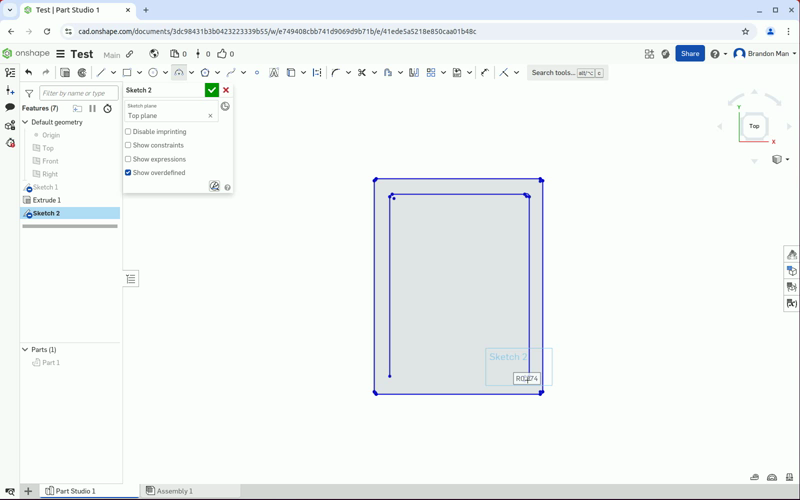
key_up(shift)
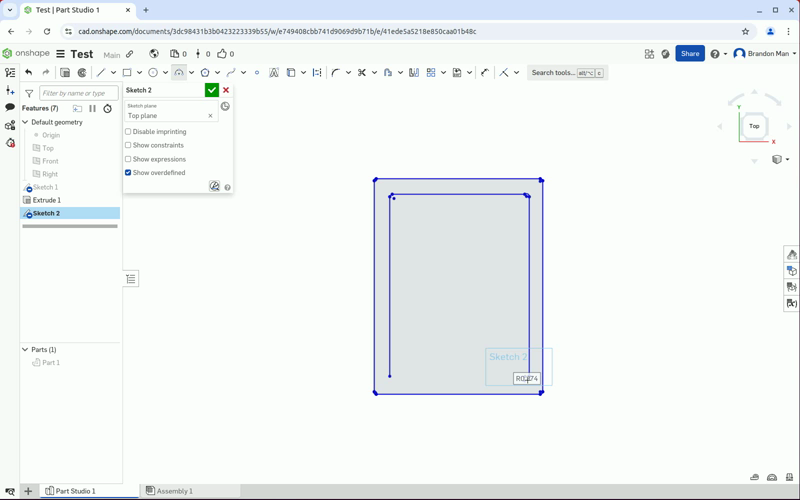
key(esc)
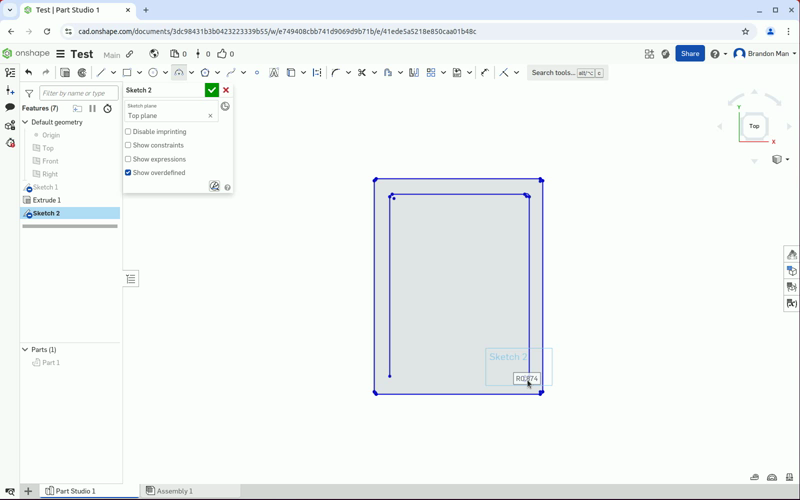
key(l)
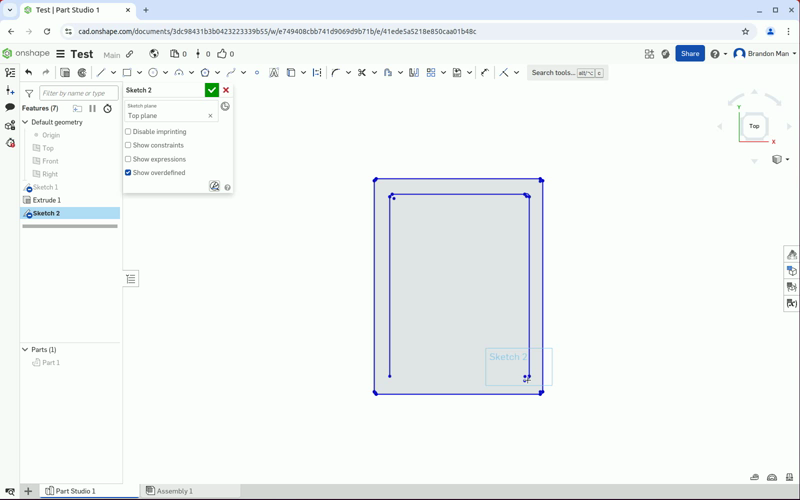
mouse_move(524, 380)
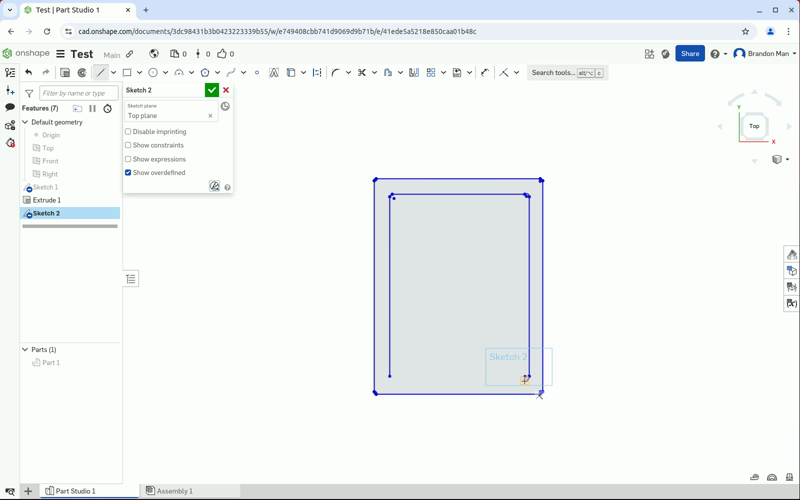
scroll(6)
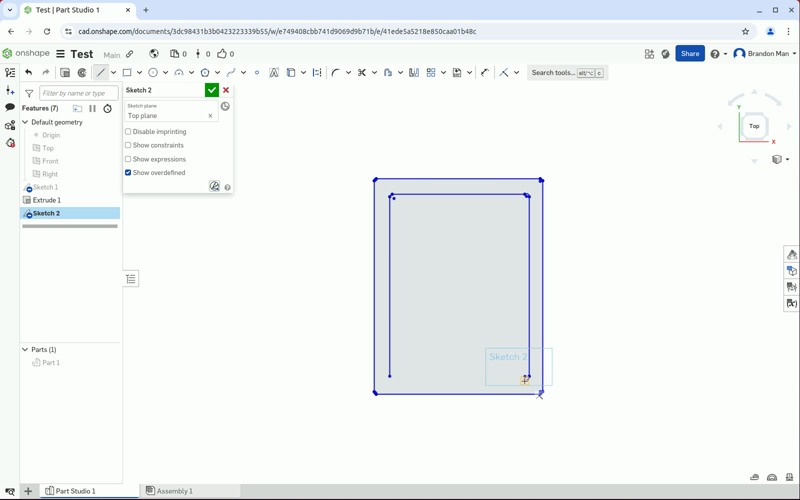
scroll(6)
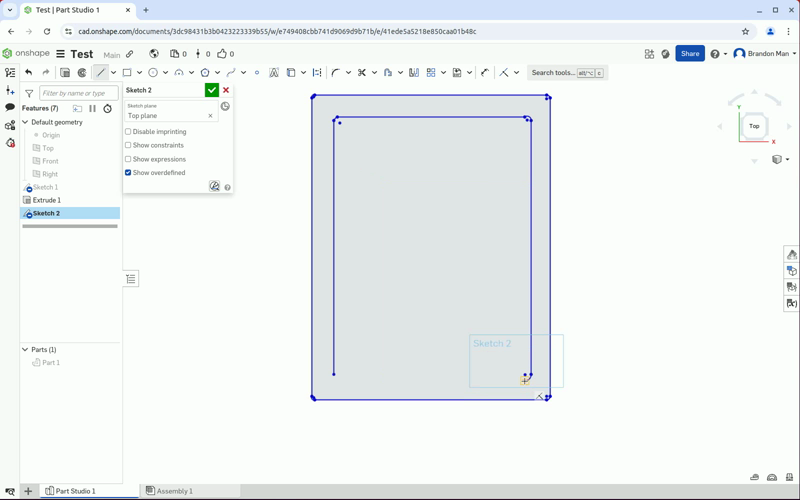
scroll(6)
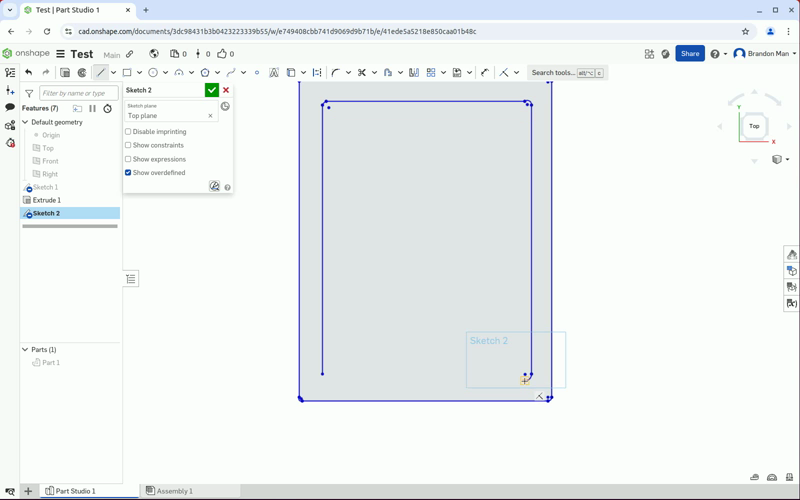
scroll(6)
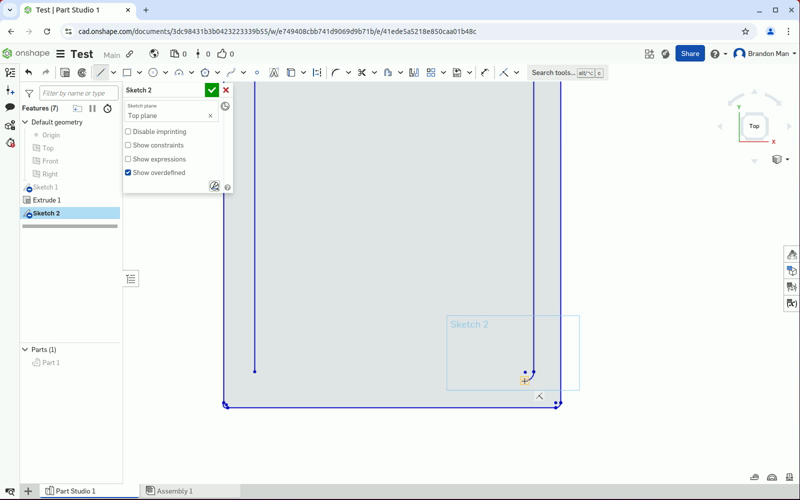
scroll(6)
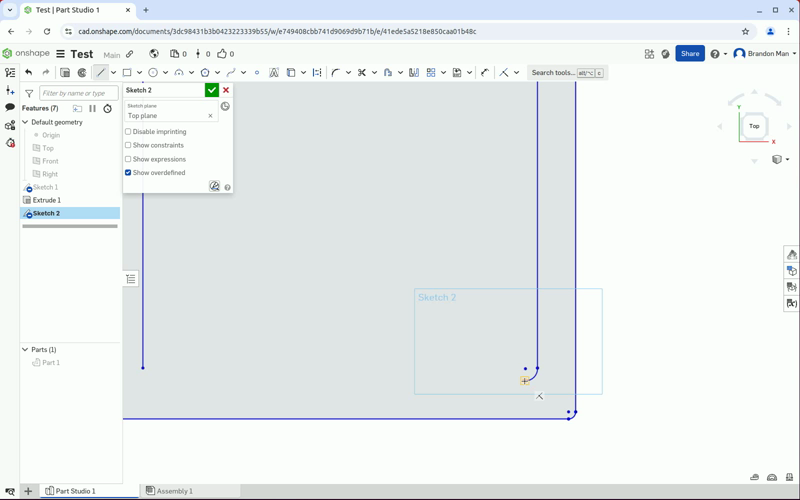
scroll(6)
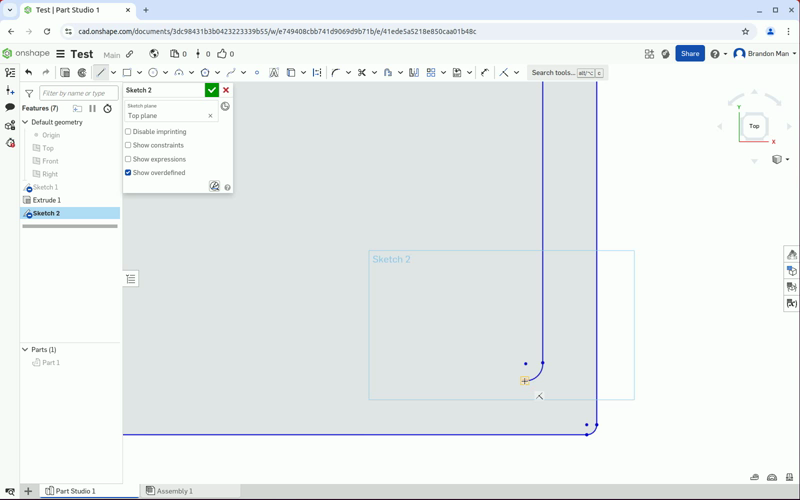
scroll(6)
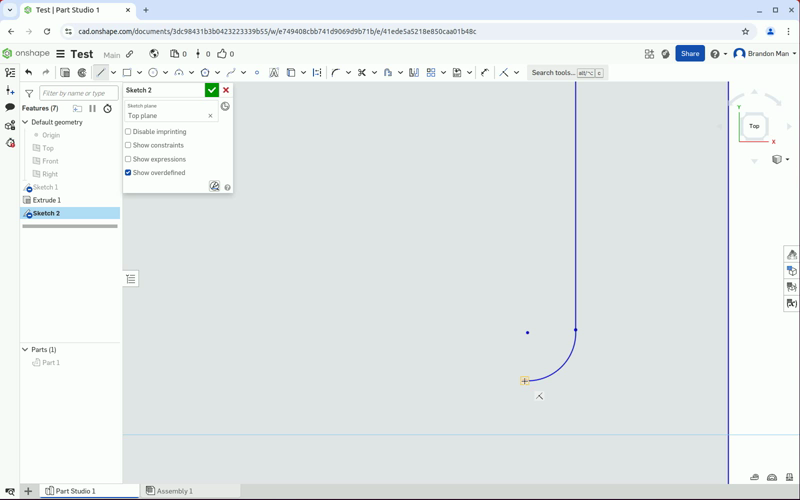
click(524, 380)
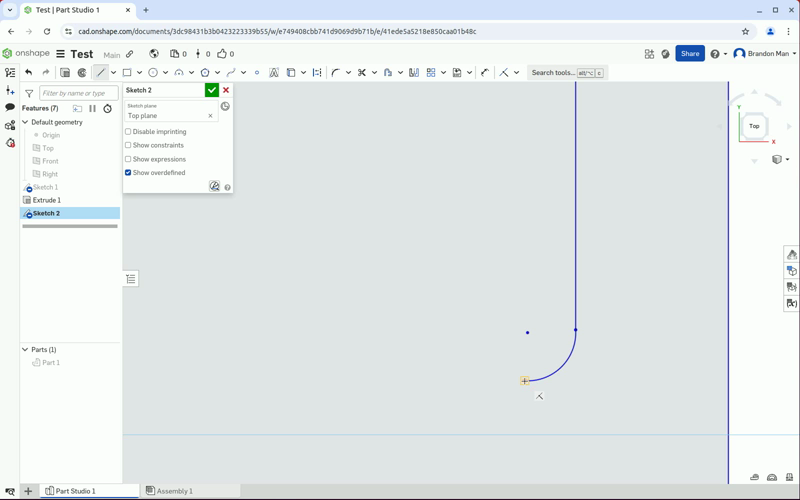
scroll(-6)
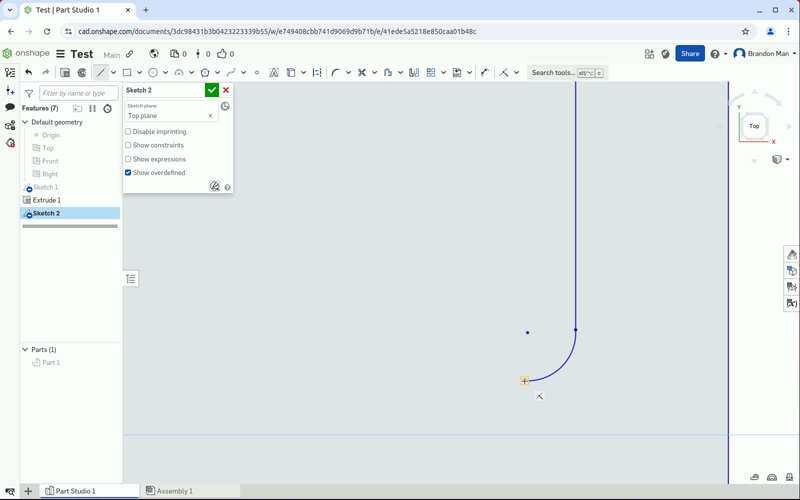
scroll(-6)
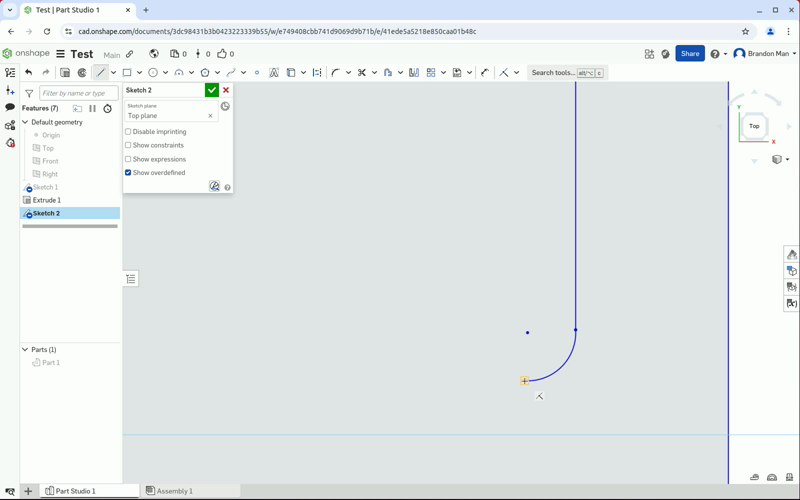
scroll(-6)
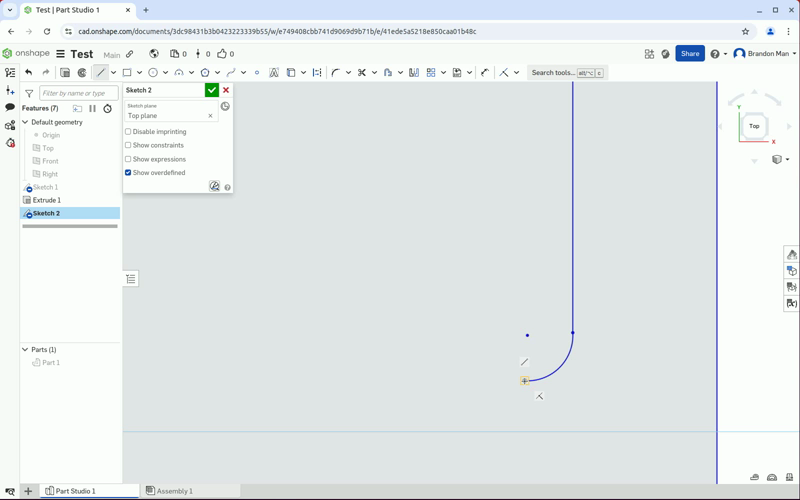
scroll(-6)
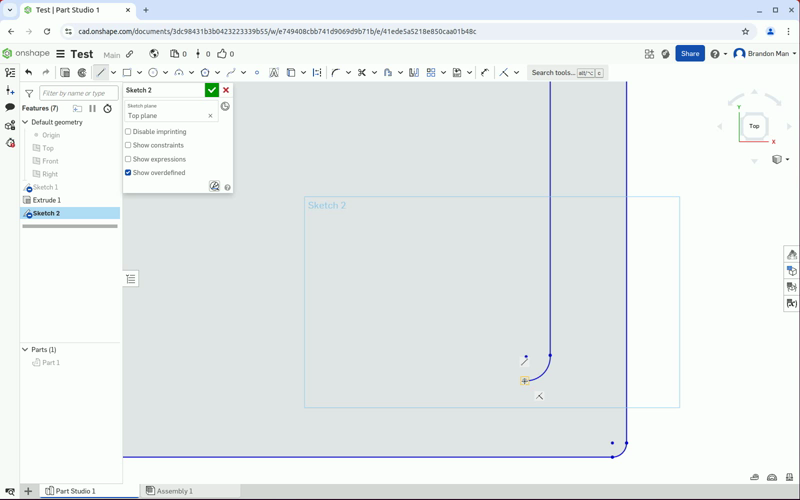
scroll(-6)
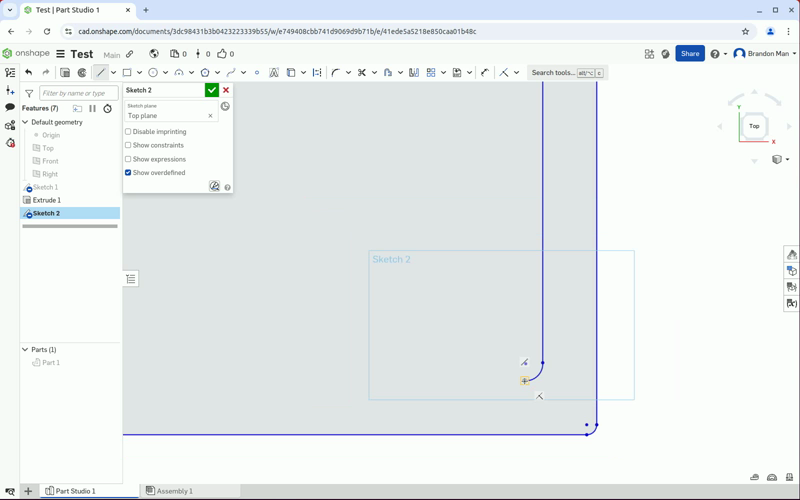
scroll(-6)
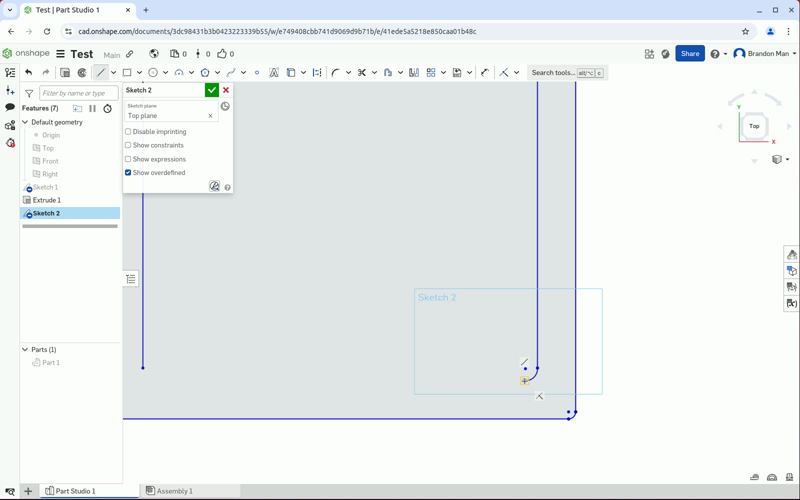
scroll(-6)
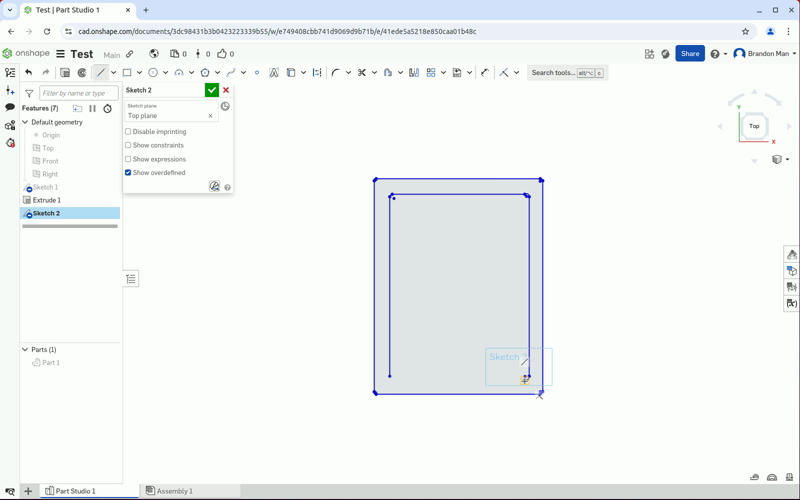
key_down(shift)
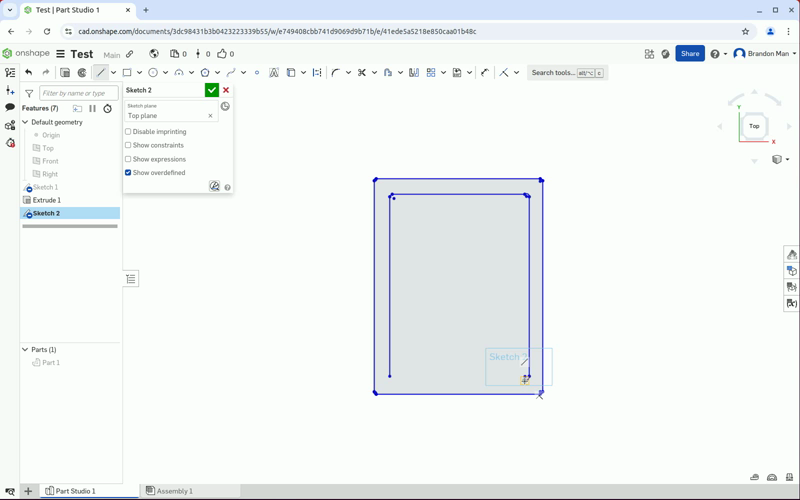
mouse_move(392, 380)
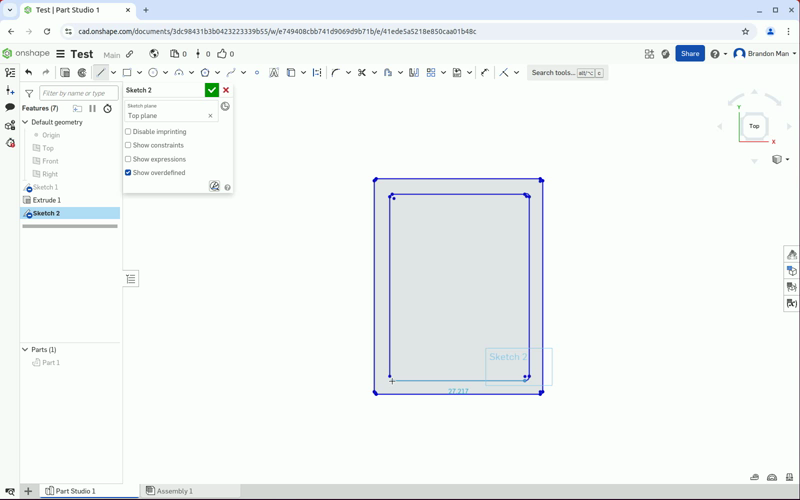
click(392, 380)
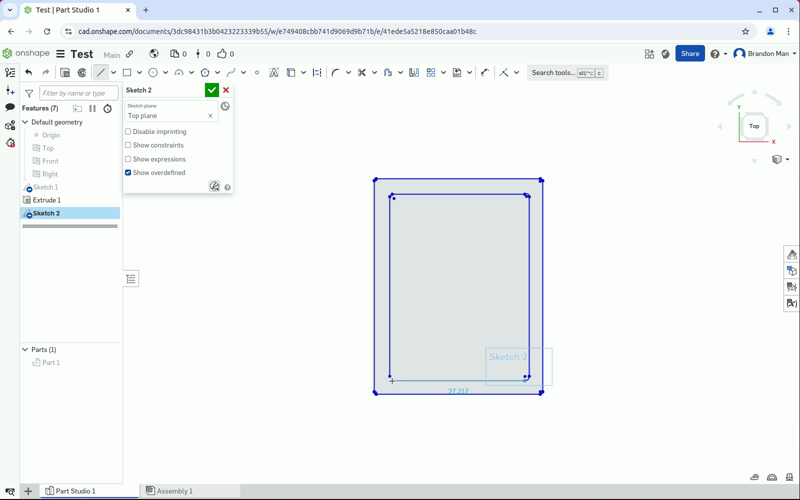
key_up(shift)
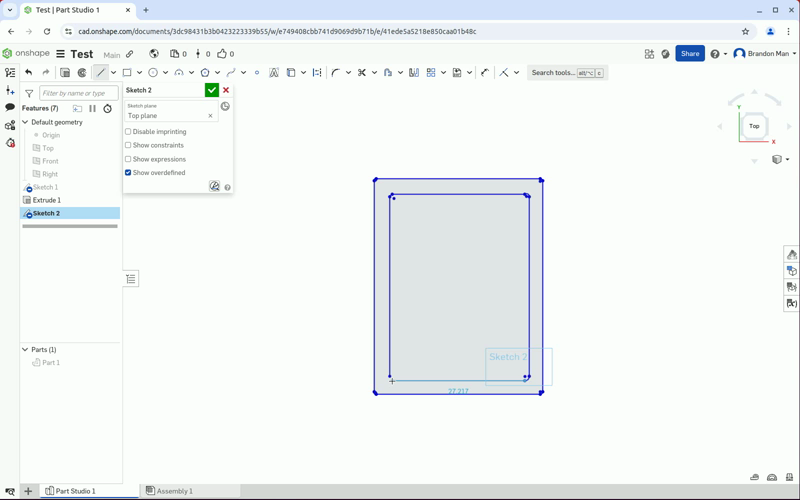
key(esc)
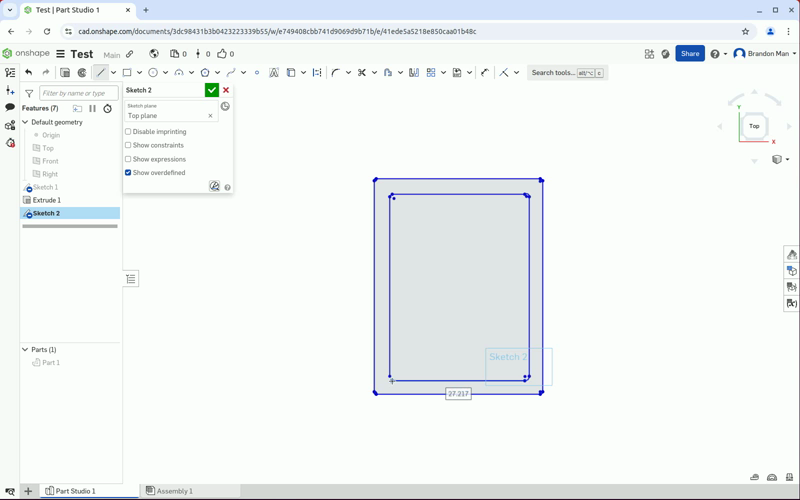
key(a)
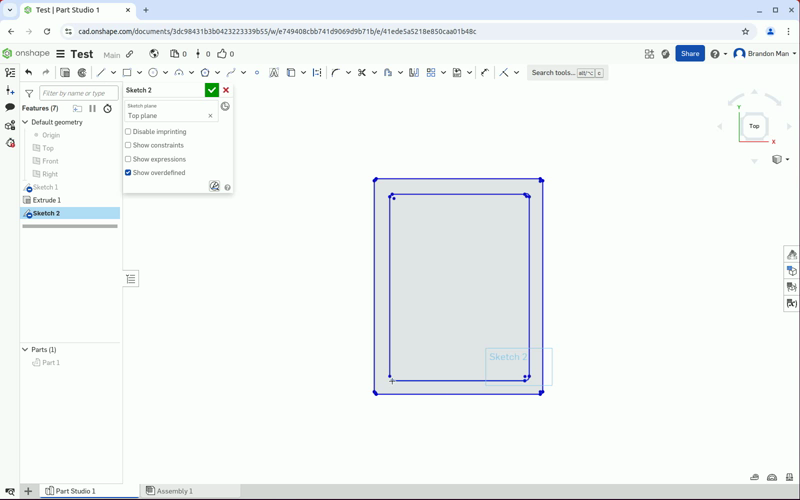
mouse_move(392, 380)
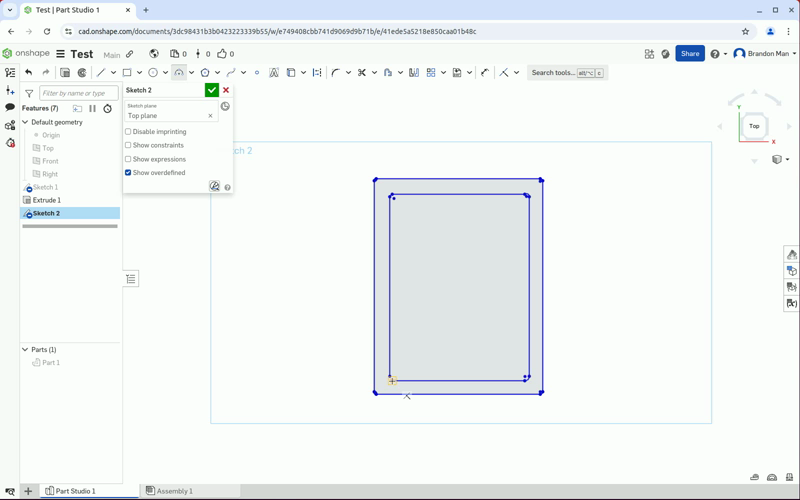
click(392, 380)
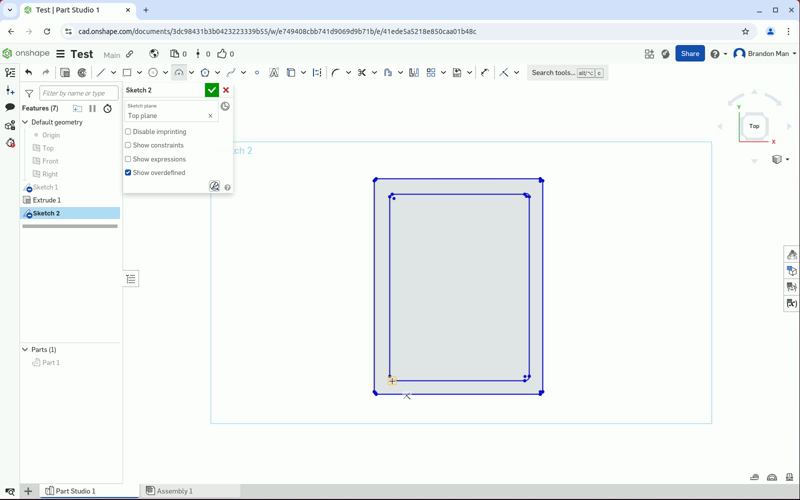
mouse_move(389, 376)
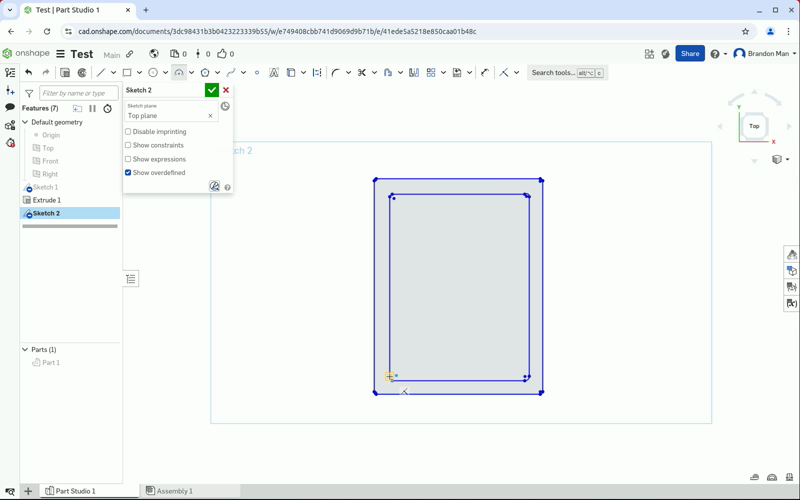
scroll(6)
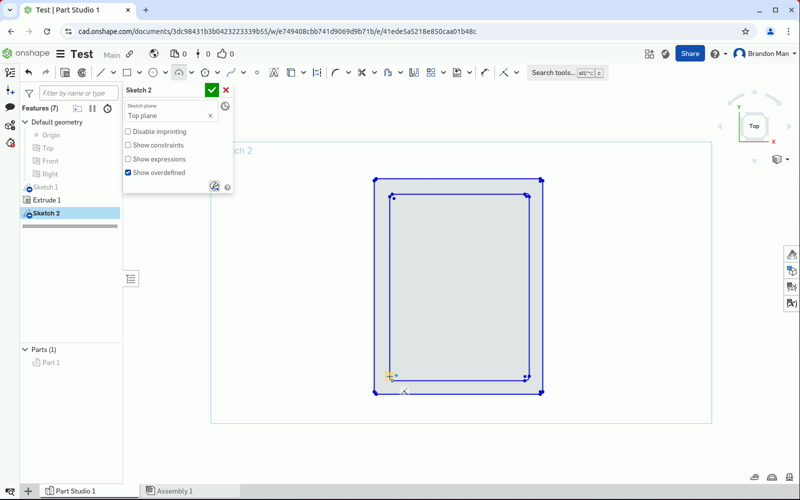
scroll(6)
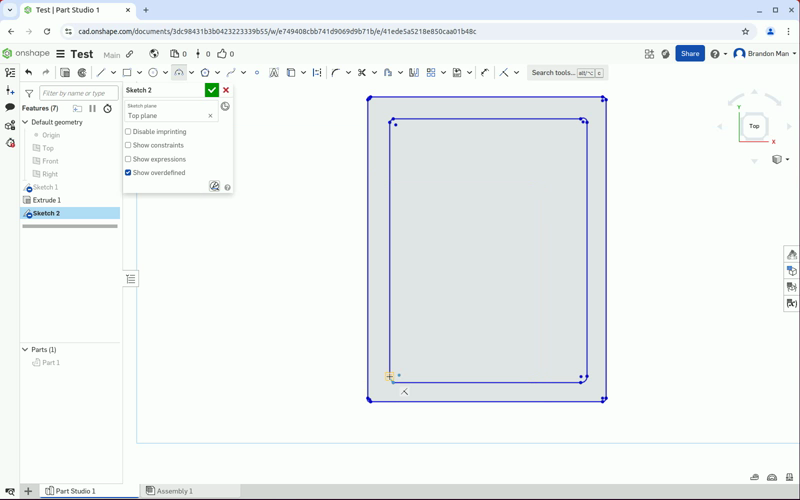
scroll(6)
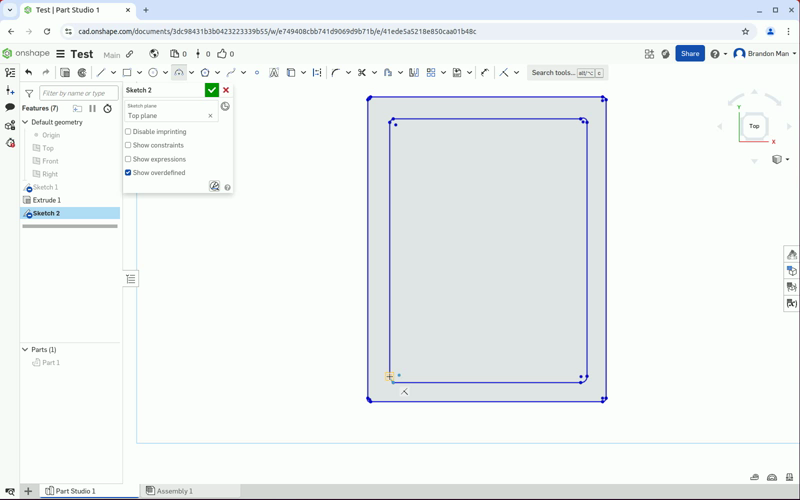
scroll(6)
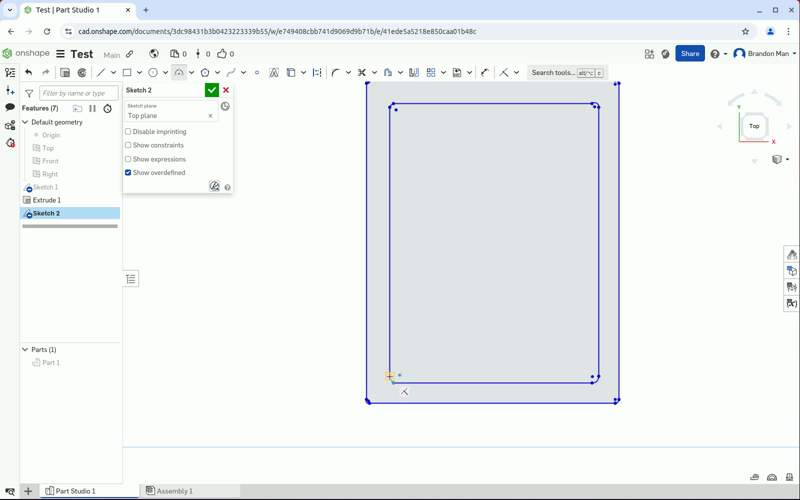
scroll(6)
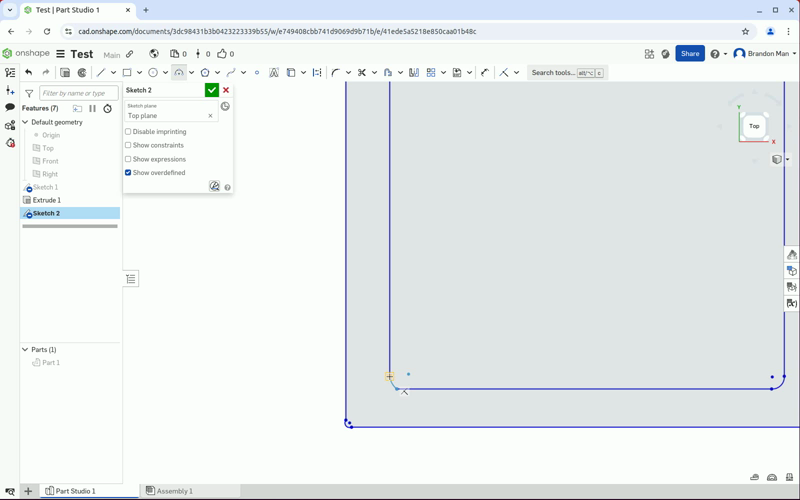
scroll(6)
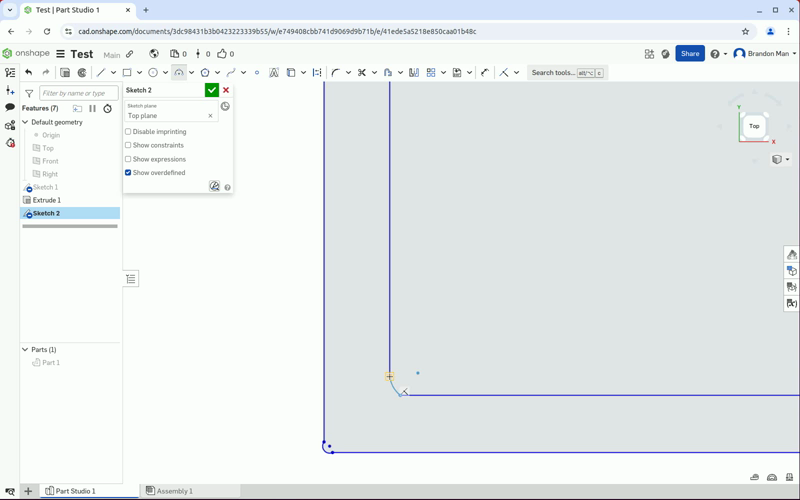
scroll(6)
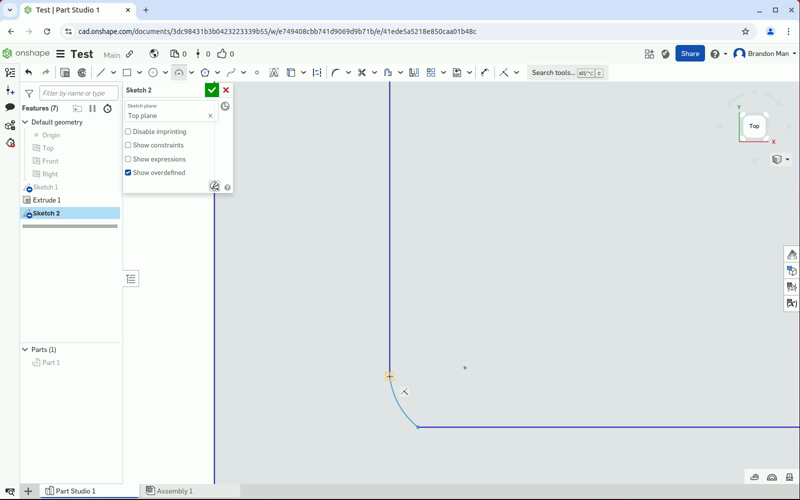
click(389, 376)
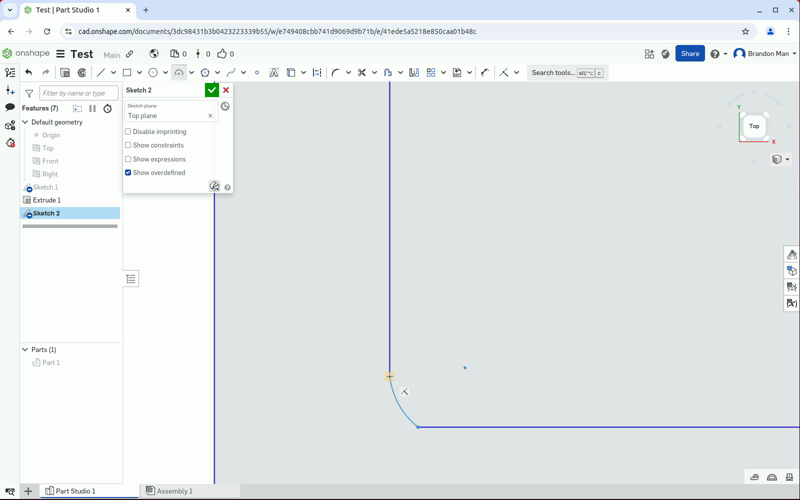
scroll(-6)
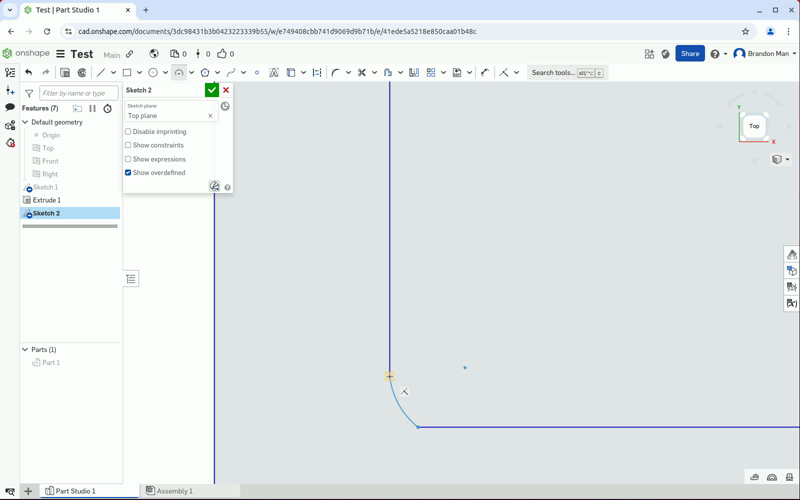
scroll(-6)
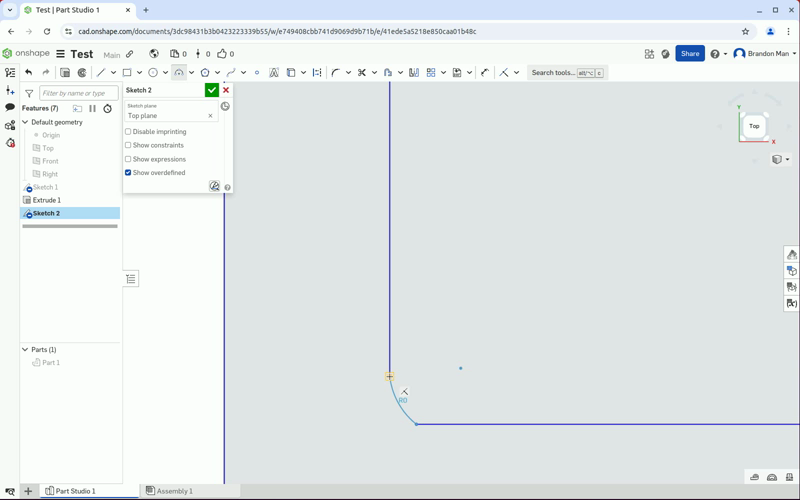
scroll(-6)
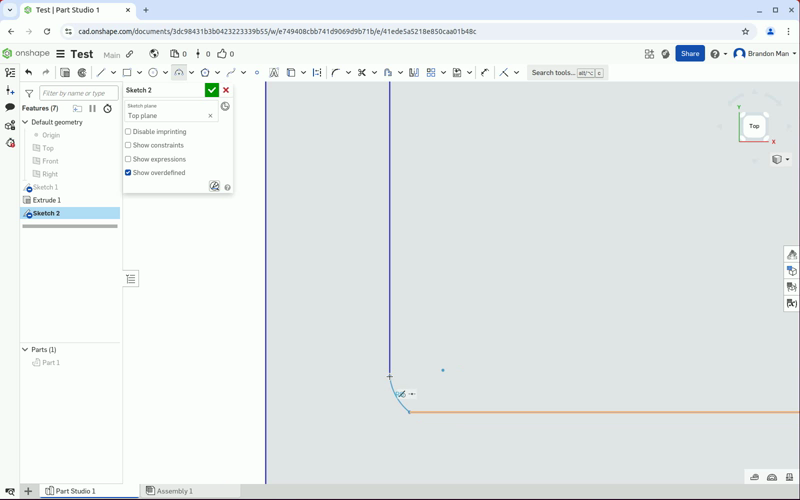
scroll(-6)
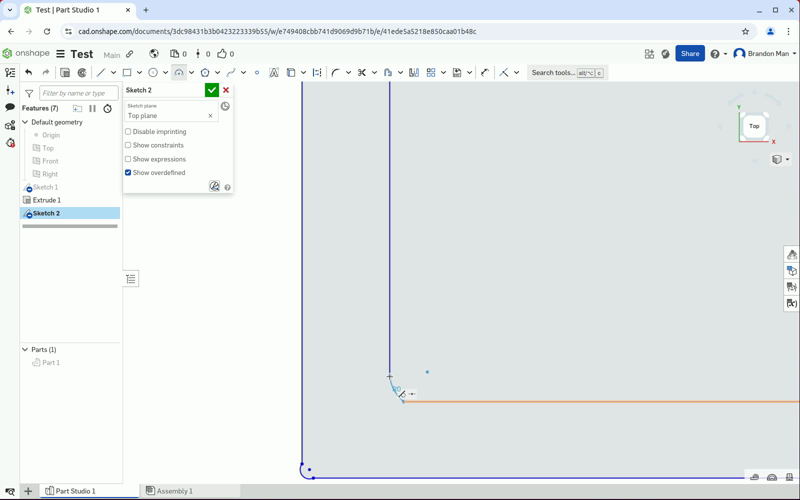
scroll(-6)
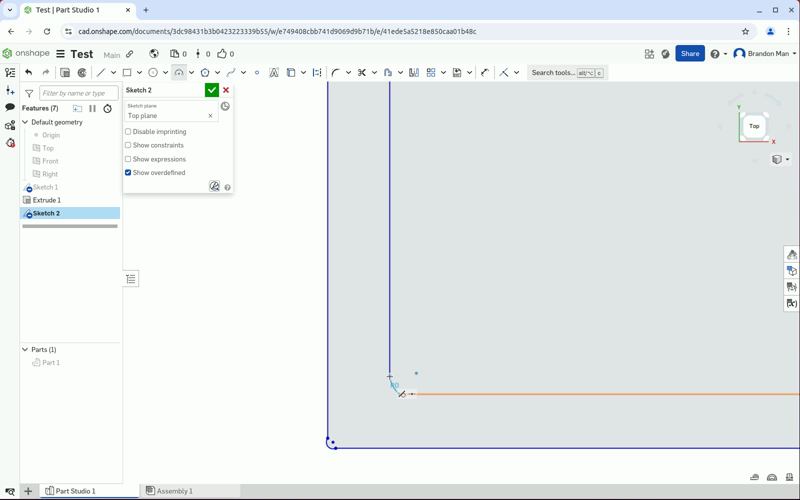
scroll(-6)
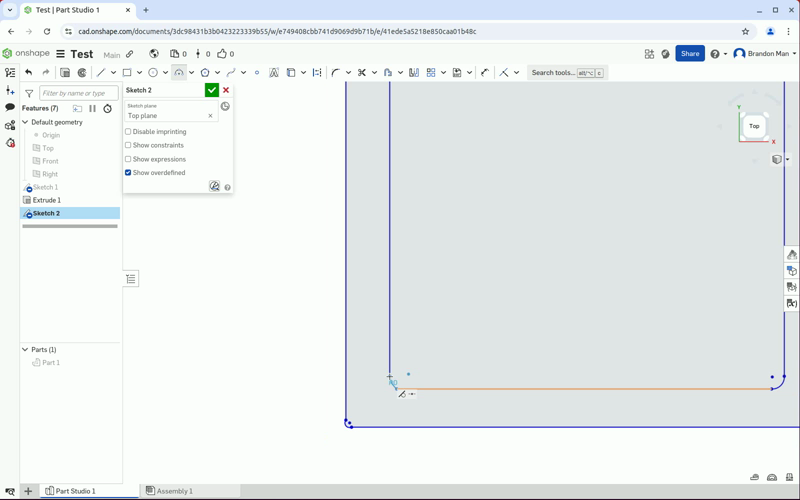
scroll(-6)
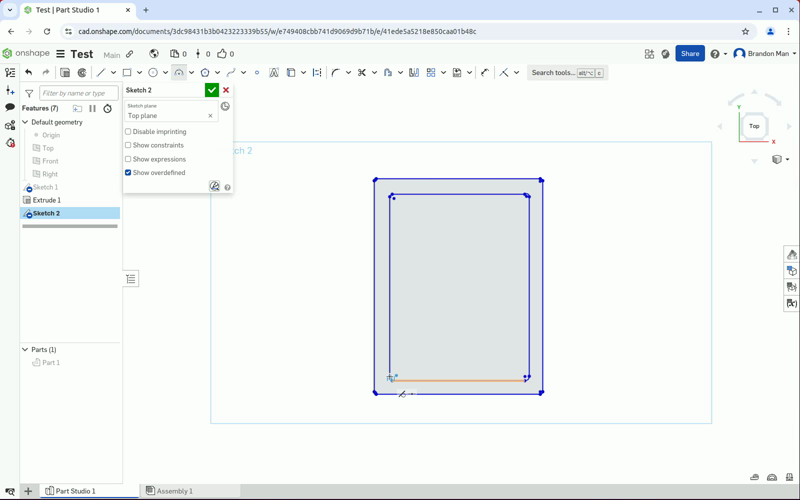
key_down(shift)
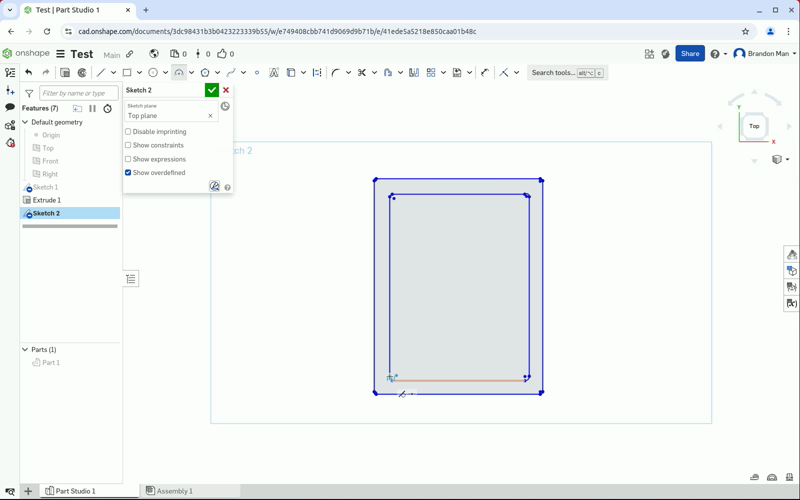
mouse_move(389, 378)
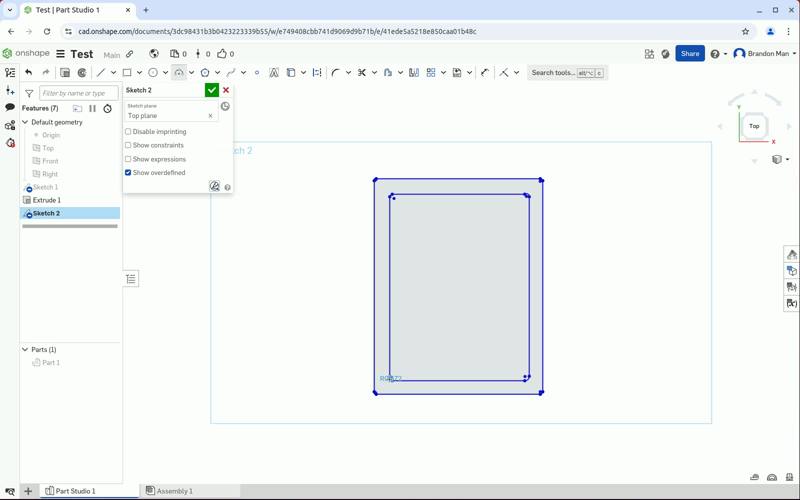
scroll(6)
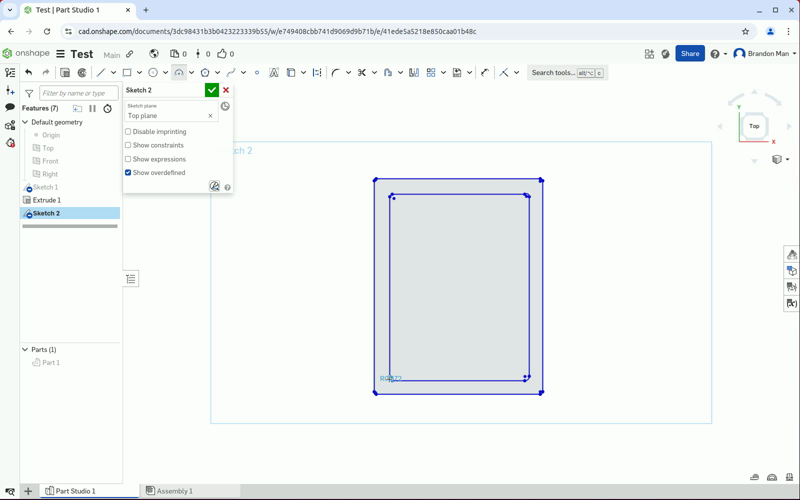
scroll(6)
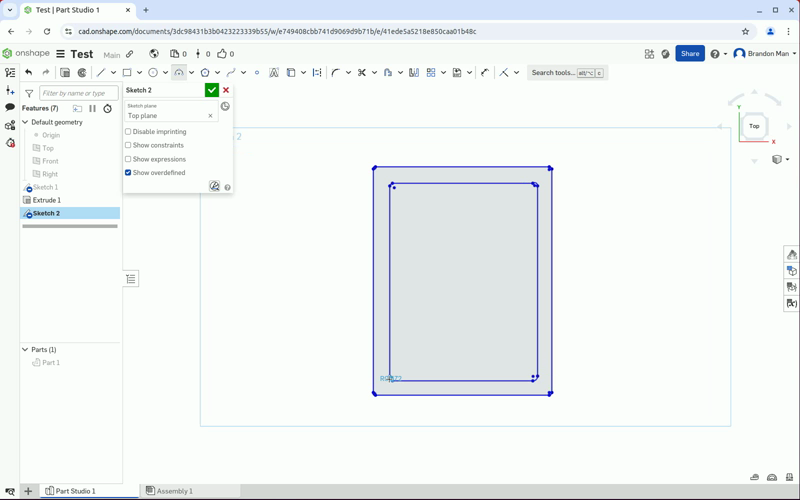
scroll(6)
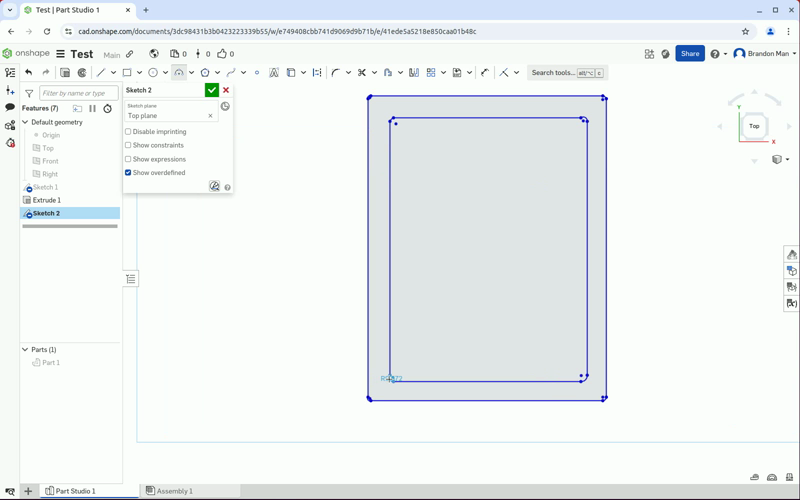
scroll(6)
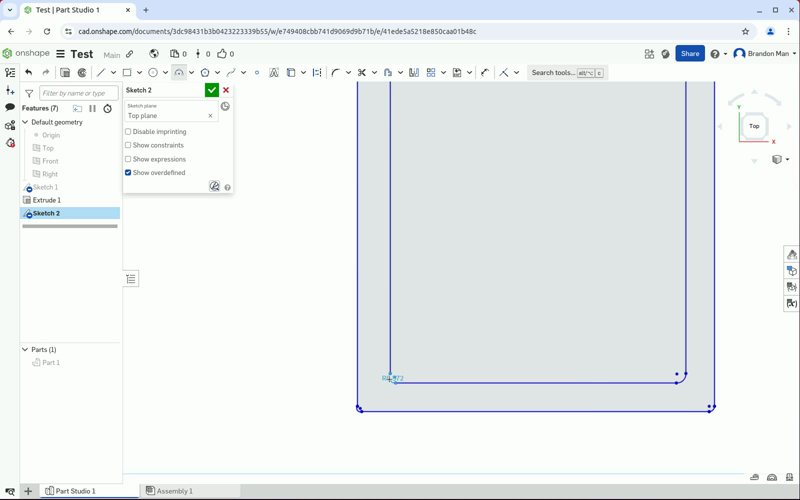
scroll(6)
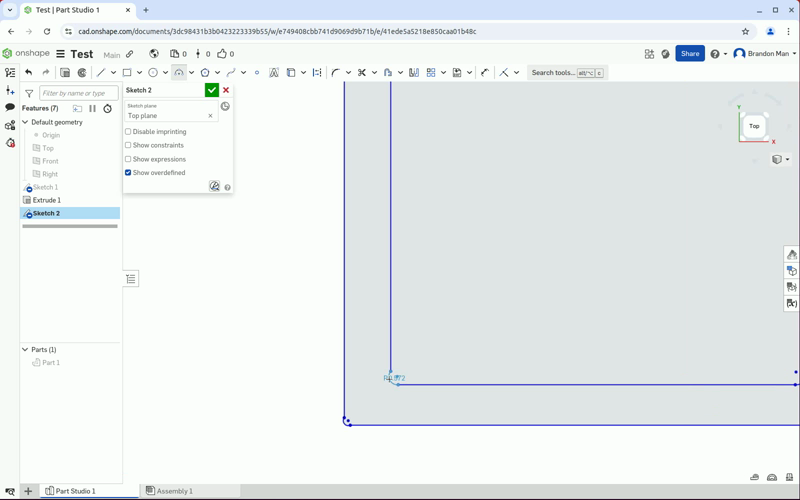
scroll(6)
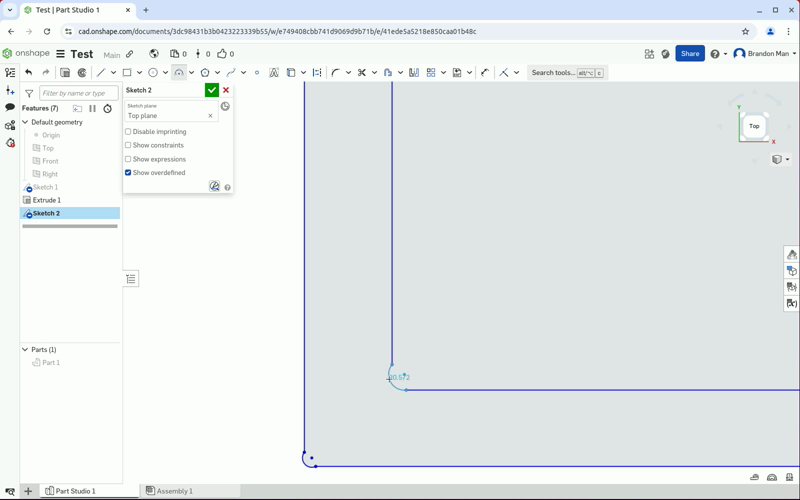
scroll(6)
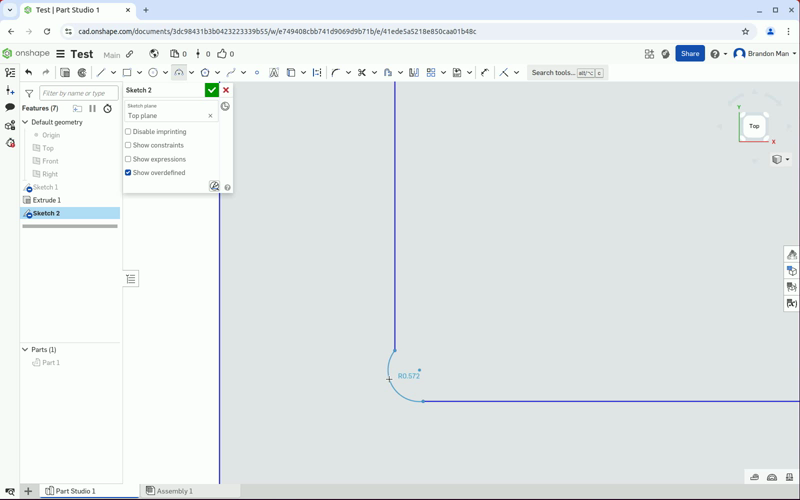
click(389, 378)
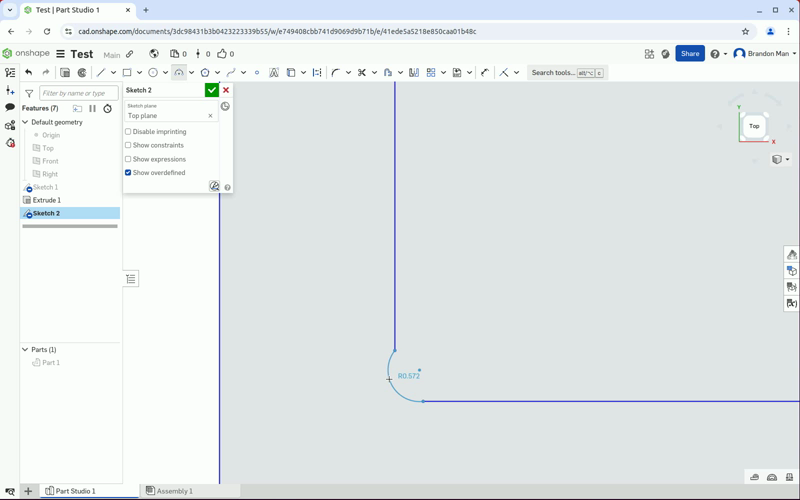
scroll(-6)
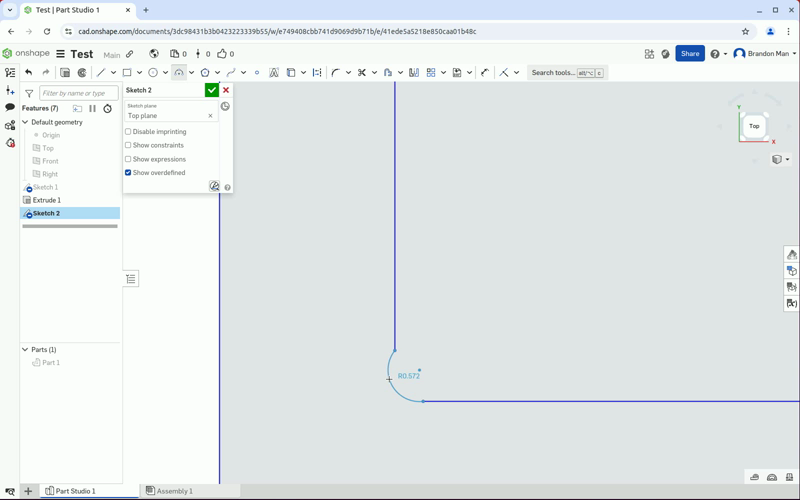
scroll(-6)
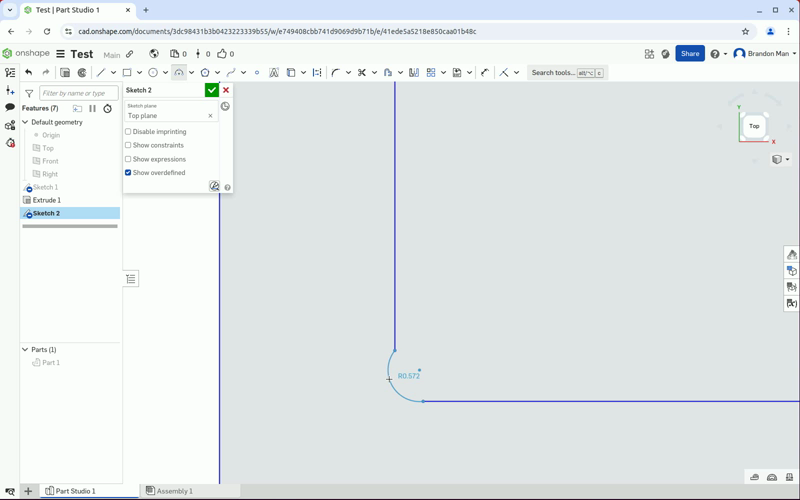
scroll(-6)
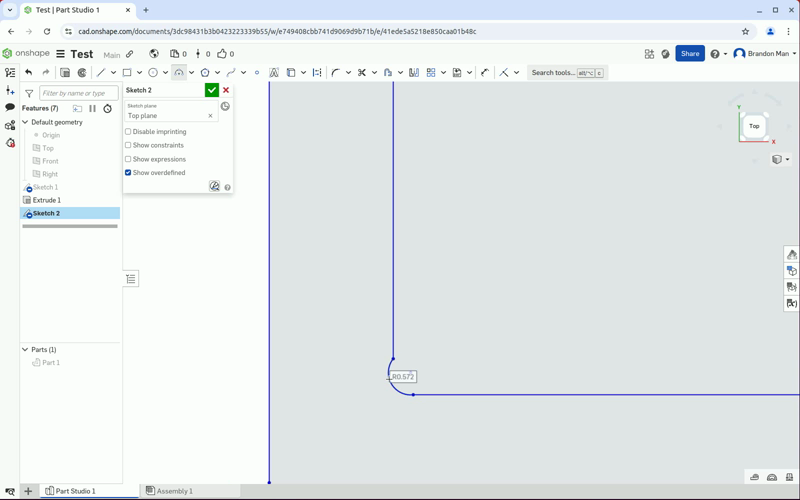
scroll(-6)
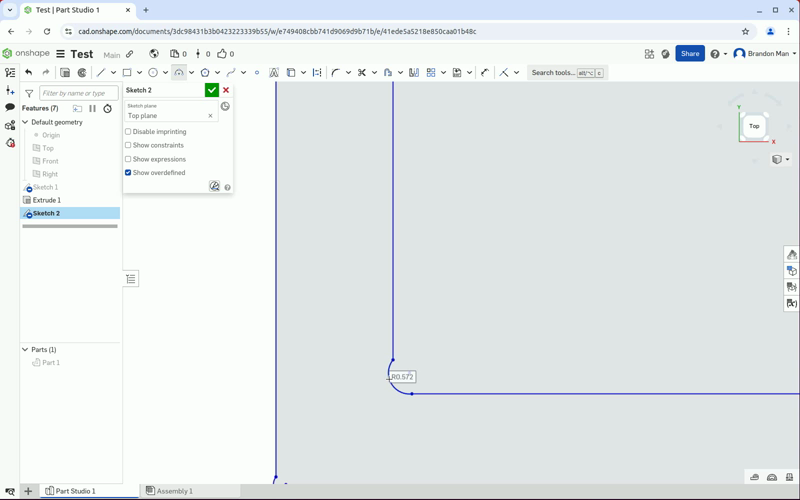
scroll(-6)
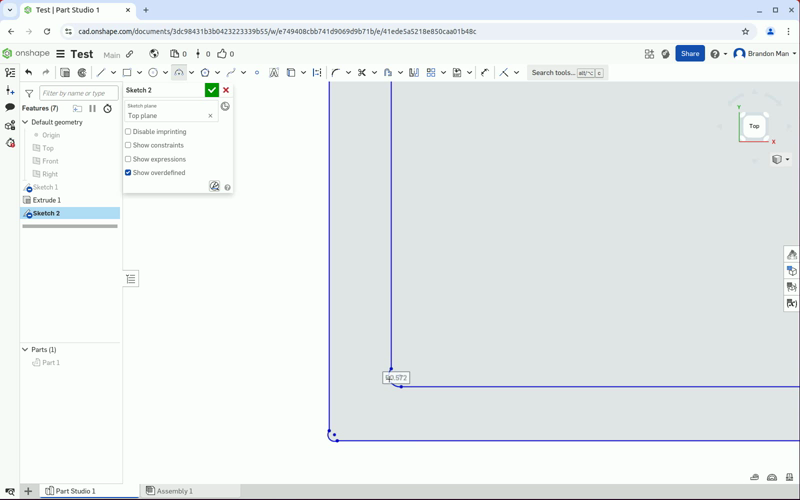
scroll(-6)
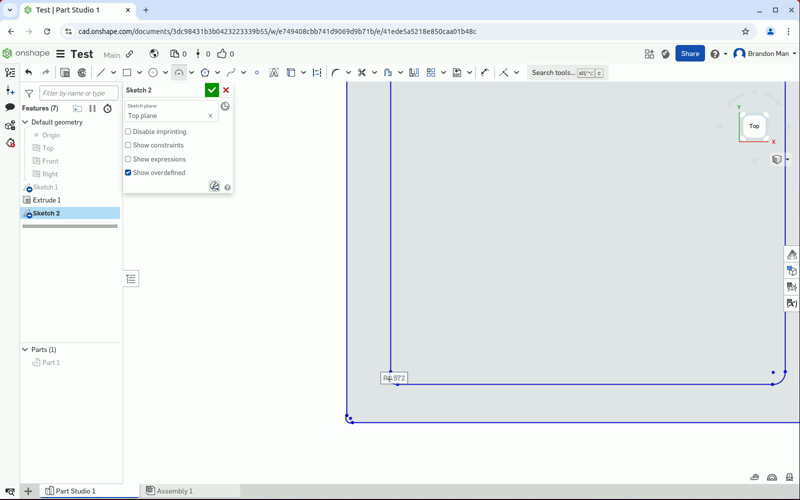
scroll(-6)
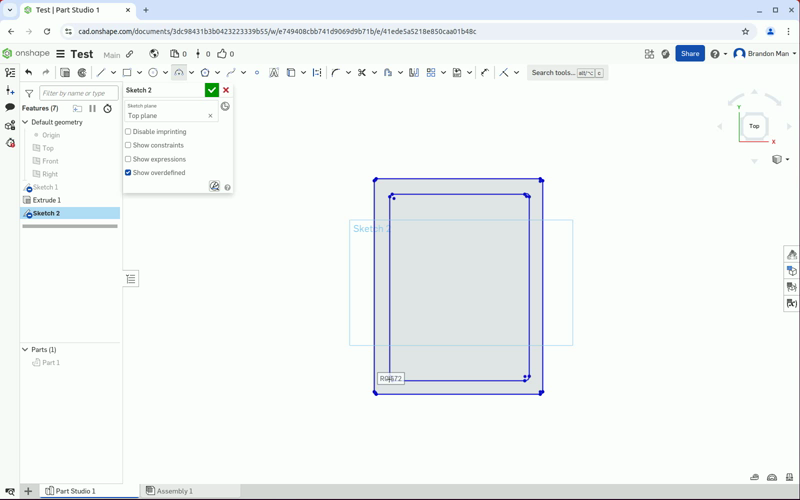
key_up(shift)
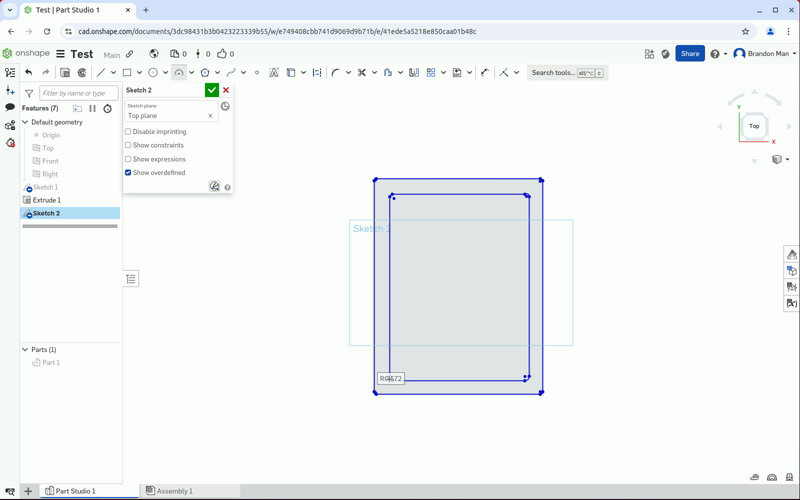
key(esc)
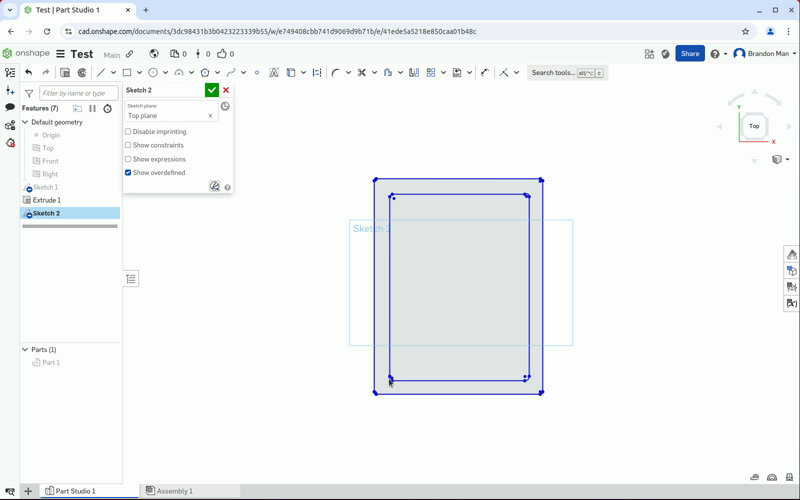
mouse_move(490, 187)
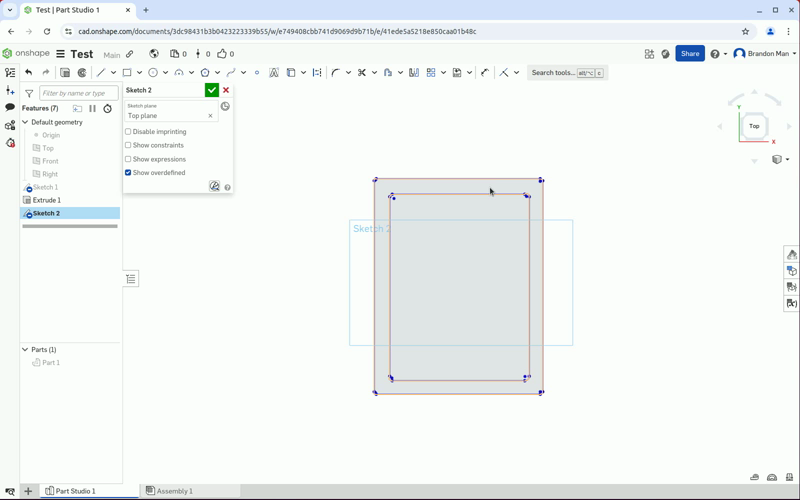
click(490, 187)
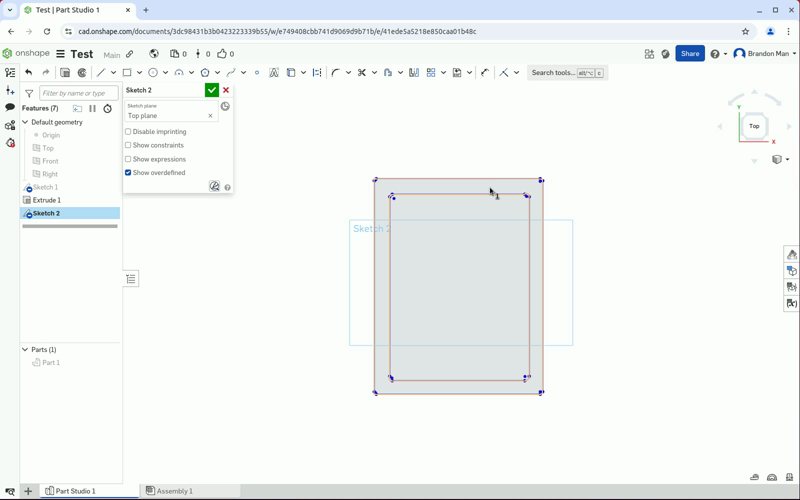
mouse_move(73, 352)
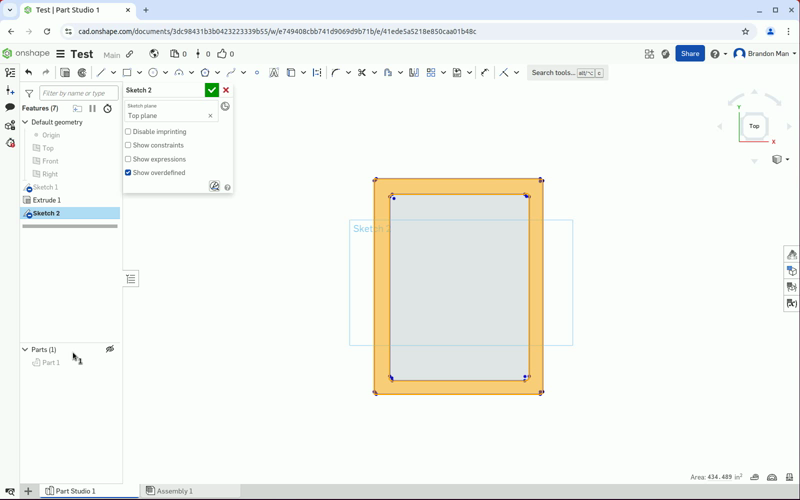
key(shift+y)
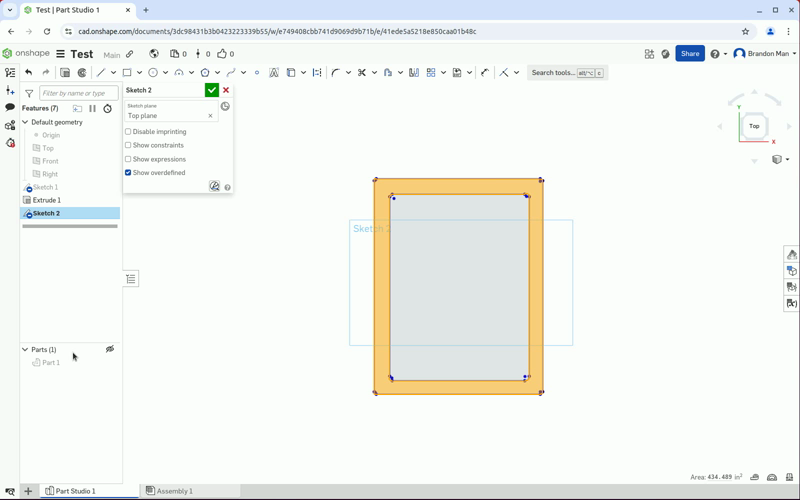
key(shift+e)
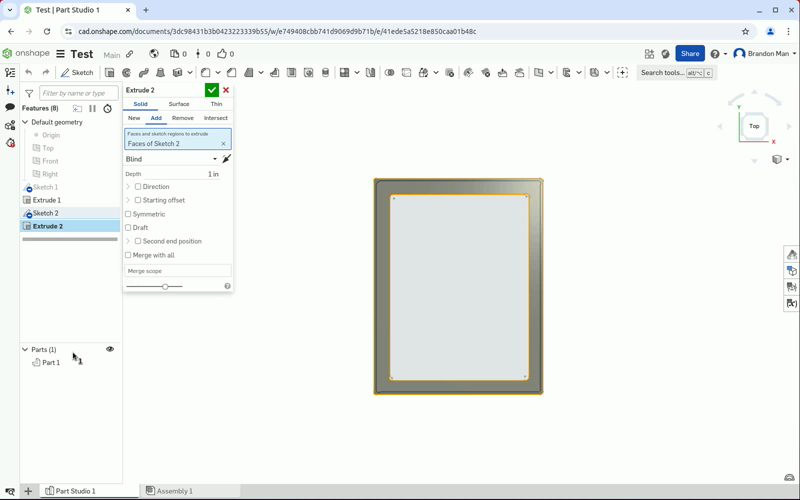
mouse_move(143, 106)
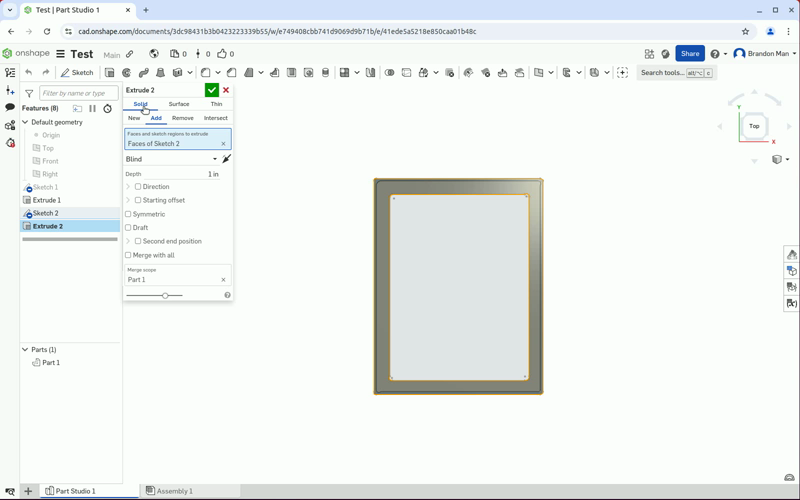
click(143, 106)
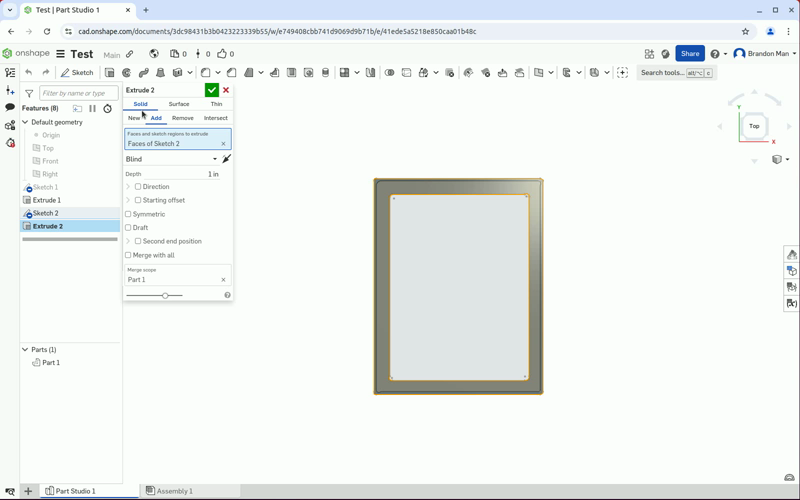
mouse_move(137, 120)
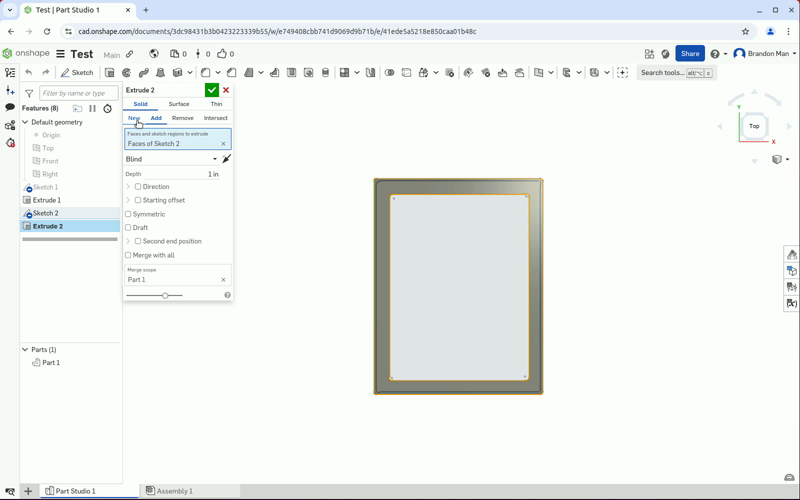
click(137, 120)
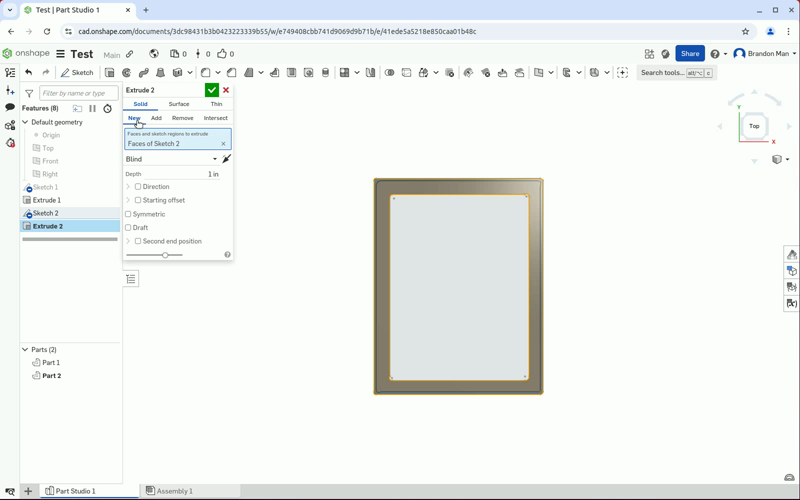
key(tab, 4)
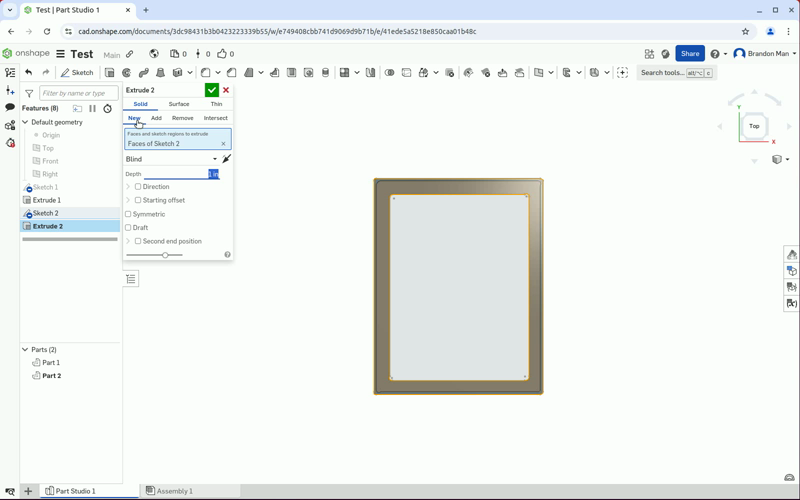
text(-0.722)
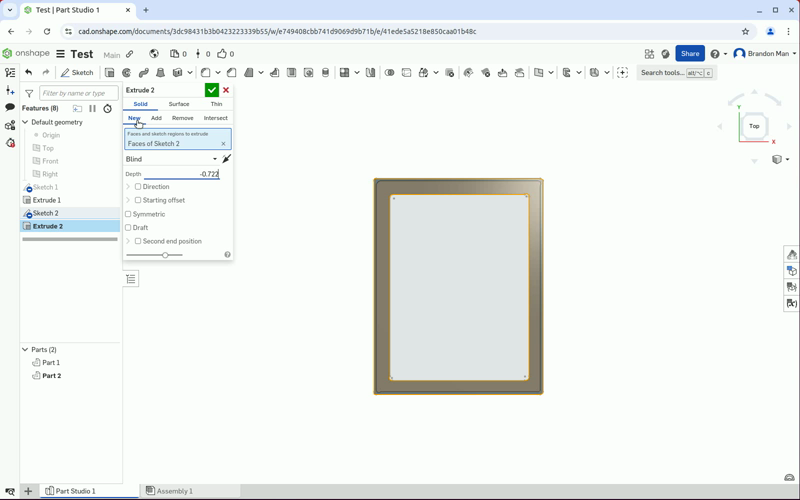
key(enter)
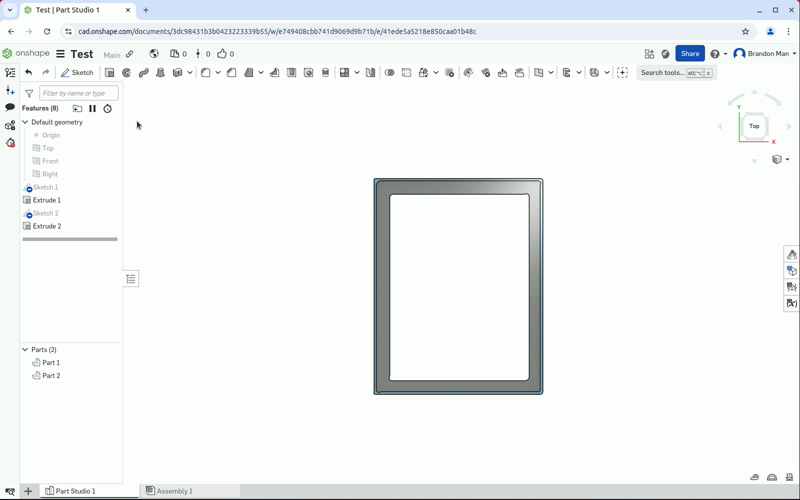
key(shift+h)
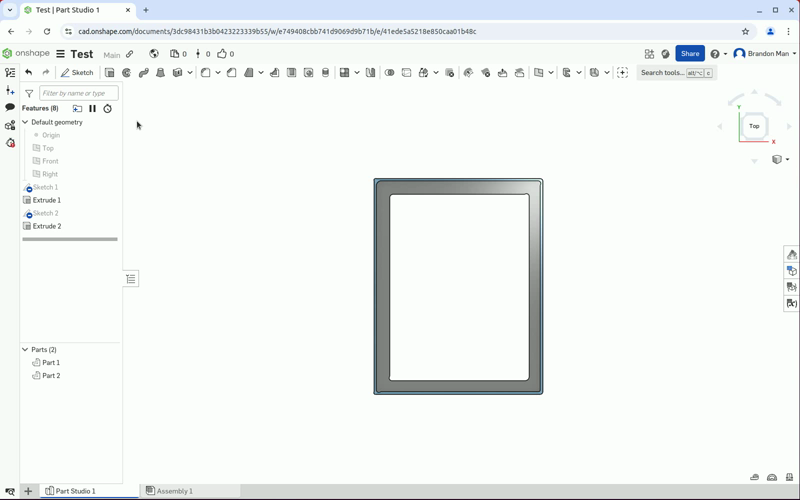
key(shift+h)
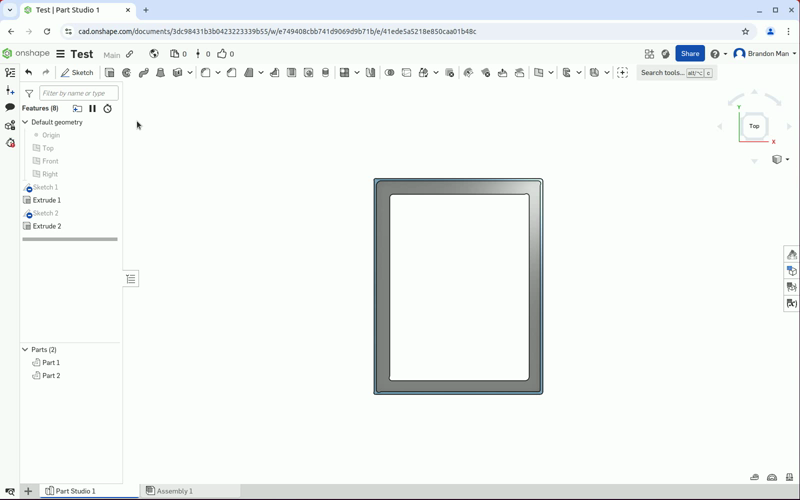
key(shift+7)
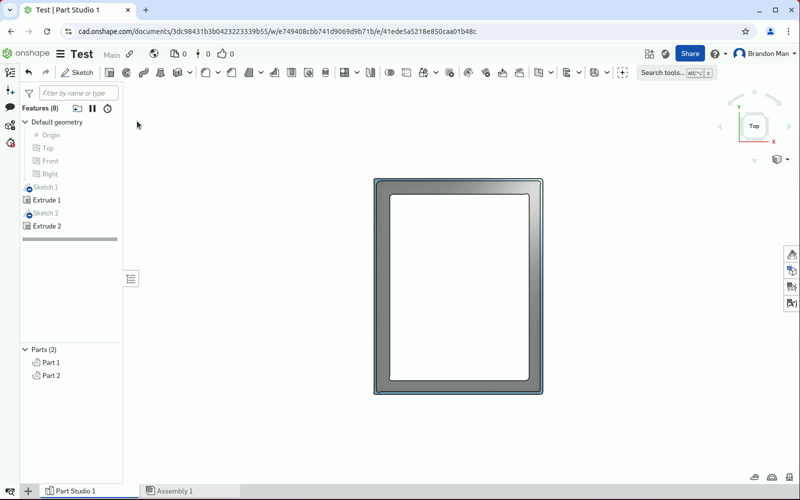
key(up, 3)
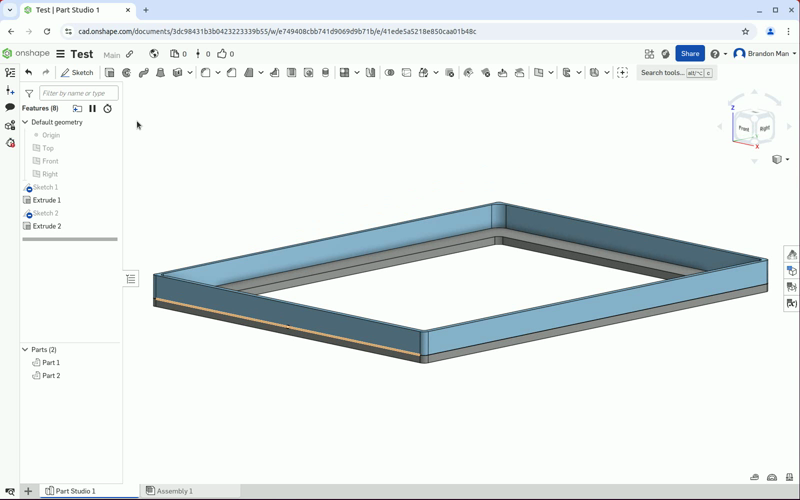
key(left, 3)
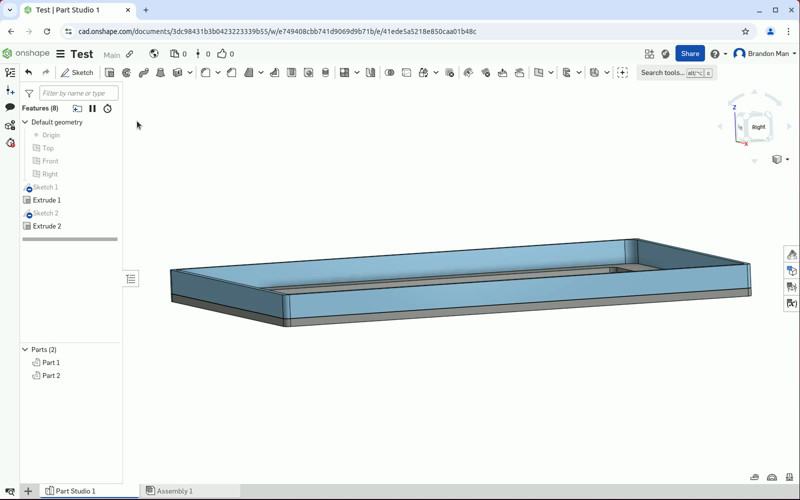
key(right, 3)
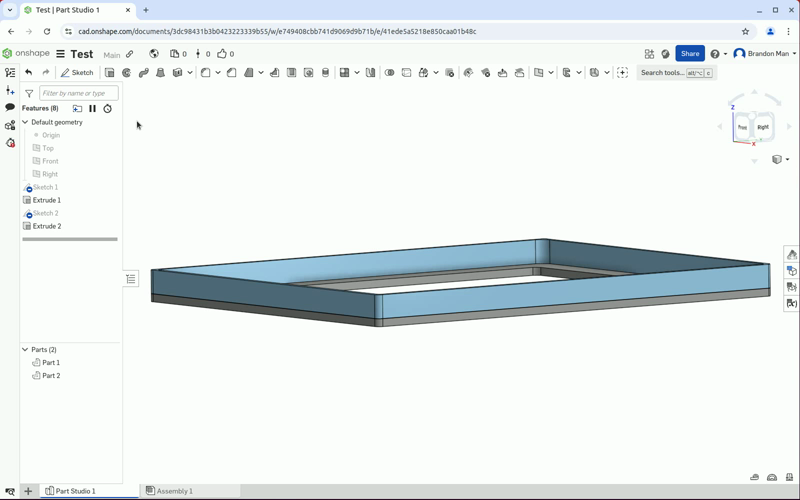
key(down, 3)
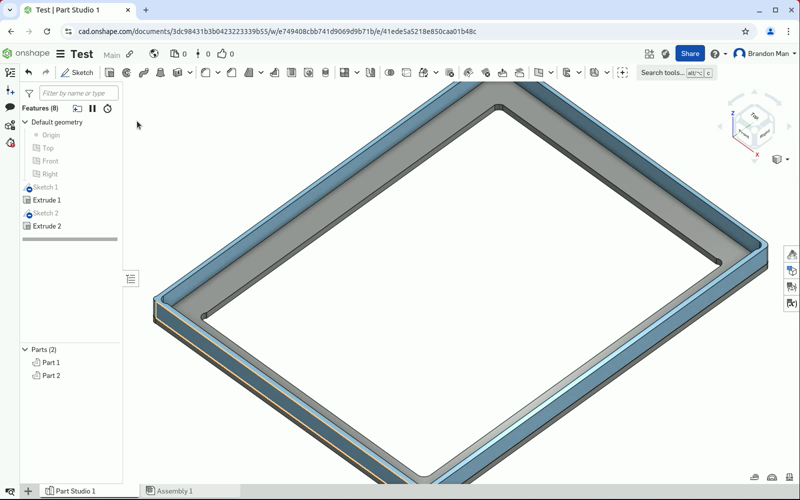
mouse_move(73, 189)
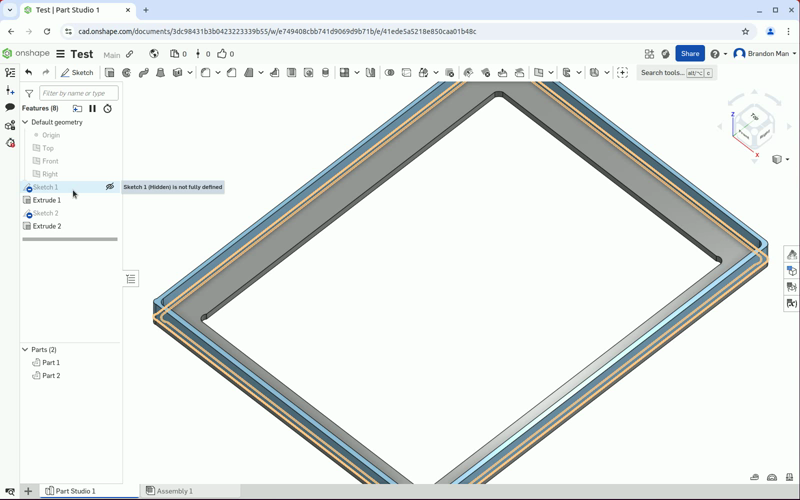
click(73, 189)